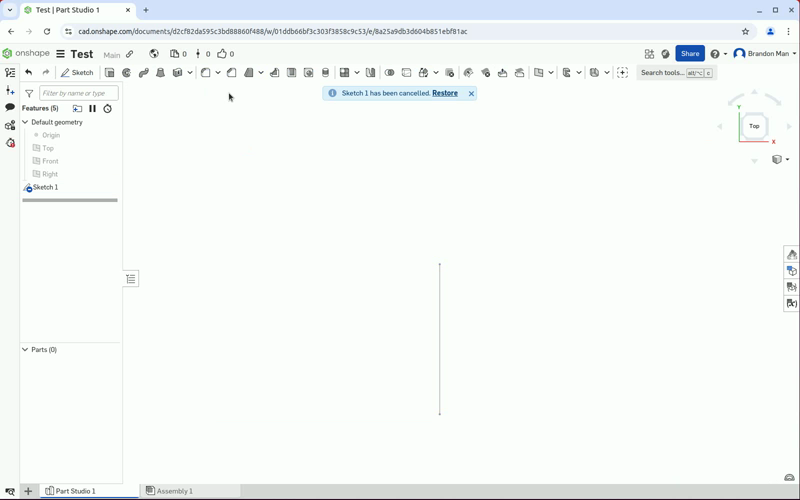
key(shift+h)
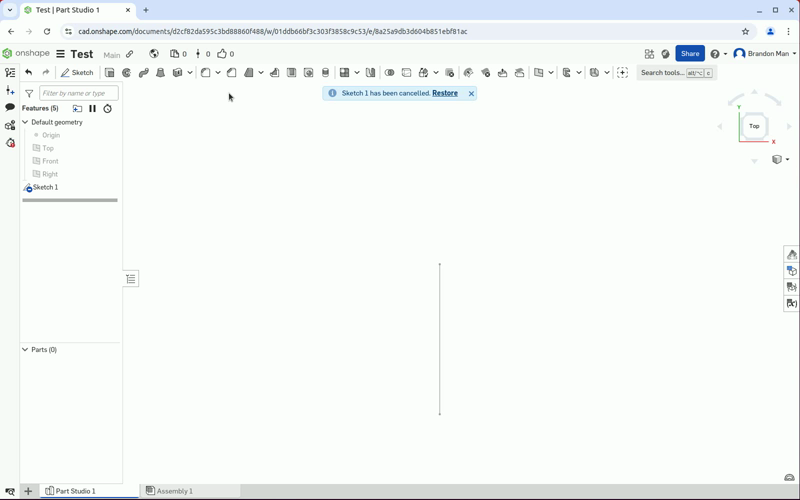
key(shift+s)
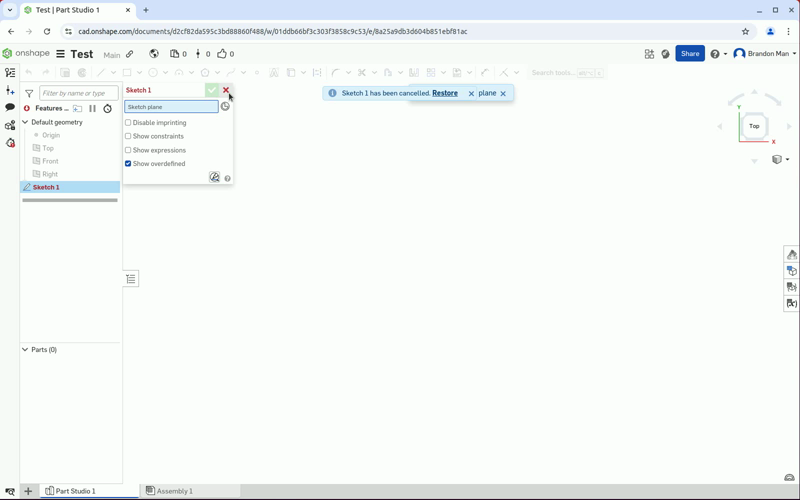
mouse_move(73, 150)
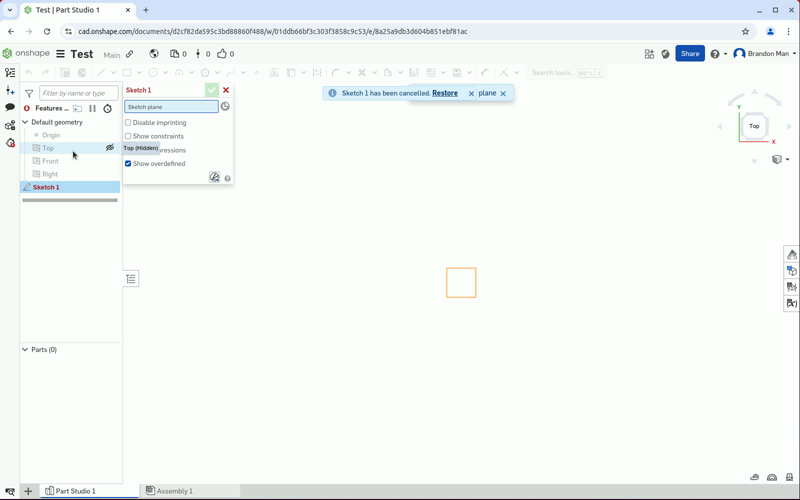
click(73, 150)
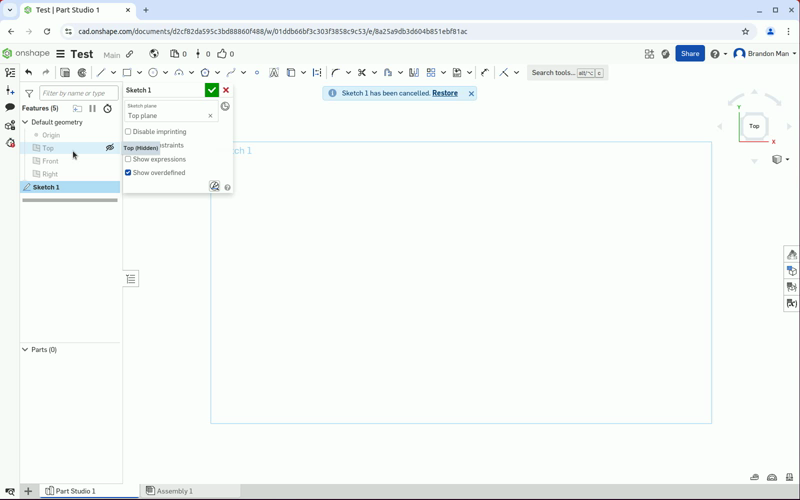
mouse_move(73, 352)
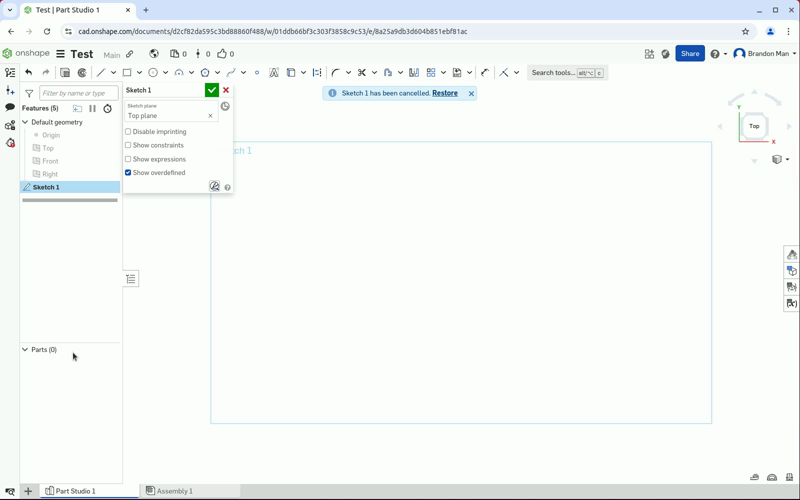
key(y)
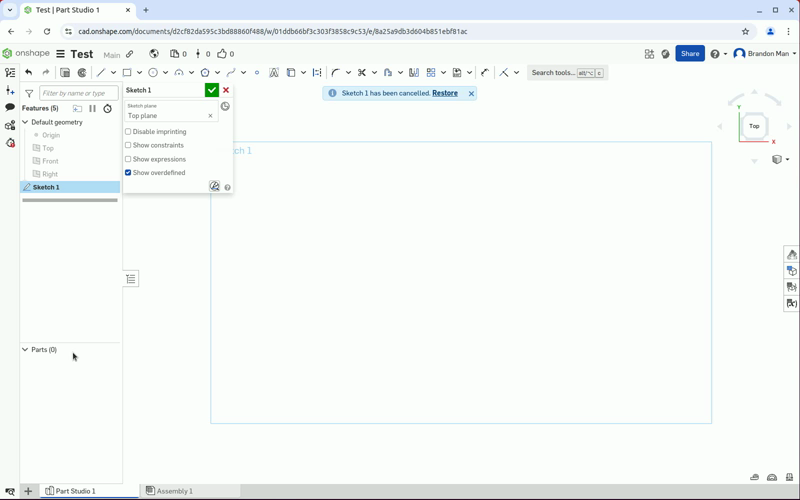
key(l)
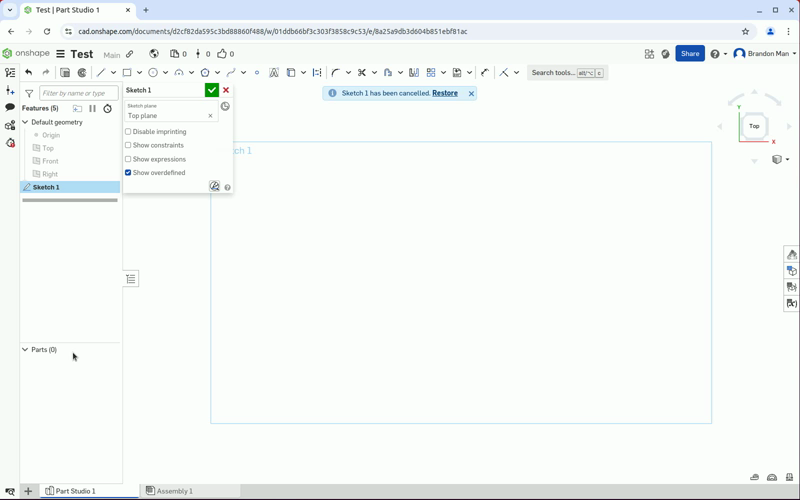
key_down(shift)
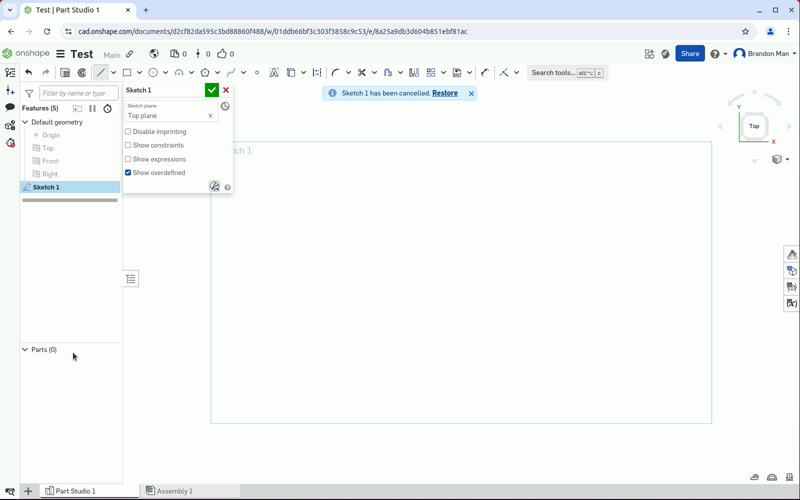
mouse_move(350, 367)
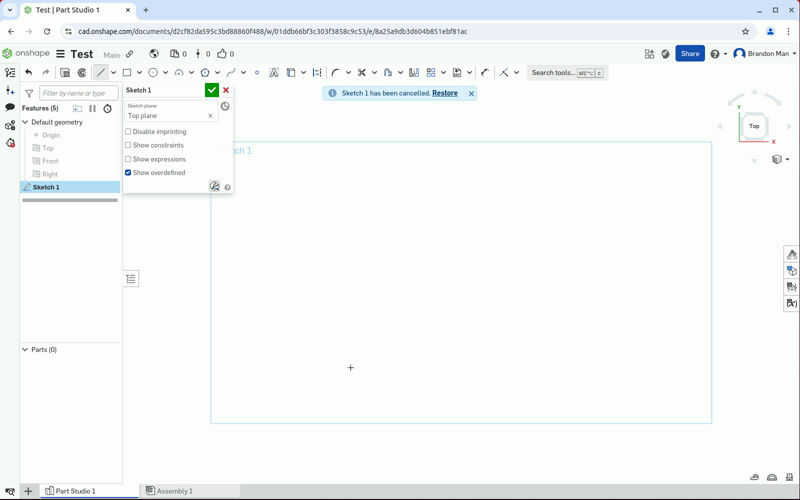
click(350, 367)
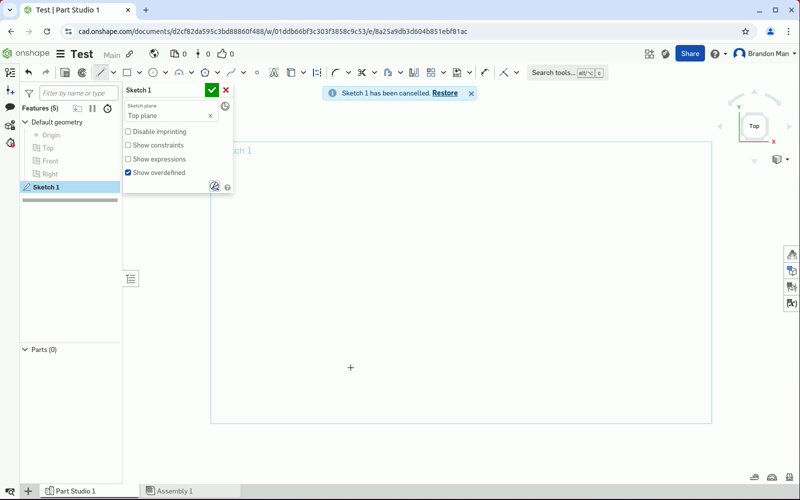
key_up(shift)
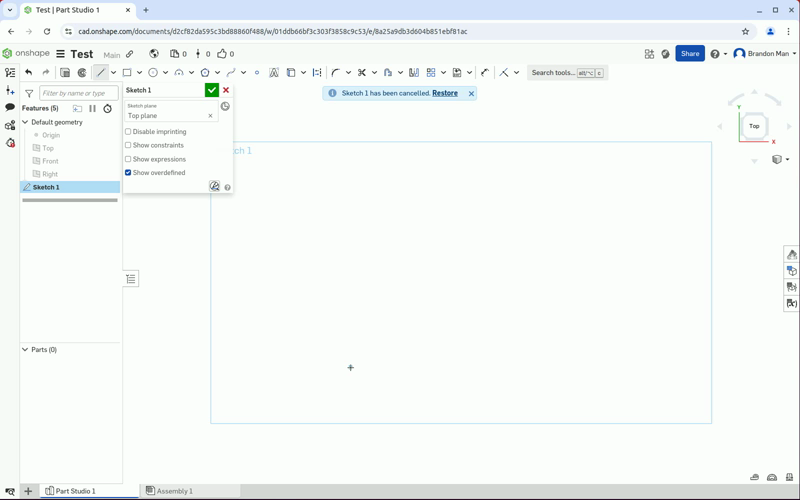
key_down(shift)
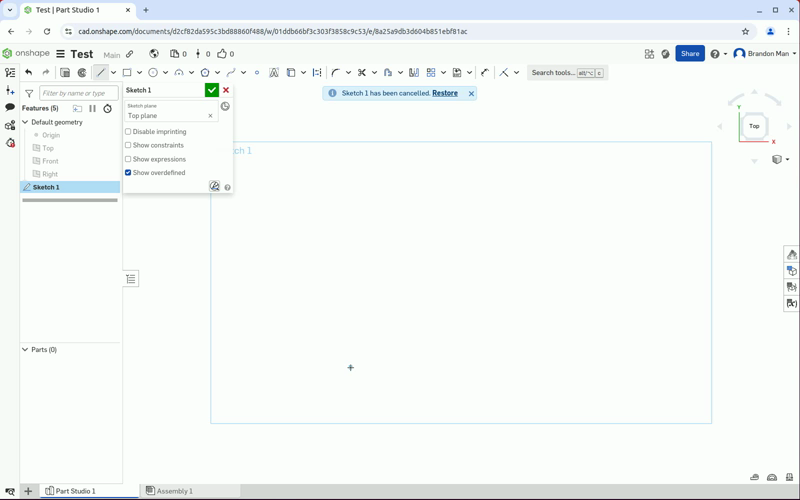
mouse_move(568, 367)
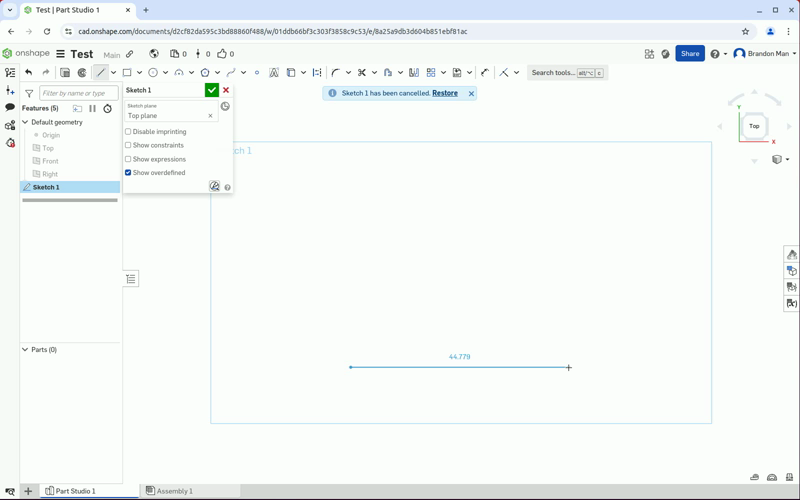
click(568, 367)
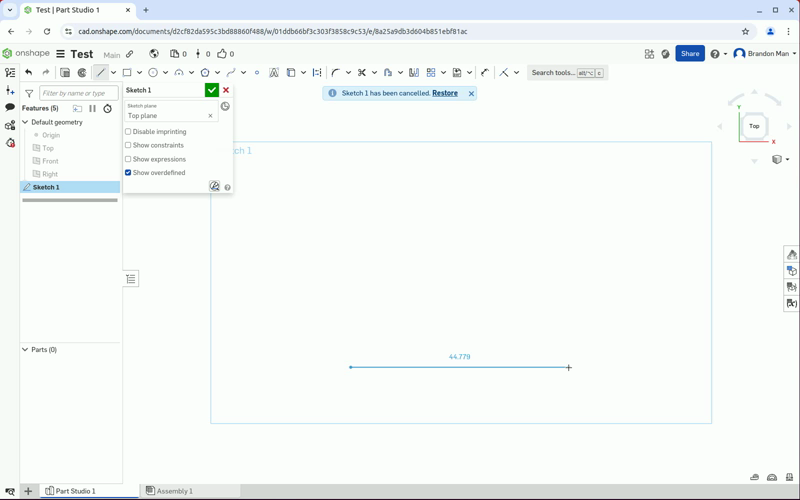
key_up(shift)
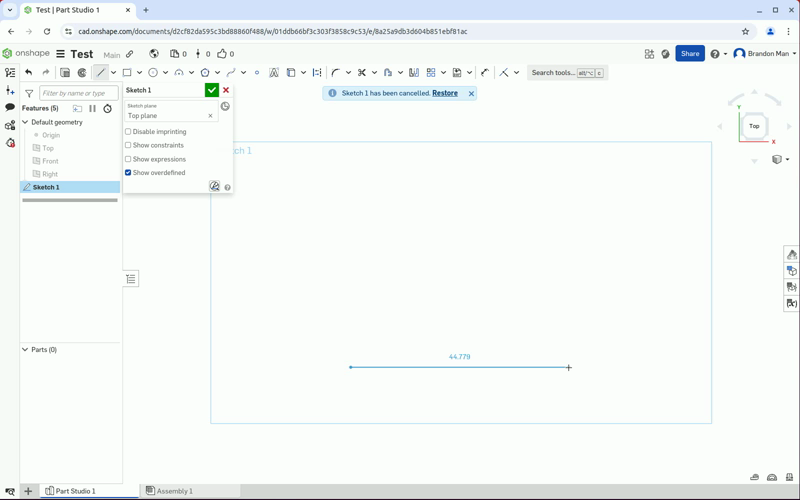
key_down(shift)
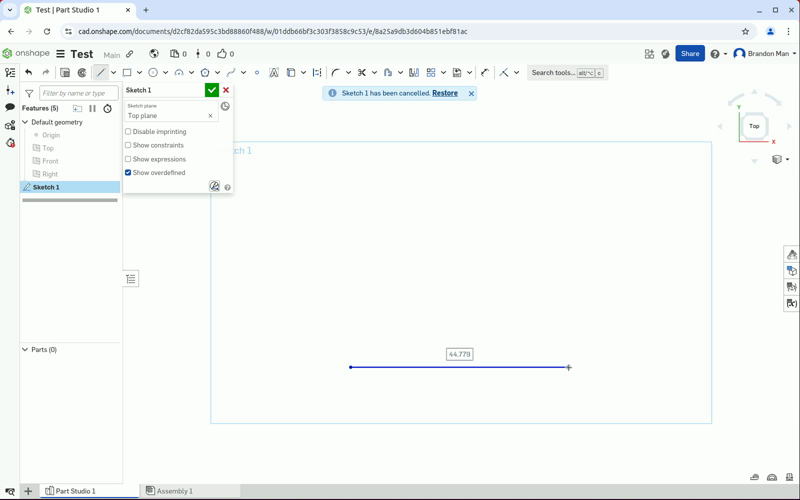
mouse_move(568, 199)
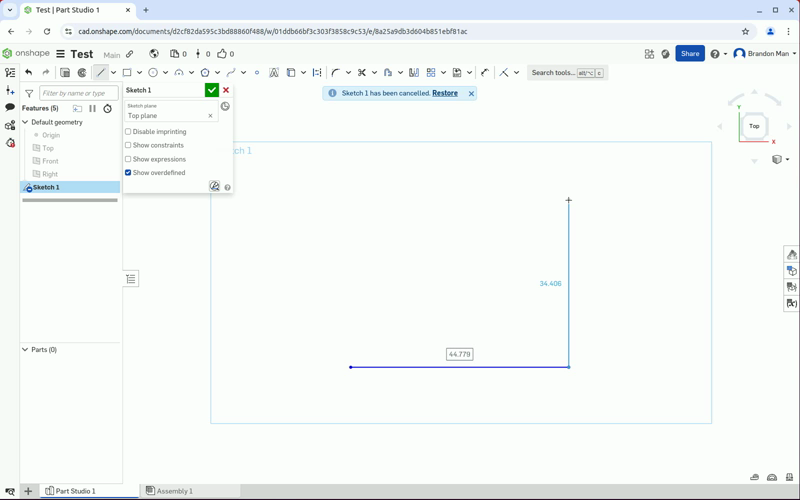
click(568, 199)
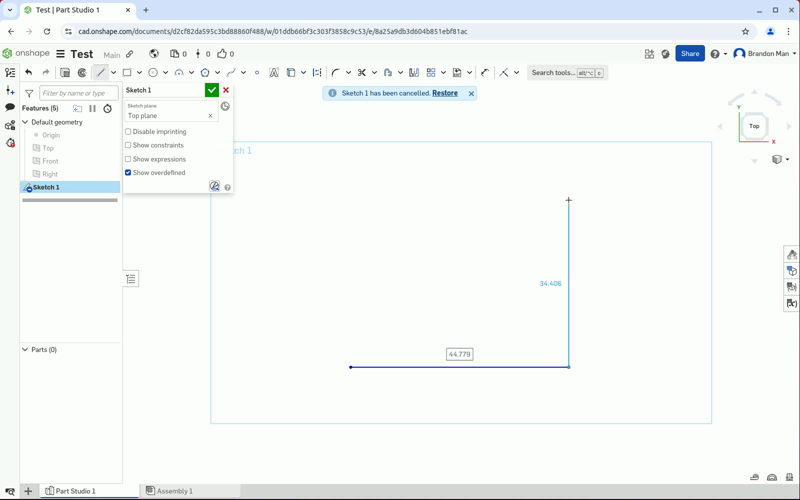
key_up(shift)
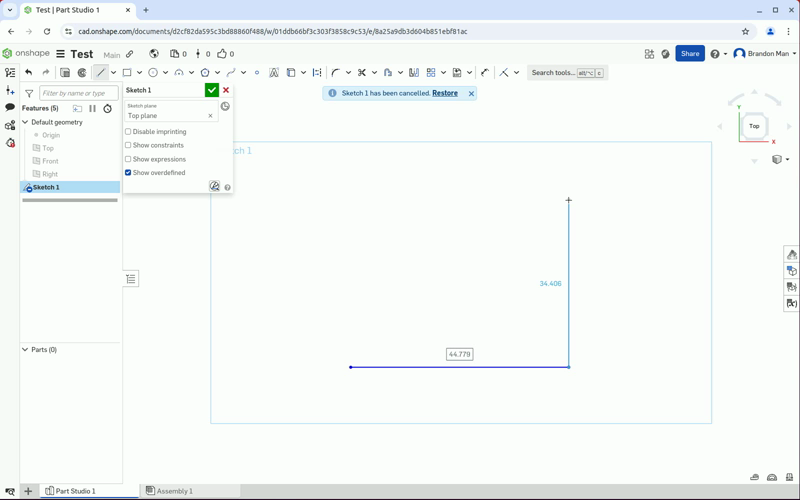
key_down(shift)
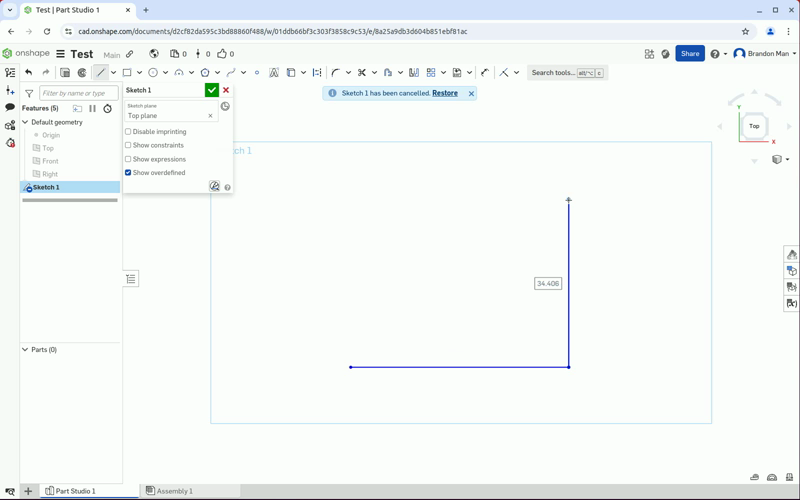
mouse_move(350, 199)
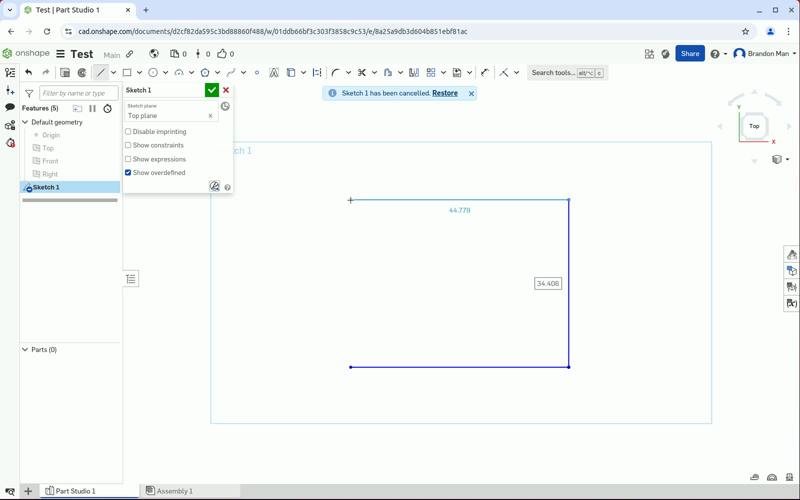
click(350, 199)
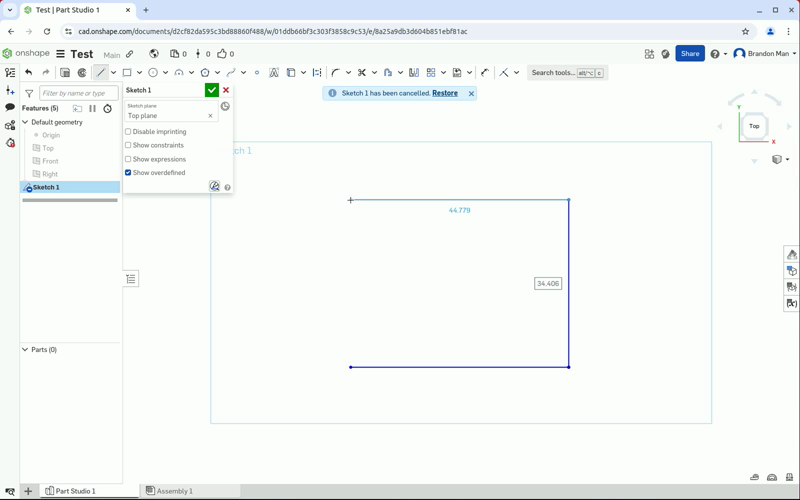
key_up(shift)
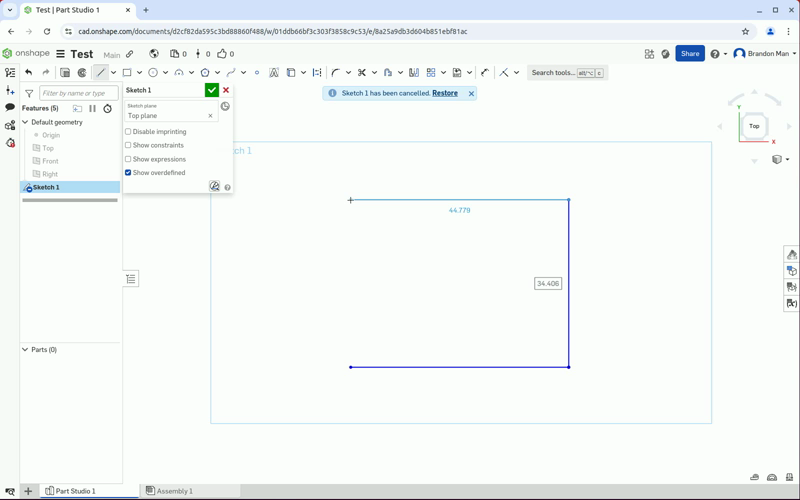
key_down(shift)
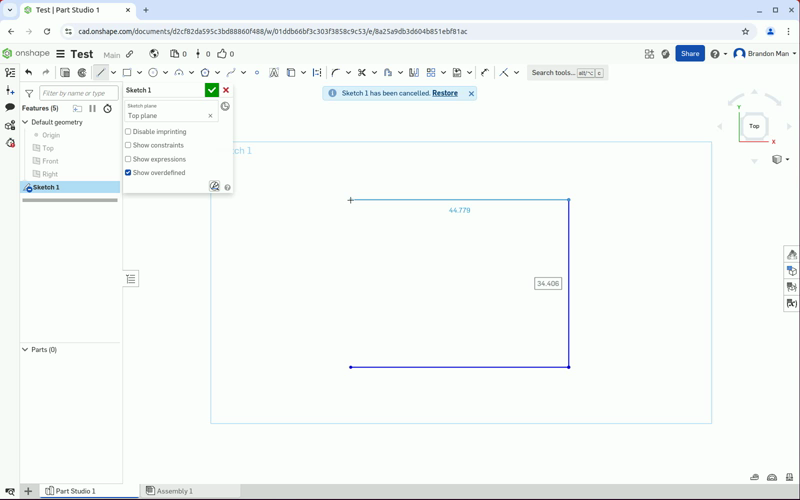
mouse_move(350, 367)
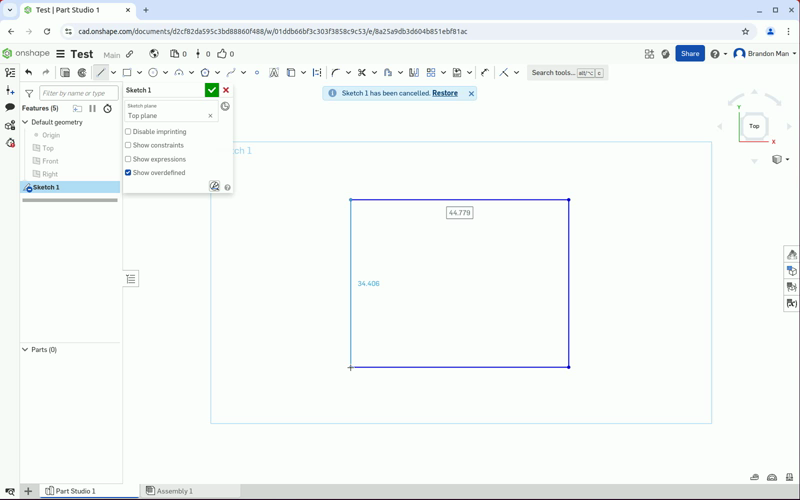
key_up(shift)
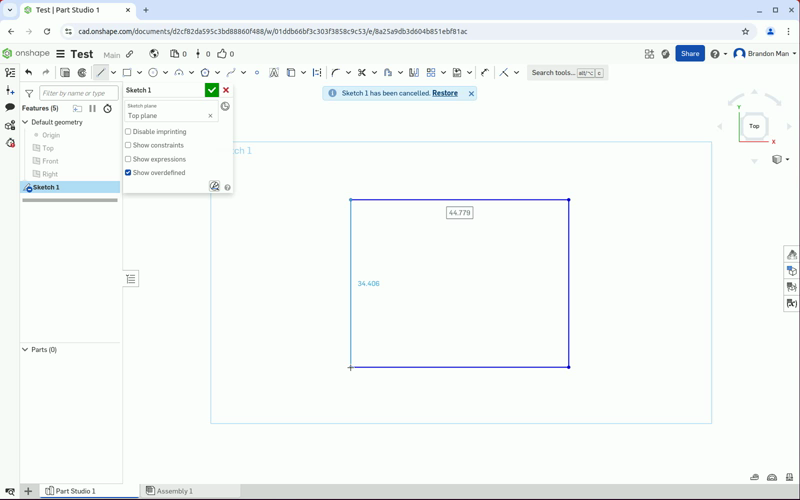
click(350, 367)
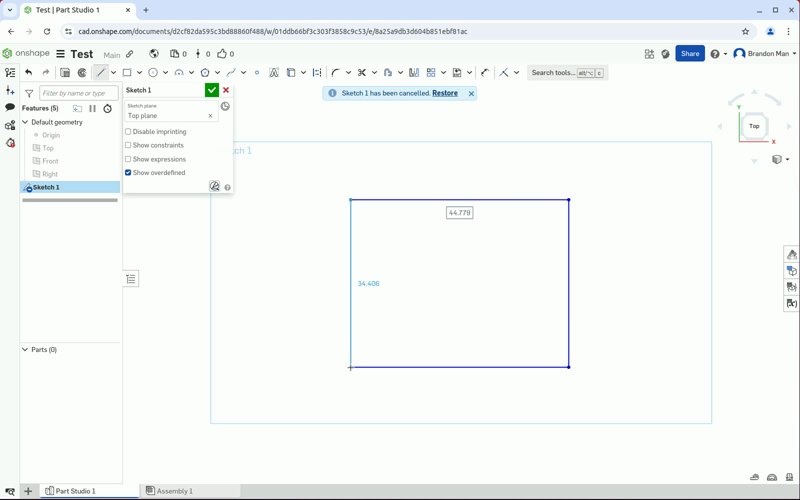
key(esc)
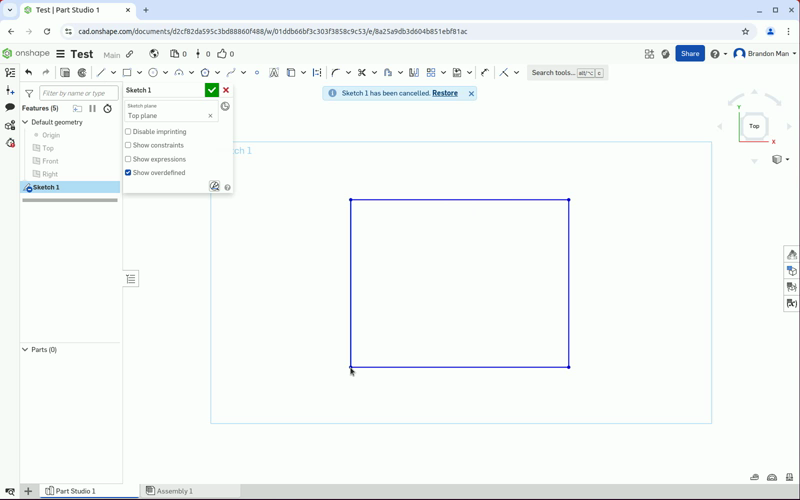
mouse_move(444, 314)
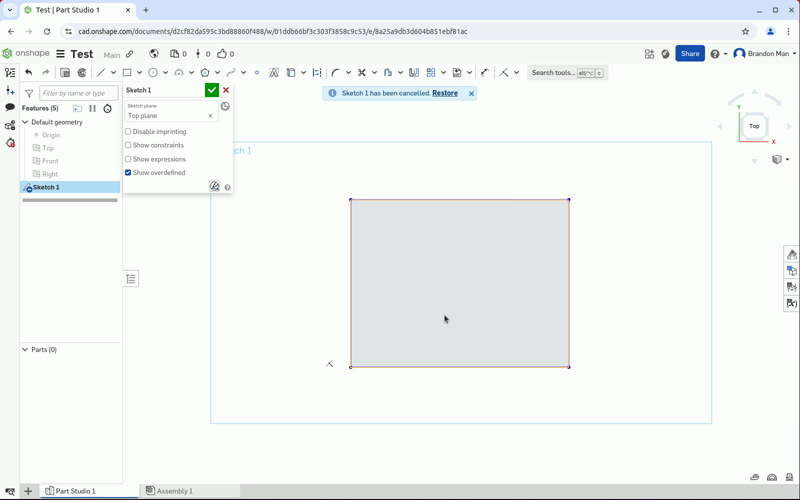
click(444, 314)
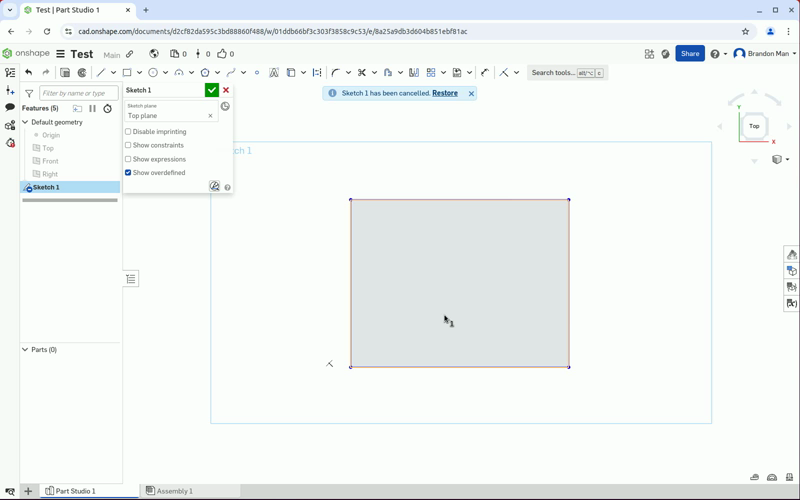
mouse_move(73, 352)
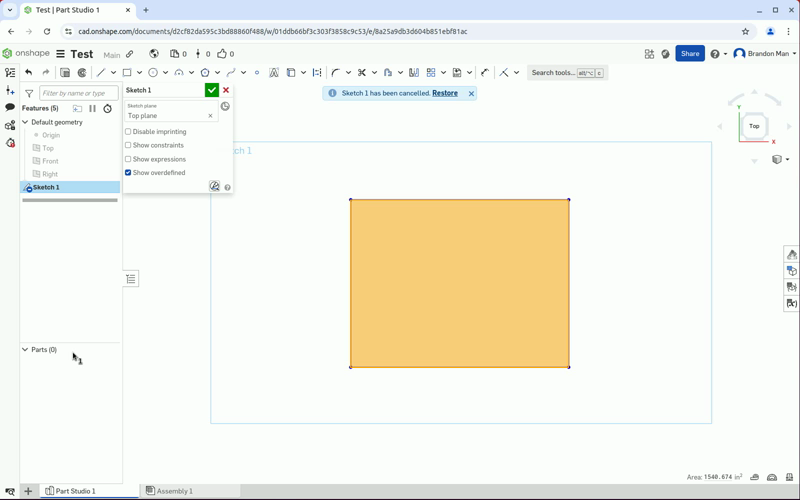
key(shift+y)
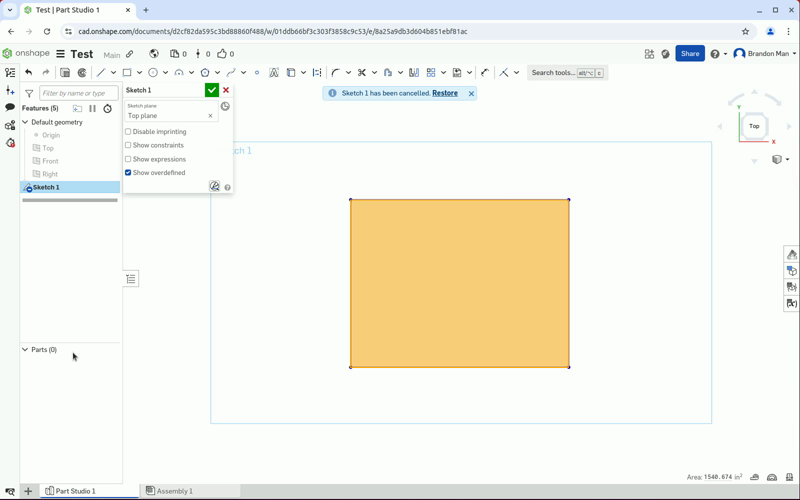
key(shift+e)
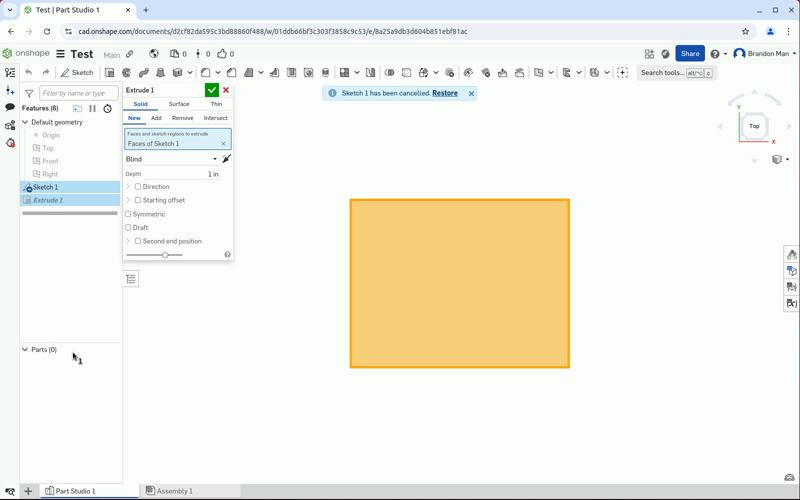
mouse_move(143, 106)
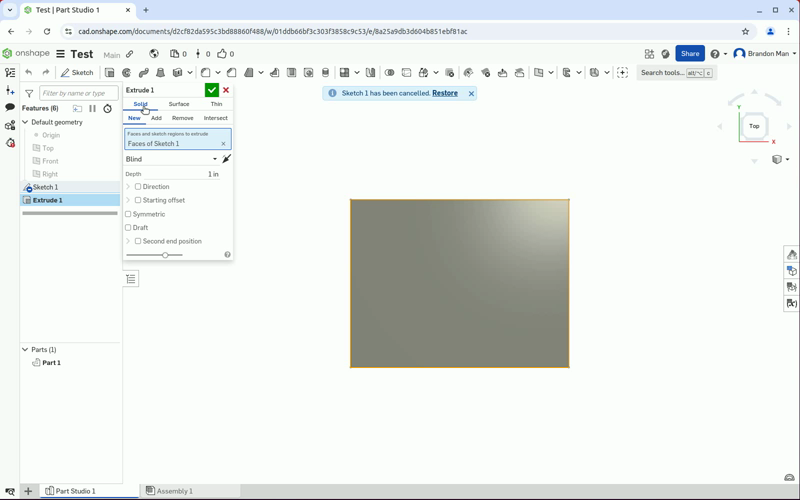
click(143, 106)
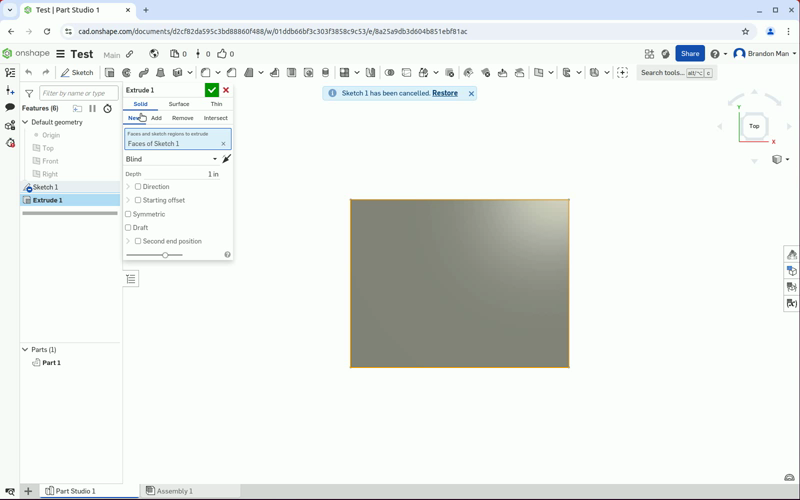
mouse_move(137, 120)
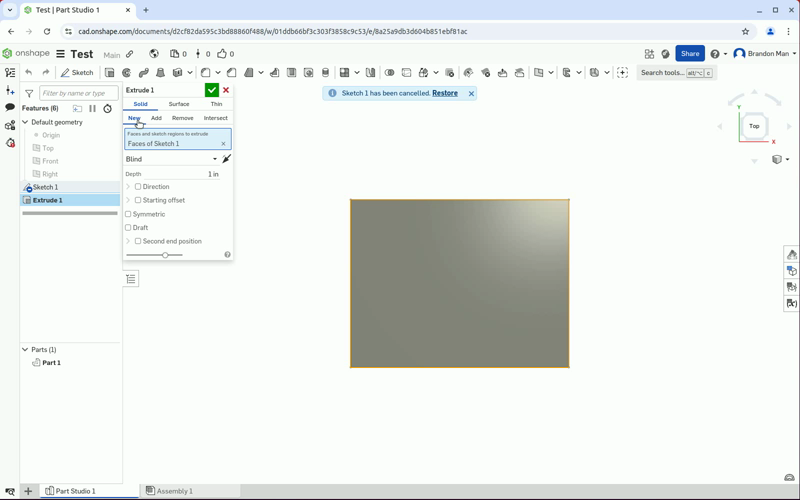
click(137, 120)
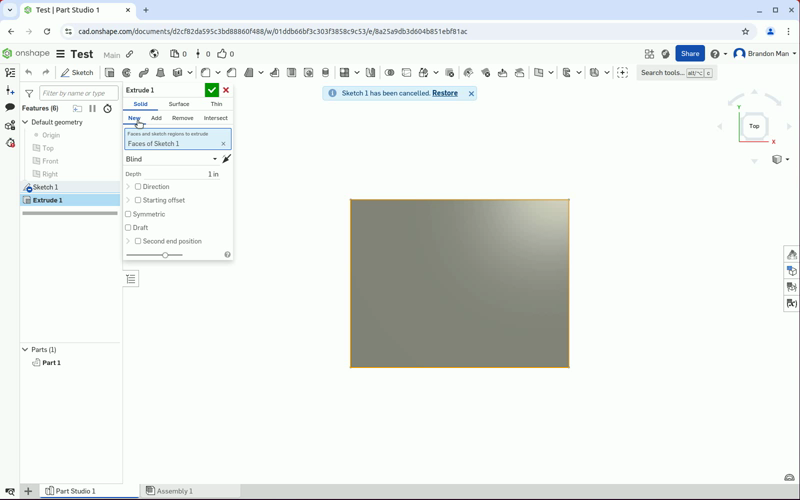
key(tab, 4)
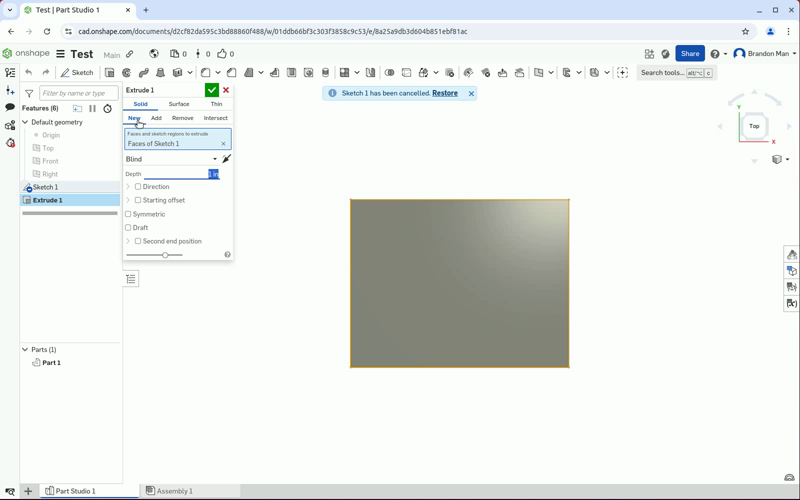
text(-0.241)
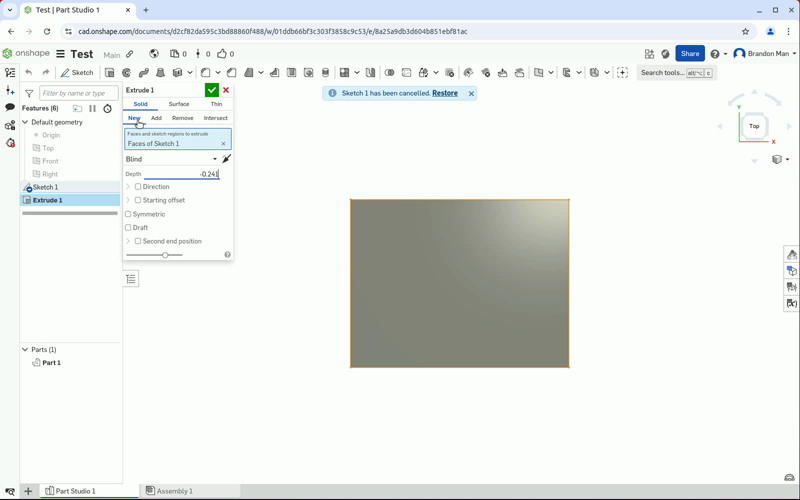
key(enter)
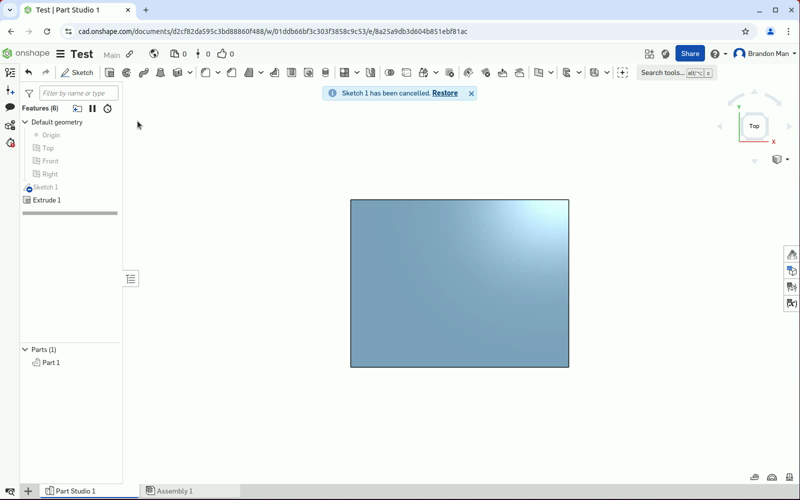
key(shift+h)
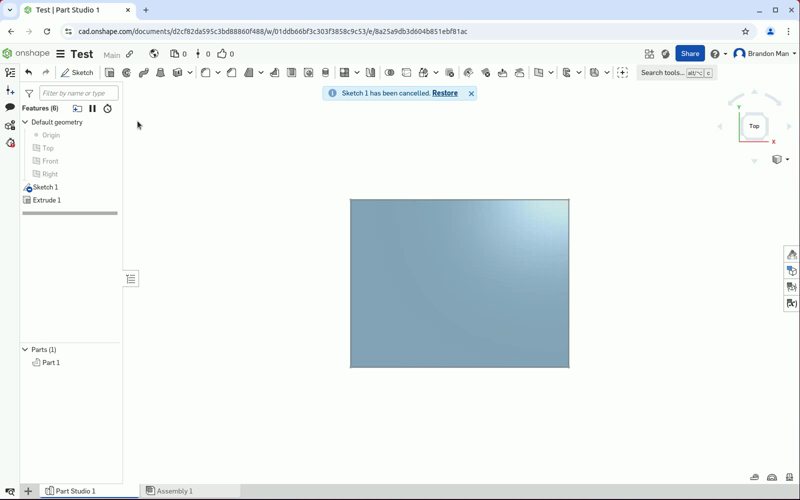
key(shift+h)
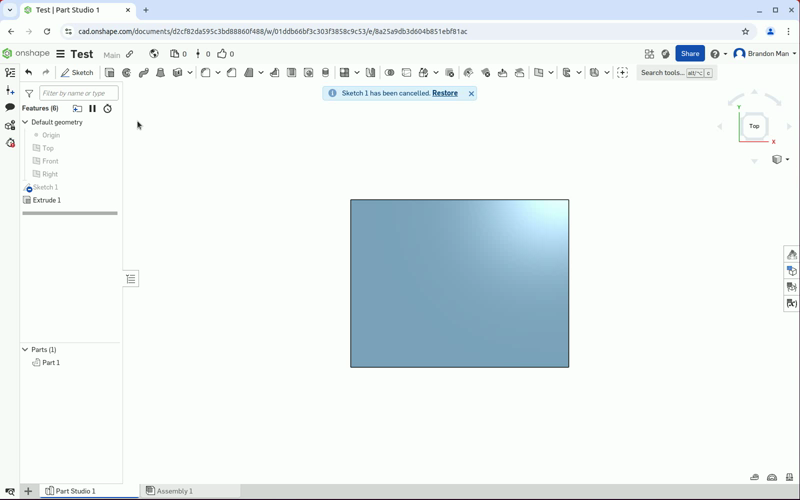
mouse_move(73, 189)
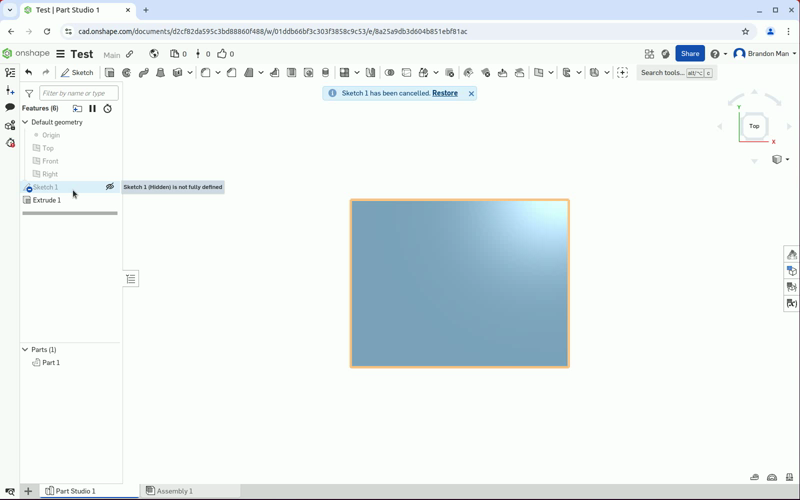
click(73, 189)
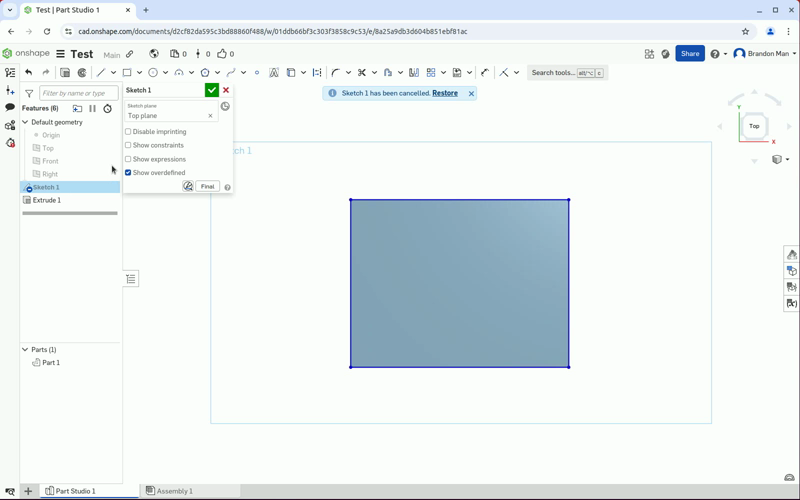
mouse_move(229, 92)
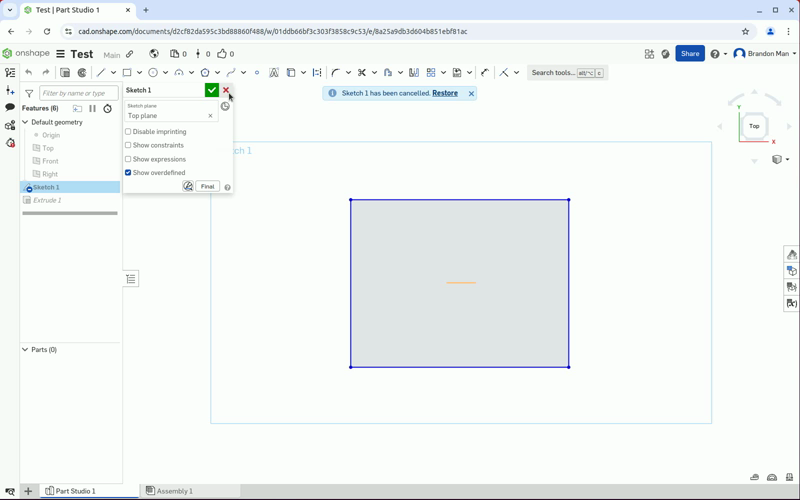
click(229, 92)
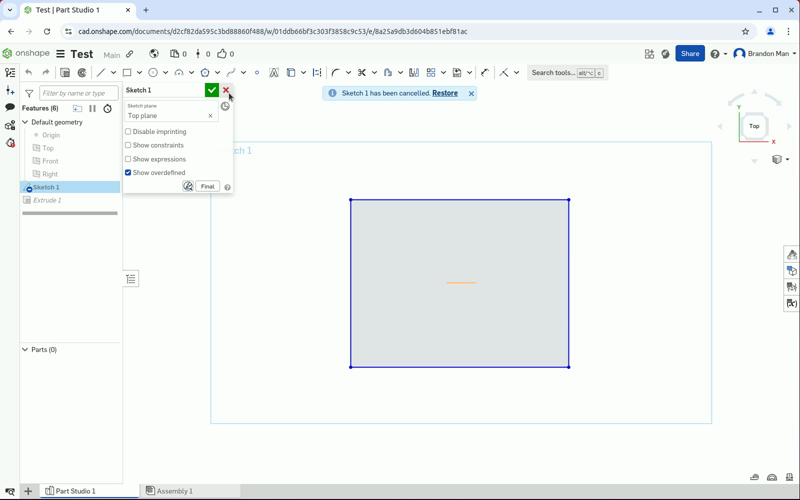
key(shift+s)
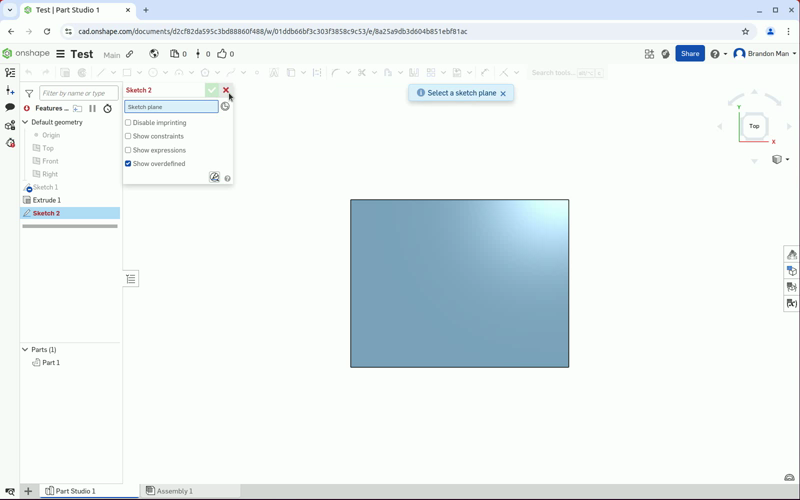
mouse_move(73, 150)
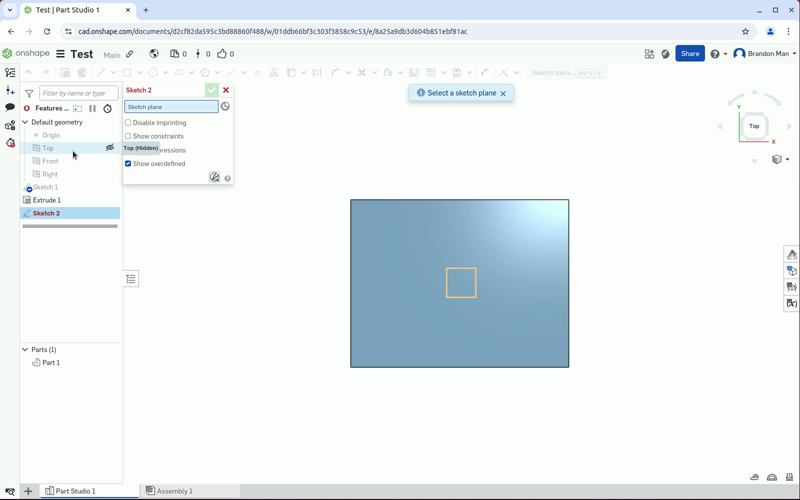
click(73, 150)
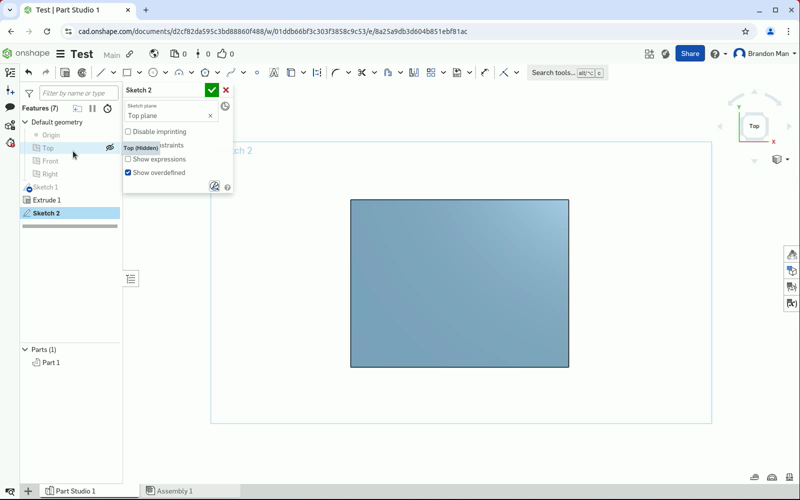
mouse_move(73, 352)
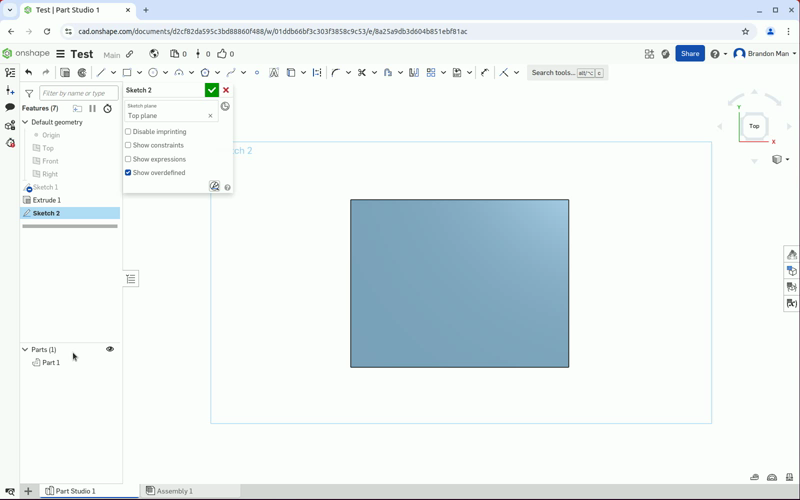
key(y)
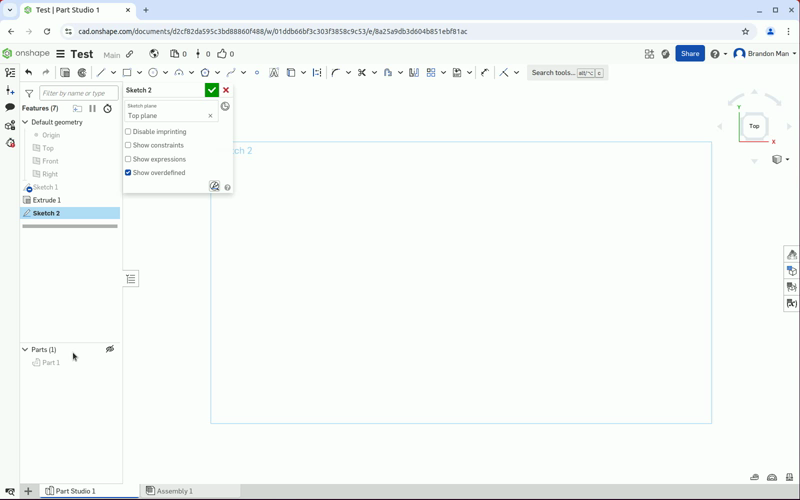
key(l)
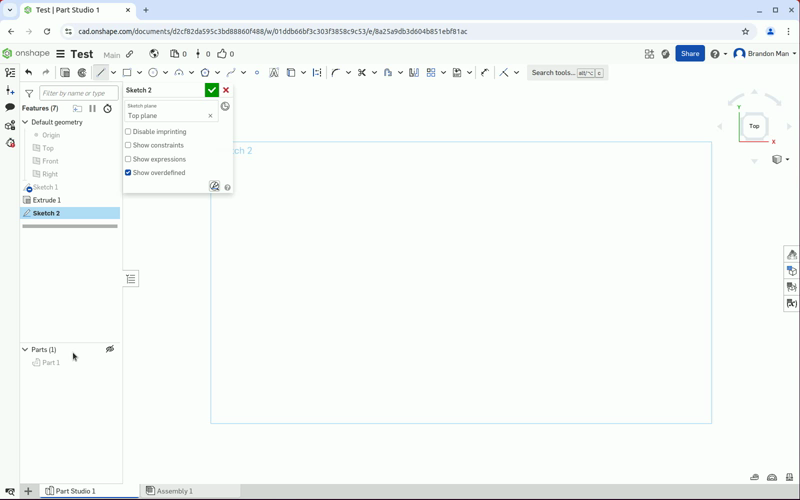
key_down(shift)
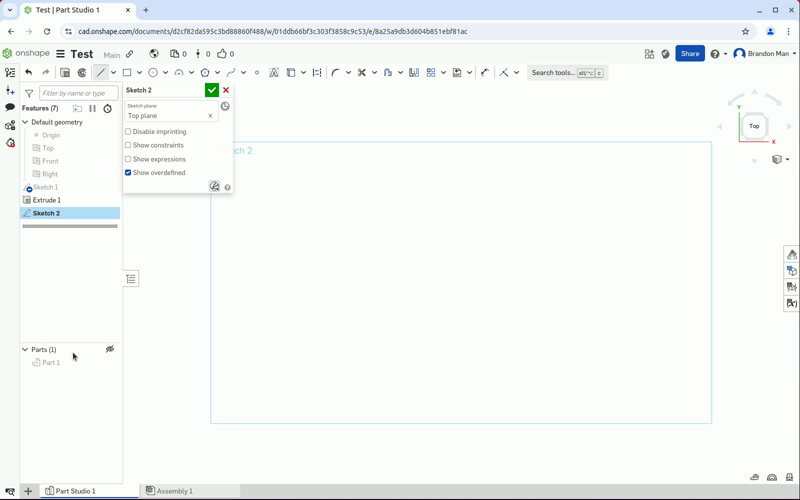
mouse_move(348, 369)
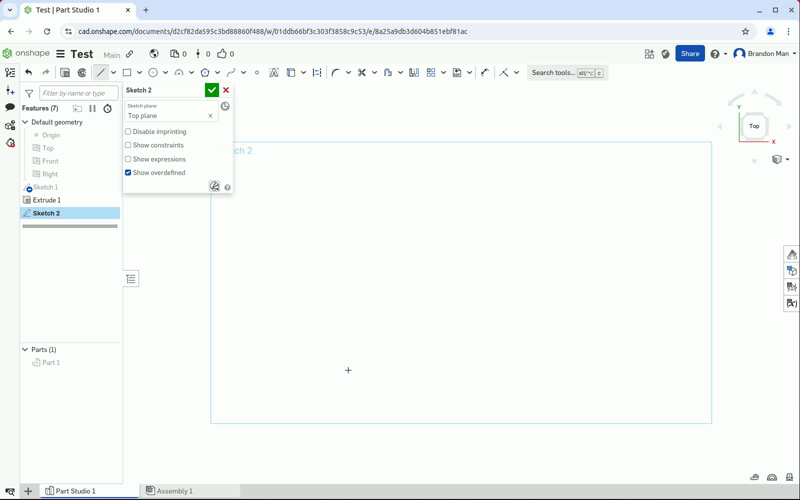
click(348, 369)
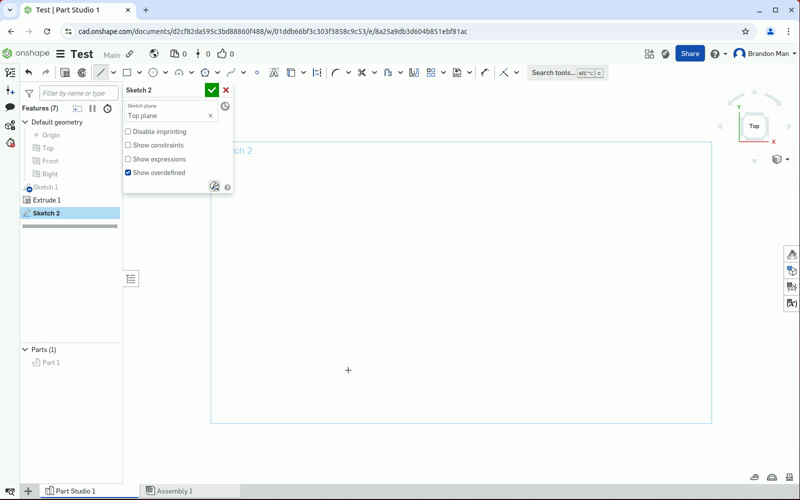
key_up(shift)
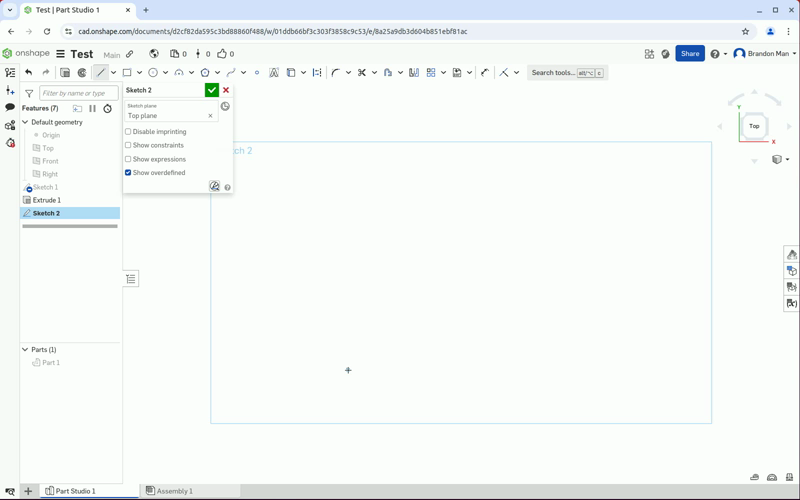
key_down(shift)
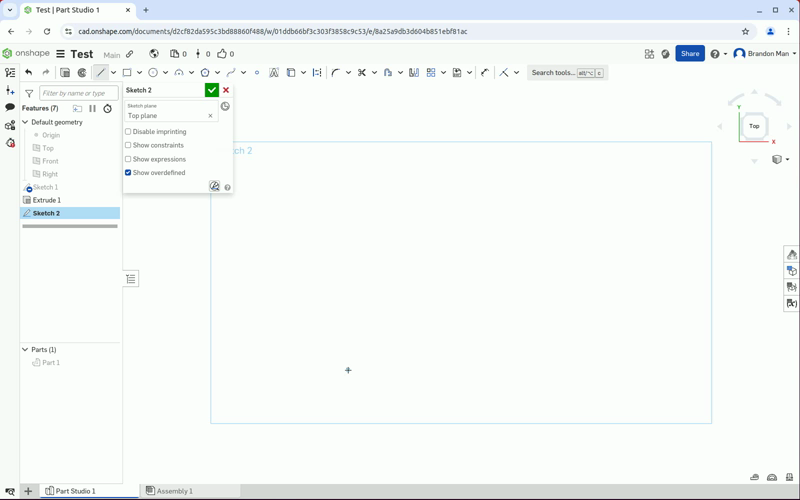
mouse_move(572, 369)
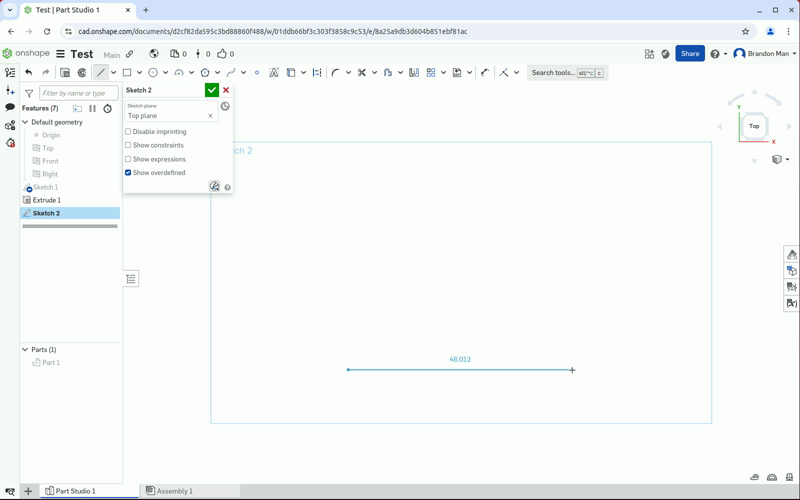
click(572, 369)
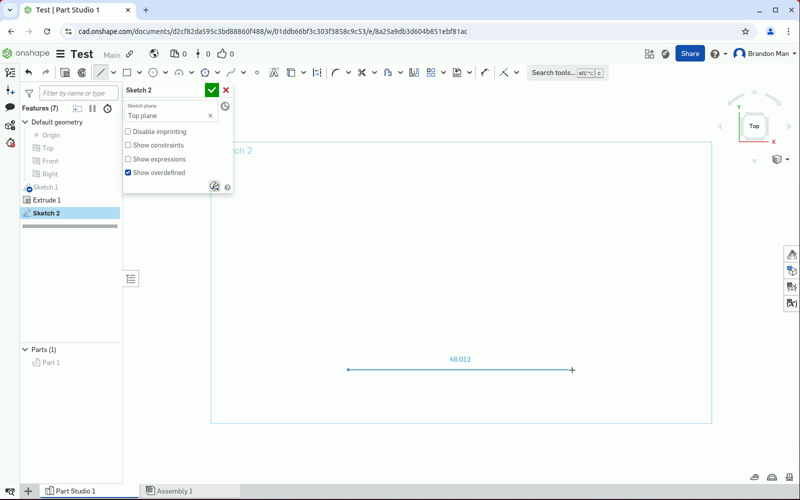
key_up(shift)
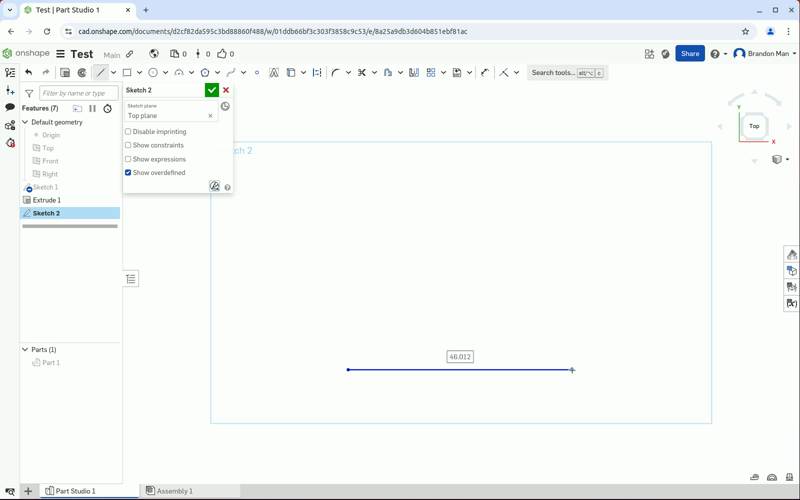
key_down(shift)
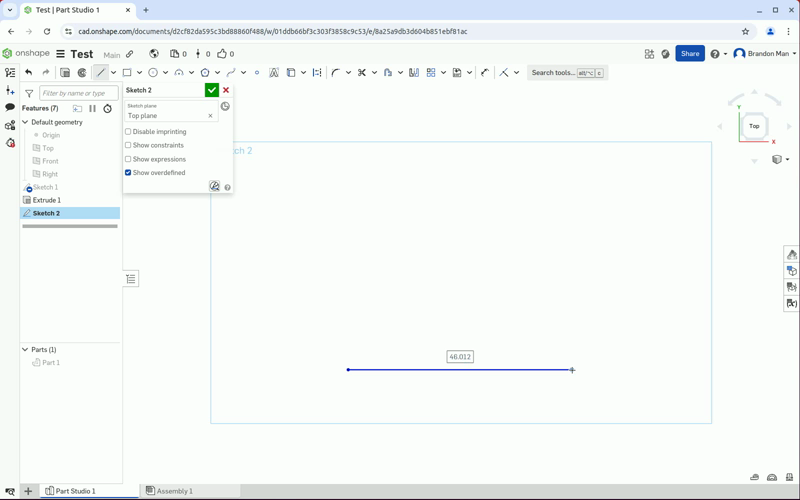
mouse_move(589, 369)
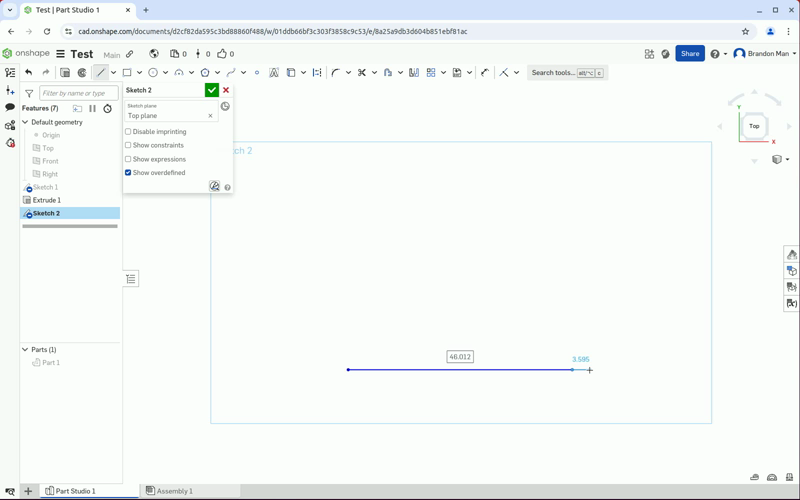
mouse_move(572, 367)
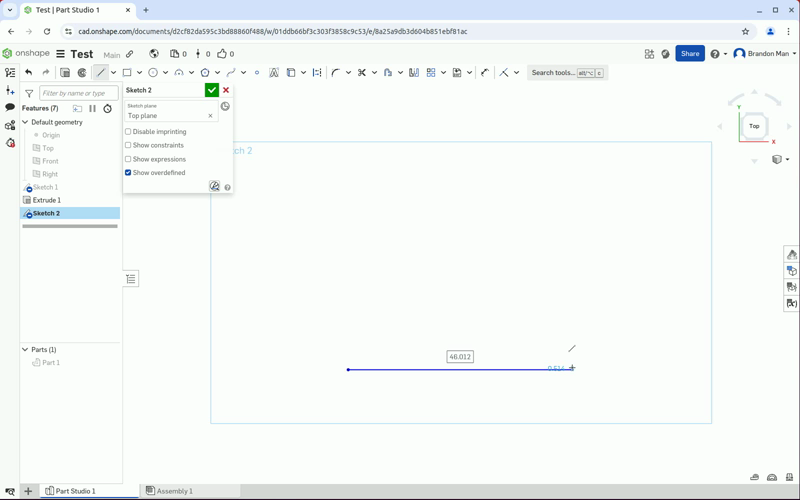
scroll(6)
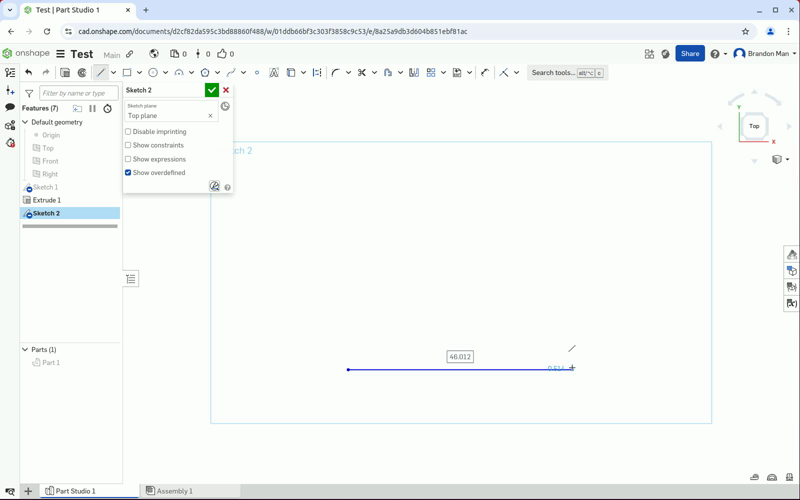
scroll(6)
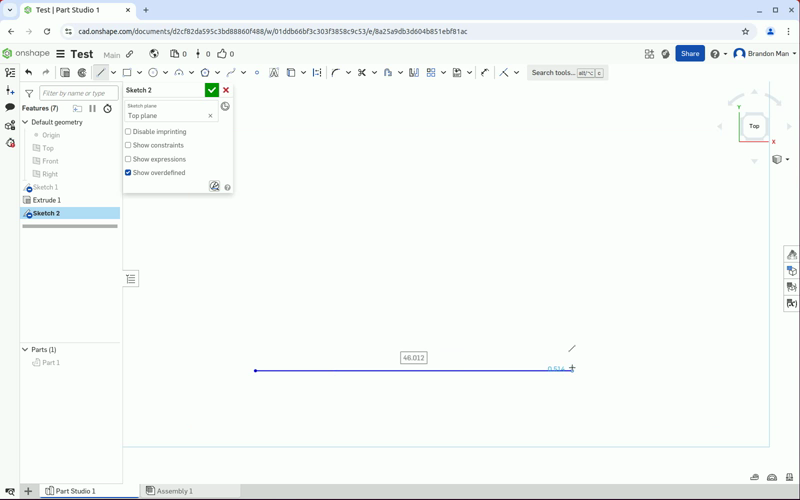
scroll(6)
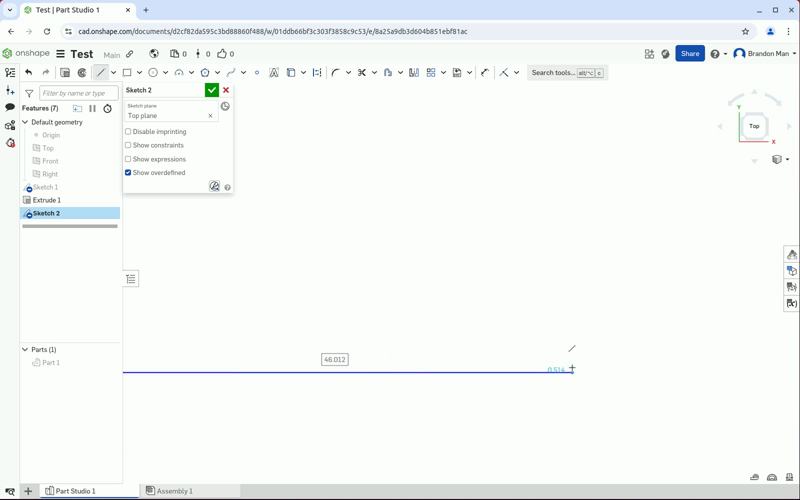
scroll(6)
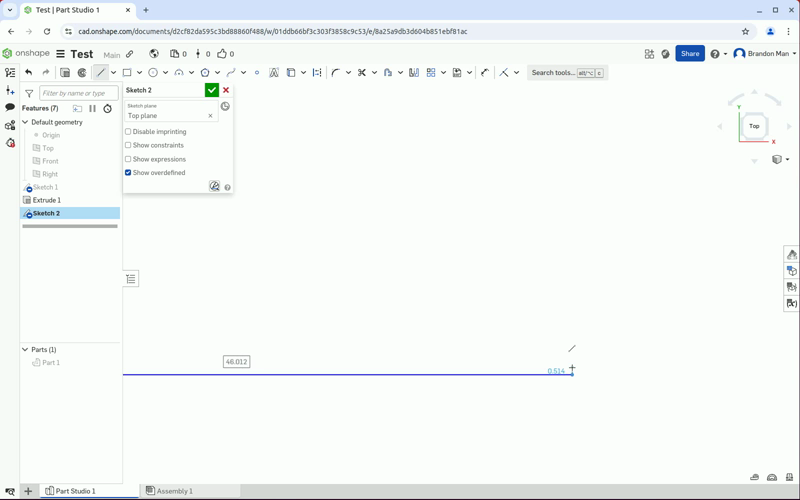
scroll(6)
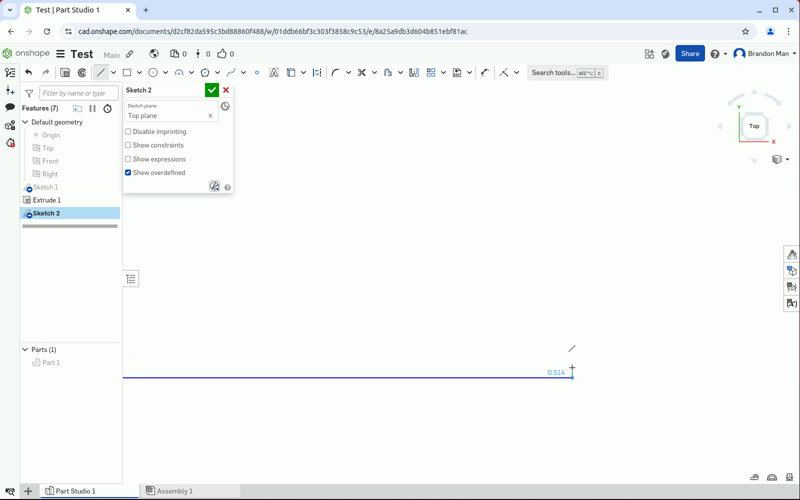
scroll(6)
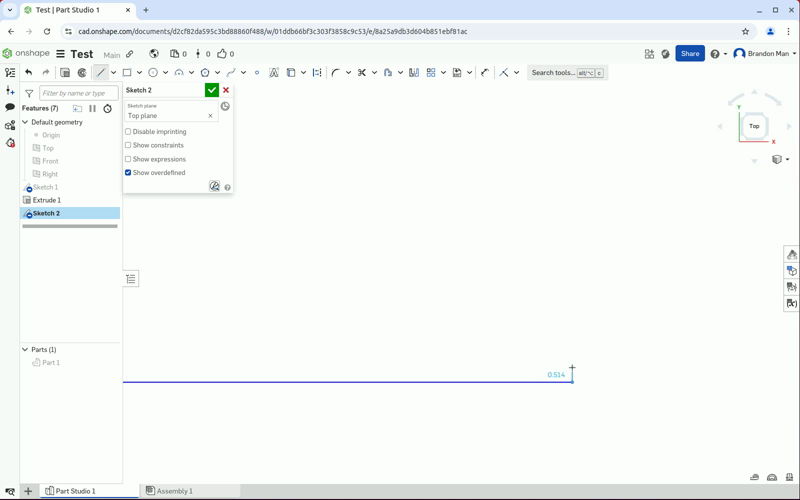
scroll(6)
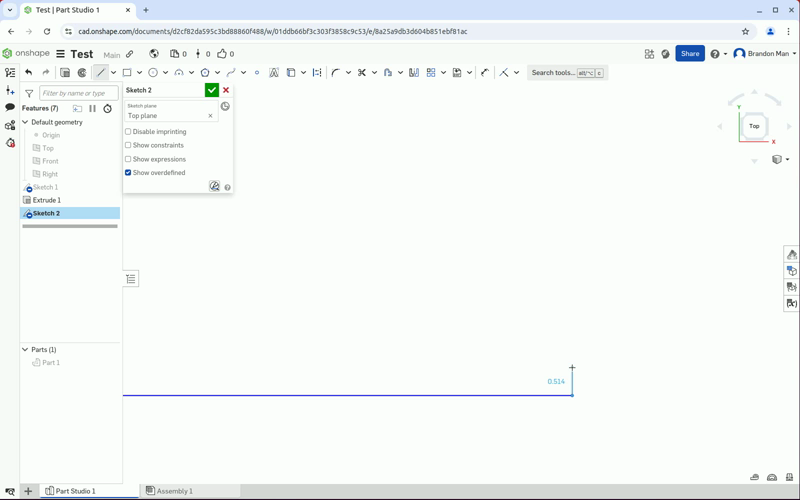
click(572, 367)
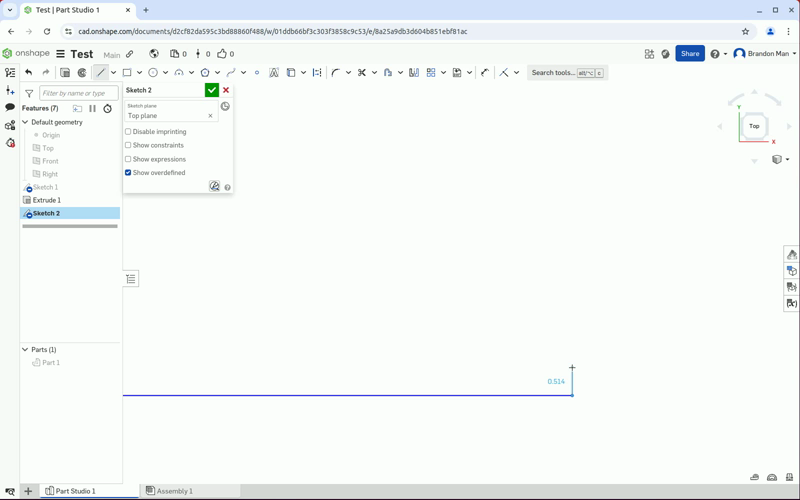
scroll(-6)
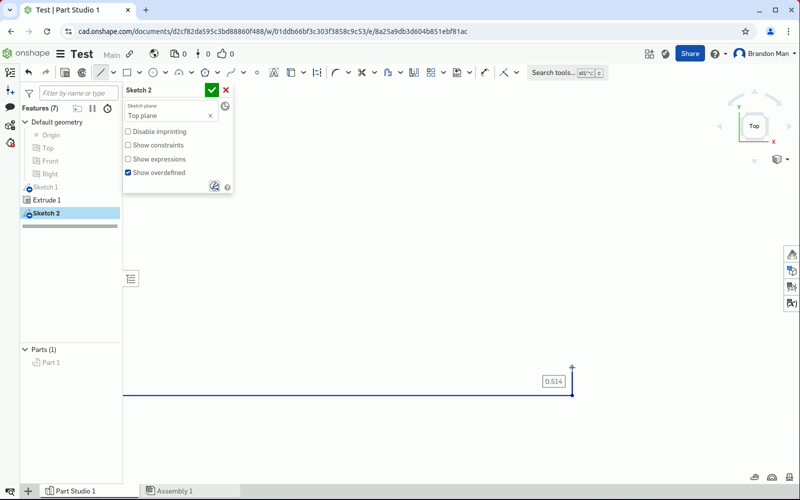
scroll(-6)
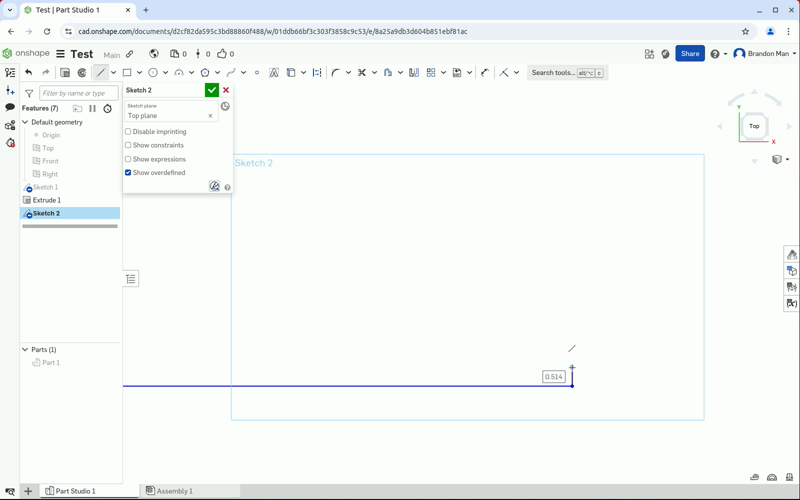
scroll(-6)
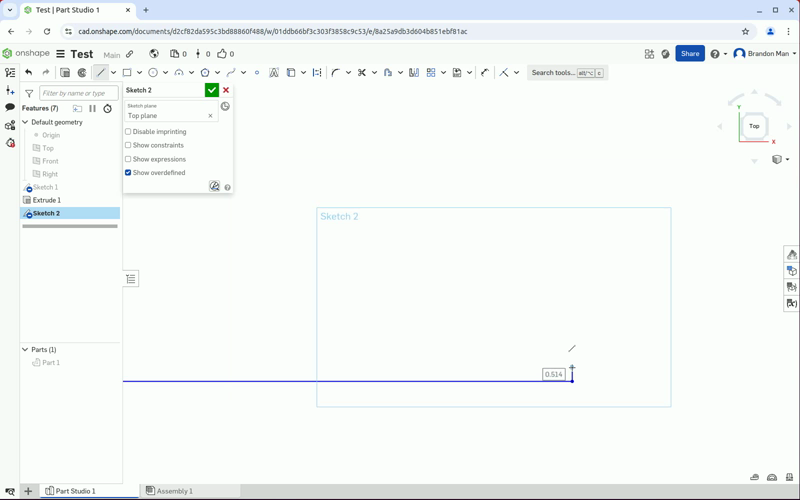
scroll(-6)
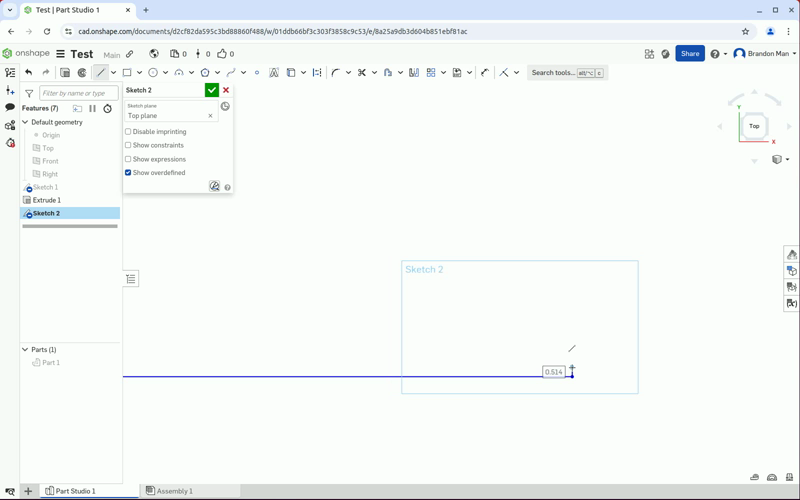
scroll(-6)
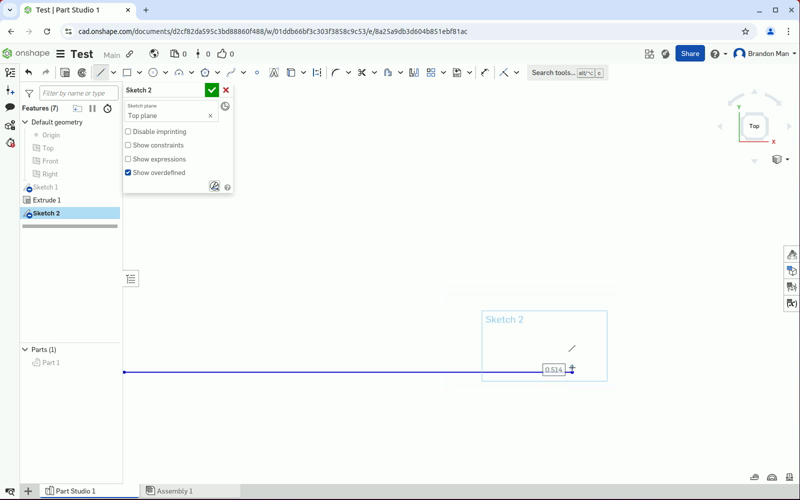
scroll(-6)
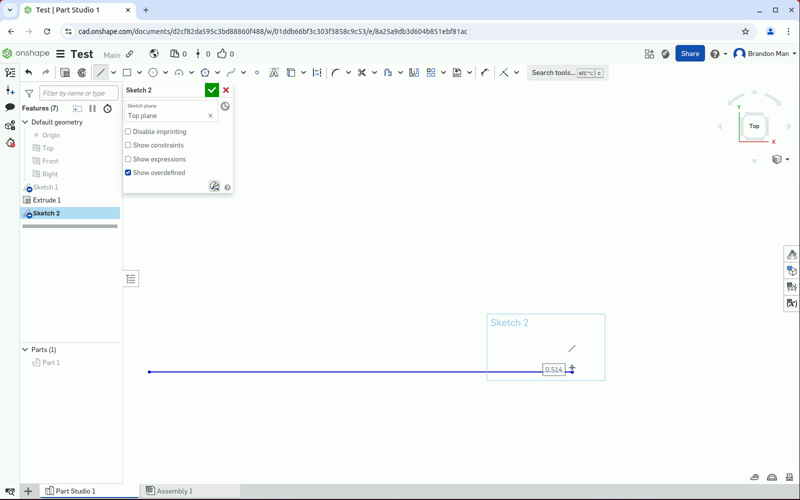
scroll(-6)
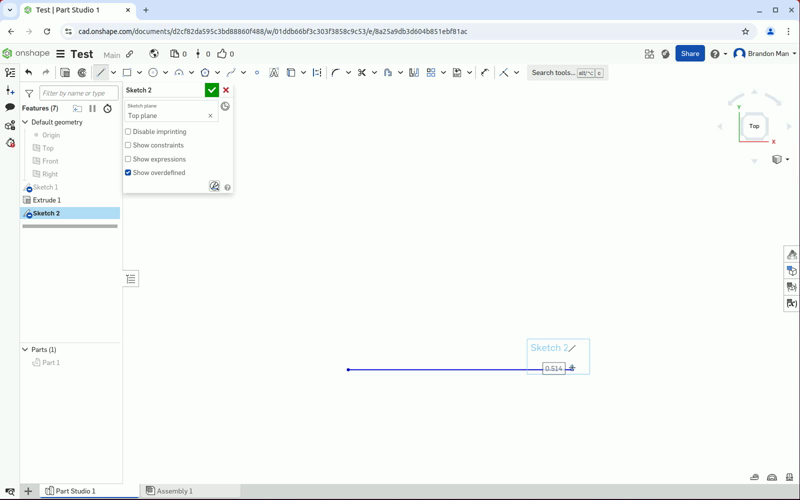
key_up(shift)
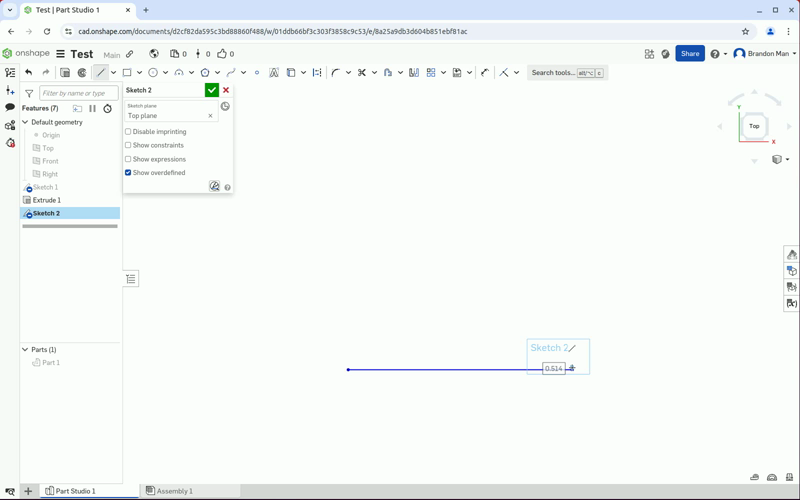
key_down(shift)
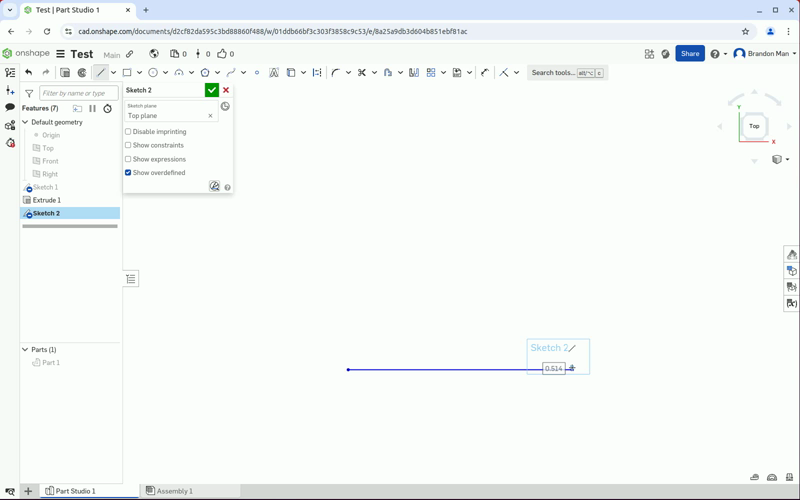
mouse_move(589, 367)
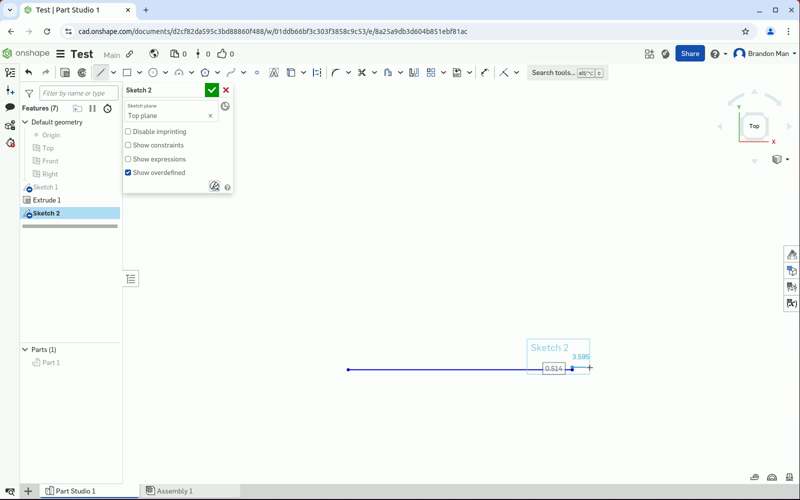
mouse_move(569, 367)
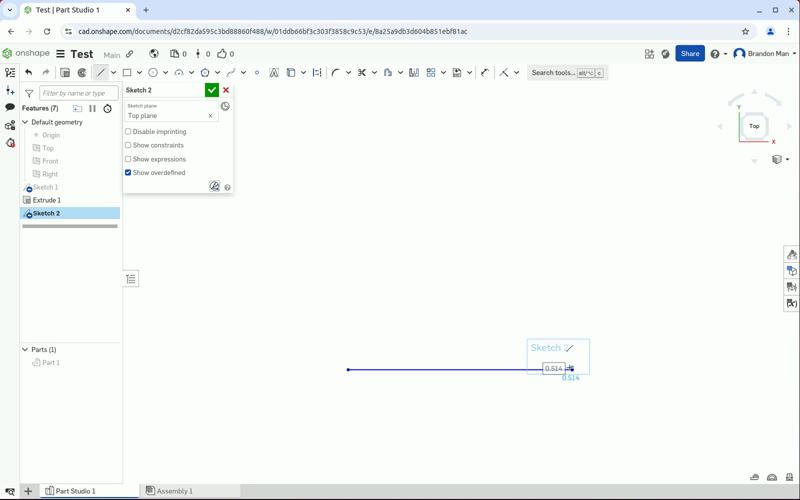
scroll(6)
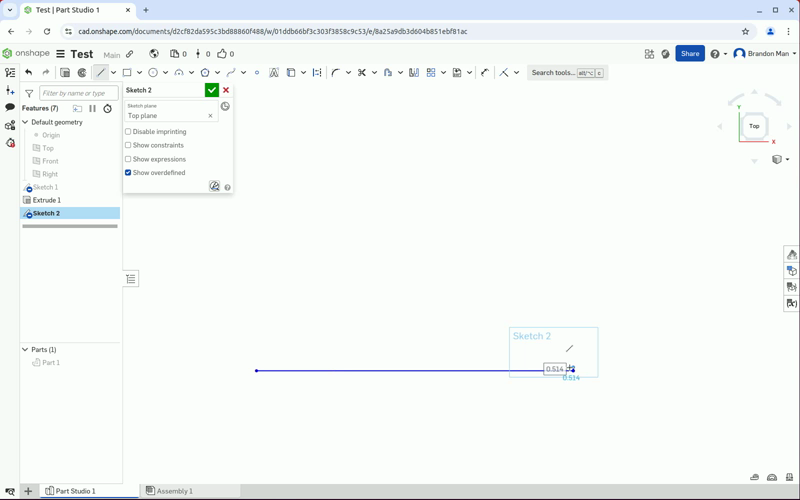
scroll(6)
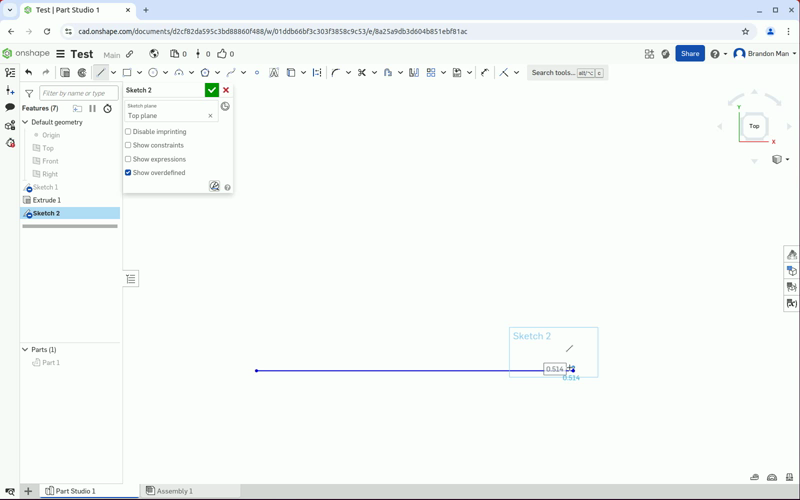
scroll(6)
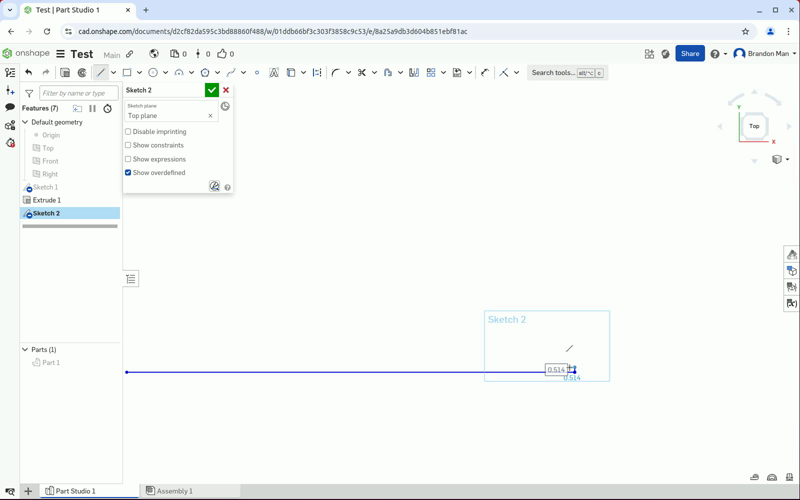
scroll(6)
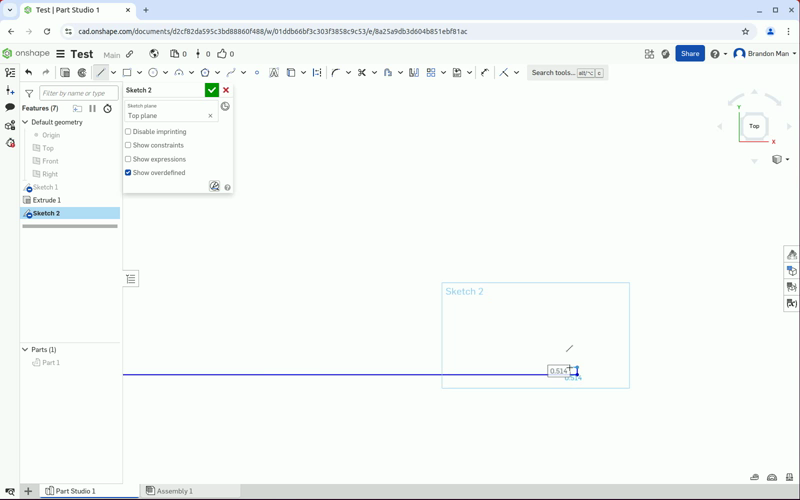
scroll(6)
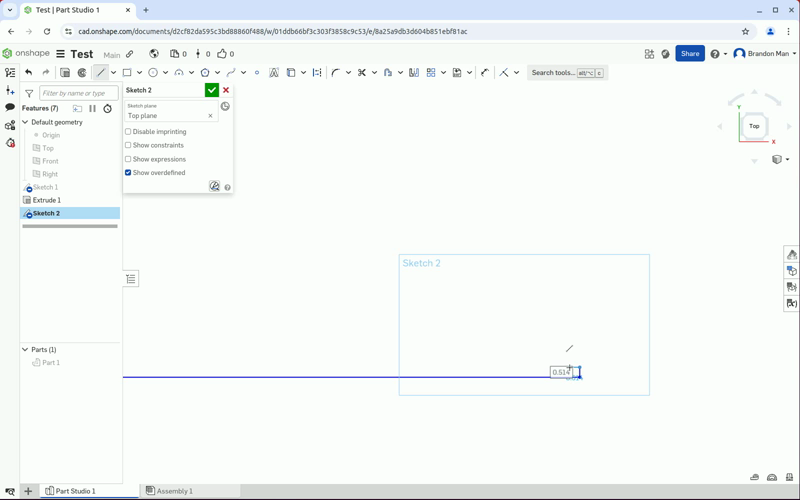
scroll(6)
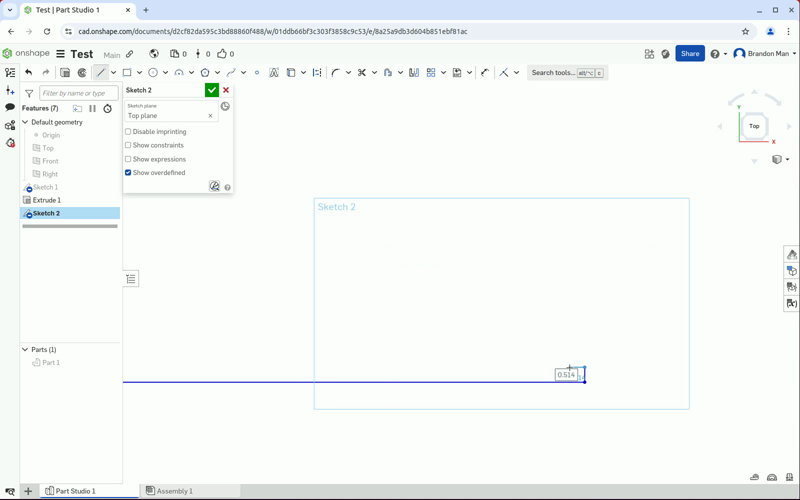
scroll(6)
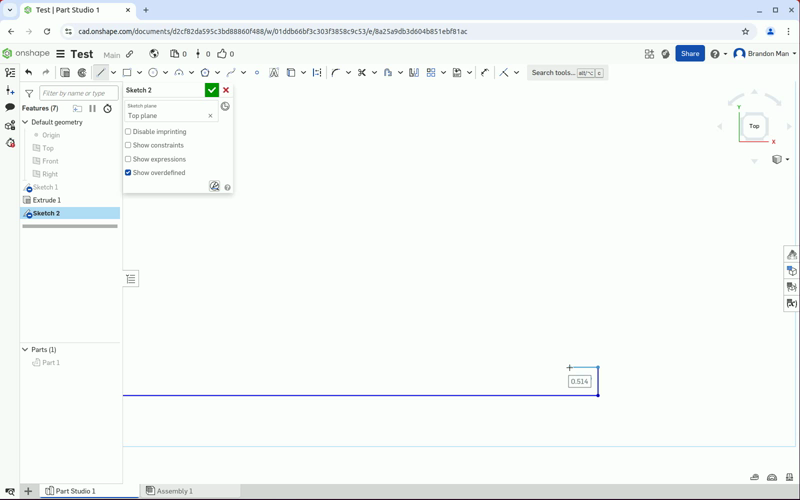
click(569, 367)
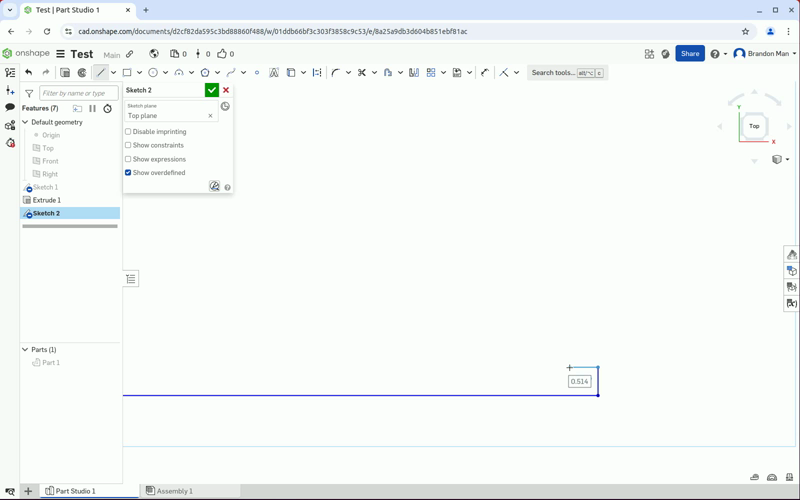
scroll(-6)
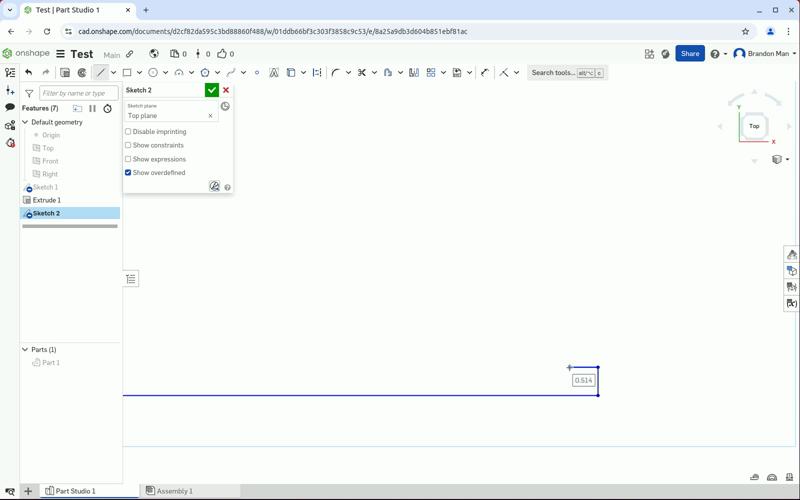
scroll(-6)
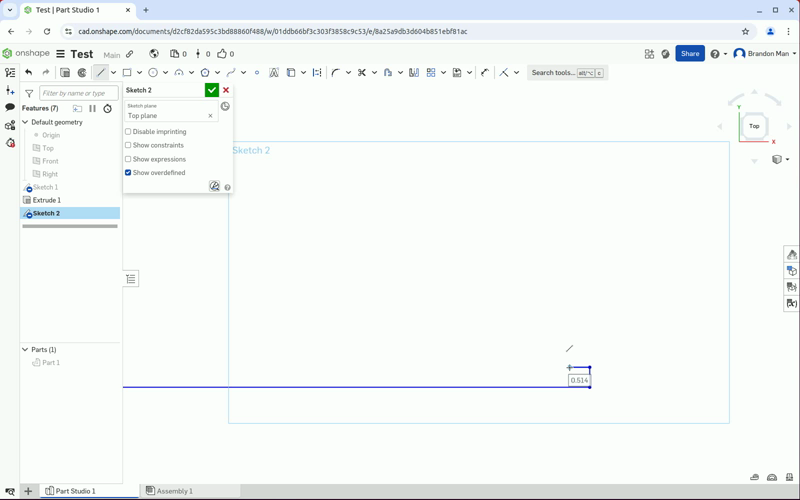
scroll(-6)
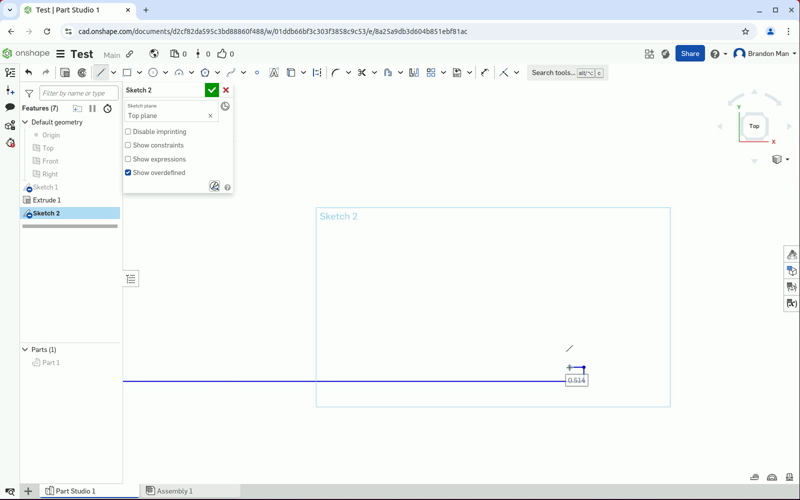
scroll(-6)
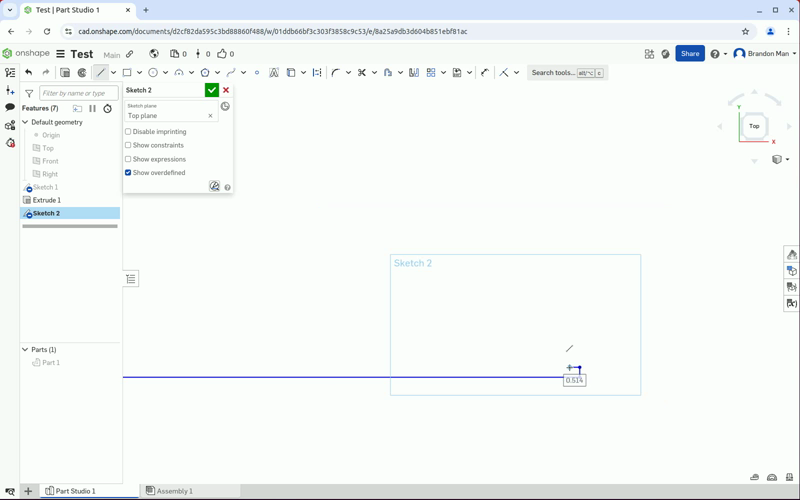
scroll(-6)
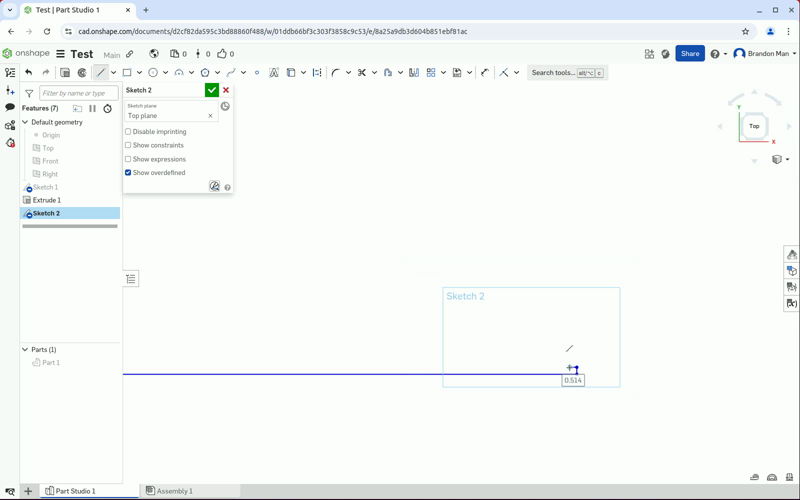
scroll(-6)
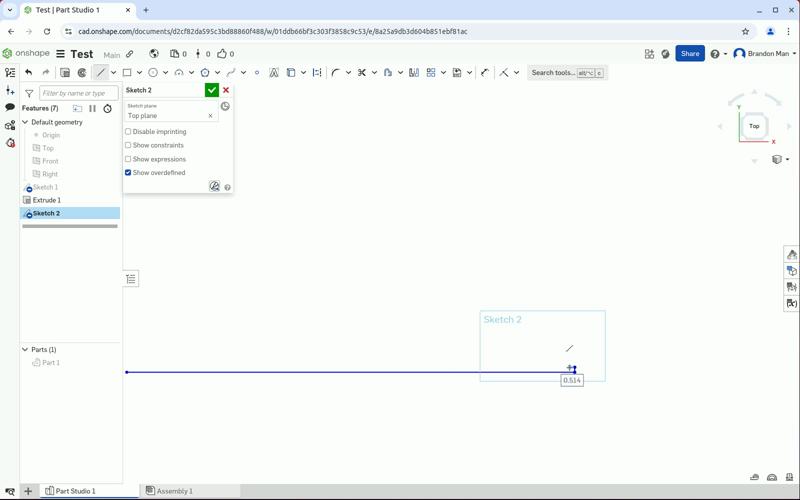
scroll(-6)
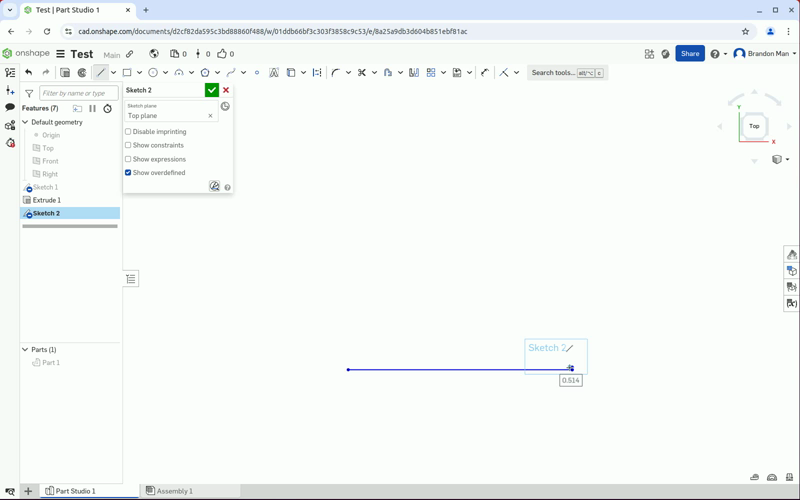
key_up(shift)
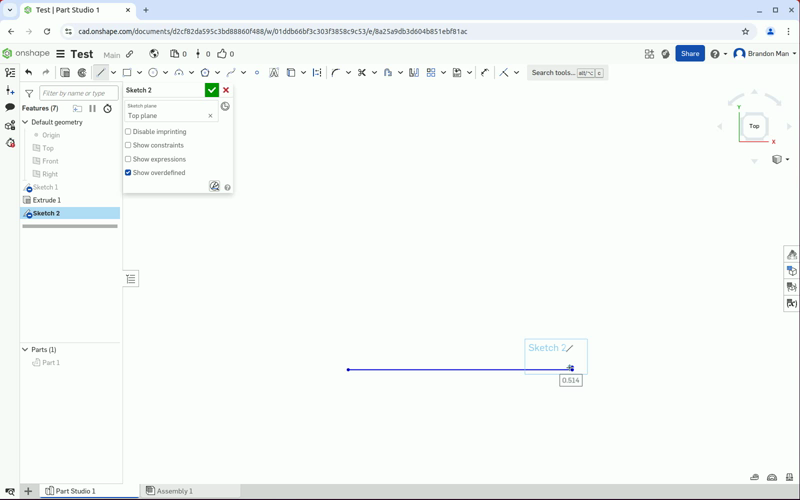
key_down(shift)
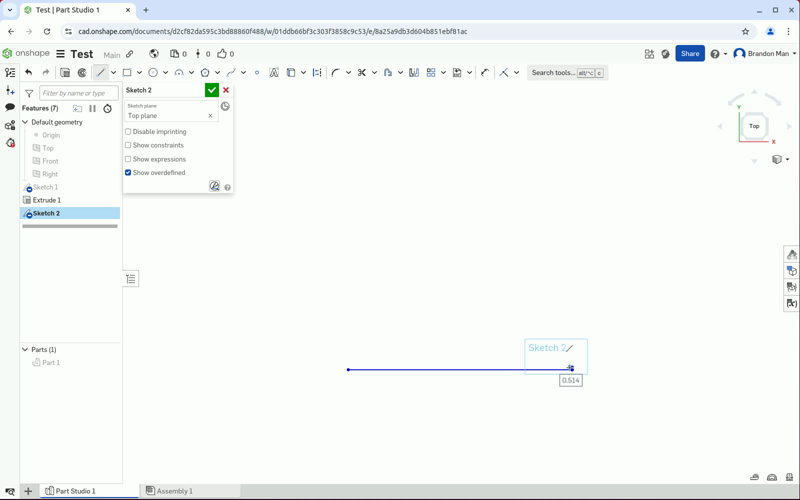
mouse_move(350, 367)
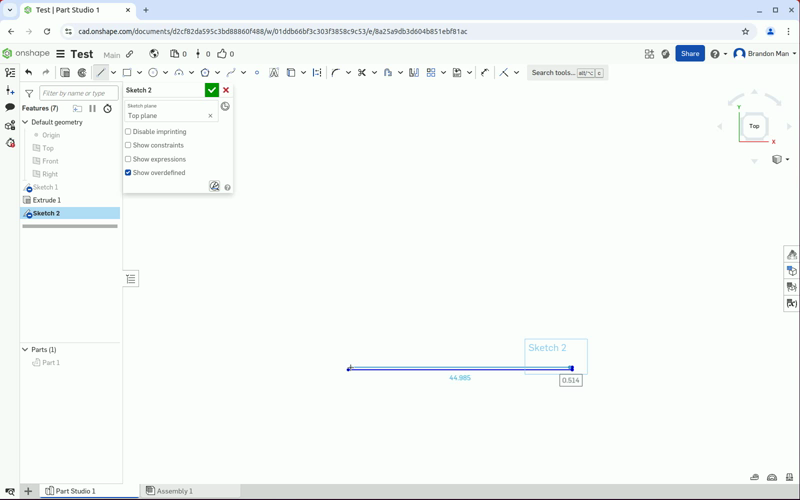
scroll(6)
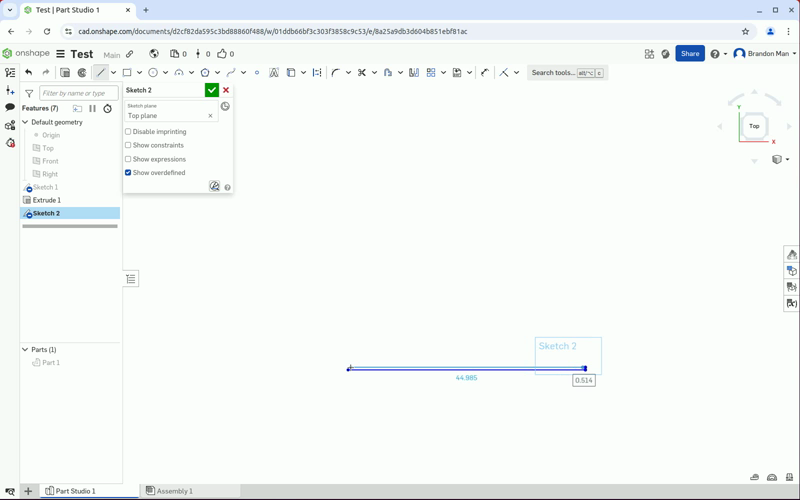
scroll(6)
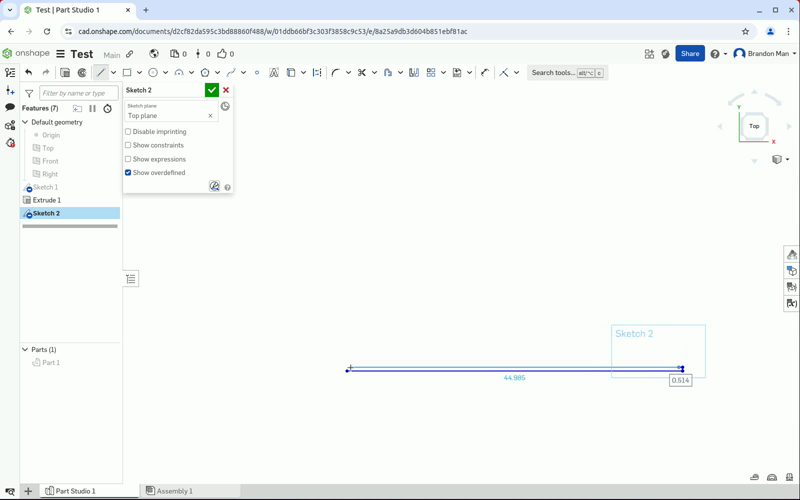
scroll(6)
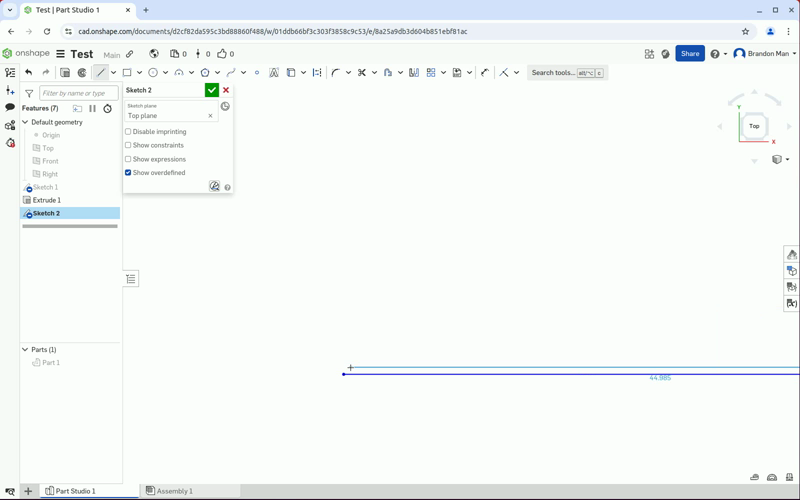
scroll(6)
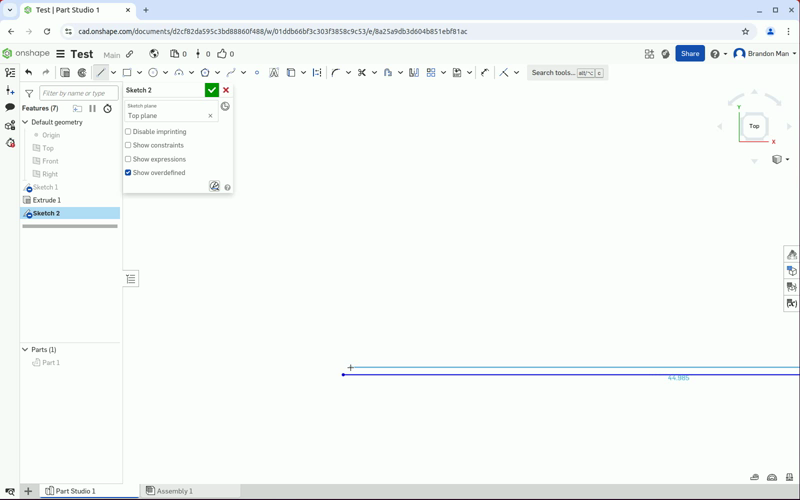
scroll(6)
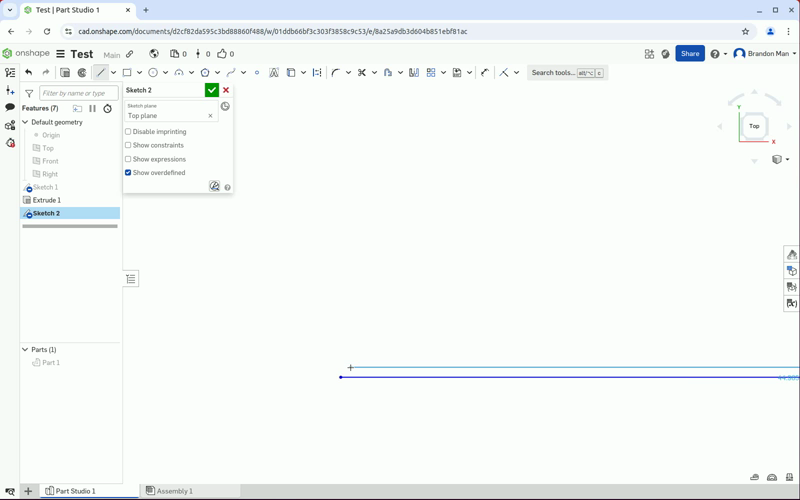
scroll(6)
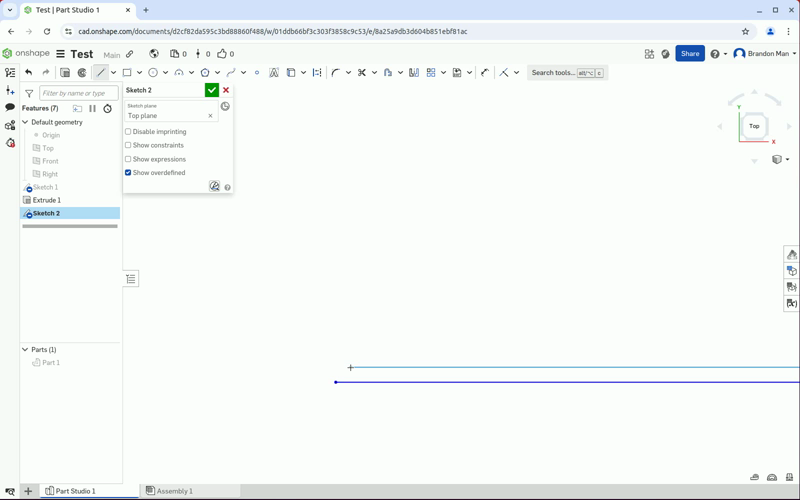
scroll(6)
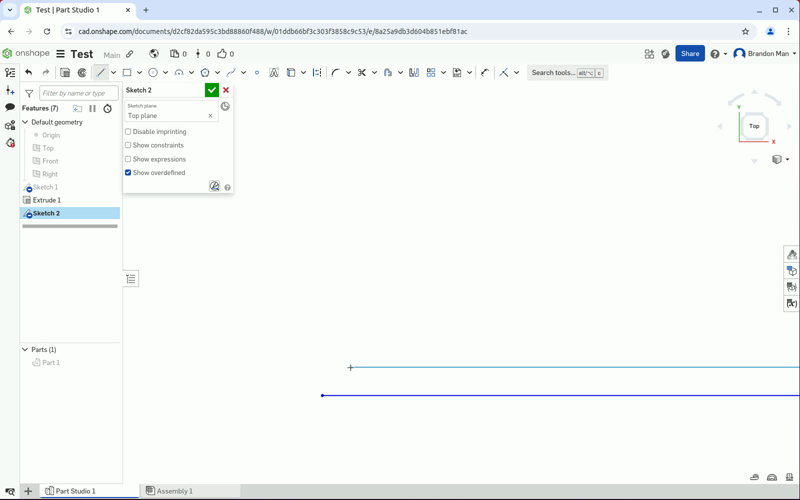
click(350, 367)
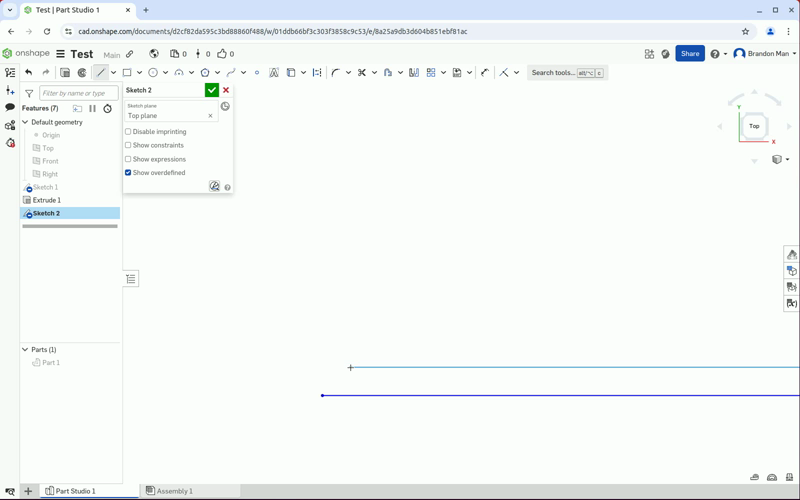
scroll(-6)
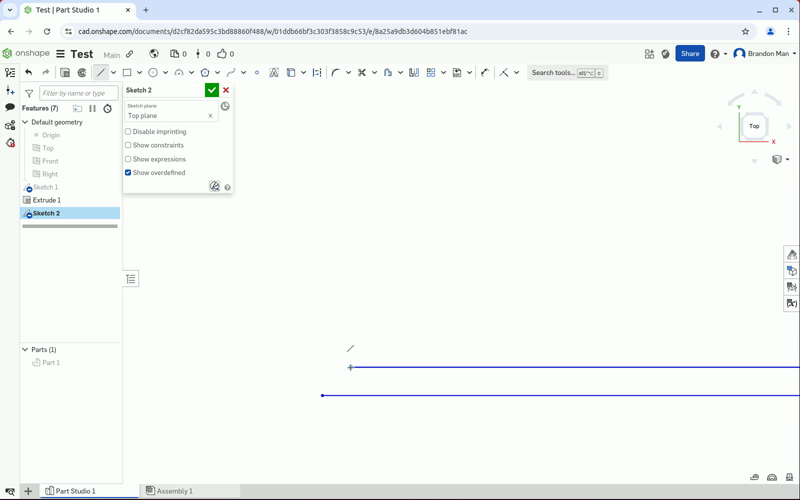
scroll(-6)
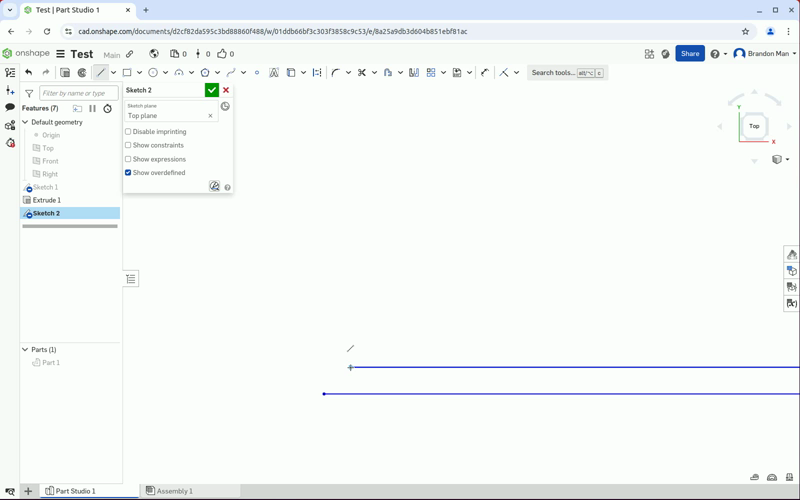
scroll(-6)
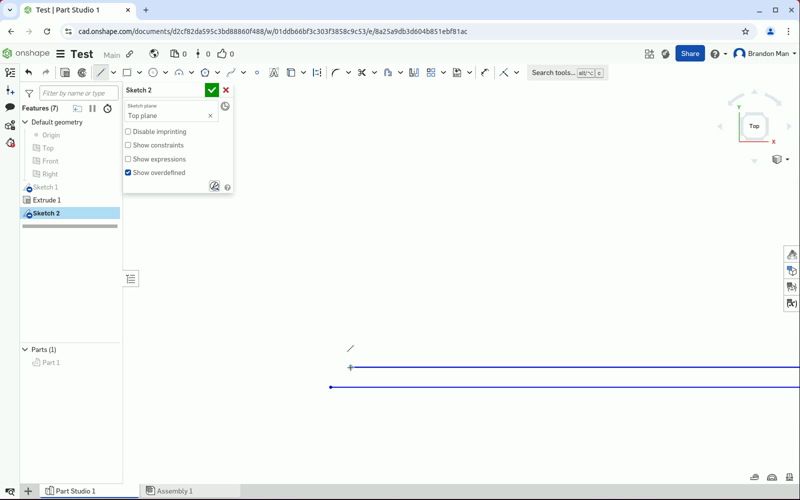
scroll(-6)
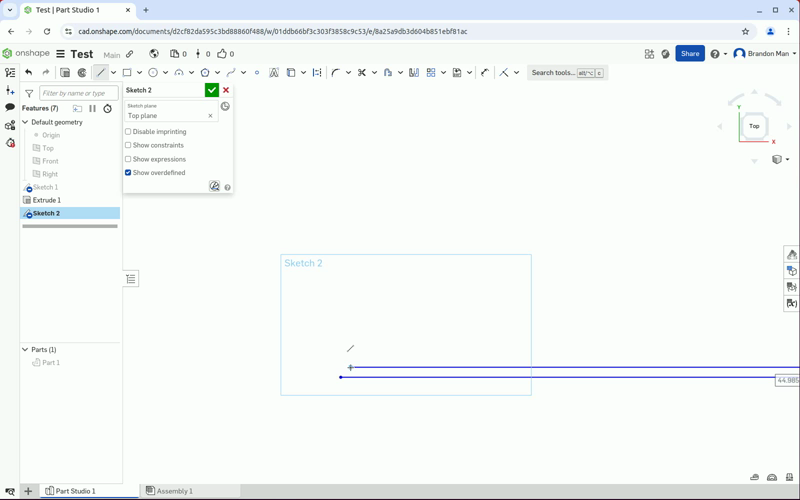
scroll(-6)
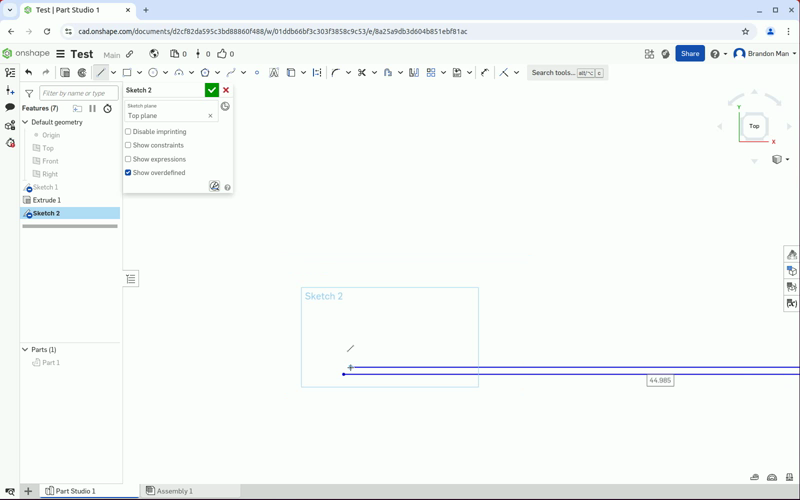
scroll(-6)
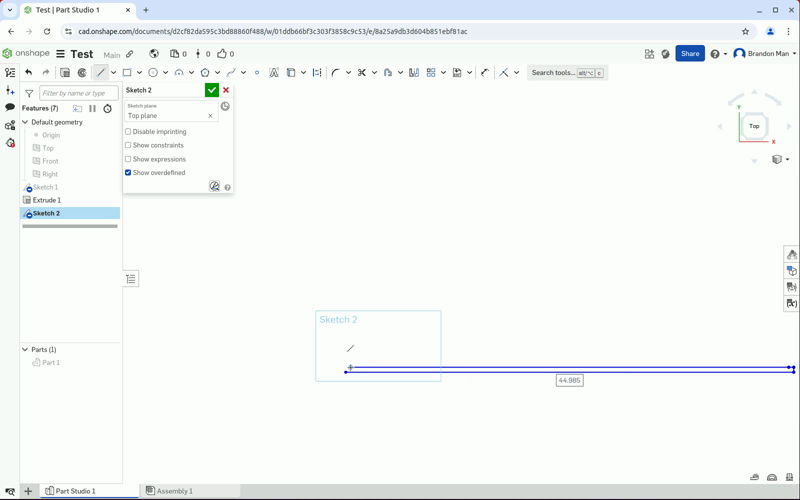
scroll(-6)
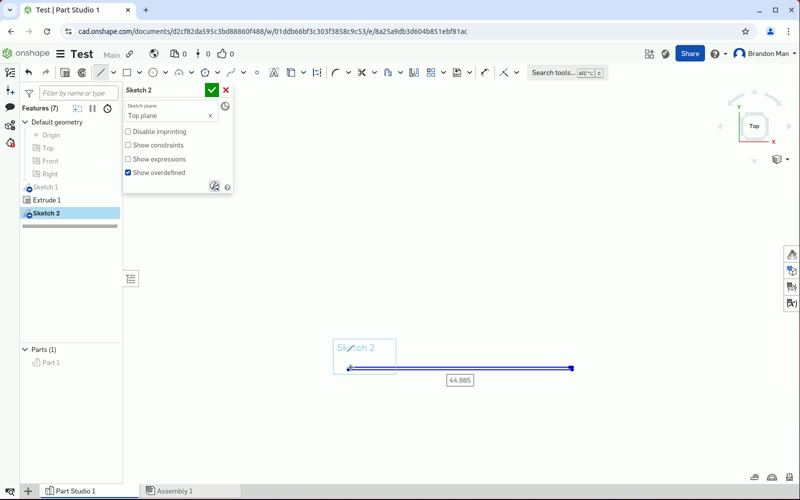
key_up(shift)
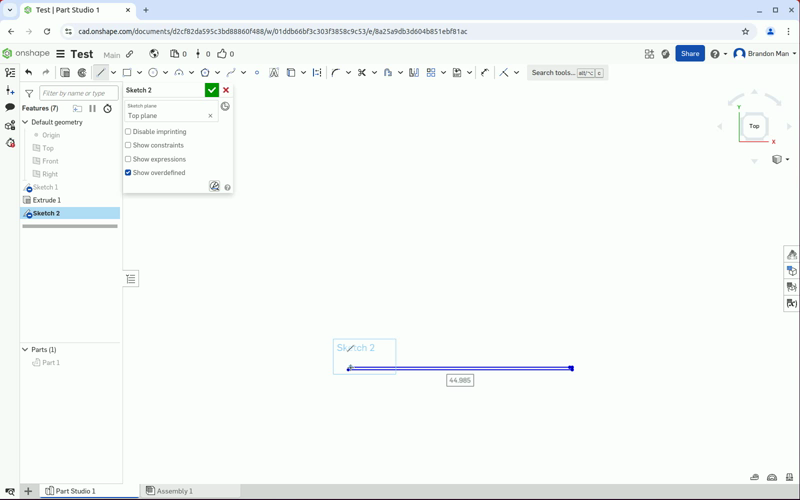
key_down(shift)
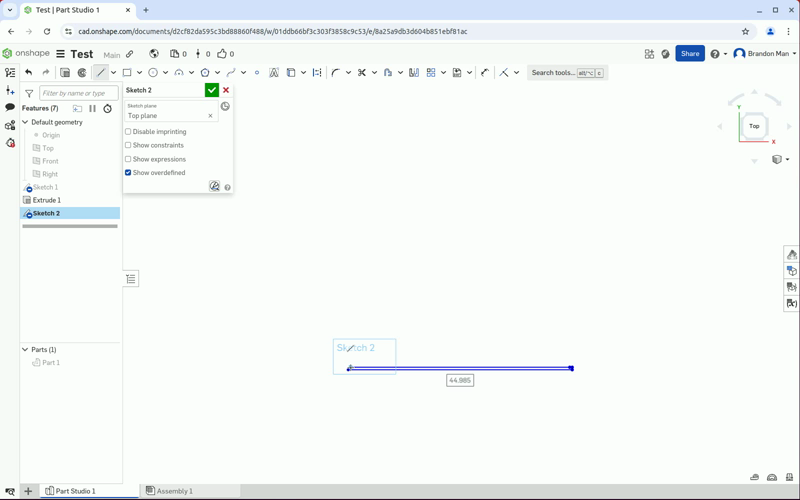
mouse_move(380, 367)
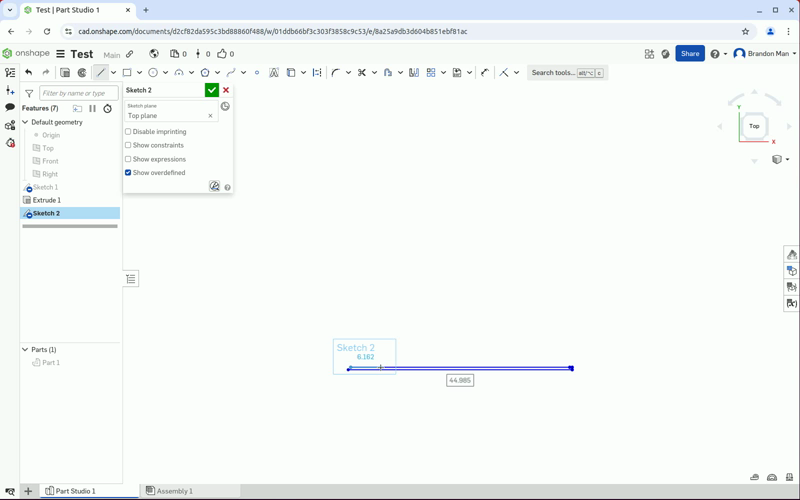
mouse_move(348, 367)
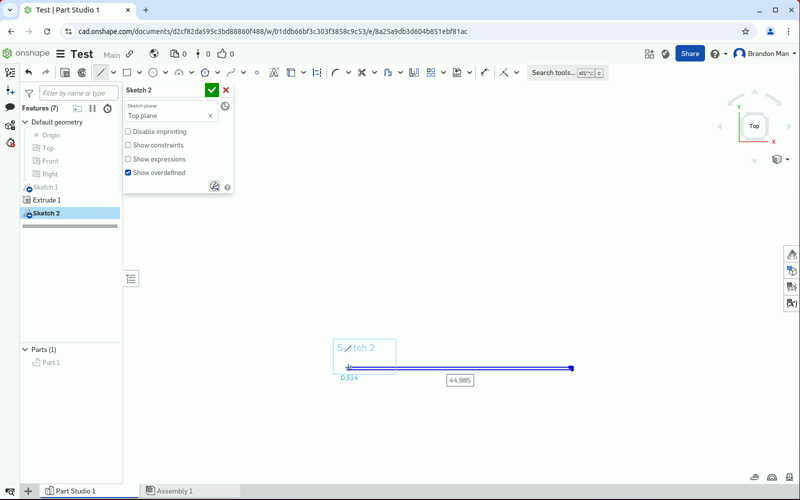
scroll(6)
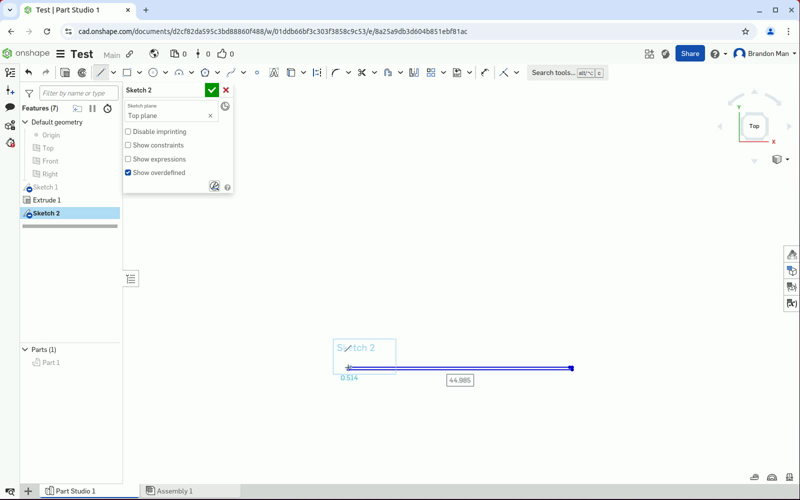
scroll(6)
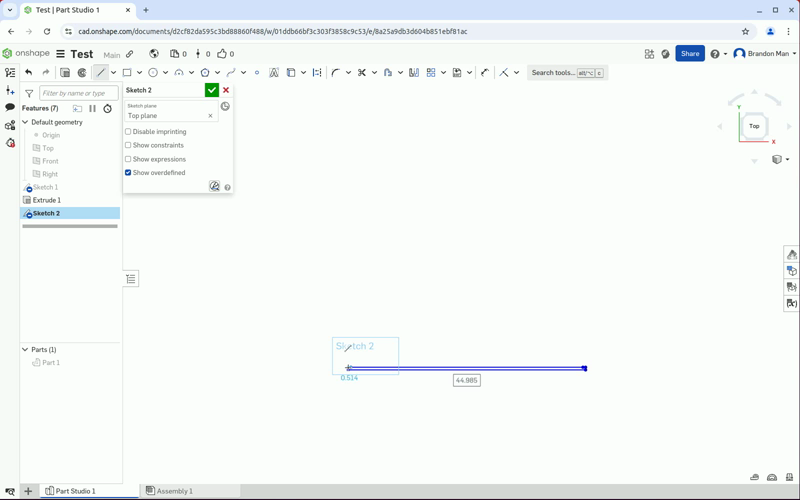
scroll(6)
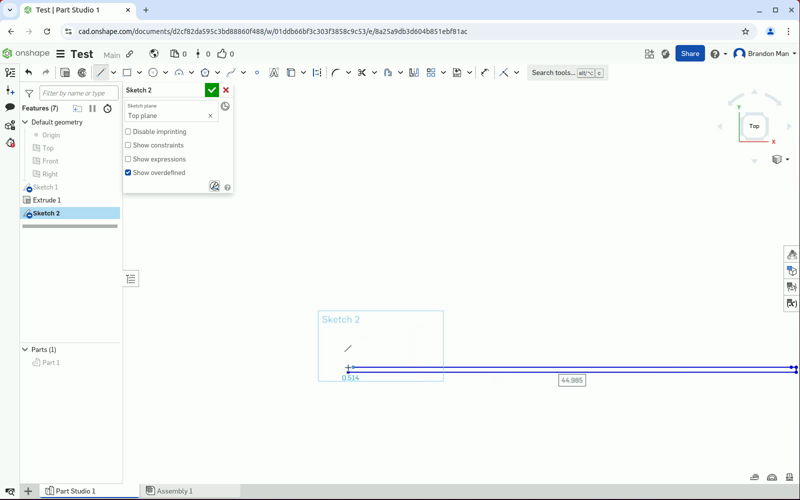
scroll(6)
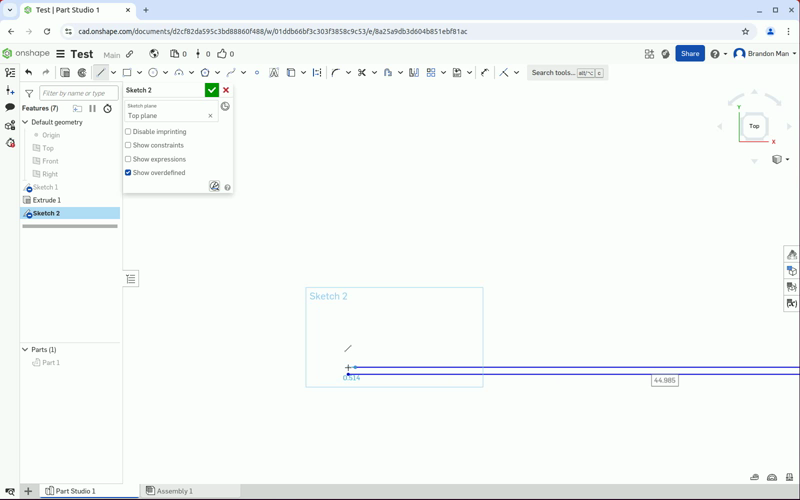
scroll(6)
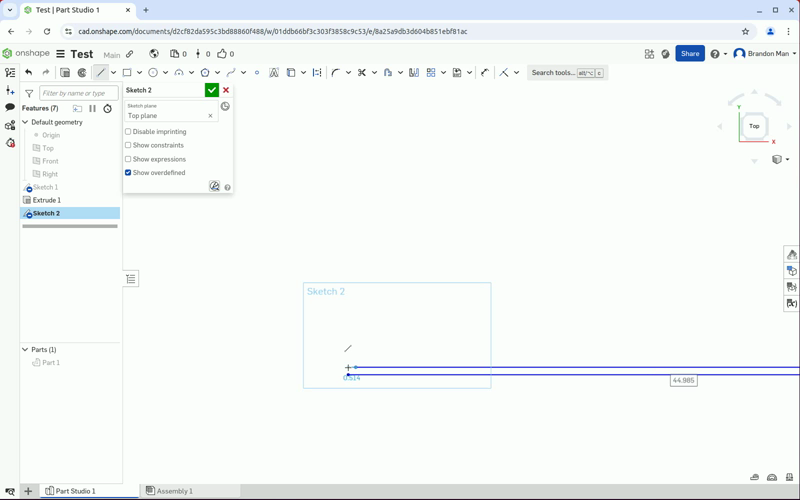
scroll(6)
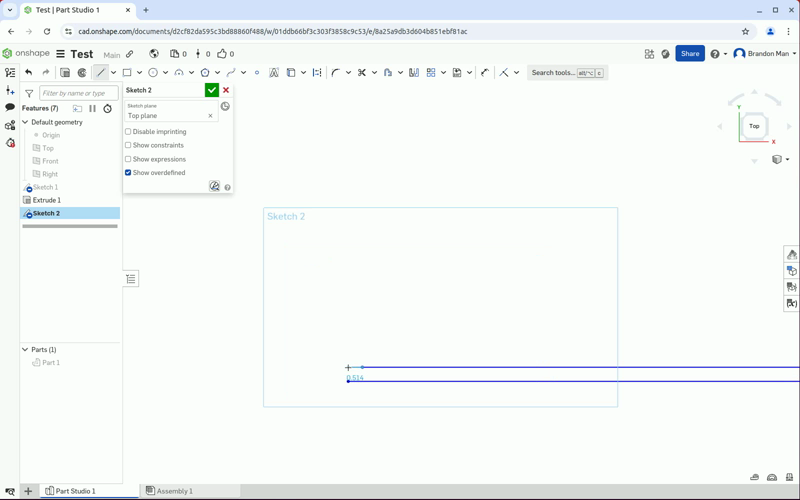
scroll(6)
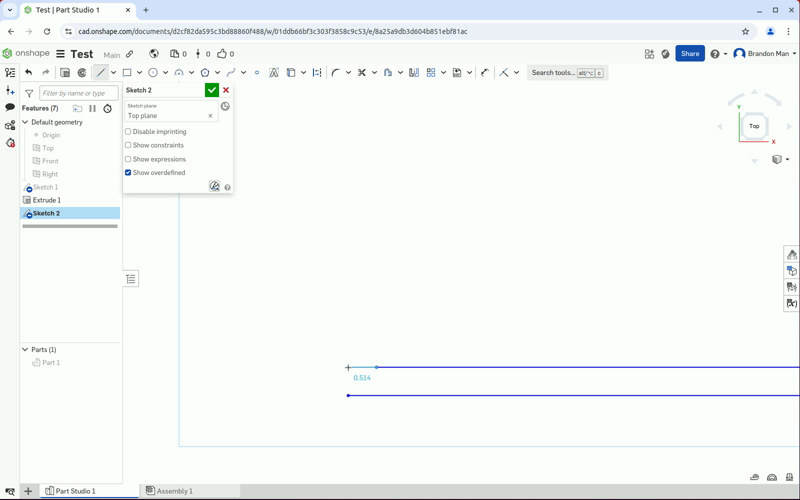
click(348, 367)
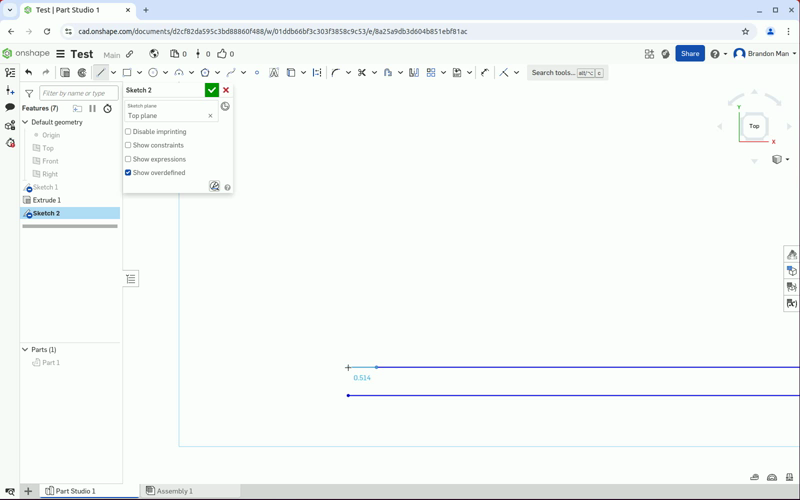
scroll(-6)
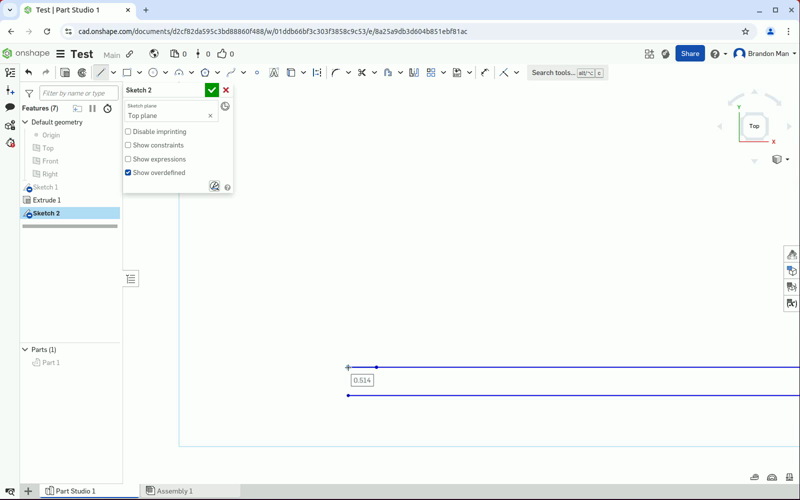
scroll(-6)
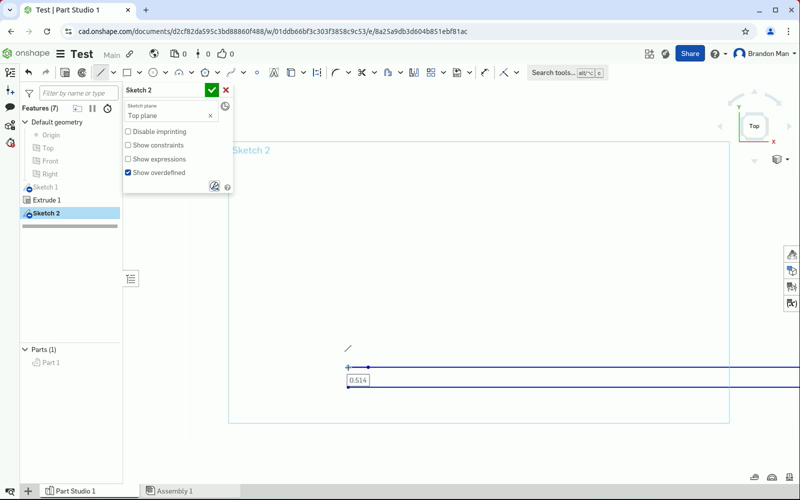
scroll(-6)
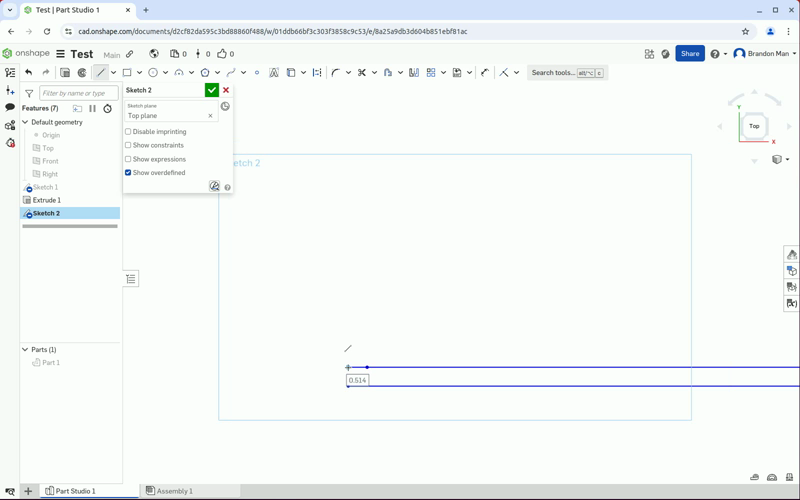
scroll(-6)
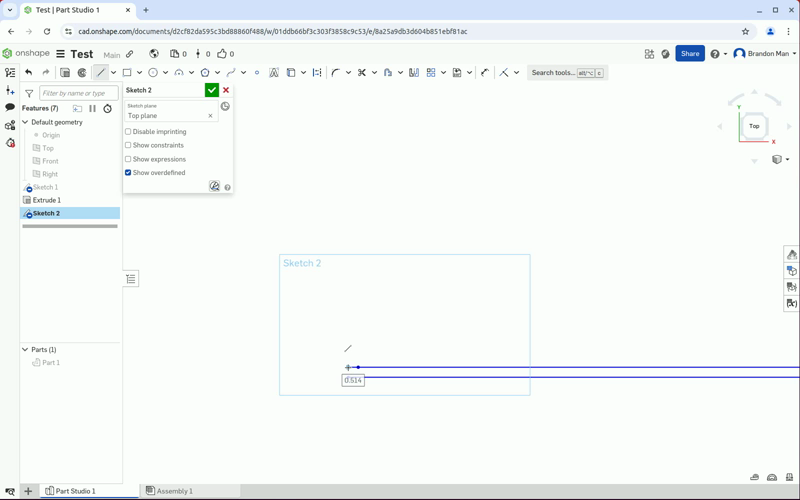
scroll(-6)
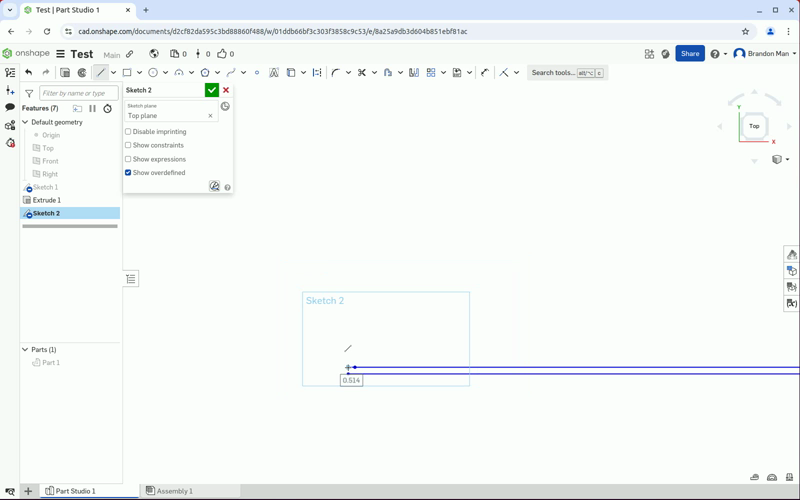
scroll(-6)
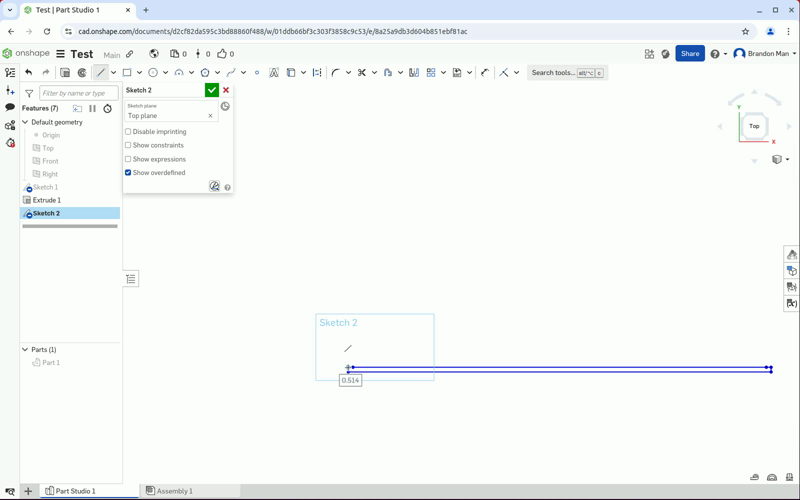
scroll(-6)
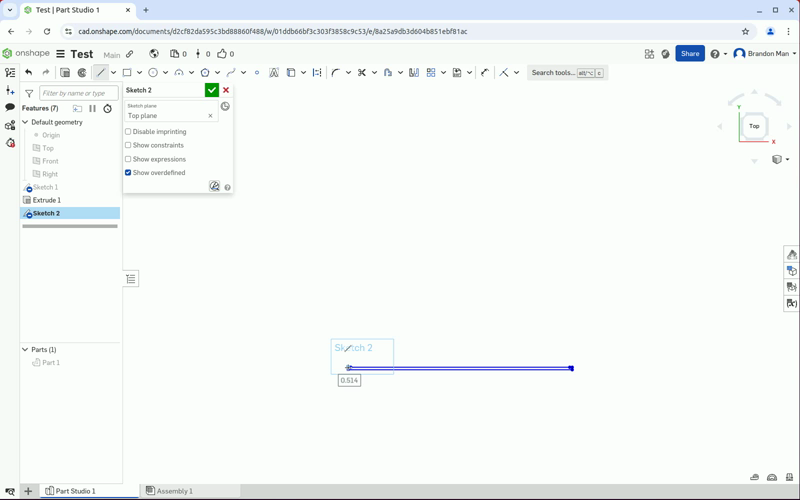
key_up(shift)
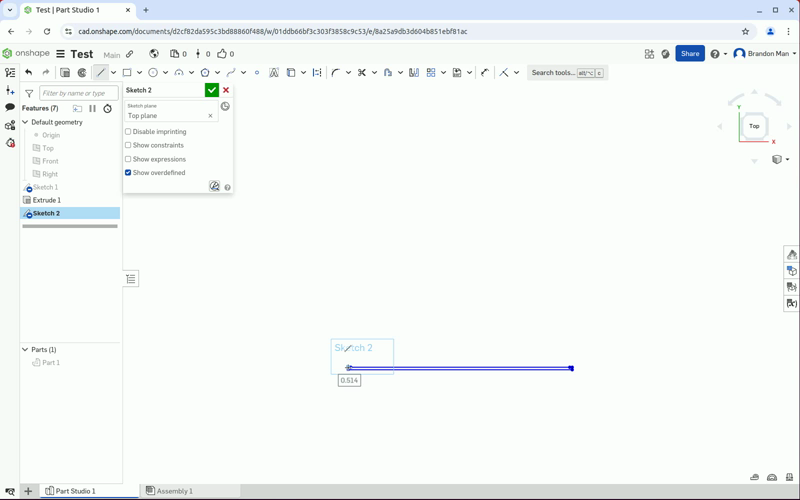
mouse_move(378, 367)
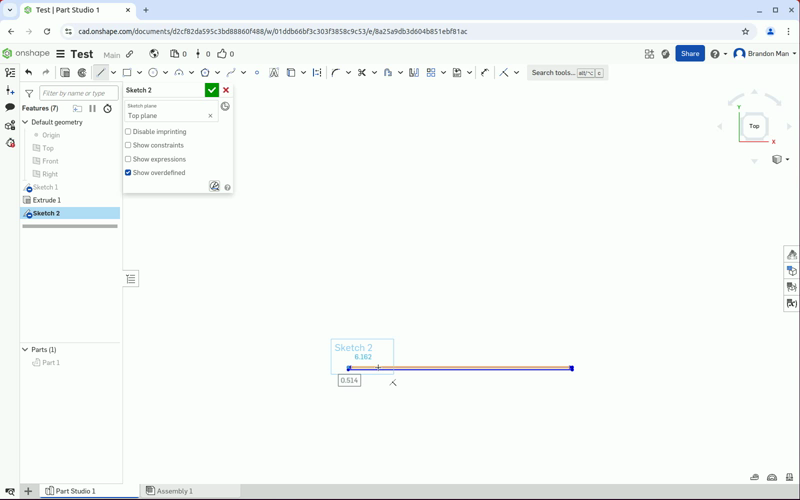
key_down(shift)
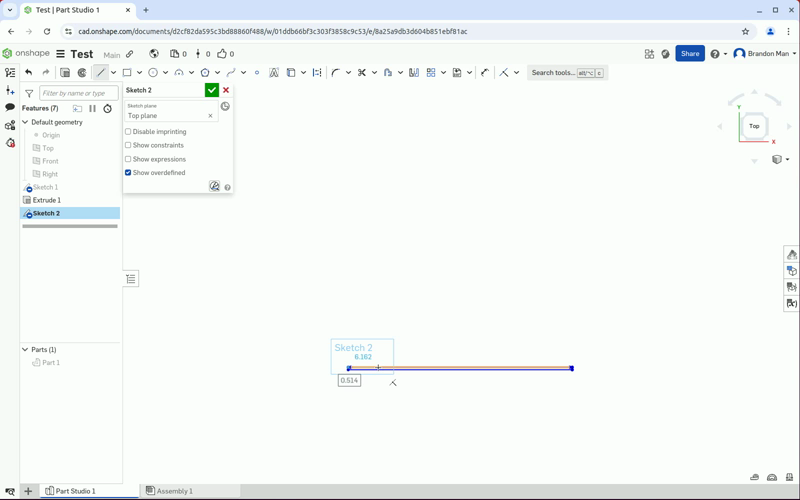
mouse_move(348, 369)
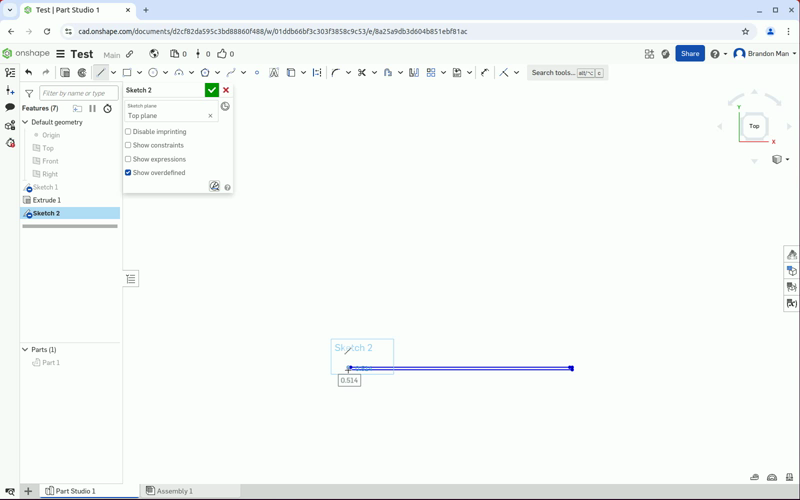
scroll(6)
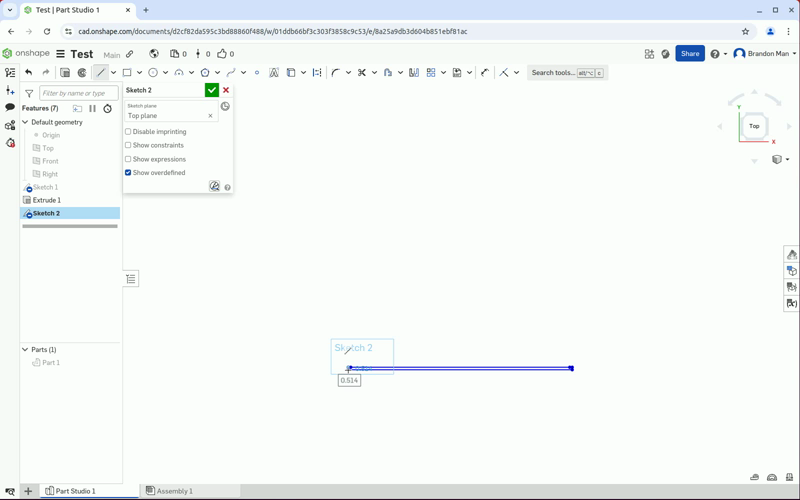
scroll(6)
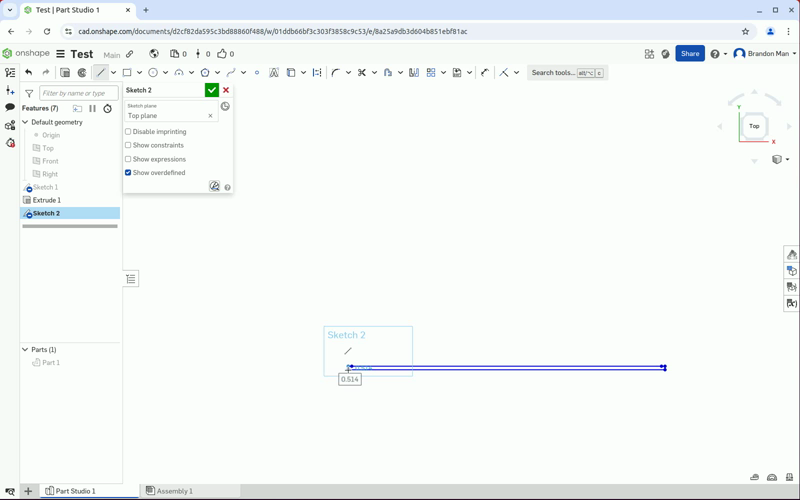
scroll(6)
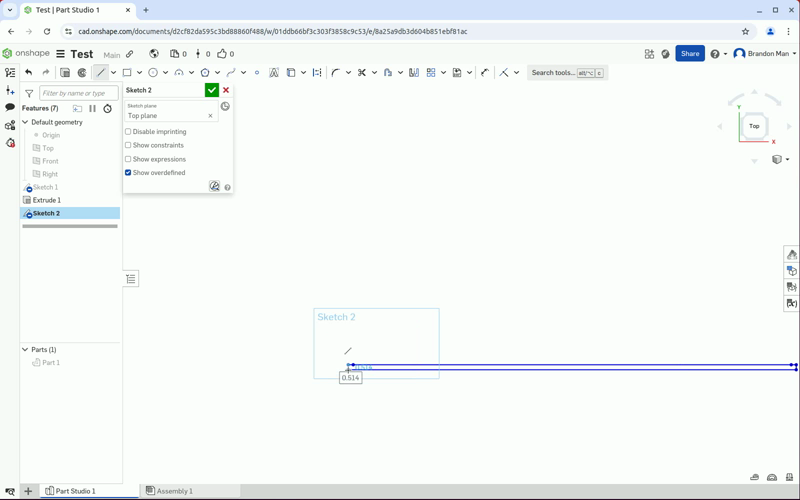
scroll(6)
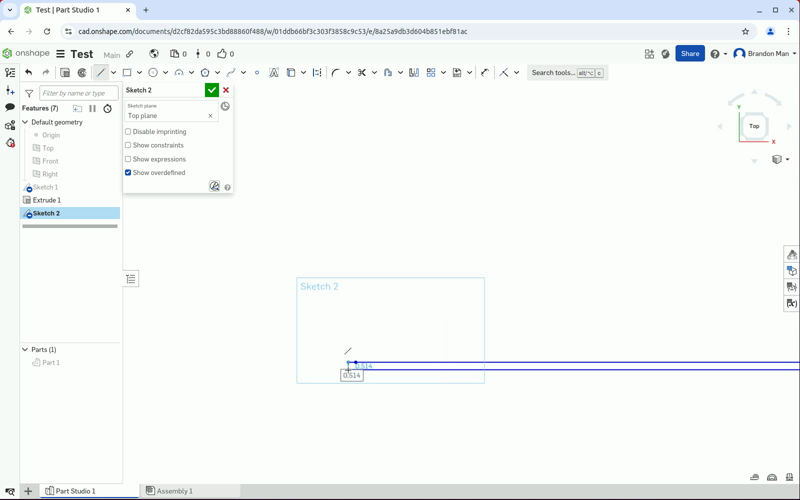
scroll(6)
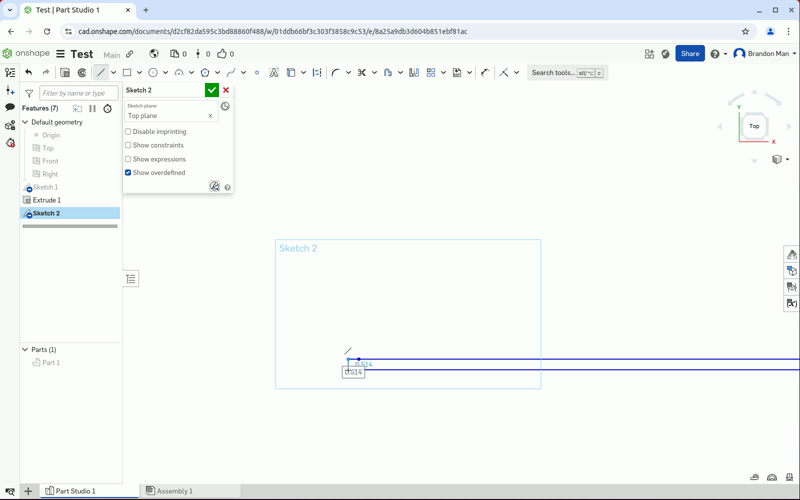
scroll(6)
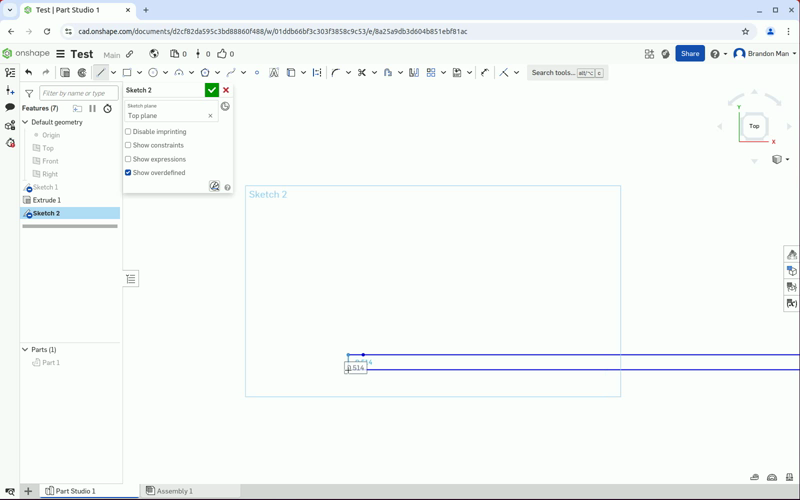
scroll(6)
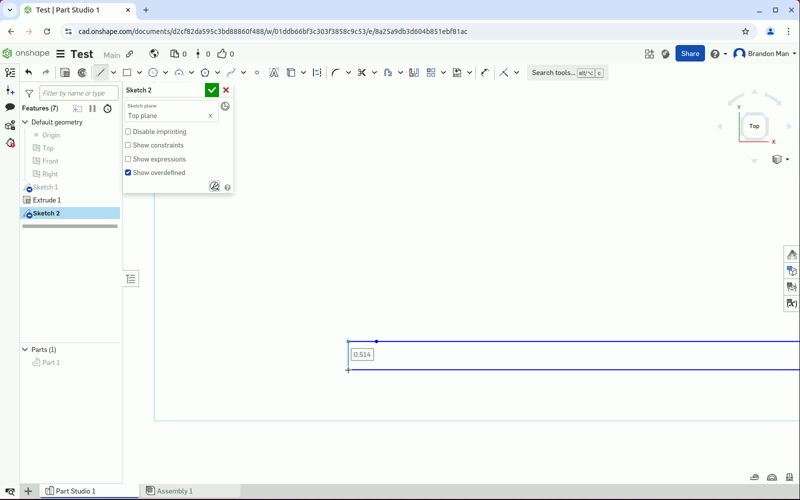
key_up(shift)
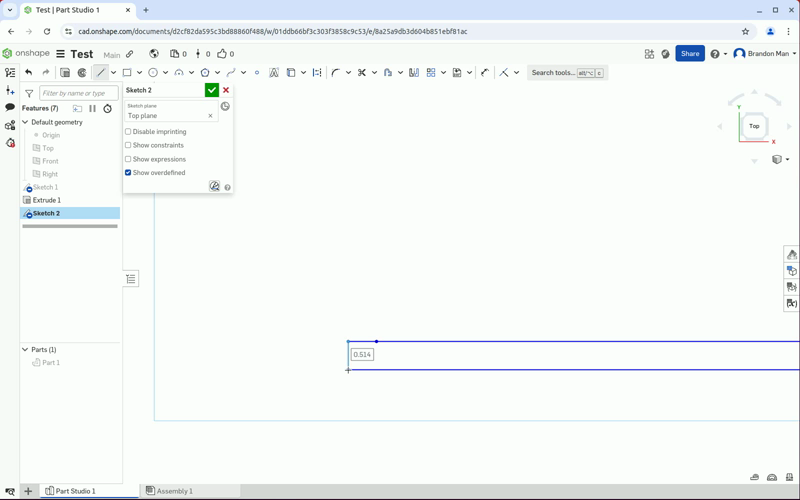
click(348, 369)
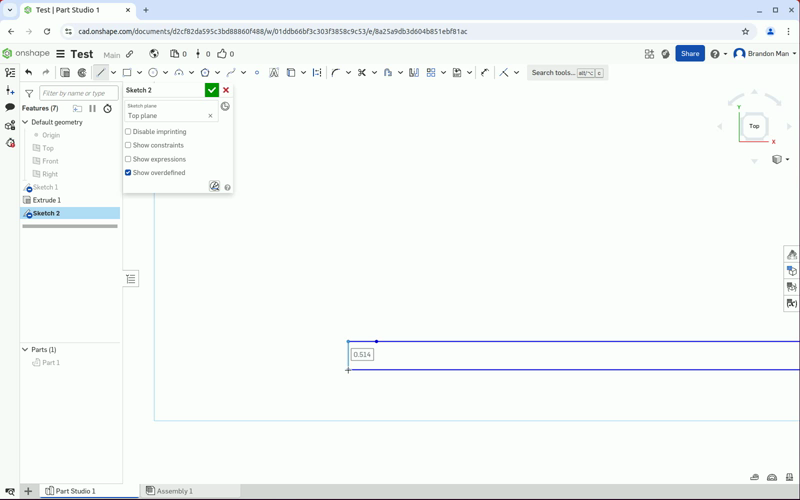
scroll(-6)
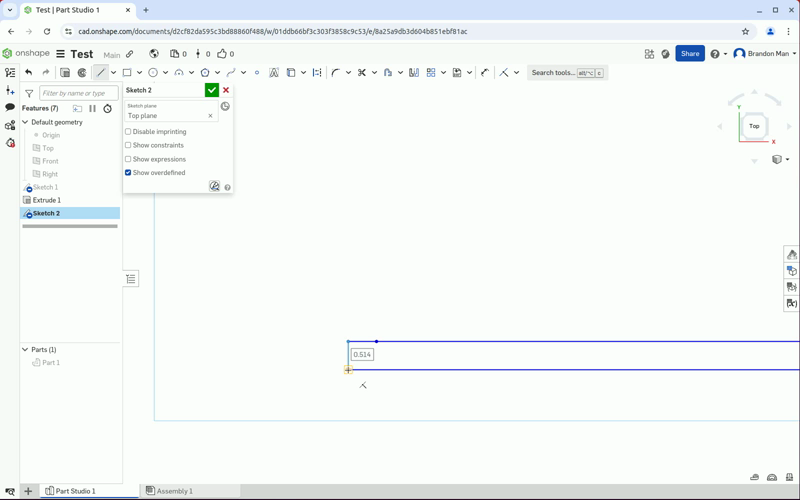
scroll(-6)
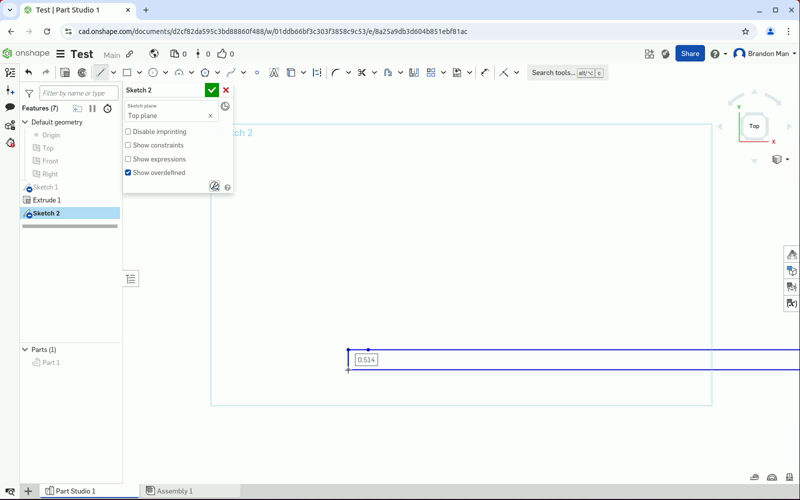
scroll(-6)
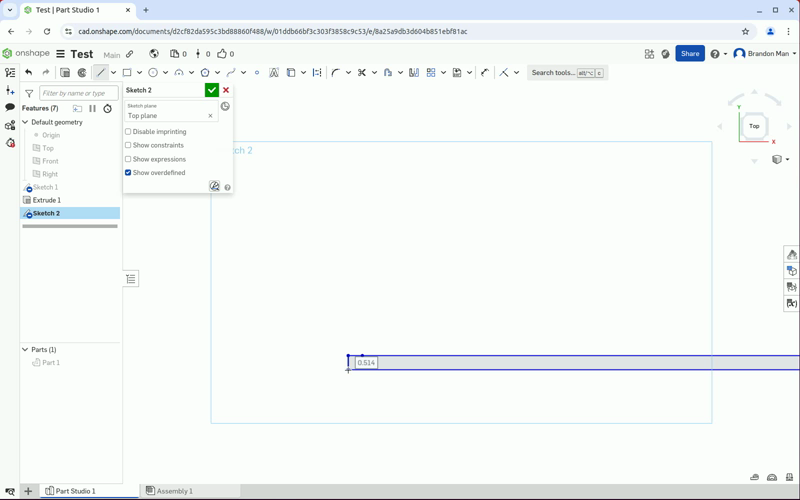
scroll(-6)
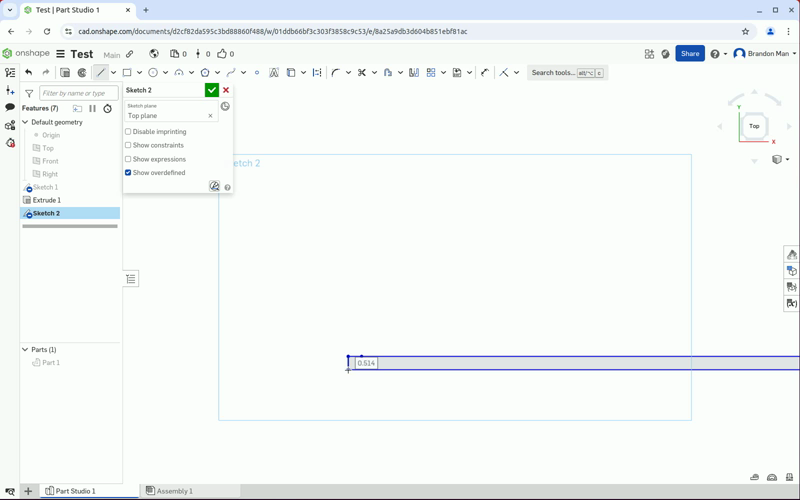
scroll(-6)
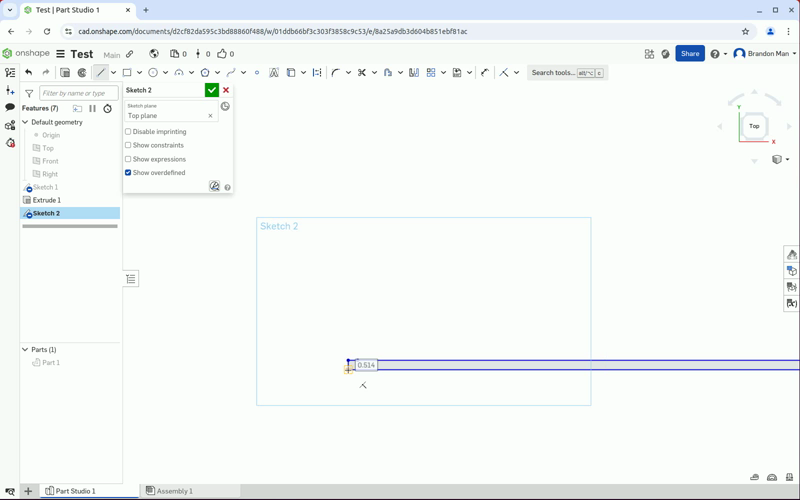
scroll(-6)
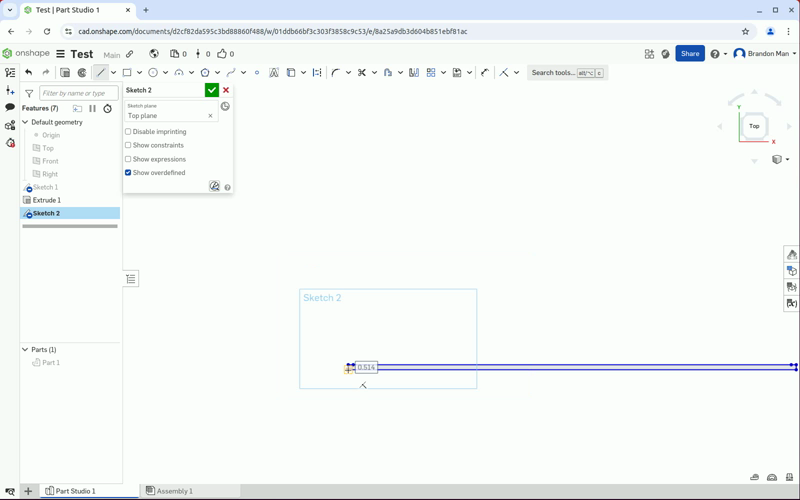
scroll(-6)
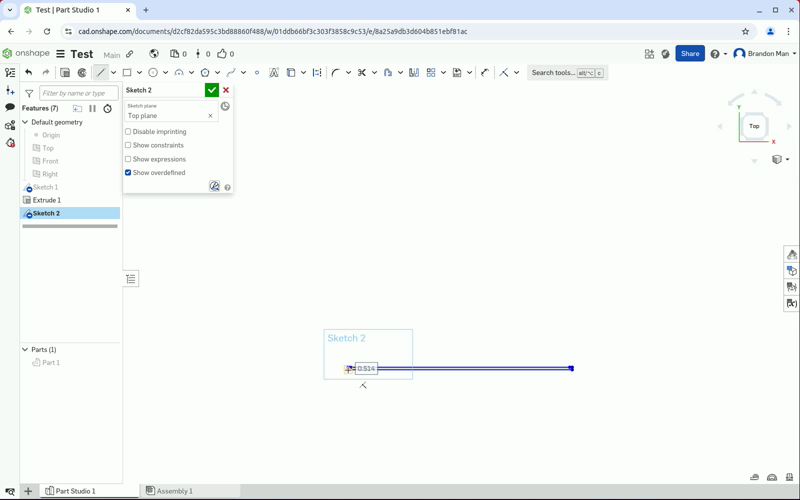
key(esc)
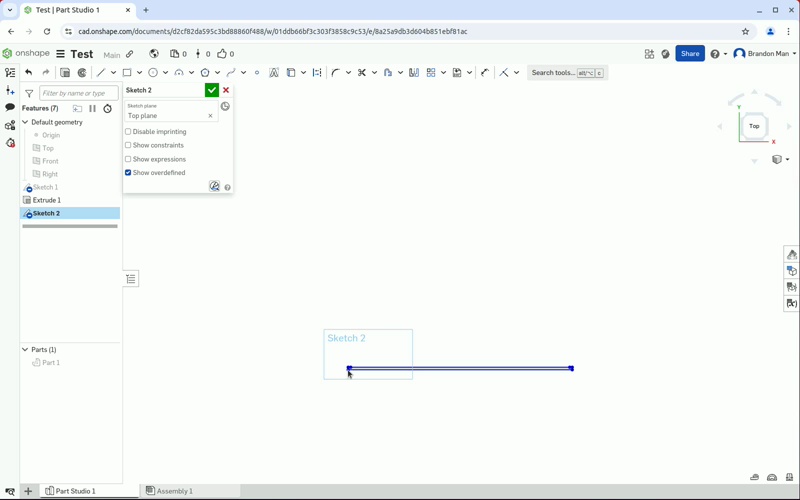
mouse_move(359, 367)
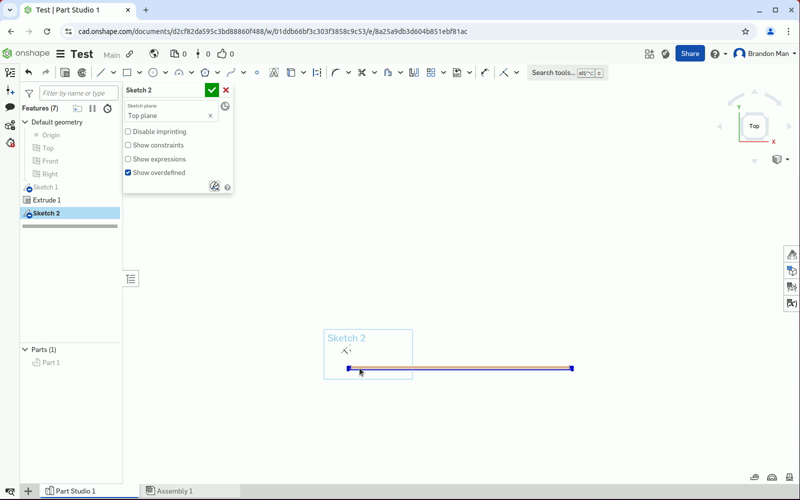
scroll(6)
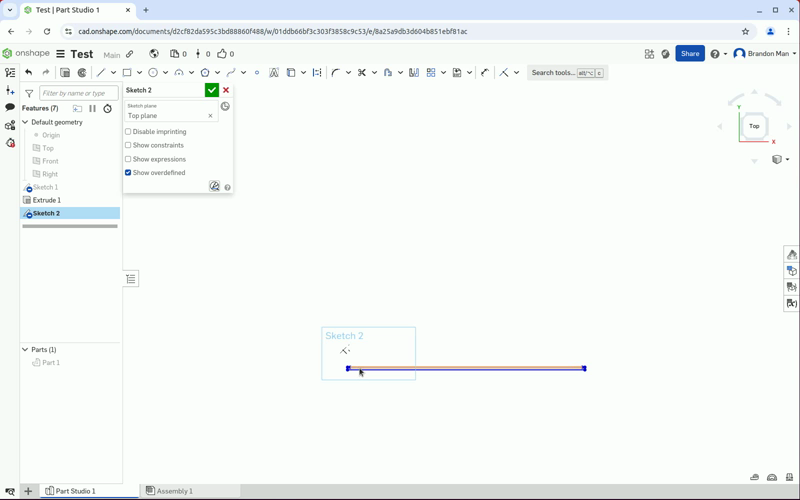
scroll(6)
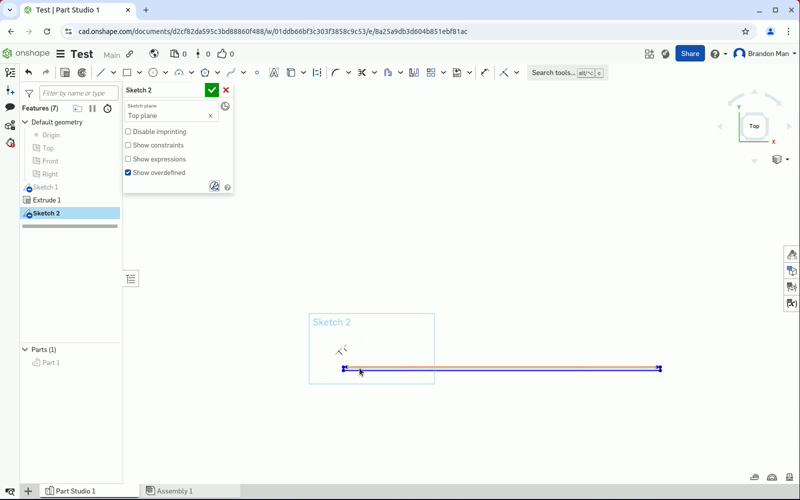
scroll(6)
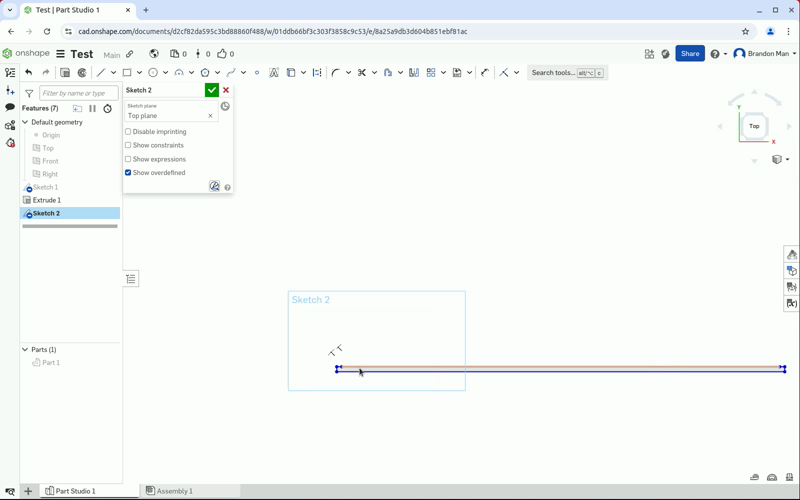
scroll(6)
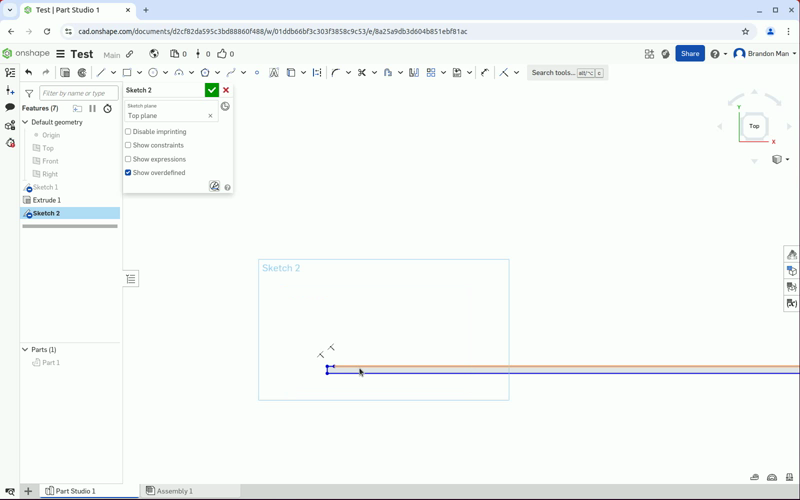
scroll(6)
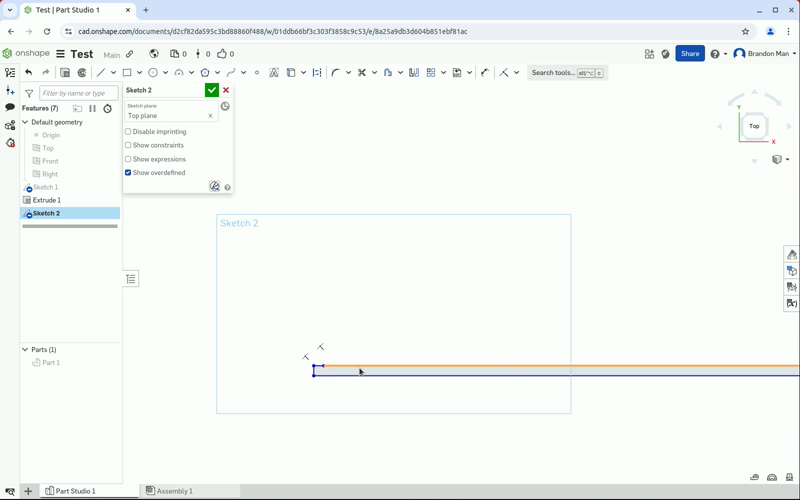
scroll(6)
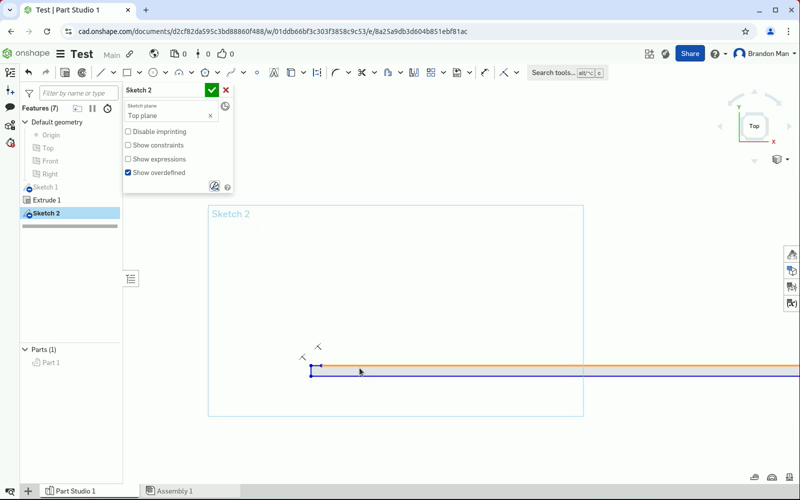
scroll(6)
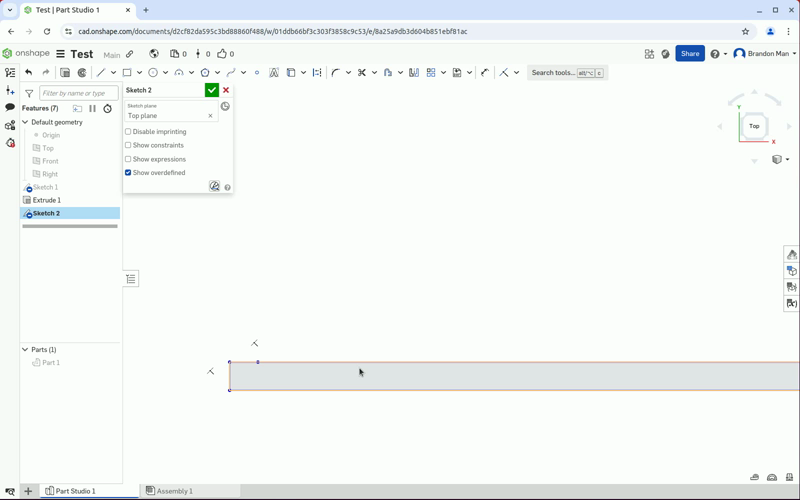
click(359, 367)
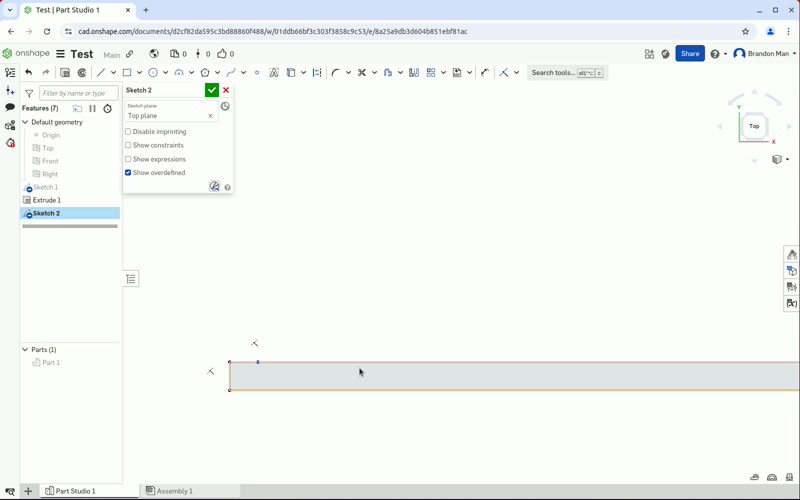
scroll(-6)
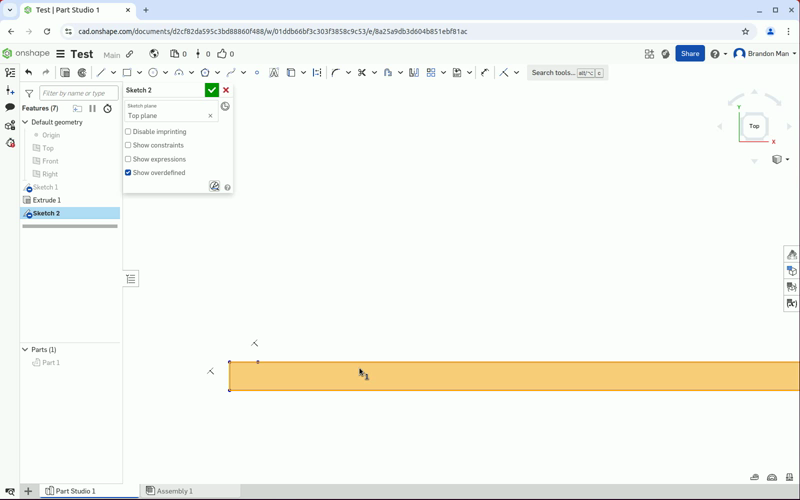
scroll(-6)
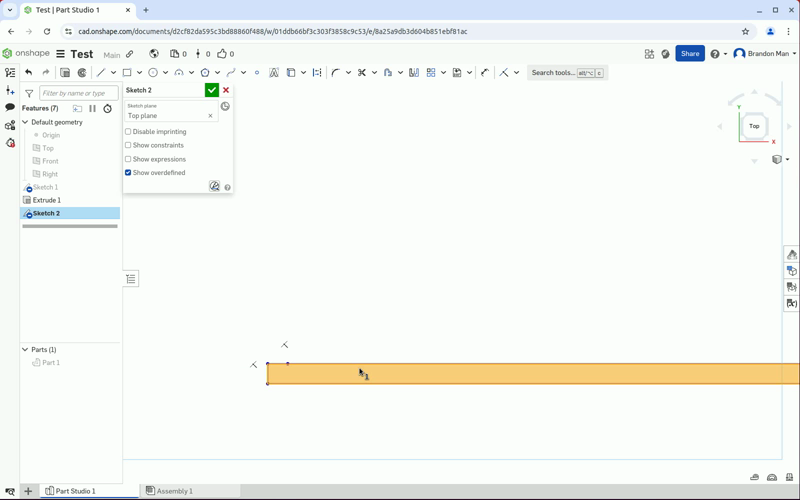
scroll(-6)
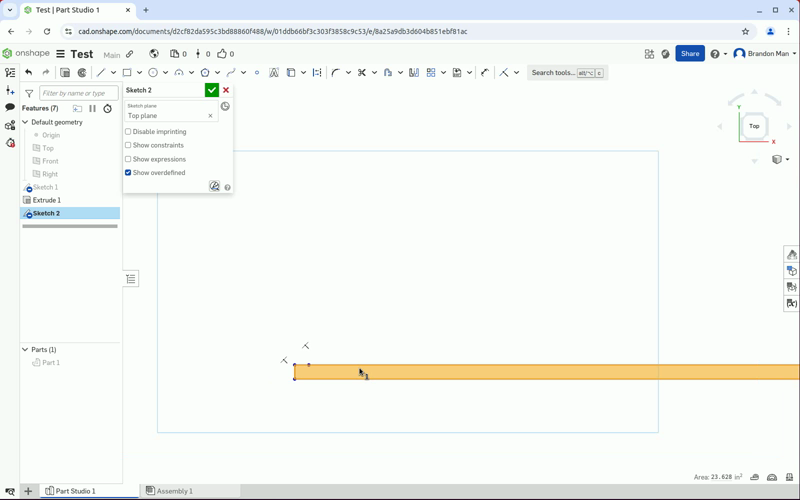
scroll(-6)
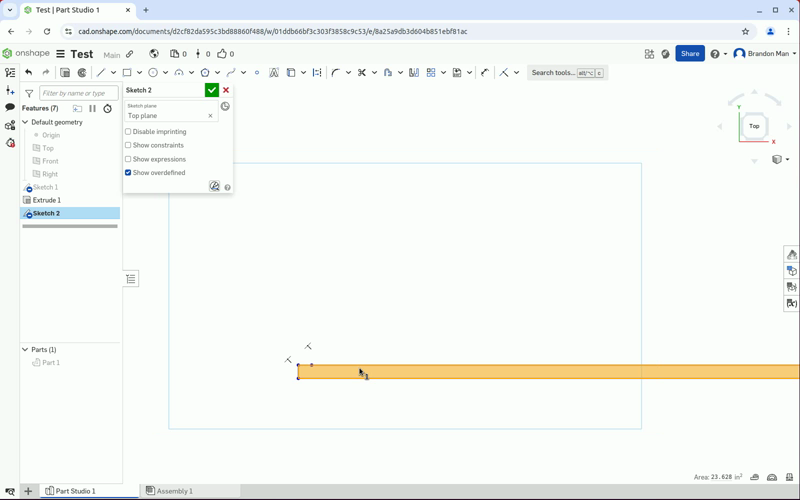
scroll(-6)
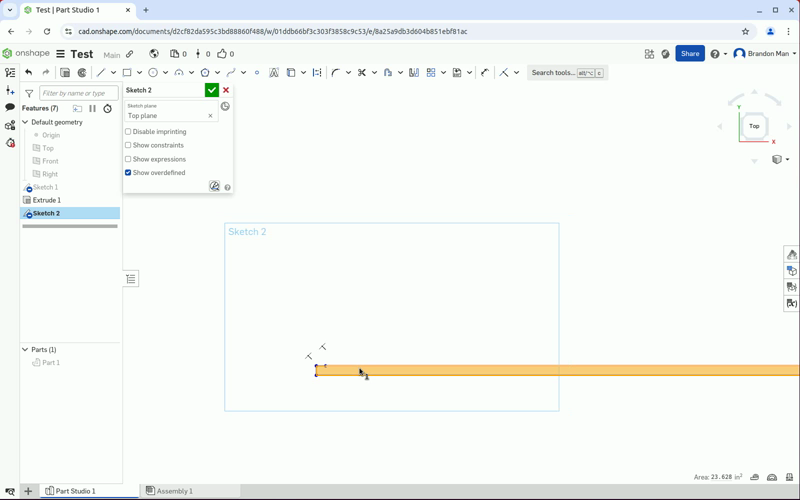
scroll(-6)
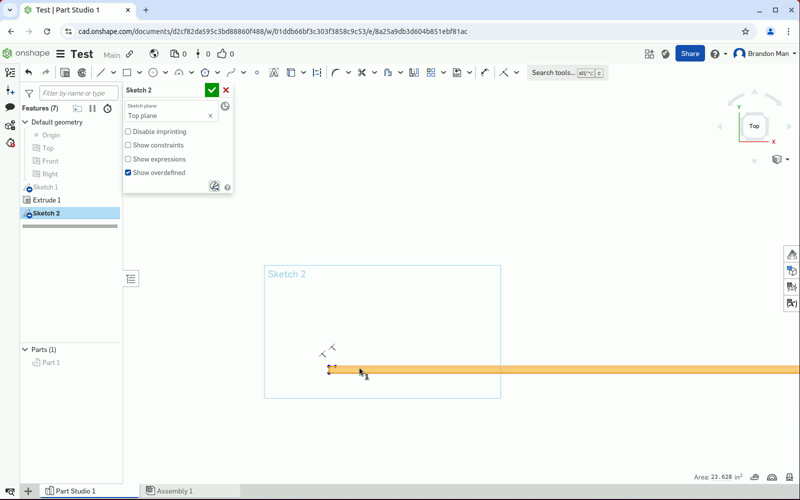
scroll(-6)
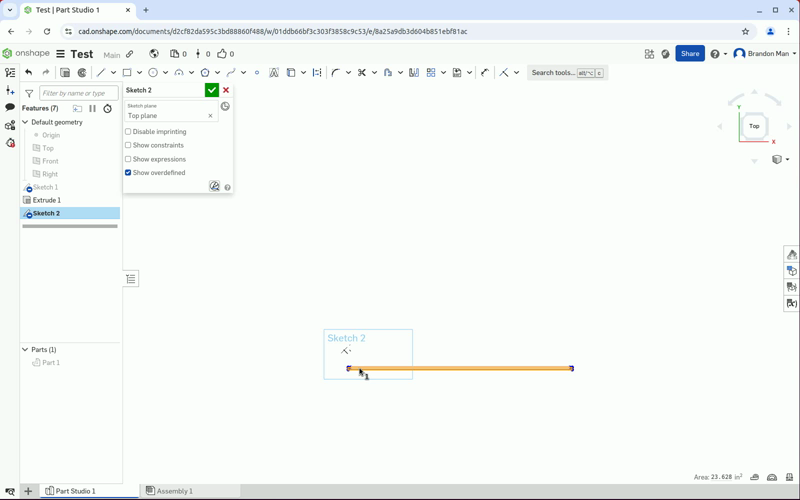
mouse_move(73, 352)
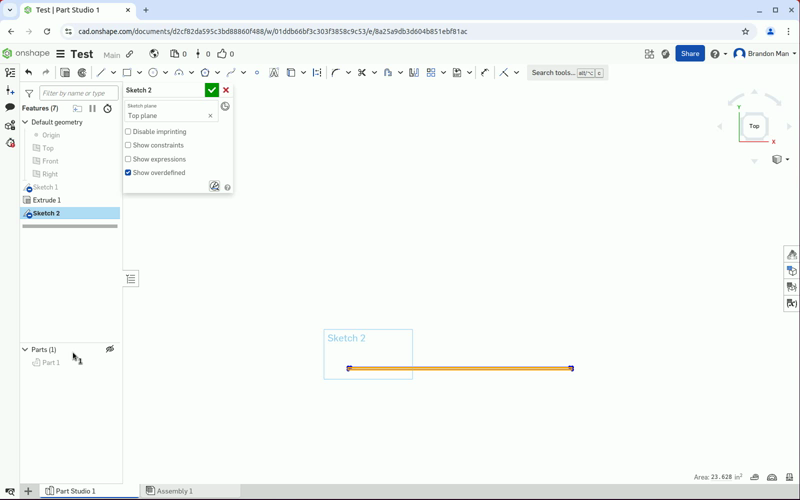
key(shift+y)
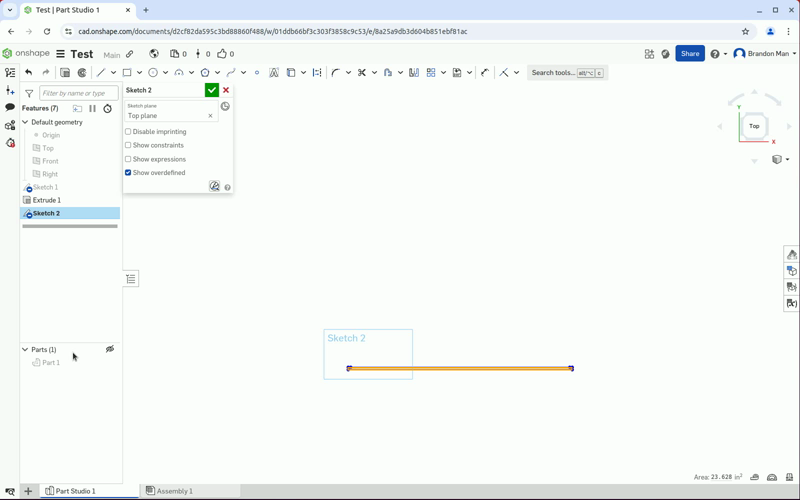
key(shift+e)
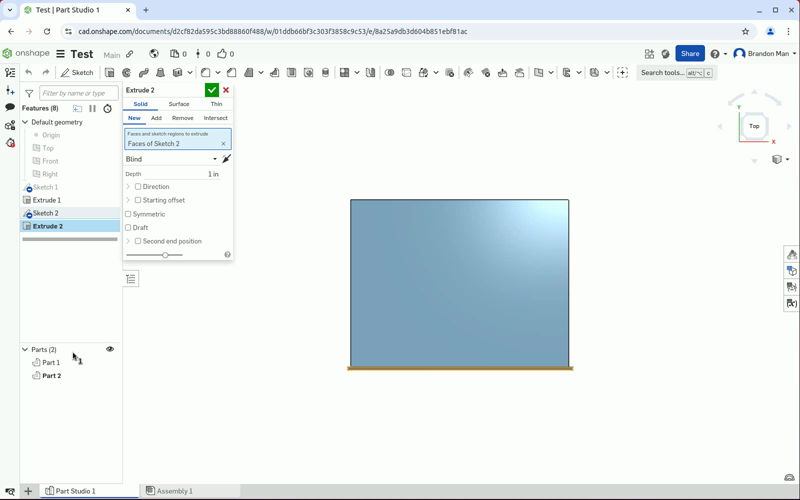
mouse_move(143, 106)
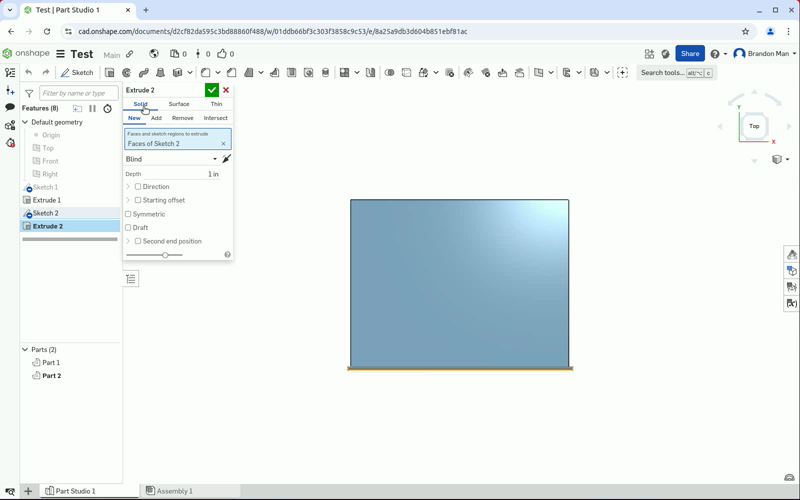
click(143, 106)
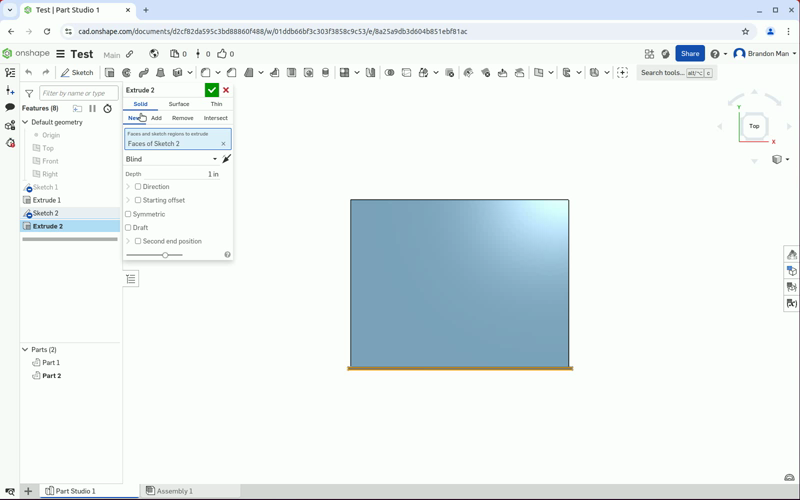
mouse_move(137, 120)
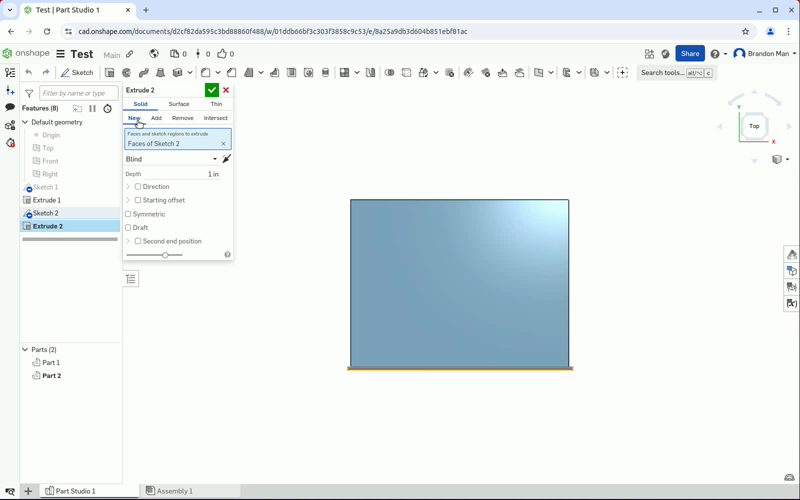
click(137, 120)
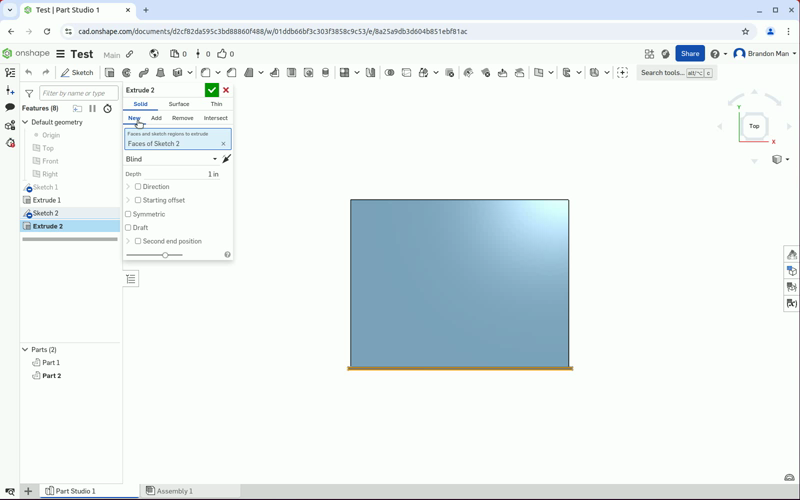
key(tab, 4)
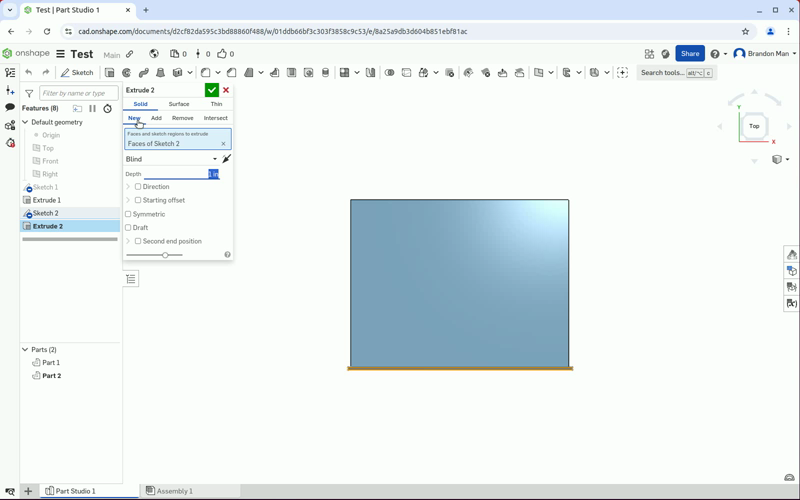
text(-0.241)
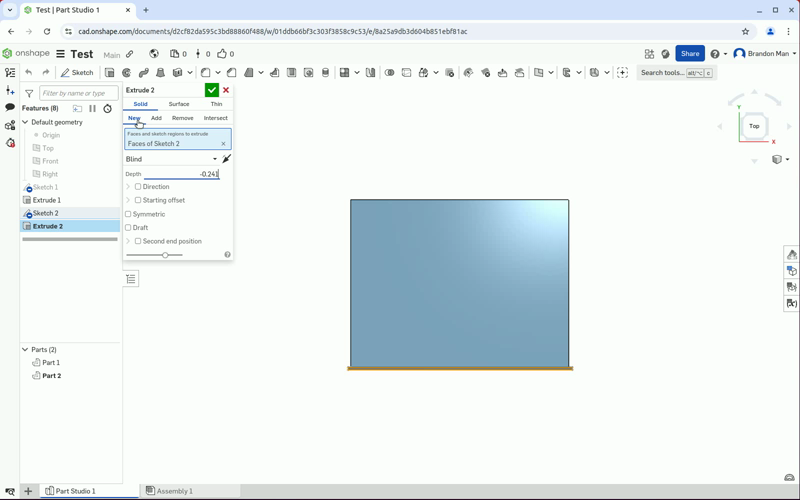
key(enter)
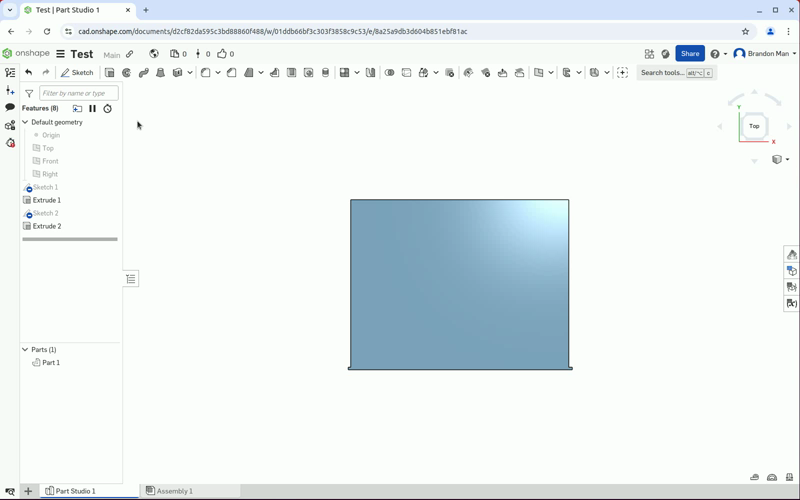
key(shift+h)
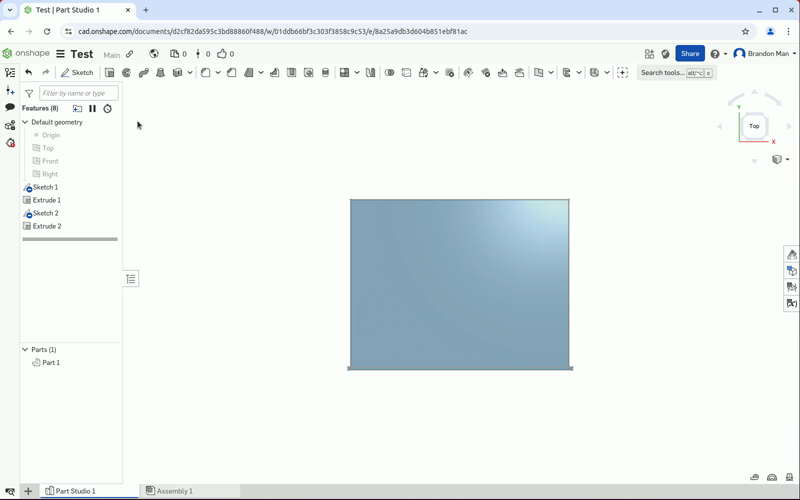
key(shift+h)
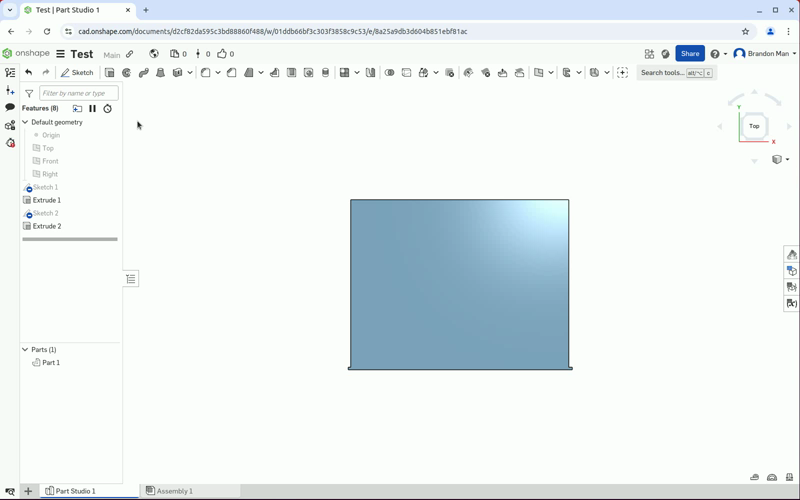
mouse_move(73, 189)
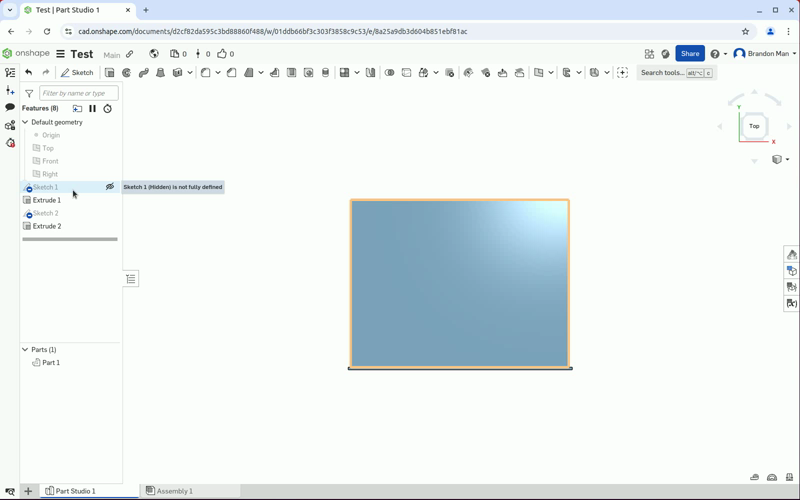
click(73, 189)
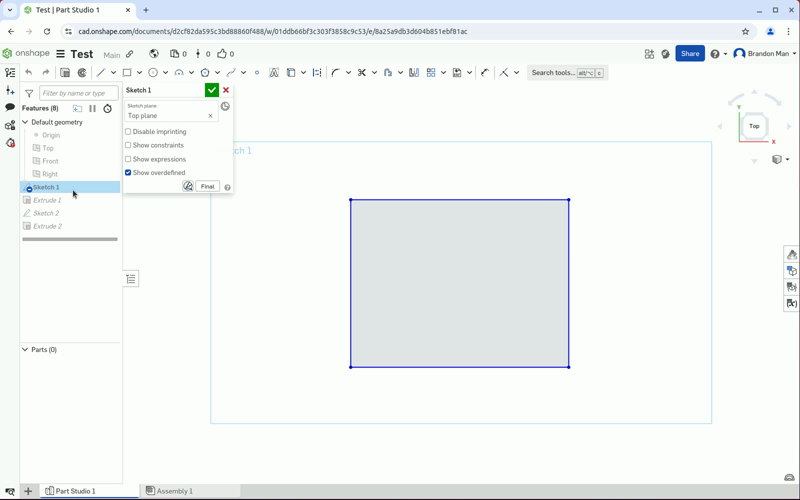
mouse_move(229, 92)
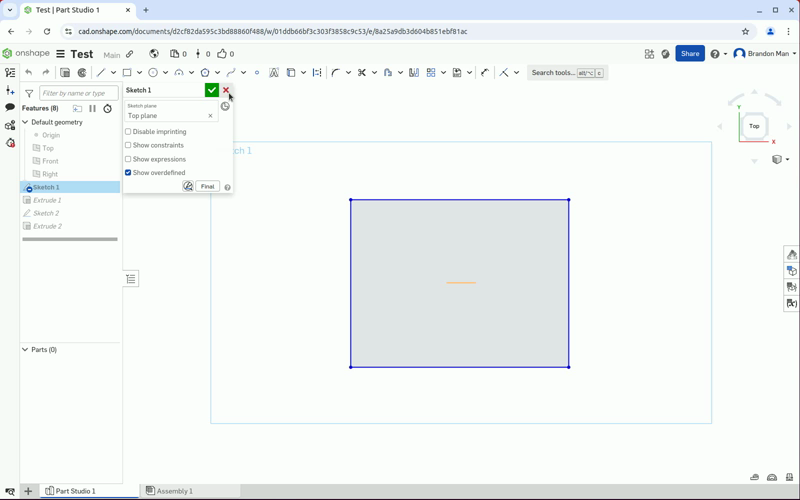
click(229, 92)
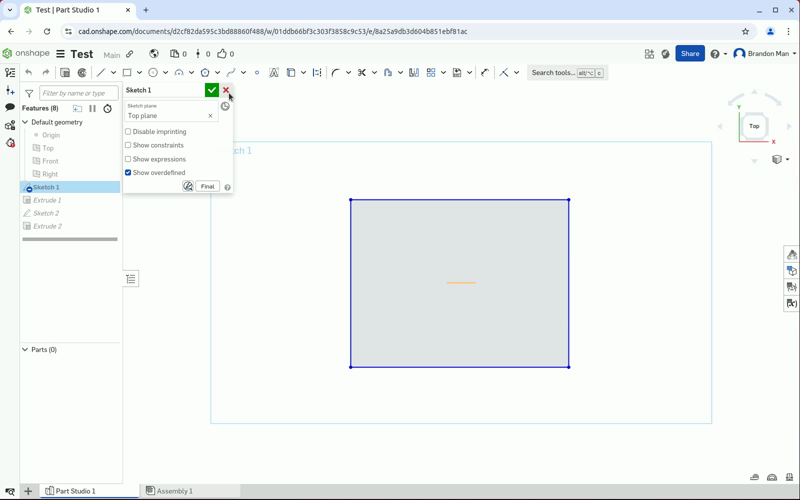
key(shift+s)
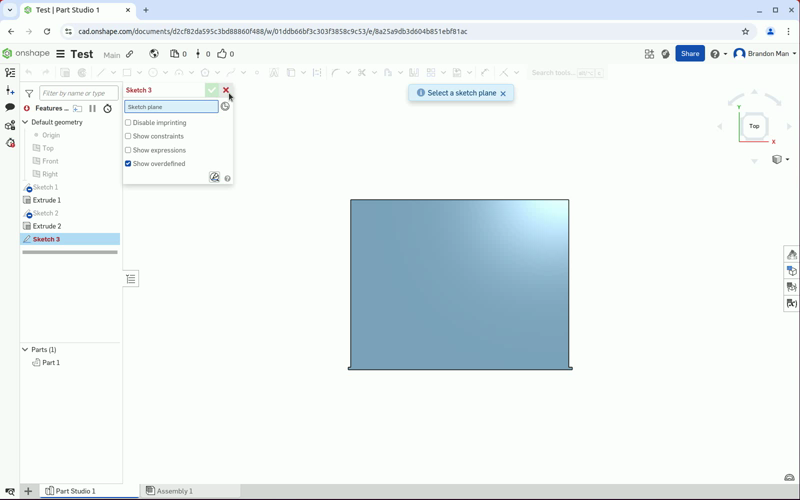
mouse_move(73, 150)
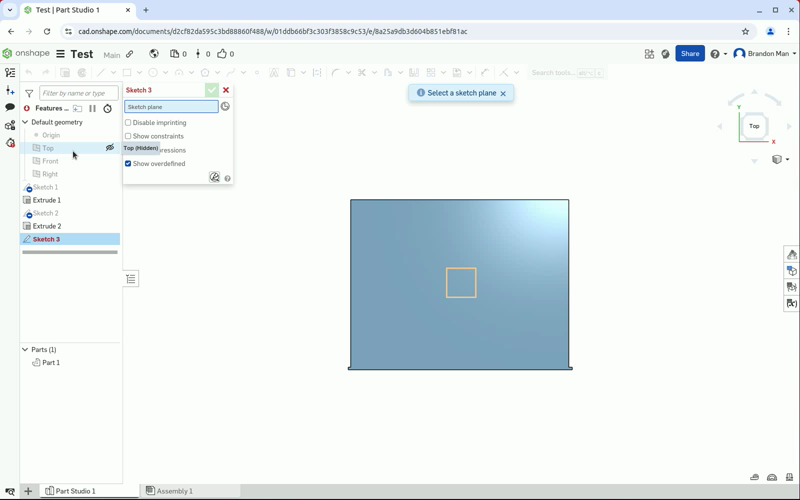
click(73, 150)
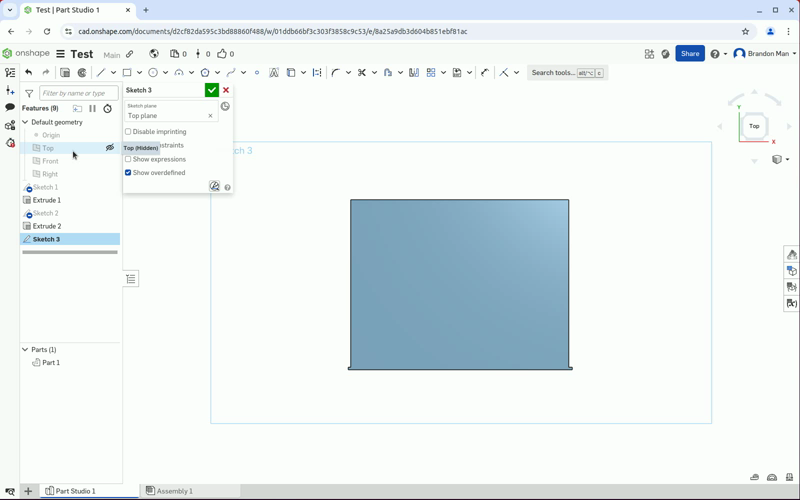
mouse_move(73, 352)
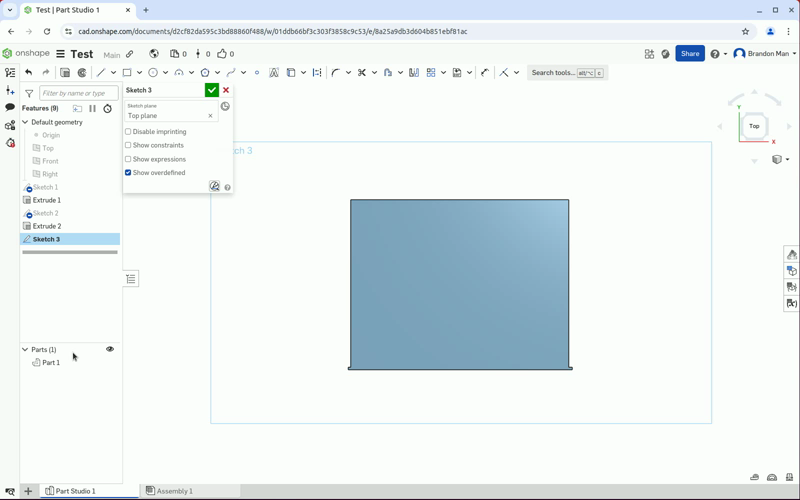
key(y)
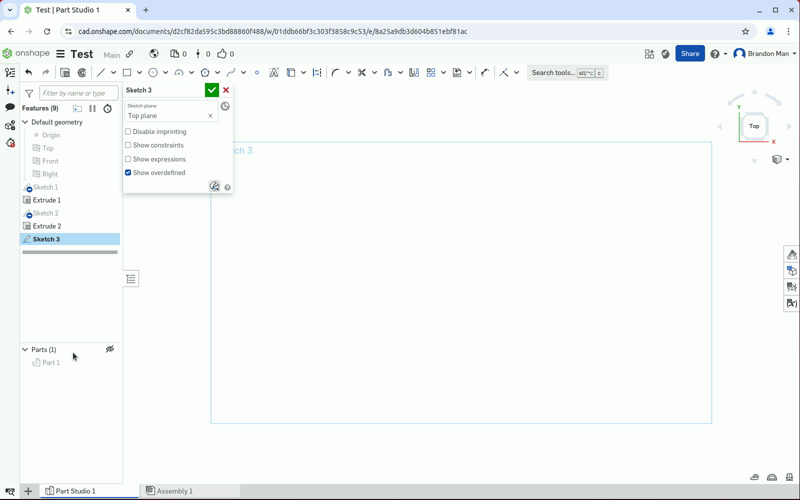
key(l)
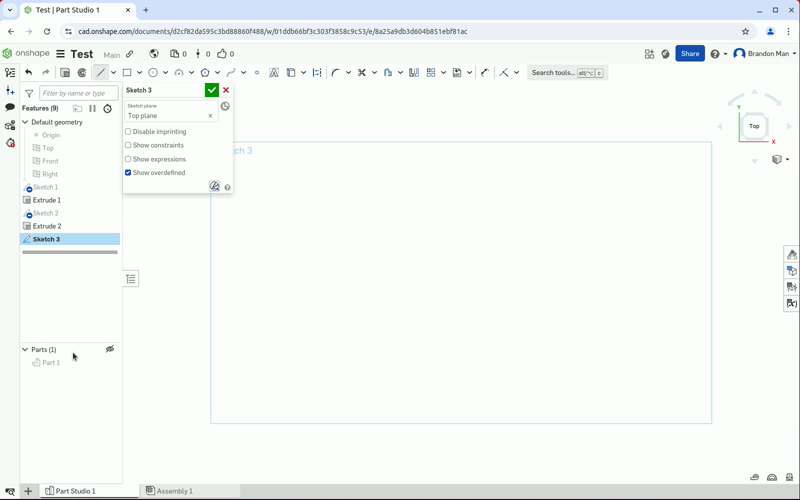
key_down(shift)
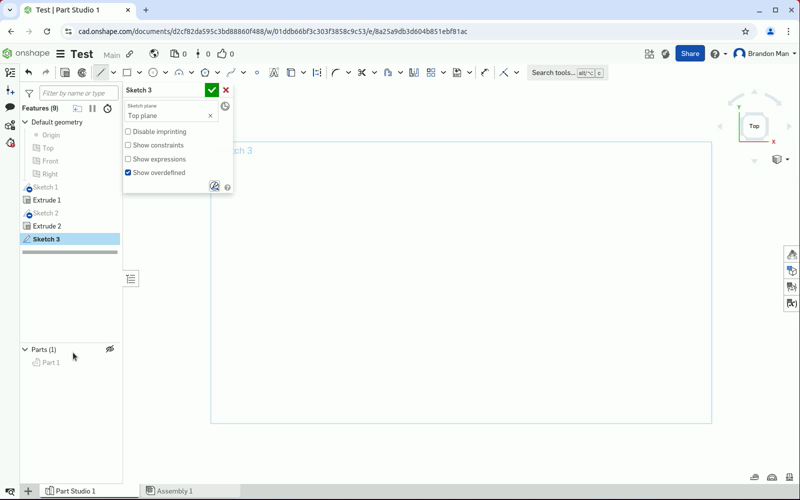
mouse_move(570, 367)
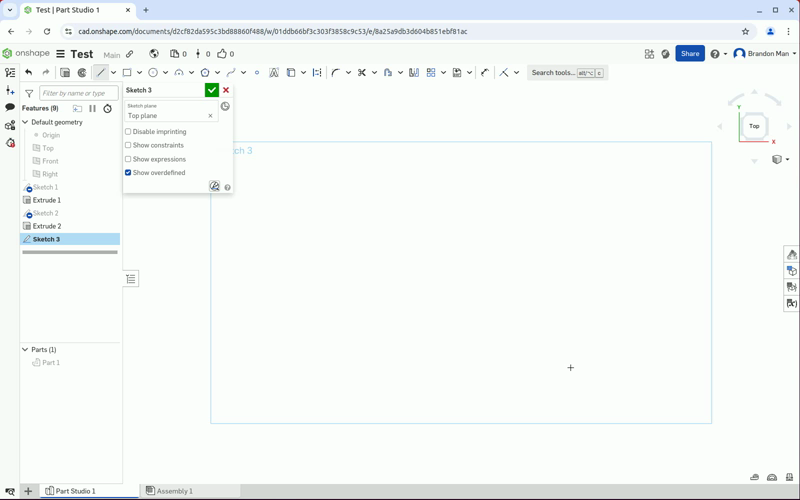
click(570, 367)
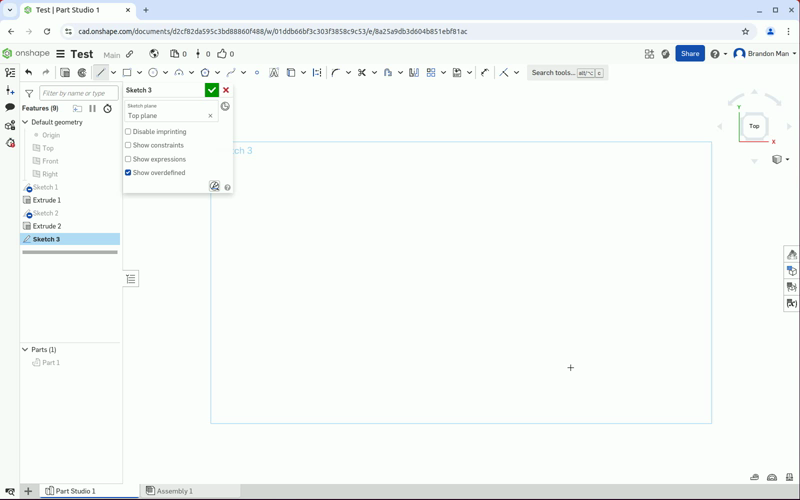
key_up(shift)
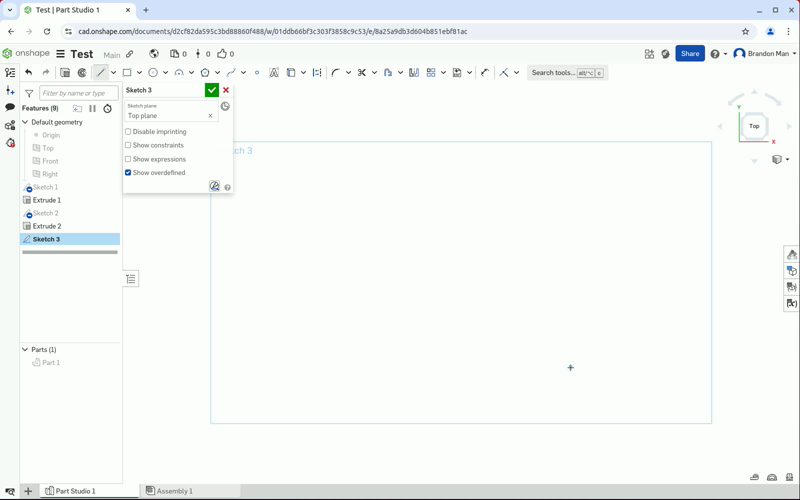
key_down(shift)
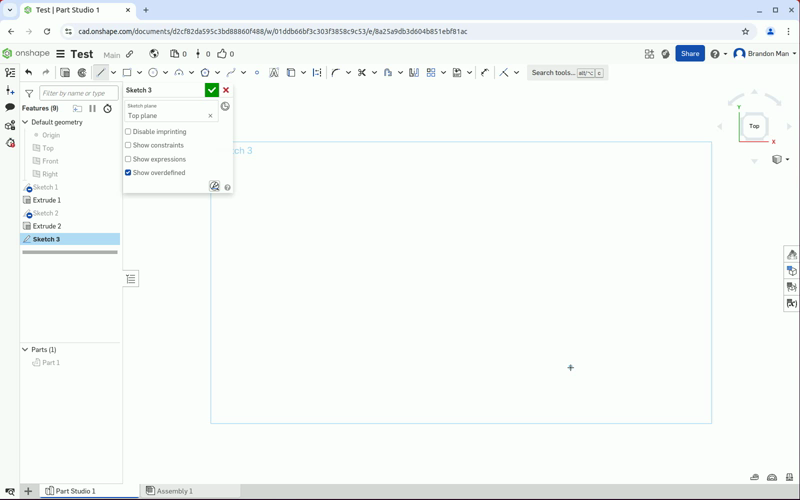
mouse_move(589, 367)
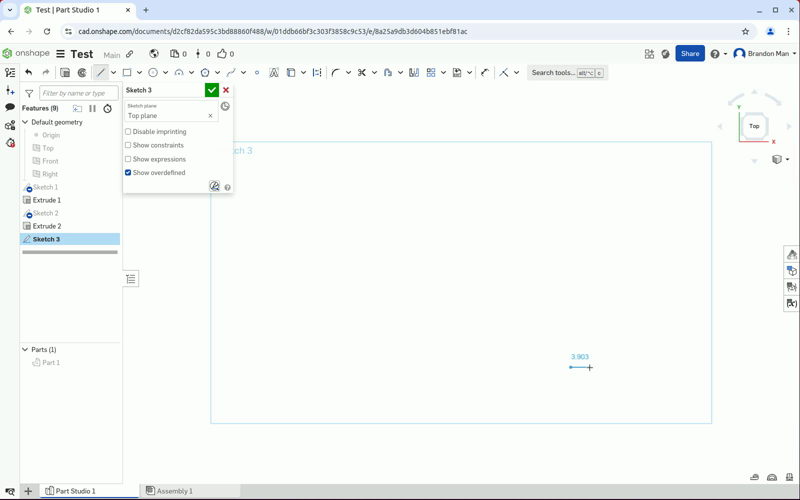
mouse_move(574, 367)
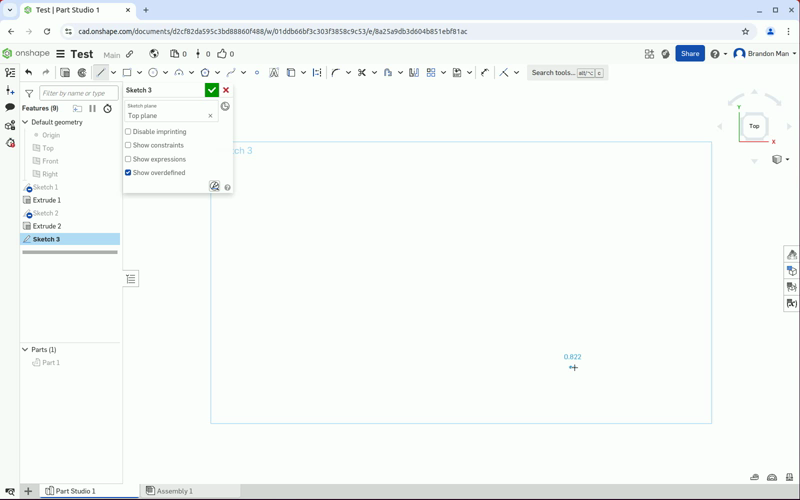
scroll(6)
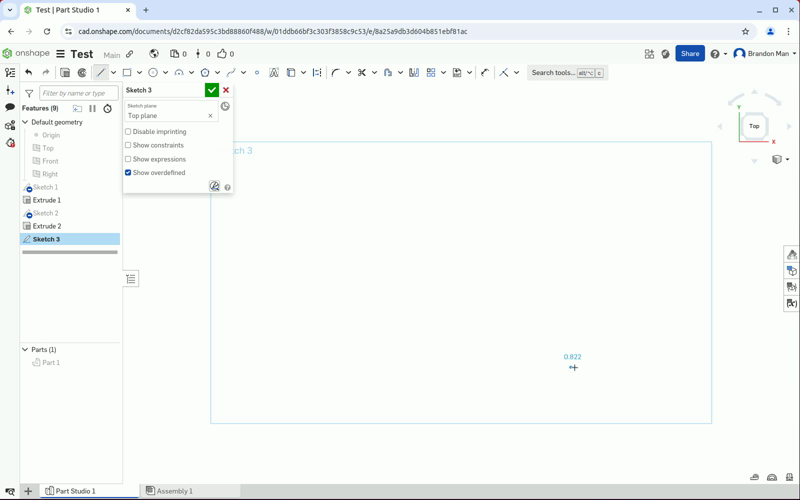
scroll(6)
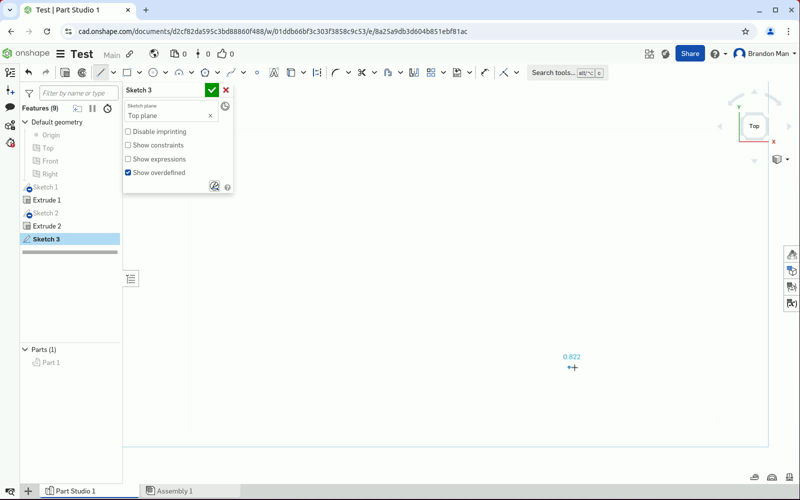
scroll(6)
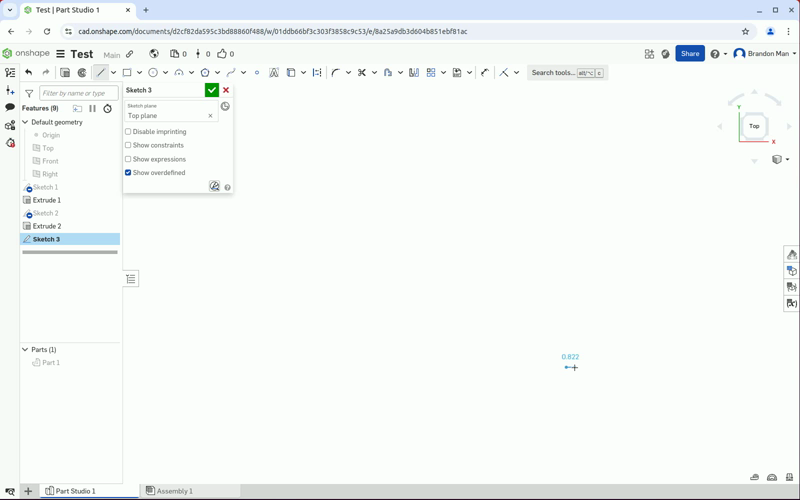
scroll(6)
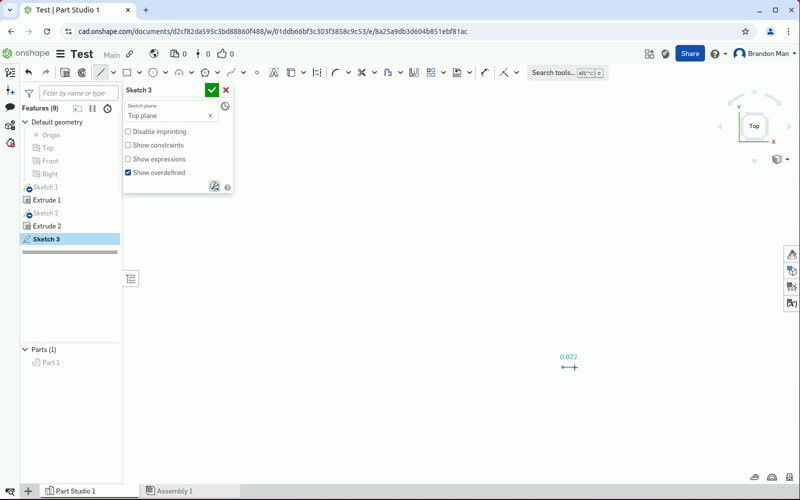
scroll(6)
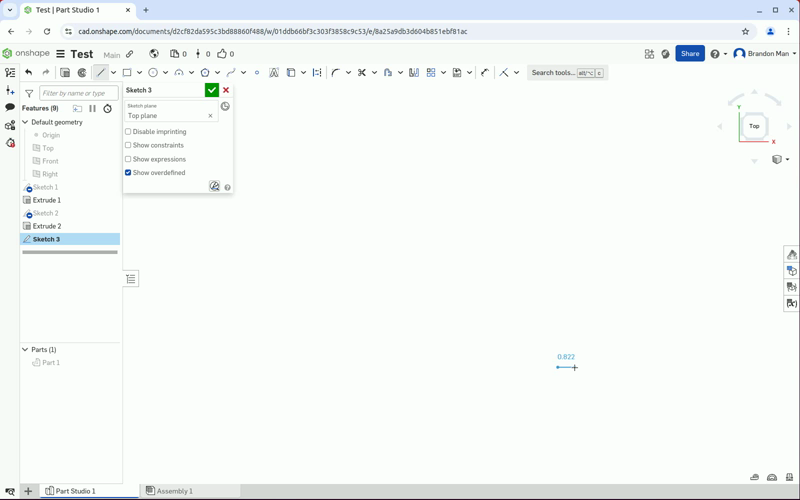
scroll(6)
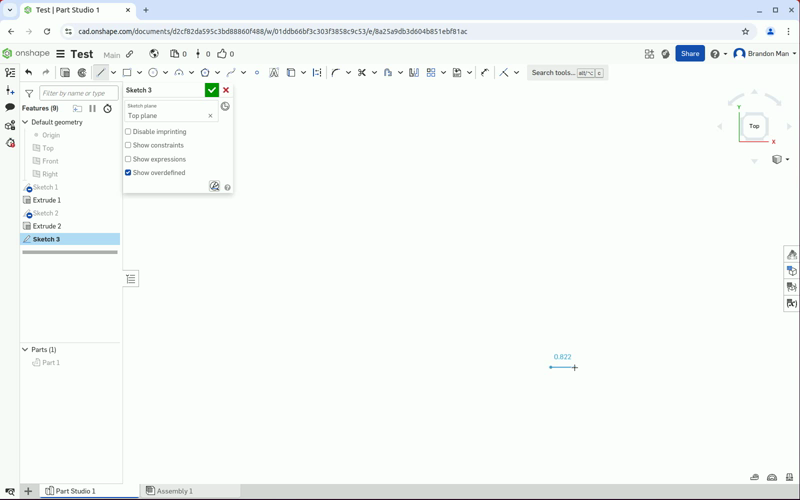
scroll(6)
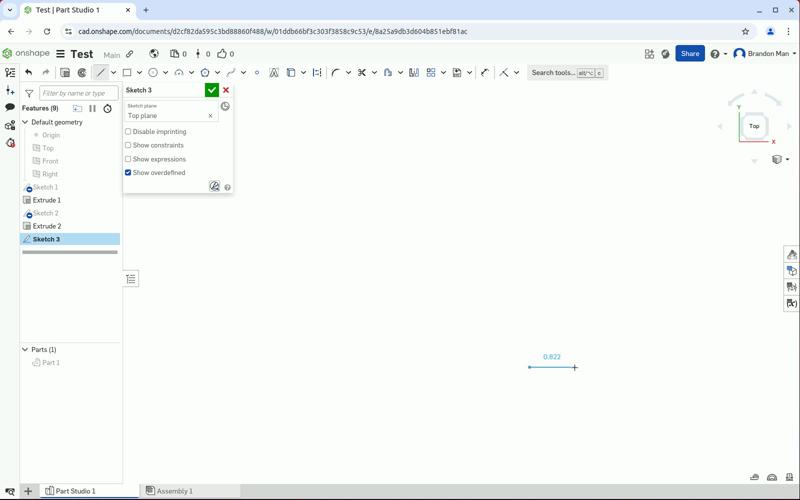
click(574, 367)
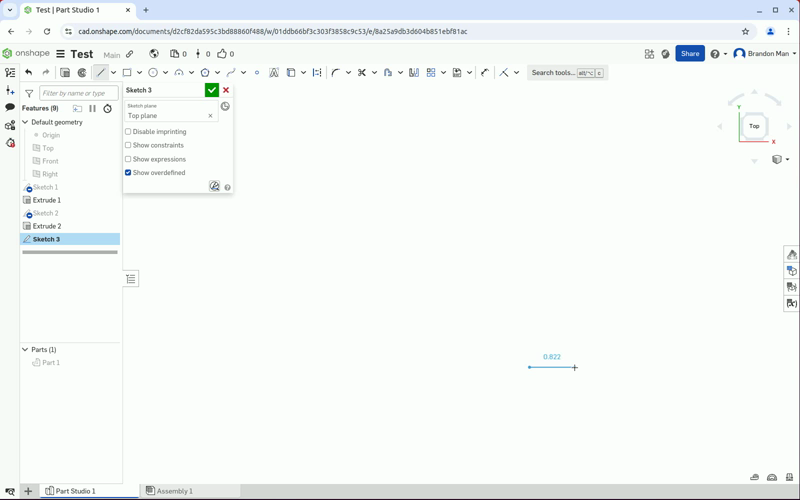
scroll(-6)
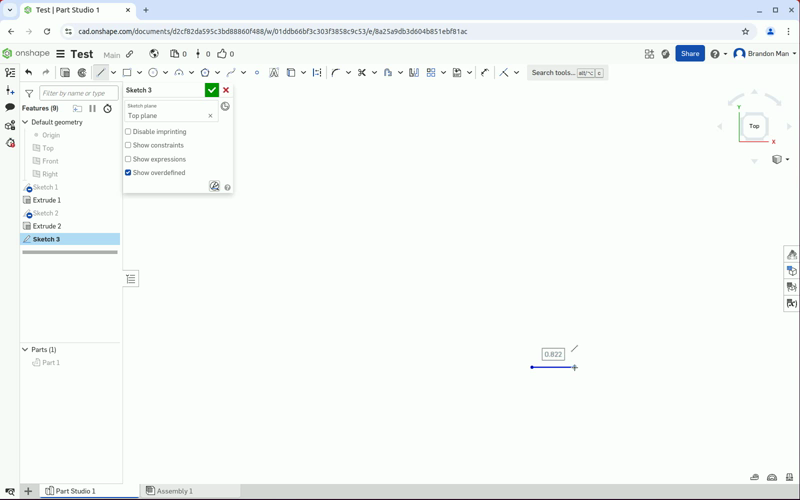
scroll(-6)
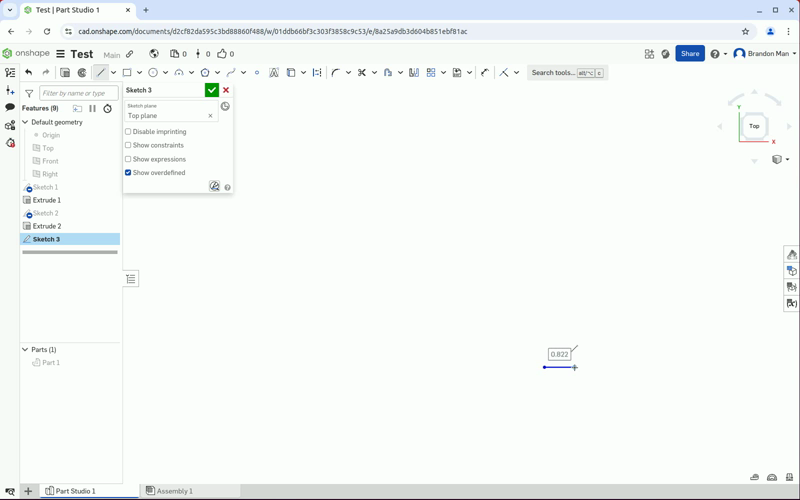
scroll(-6)
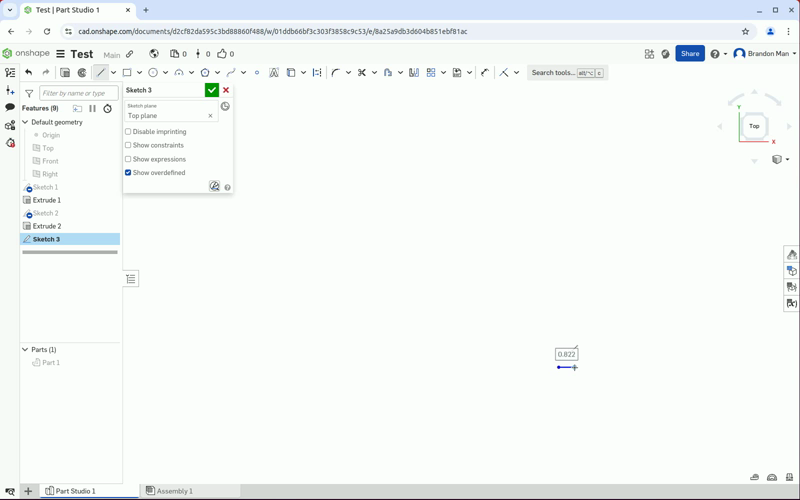
scroll(-6)
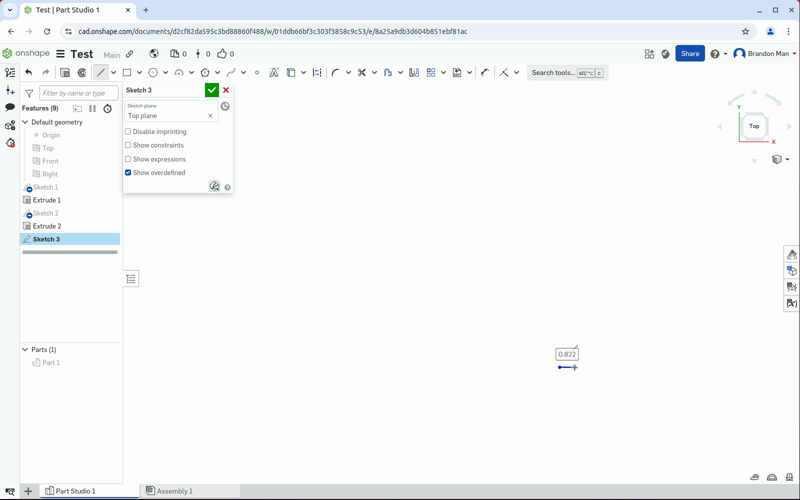
scroll(-6)
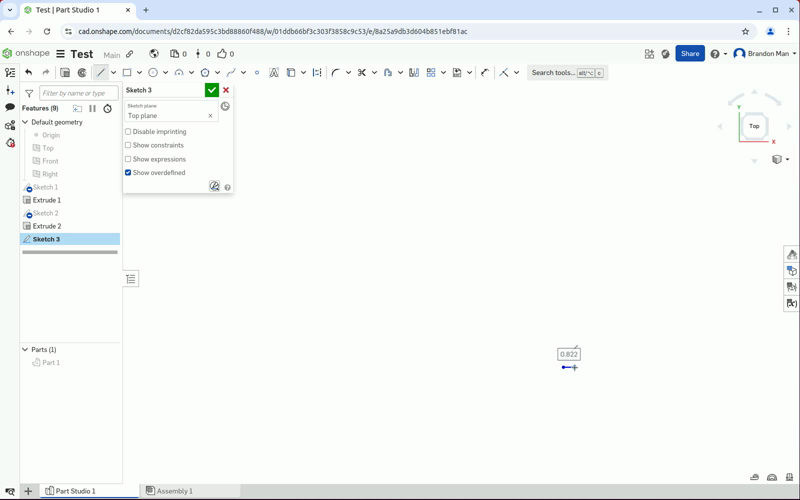
scroll(-6)
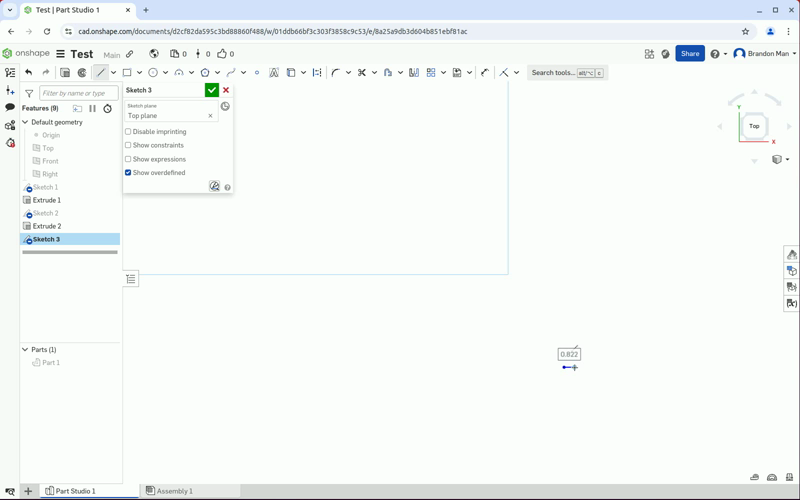
scroll(-6)
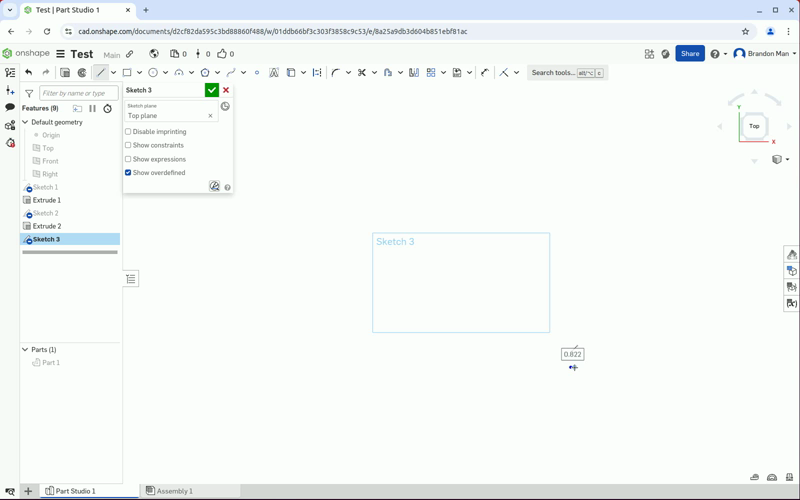
key_up(shift)
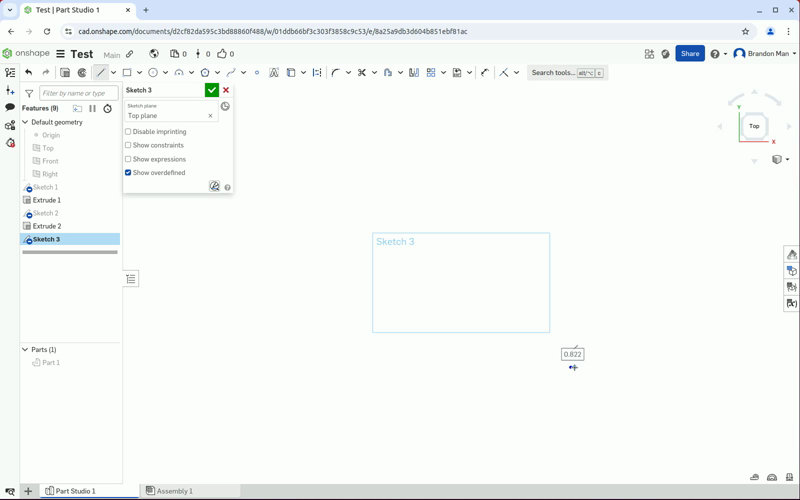
key_down(shift)
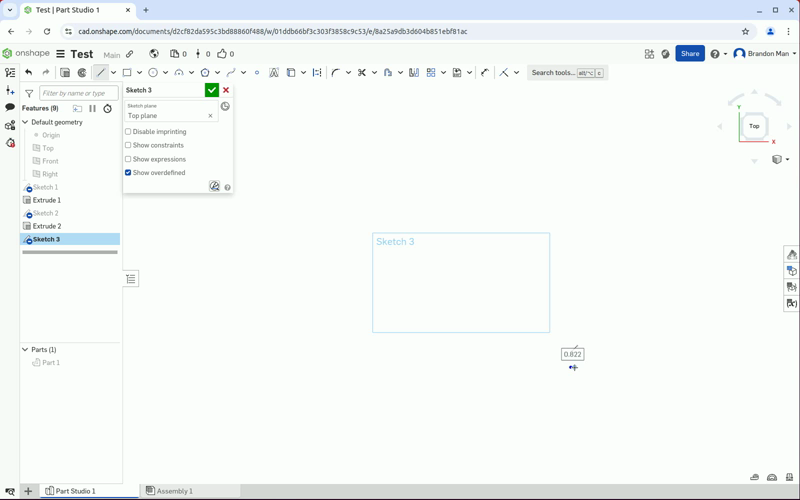
mouse_move(574, 198)
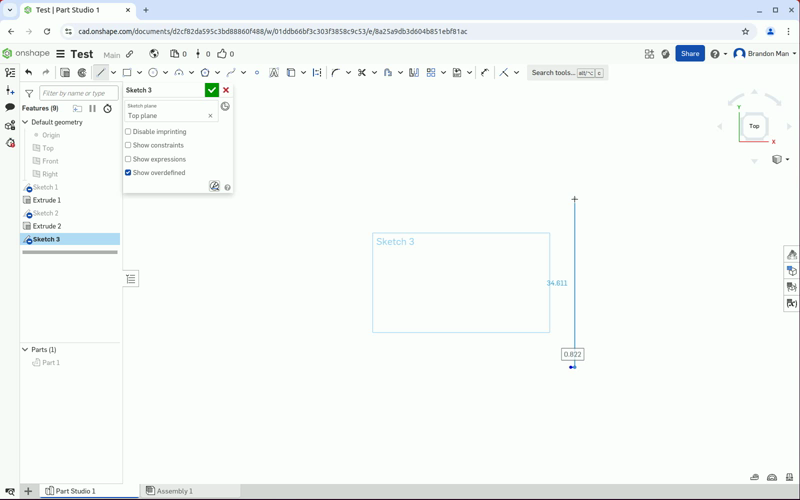
click(574, 198)
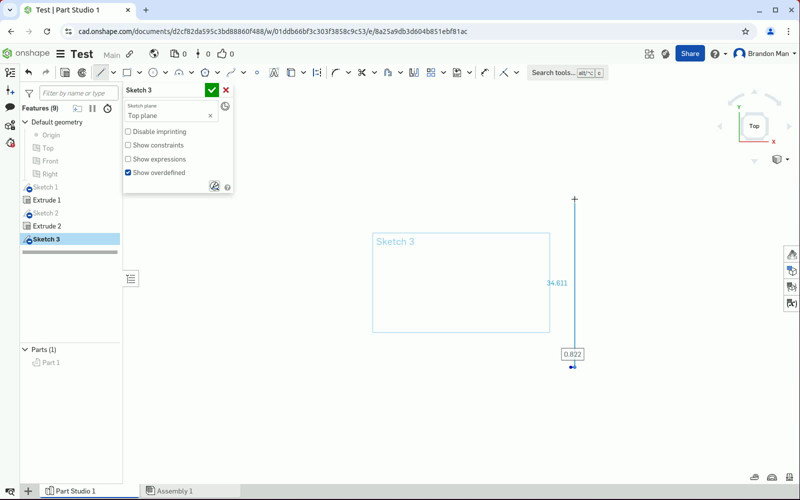
key_up(shift)
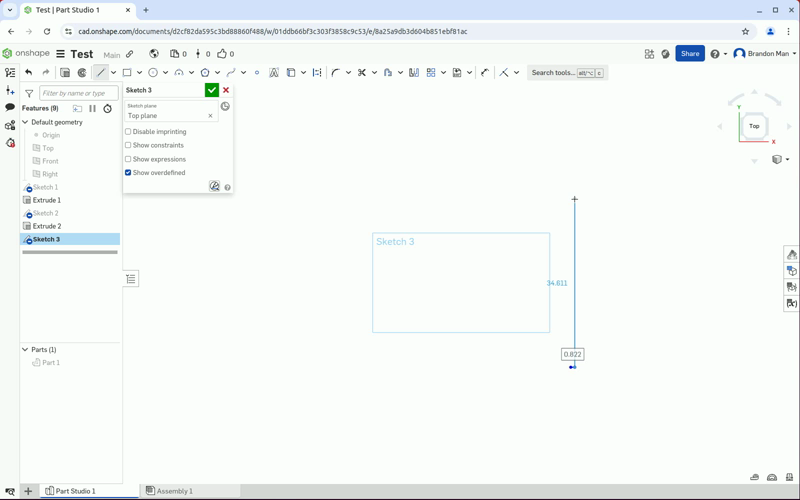
key_down(shift)
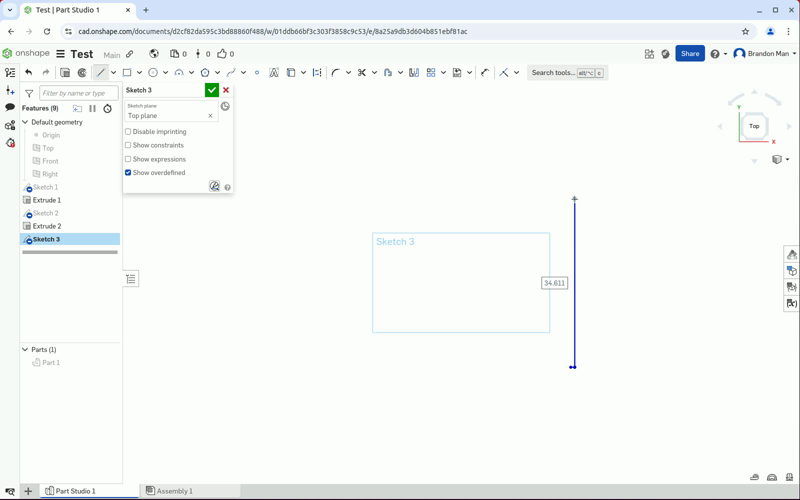
mouse_move(589, 198)
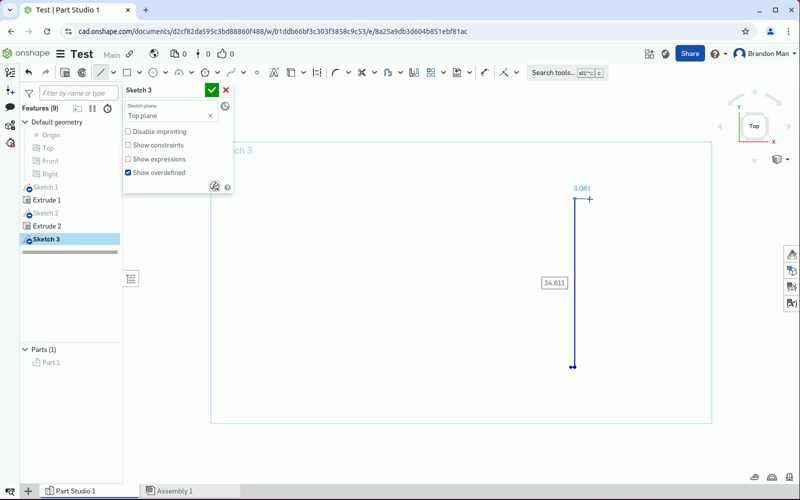
mouse_move(570, 198)
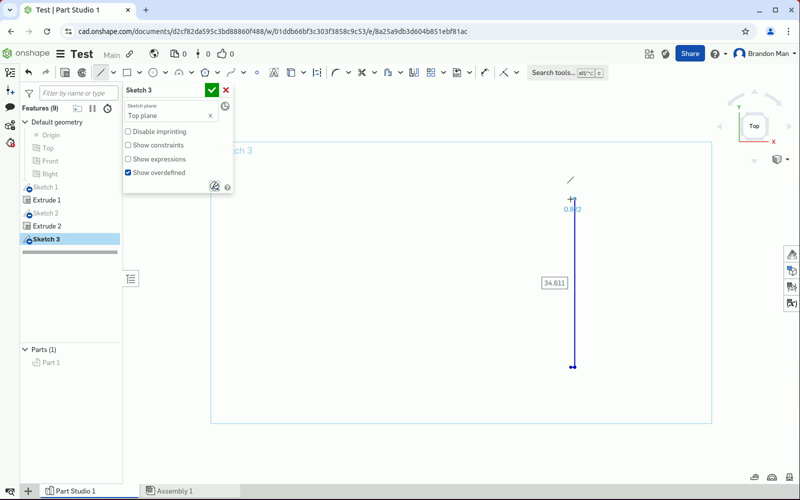
scroll(6)
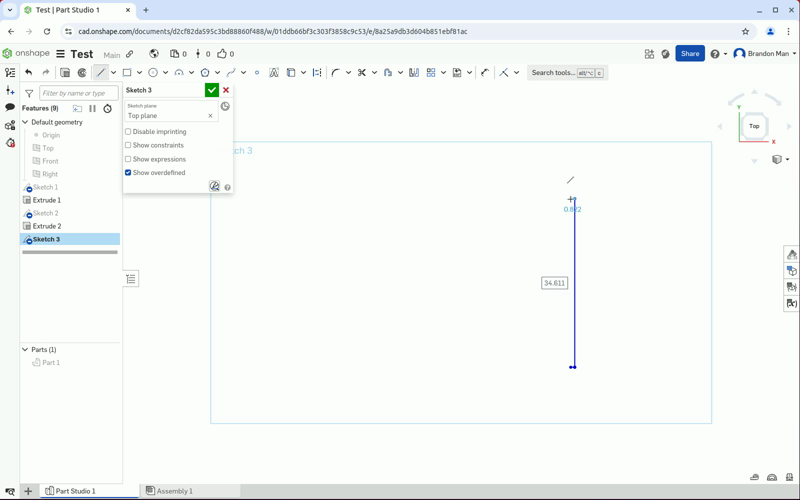
scroll(6)
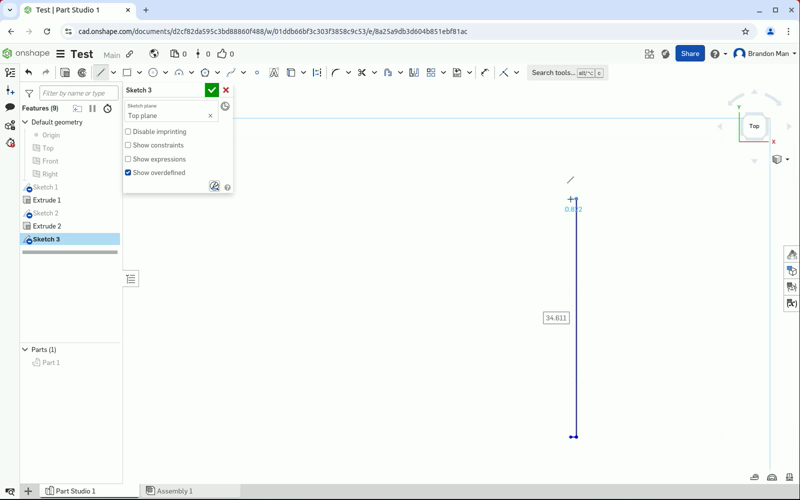
scroll(6)
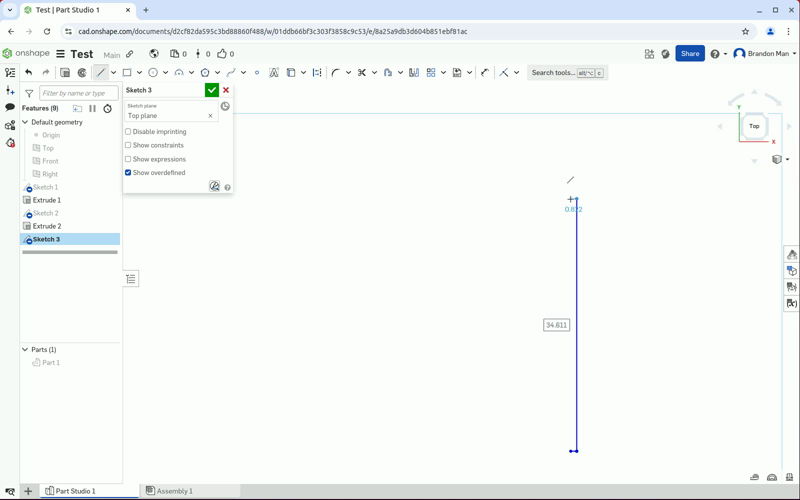
scroll(6)
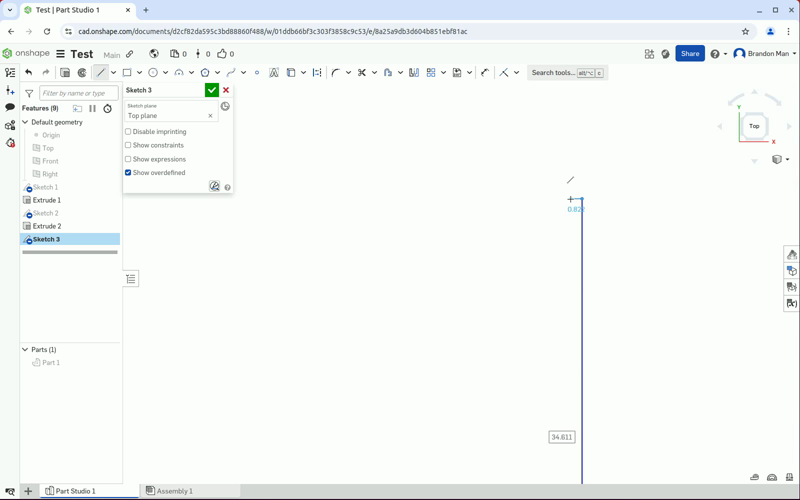
scroll(6)
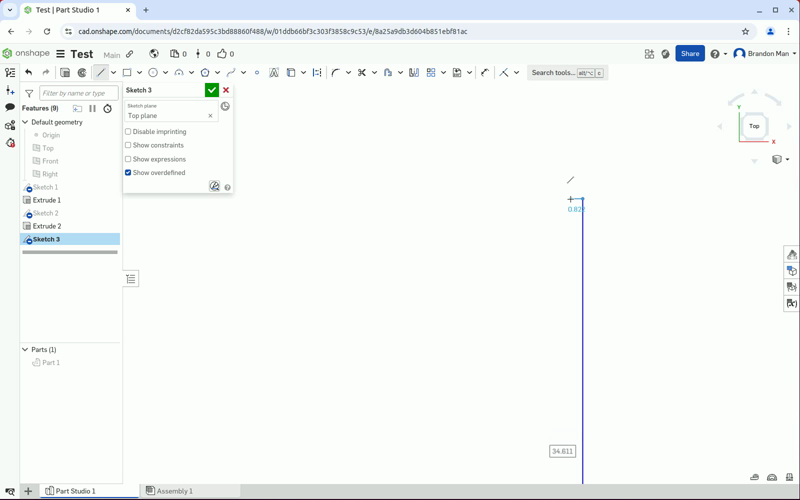
scroll(6)
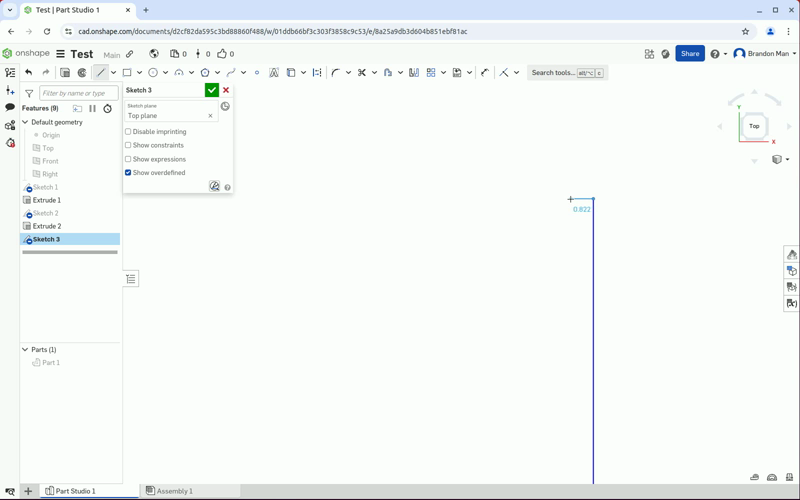
scroll(6)
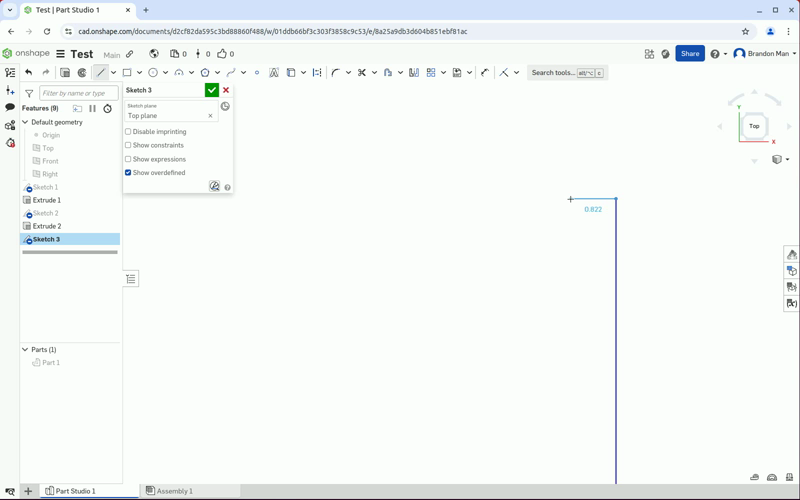
click(570, 198)
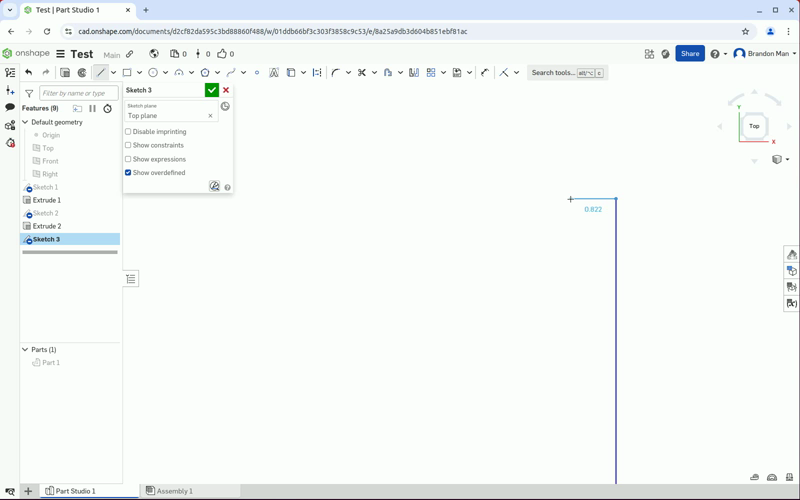
scroll(-6)
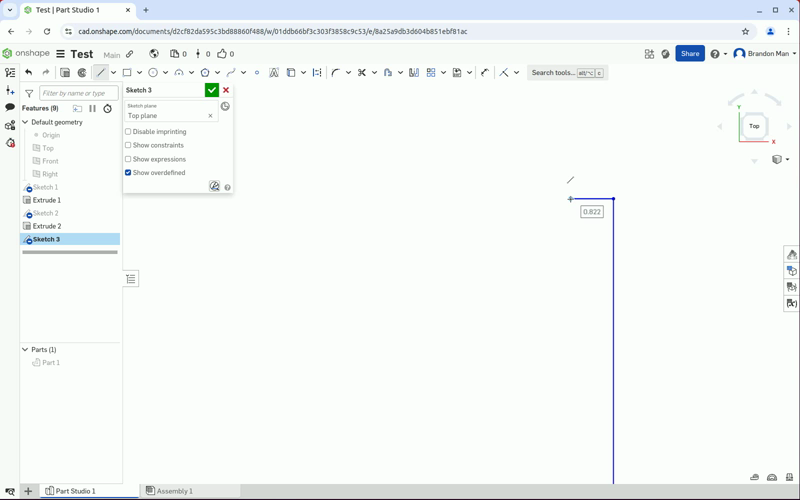
scroll(-6)
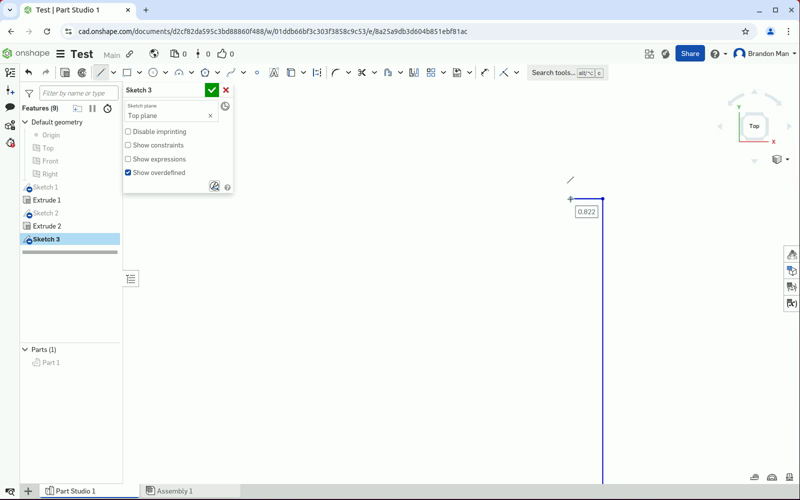
scroll(-6)
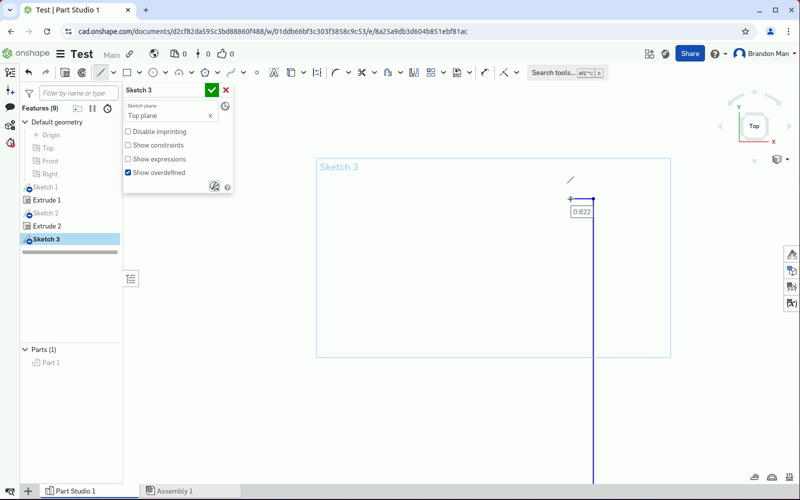
scroll(-6)
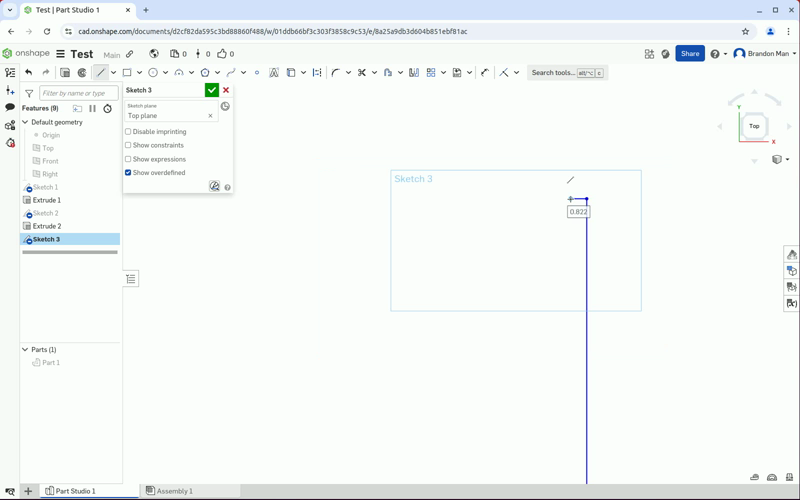
scroll(-6)
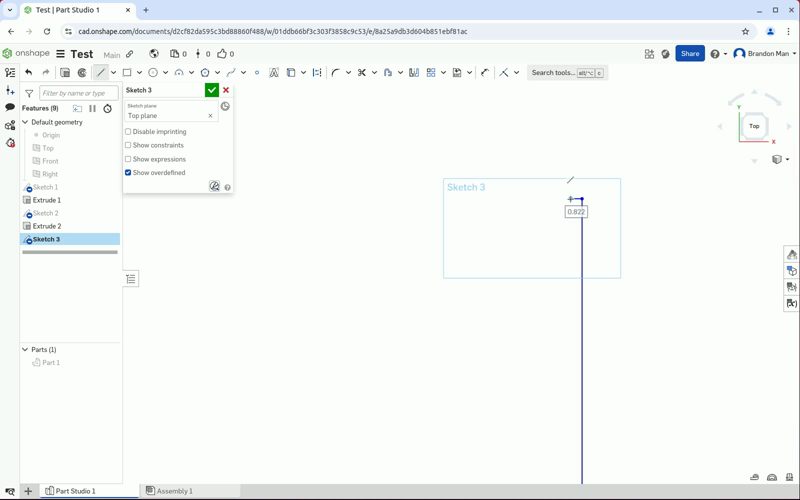
scroll(-6)
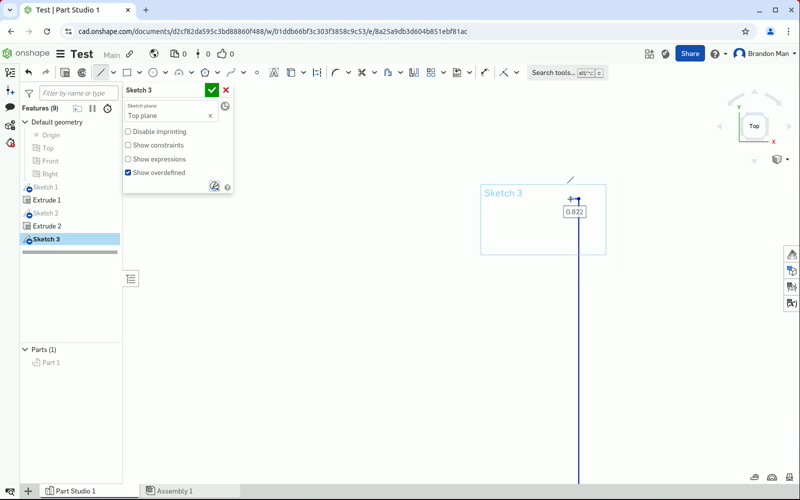
scroll(-6)
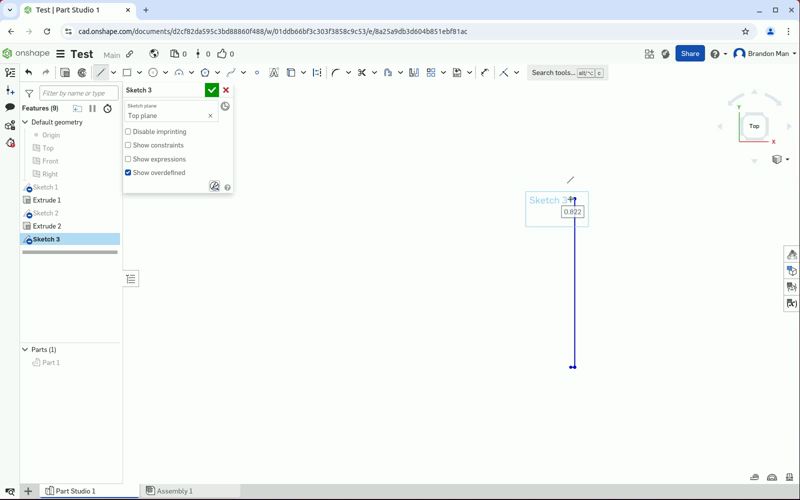
key_up(shift)
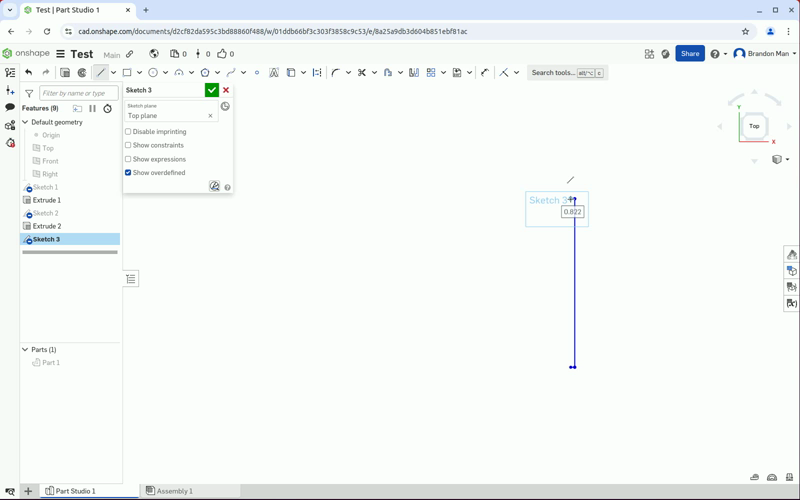
key_down(shift)
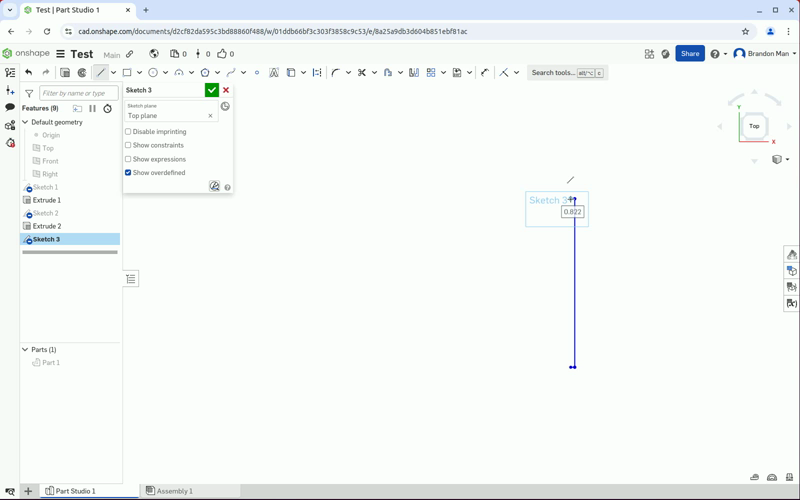
mouse_move(570, 367)
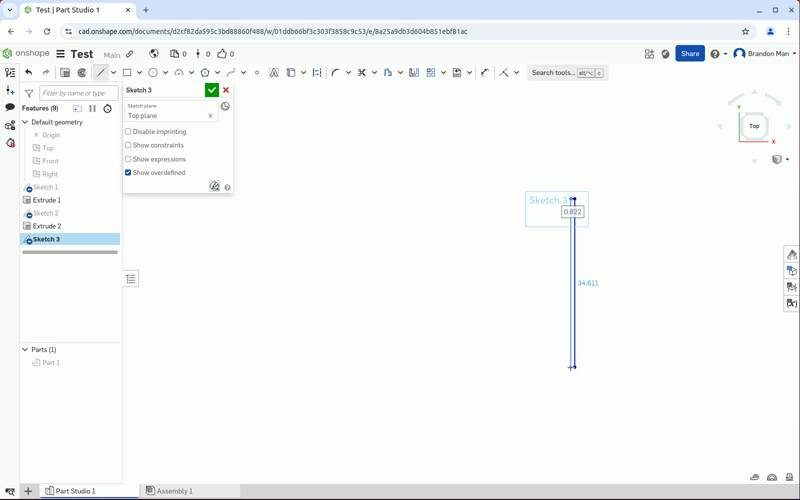
scroll(6)
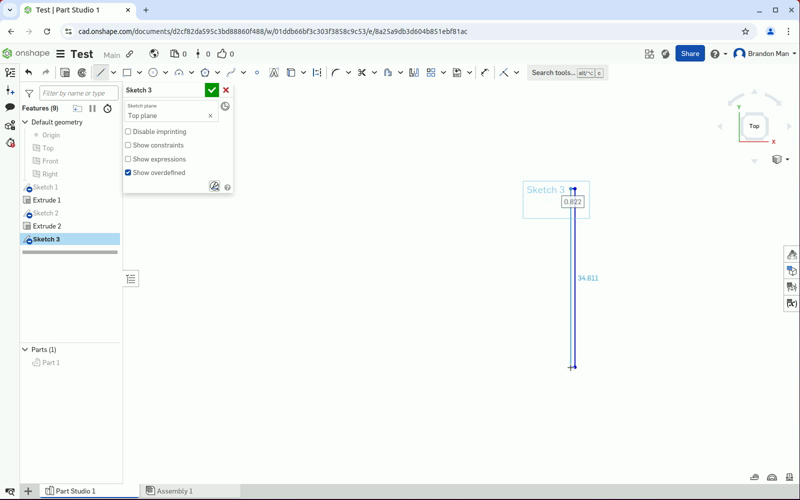
scroll(6)
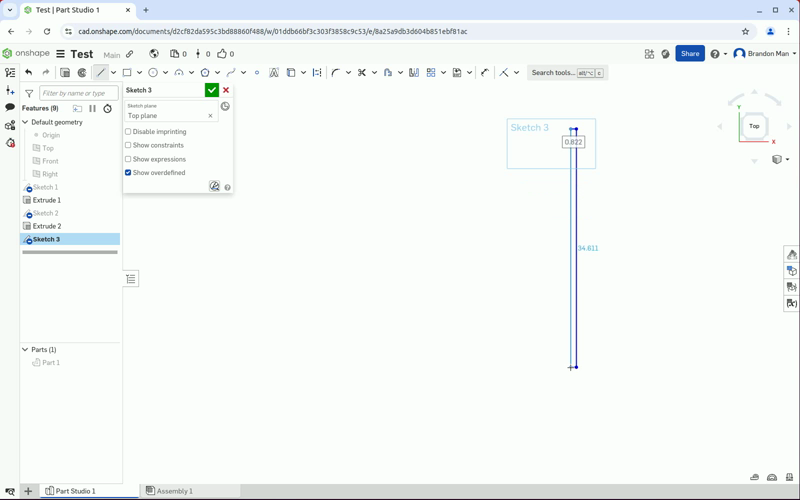
scroll(6)
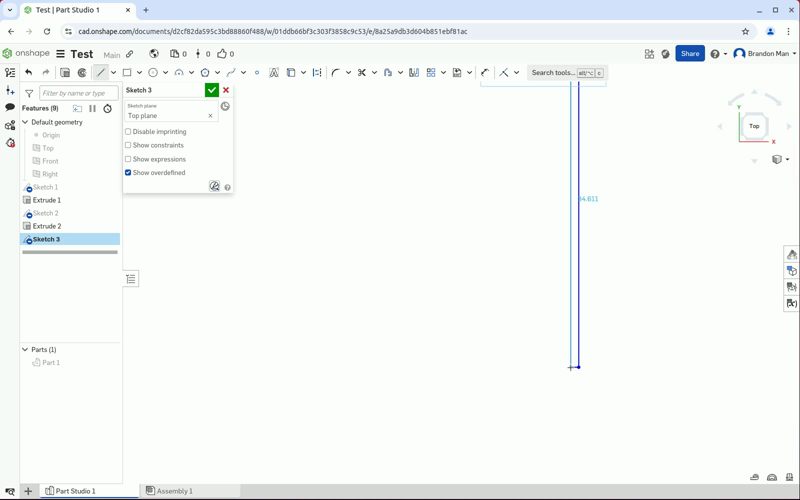
scroll(6)
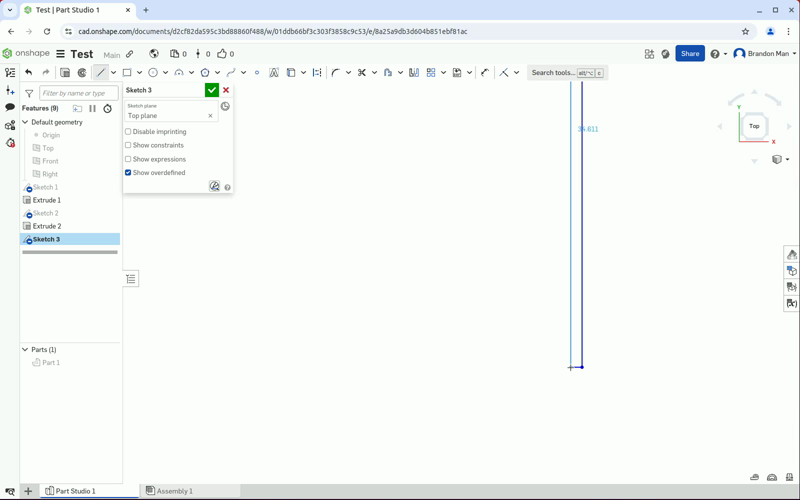
scroll(6)
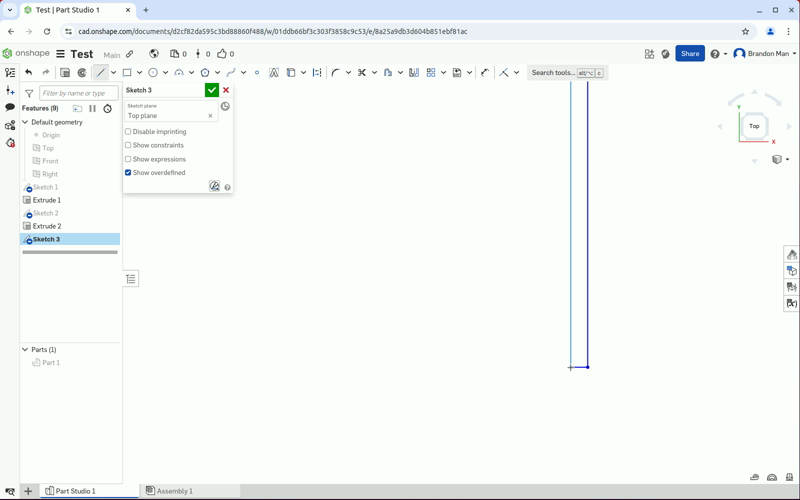
scroll(6)
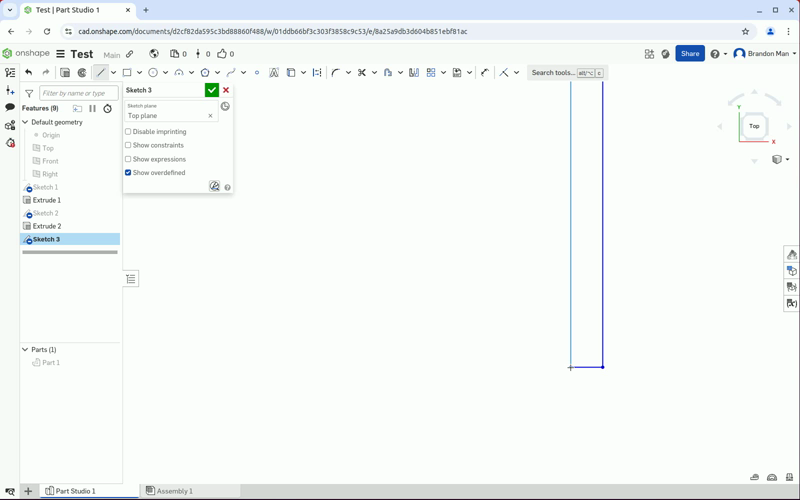
scroll(6)
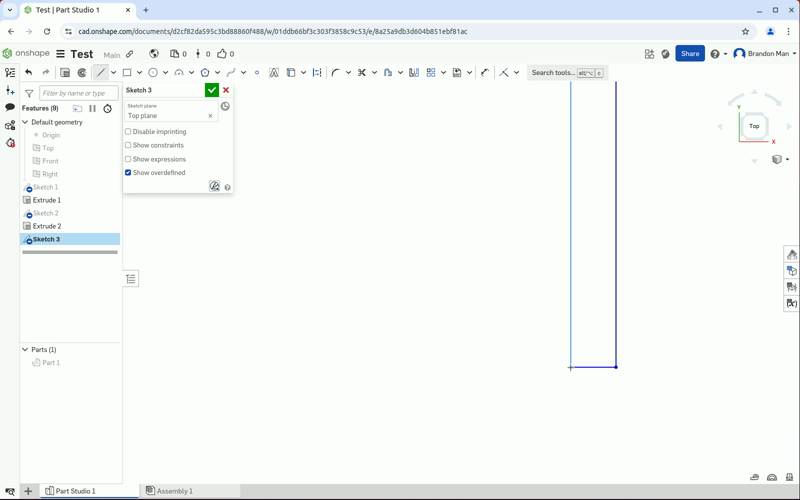
key_up(shift)
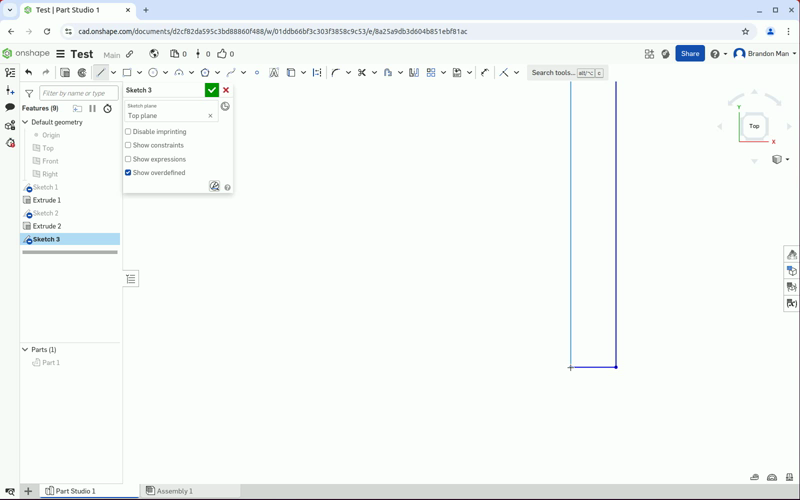
click(570, 367)
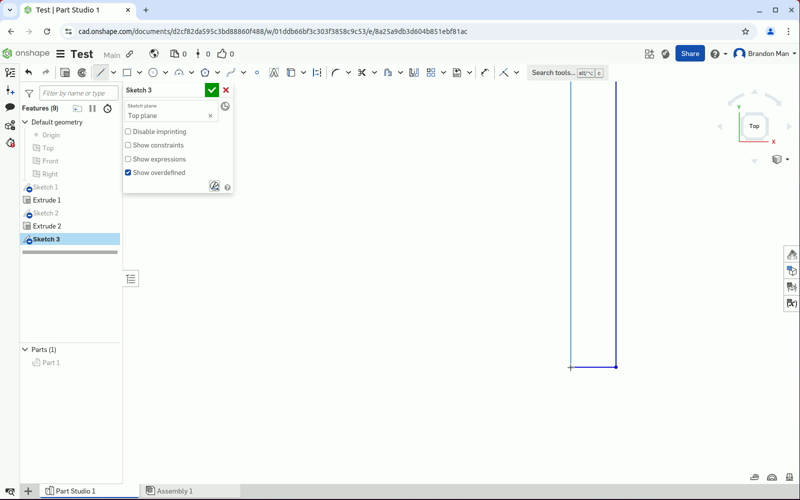
scroll(-6)
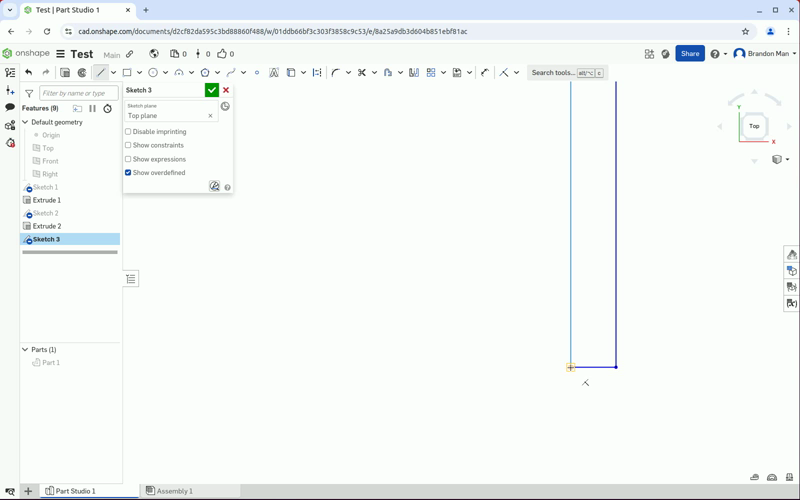
scroll(-6)
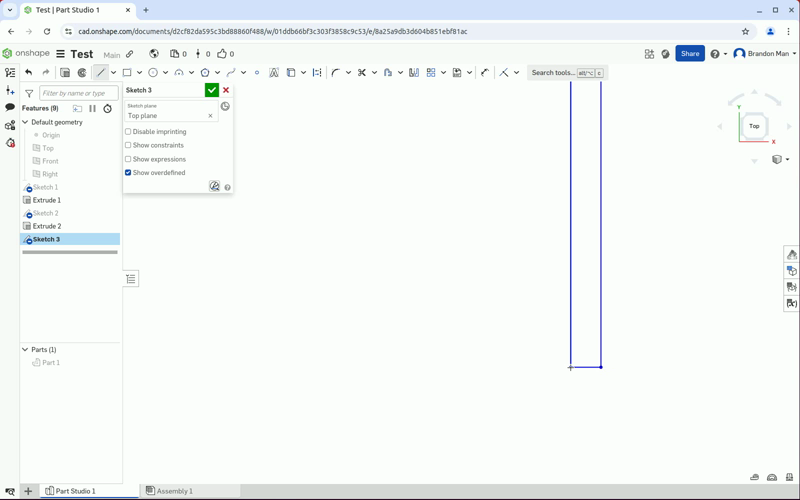
scroll(-6)
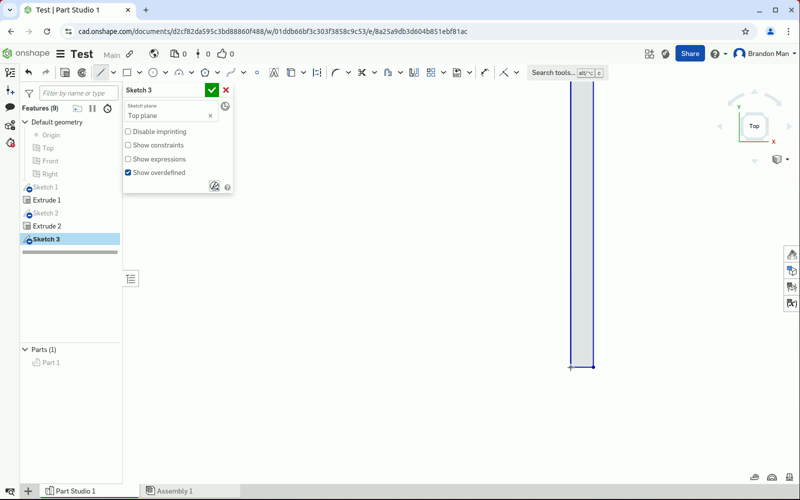
scroll(-6)
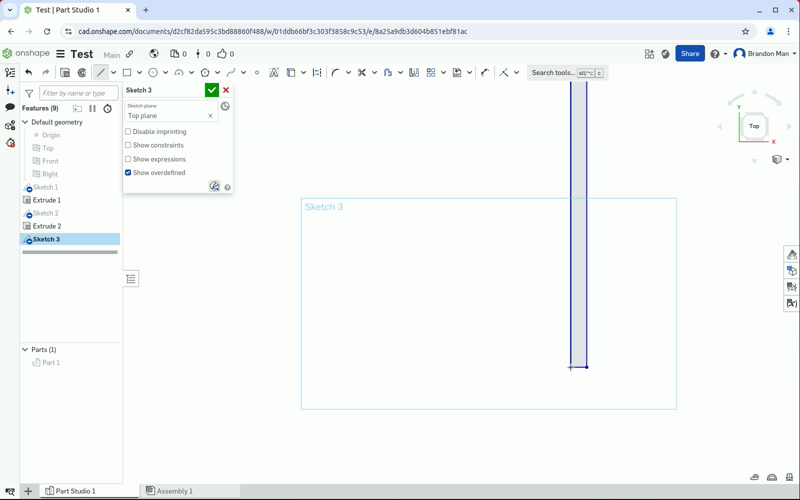
scroll(-6)
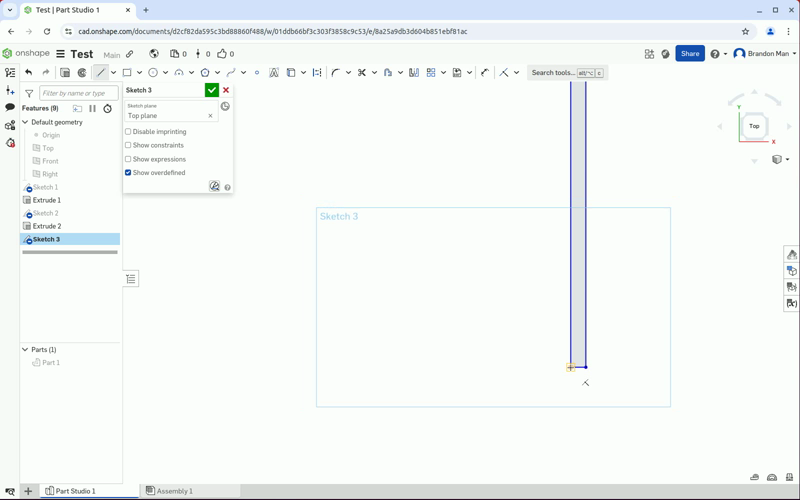
scroll(-6)
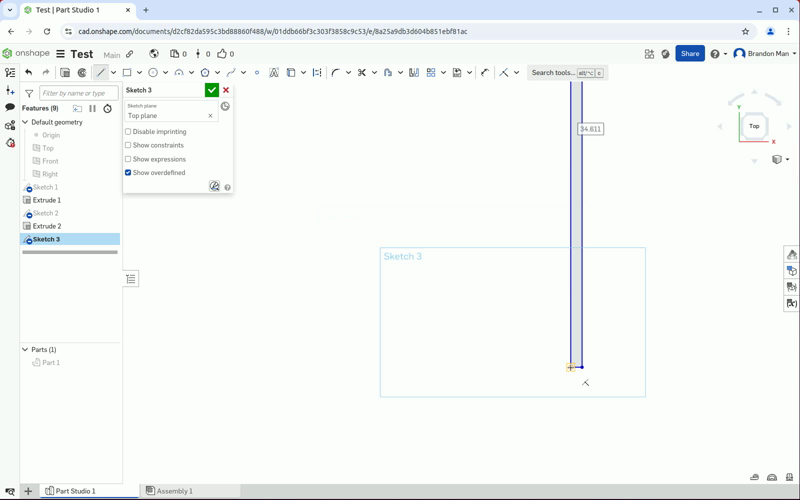
scroll(-6)
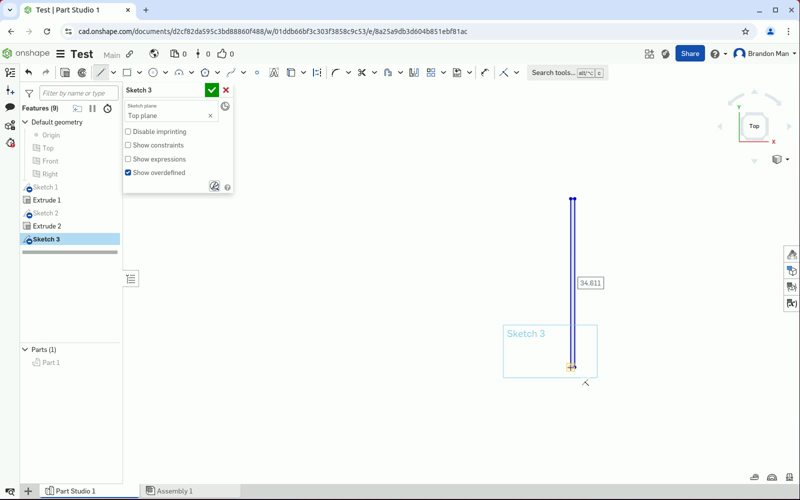
key(esc)
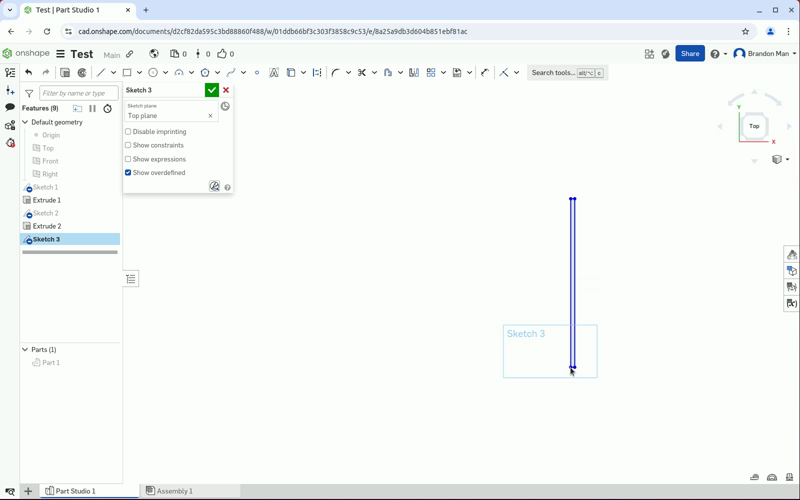
mouse_move(571, 291)
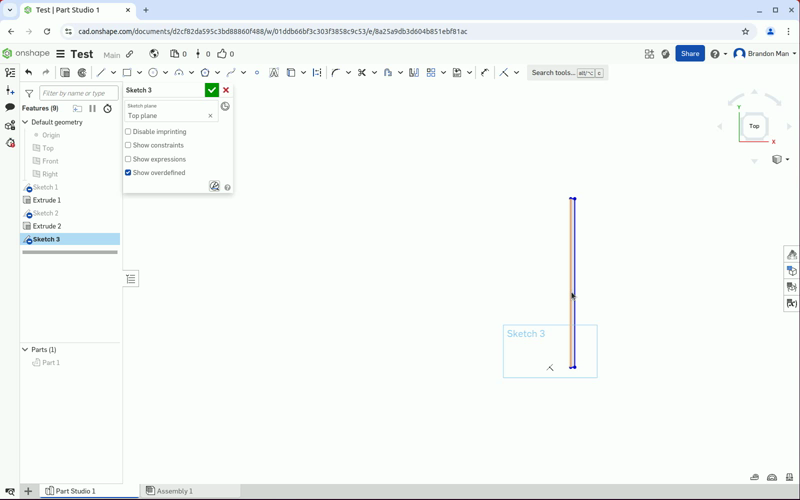
scroll(6)
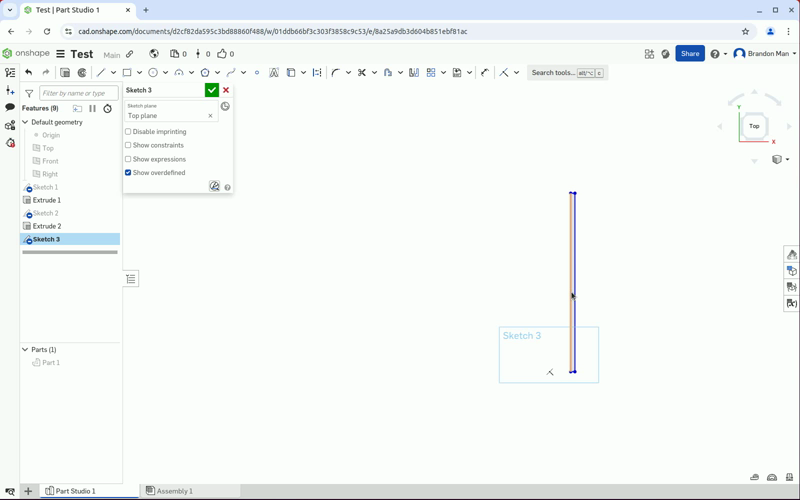
scroll(6)
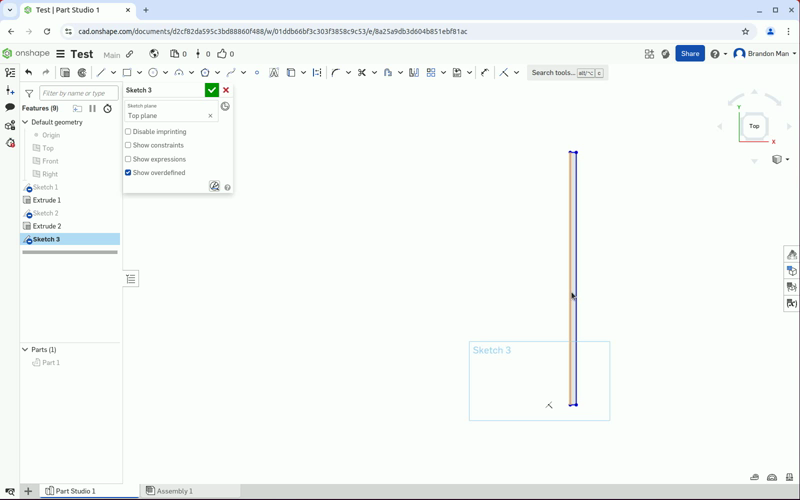
scroll(6)
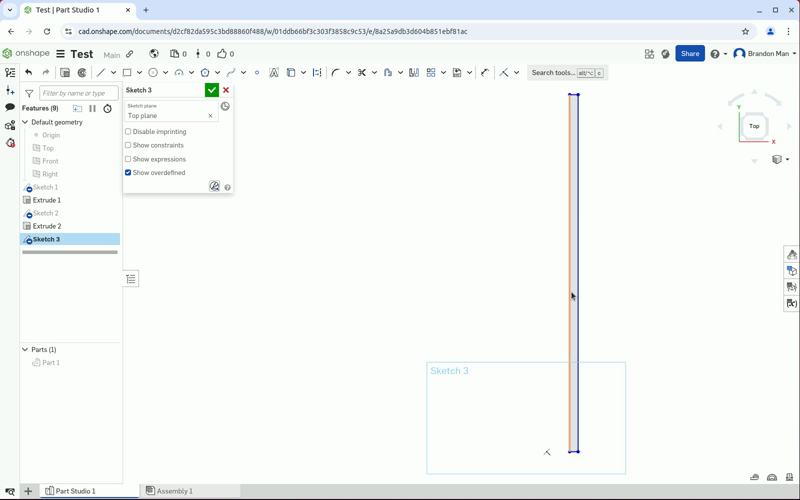
scroll(6)
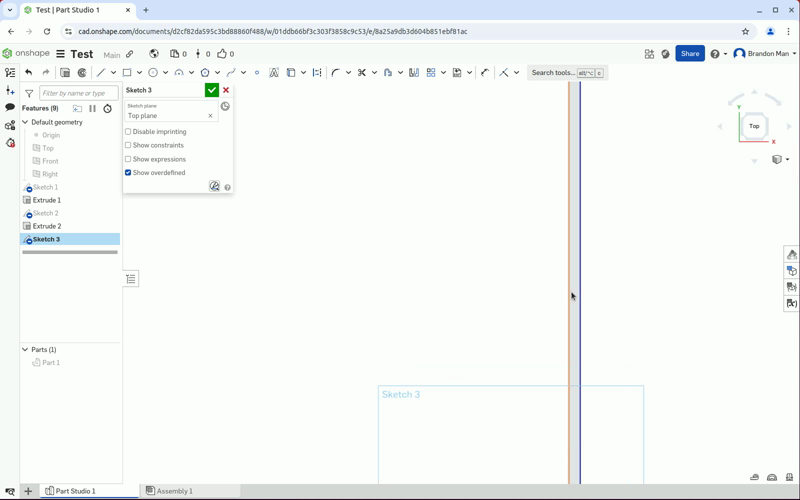
scroll(6)
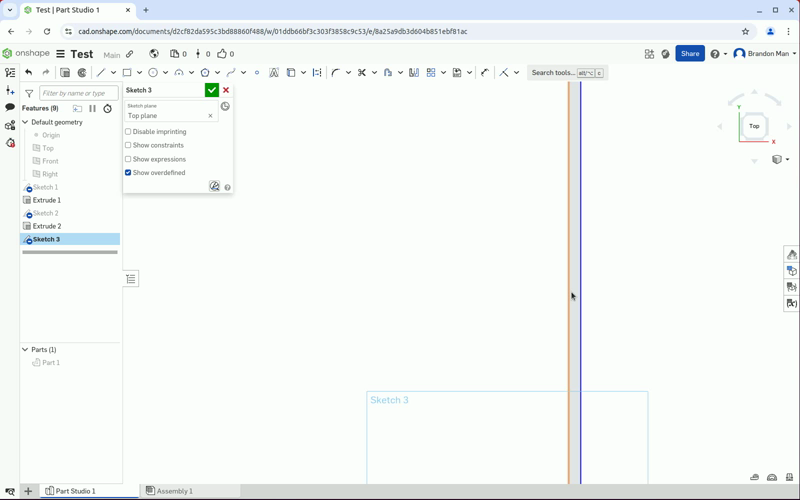
scroll(6)
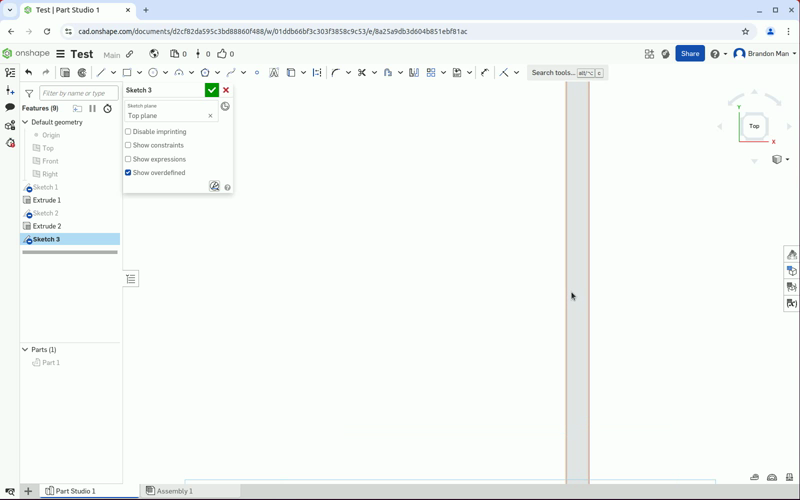
scroll(6)
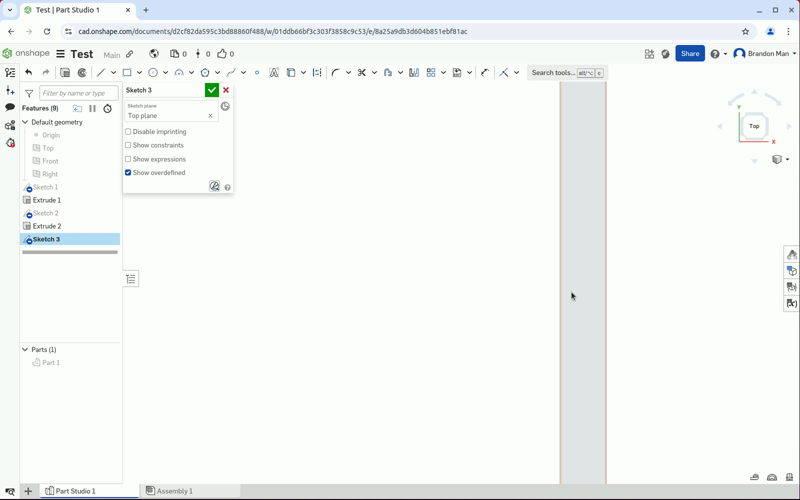
click(571, 291)
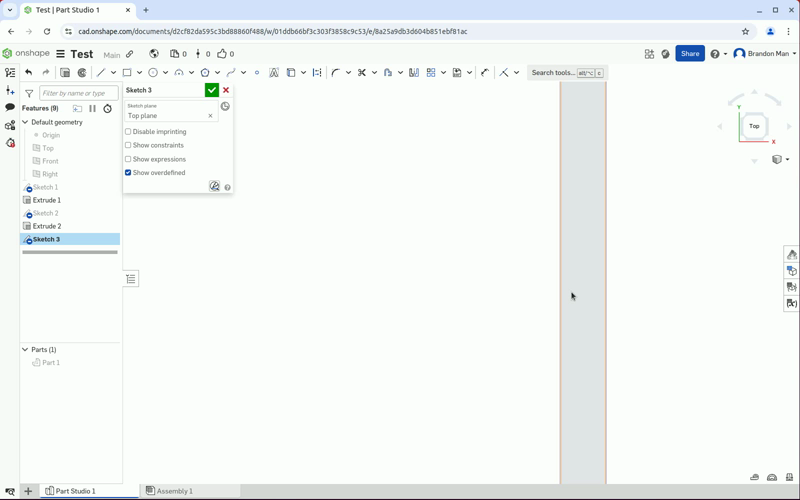
scroll(-6)
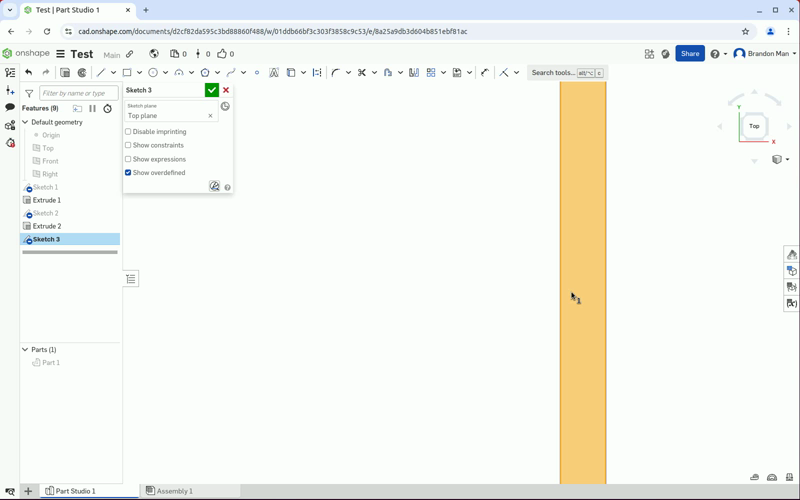
scroll(-6)
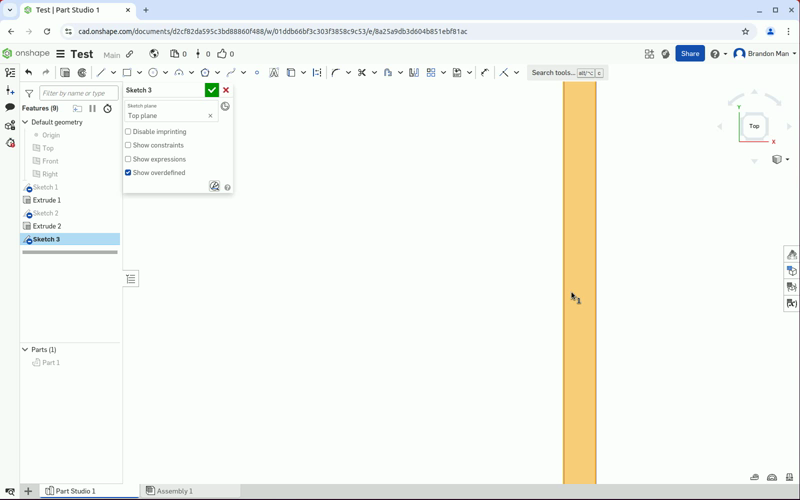
scroll(-6)
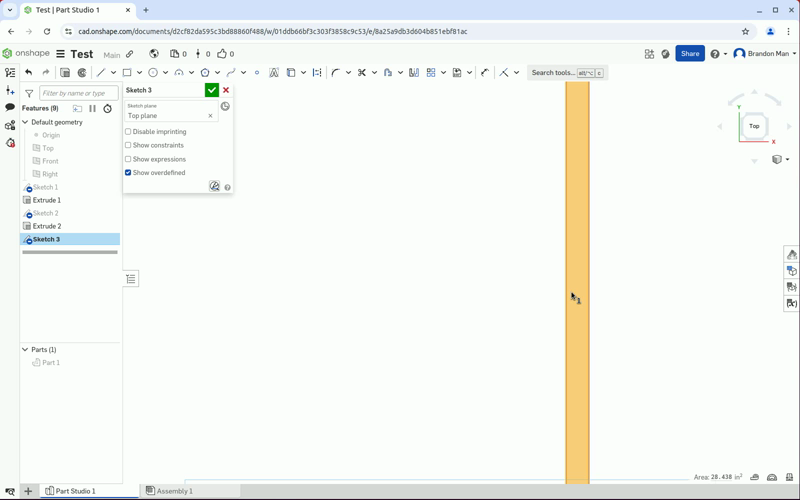
scroll(-6)
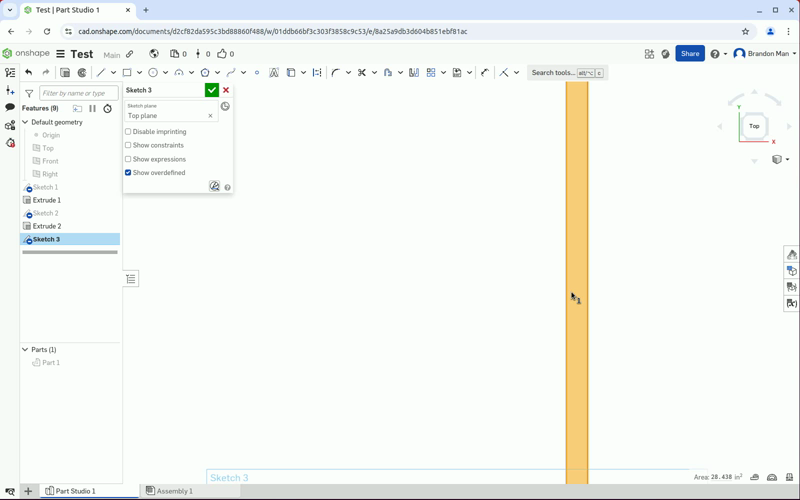
scroll(-6)
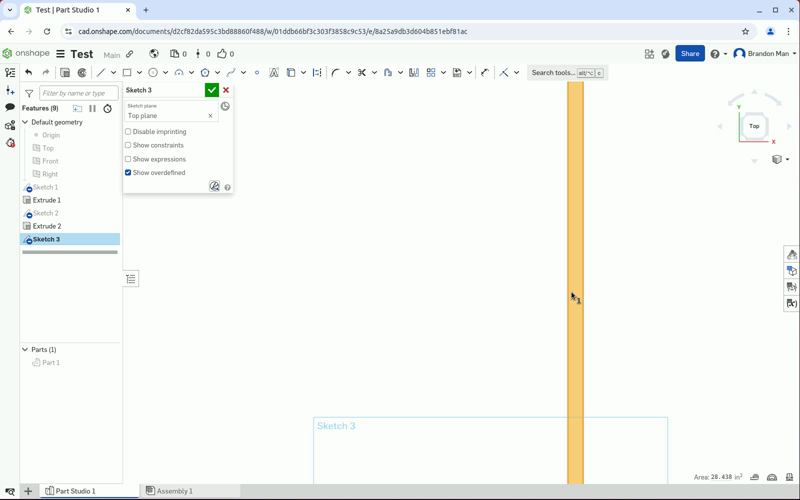
scroll(-6)
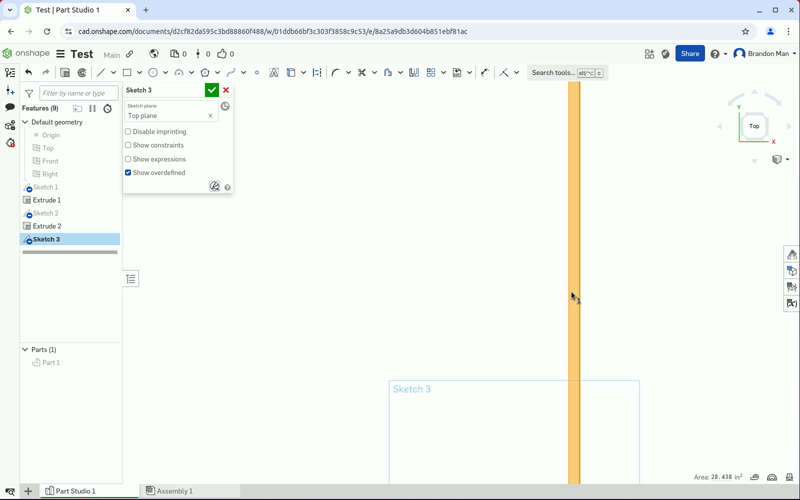
scroll(-6)
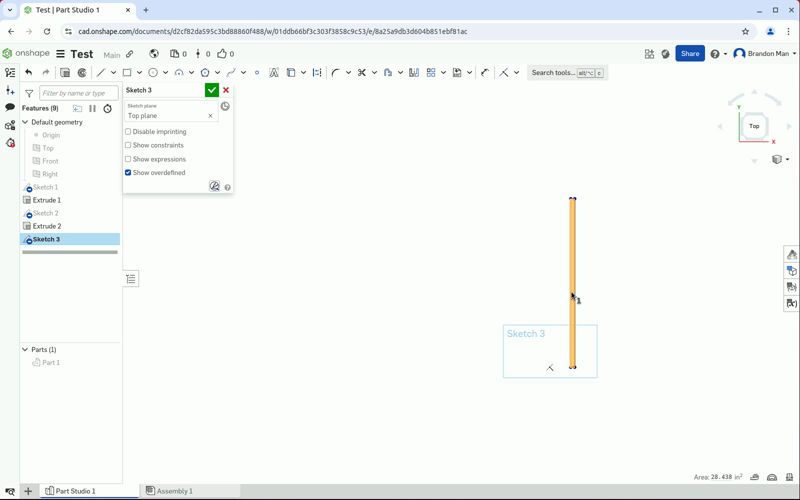
mouse_move(73, 352)
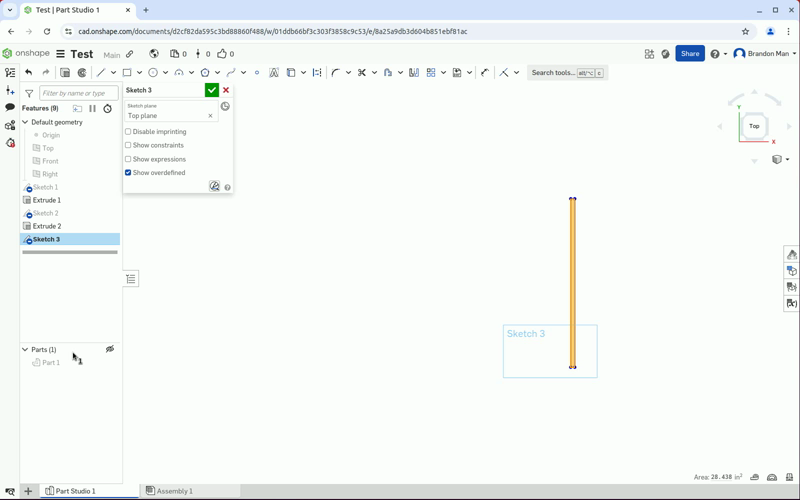
key(shift+y)
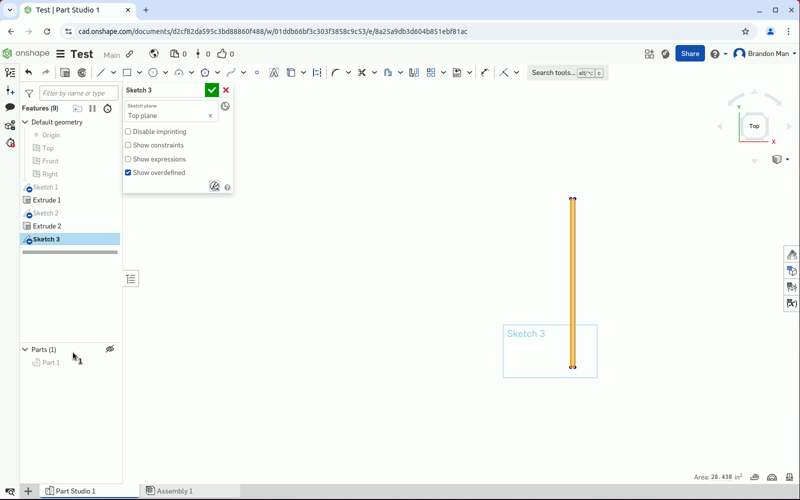
key(shift+e)
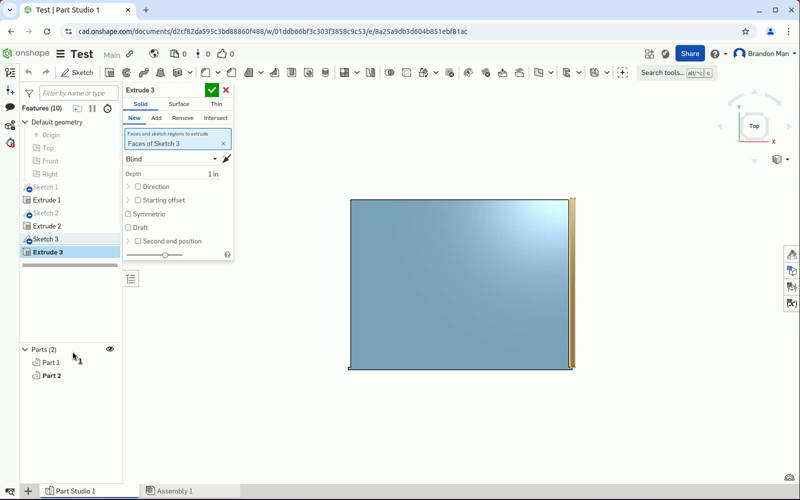
mouse_move(143, 106)
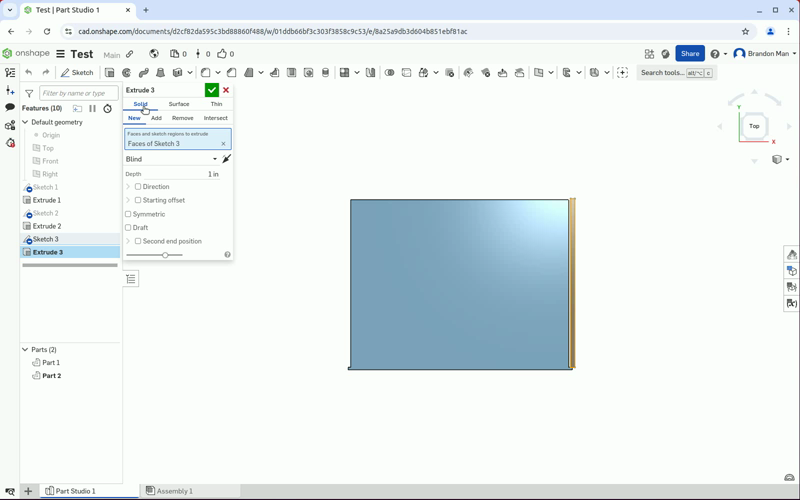
click(143, 106)
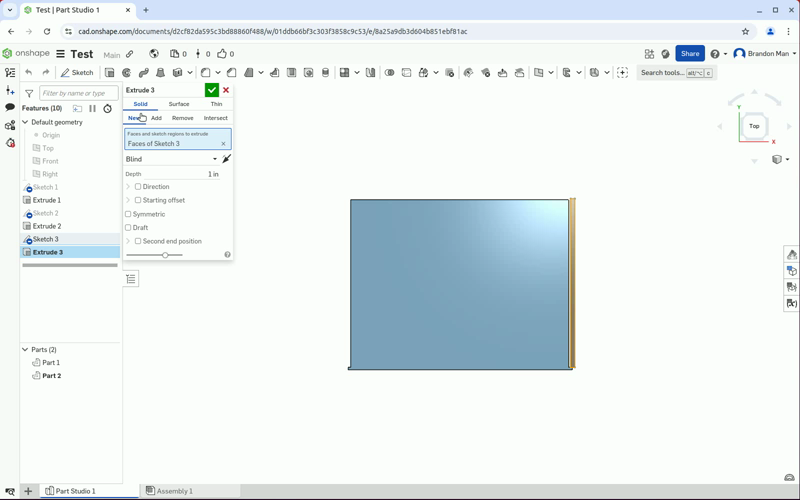
mouse_move(137, 120)
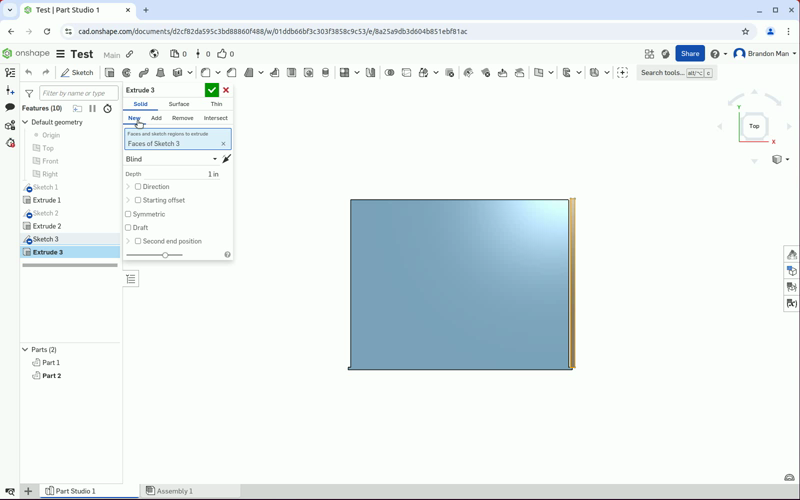
click(137, 120)
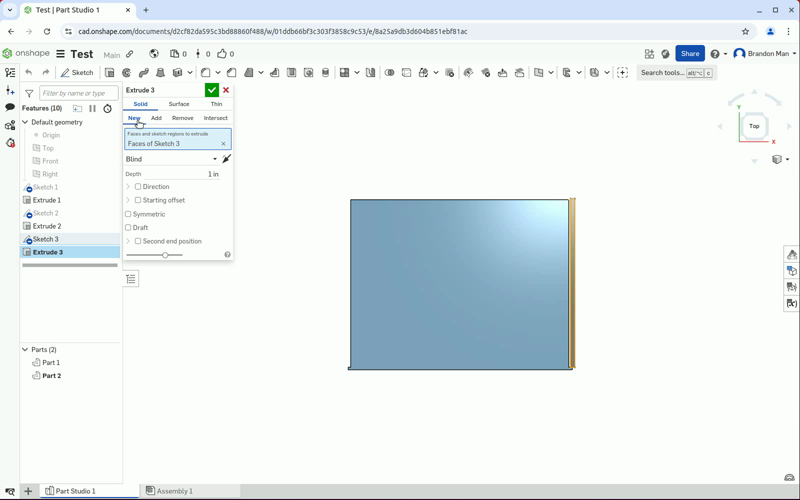
key(tab, 4)
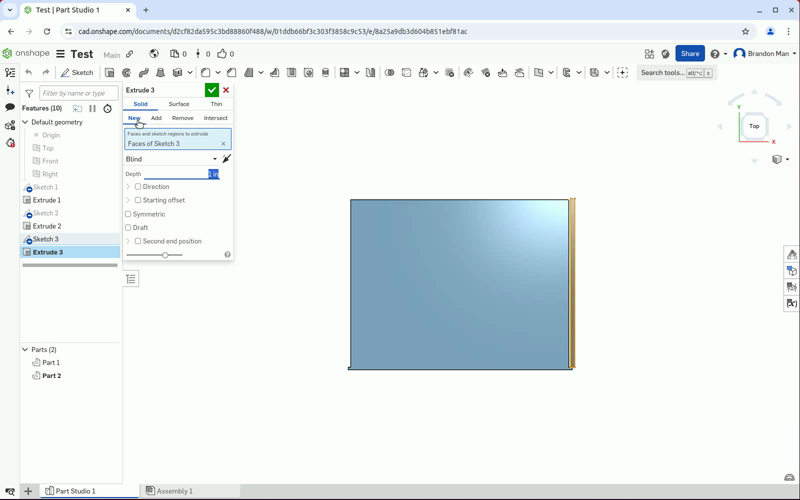
text(-0.241)
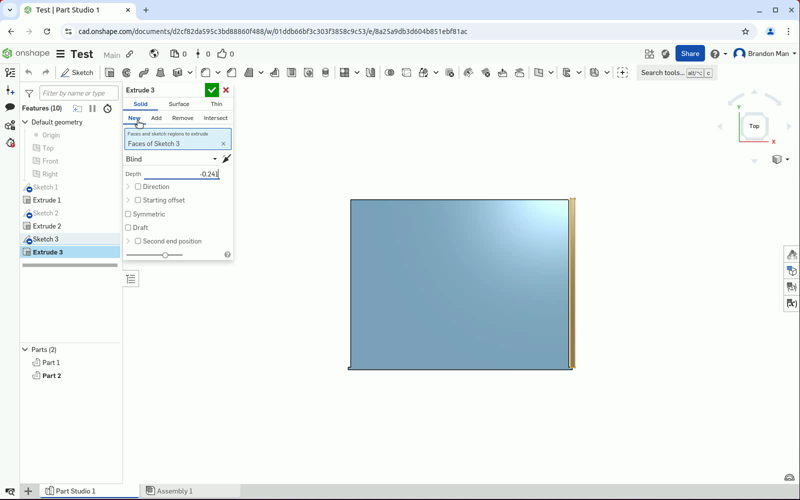
key(enter)
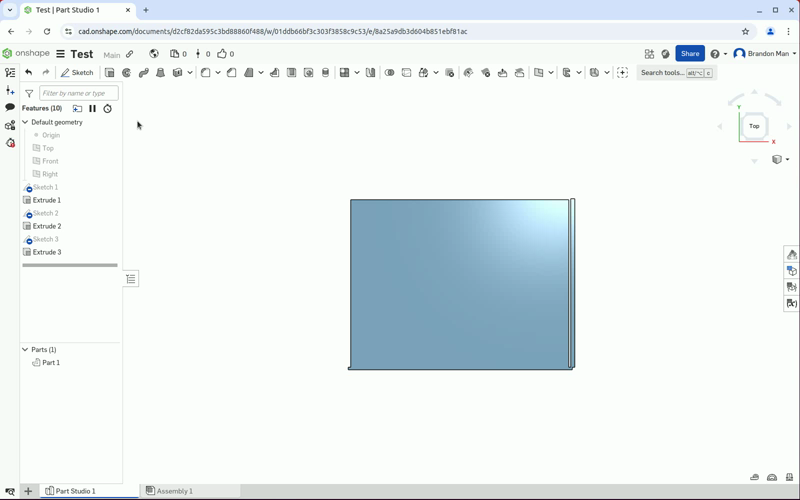
key(shift+h)
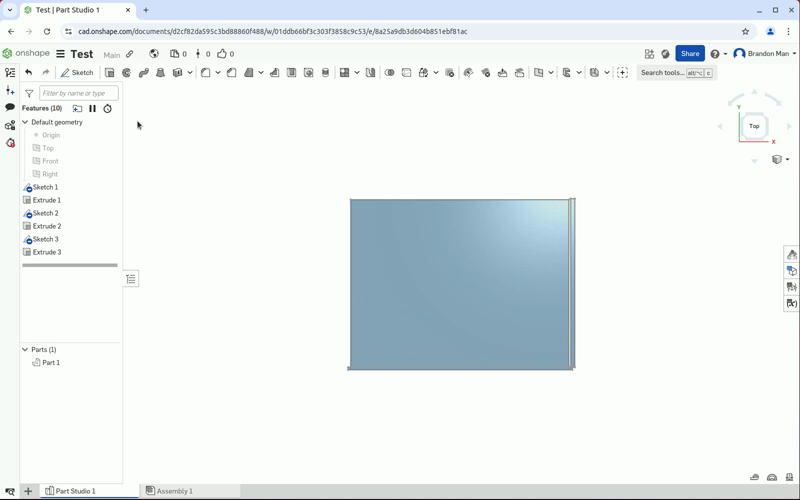
key(shift+h)
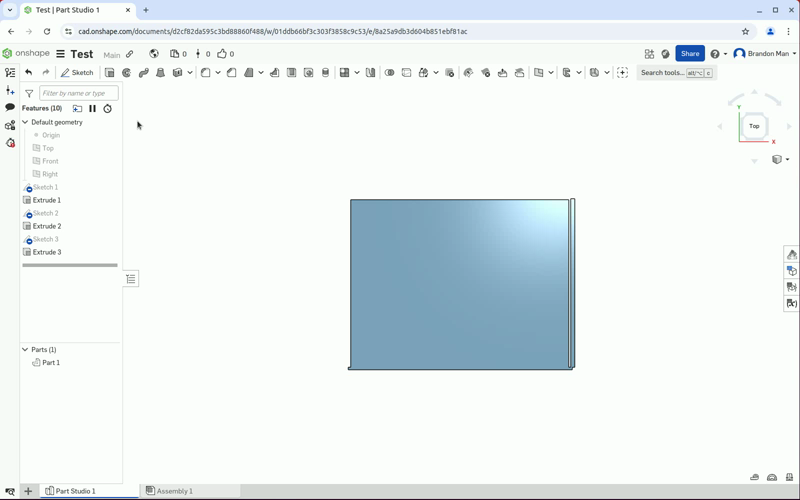
mouse_move(73, 189)
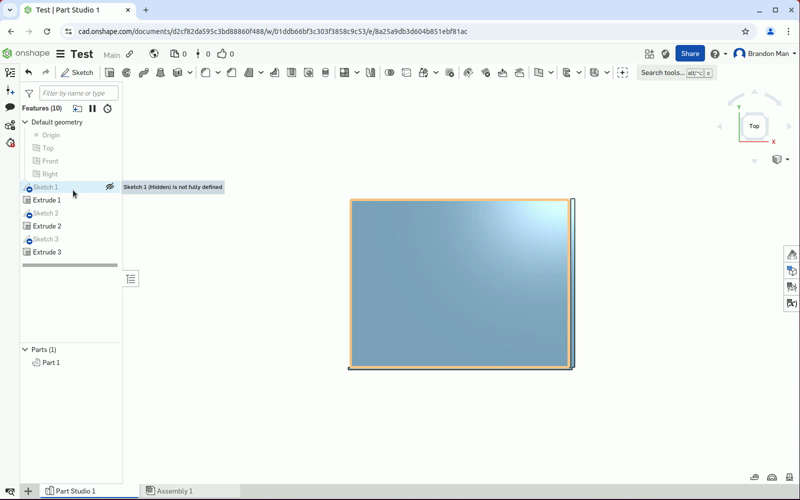
click(73, 189)
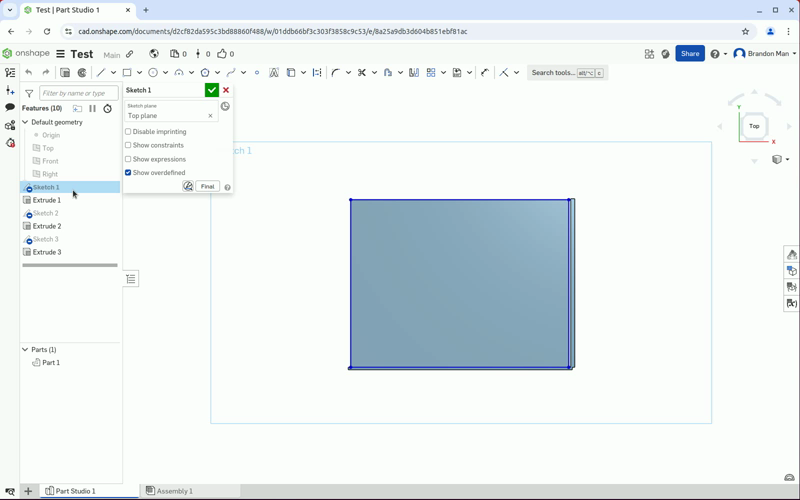
mouse_move(229, 92)
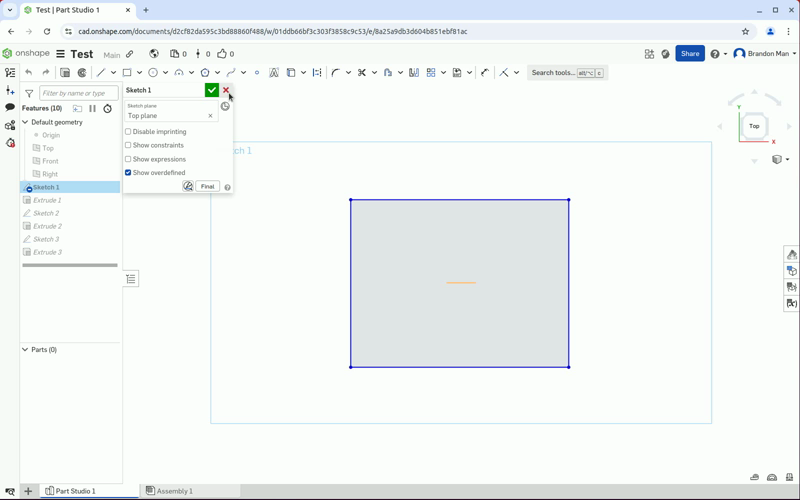
click(229, 92)
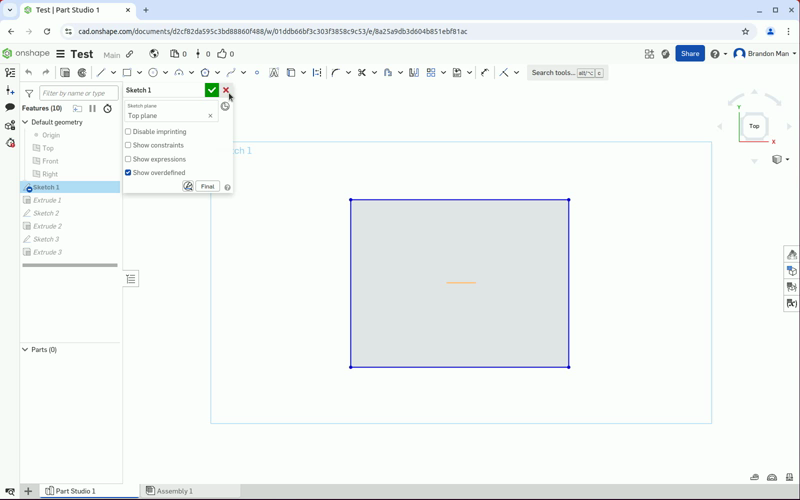
key(shift+s)
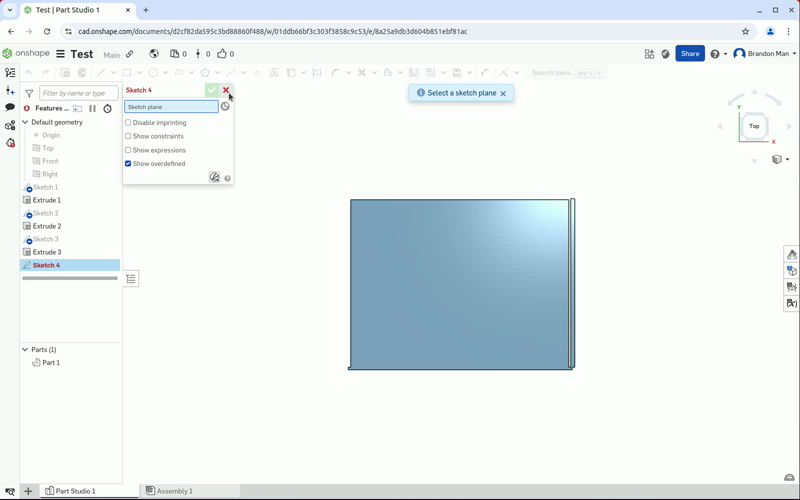
mouse_move(73, 150)
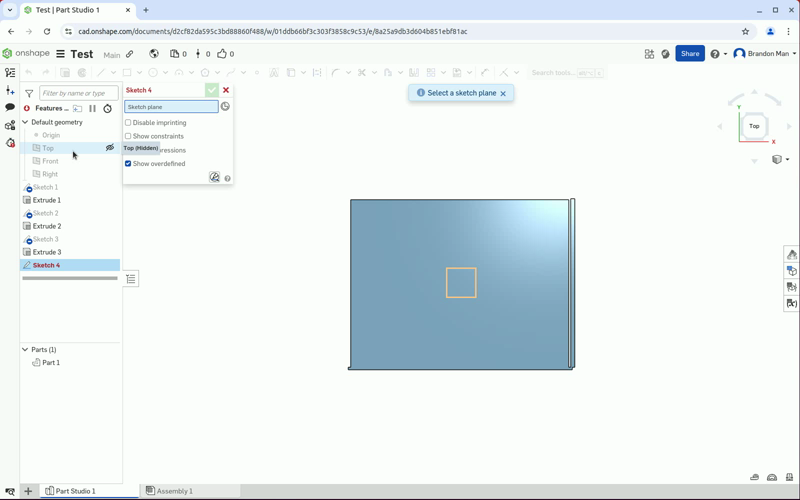
click(73, 150)
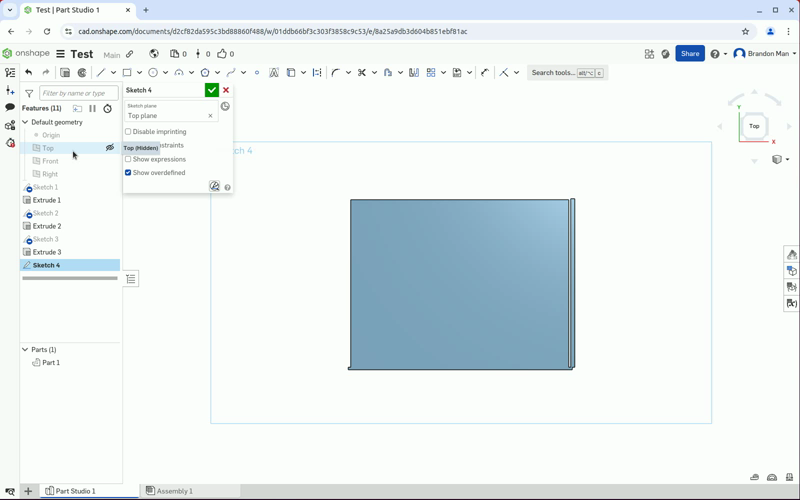
mouse_move(73, 352)
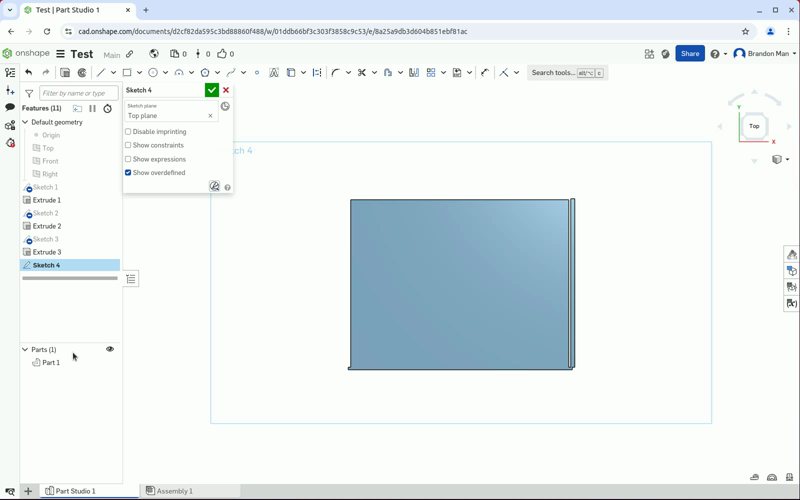
key(y)
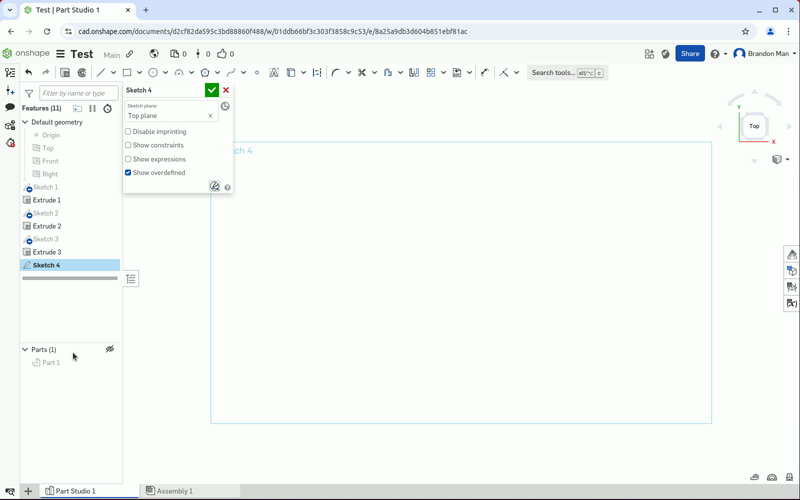
key(l)
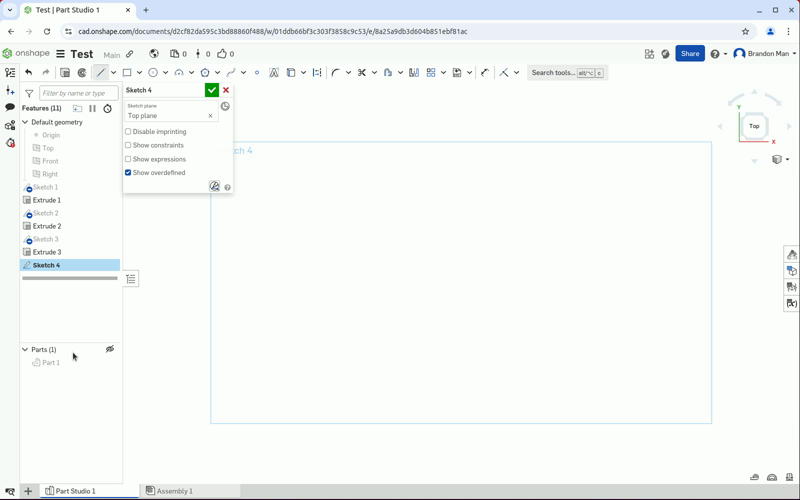
key_down(shift)
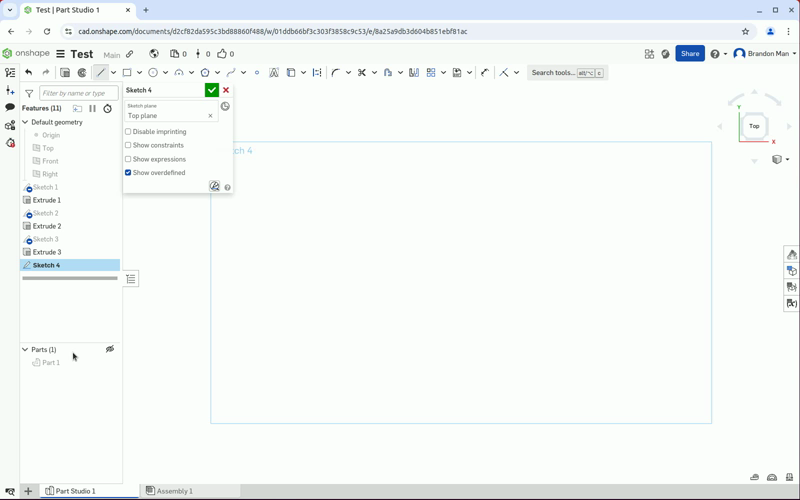
mouse_move(348, 198)
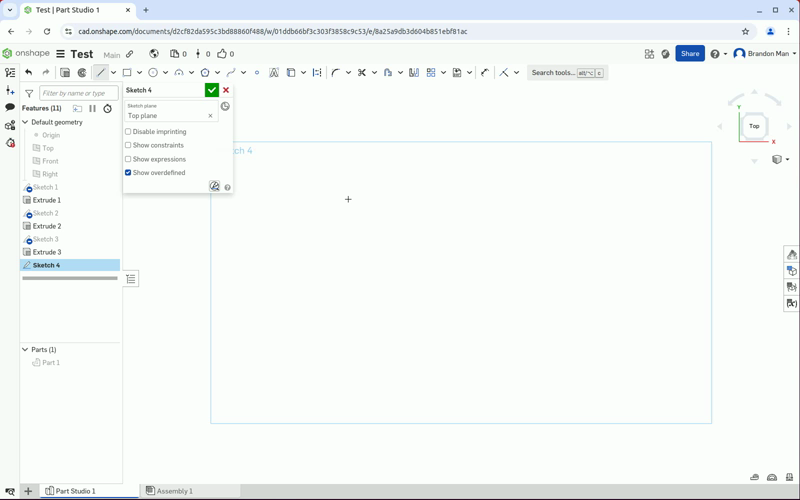
click(348, 198)
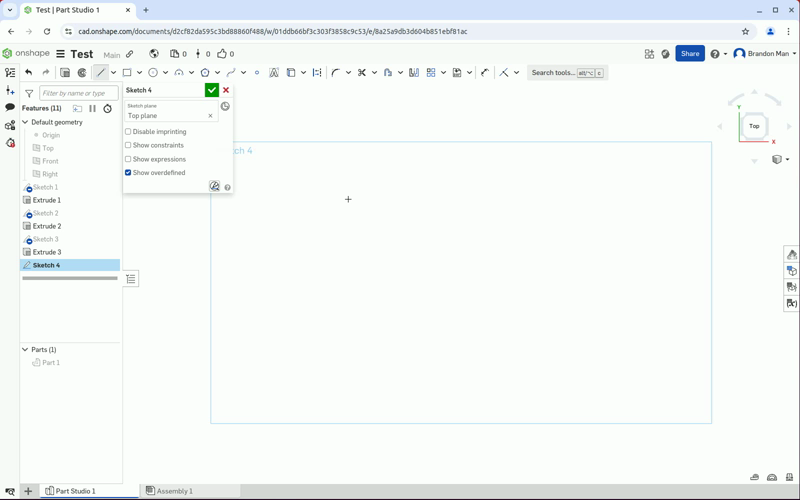
key_up(shift)
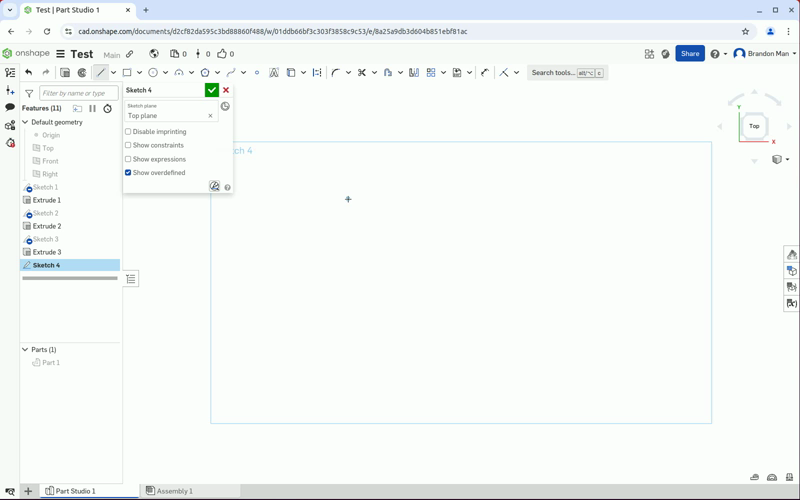
key_down(shift)
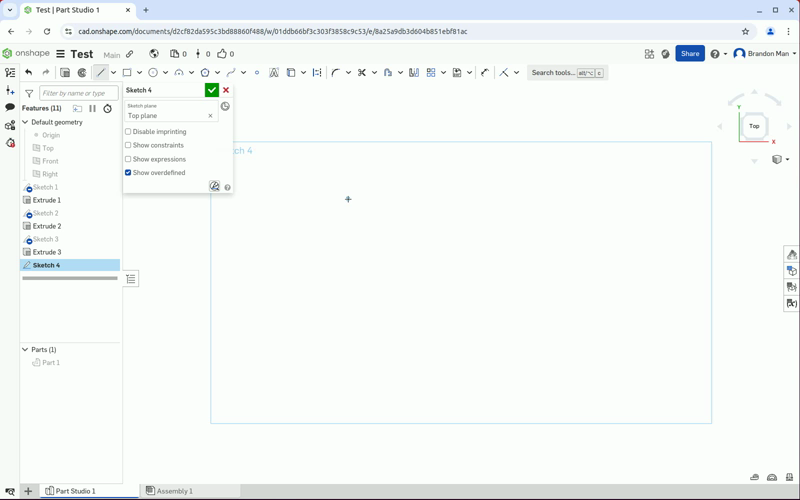
mouse_move(378, 198)
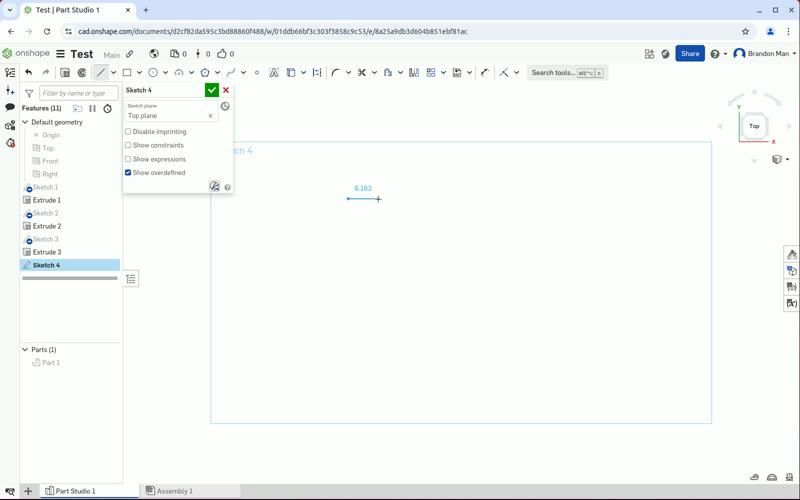
mouse_move(350, 198)
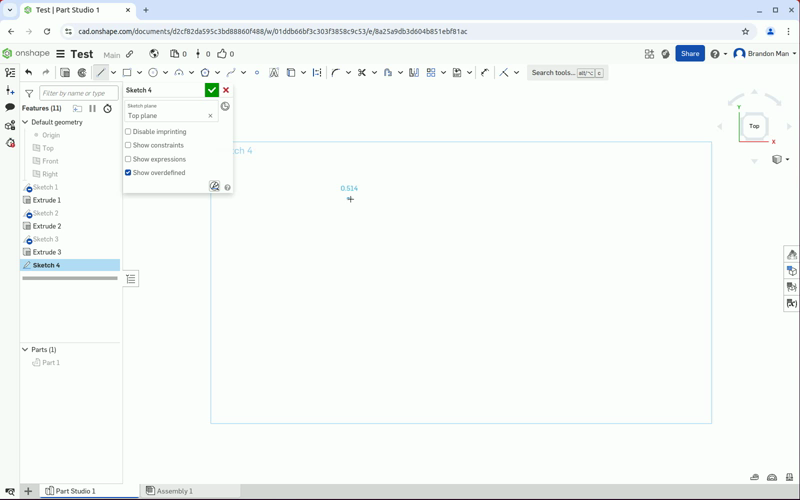
scroll(6)
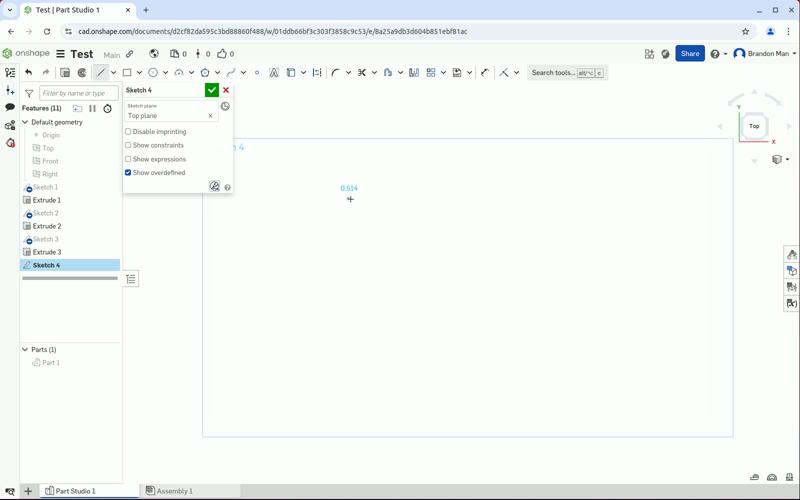
scroll(6)
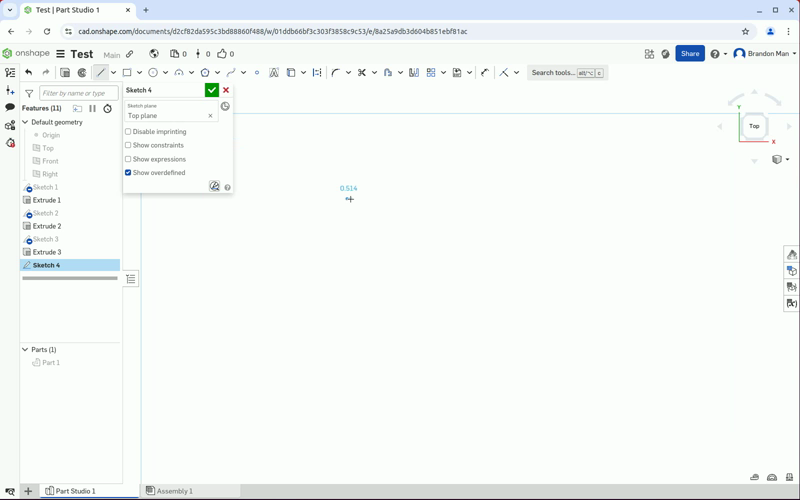
scroll(6)
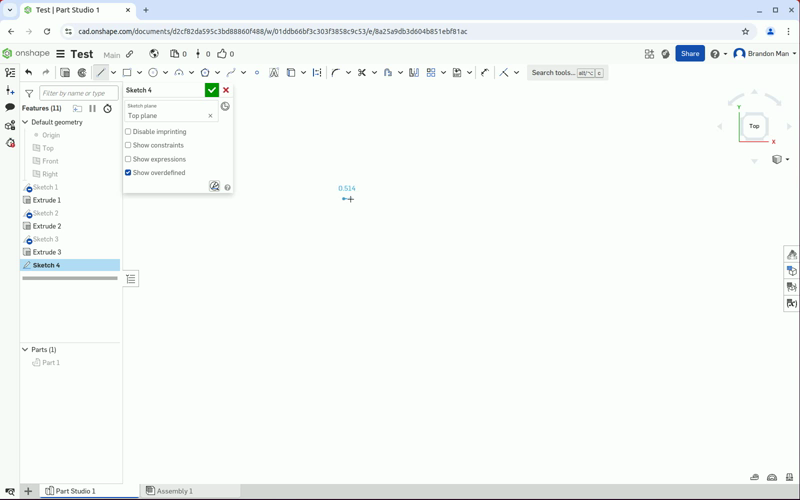
scroll(6)
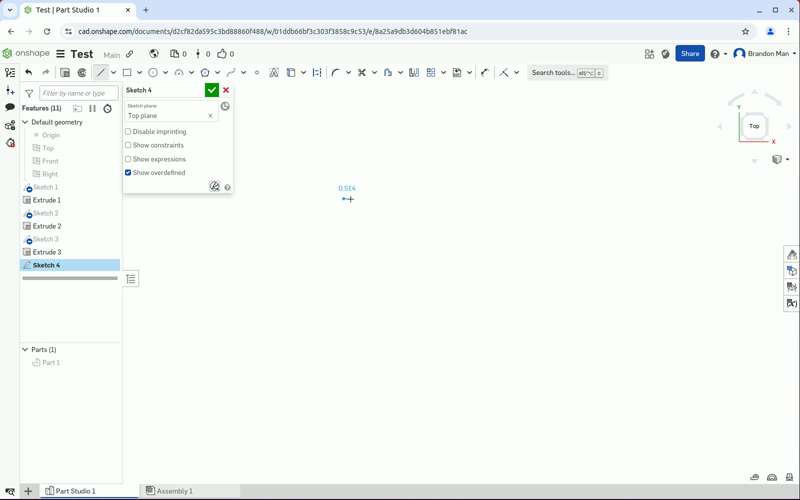
scroll(6)
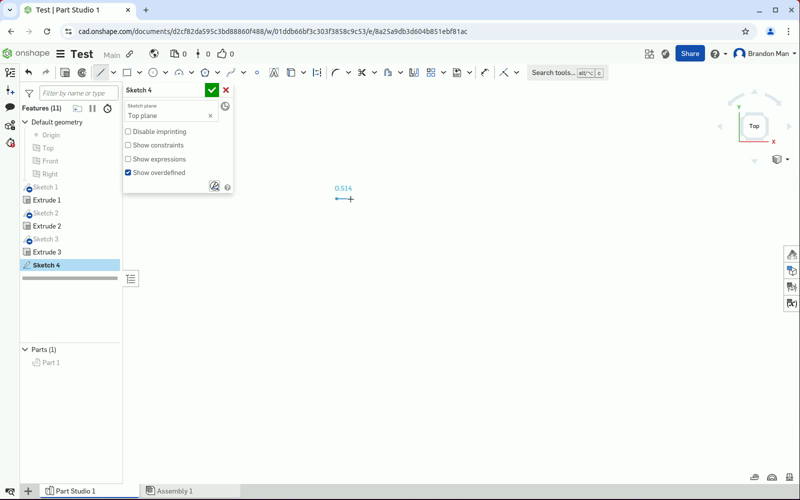
scroll(6)
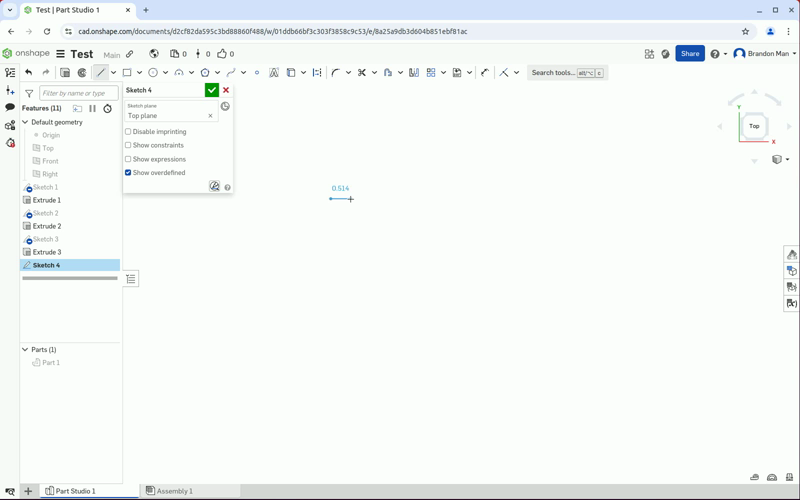
scroll(6)
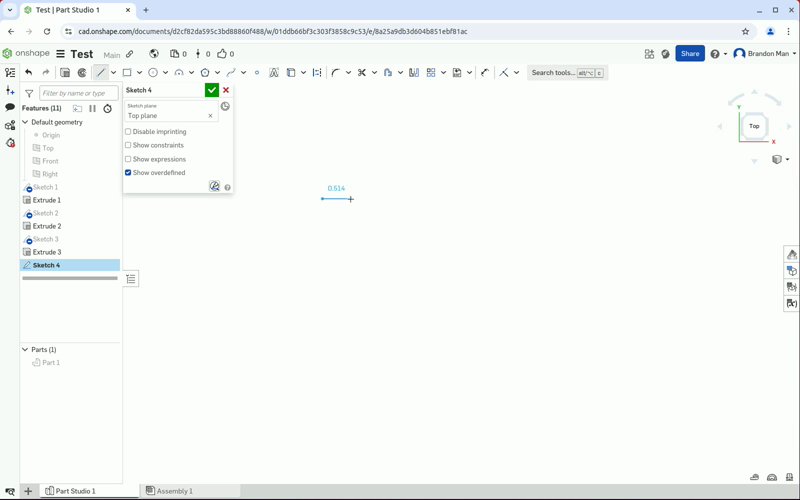
click(350, 198)
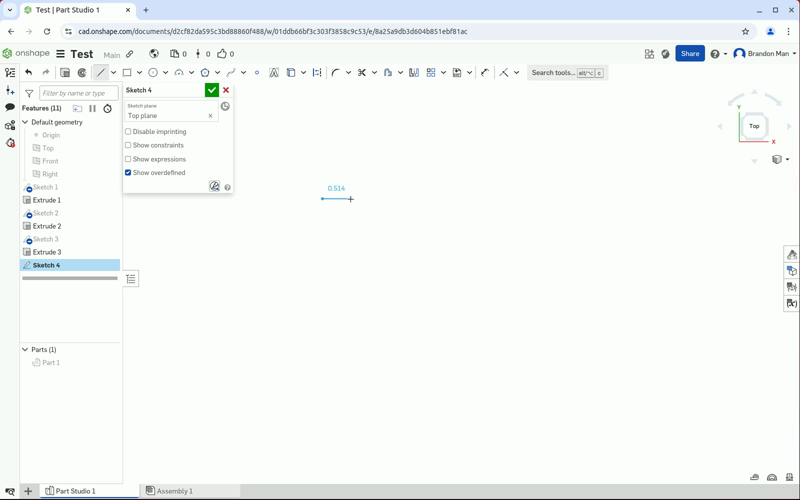
scroll(-6)
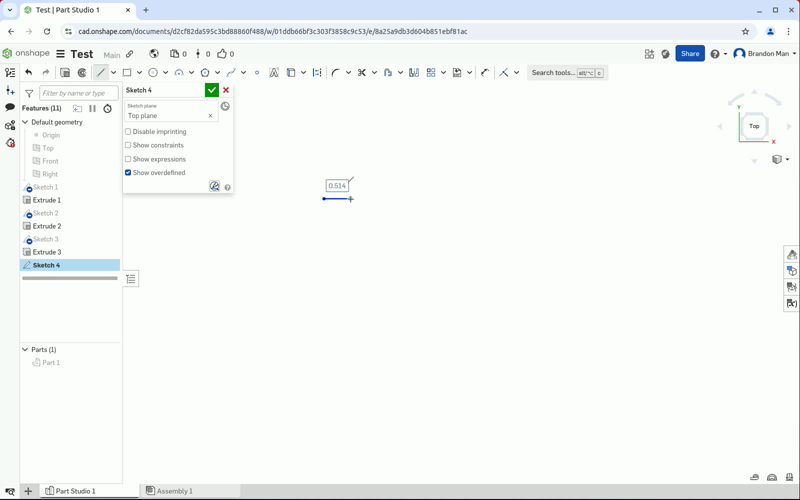
scroll(-6)
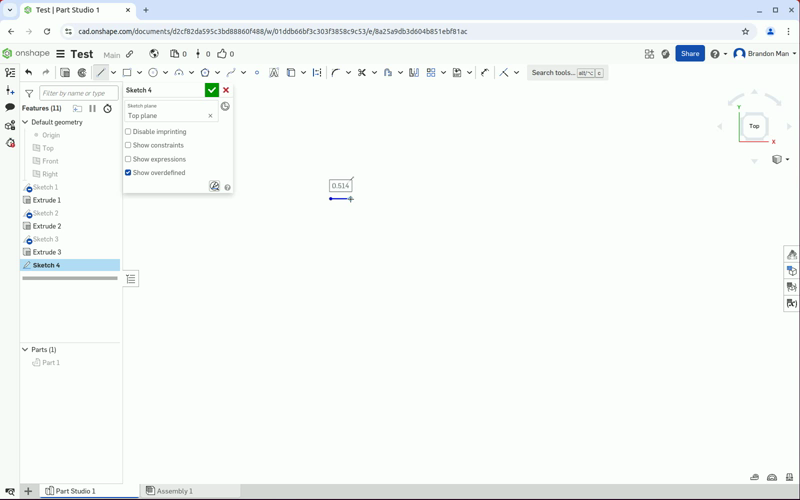
scroll(-6)
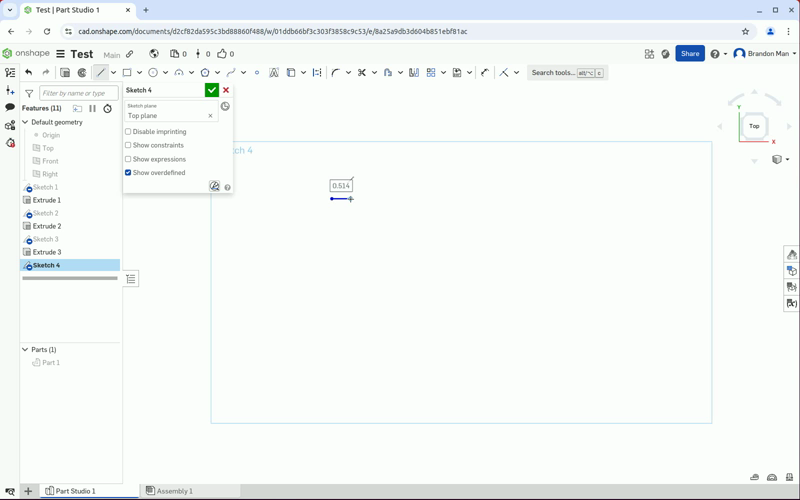
scroll(-6)
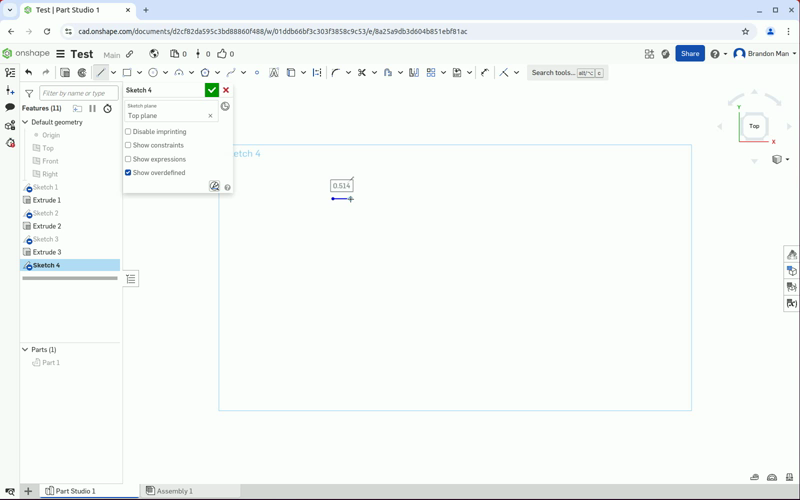
scroll(-6)
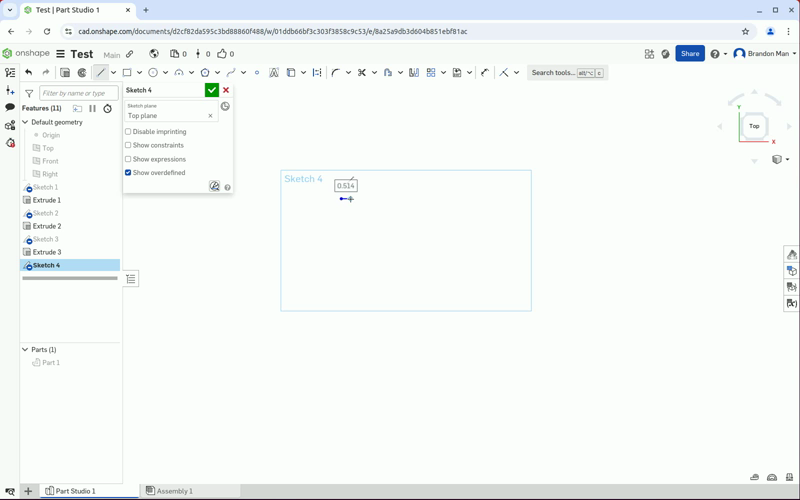
scroll(-6)
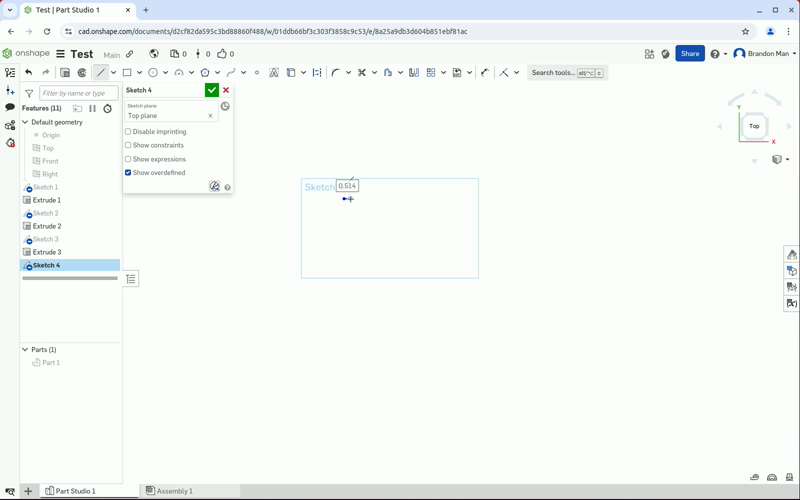
scroll(-6)
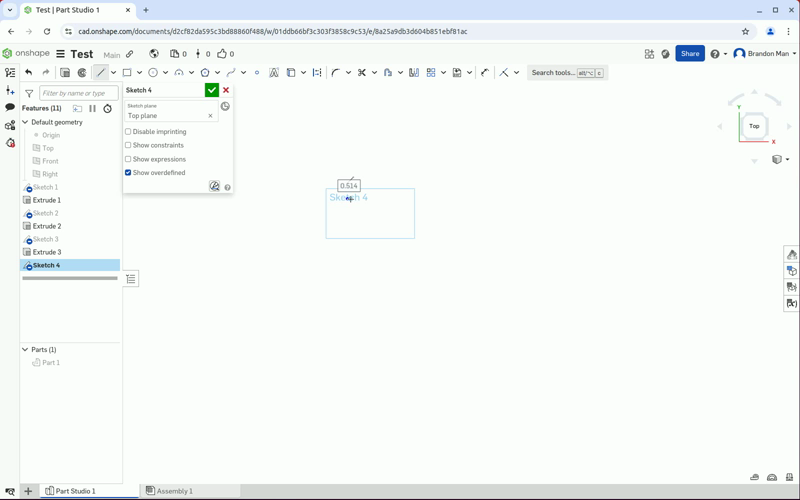
key_up(shift)
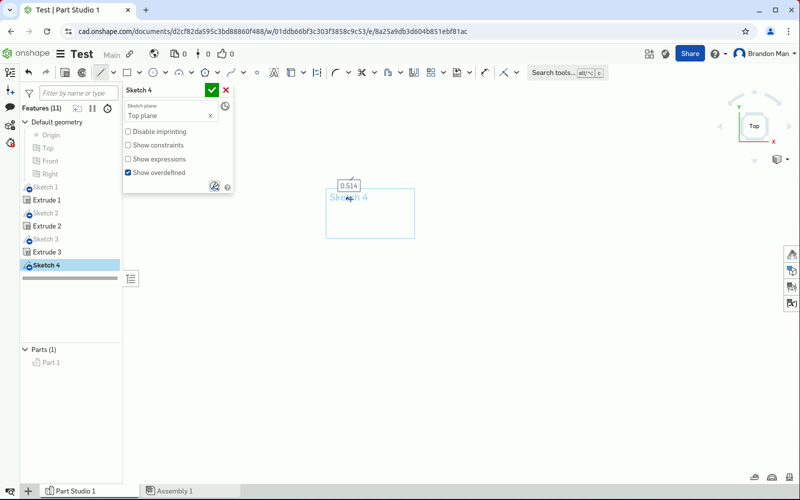
key_down(shift)
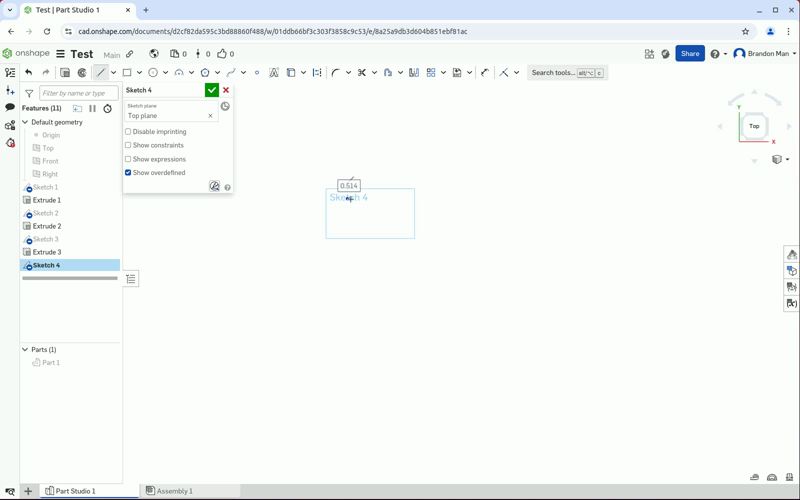
mouse_move(569, 198)
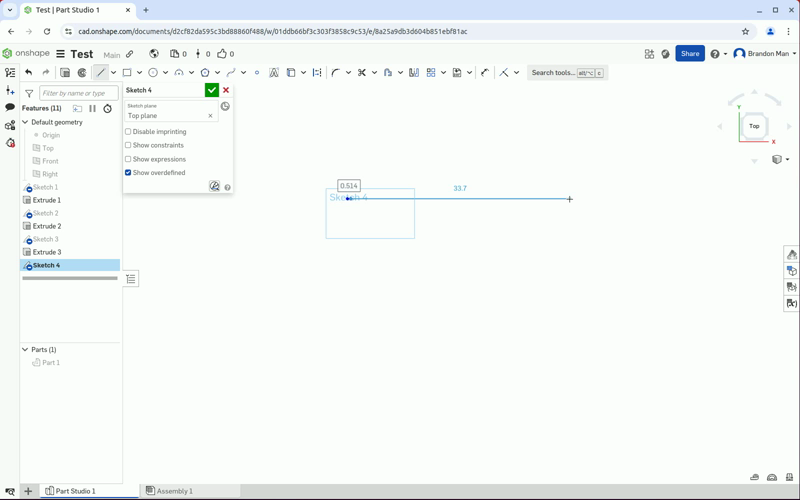
click(569, 198)
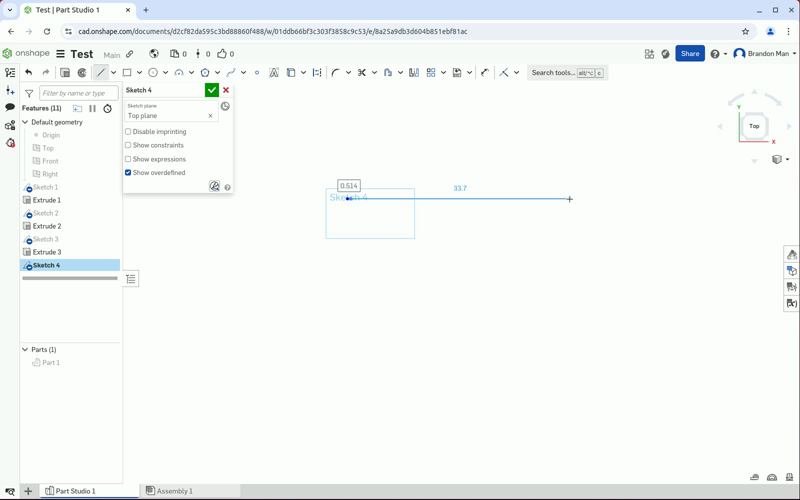
key_up(shift)
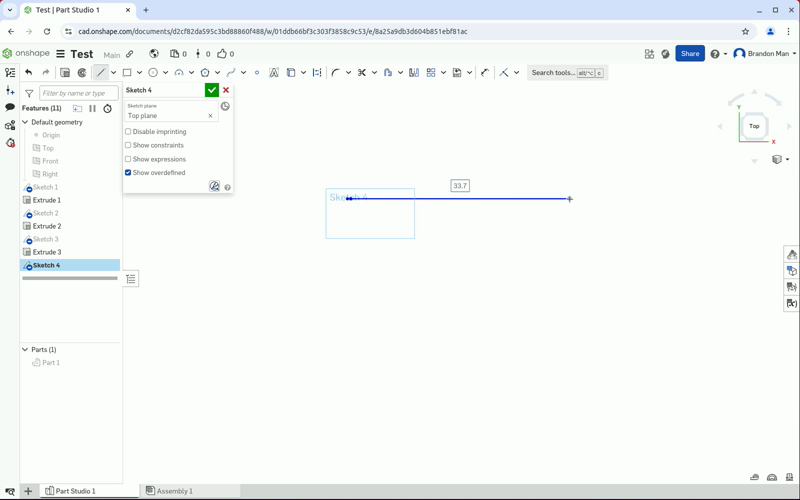
key_down(shift)
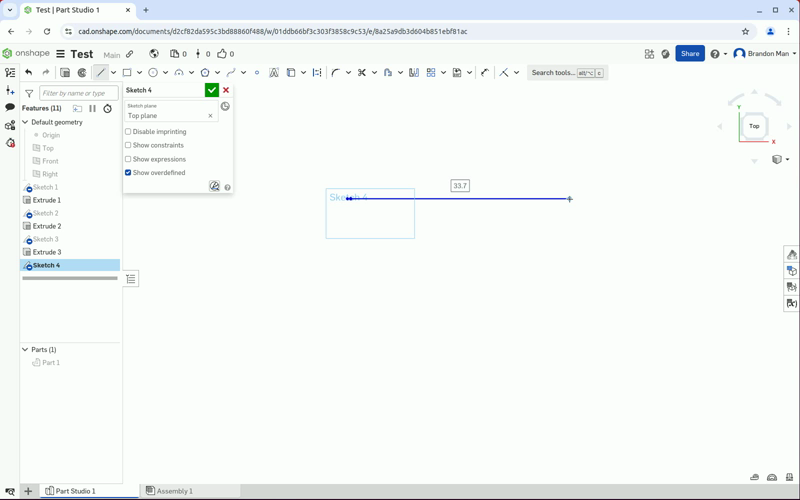
mouse_move(589, 198)
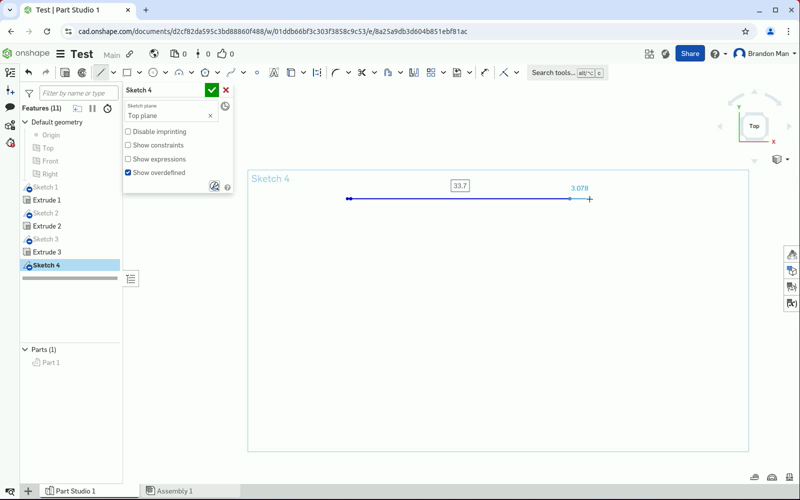
mouse_move(572, 198)
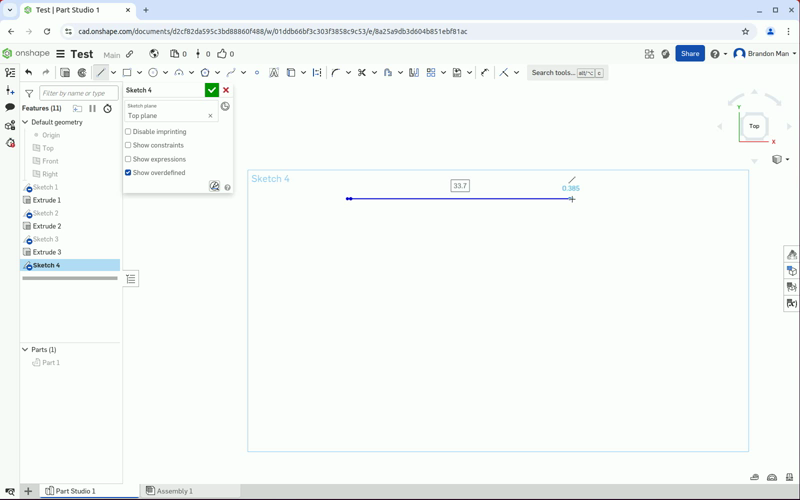
scroll(6)
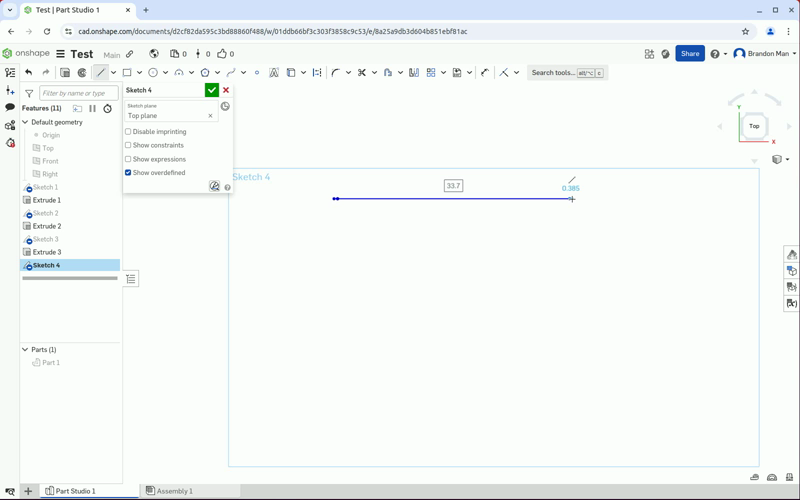
scroll(6)
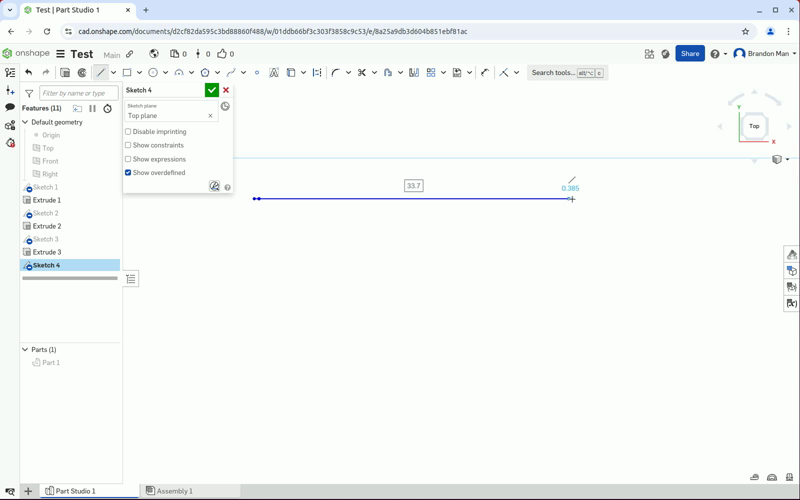
scroll(6)
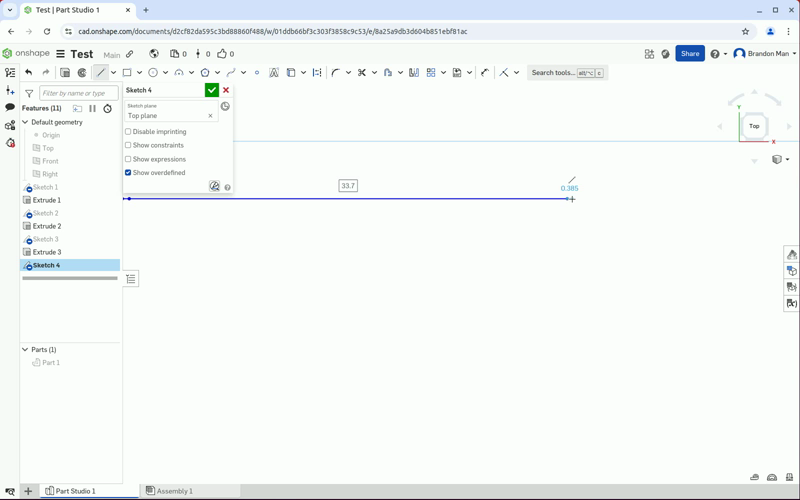
scroll(6)
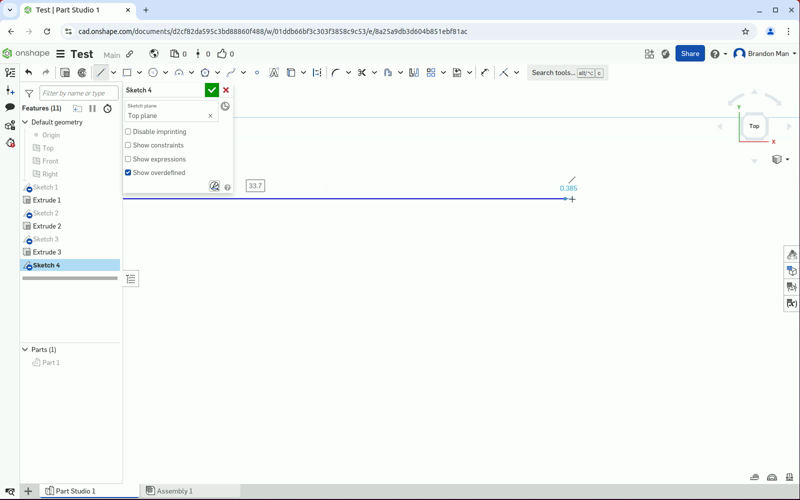
scroll(6)
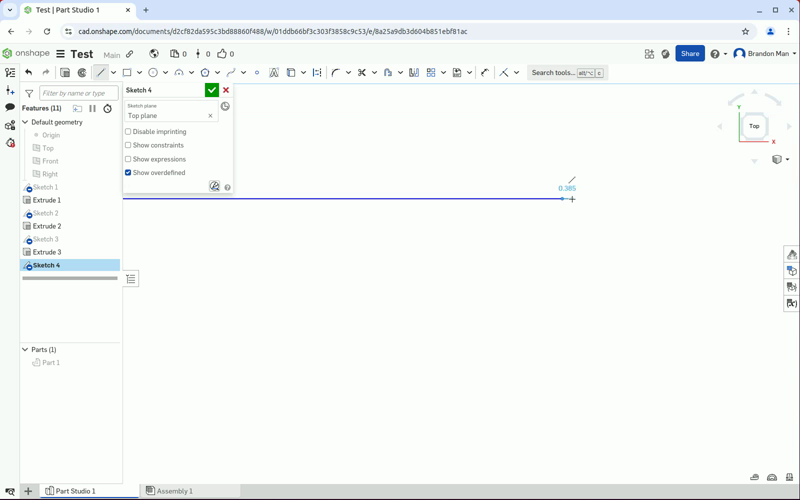
scroll(6)
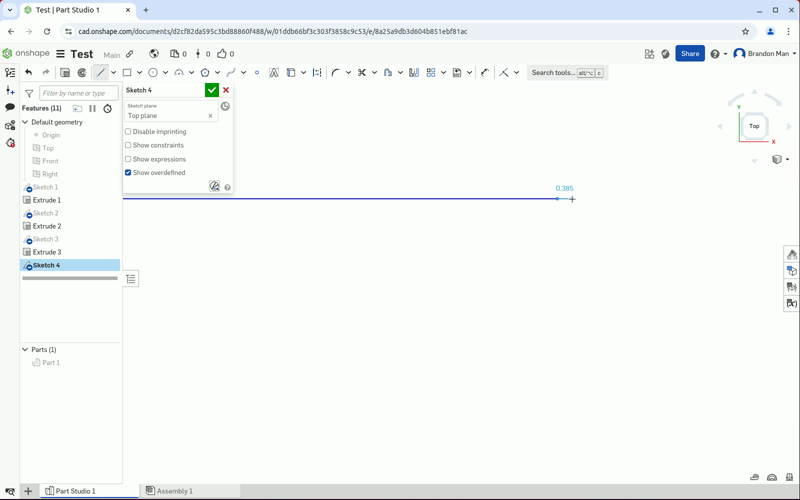
scroll(6)
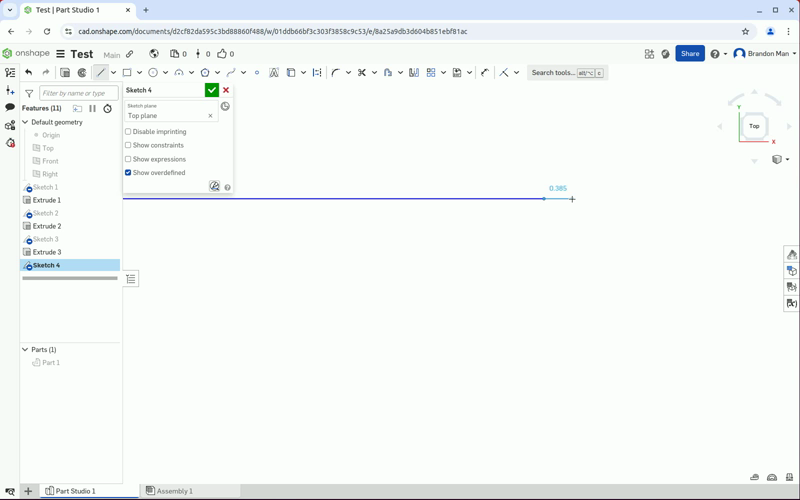
click(572, 198)
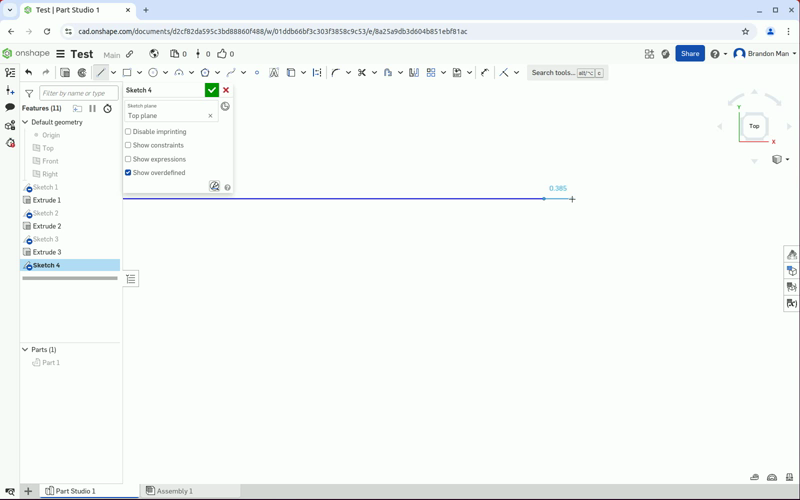
scroll(-6)
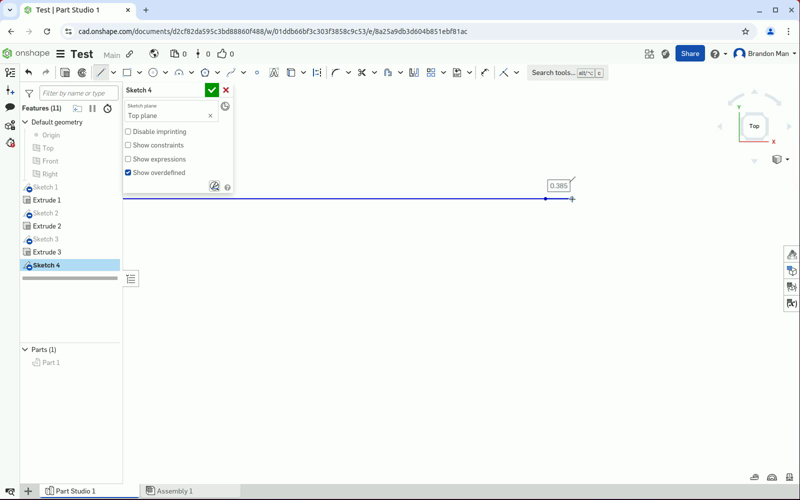
scroll(-6)
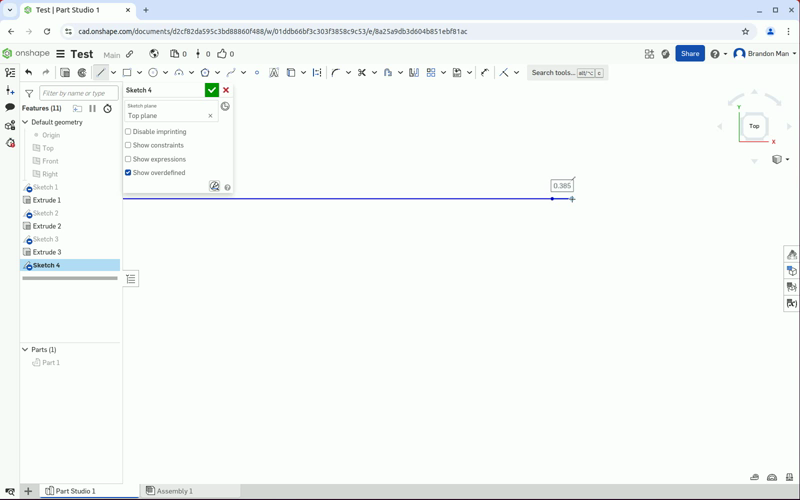
scroll(-6)
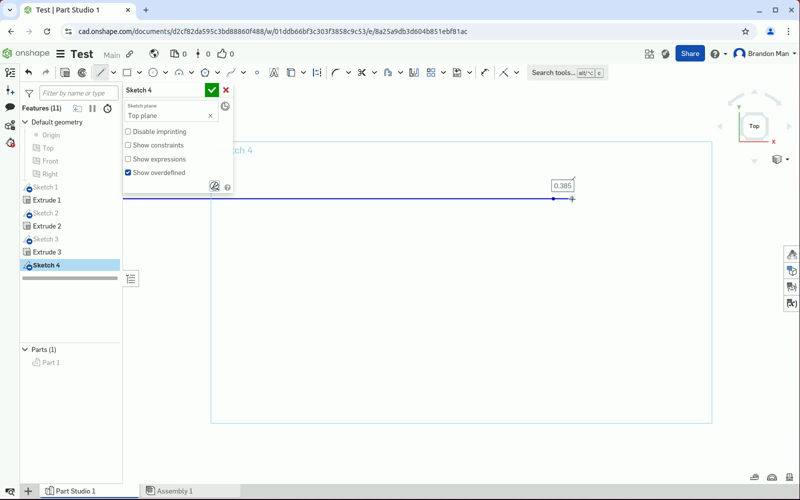
scroll(-6)
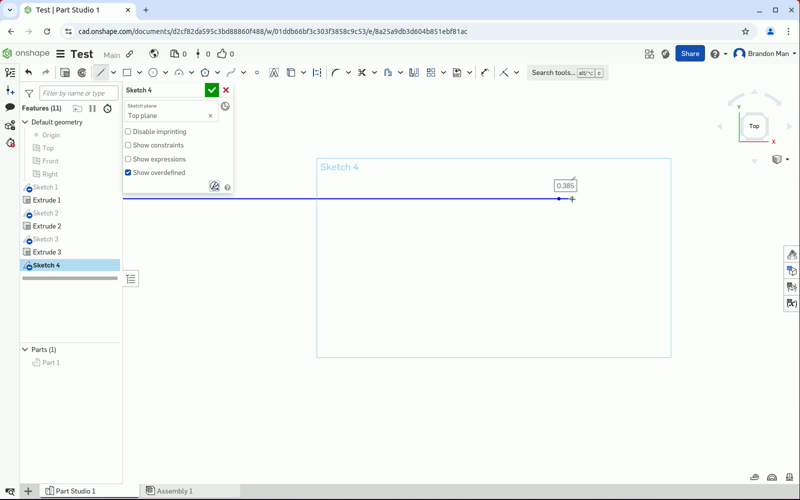
scroll(-6)
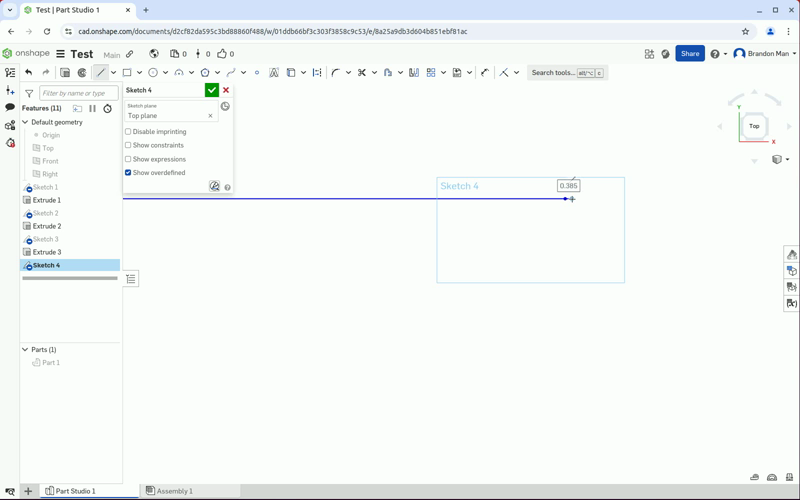
scroll(-6)
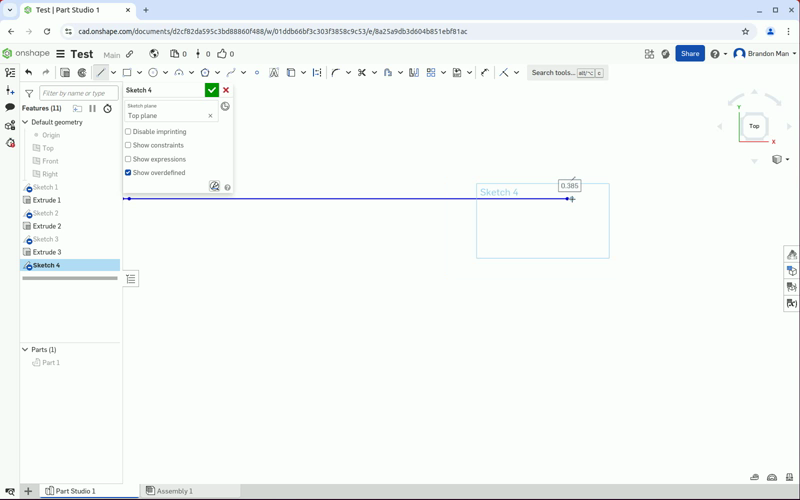
scroll(-6)
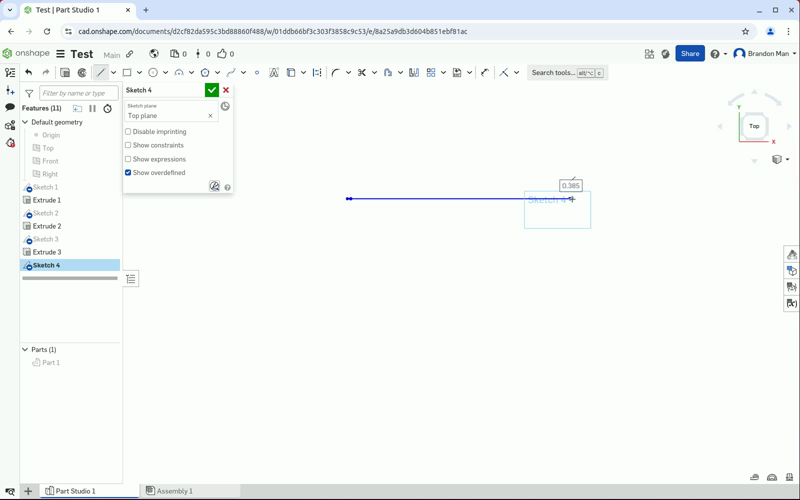
key_up(shift)
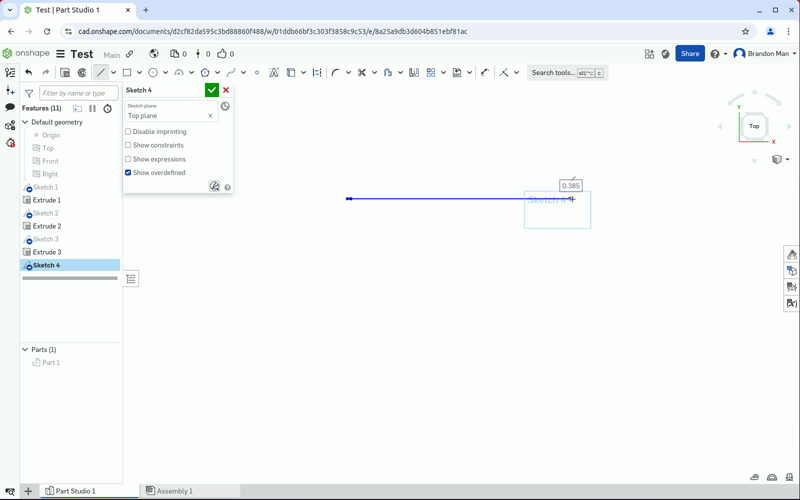
key_down(shift)
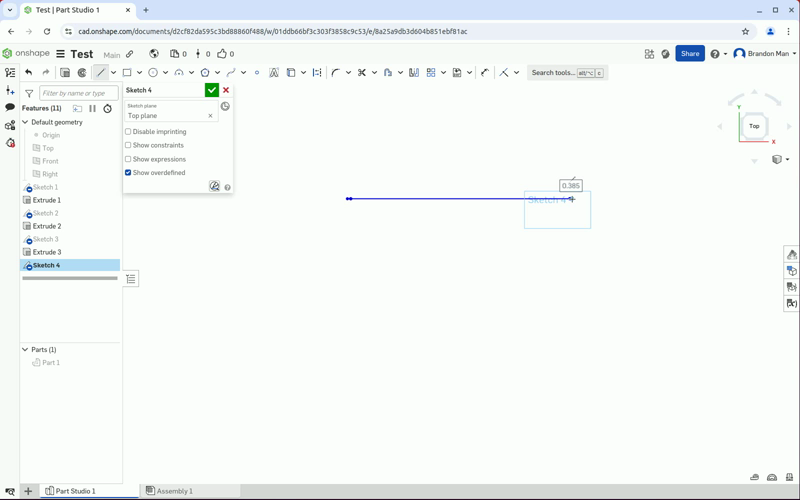
mouse_move(589, 198)
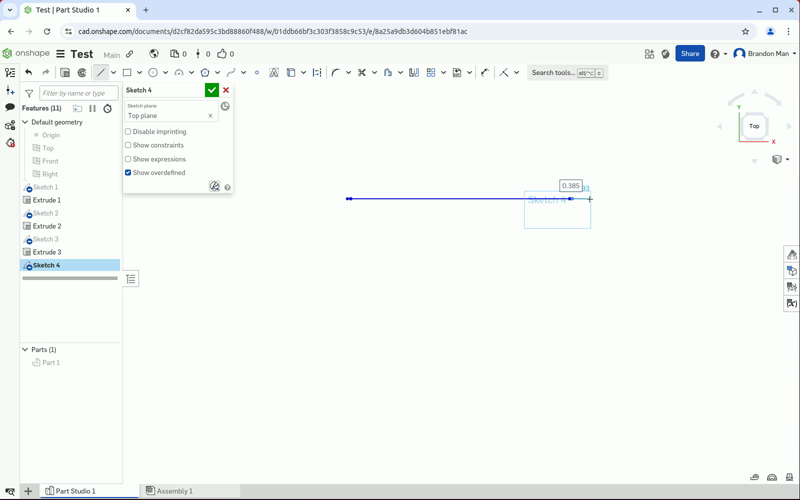
mouse_move(572, 196)
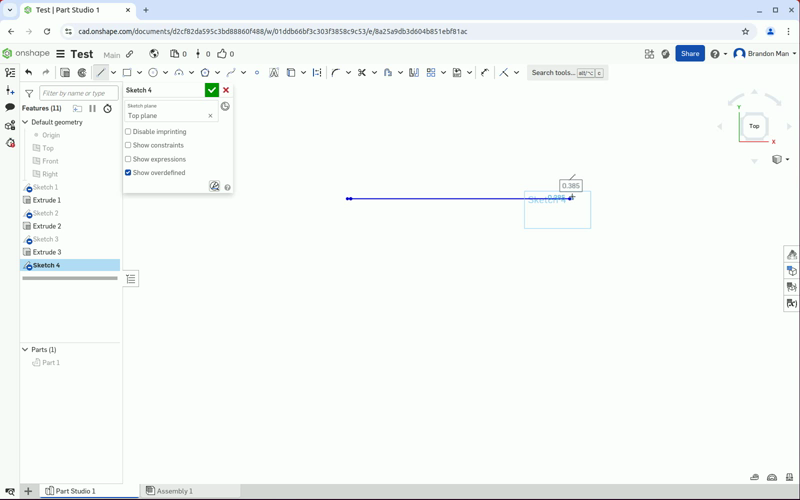
scroll(6)
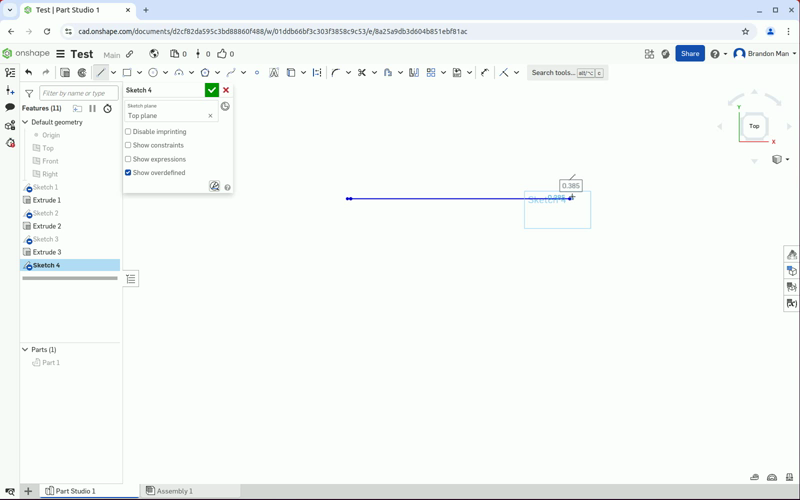
scroll(6)
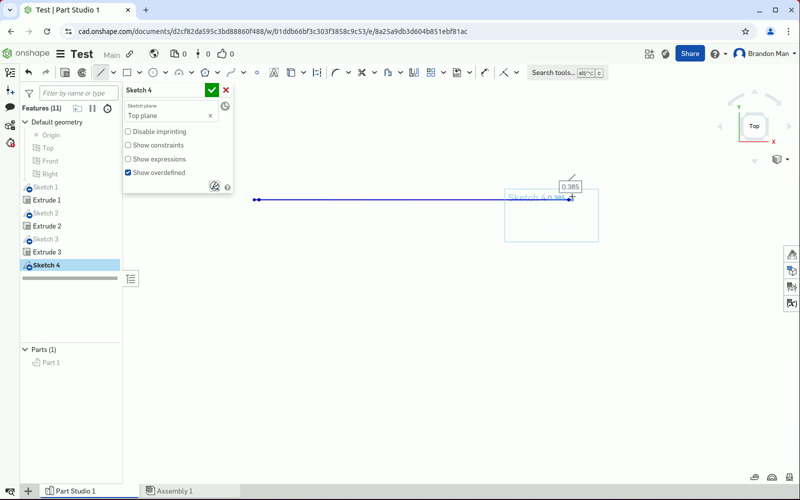
scroll(6)
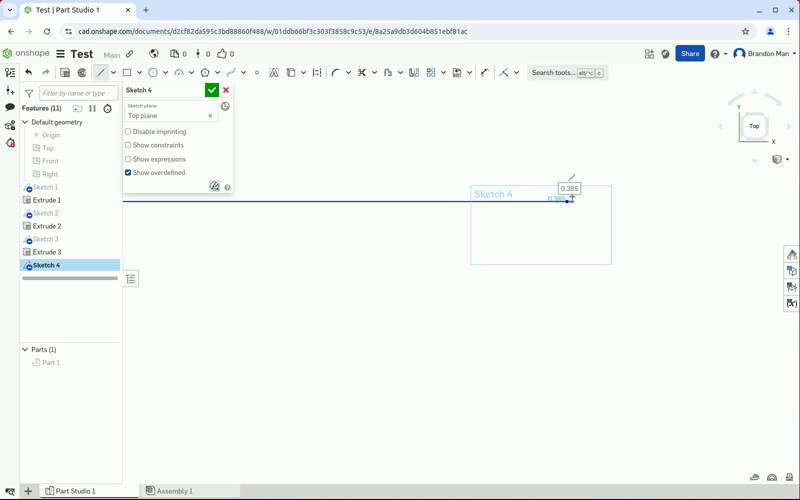
scroll(6)
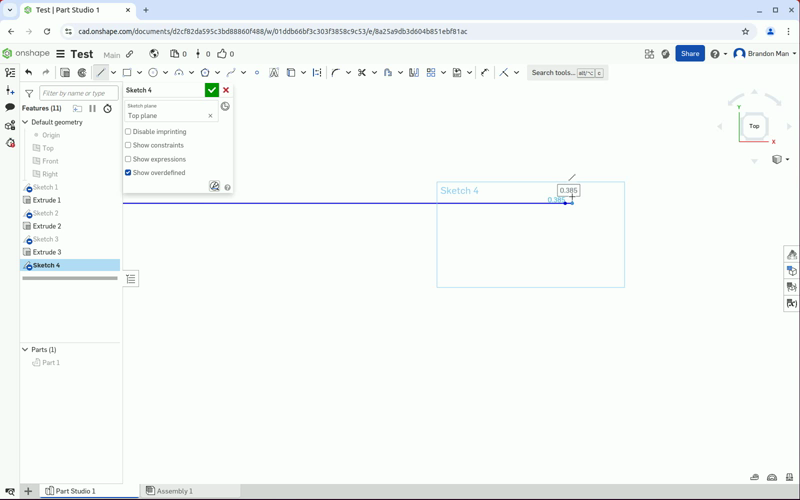
scroll(6)
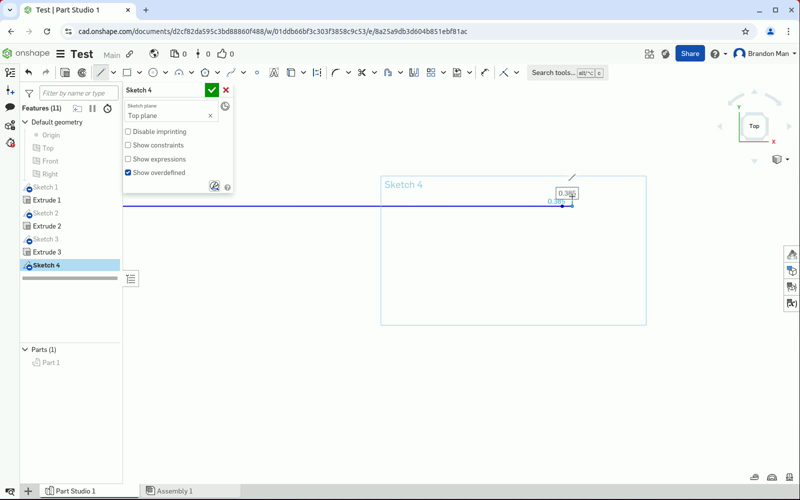
scroll(6)
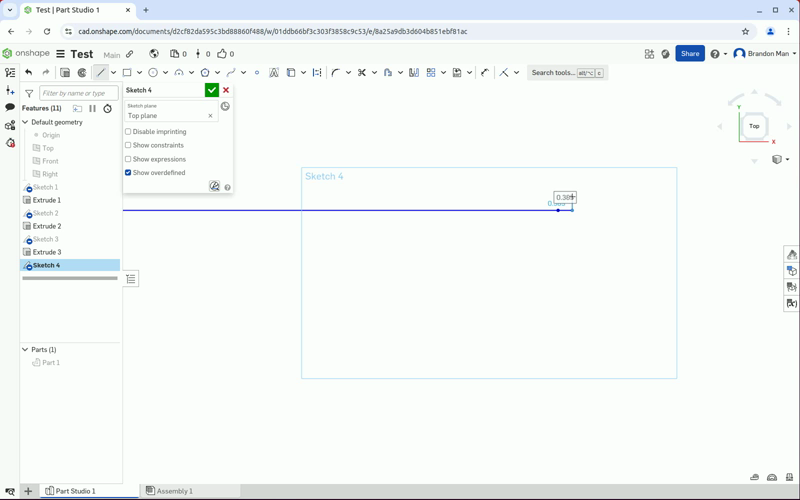
scroll(6)
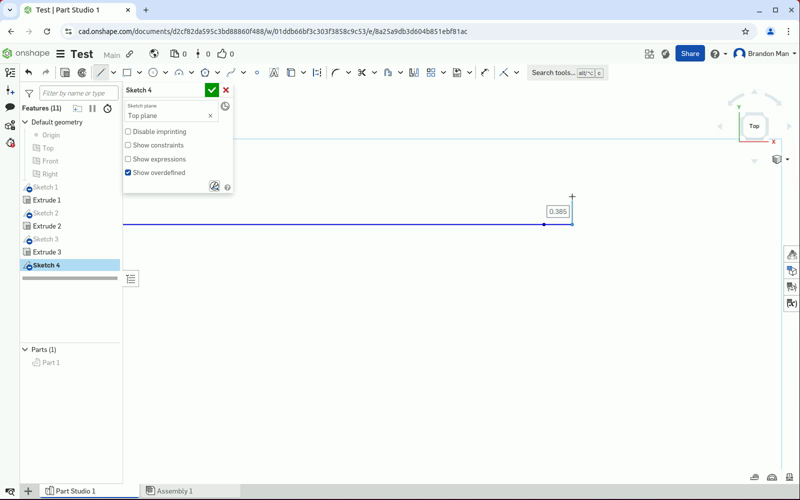
click(572, 196)
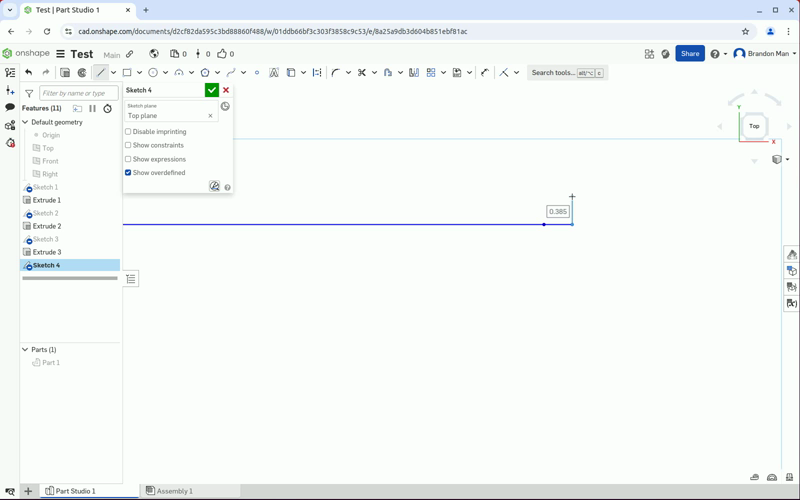
scroll(-6)
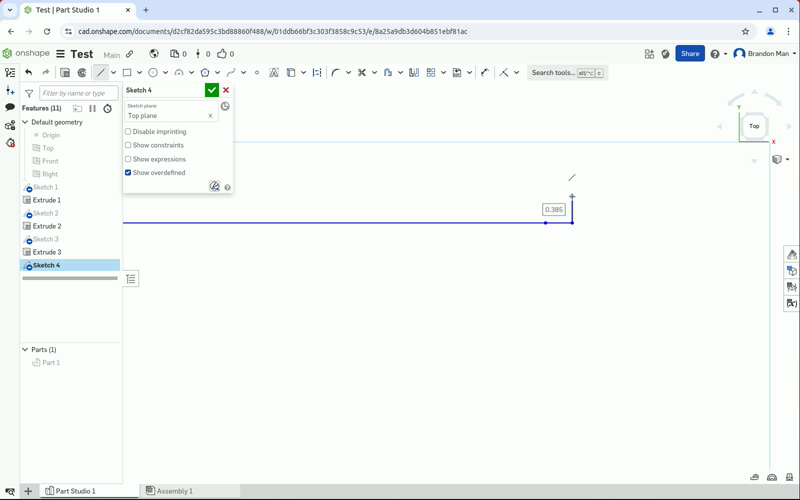
scroll(-6)
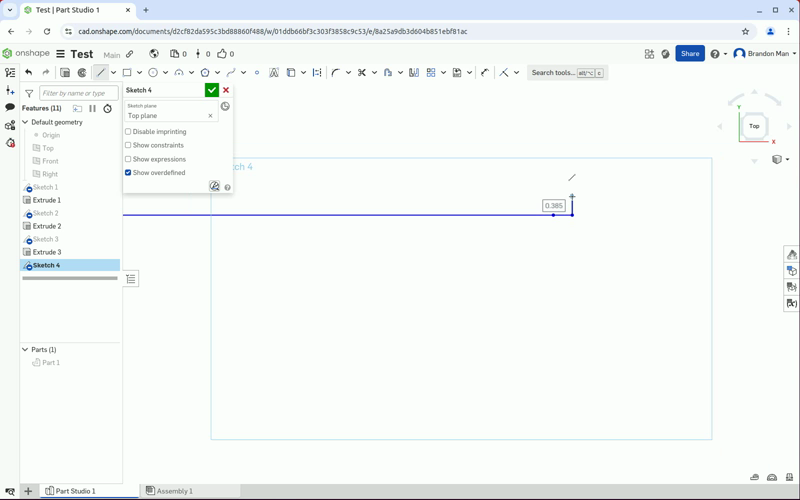
scroll(-6)
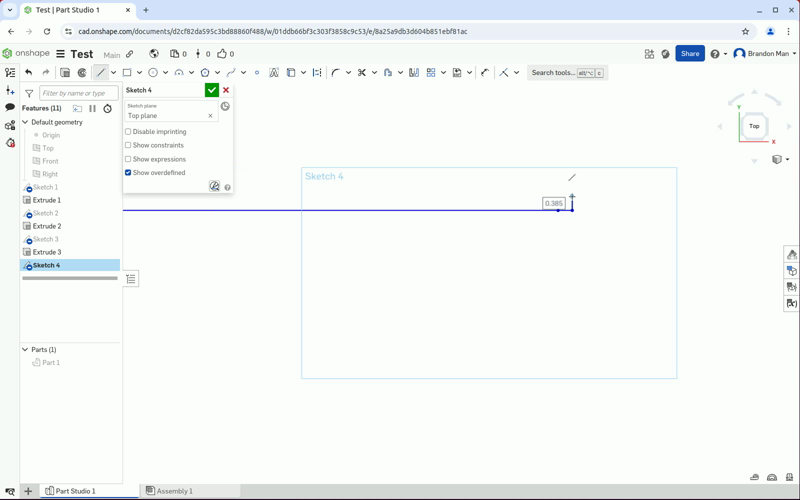
scroll(-6)
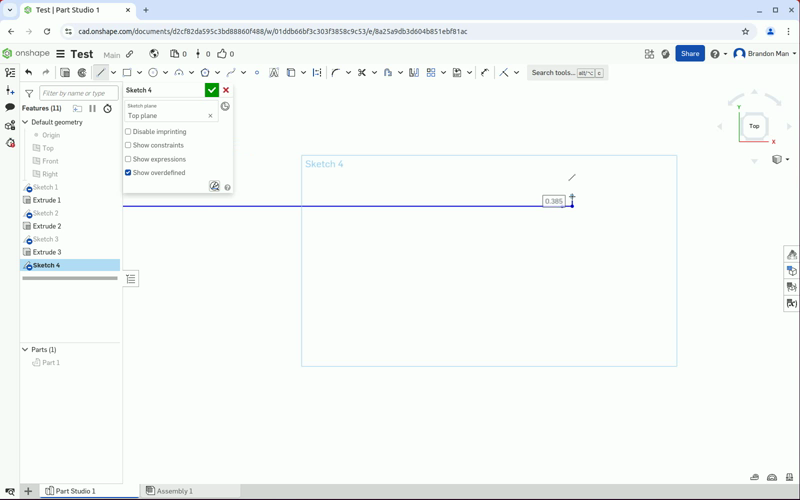
scroll(-6)
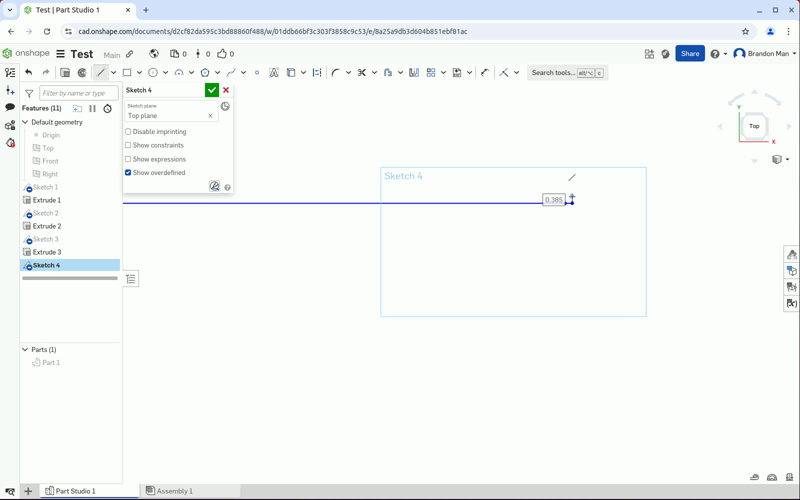
scroll(-6)
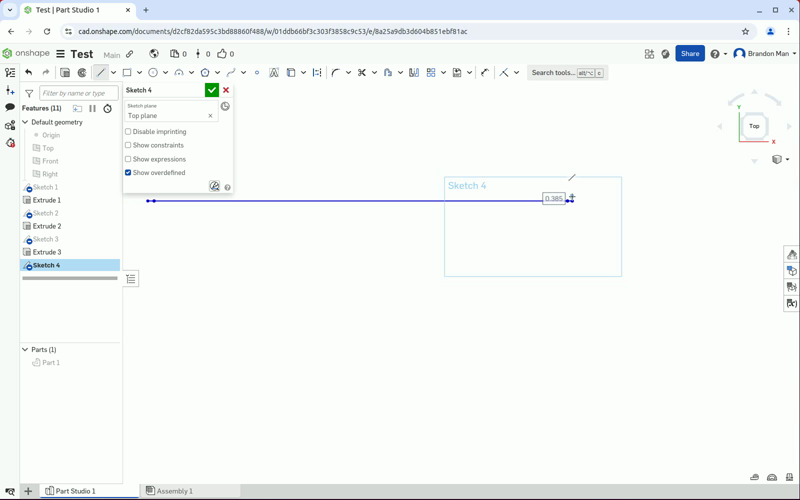
scroll(-6)
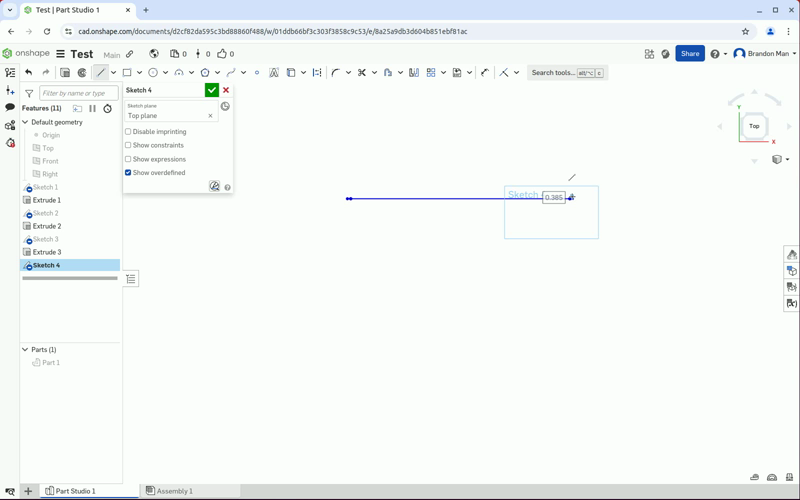
key_up(shift)
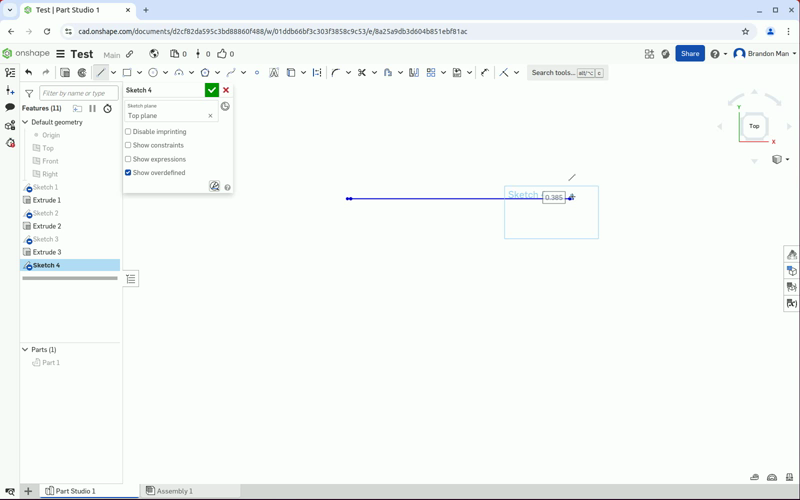
key_down(shift)
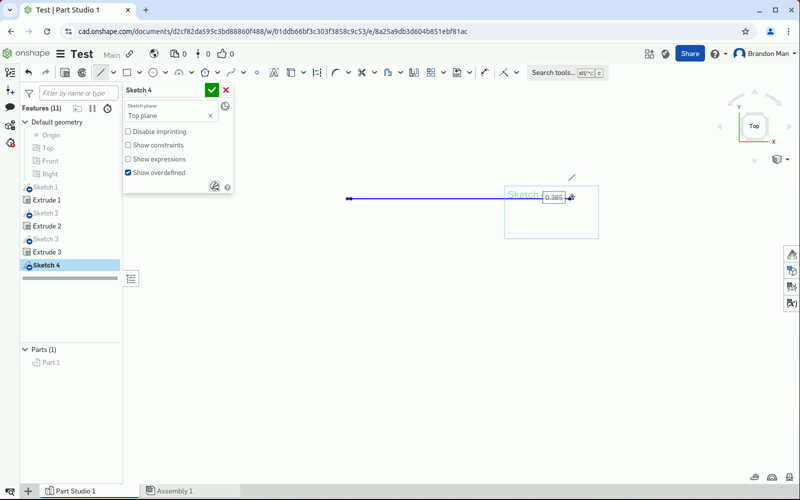
mouse_move(348, 196)
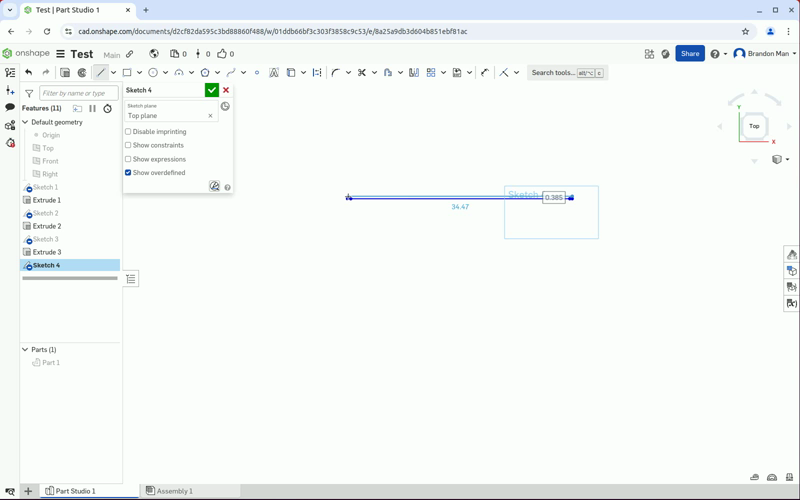
scroll(6)
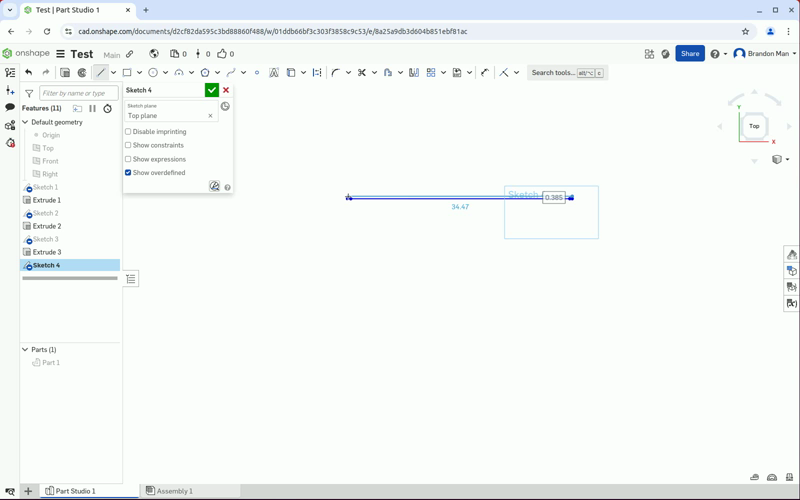
scroll(6)
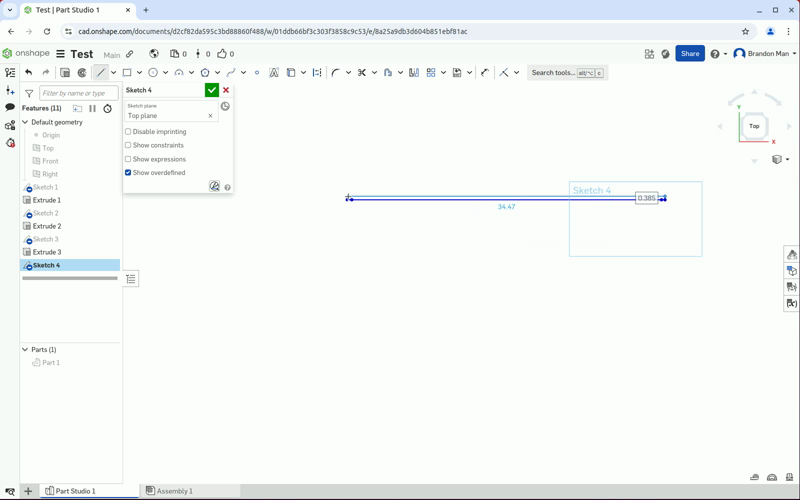
scroll(6)
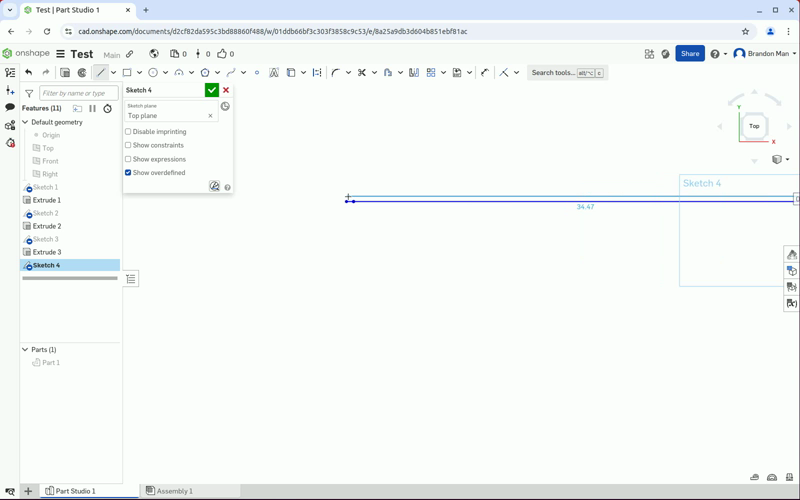
scroll(6)
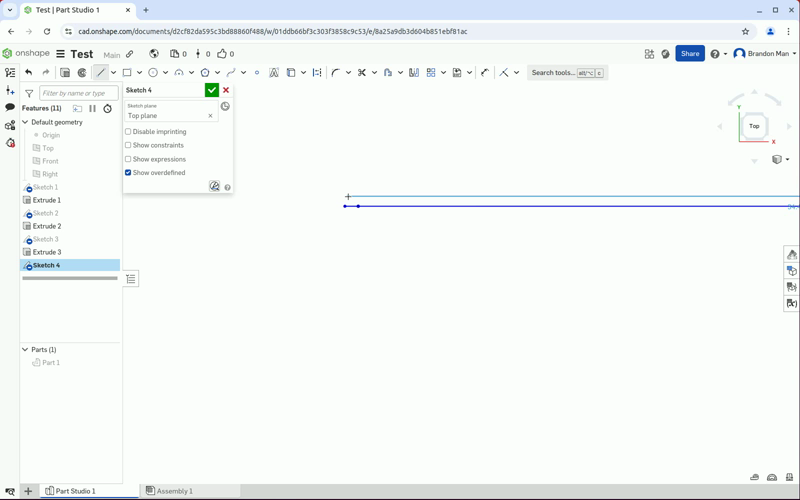
scroll(6)
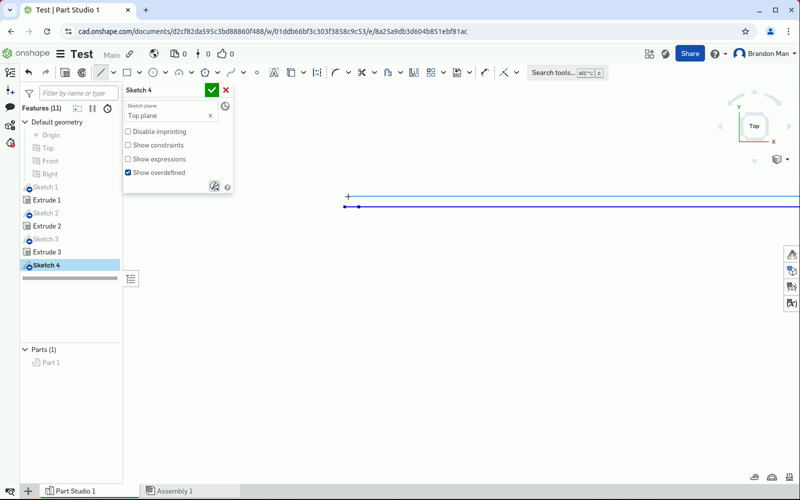
scroll(6)
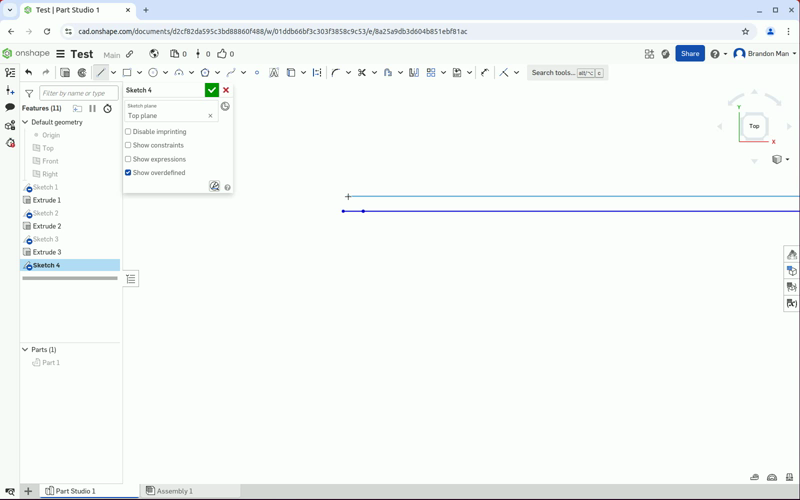
scroll(6)
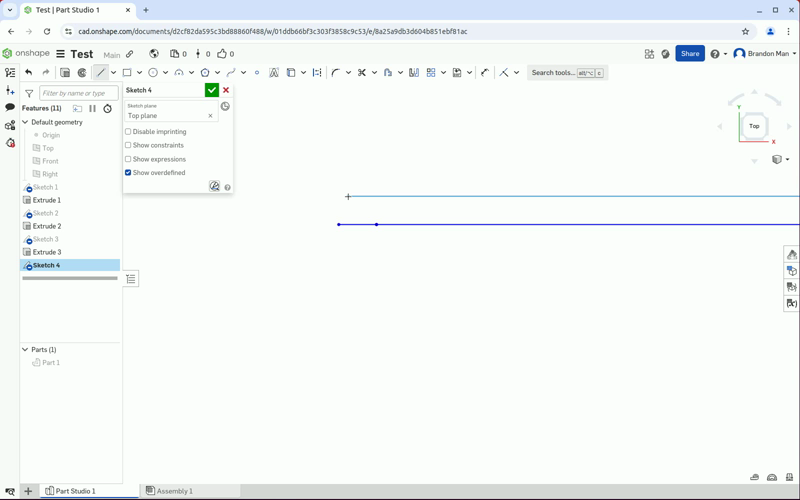
click(348, 196)
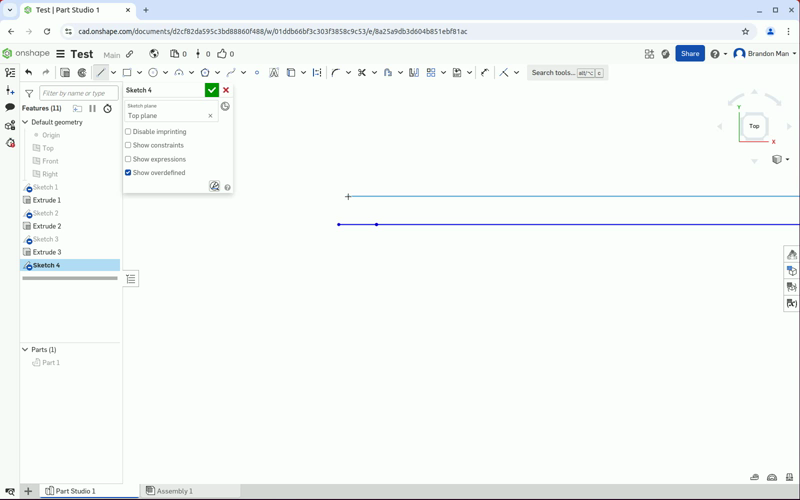
scroll(-6)
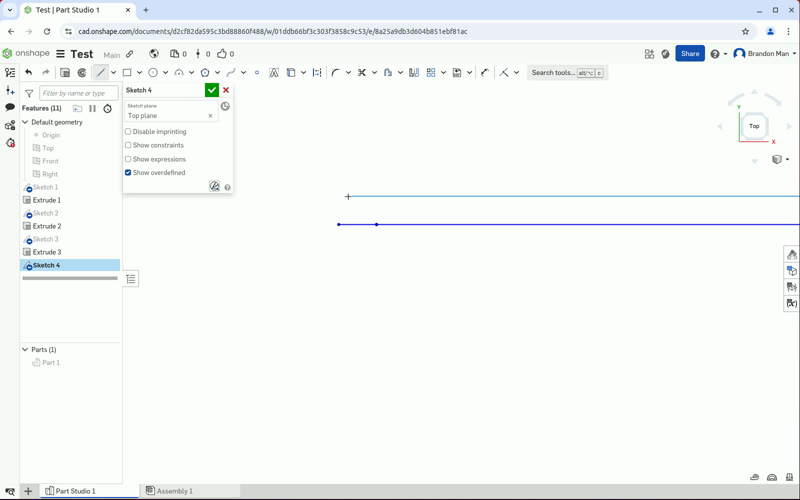
scroll(-6)
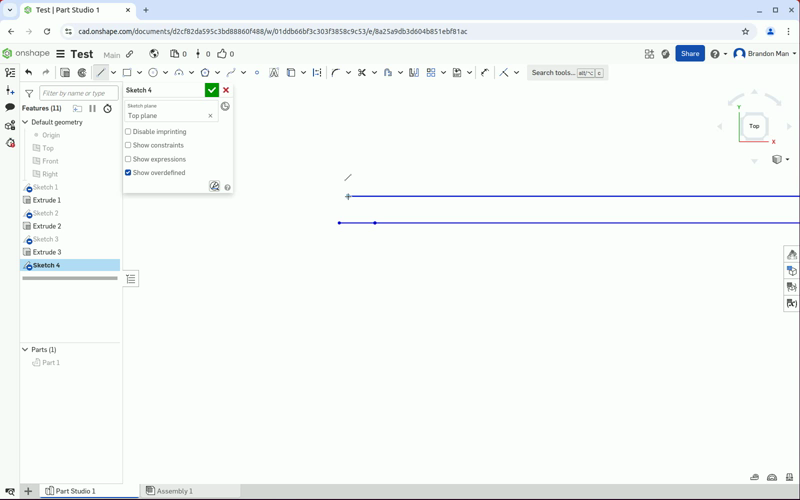
scroll(-6)
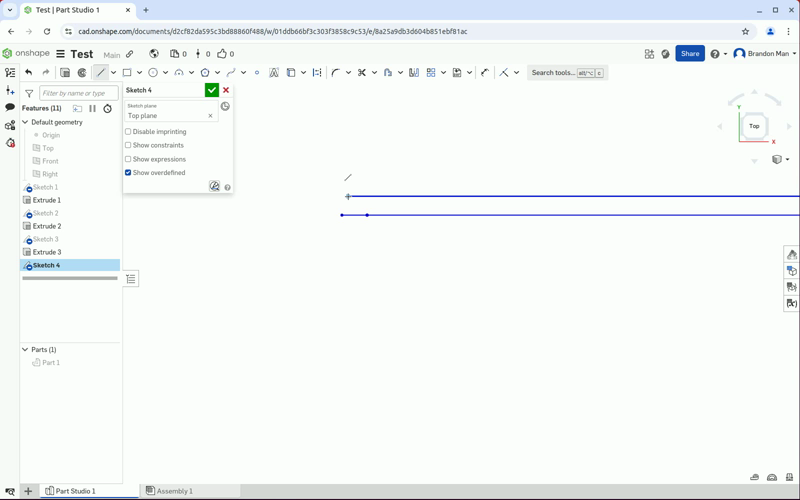
scroll(-6)
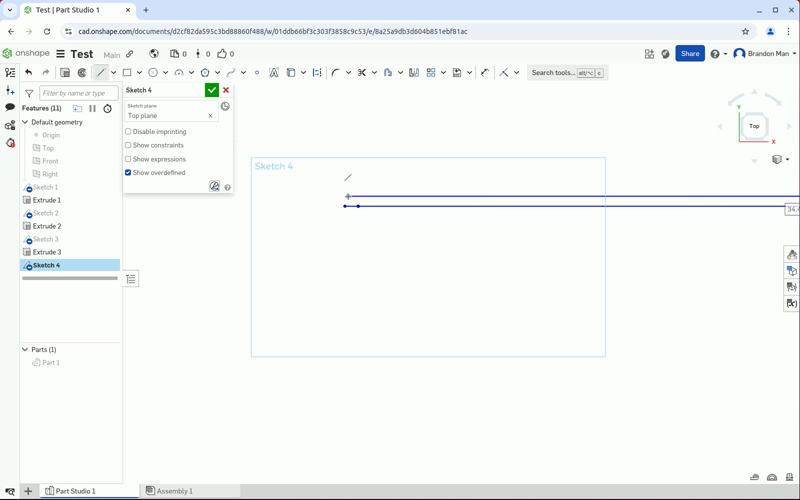
scroll(-6)
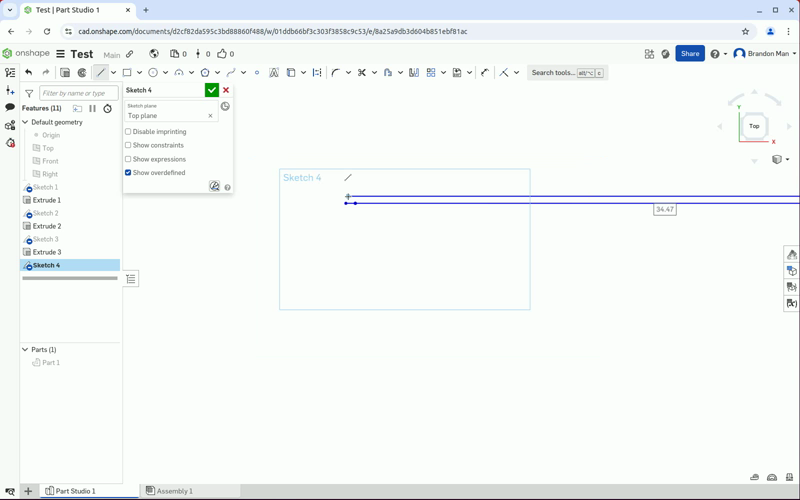
scroll(-6)
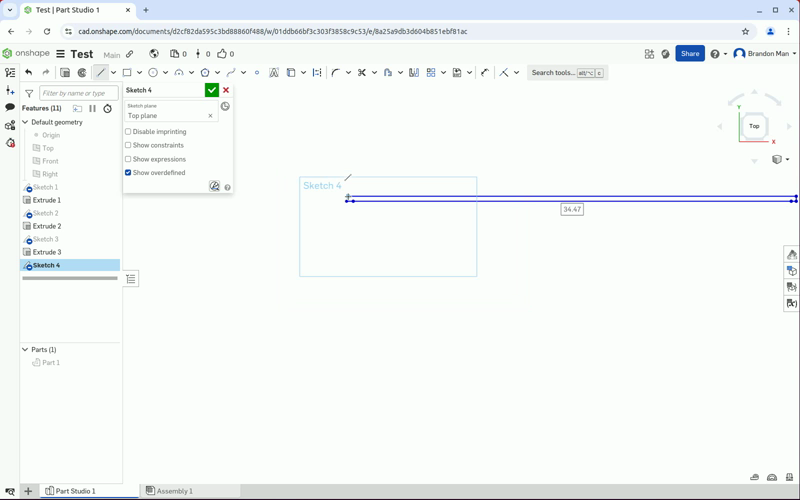
scroll(-6)
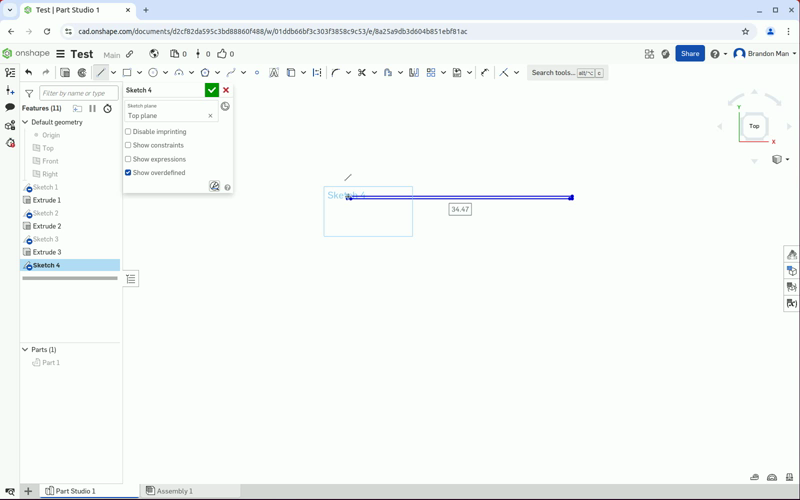
key_up(shift)
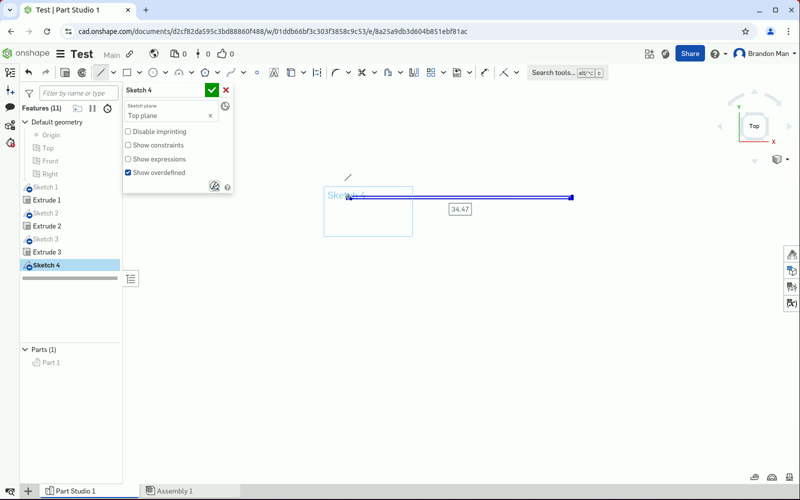
mouse_move(378, 196)
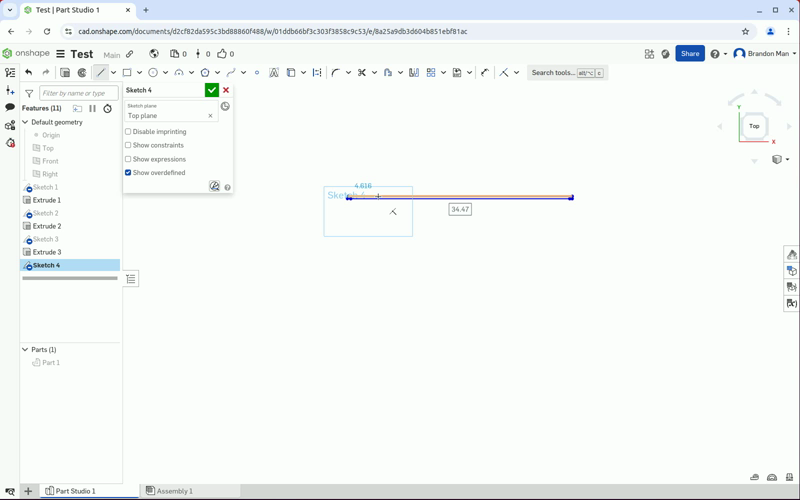
key_down(shift)
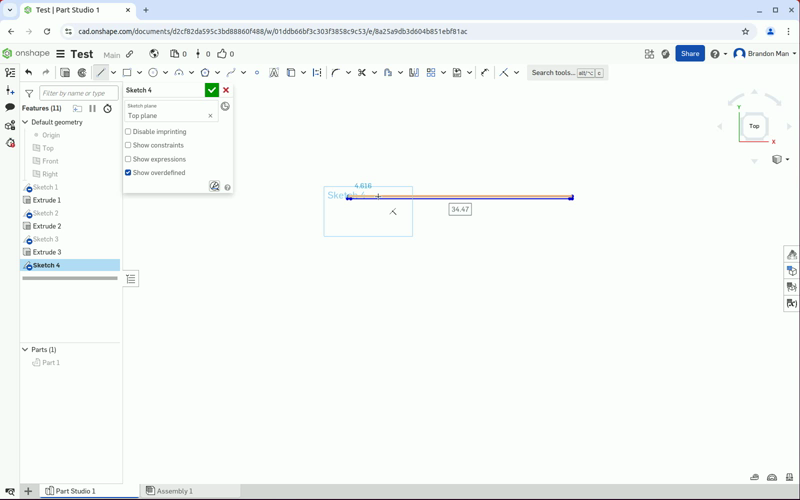
mouse_move(348, 198)
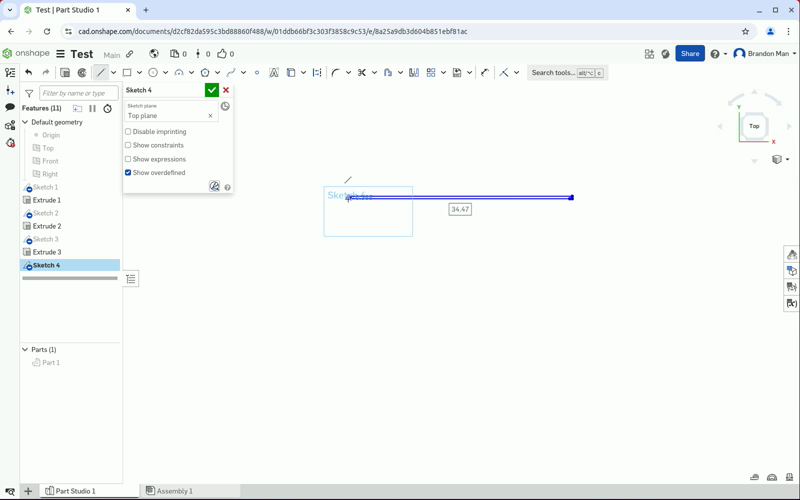
scroll(6)
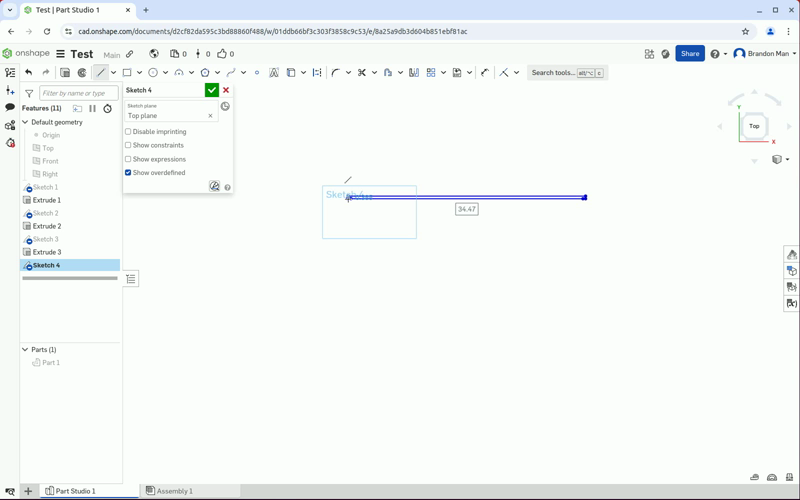
scroll(6)
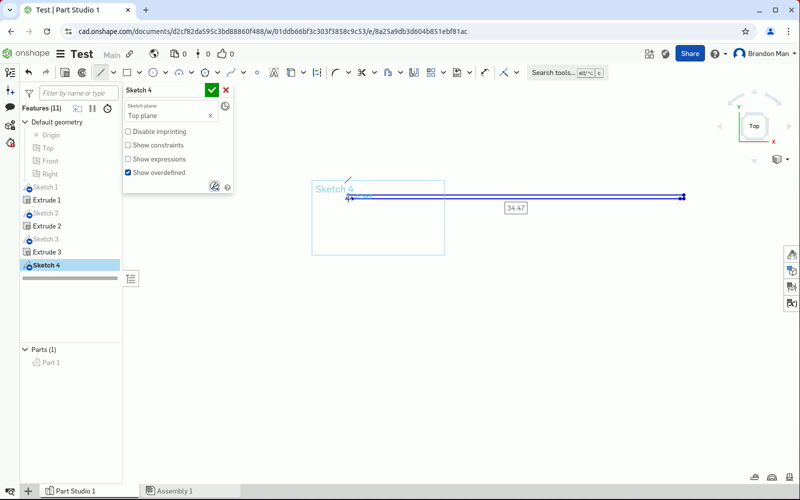
scroll(6)
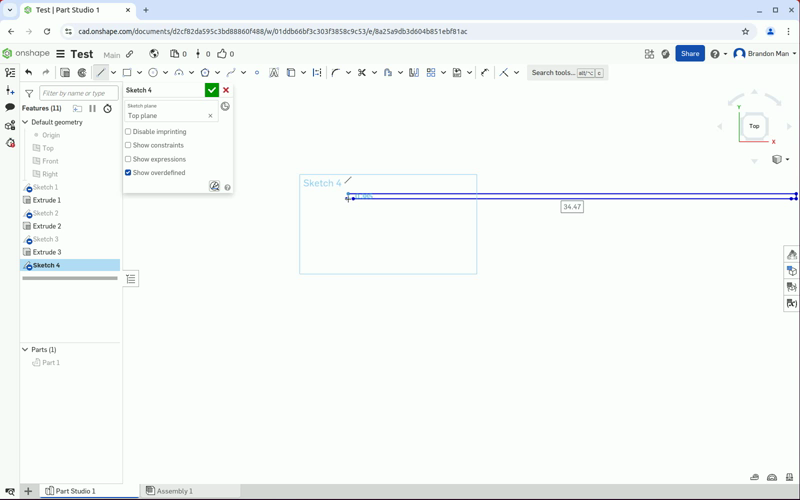
scroll(6)
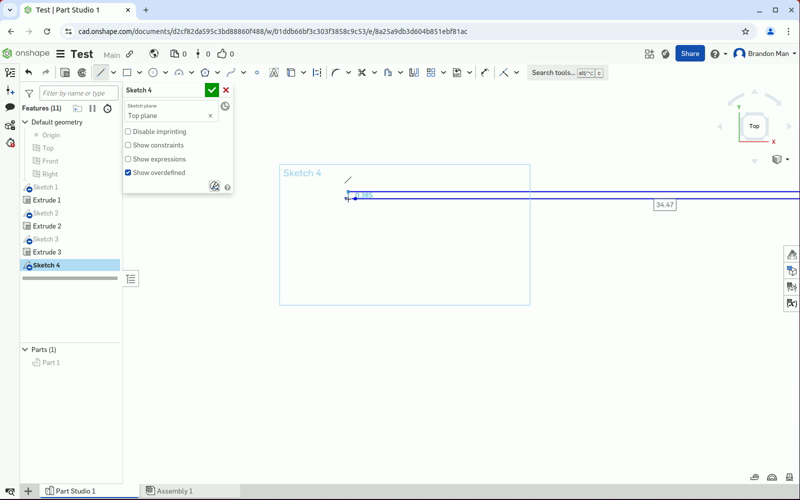
scroll(6)
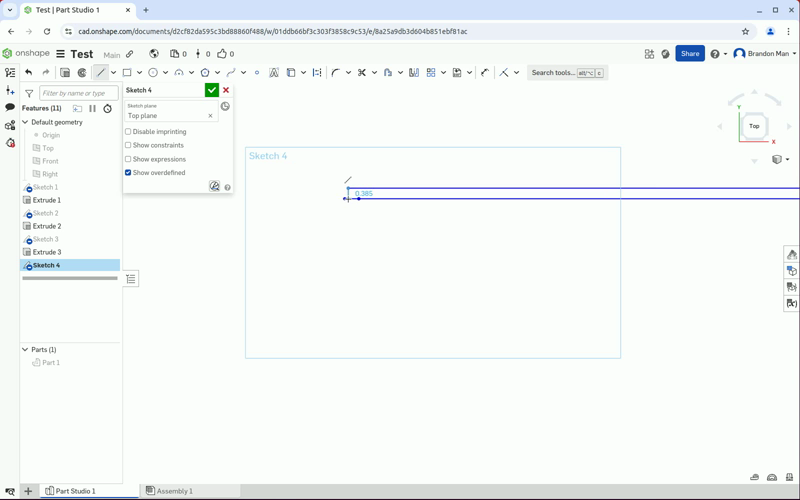
scroll(6)
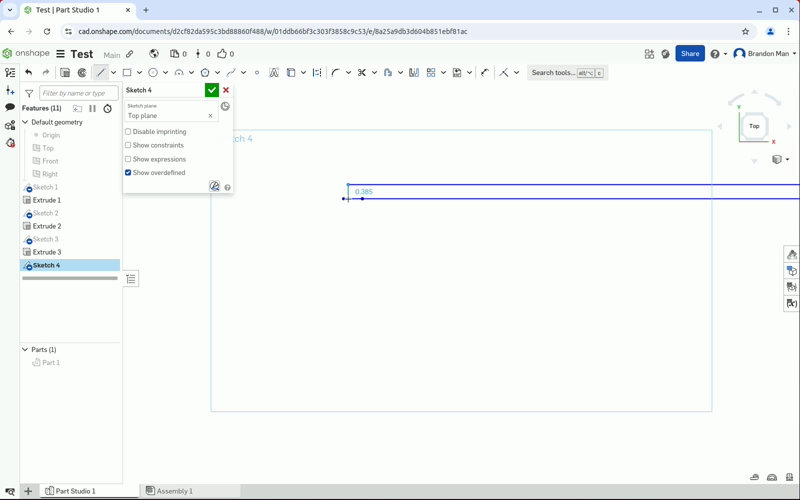
scroll(6)
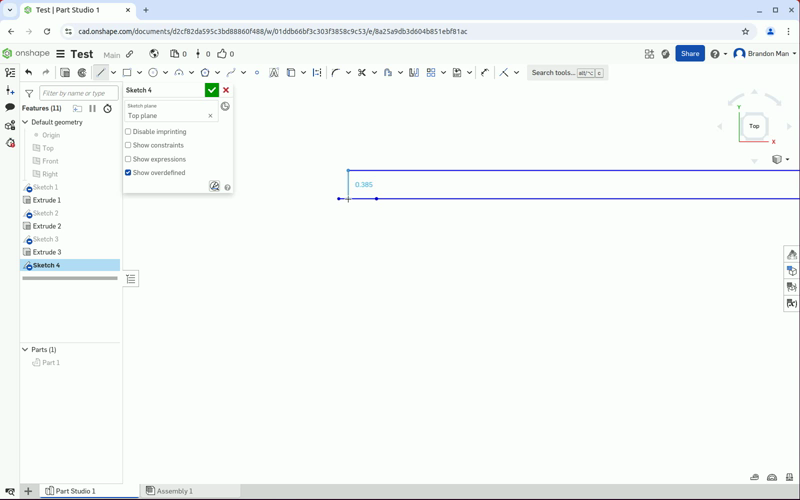
key_up(shift)
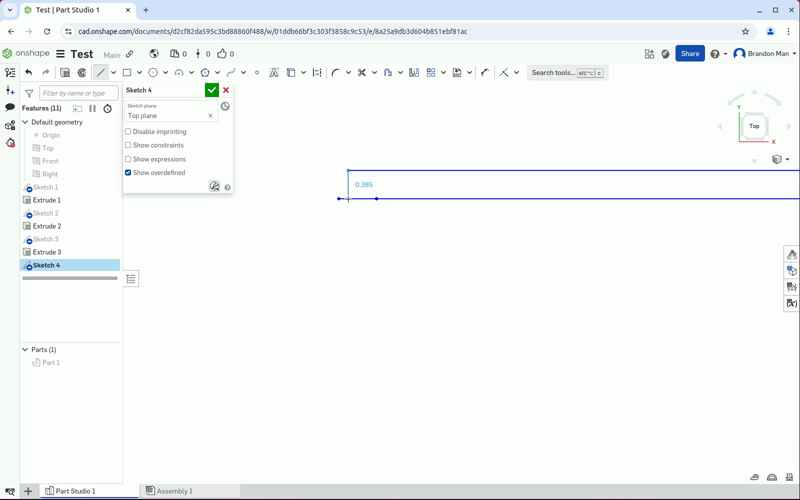
click(348, 198)
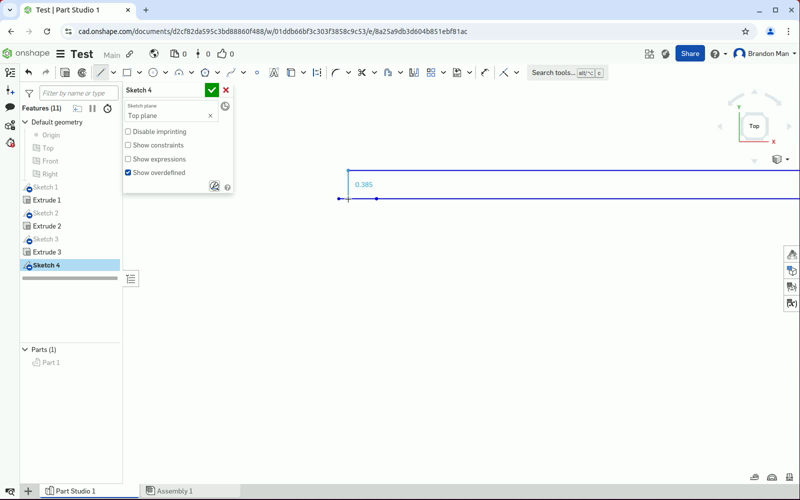
scroll(-6)
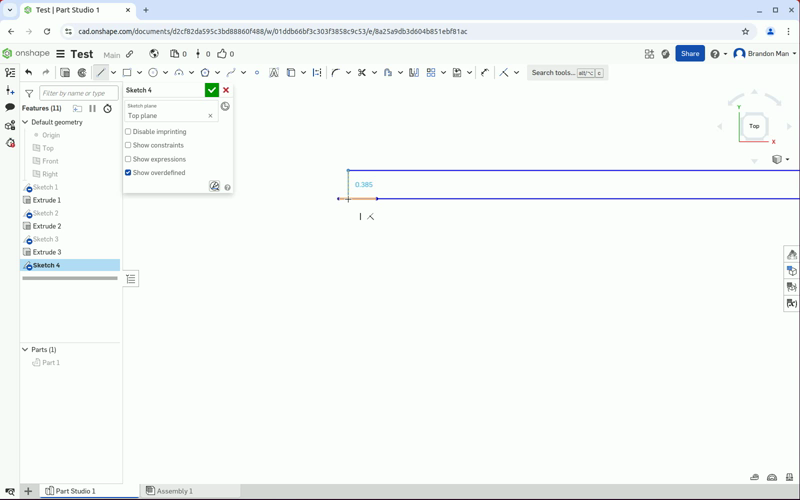
scroll(-6)
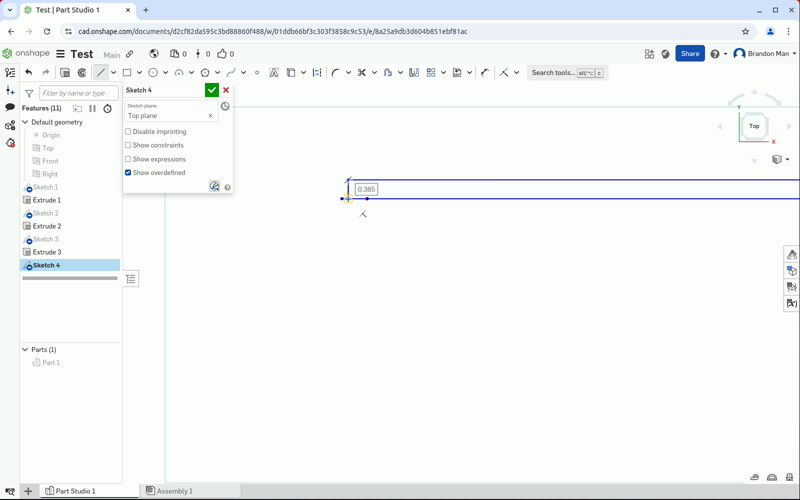
scroll(-6)
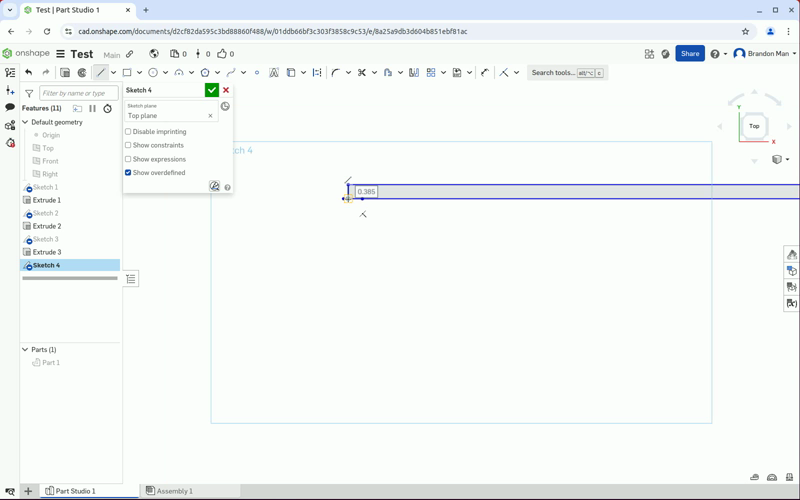
scroll(-6)
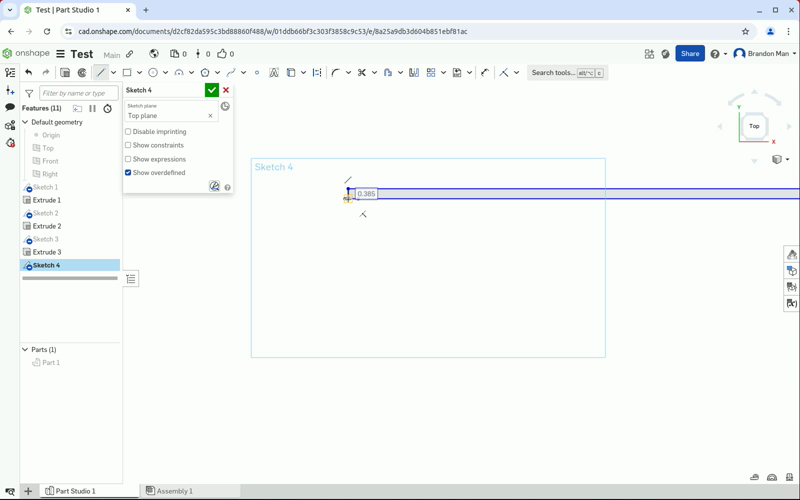
scroll(-6)
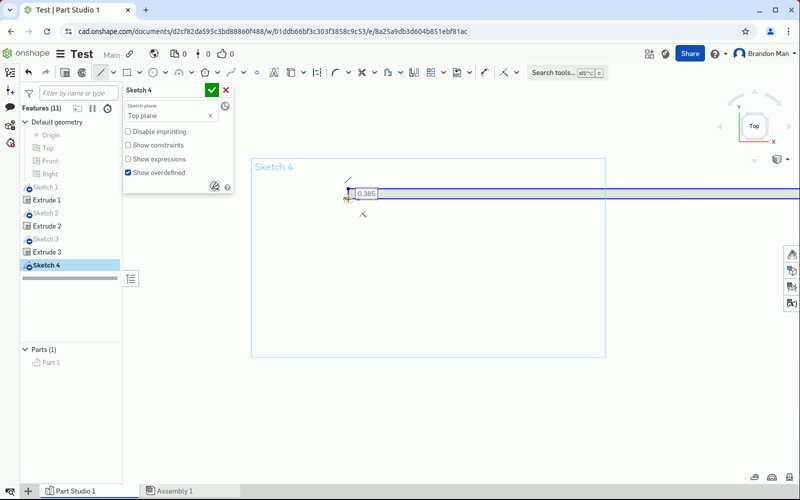
scroll(-6)
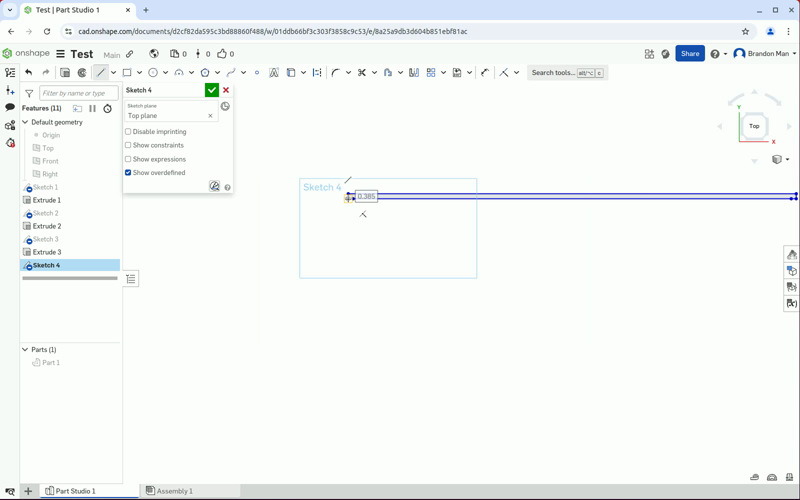
scroll(-6)
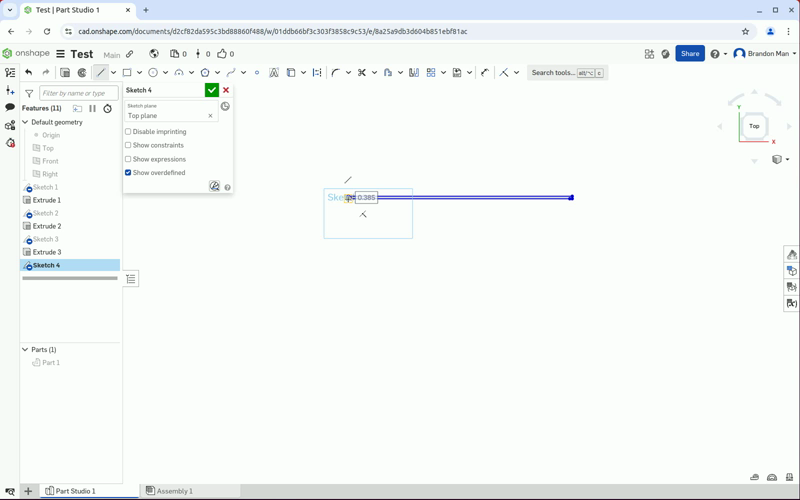
key(esc)
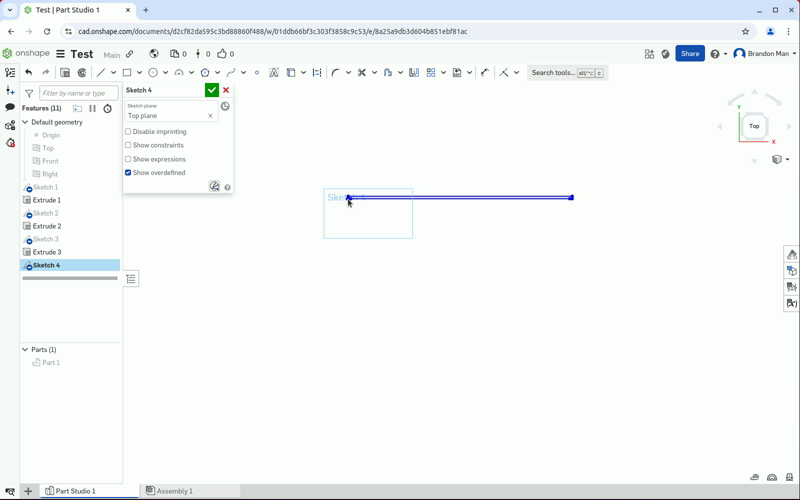
mouse_move(560, 196)
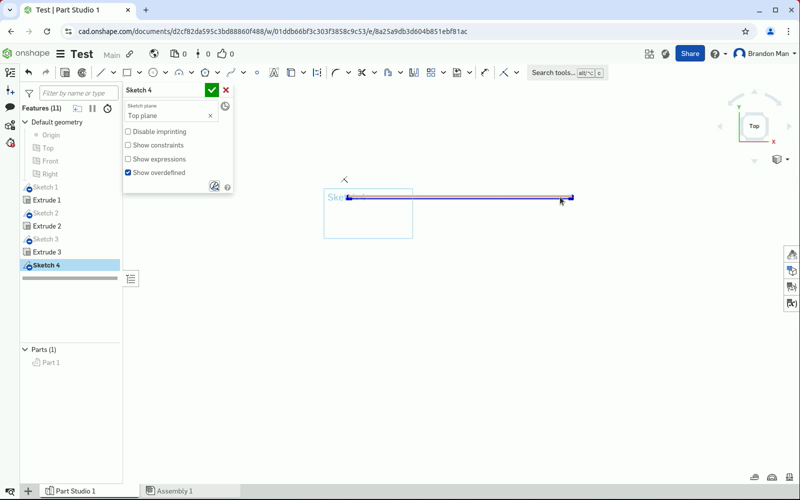
scroll(6)
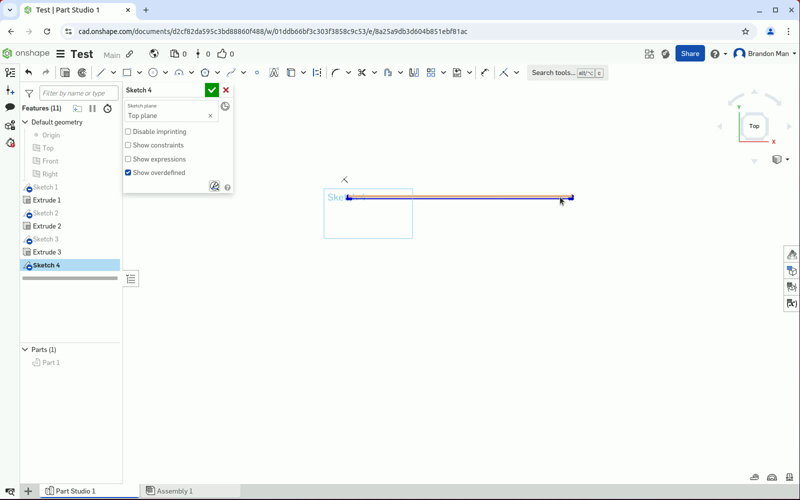
scroll(6)
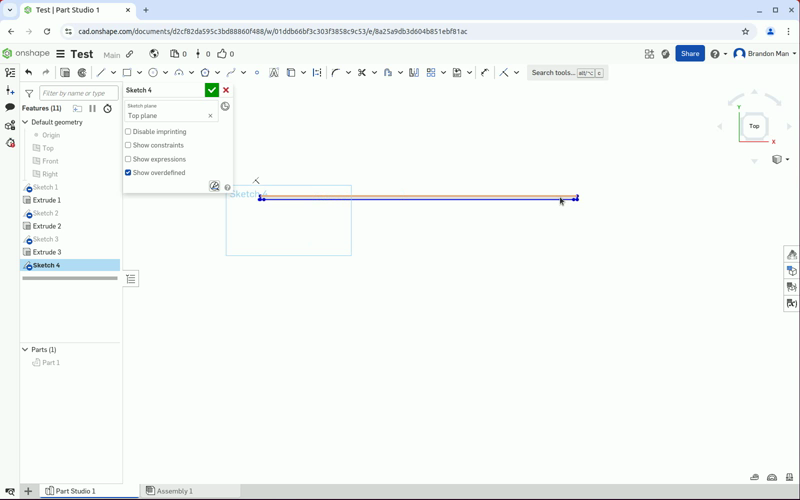
scroll(6)
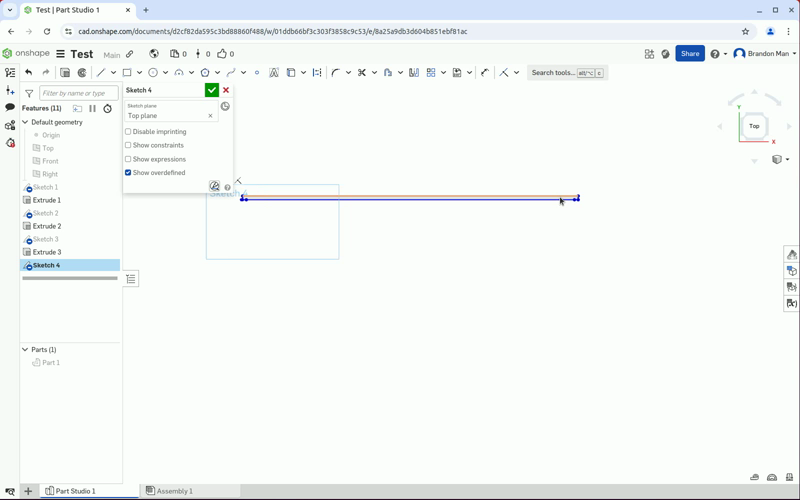
scroll(6)
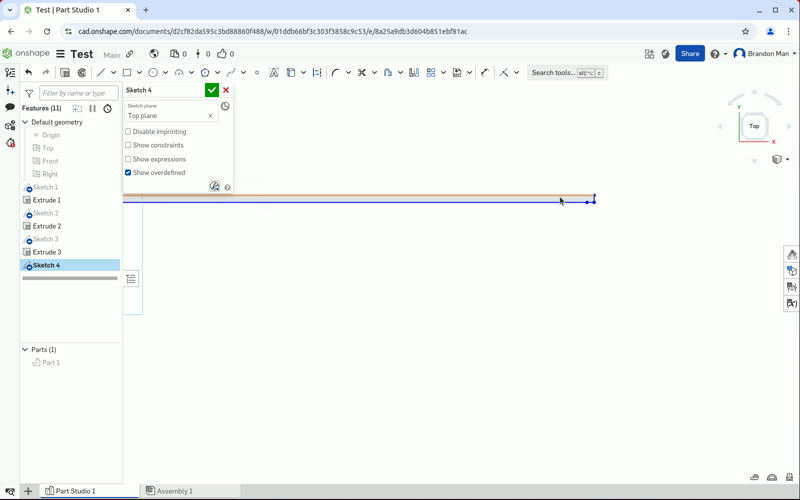
scroll(6)
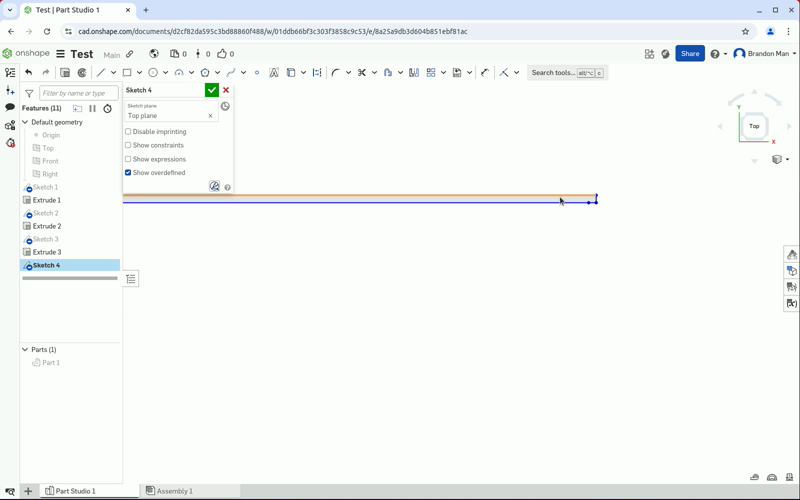
scroll(6)
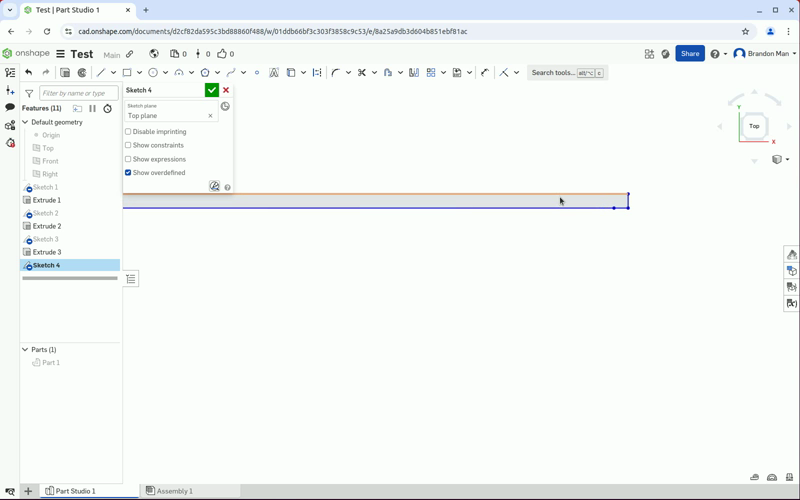
scroll(6)
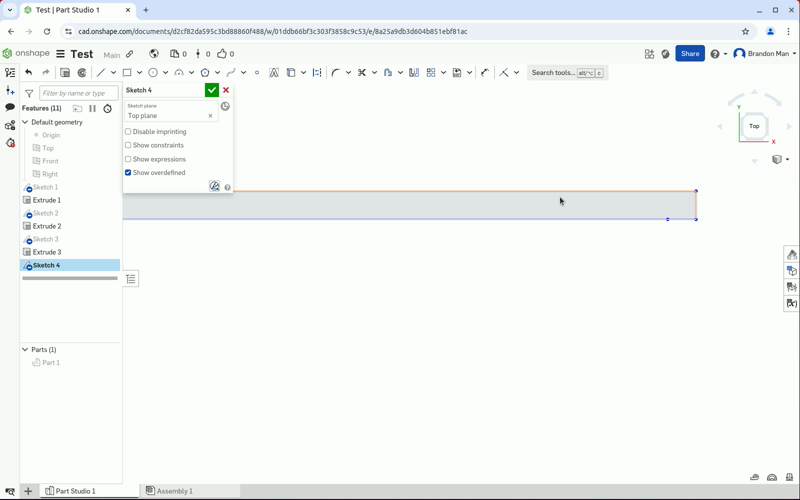
click(560, 196)
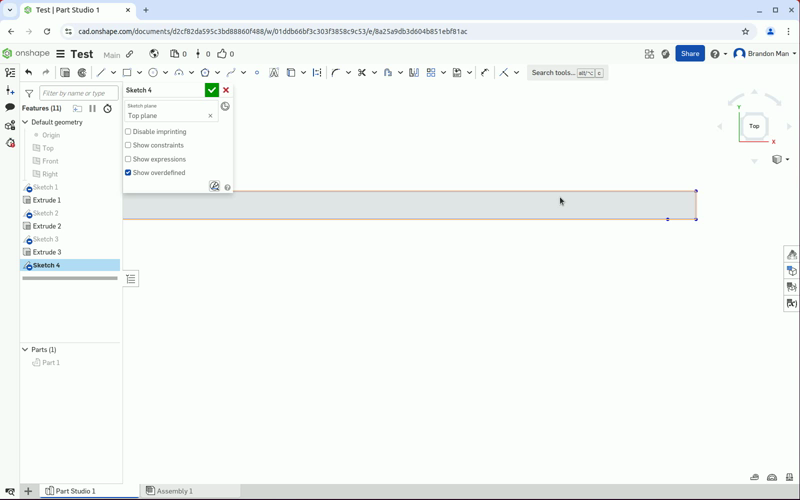
scroll(-6)
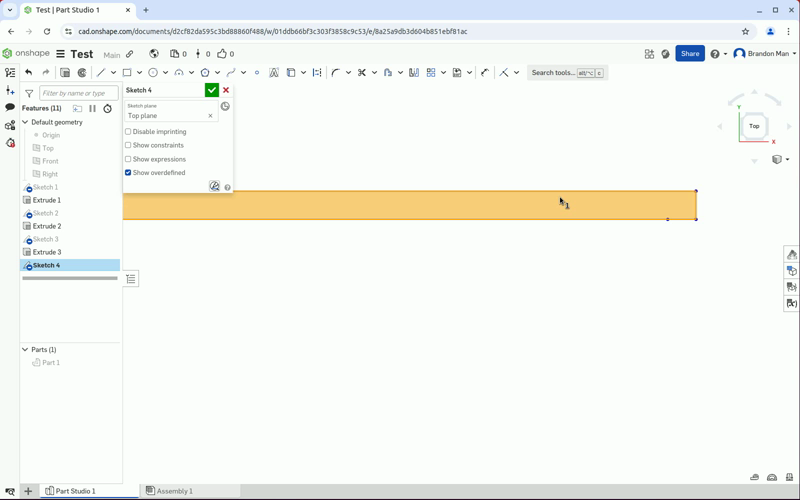
scroll(-6)
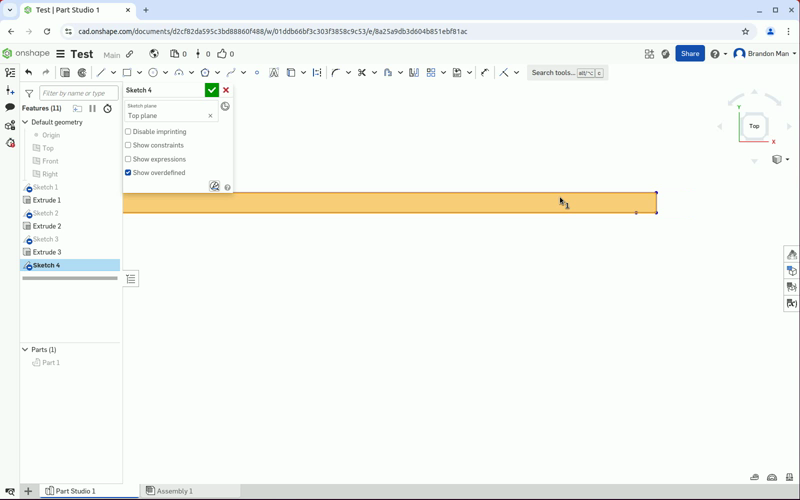
scroll(-6)
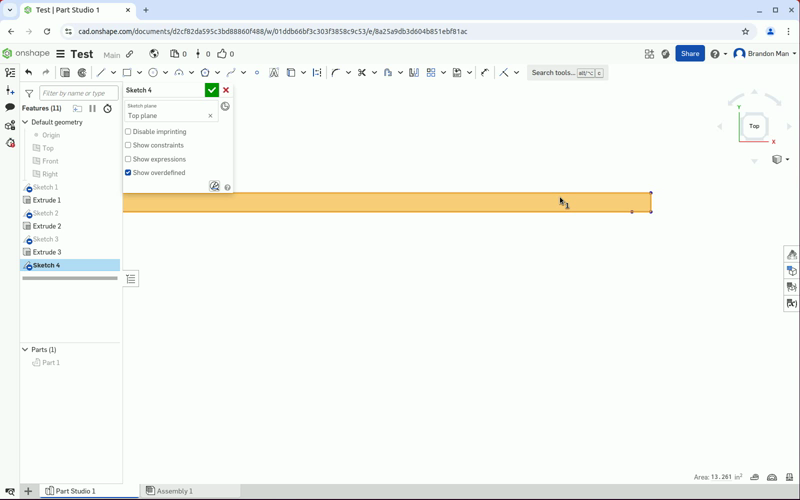
scroll(-6)
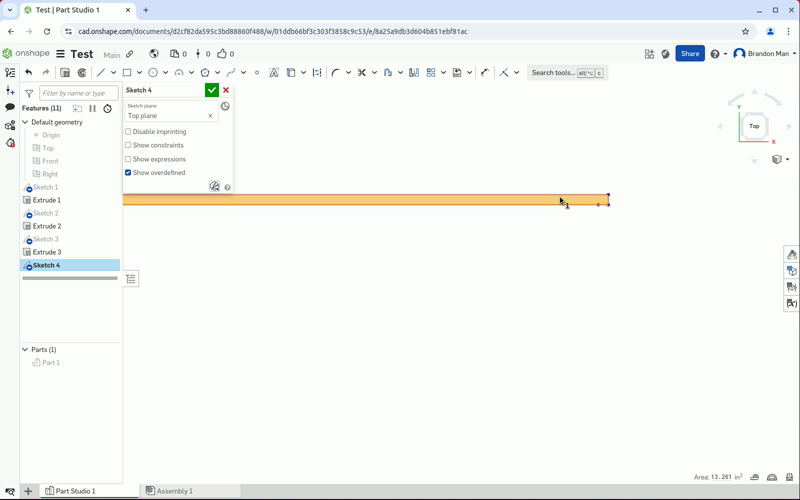
scroll(-6)
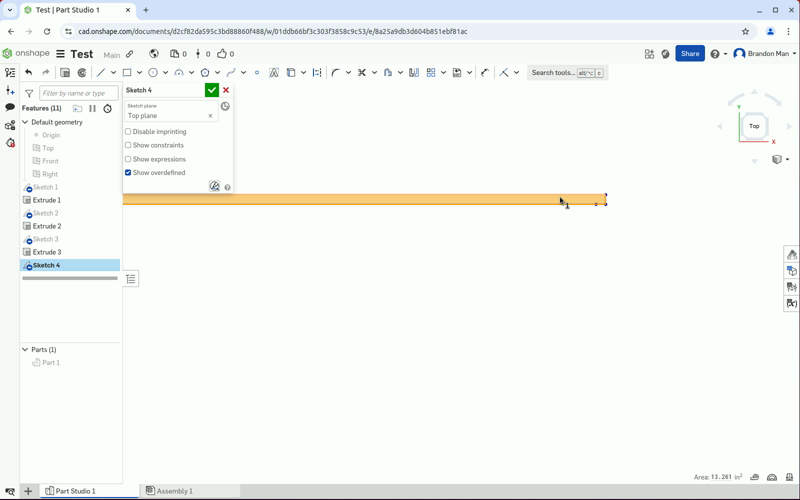
scroll(-6)
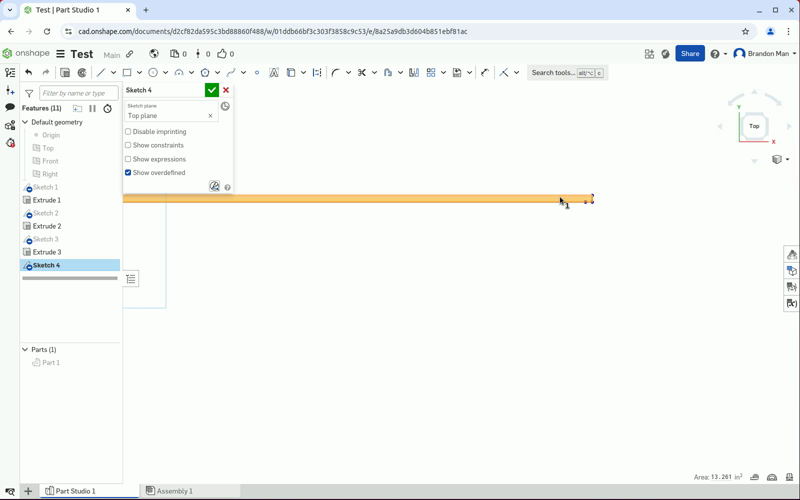
scroll(-6)
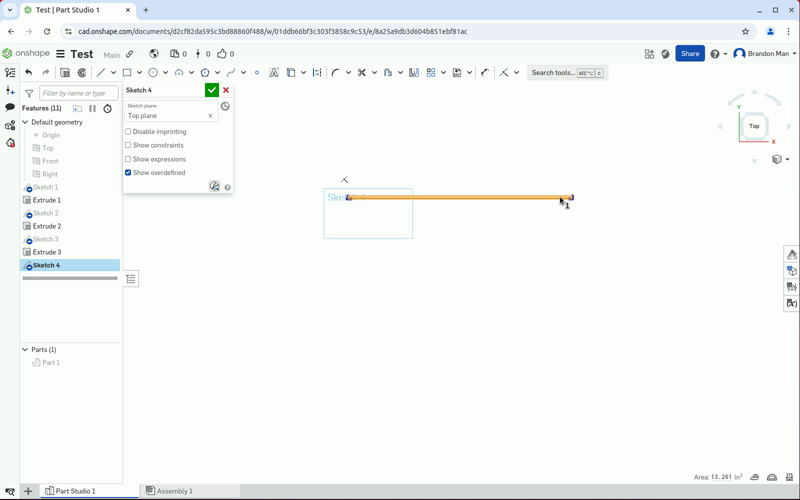
mouse_move(73, 352)
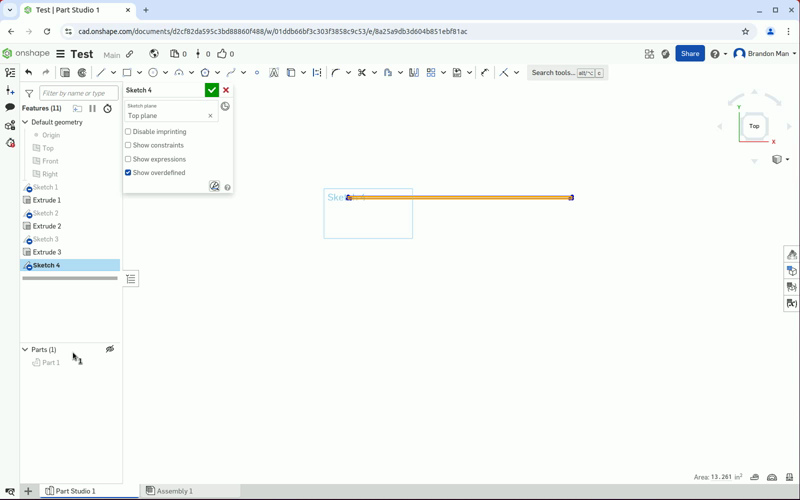
key(shift+y)
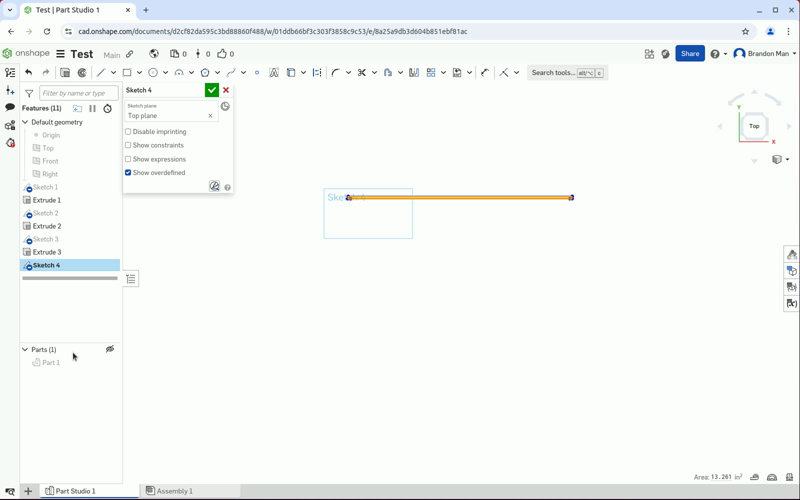
key(shift+e)
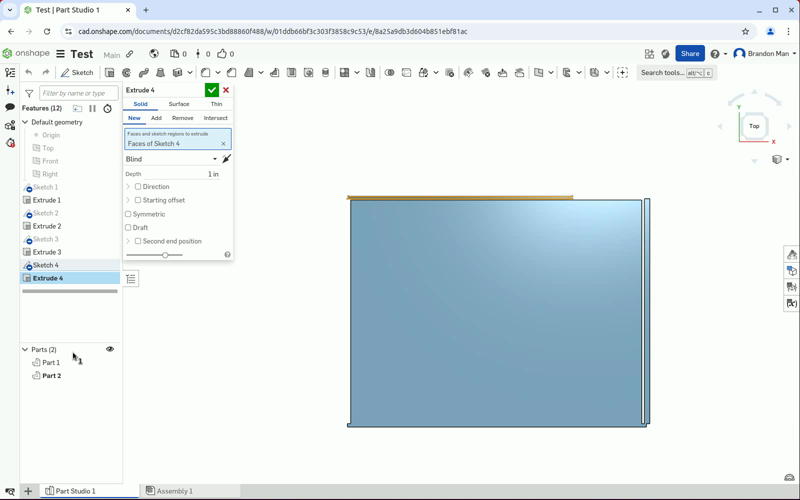
mouse_move(143, 106)
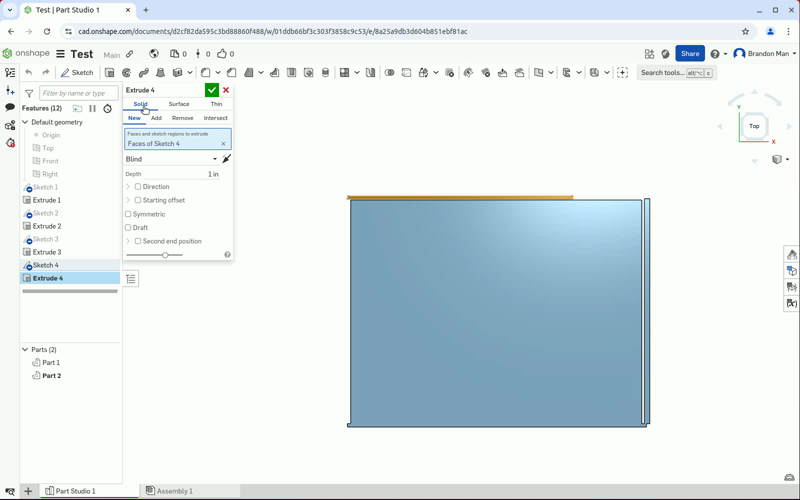
click(143, 106)
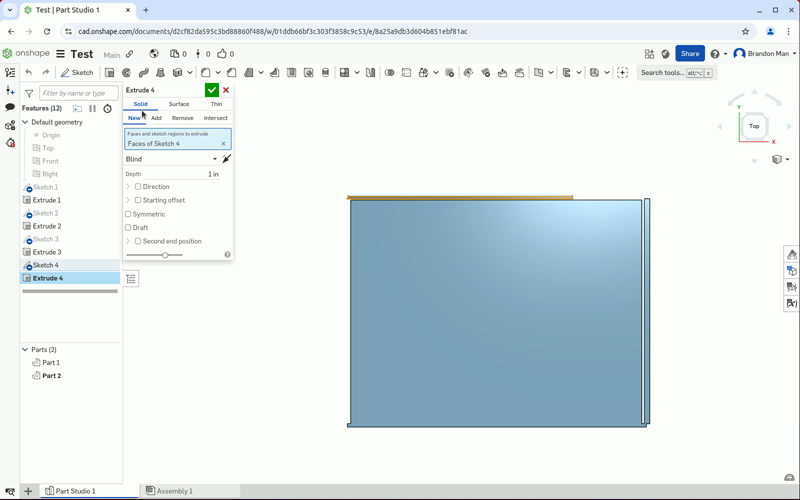
mouse_move(137, 120)
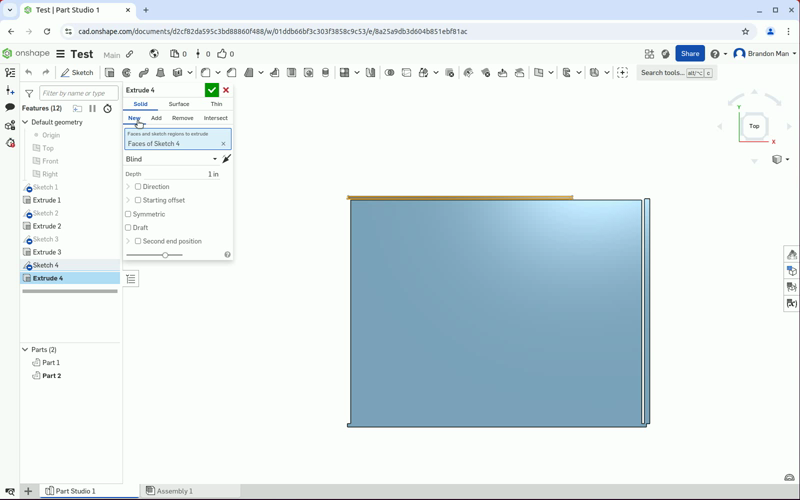
click(137, 120)
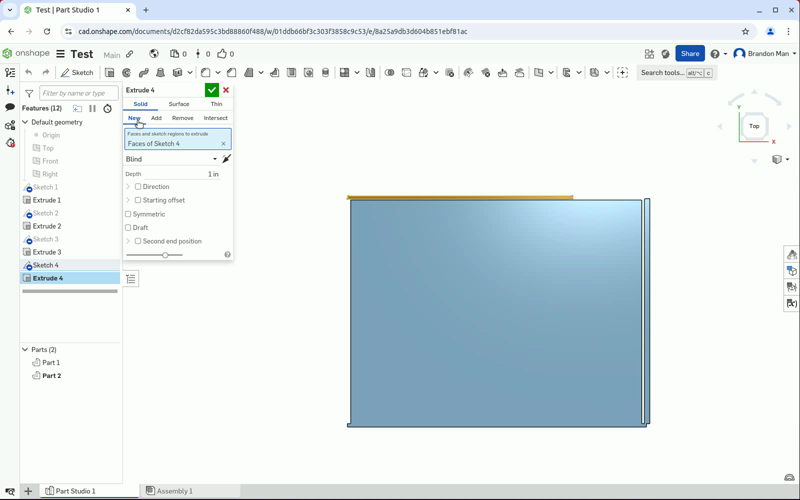
key(tab, 4)
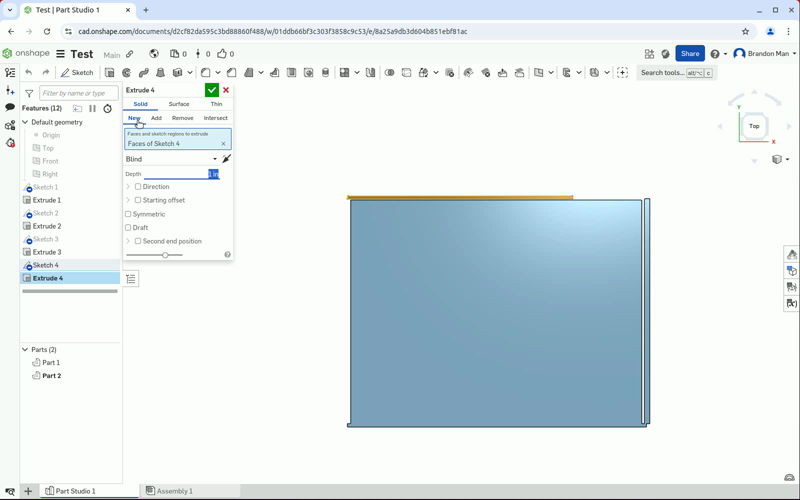
text(-0.241)
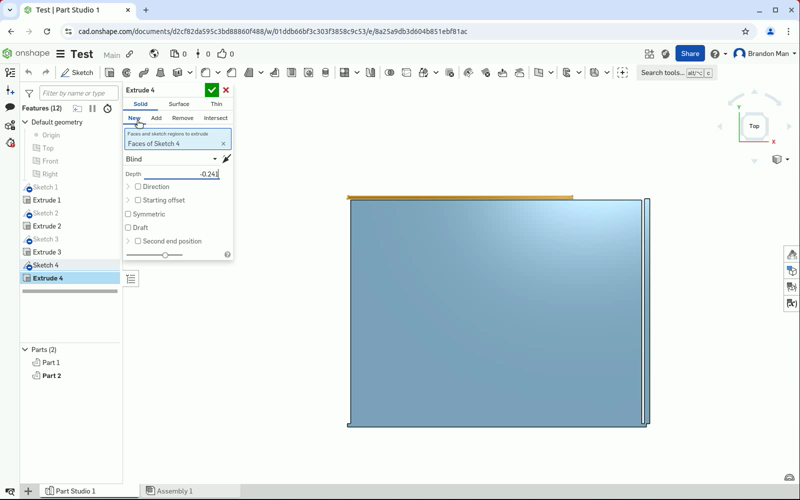
key(enter)
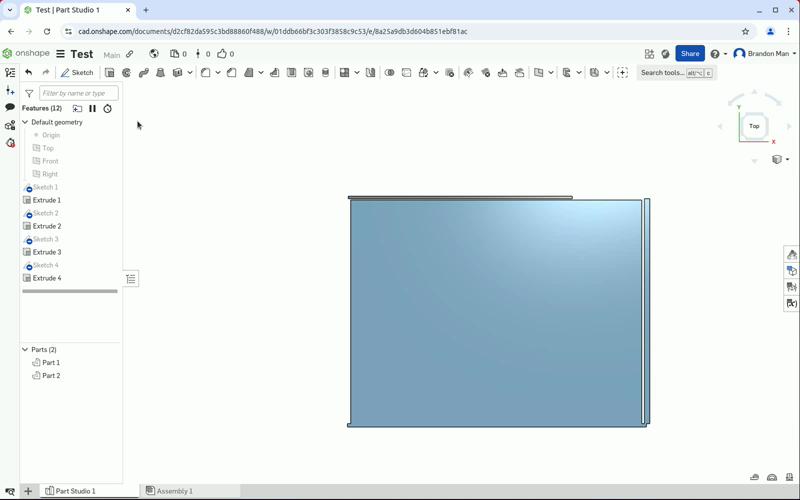
key(shift+h)
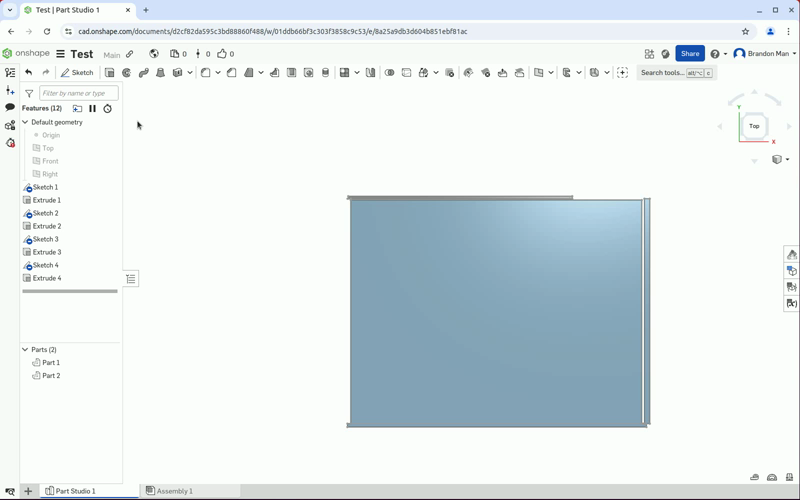
key(shift+h)
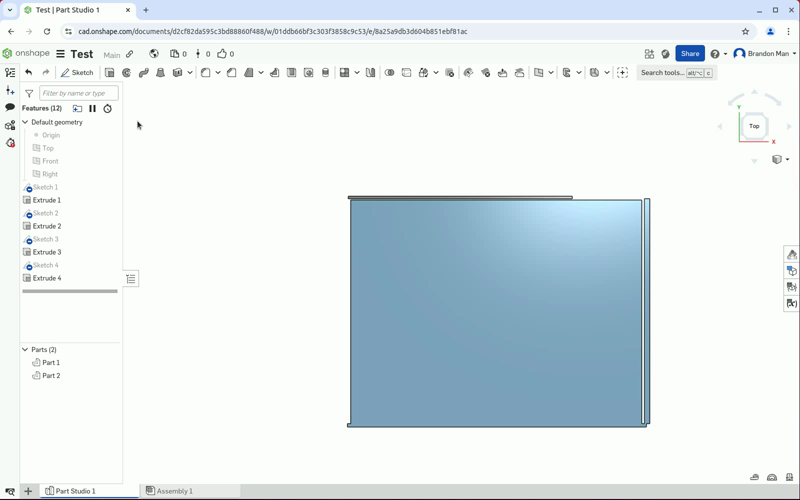
mouse_move(73, 189)
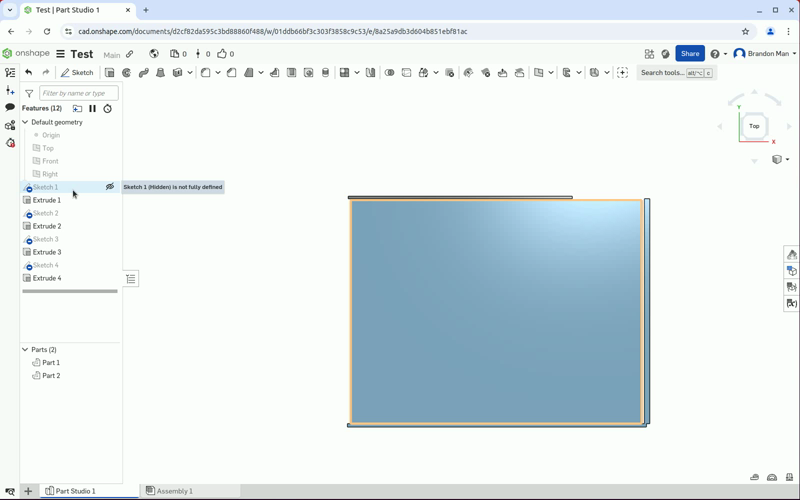
click(73, 189)
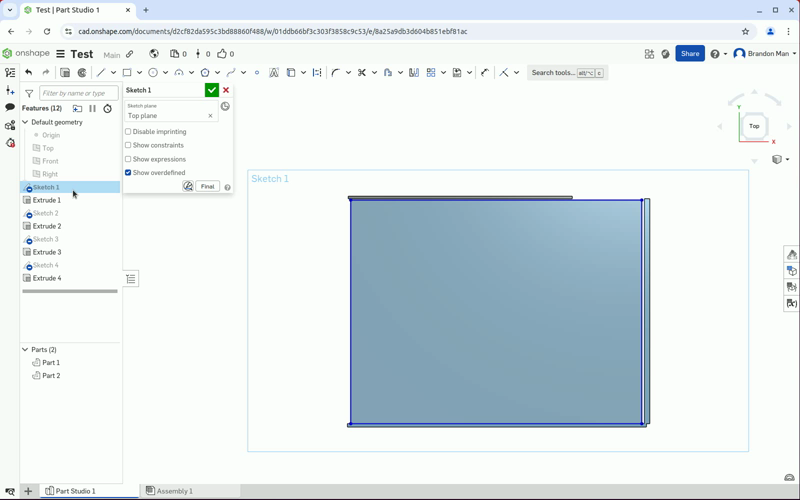
mouse_move(229, 92)
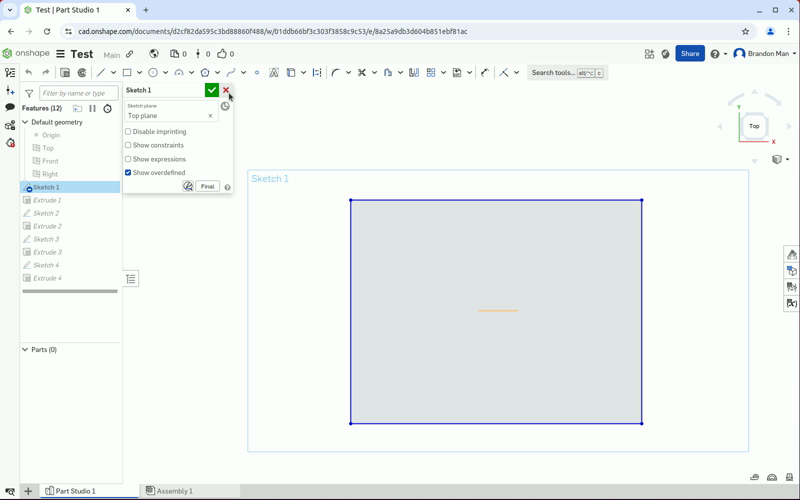
click(229, 92)
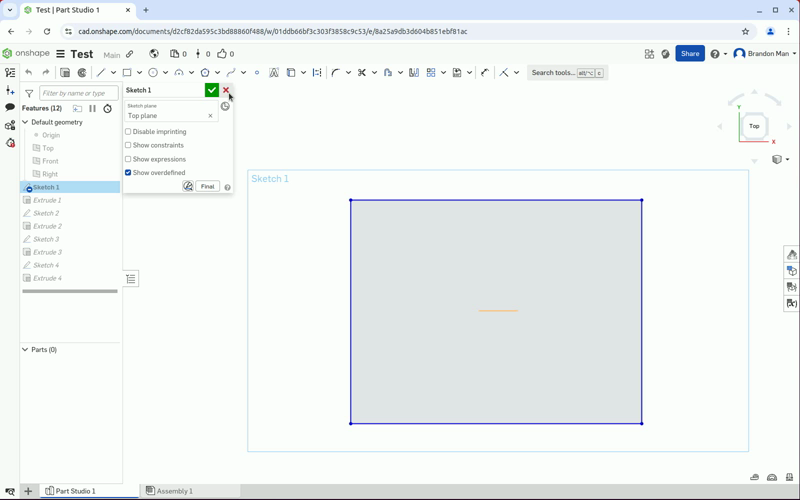
key(shift+s)
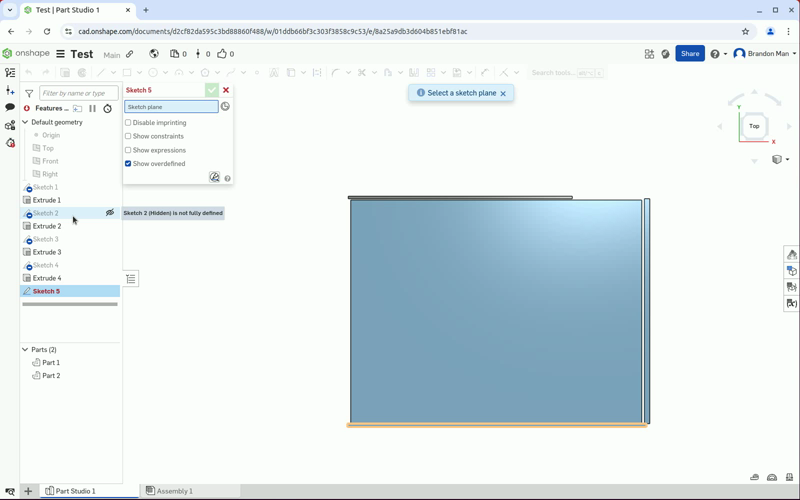
scroll(3)
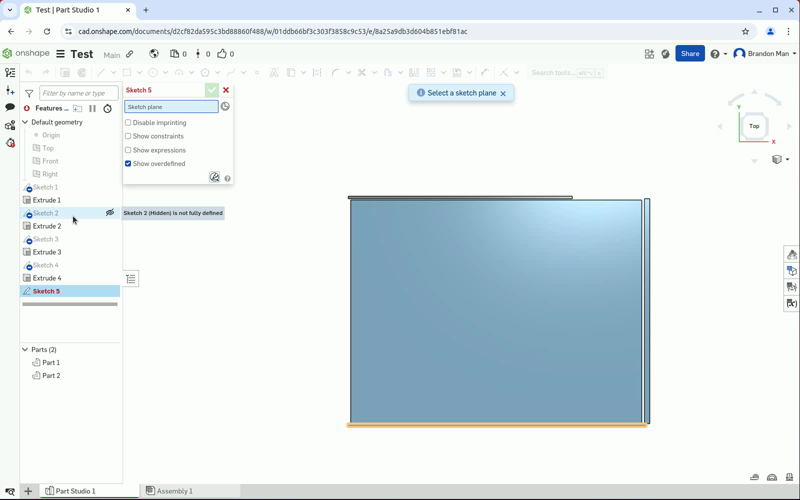
mouse_move(73, 150)
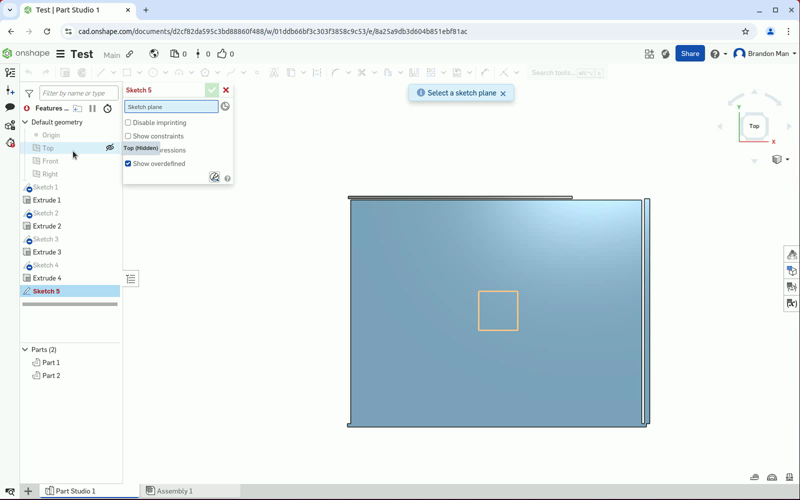
click(73, 150)
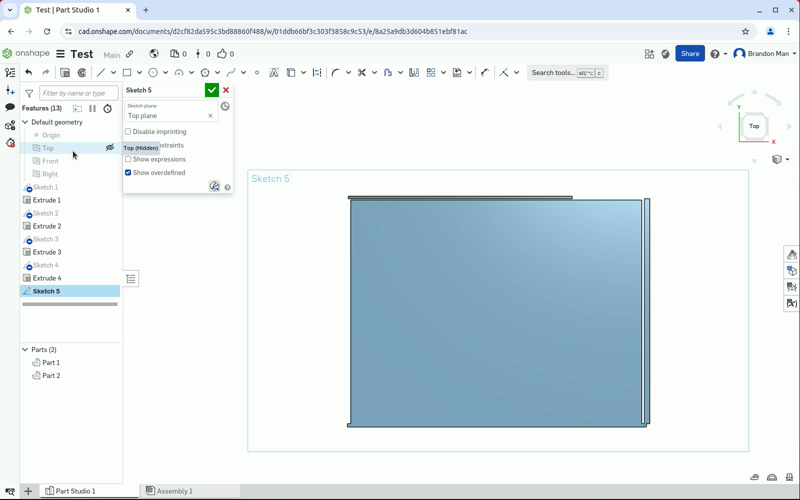
mouse_move(73, 352)
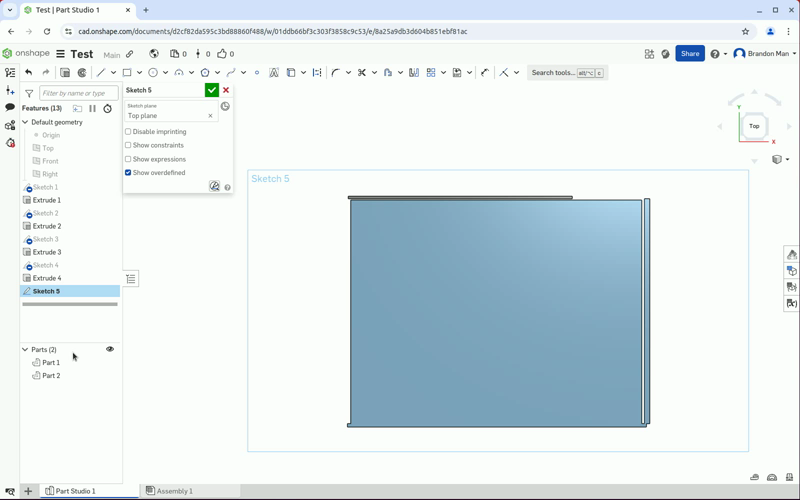
key(y)
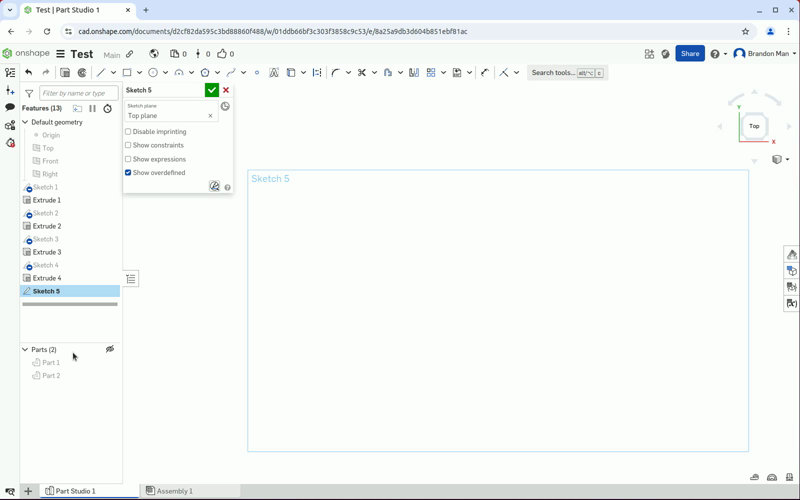
key(l)
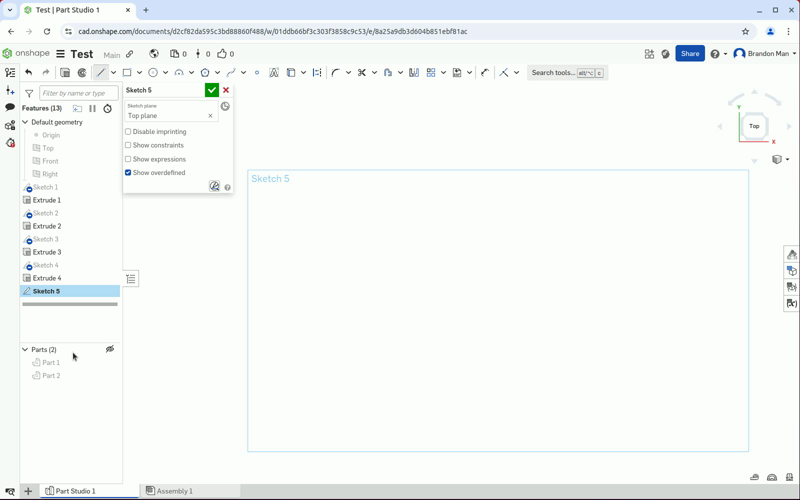
key_down(shift)
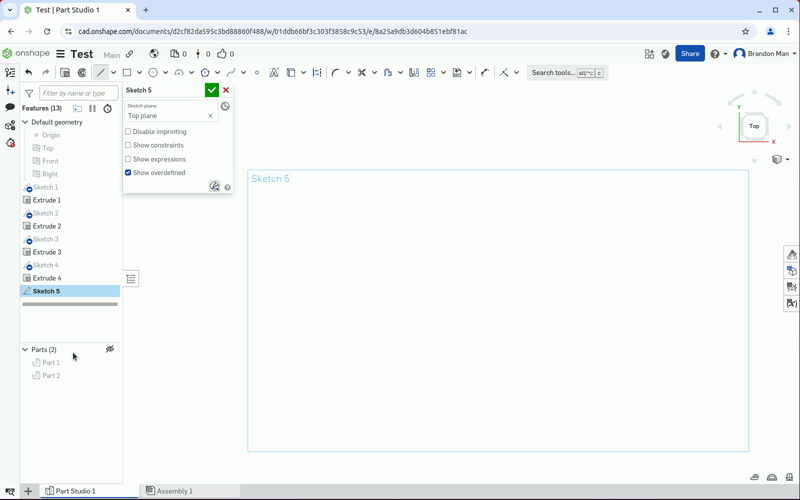
mouse_move(348, 367)
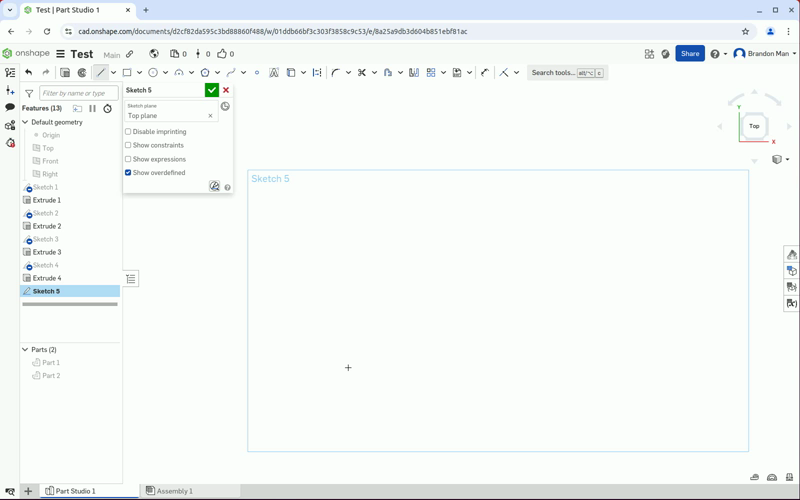
click(348, 367)
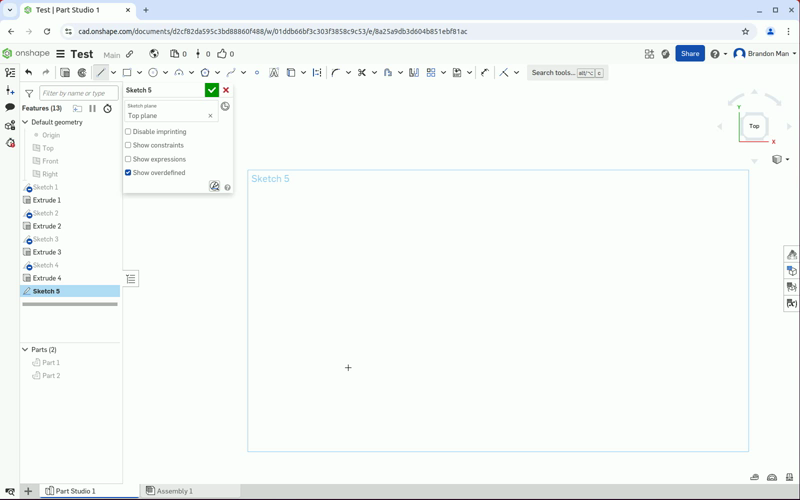
key_up(shift)
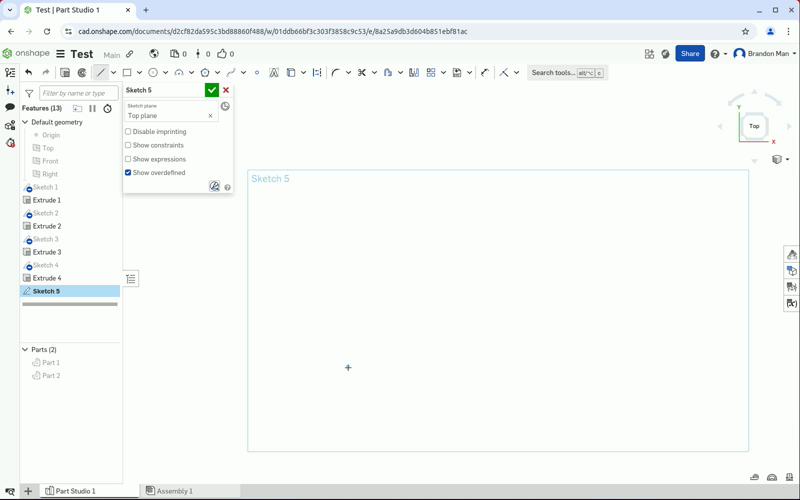
key_down(shift)
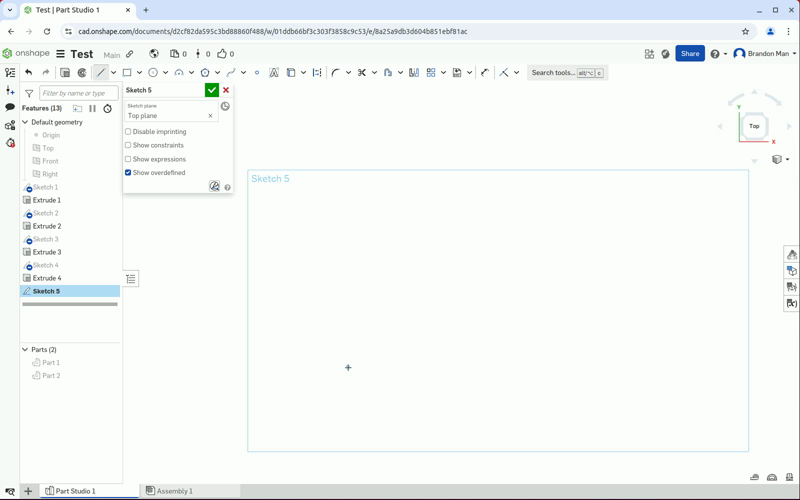
mouse_move(378, 367)
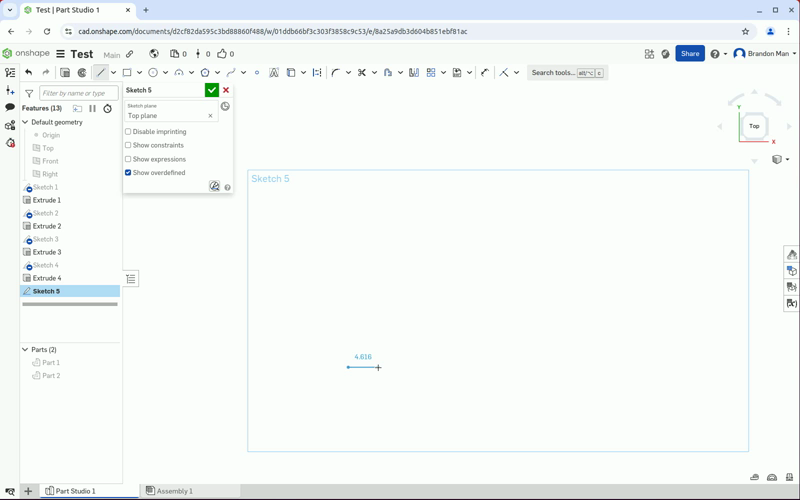
mouse_move(351, 367)
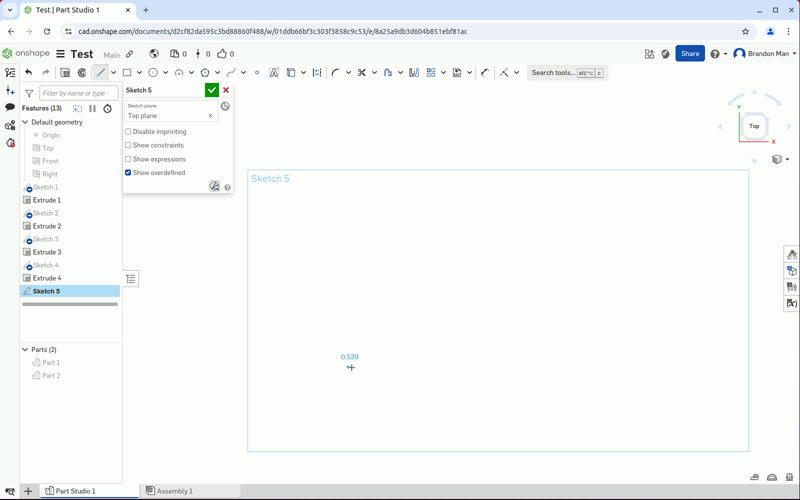
scroll(6)
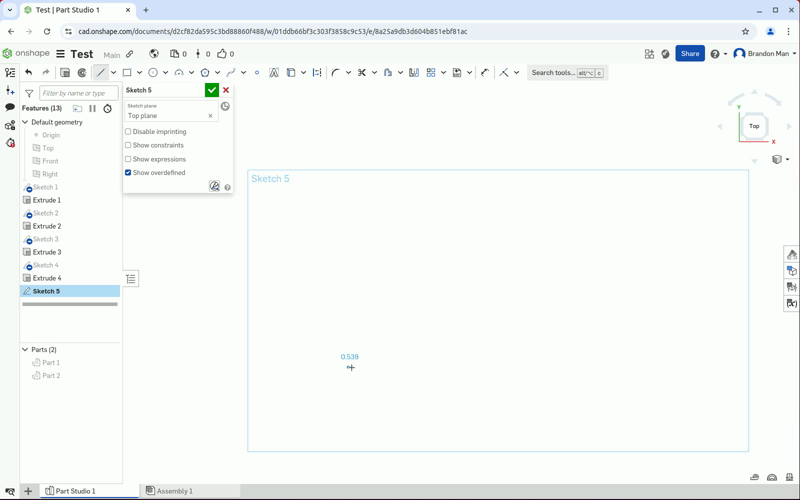
scroll(6)
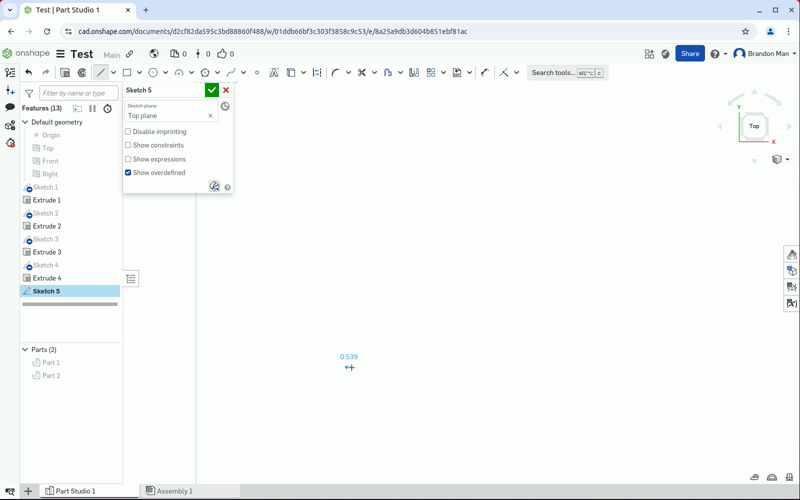
scroll(6)
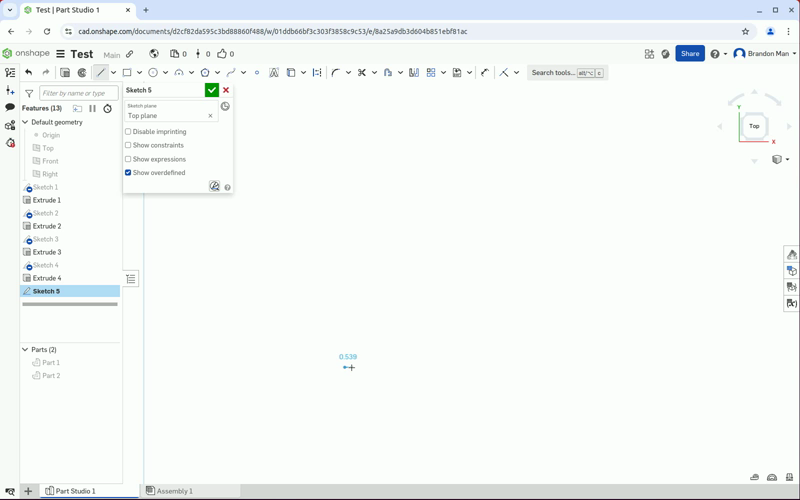
scroll(6)
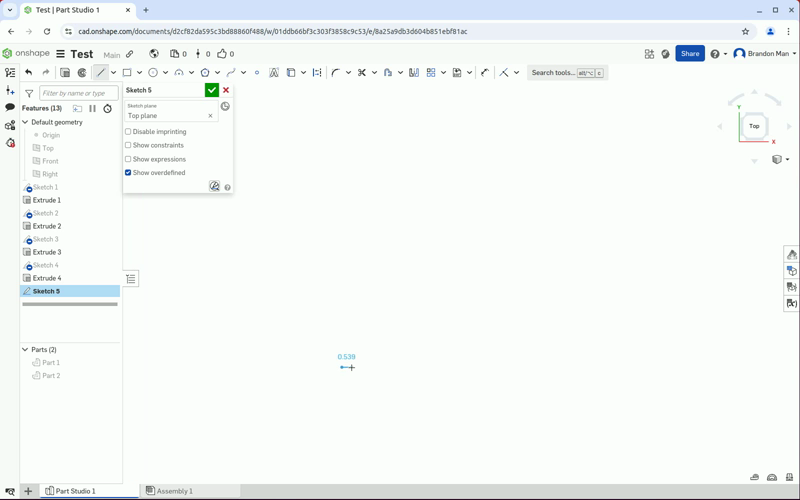
scroll(6)
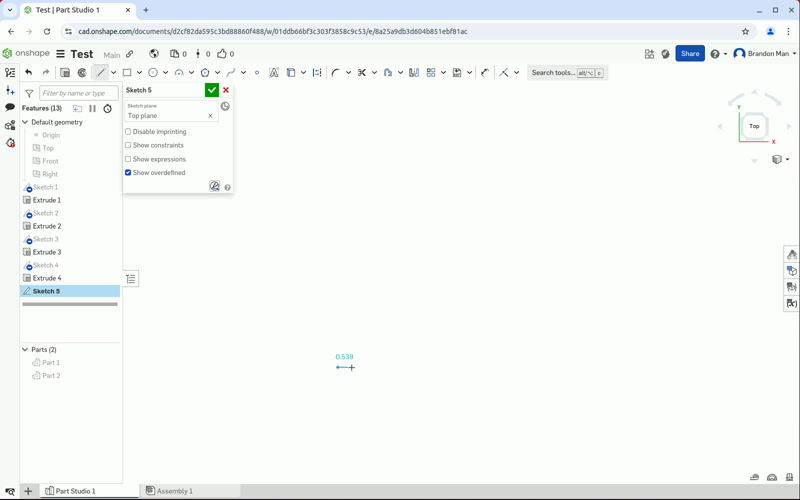
scroll(6)
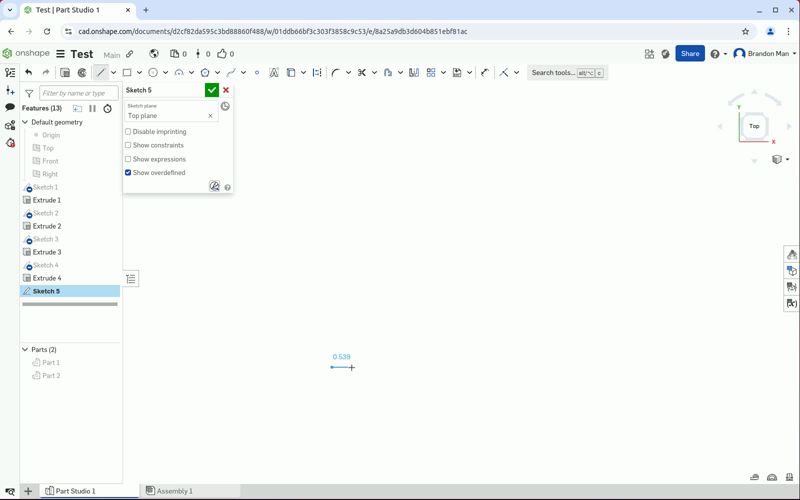
scroll(6)
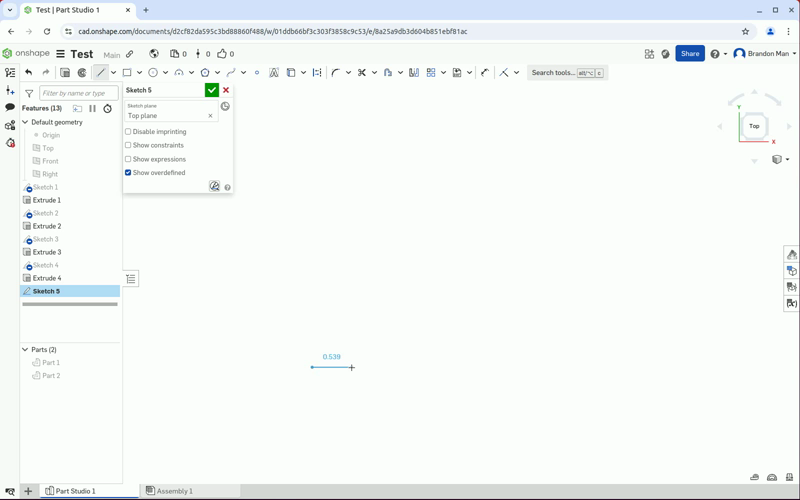
click(351, 367)
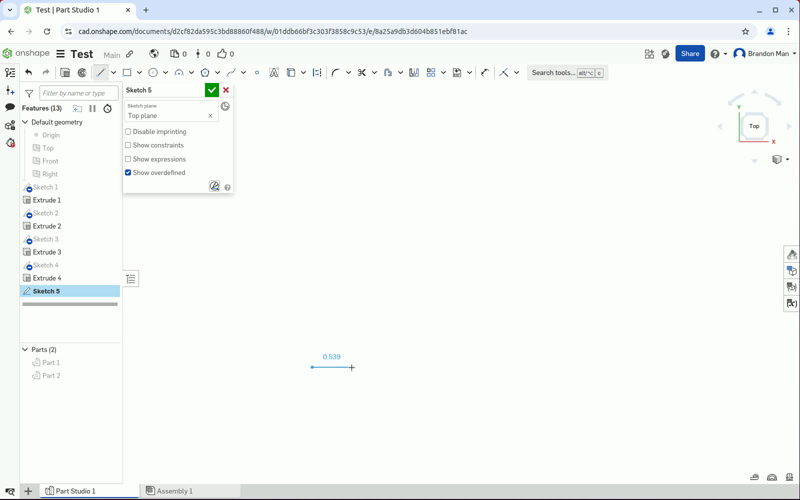
scroll(-6)
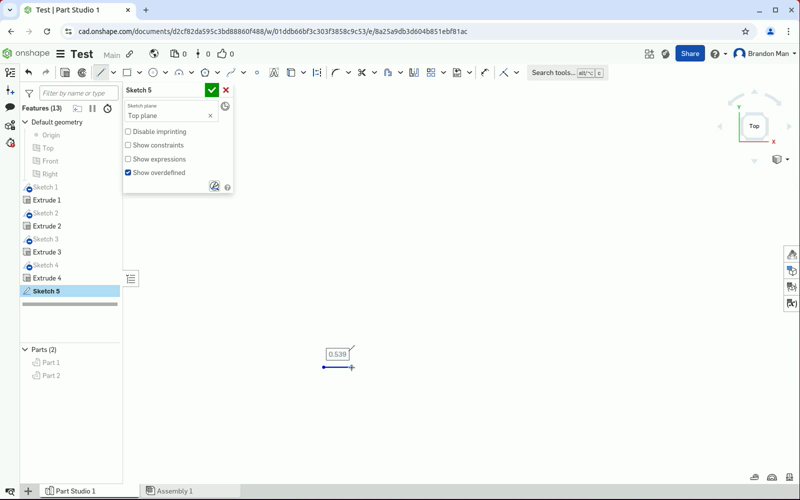
scroll(-6)
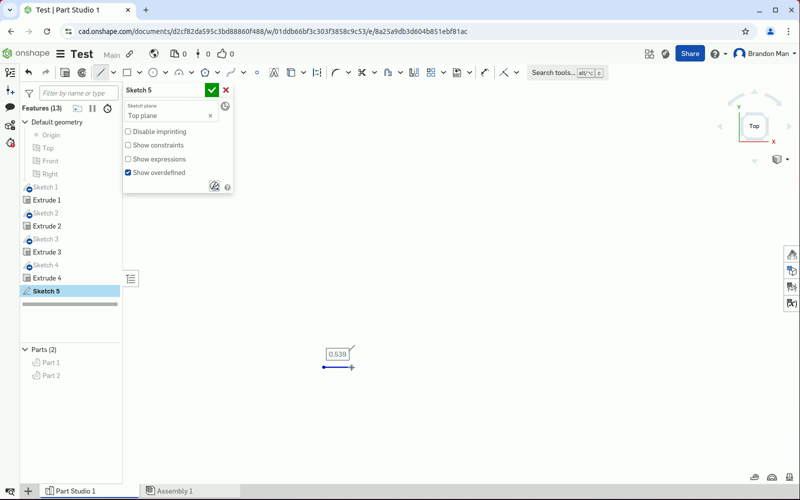
scroll(-6)
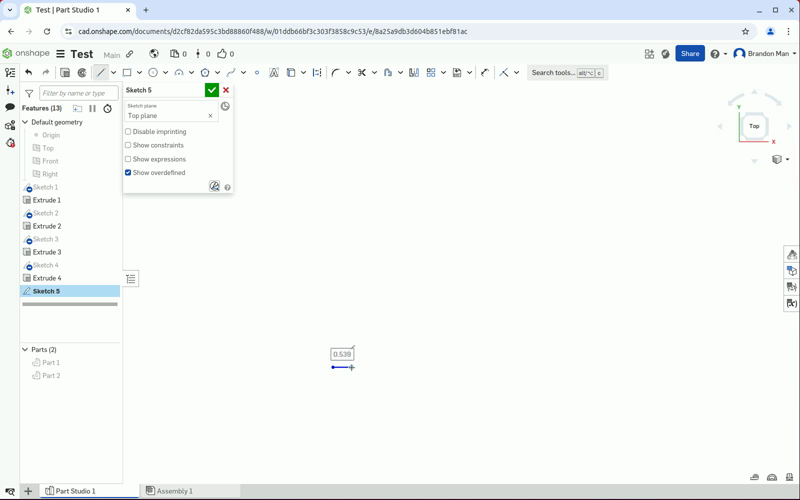
scroll(-6)
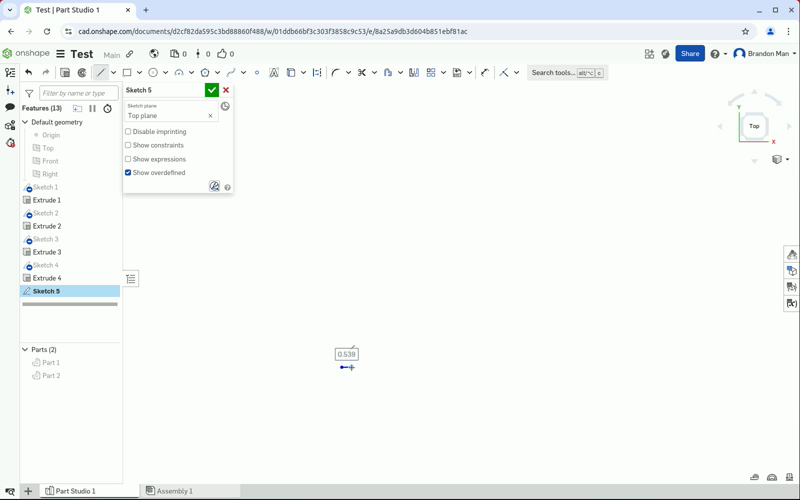
scroll(-6)
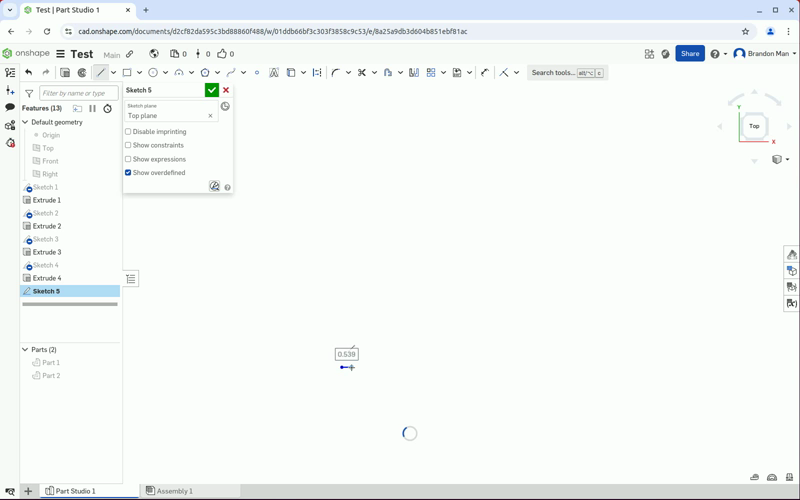
scroll(-6)
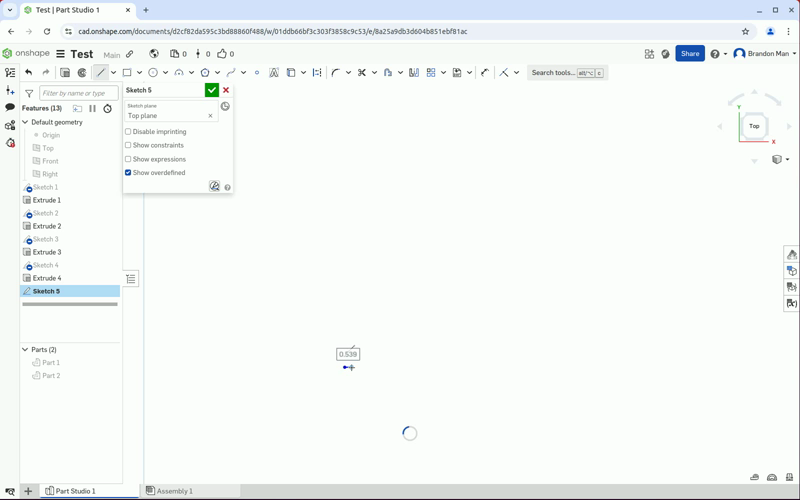
scroll(-6)
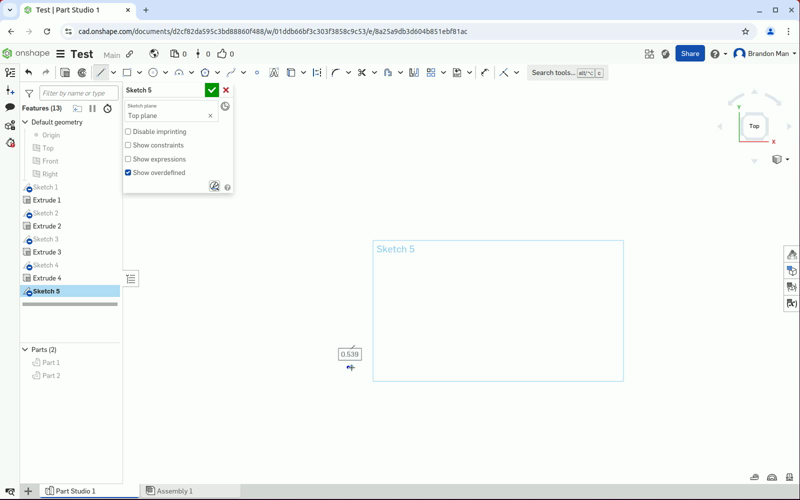
key_up(shift)
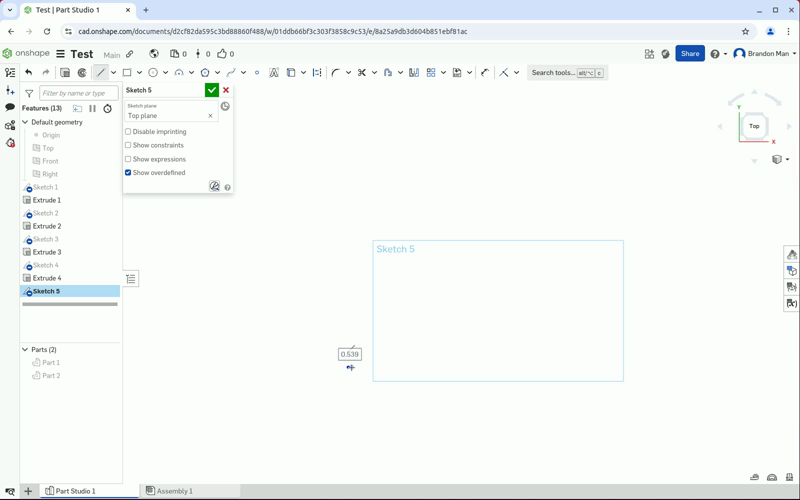
key_down(shift)
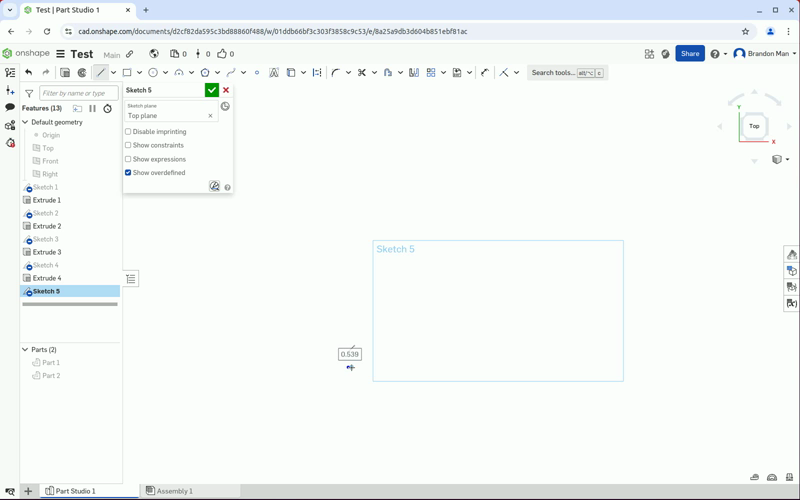
mouse_move(351, 198)
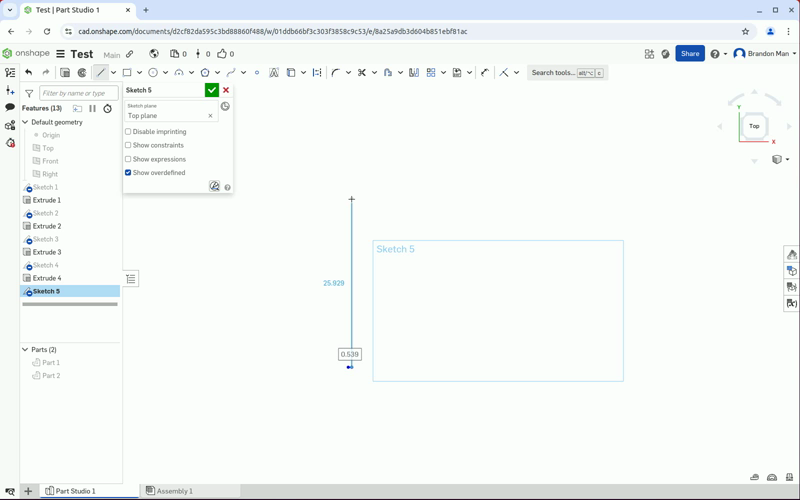
click(351, 198)
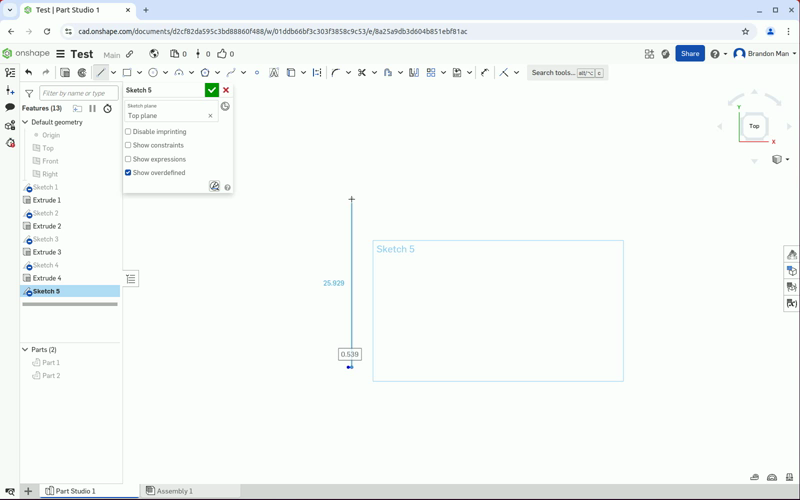
key_up(shift)
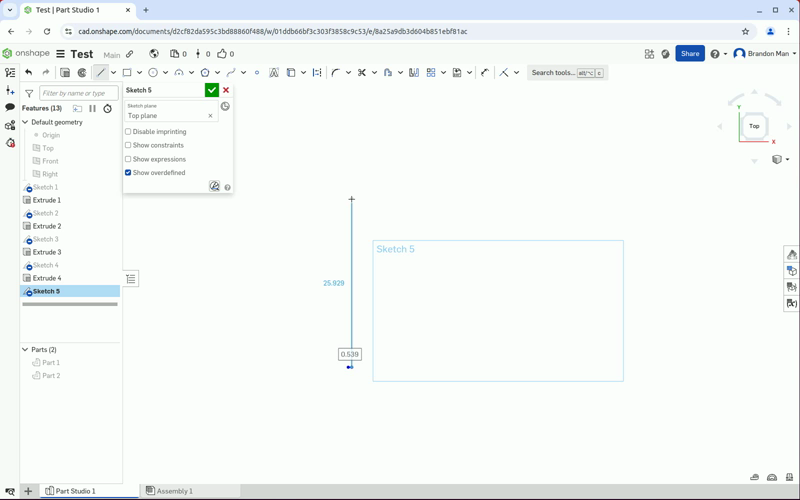
key_down(shift)
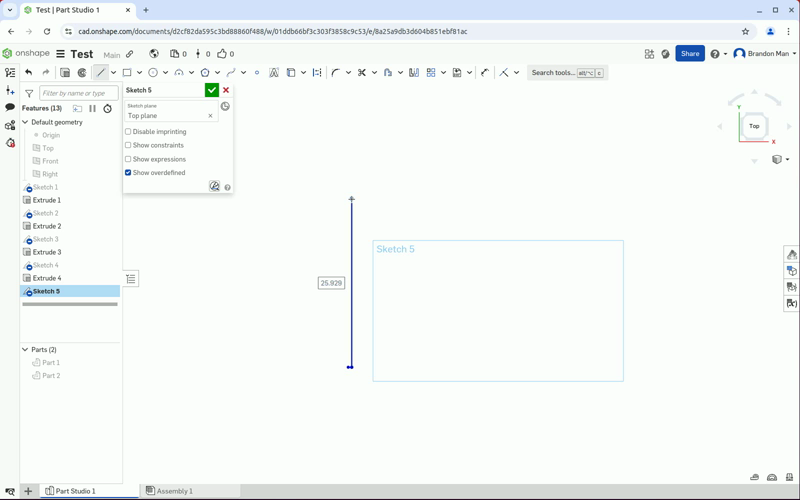
mouse_move(381, 198)
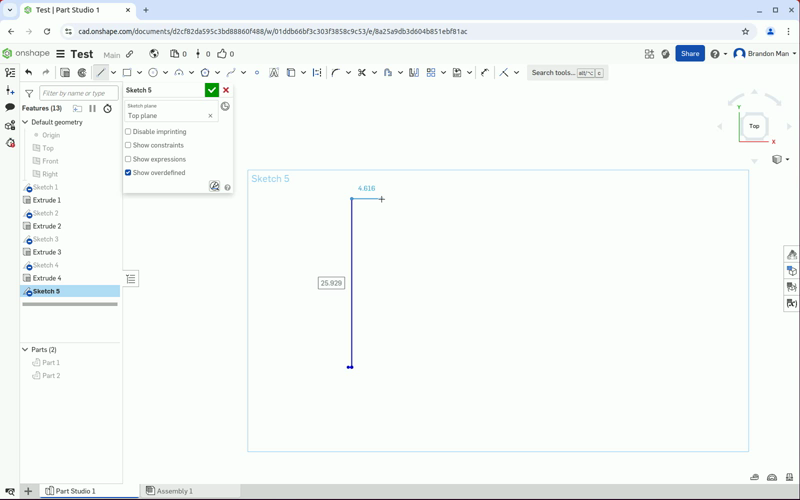
mouse_move(348, 198)
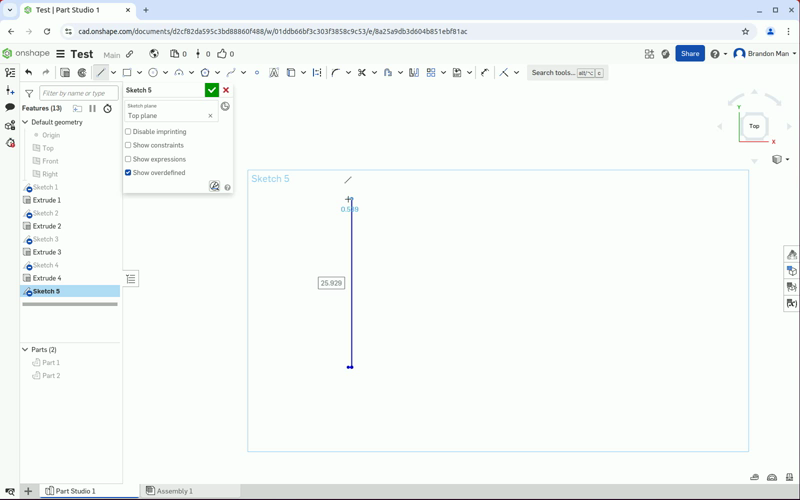
scroll(6)
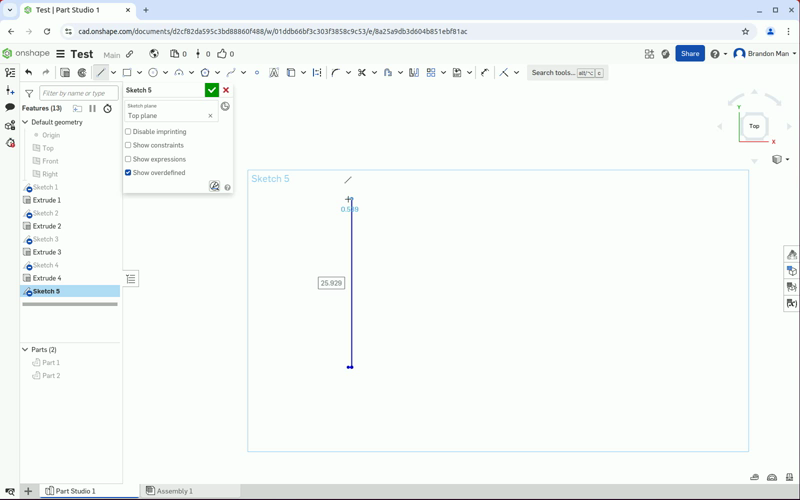
scroll(6)
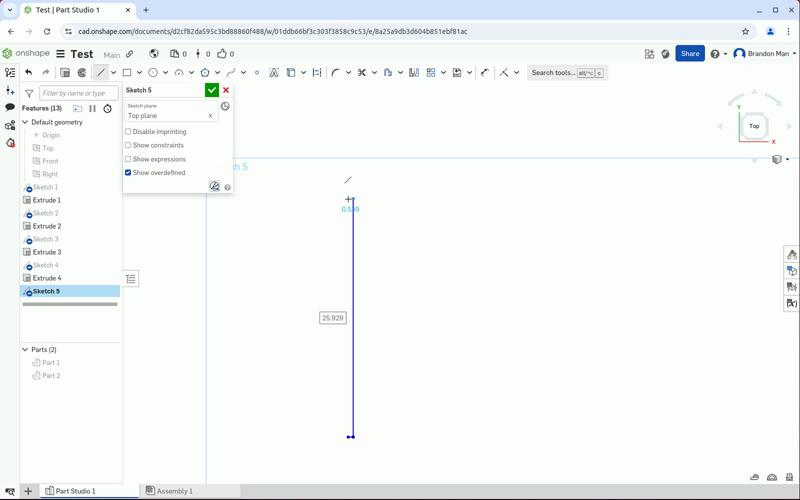
scroll(6)
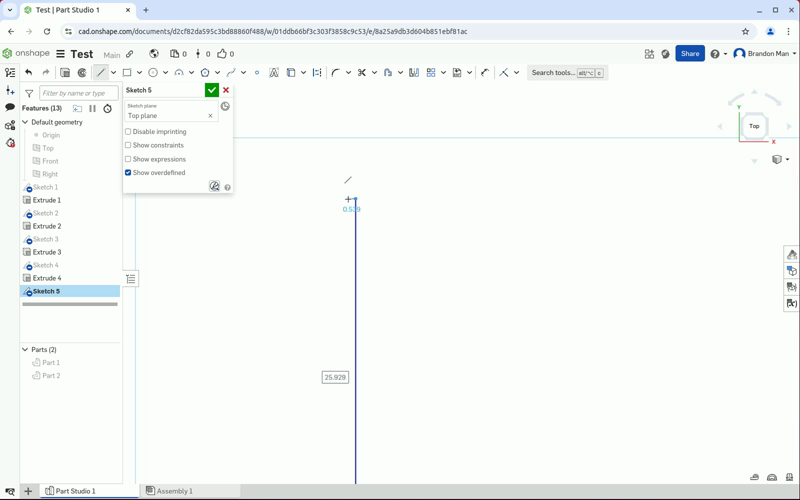
scroll(6)
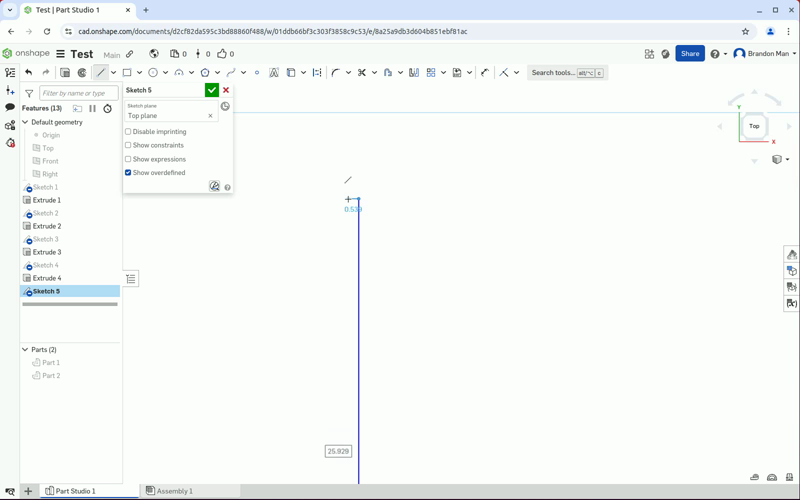
scroll(6)
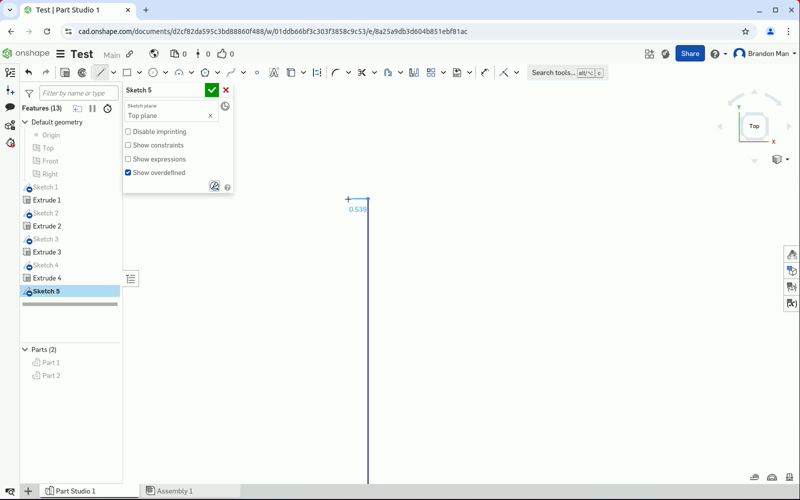
scroll(6)
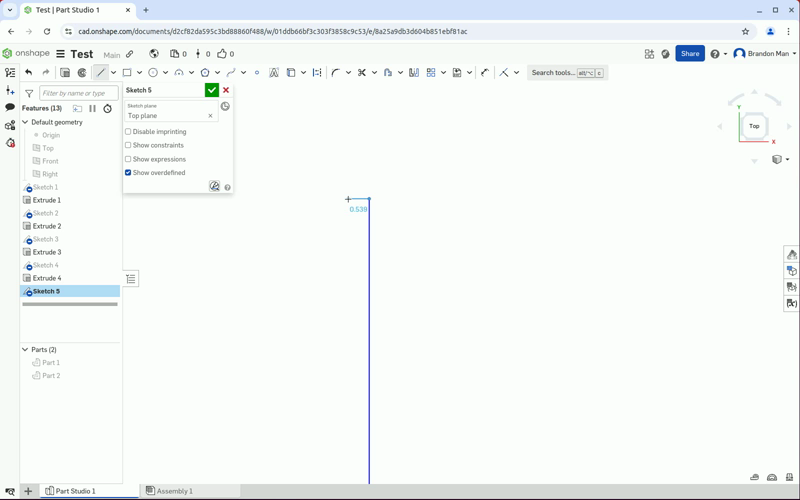
scroll(6)
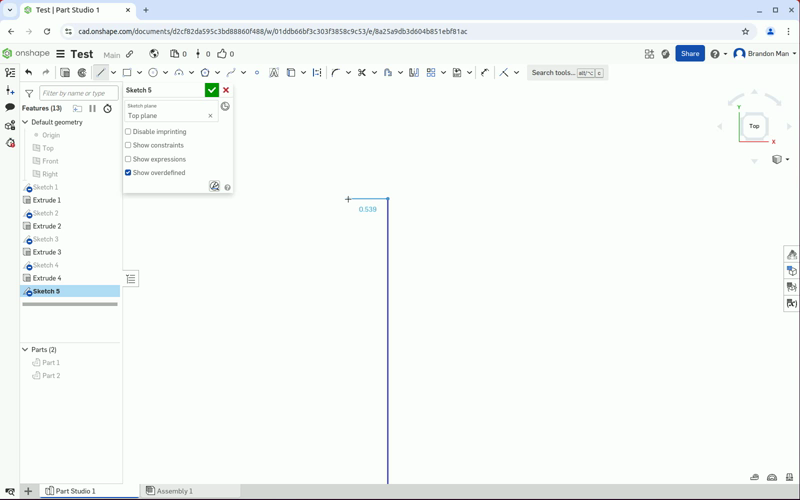
click(348, 198)
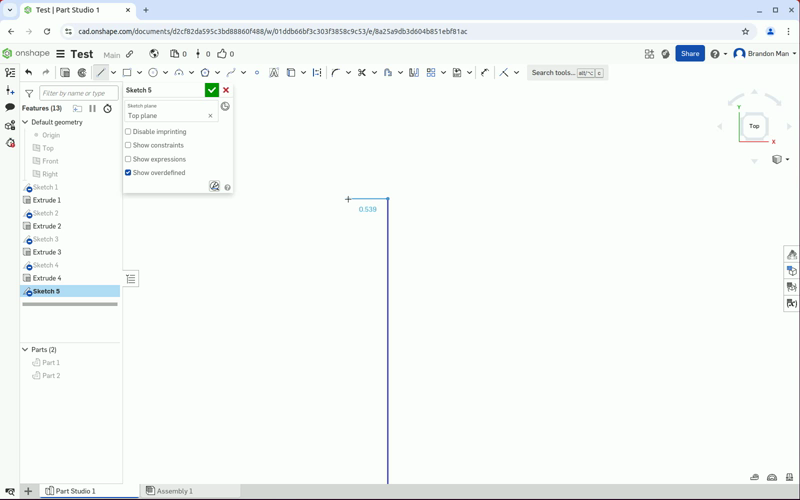
scroll(-6)
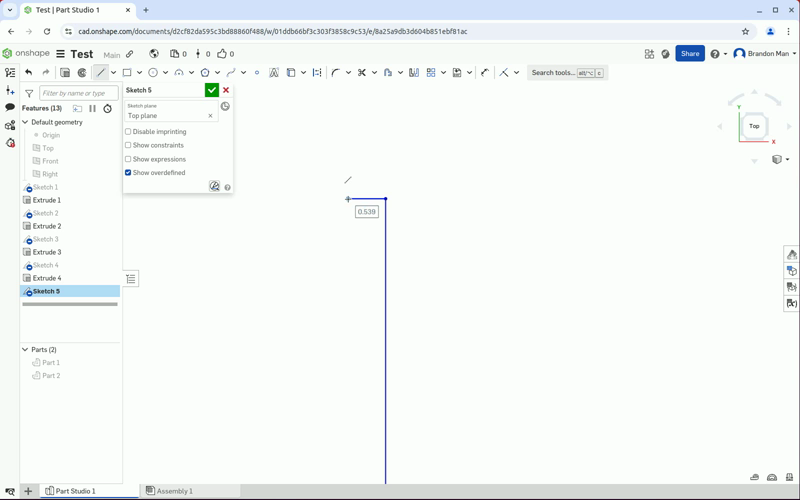
scroll(-6)
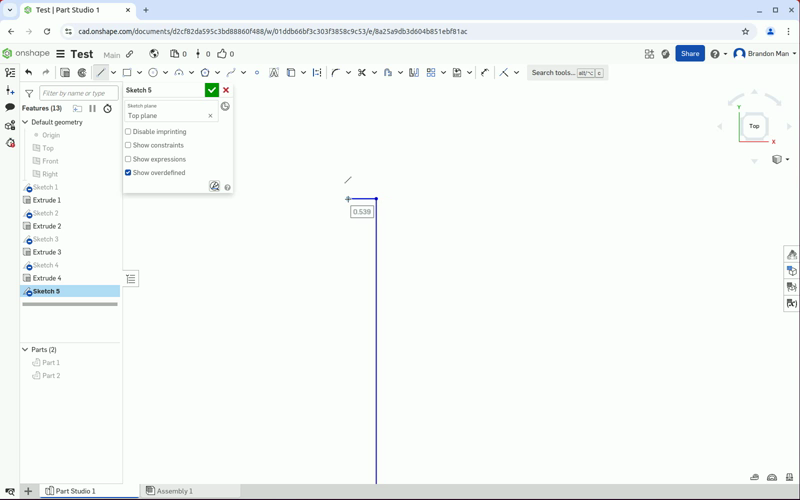
scroll(-6)
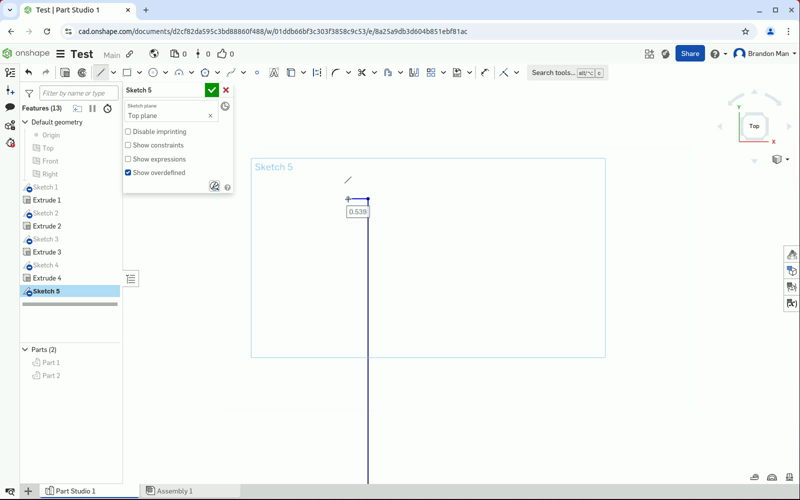
scroll(-6)
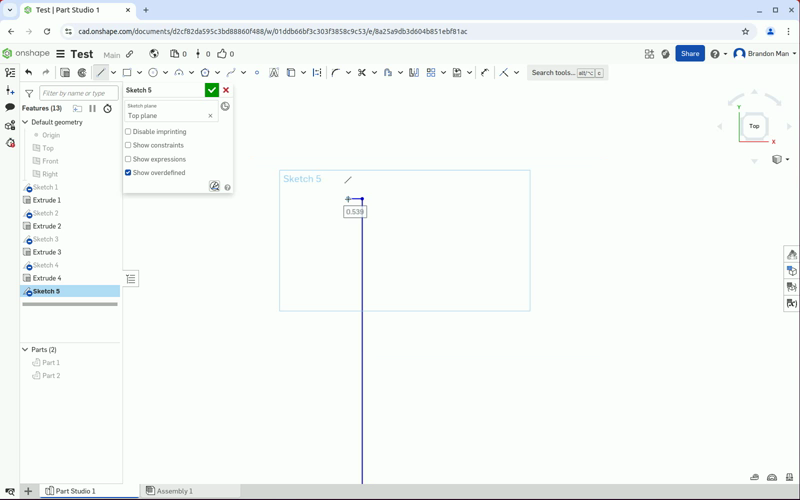
scroll(-6)
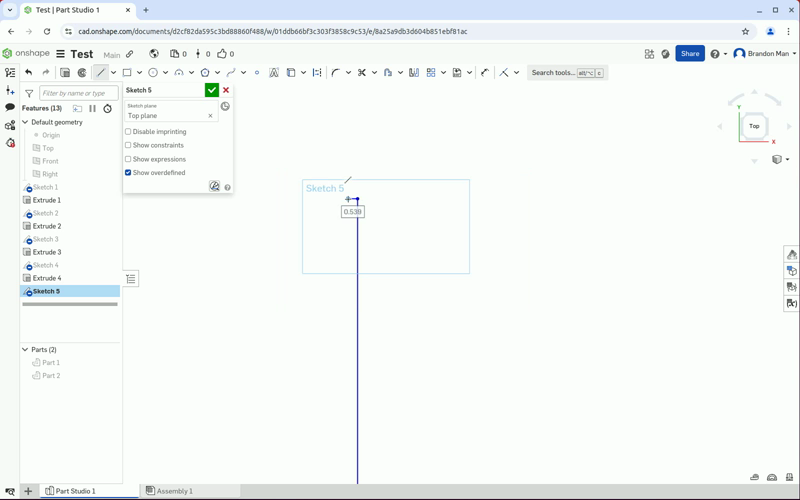
scroll(-6)
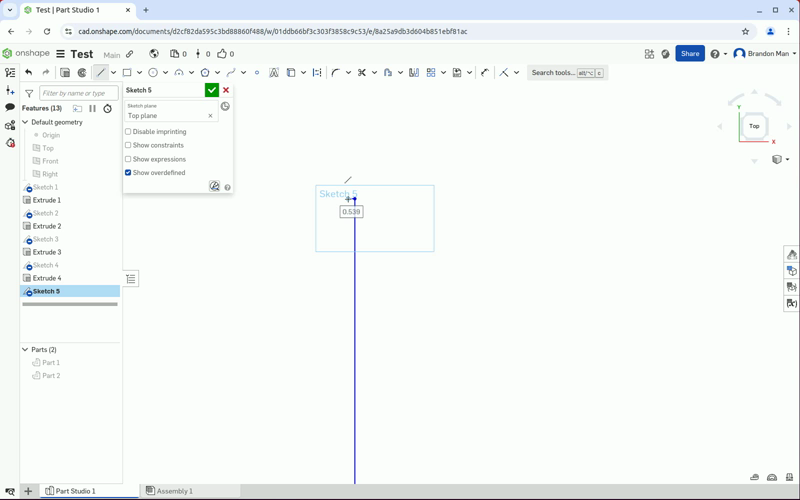
scroll(-6)
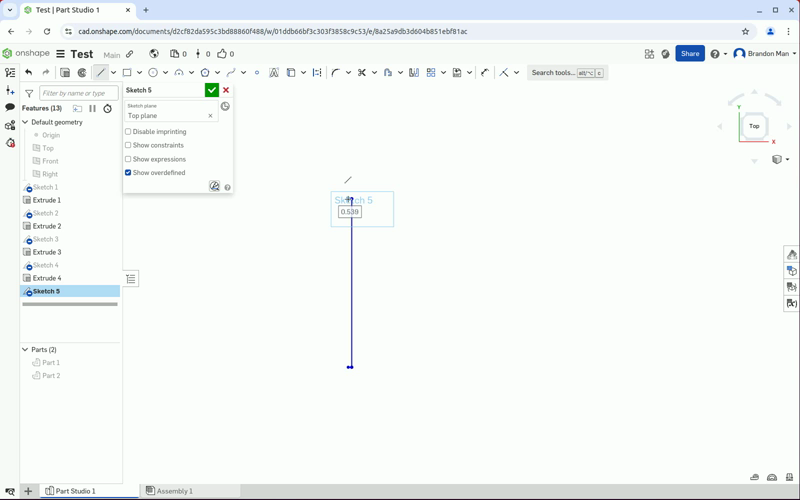
key_up(shift)
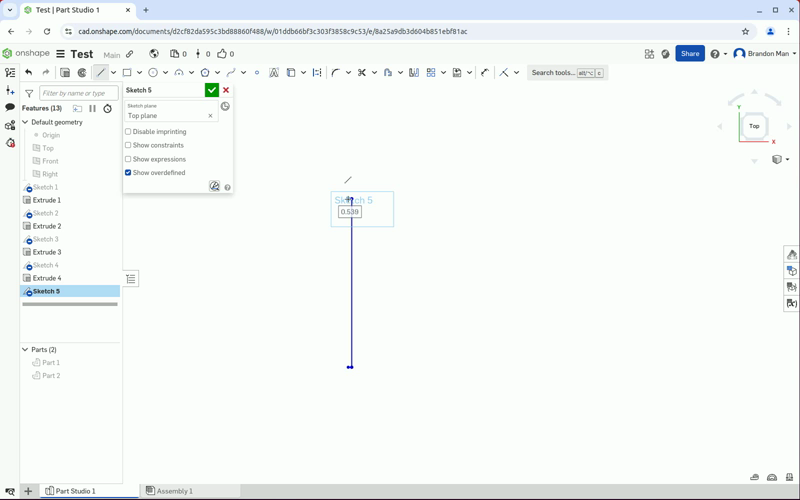
key_down(shift)
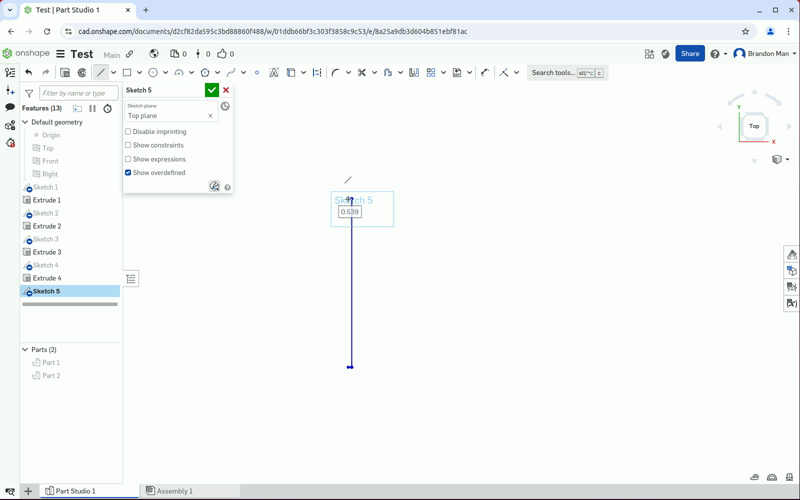
mouse_move(348, 367)
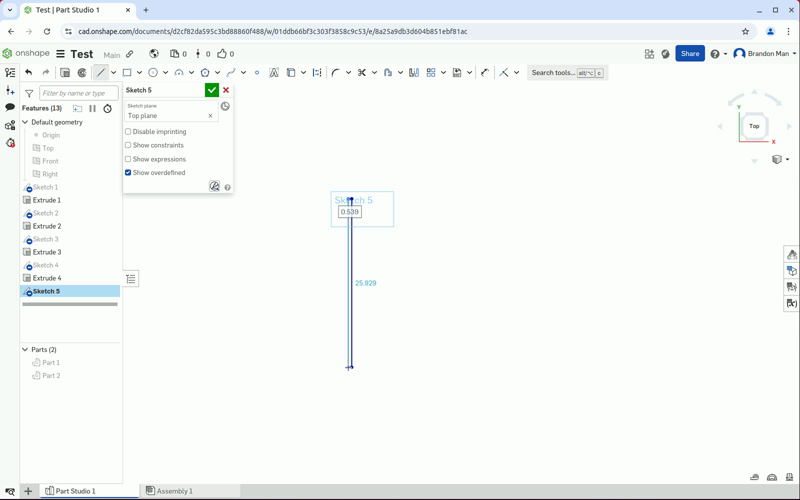
scroll(6)
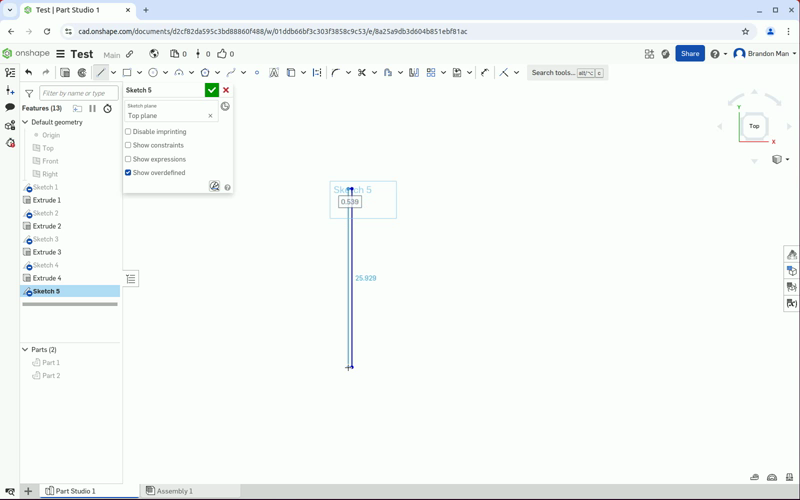
scroll(6)
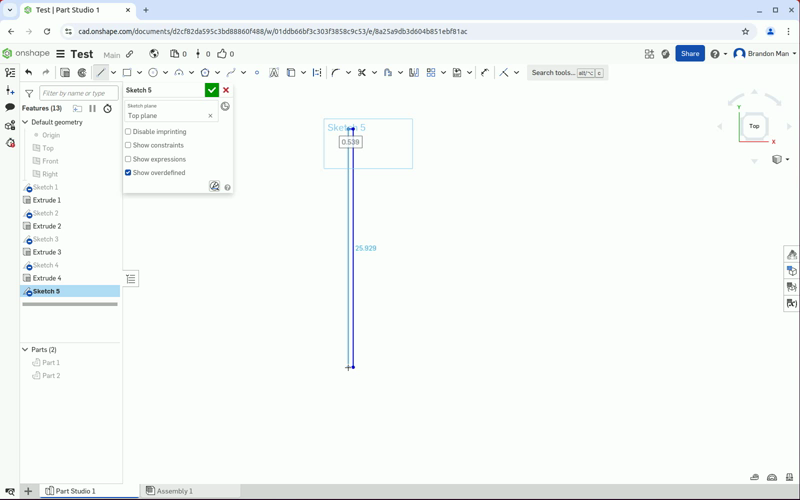
scroll(6)
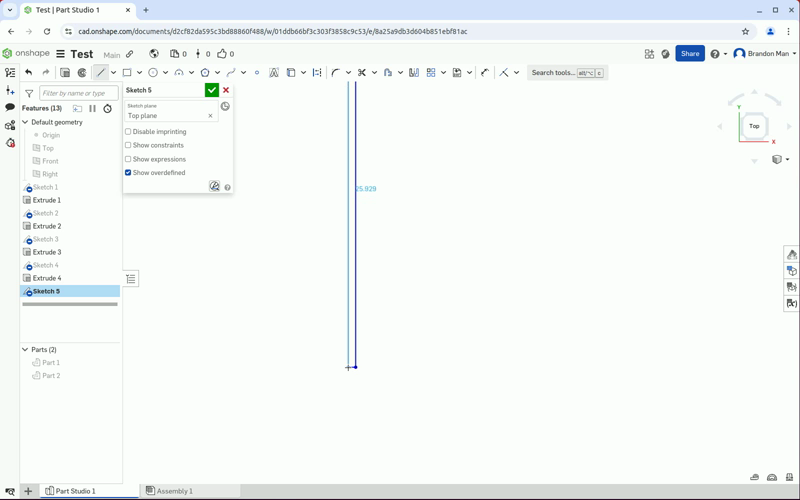
scroll(6)
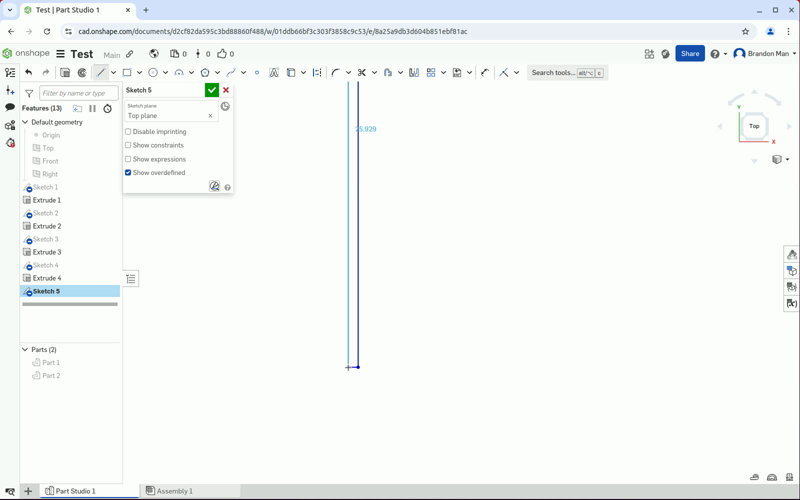
scroll(6)
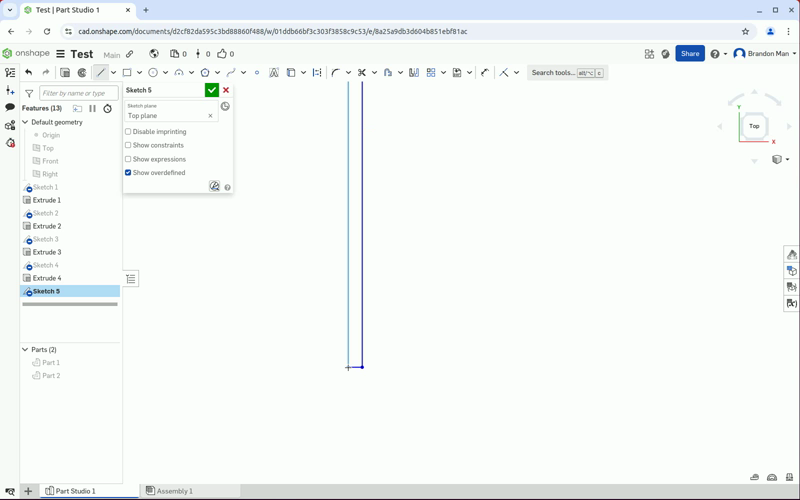
scroll(6)
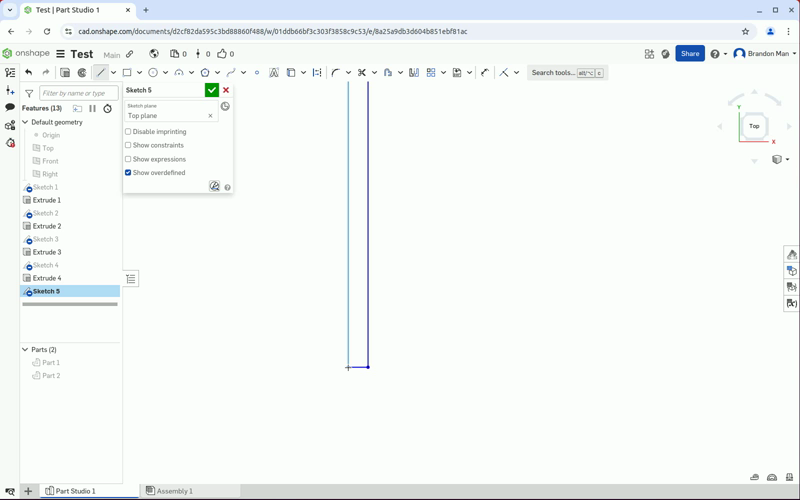
scroll(6)
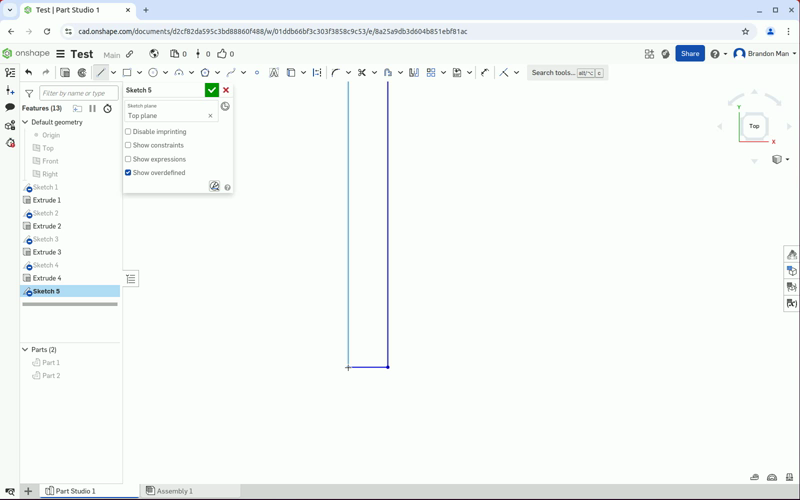
key_up(shift)
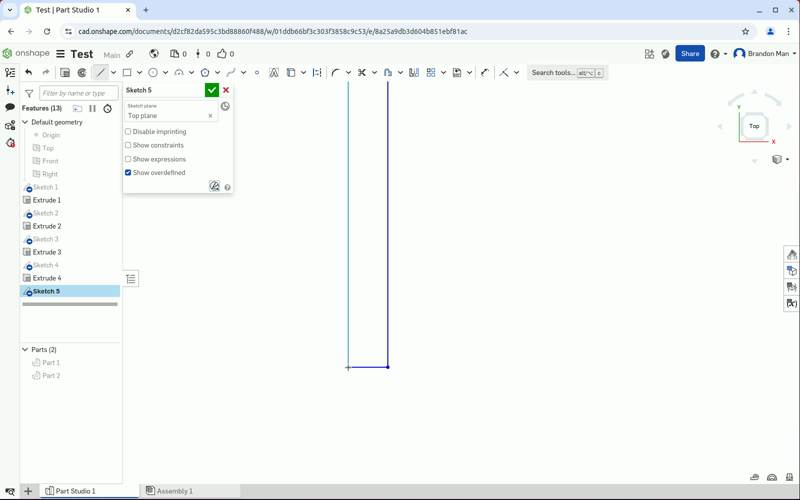
click(348, 367)
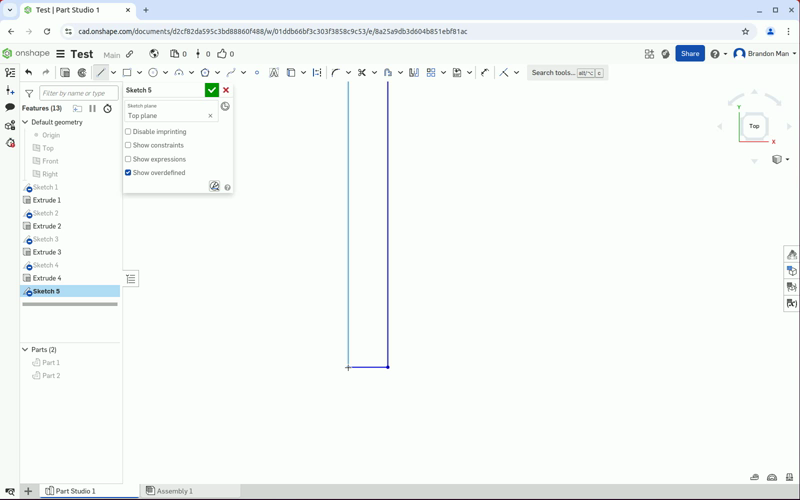
scroll(-6)
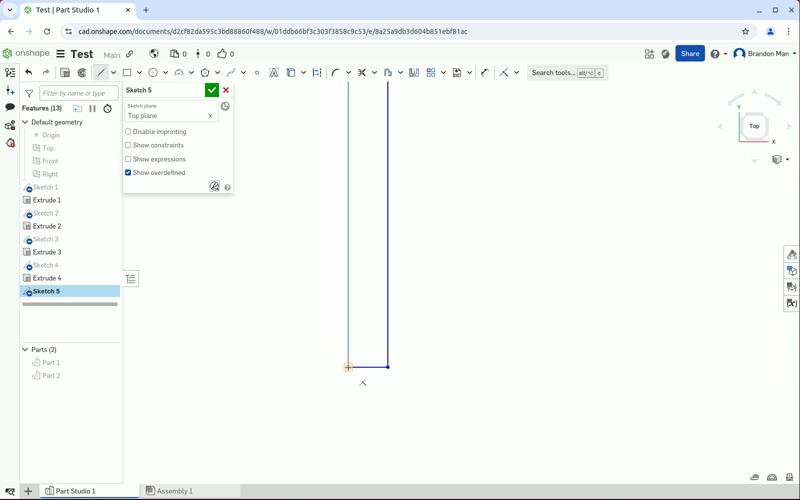
scroll(-6)
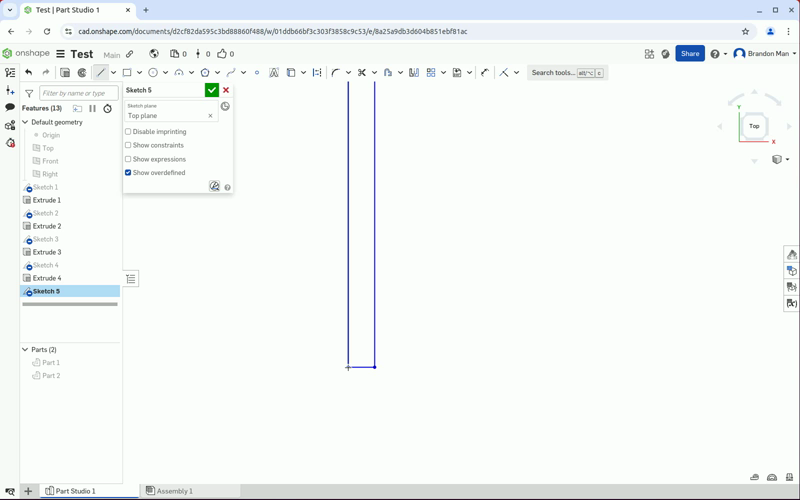
scroll(-6)
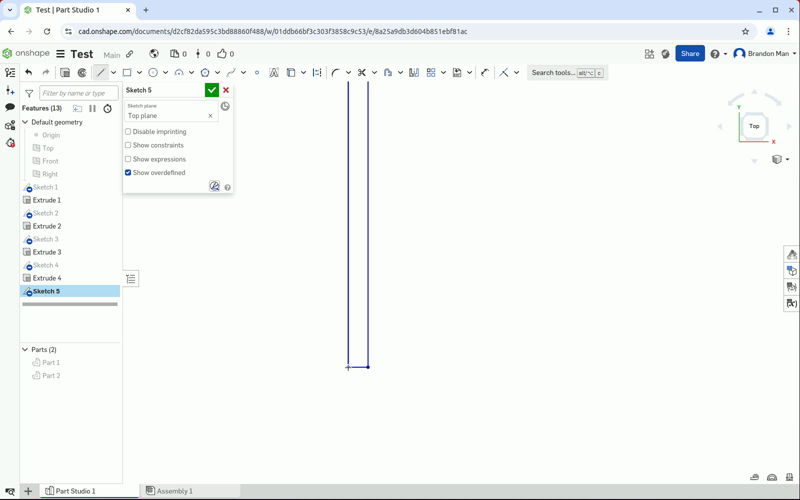
scroll(-6)
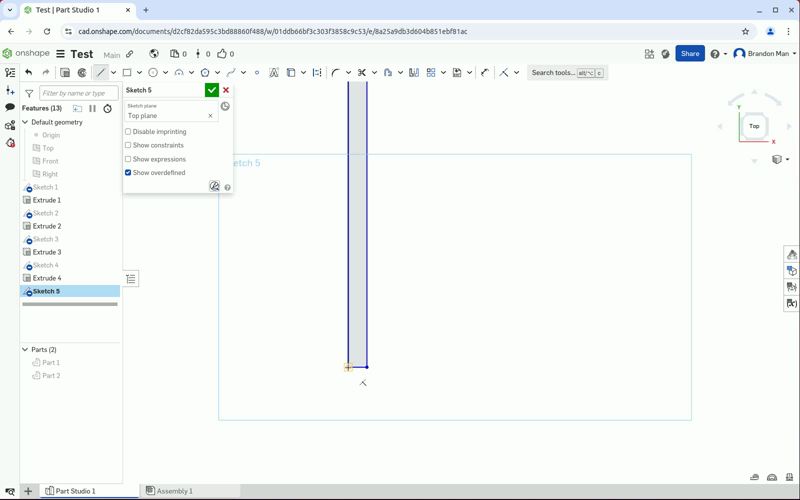
scroll(-6)
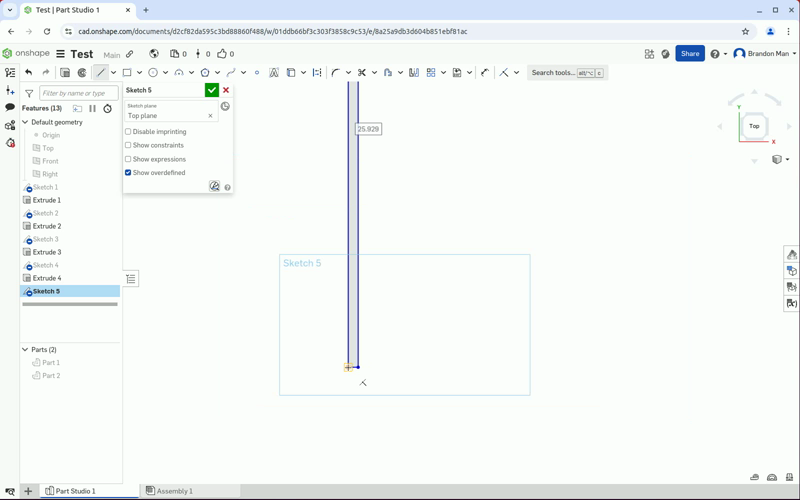
scroll(-6)
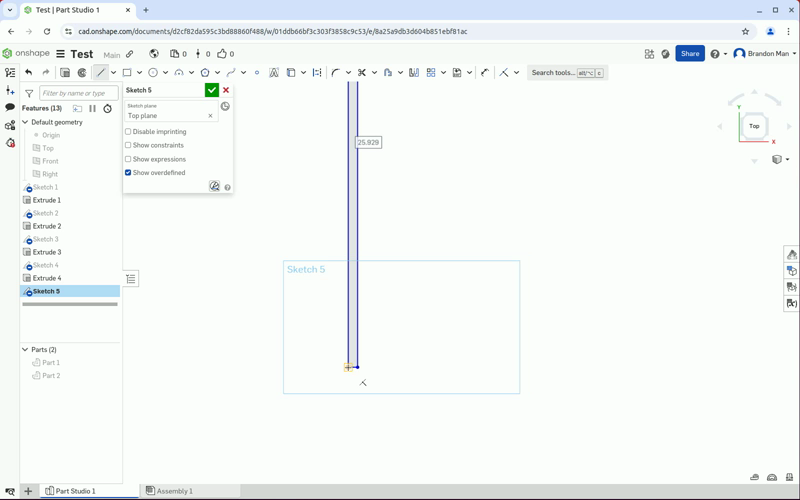
scroll(-6)
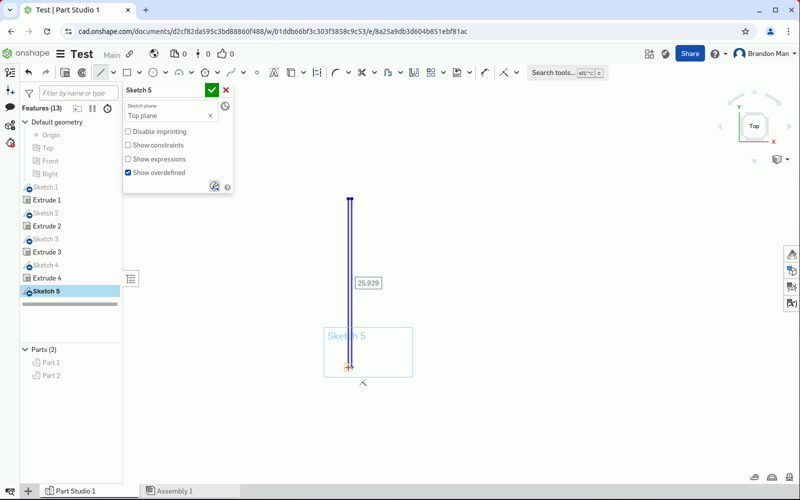
key(esc)
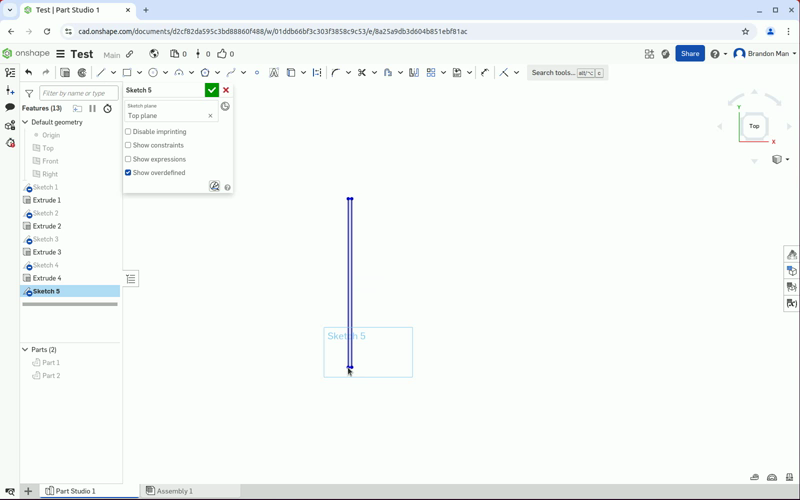
mouse_move(351, 294)
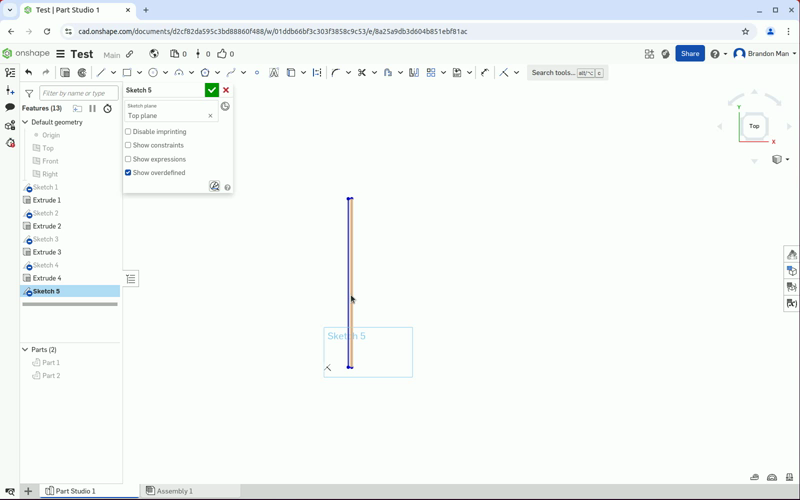
scroll(6)
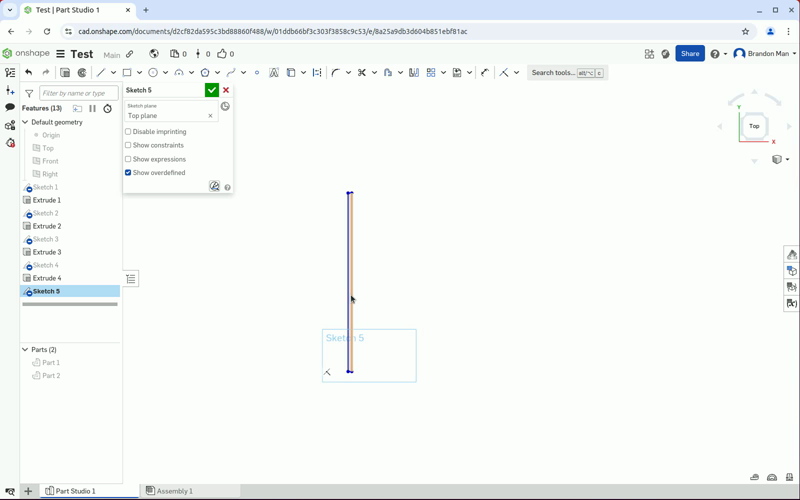
scroll(6)
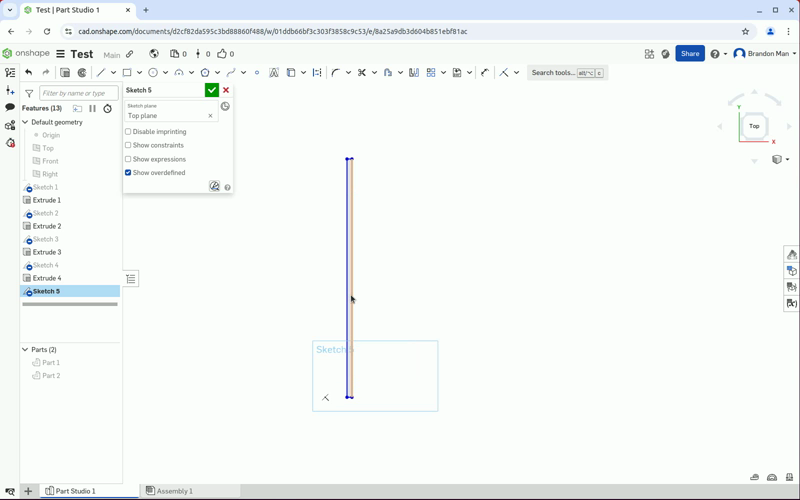
scroll(6)
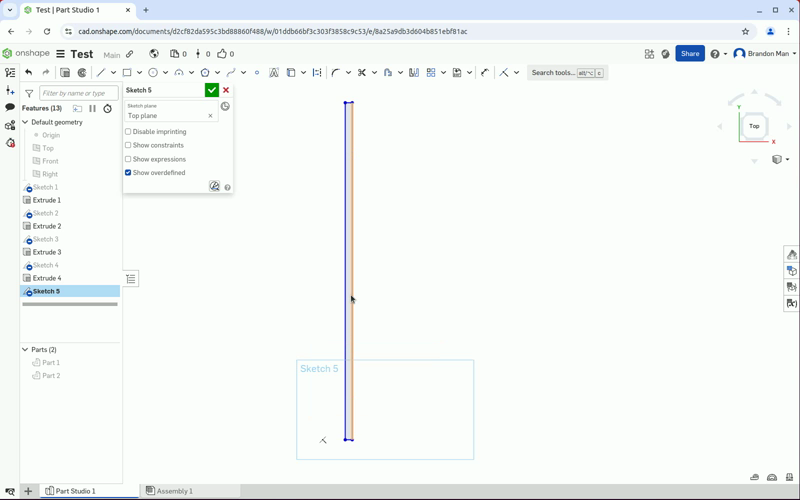
scroll(6)
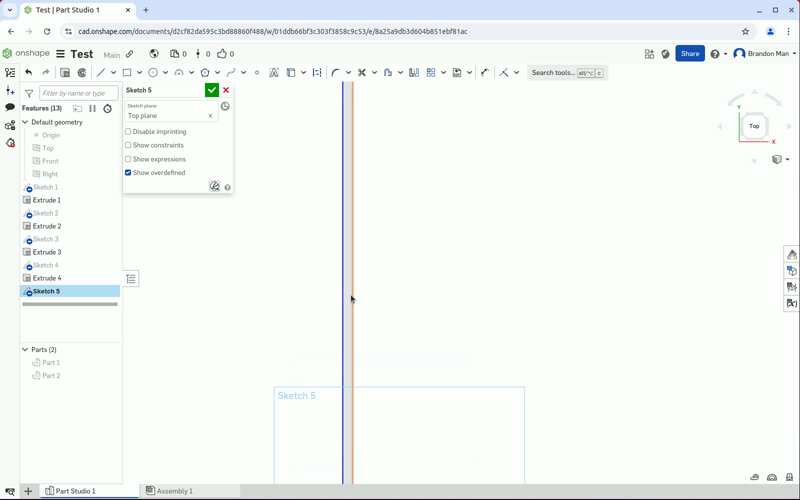
scroll(6)
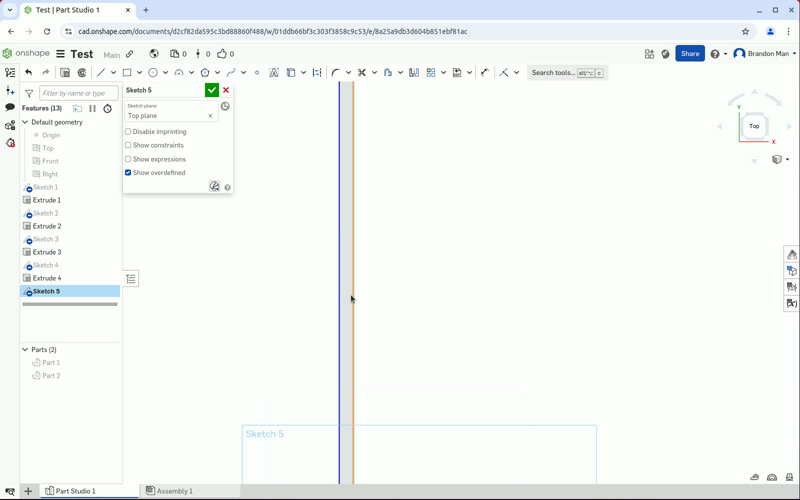
scroll(6)
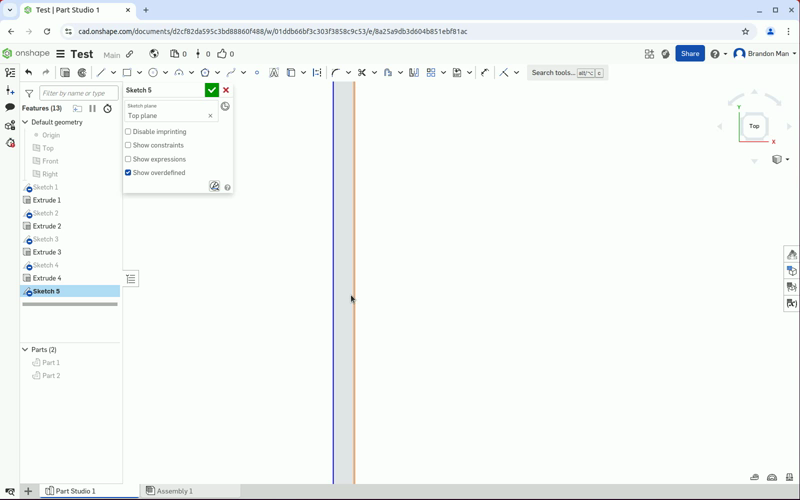
scroll(6)
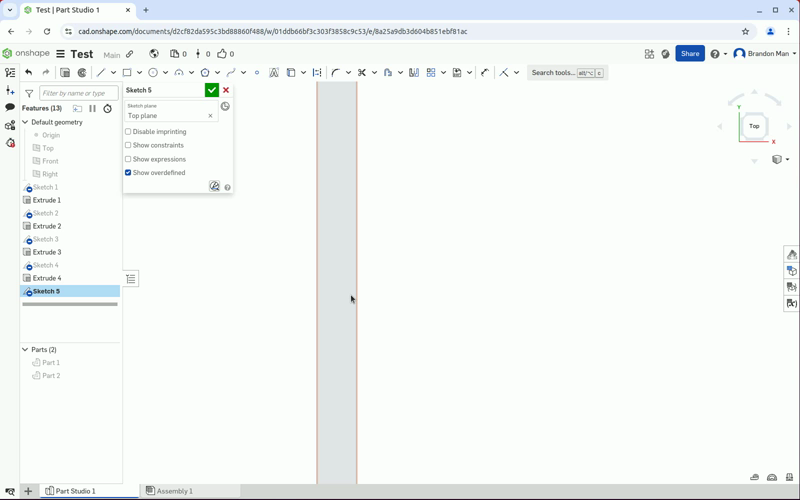
click(351, 294)
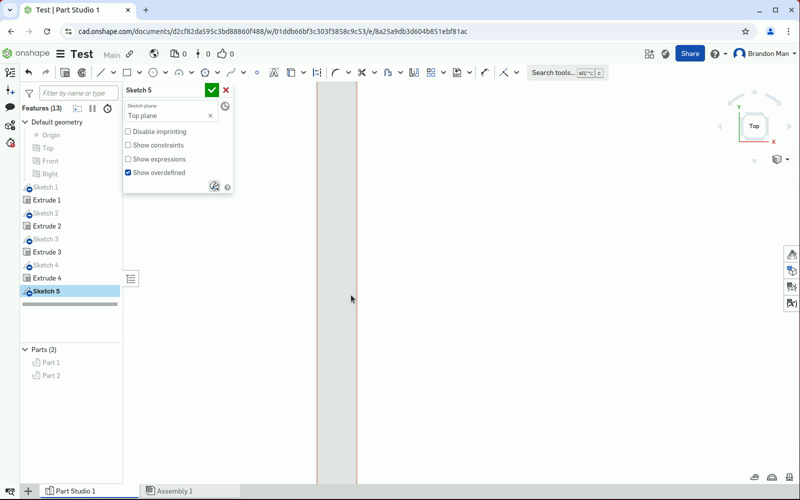
scroll(-6)
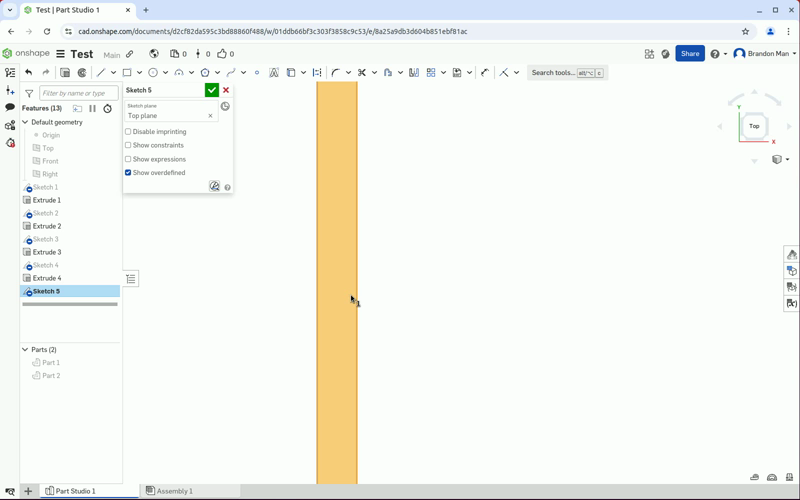
scroll(-6)
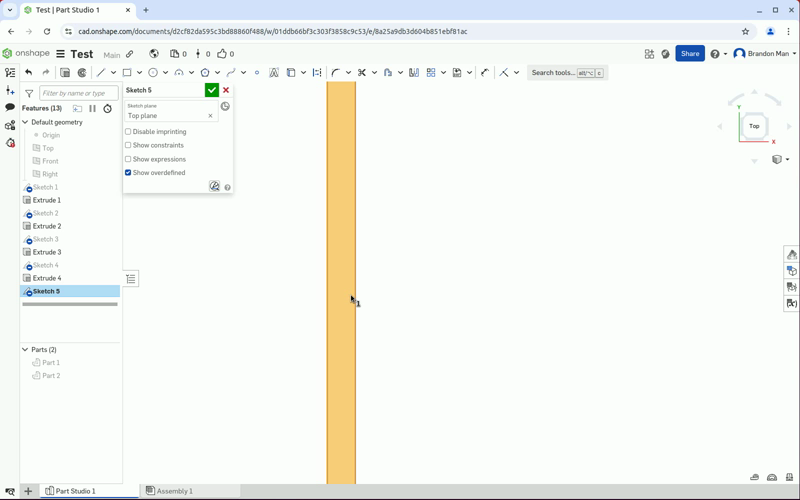
scroll(-6)
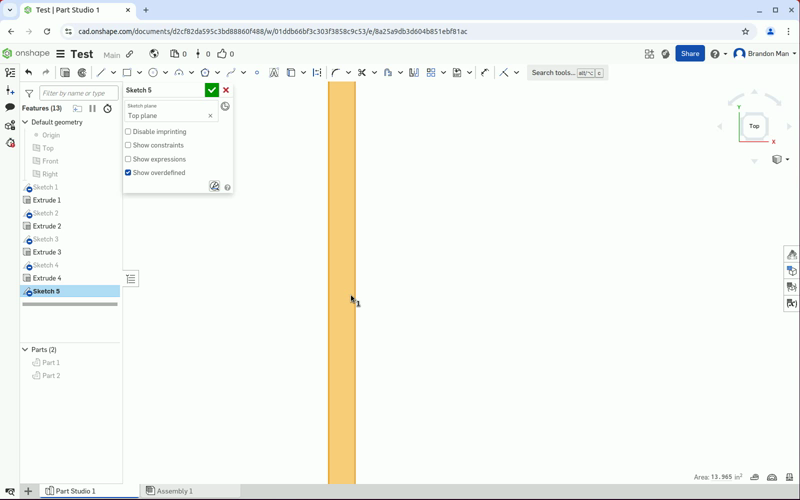
scroll(-6)
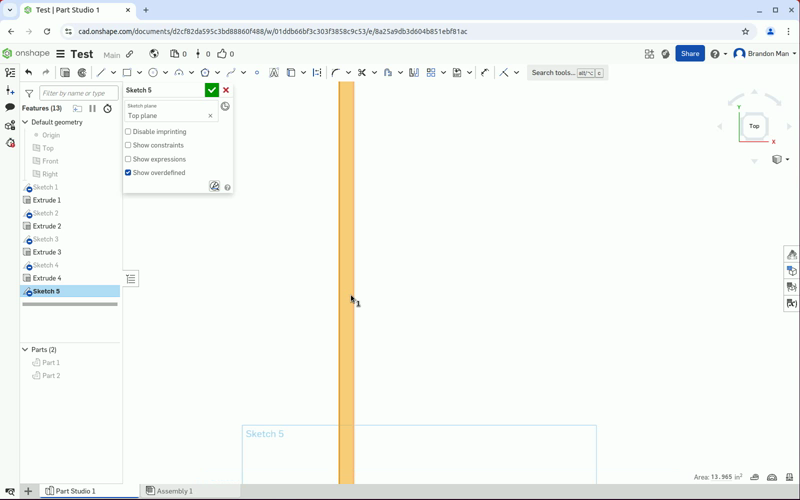
scroll(-6)
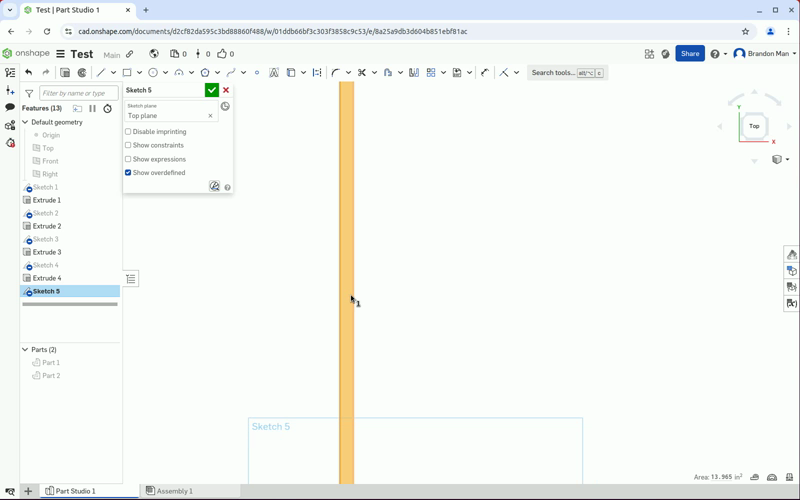
scroll(-6)
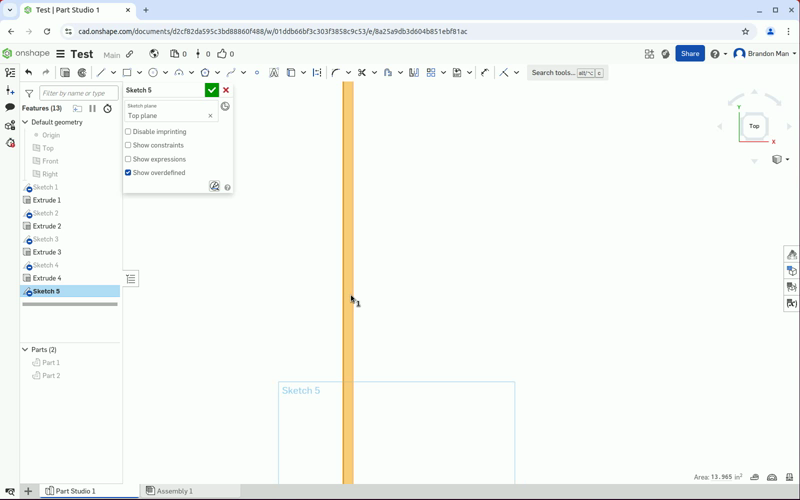
scroll(-6)
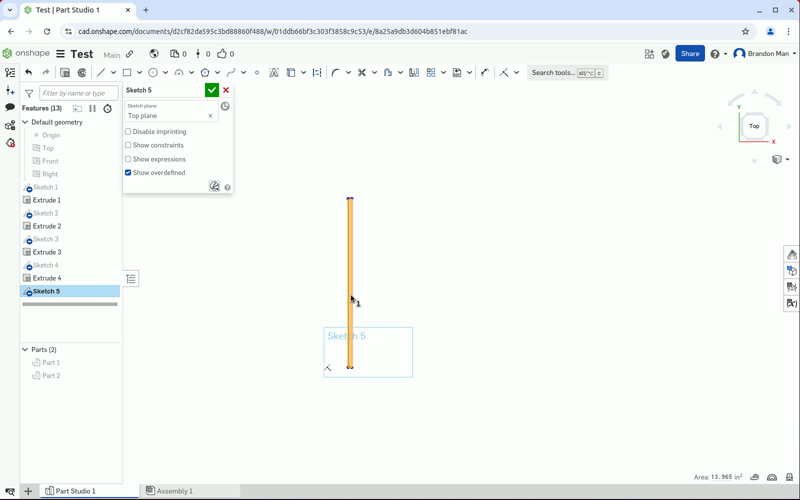
mouse_move(73, 352)
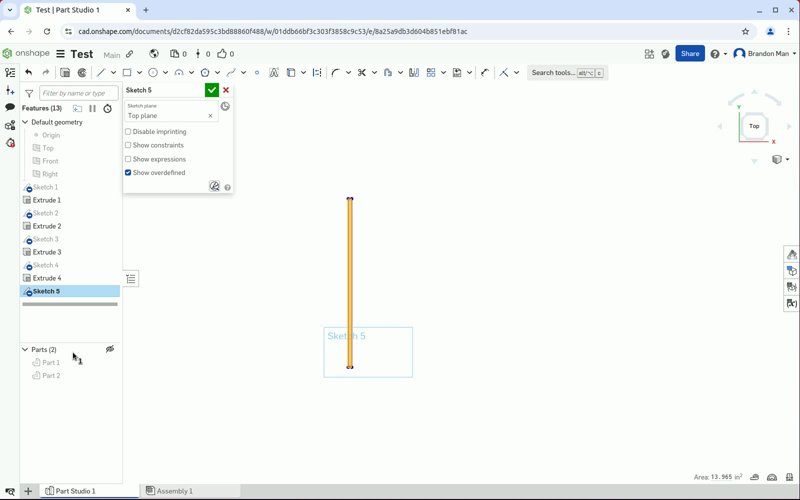
key(shift+y)
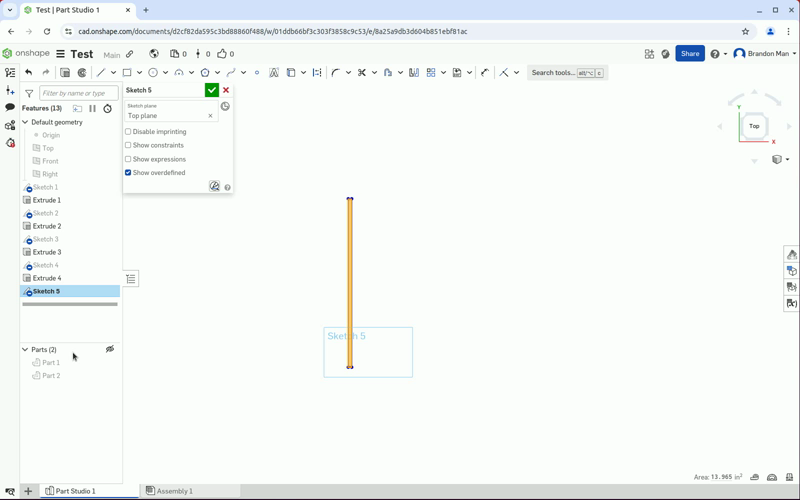
key(shift+e)
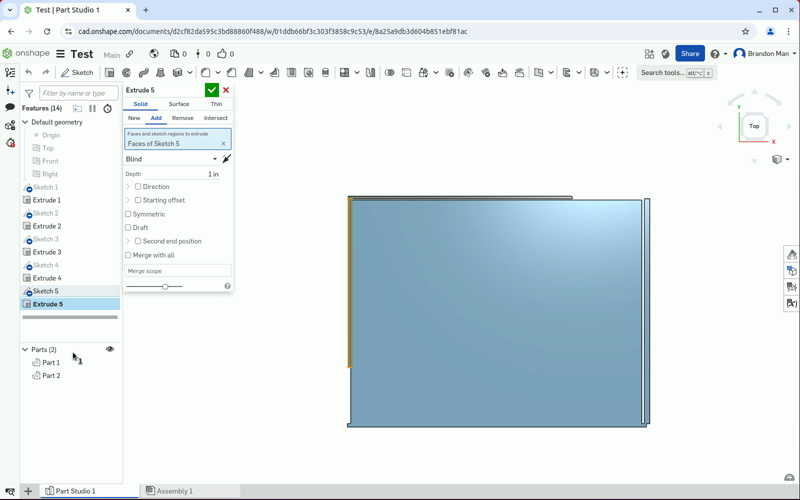
mouse_move(143, 106)
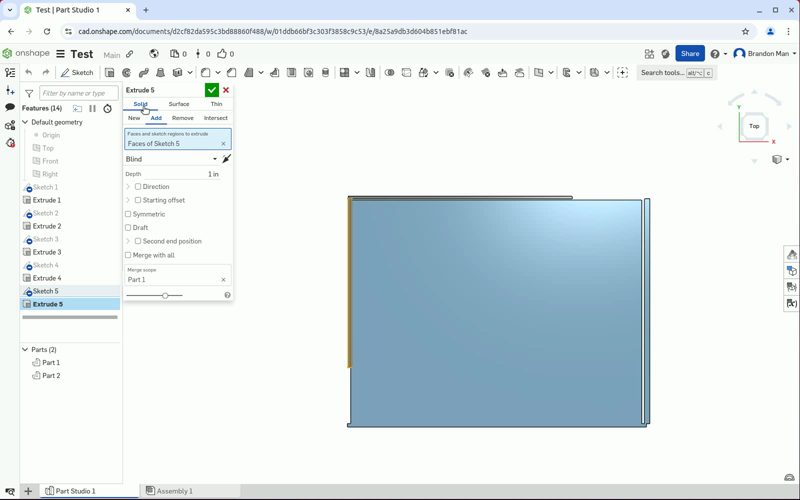
click(143, 106)
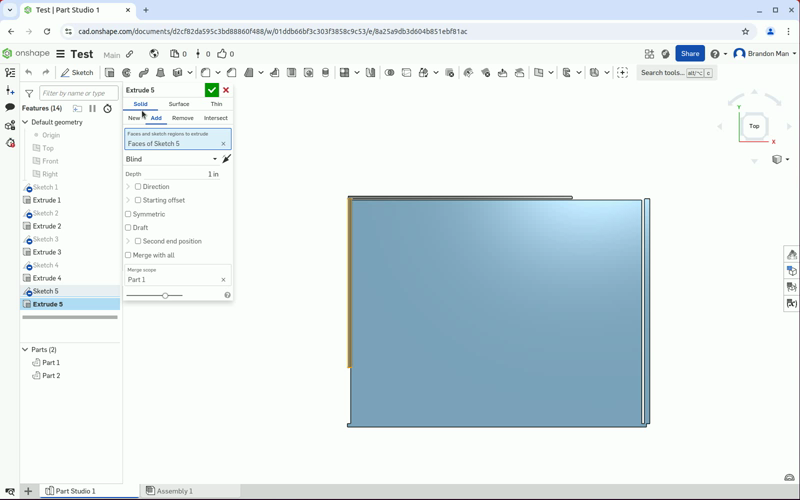
mouse_move(137, 120)
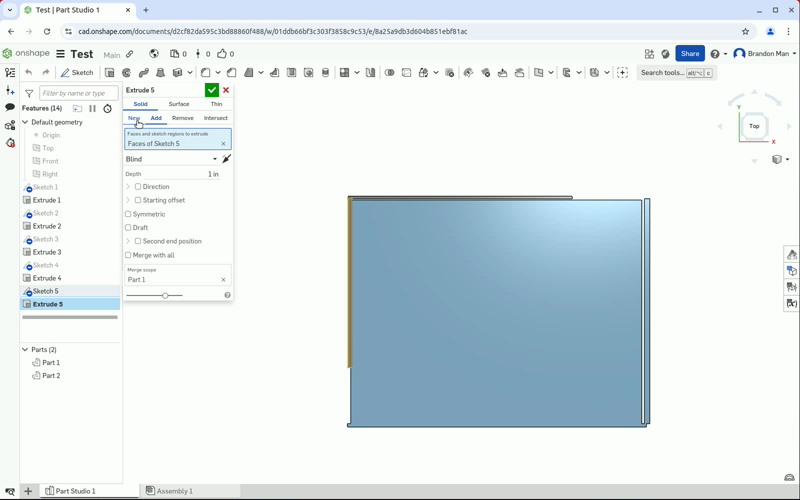
click(137, 120)
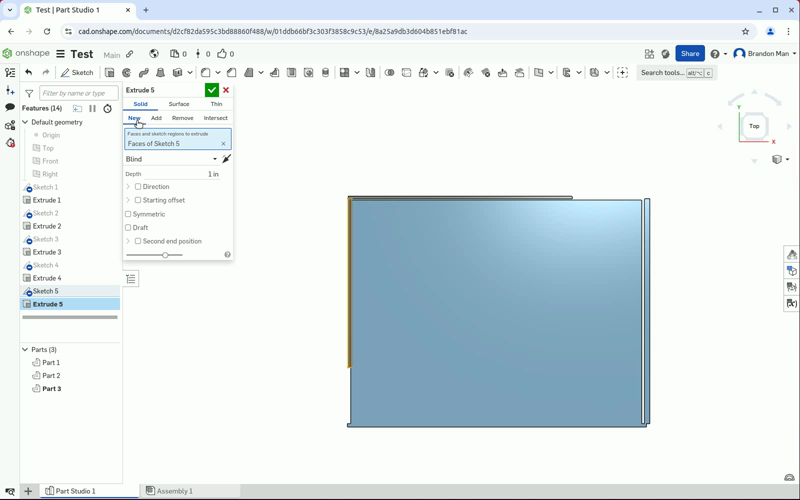
key(tab, 4)
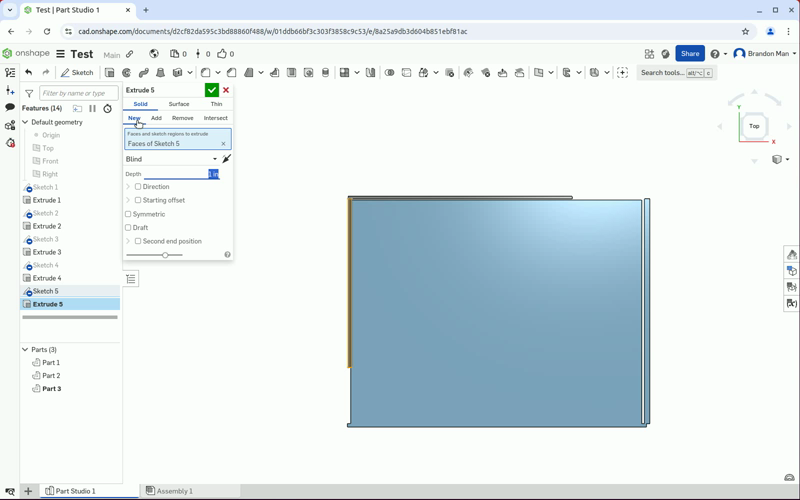
text(4.574)
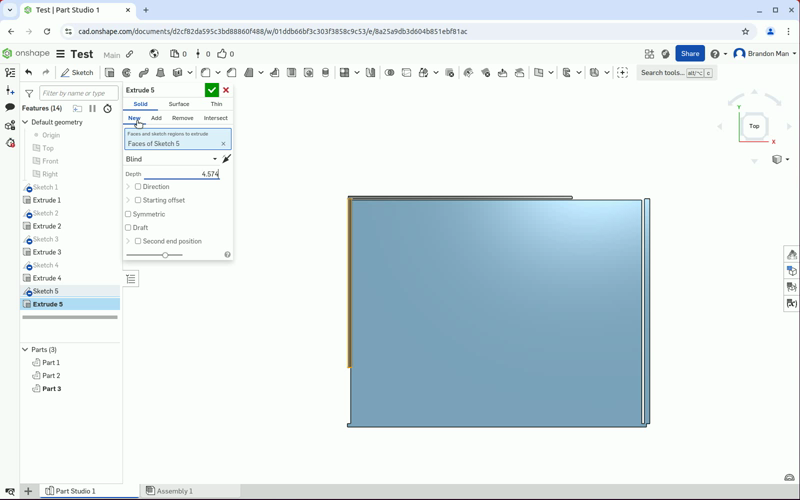
key(enter)
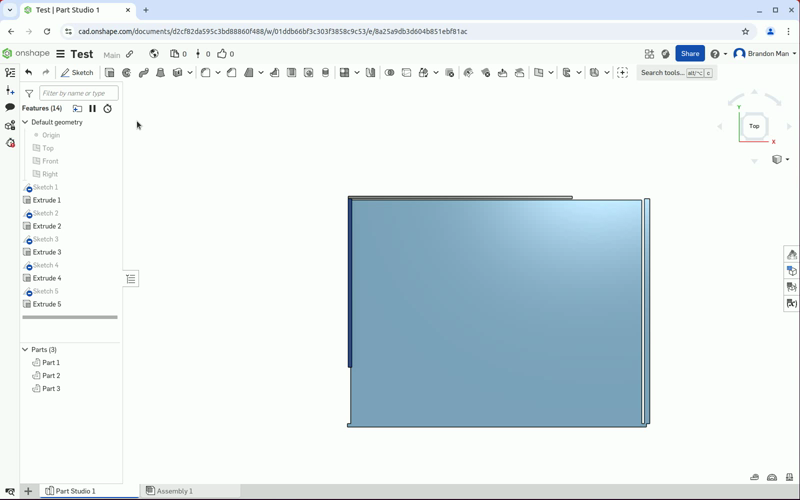
key(shift+h)
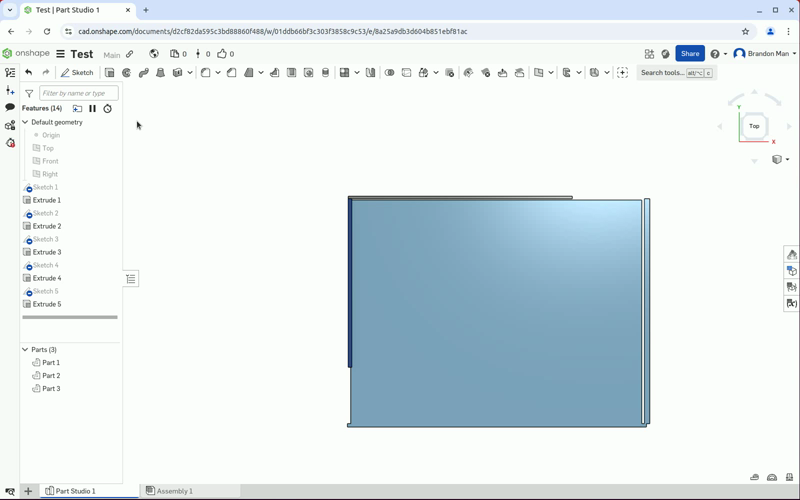
key(shift+h)
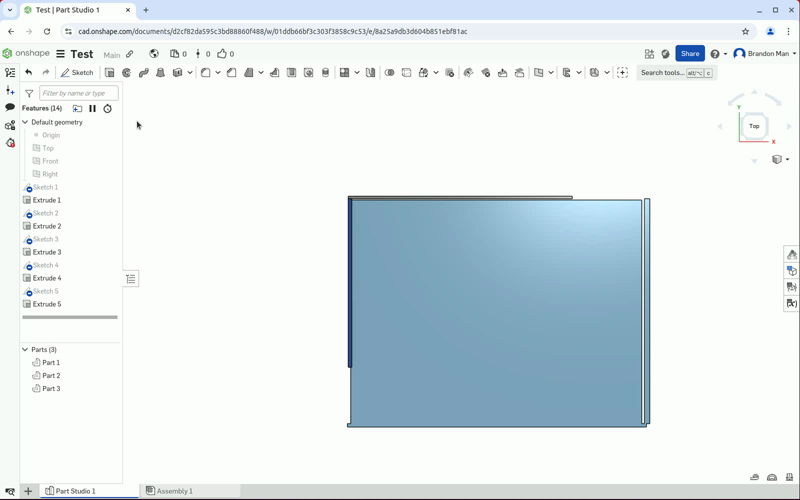
mouse_move(73, 189)
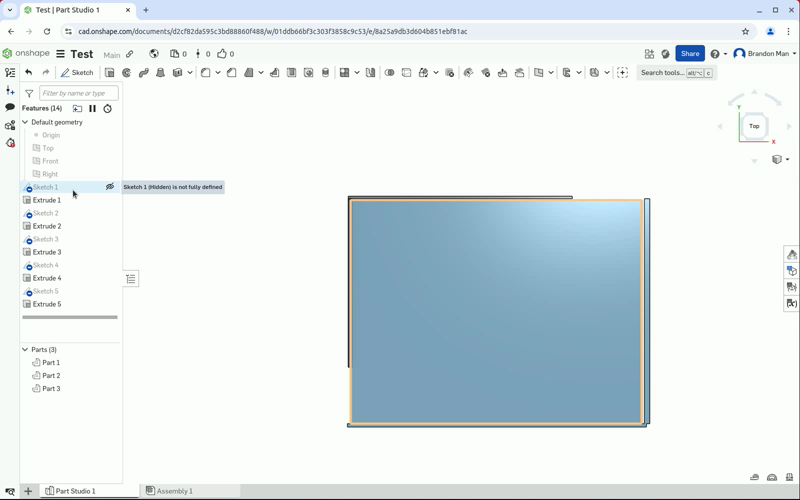
click(73, 189)
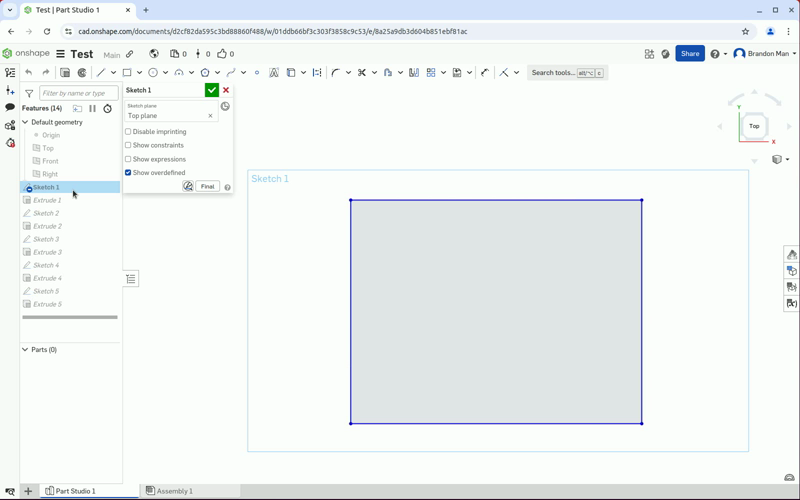
mouse_move(229, 92)
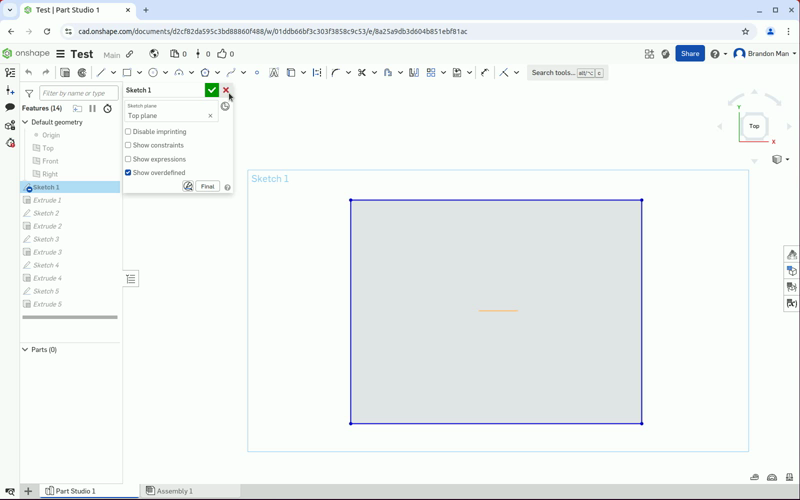
click(229, 92)
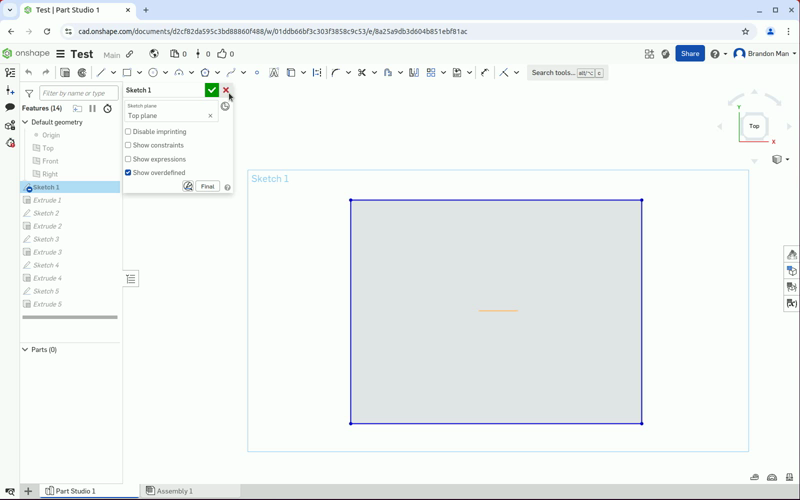
key(shift+s)
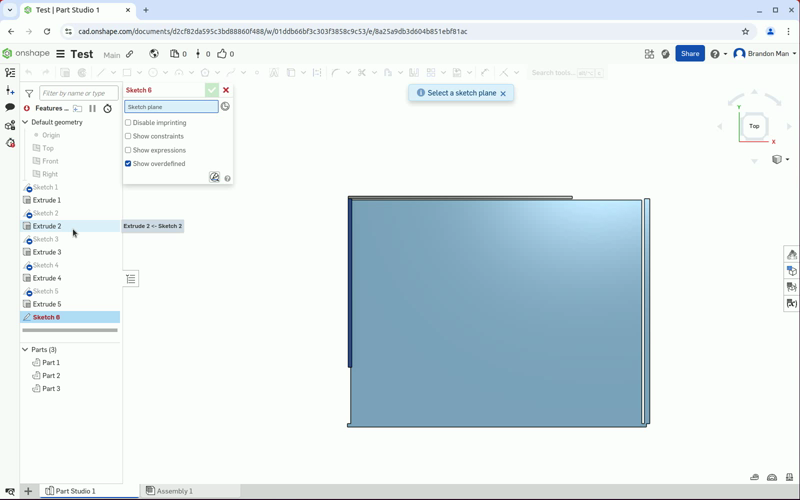
scroll(3)
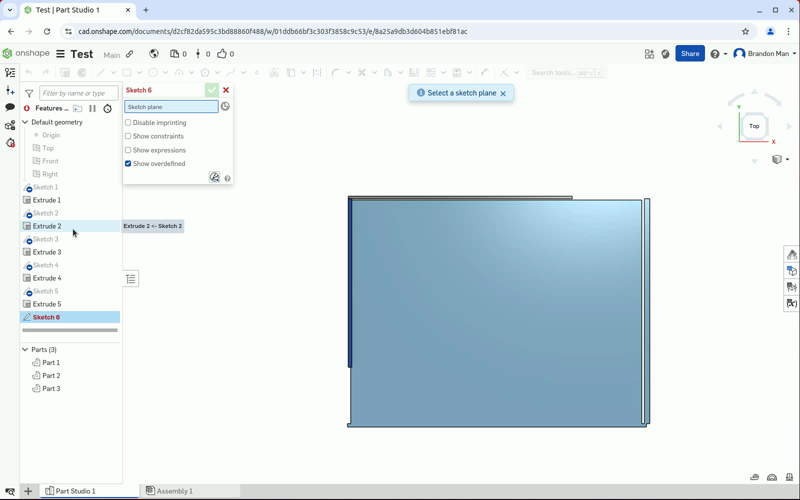
mouse_move(73, 150)
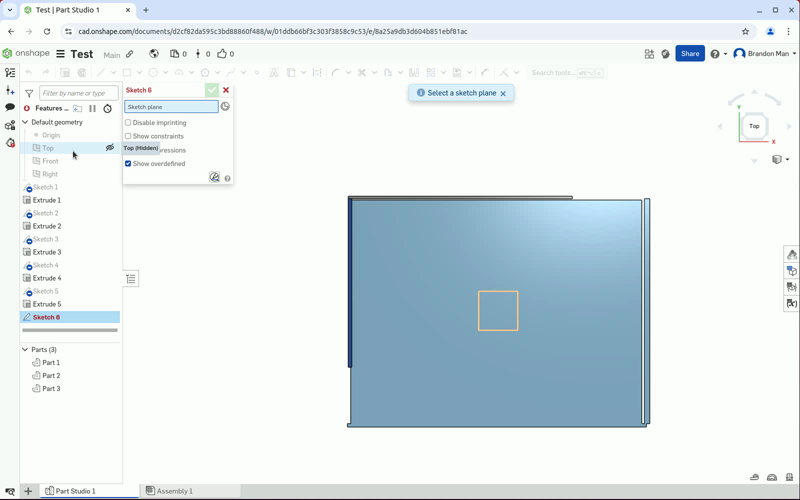
click(73, 150)
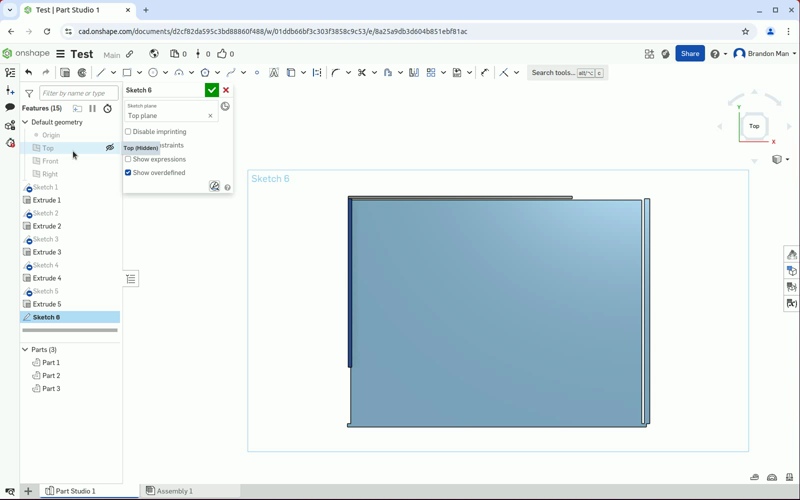
mouse_move(73, 352)
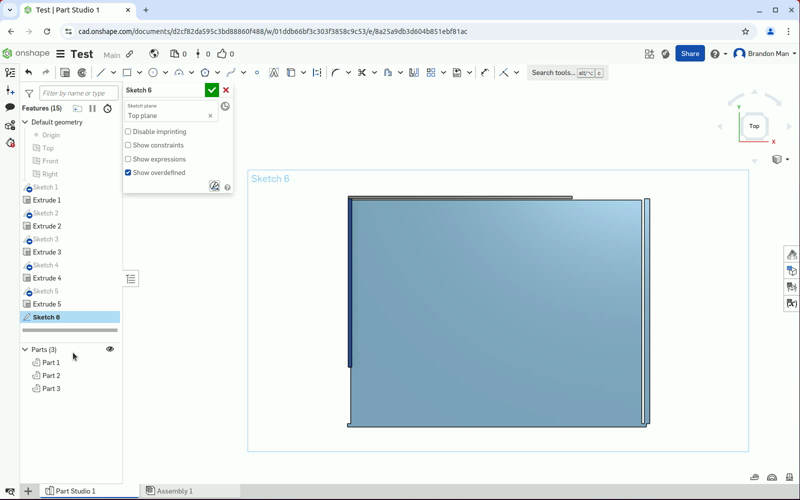
key(y)
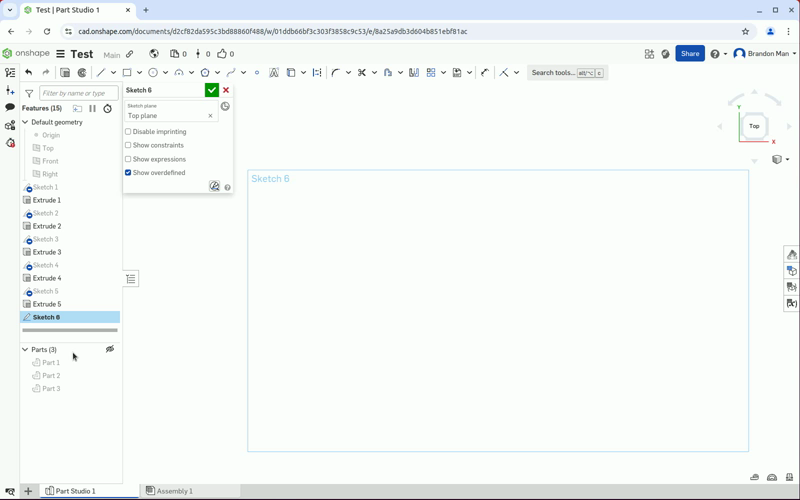
key(l)
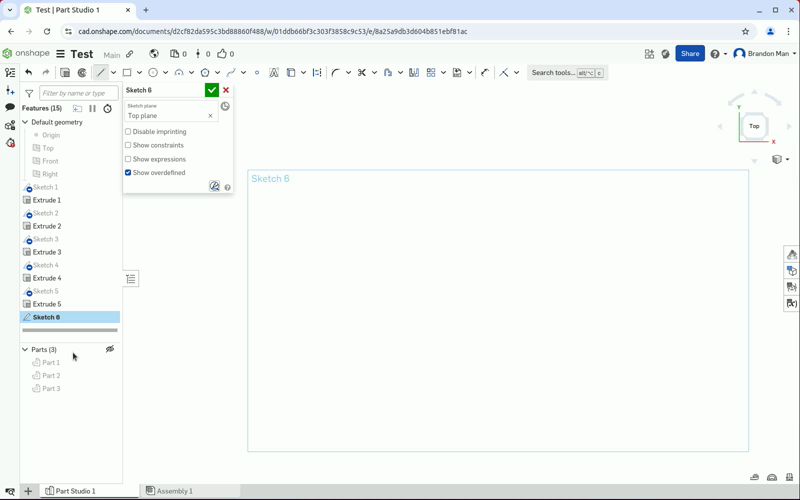
key_down(shift)
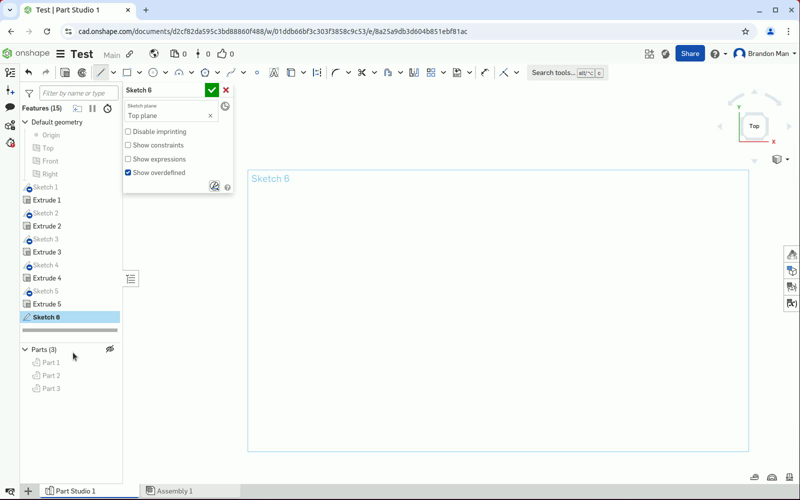
mouse_move(570, 367)
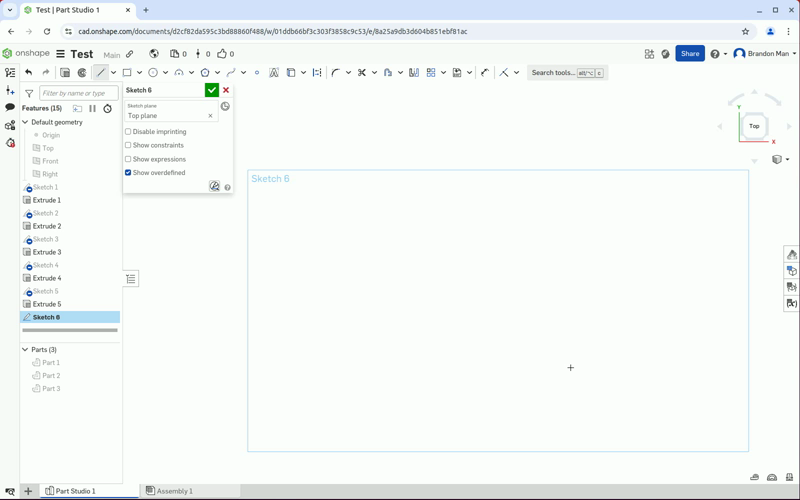
click(570, 367)
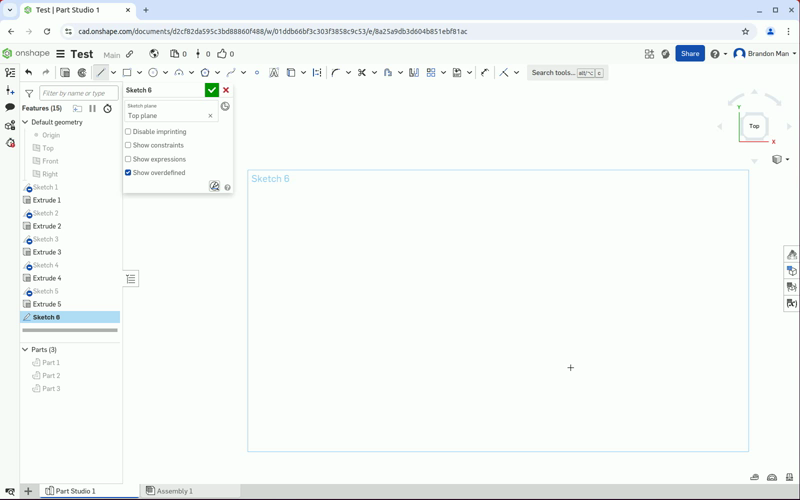
key_up(shift)
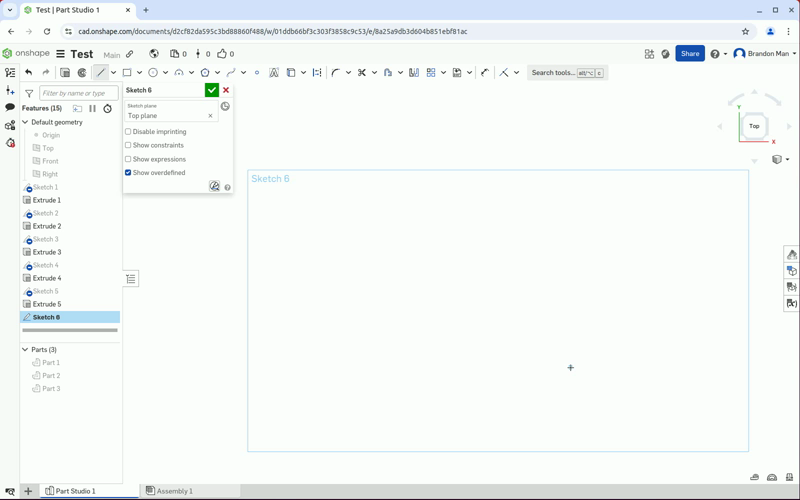
key_down(shift)
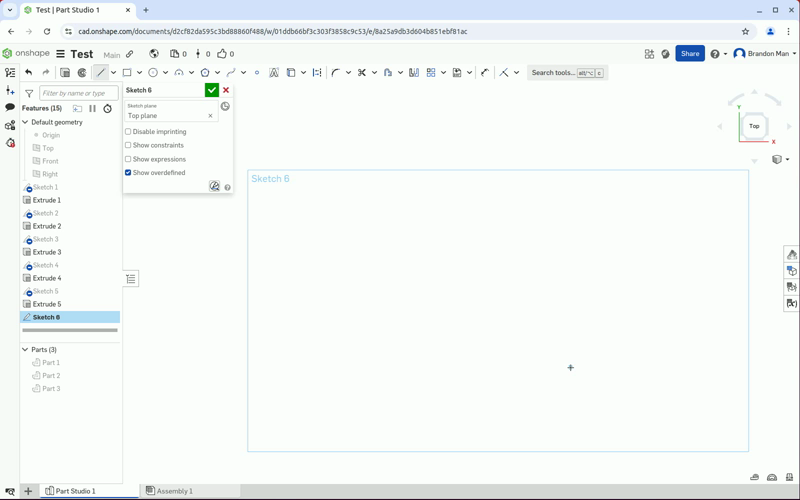
mouse_move(589, 367)
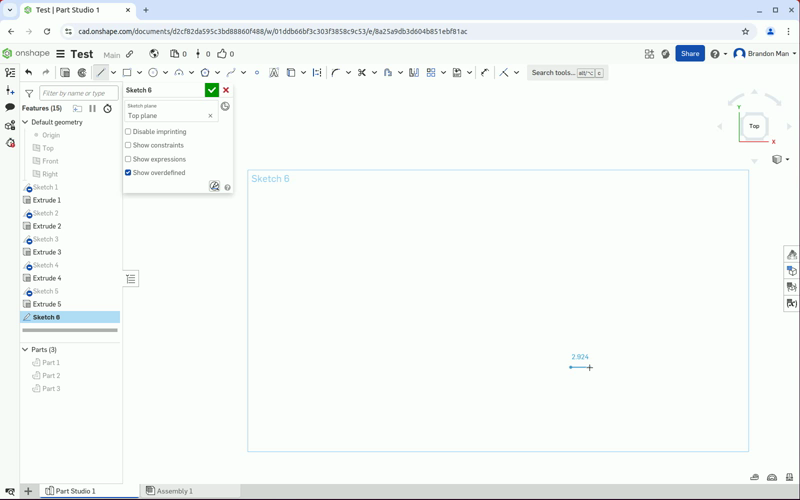
mouse_move(574, 367)
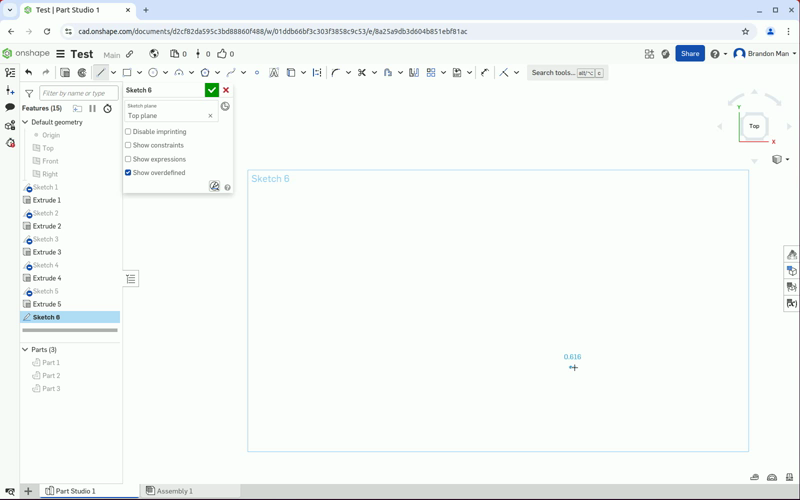
scroll(6)
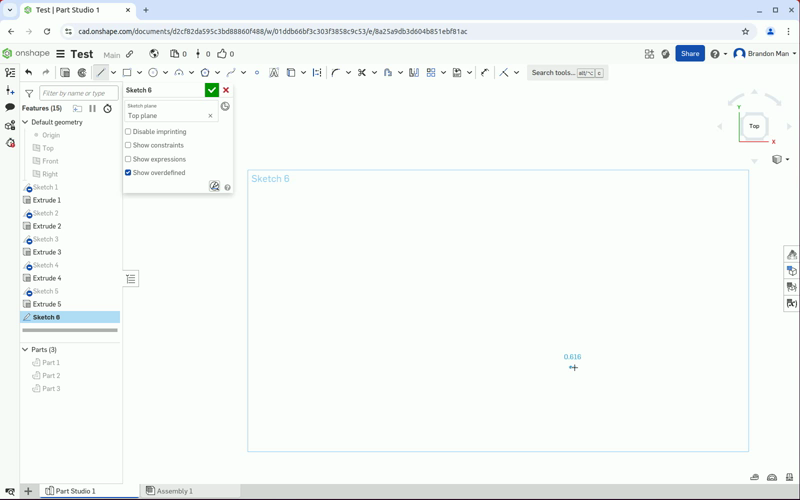
scroll(6)
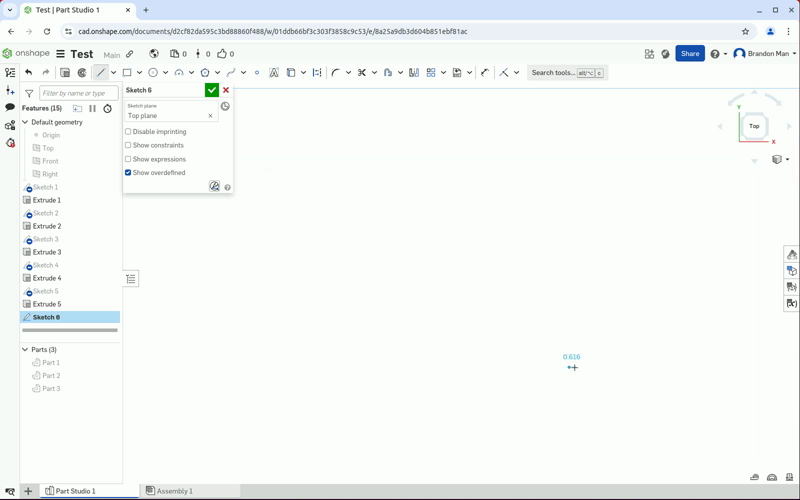
scroll(6)
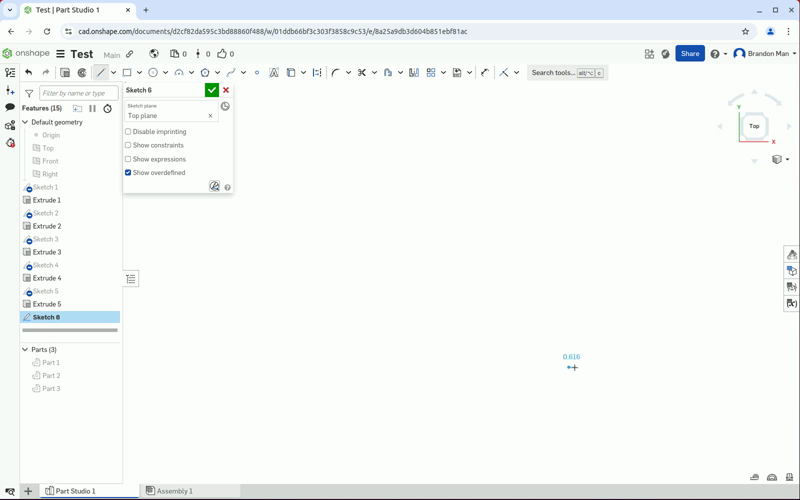
scroll(6)
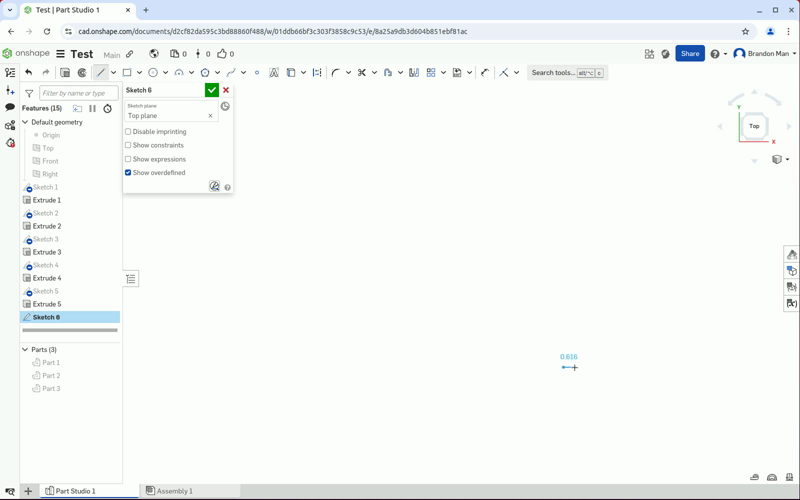
scroll(6)
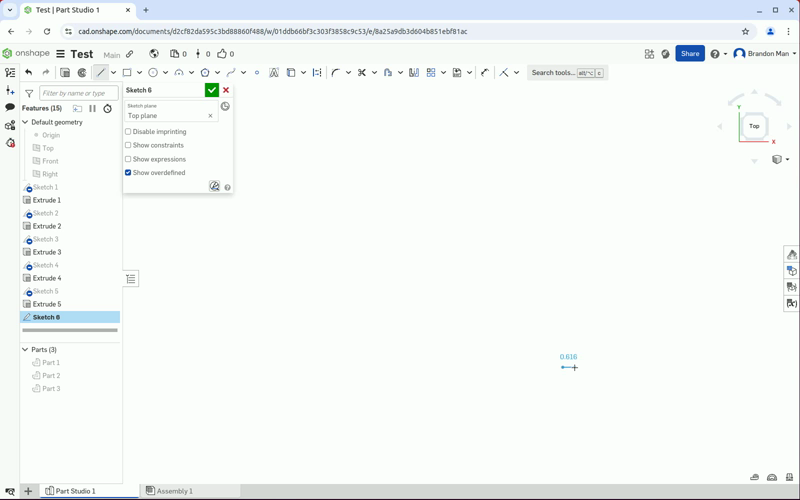
scroll(6)
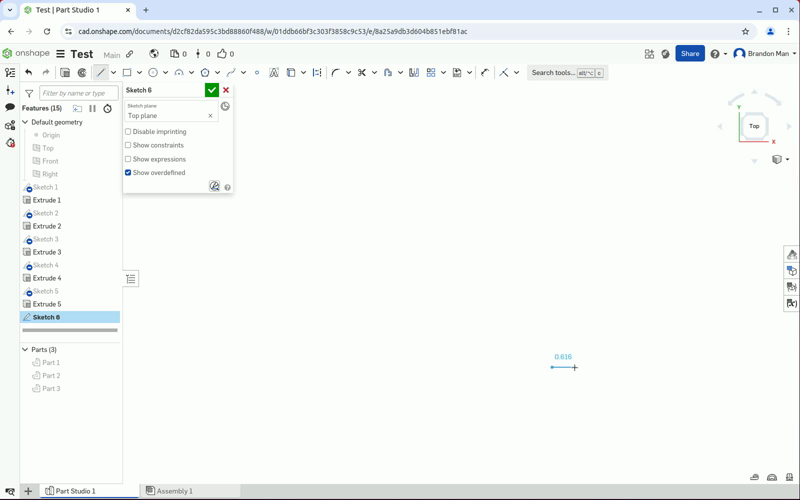
scroll(6)
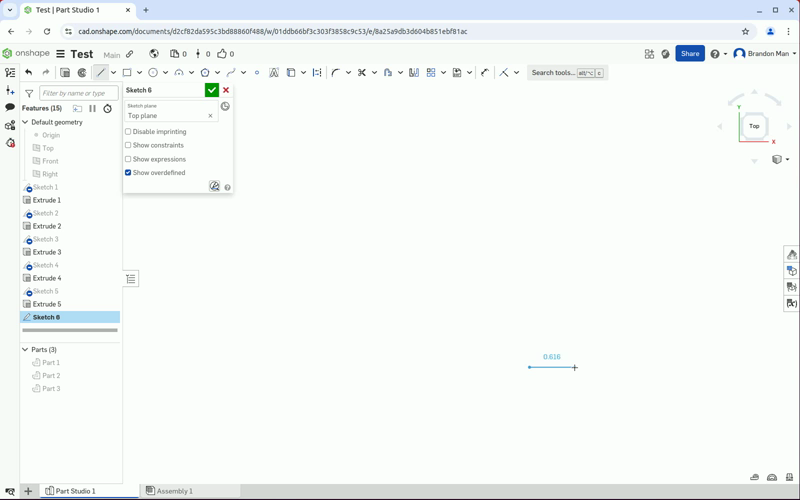
click(574, 367)
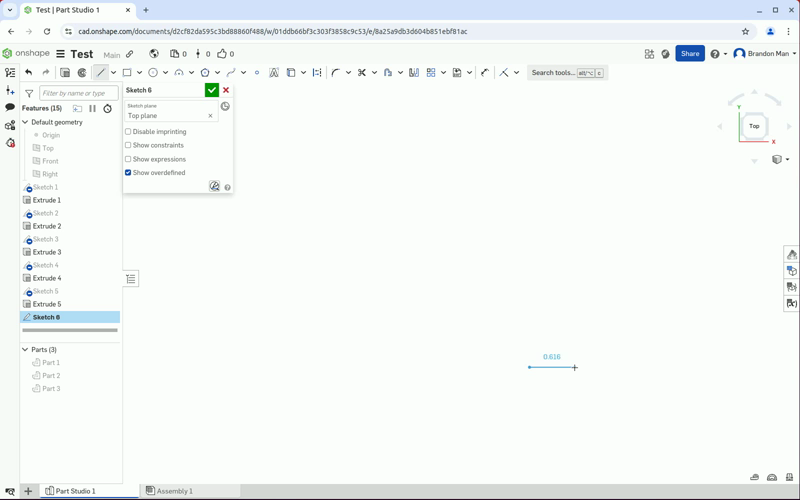
scroll(-6)
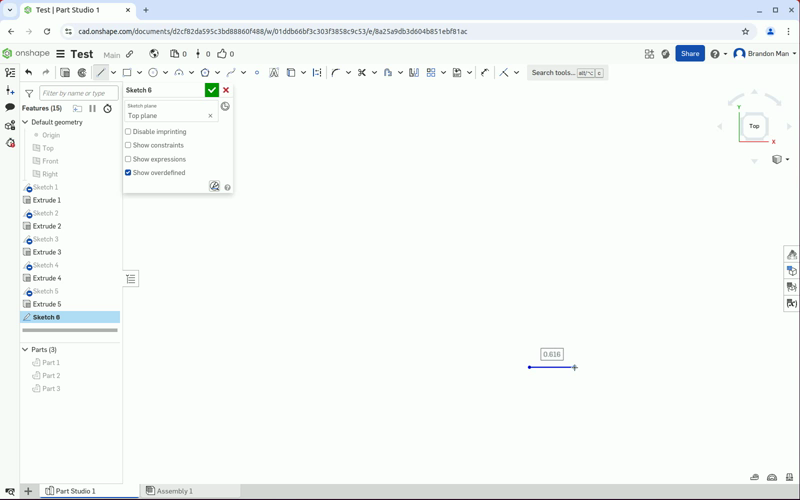
scroll(-6)
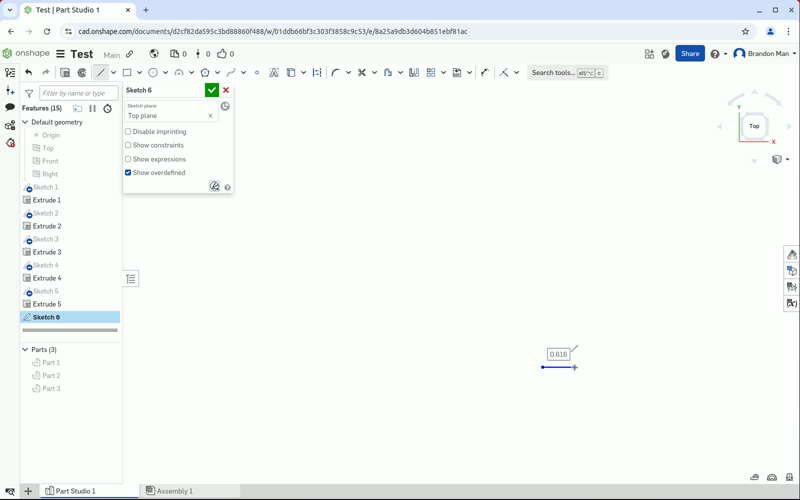
scroll(-6)
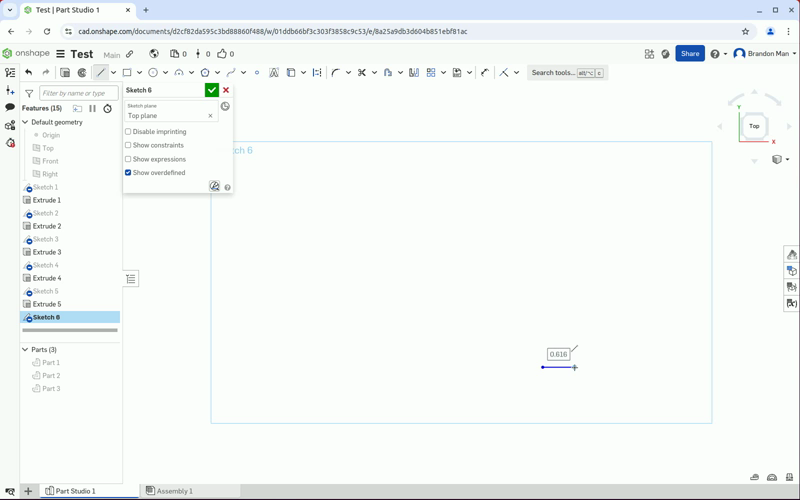
scroll(-6)
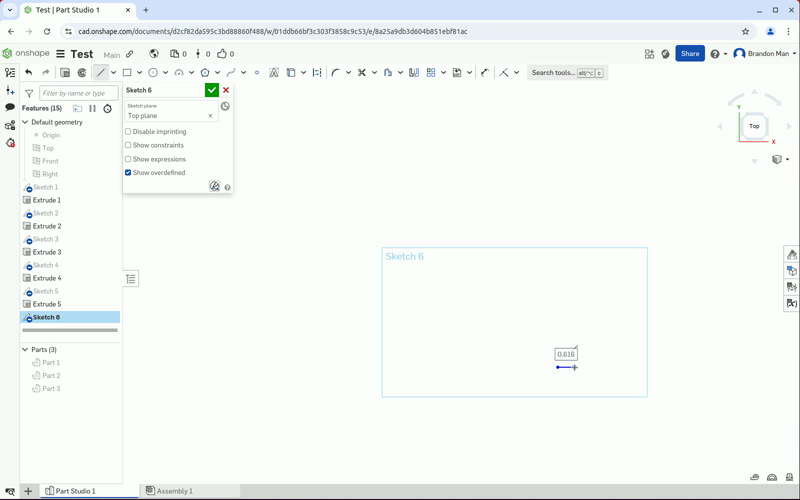
scroll(-6)
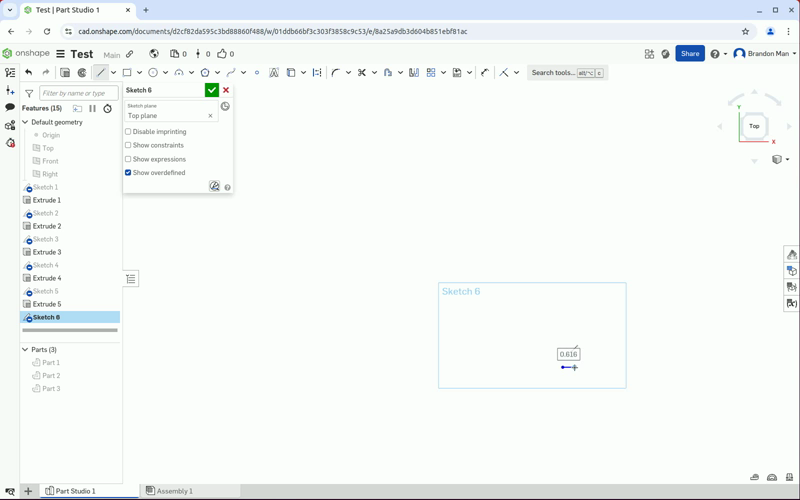
scroll(-6)
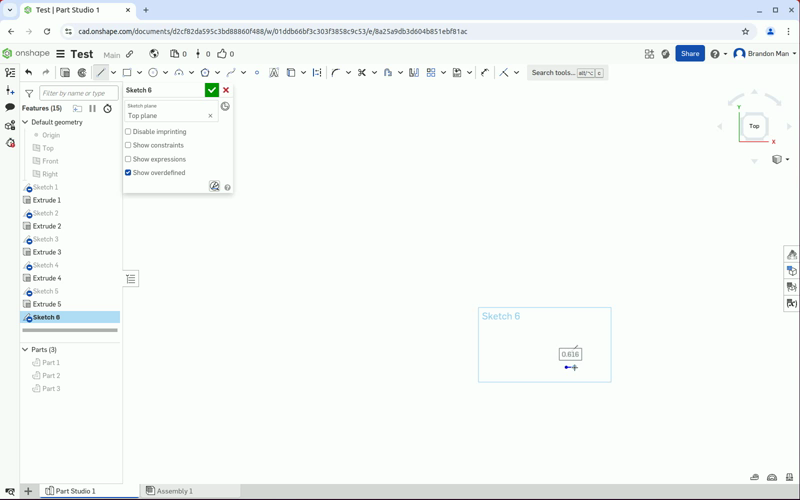
scroll(-6)
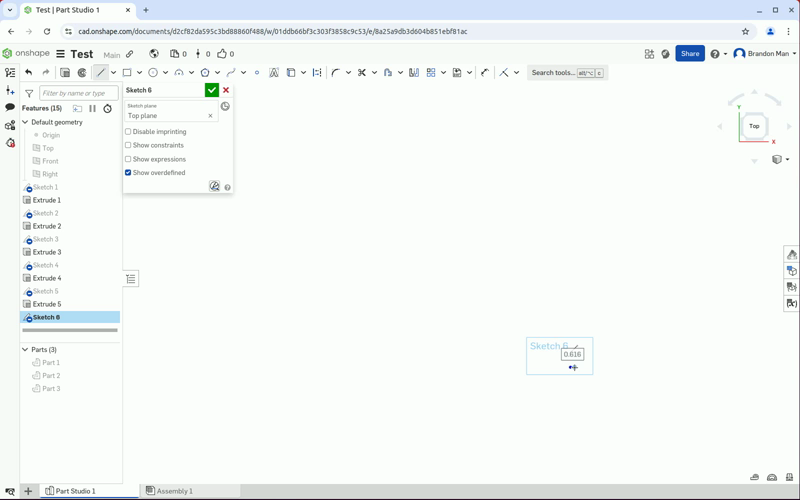
key_up(shift)
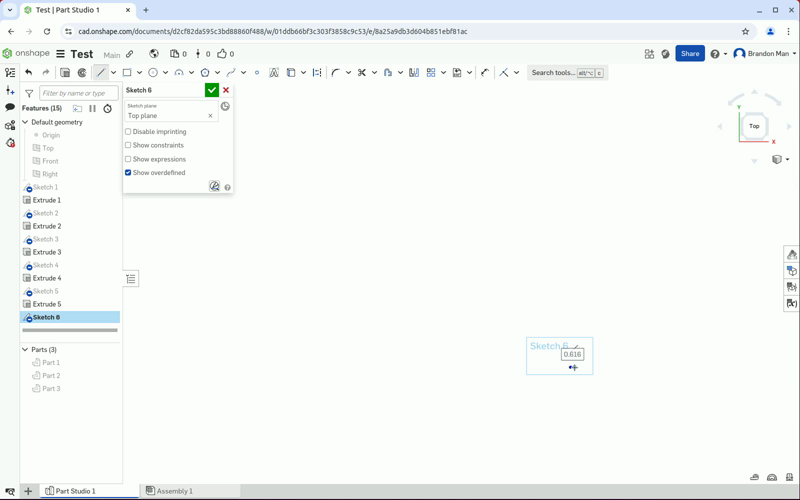
key_down(shift)
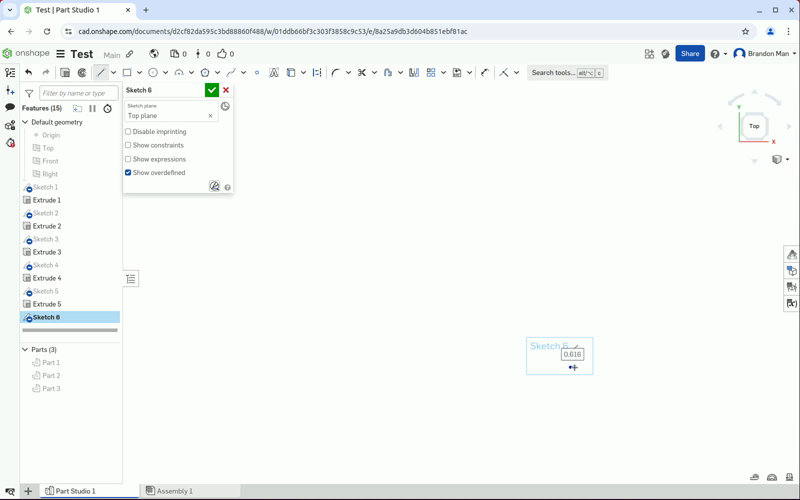
mouse_move(574, 198)
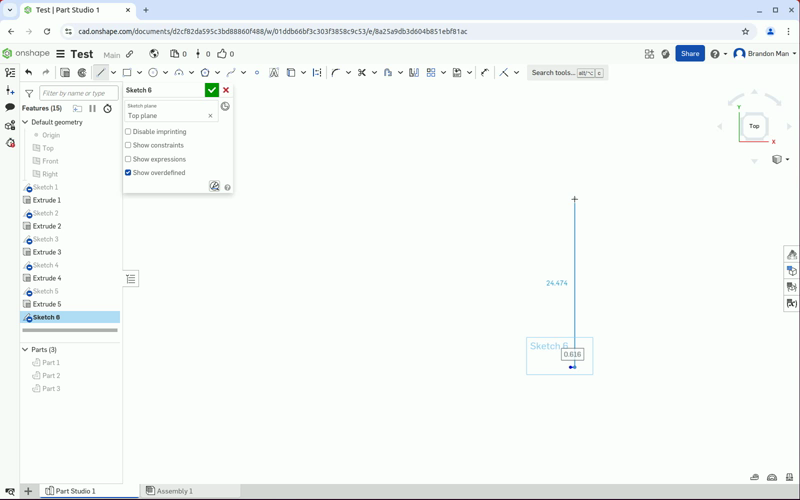
click(574, 198)
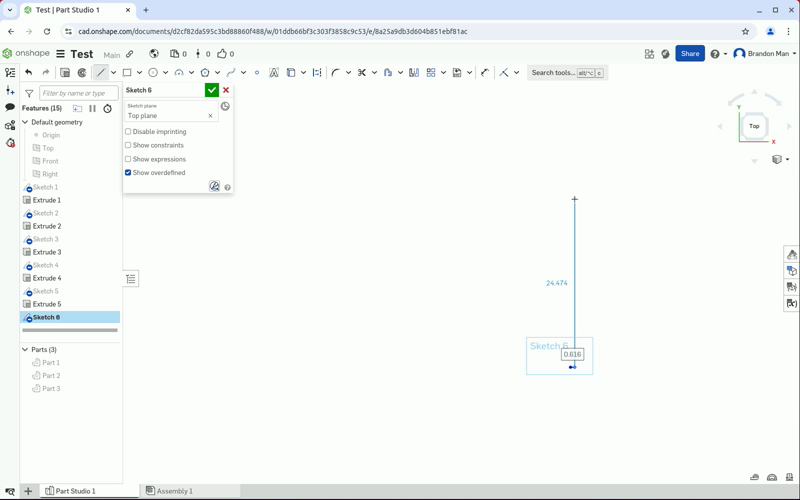
key_up(shift)
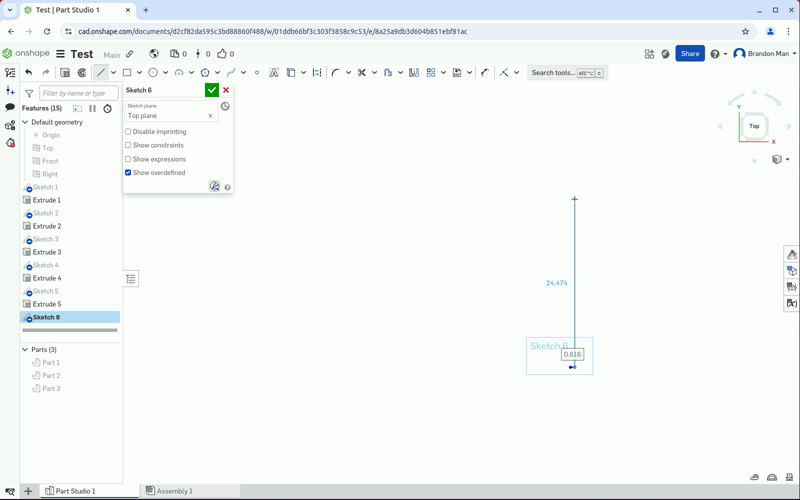
key_down(shift)
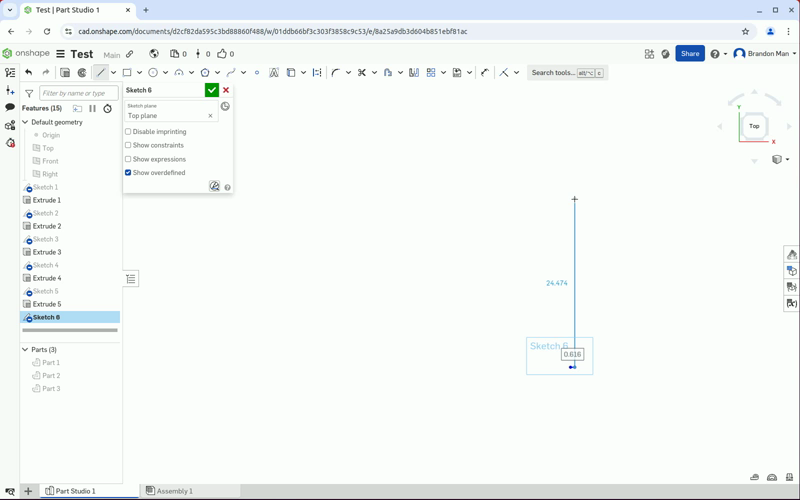
mouse_move(589, 198)
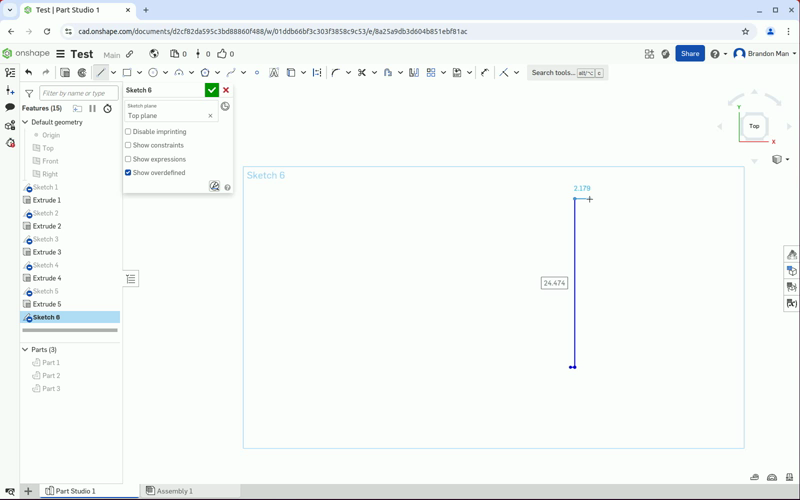
mouse_move(570, 198)
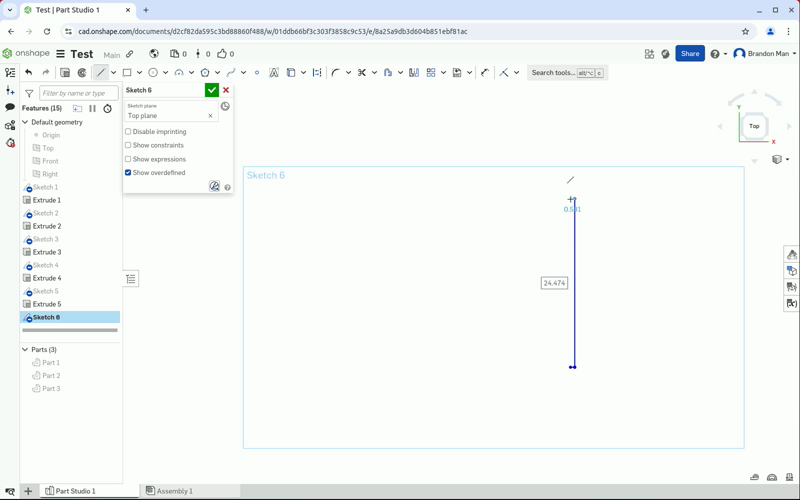
scroll(6)
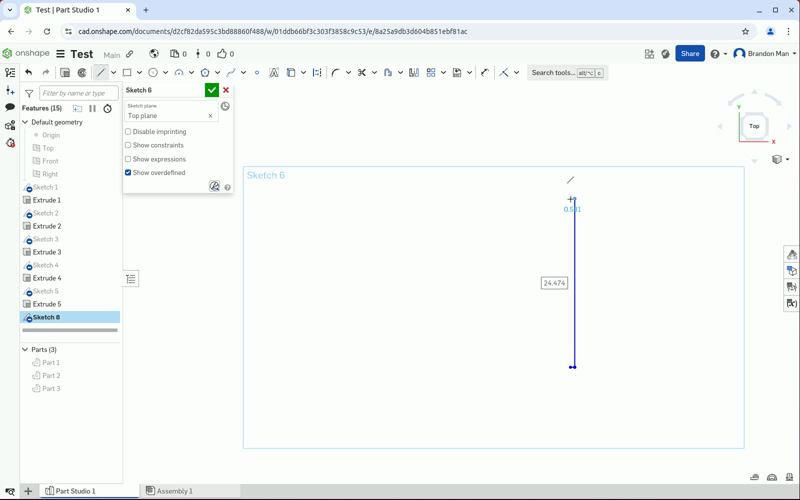
scroll(6)
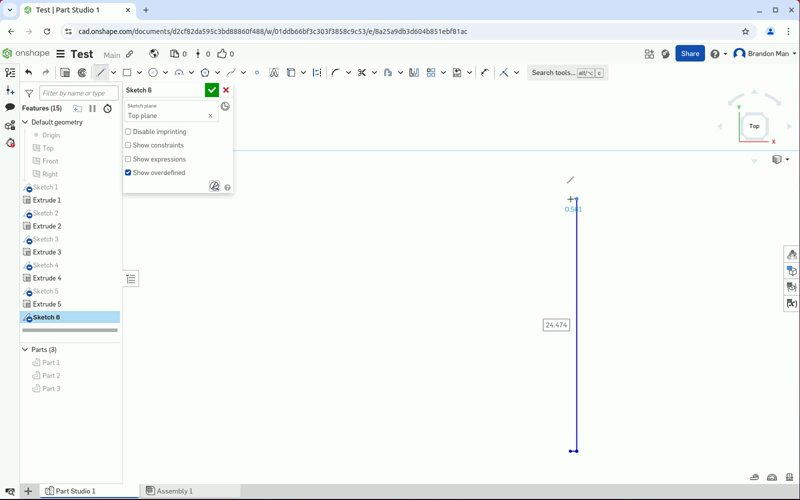
scroll(6)
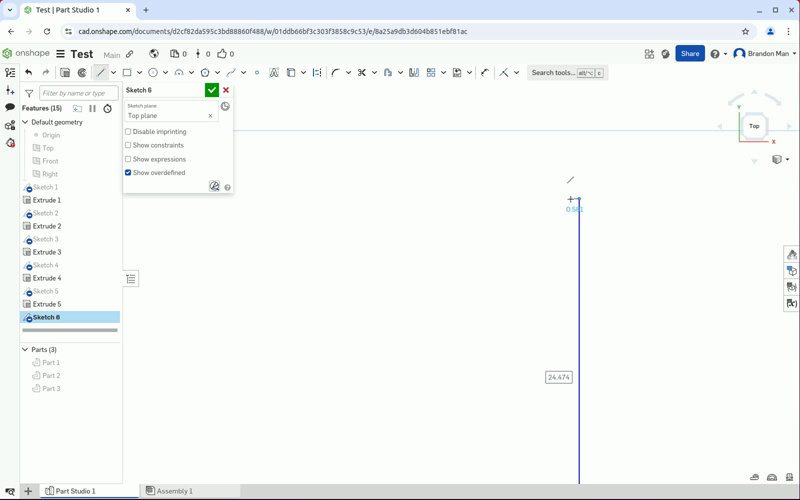
scroll(6)
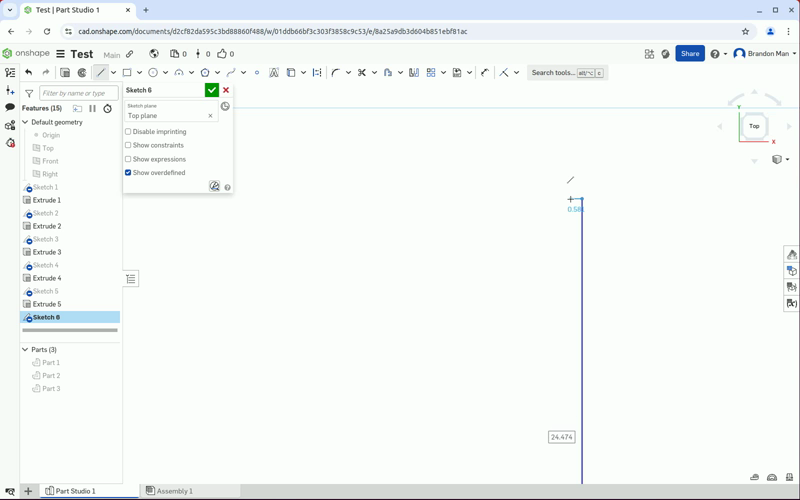
scroll(6)
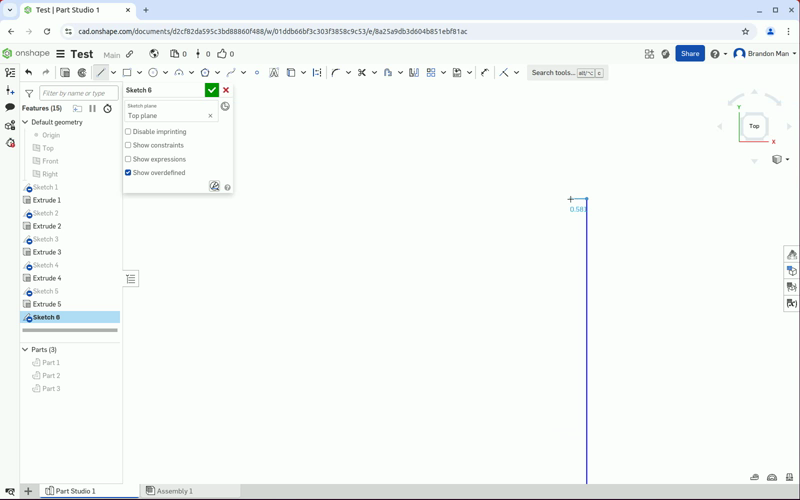
scroll(6)
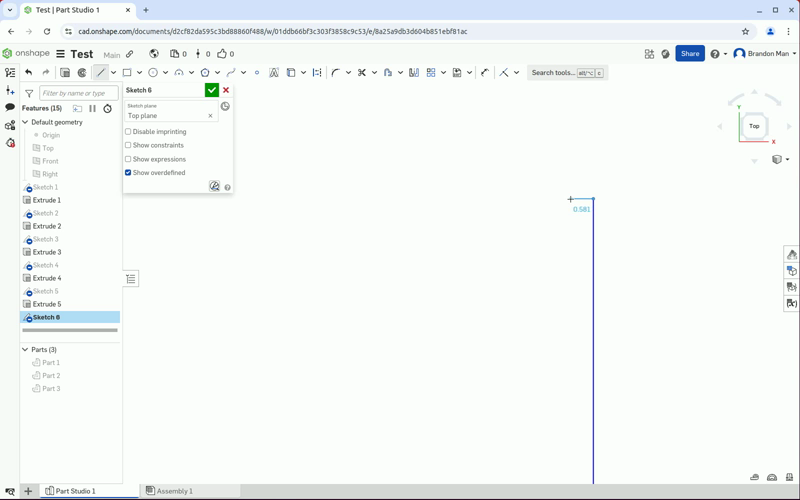
scroll(6)
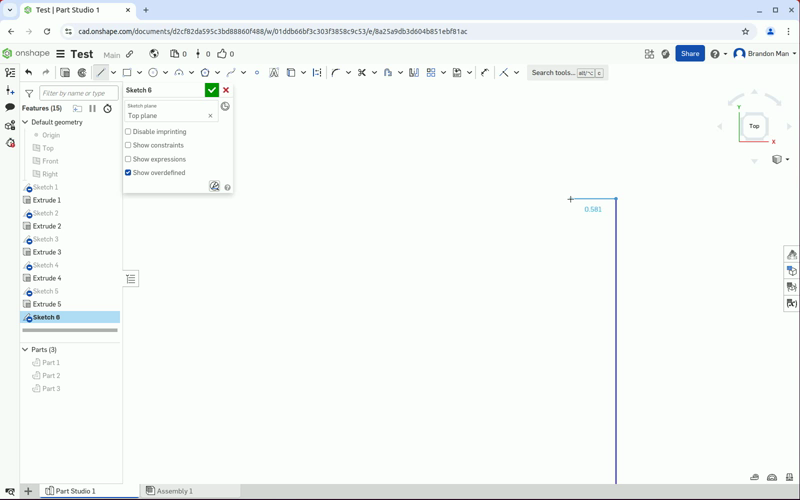
click(570, 198)
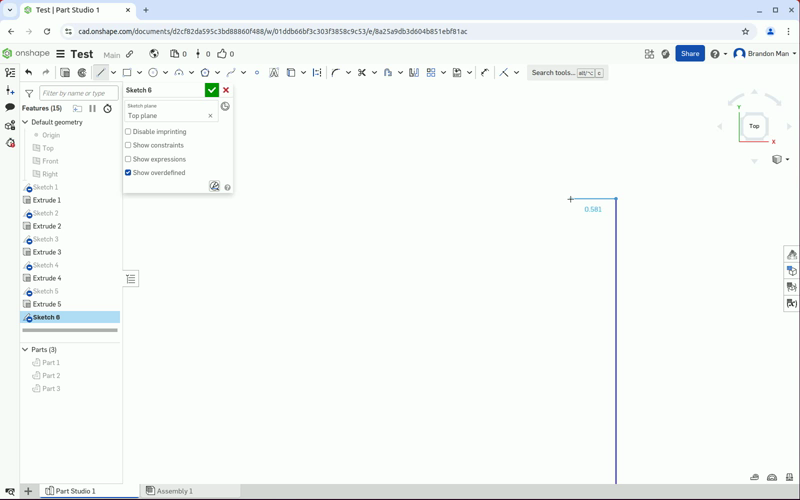
scroll(-6)
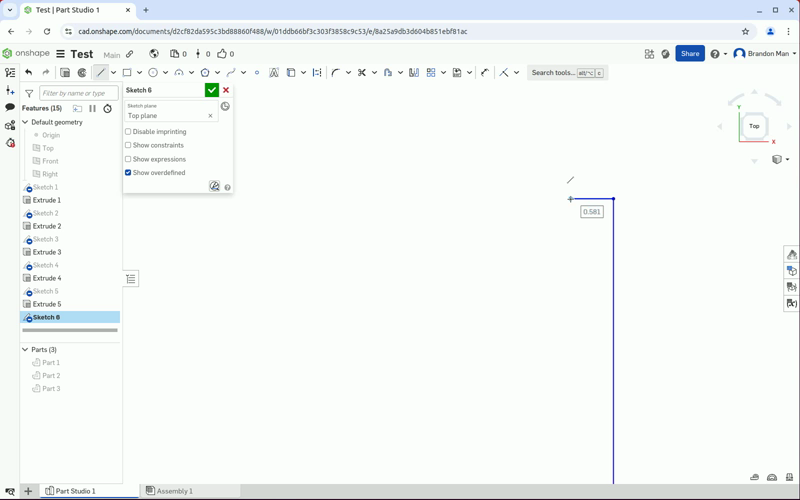
scroll(-6)
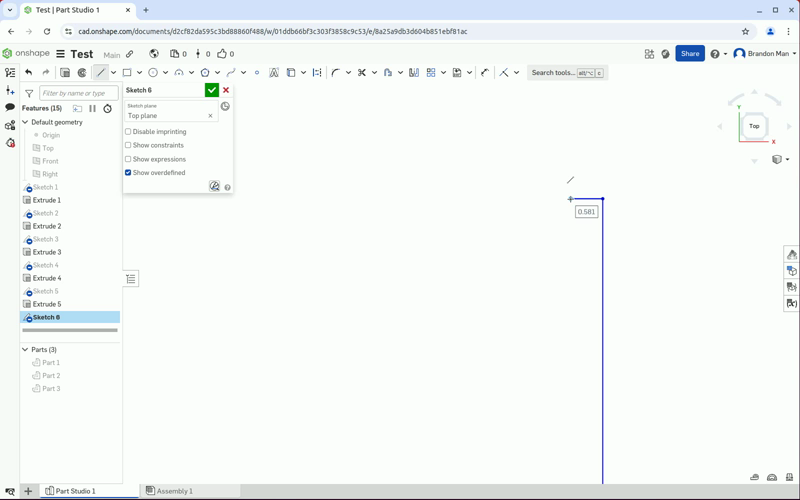
scroll(-6)
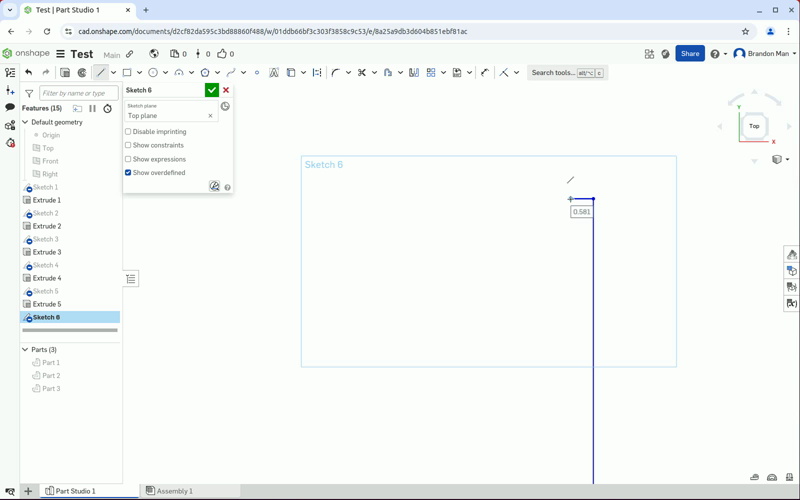
scroll(-6)
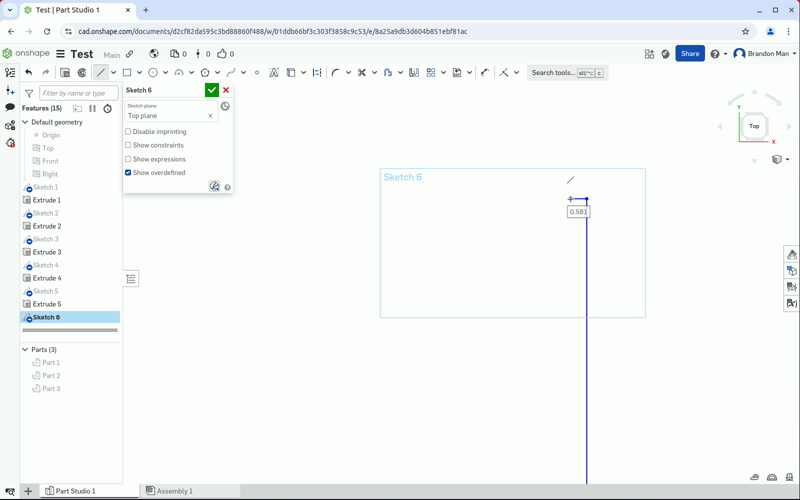
scroll(-6)
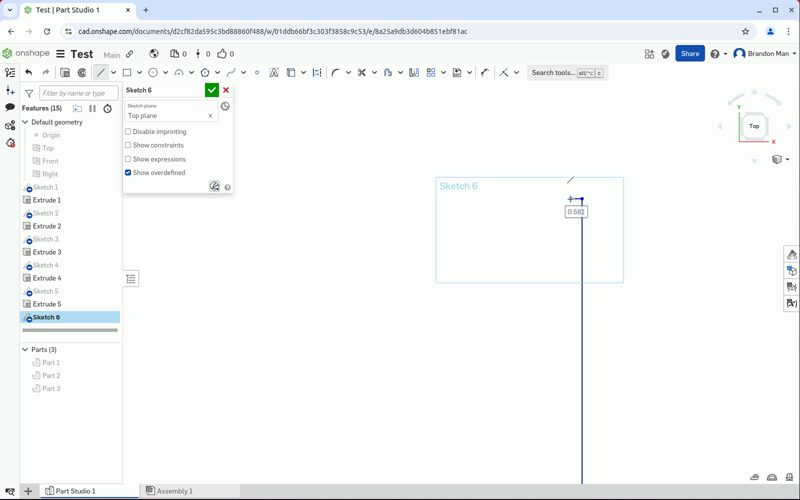
scroll(-6)
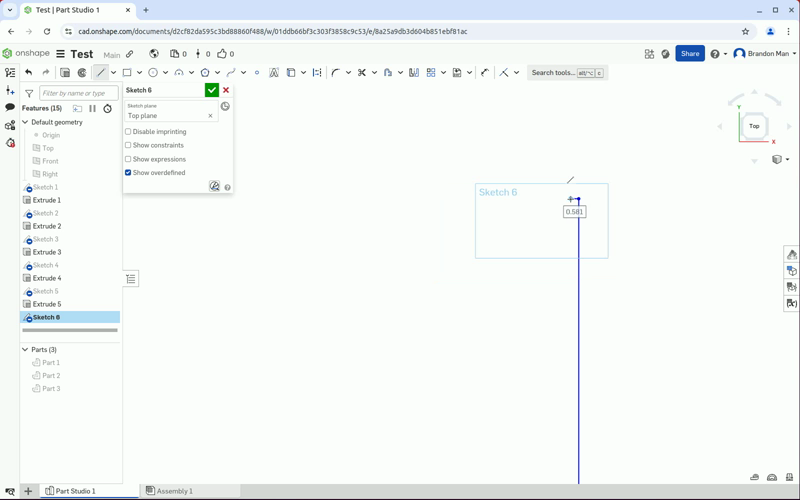
scroll(-6)
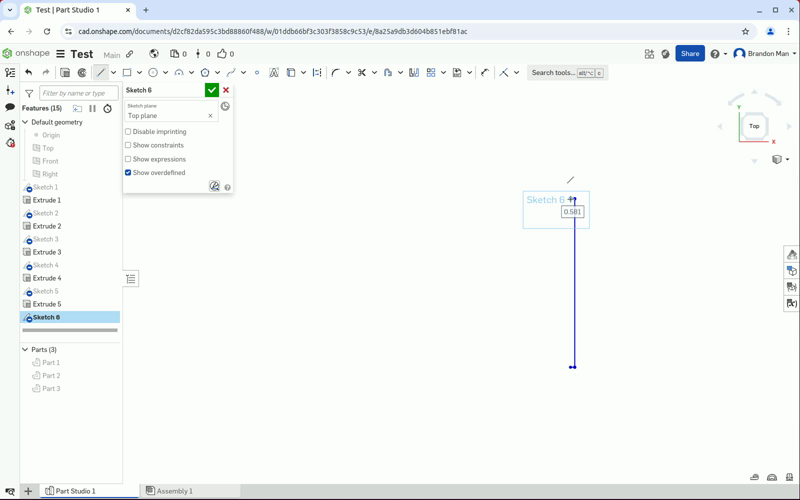
key_up(shift)
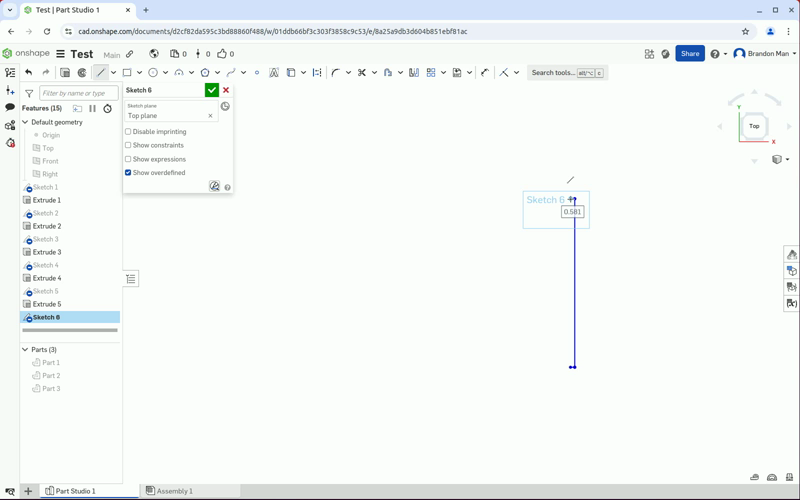
key_down(shift)
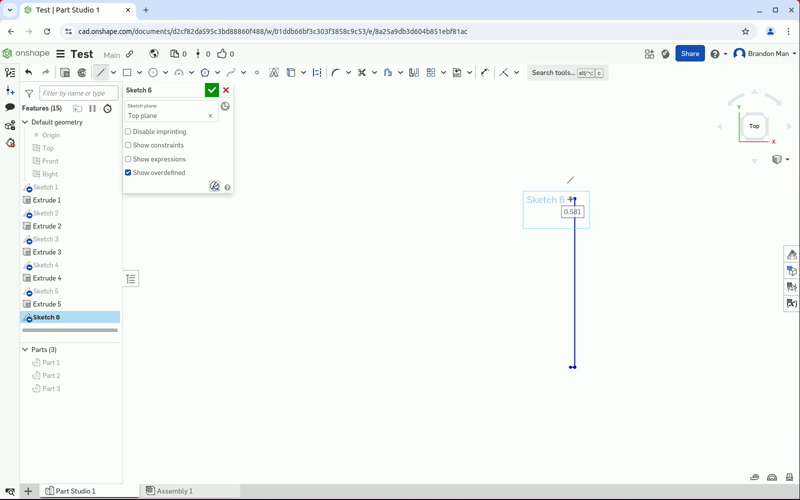
mouse_move(570, 367)
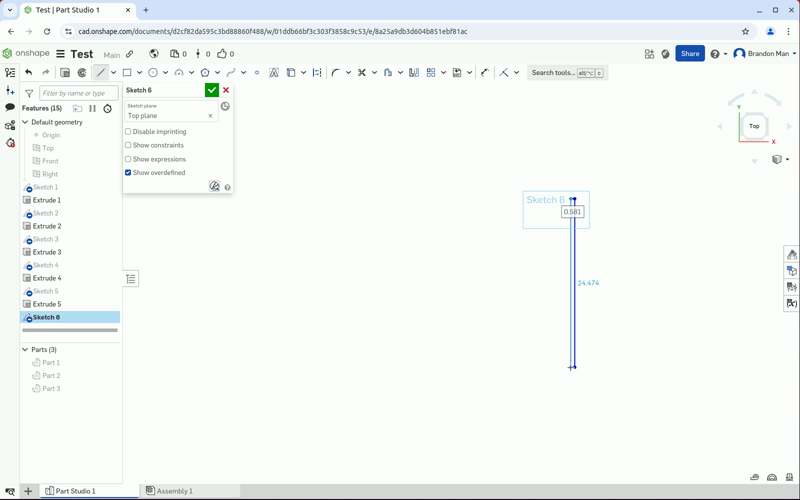
scroll(6)
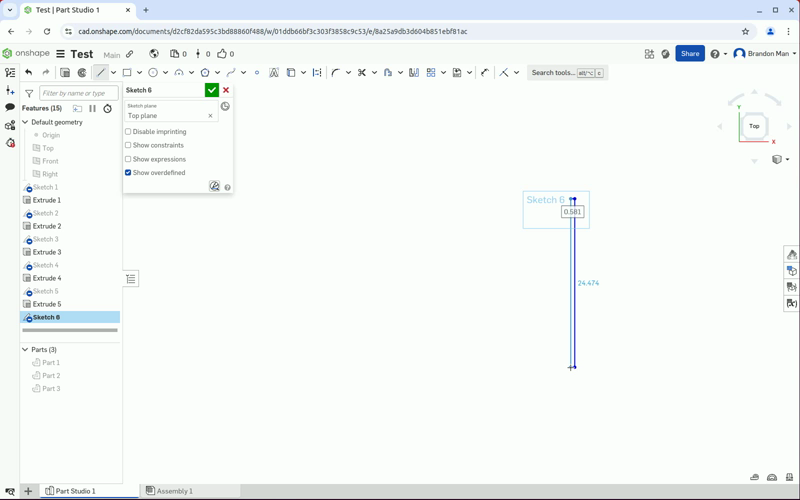
scroll(6)
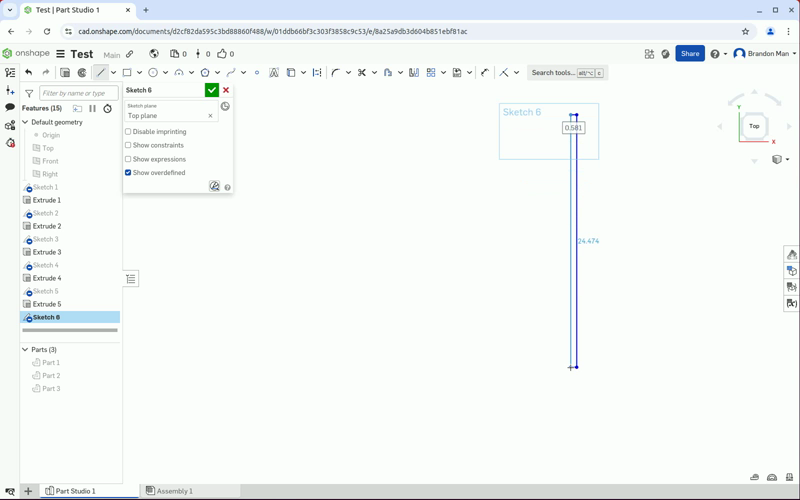
scroll(6)
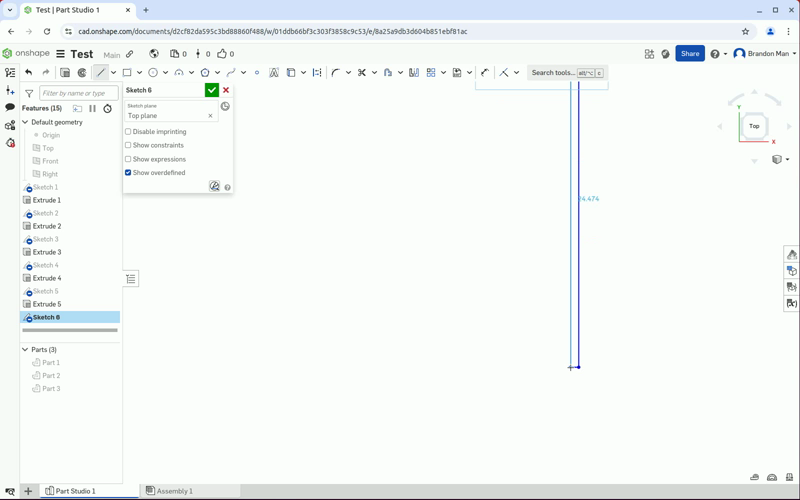
scroll(6)
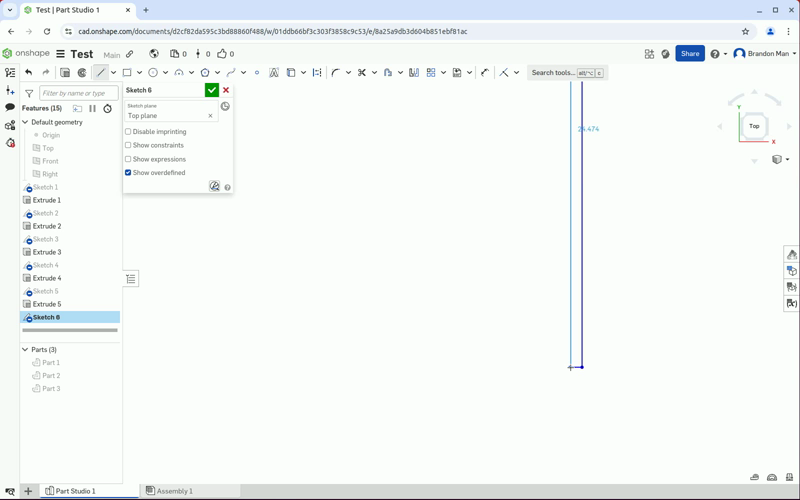
scroll(6)
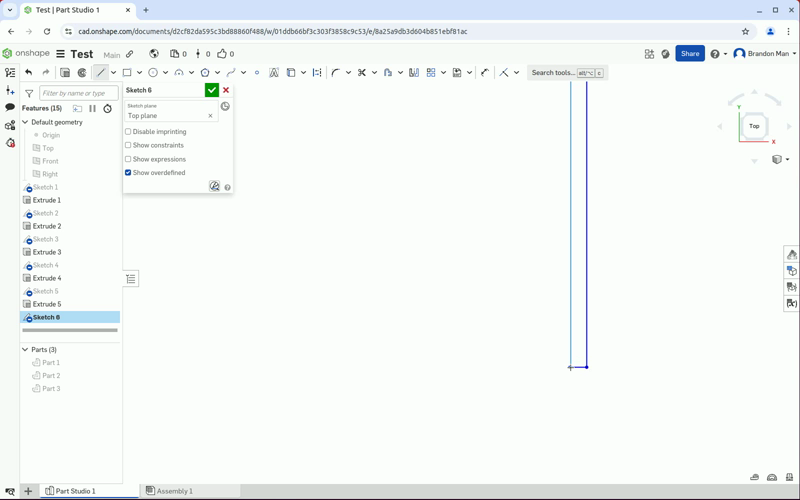
scroll(6)
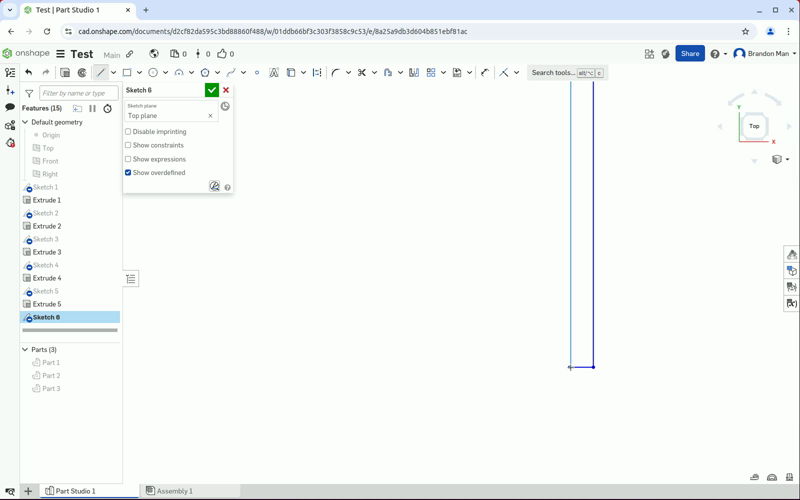
scroll(6)
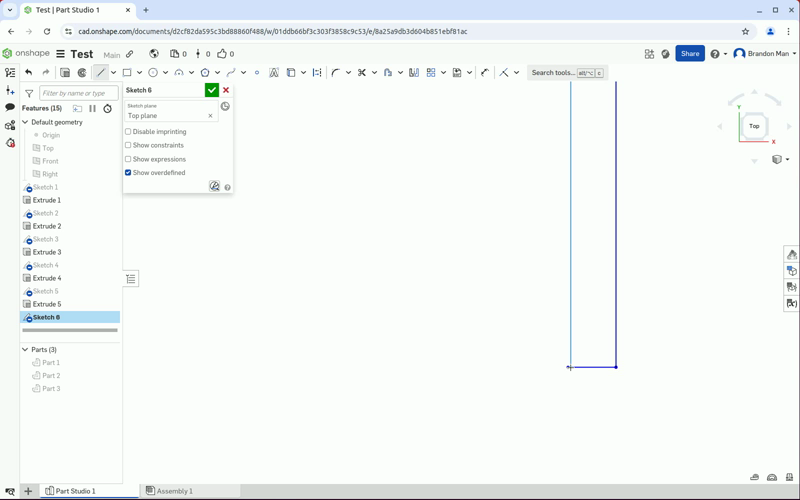
key_up(shift)
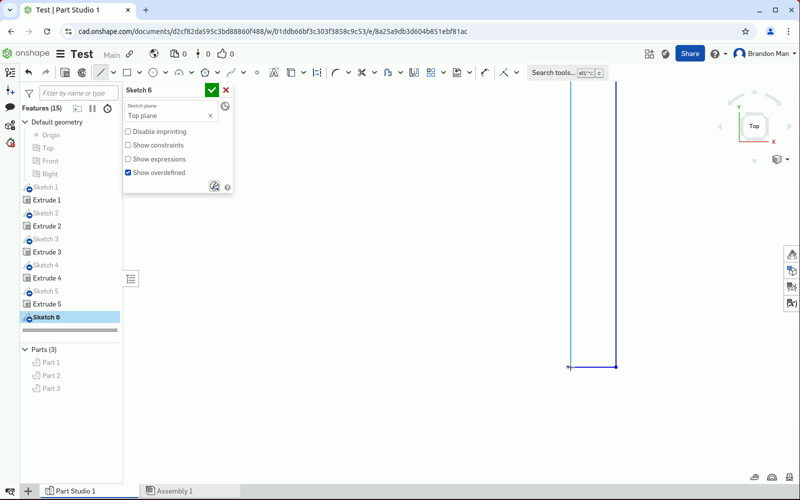
click(570, 367)
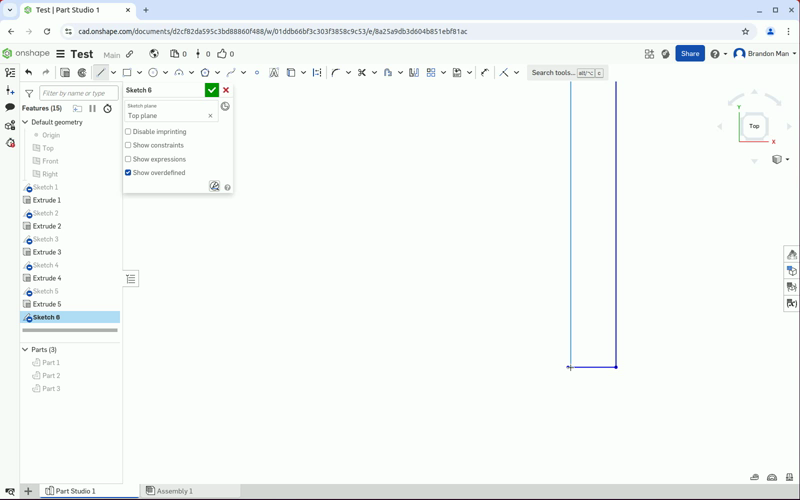
scroll(-6)
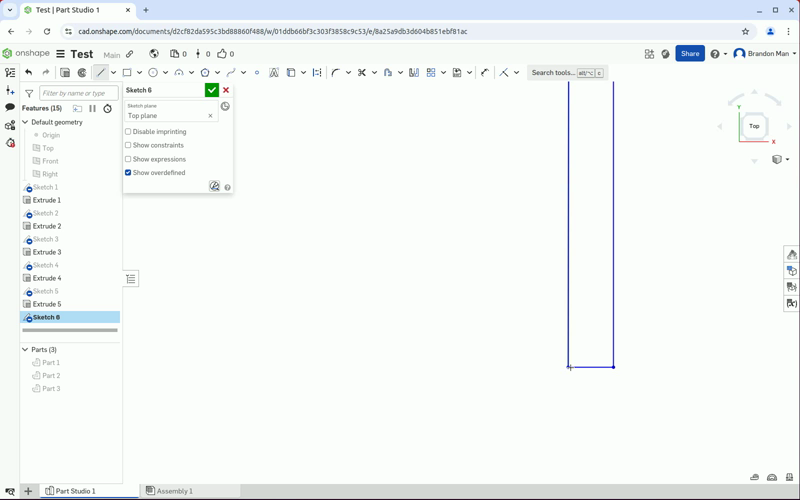
scroll(-6)
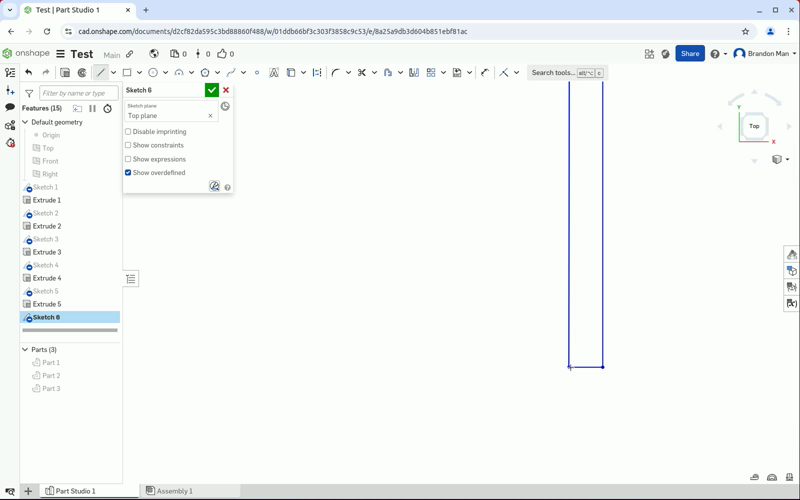
scroll(-6)
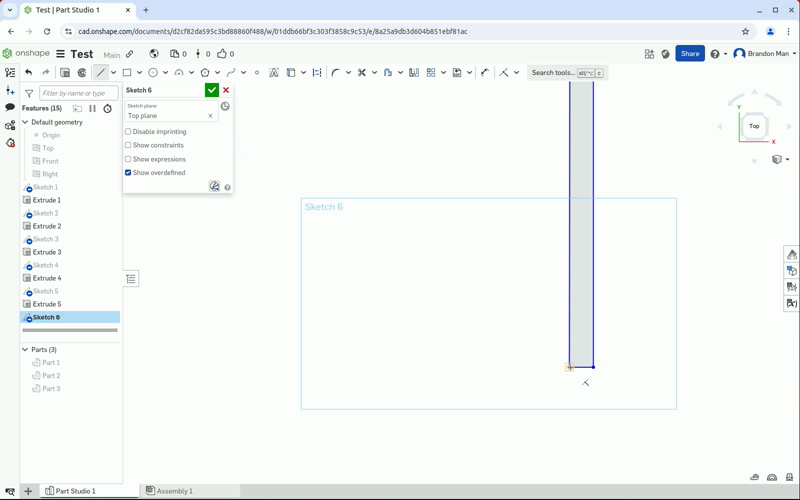
scroll(-6)
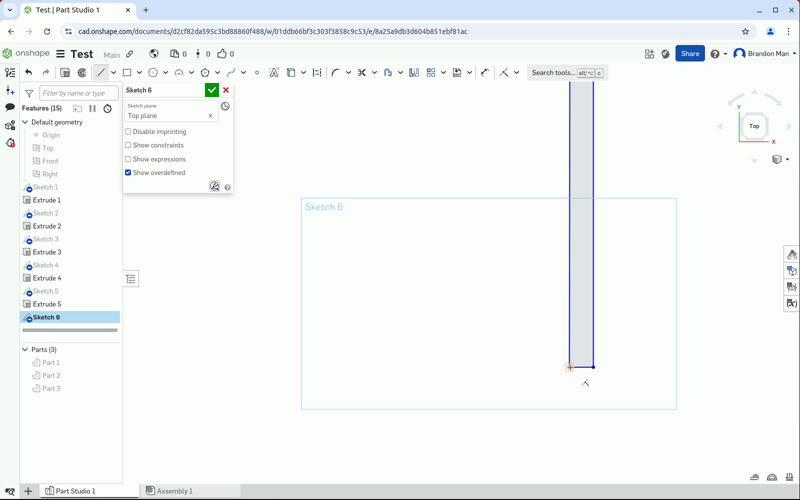
scroll(-6)
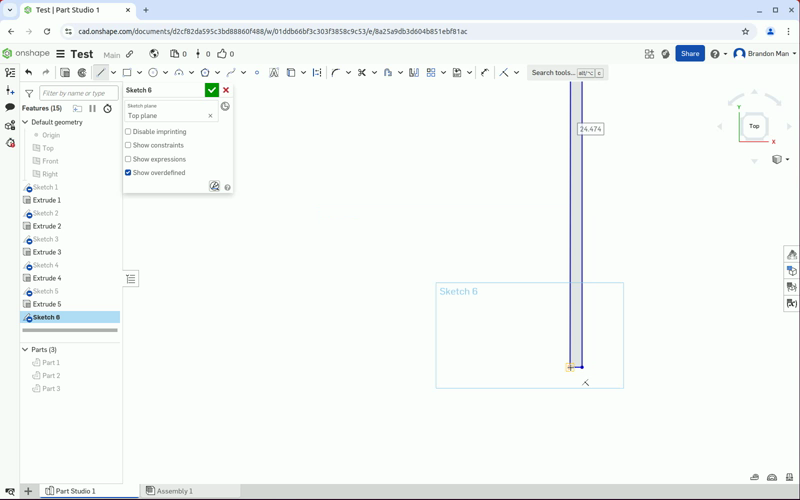
scroll(-6)
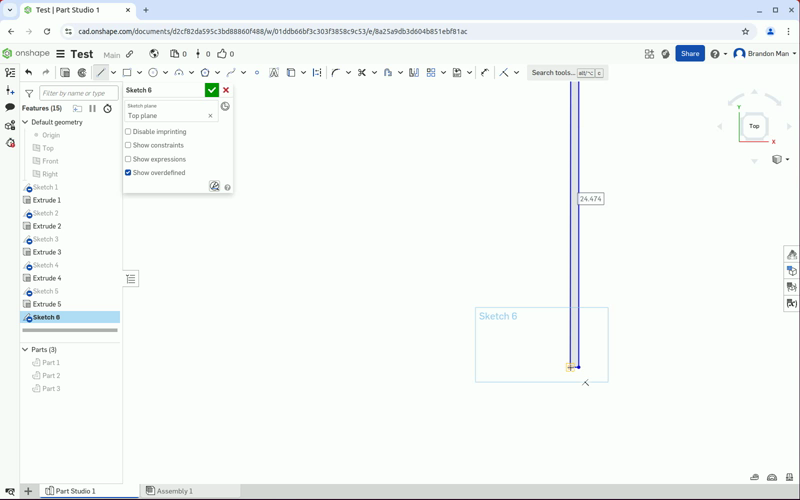
scroll(-6)
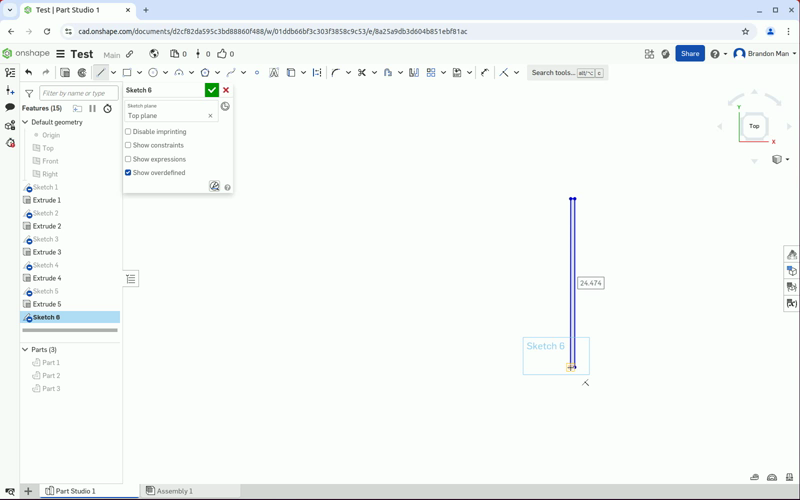
key(esc)
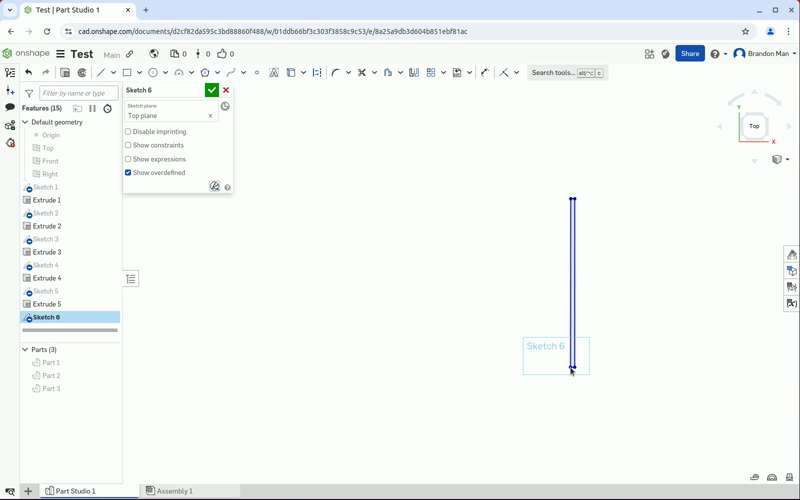
mouse_move(572, 283)
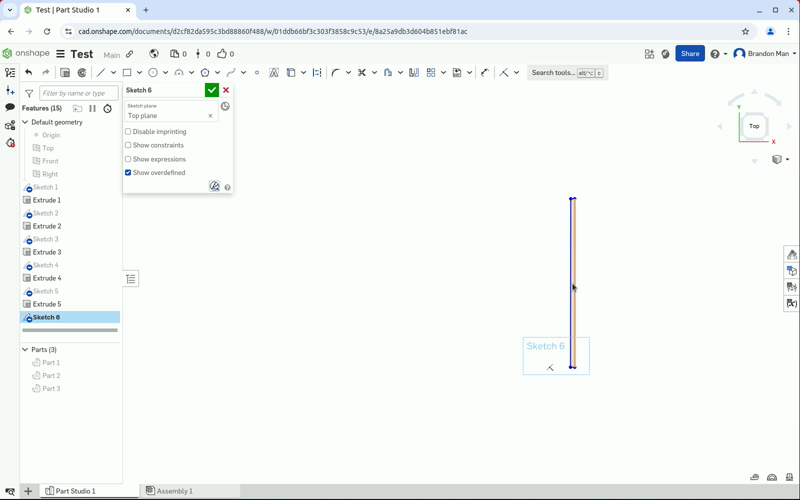
scroll(6)
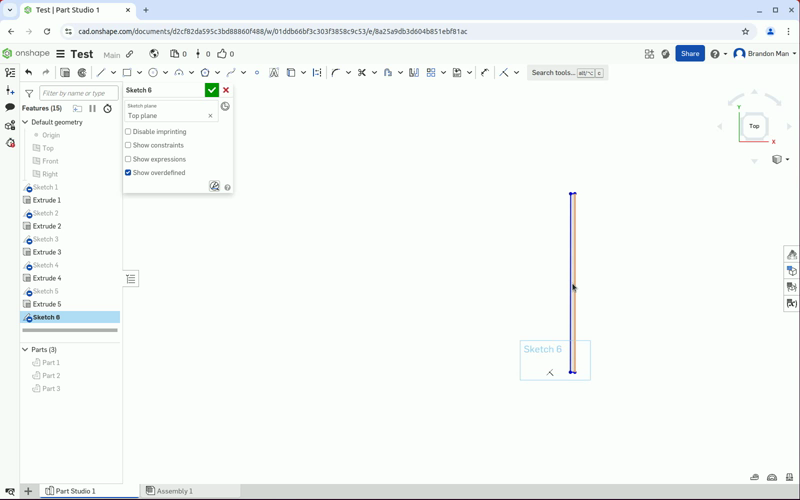
scroll(6)
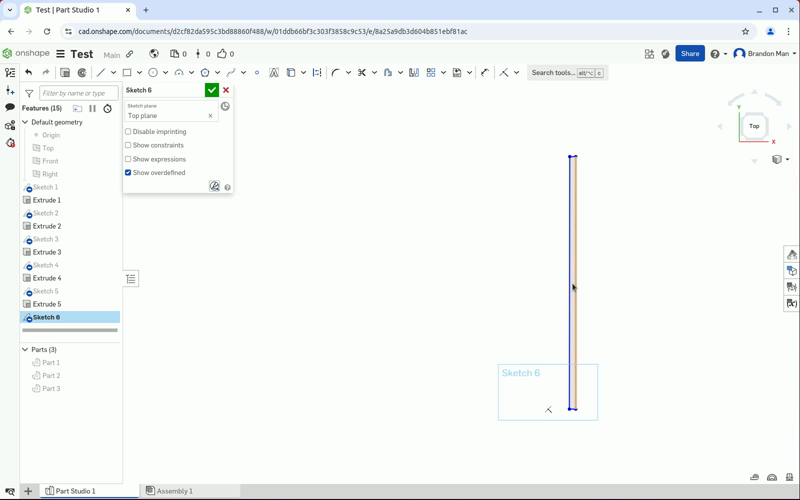
scroll(6)
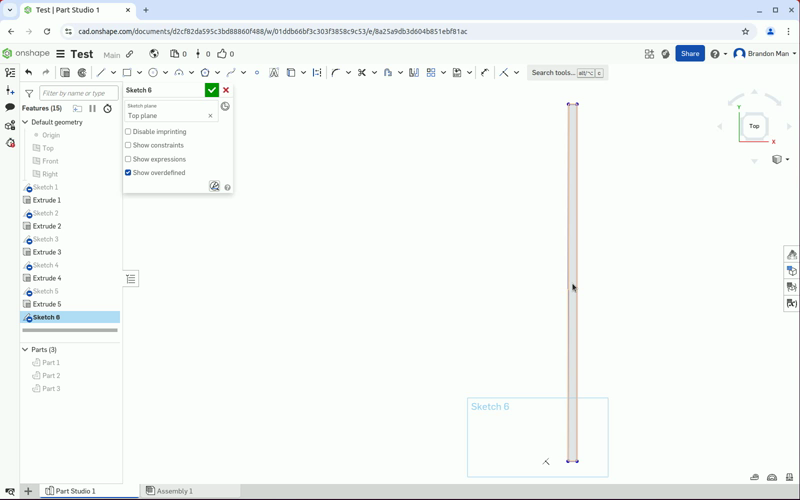
scroll(6)
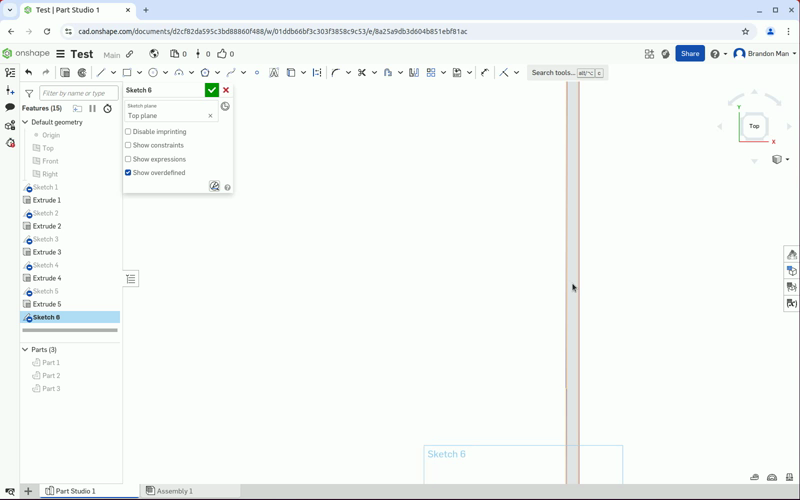
scroll(6)
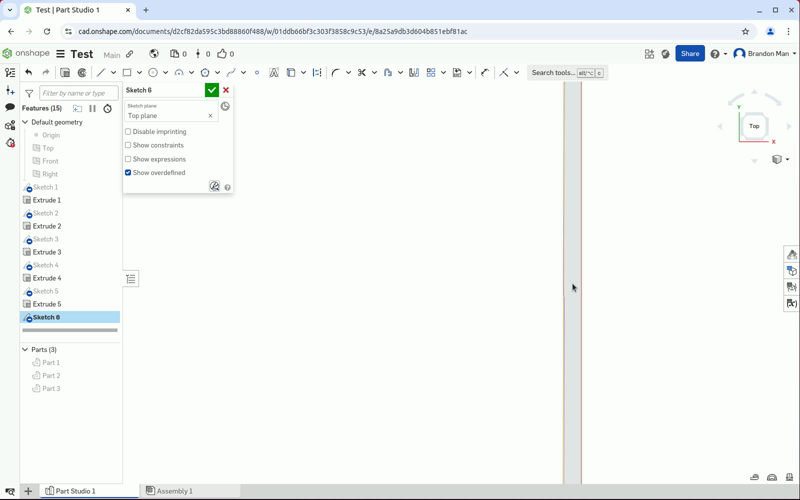
scroll(6)
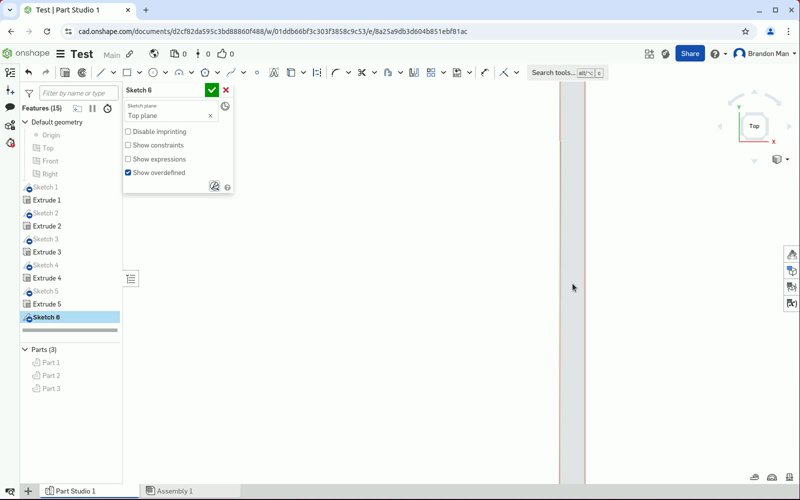
scroll(6)
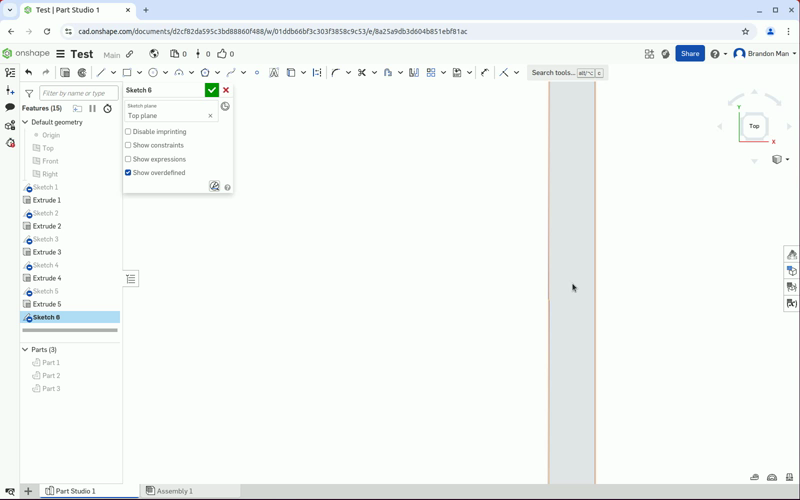
click(572, 283)
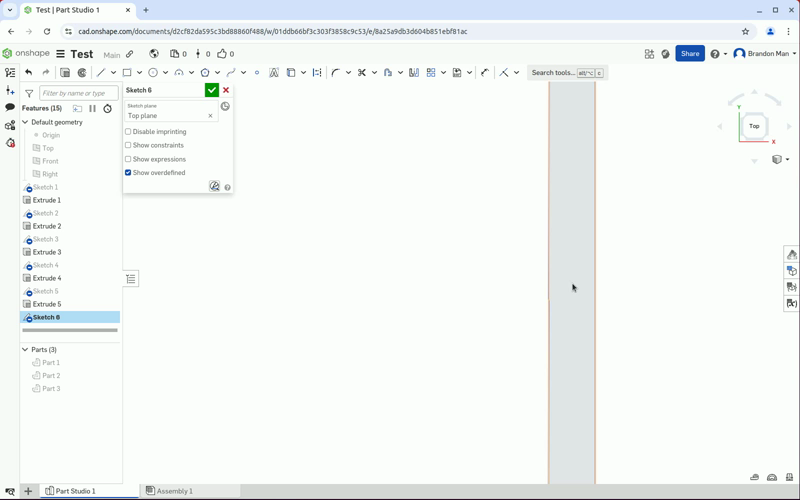
scroll(-6)
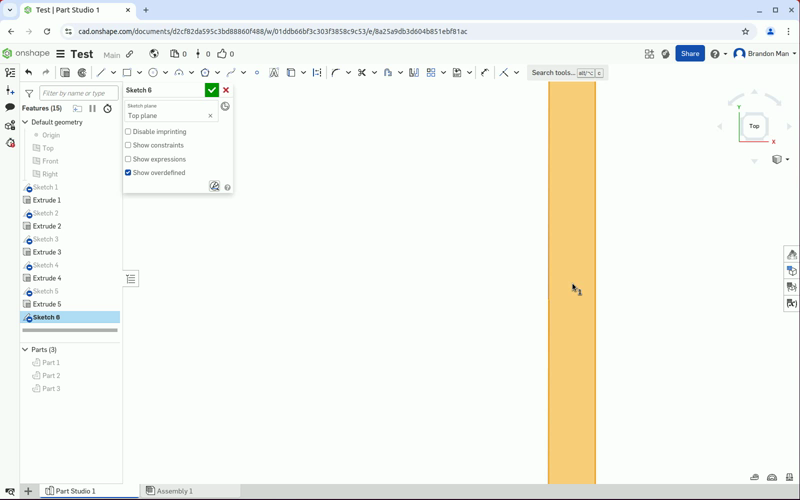
scroll(-6)
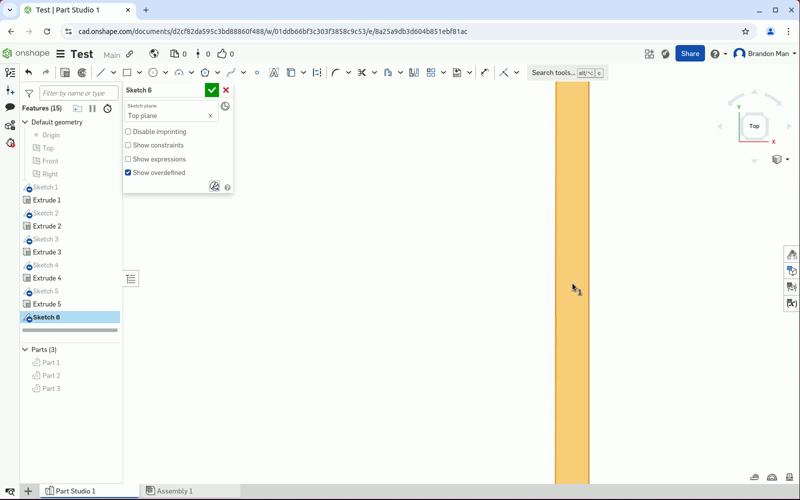
scroll(-6)
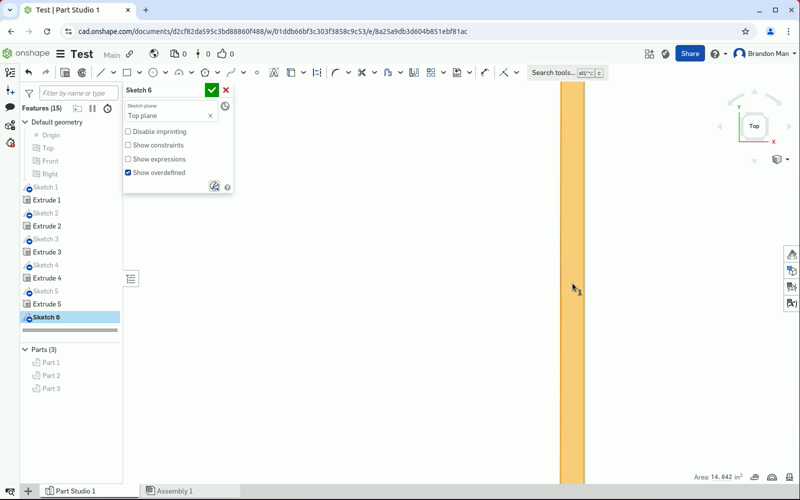
scroll(-6)
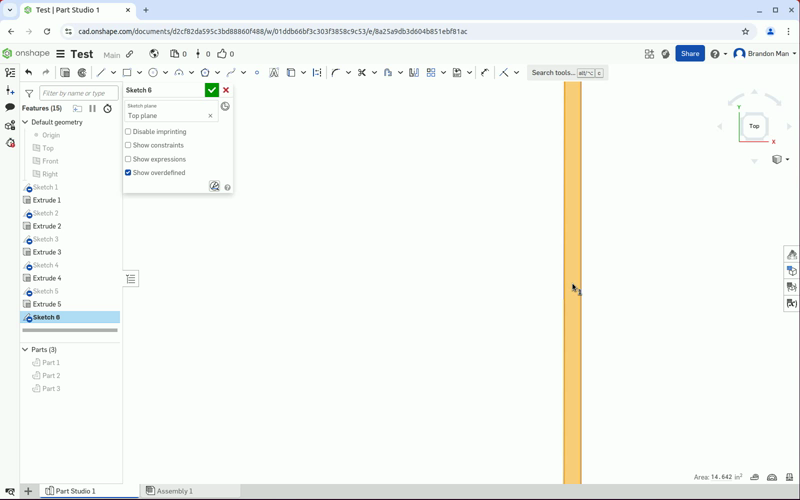
scroll(-6)
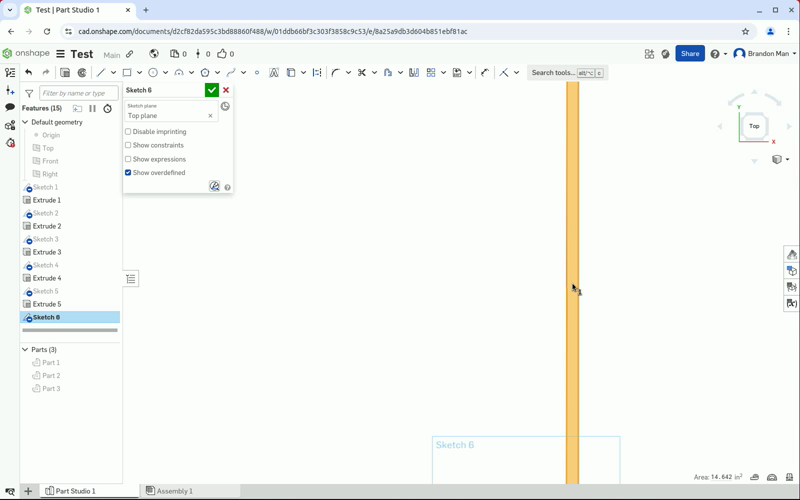
scroll(-6)
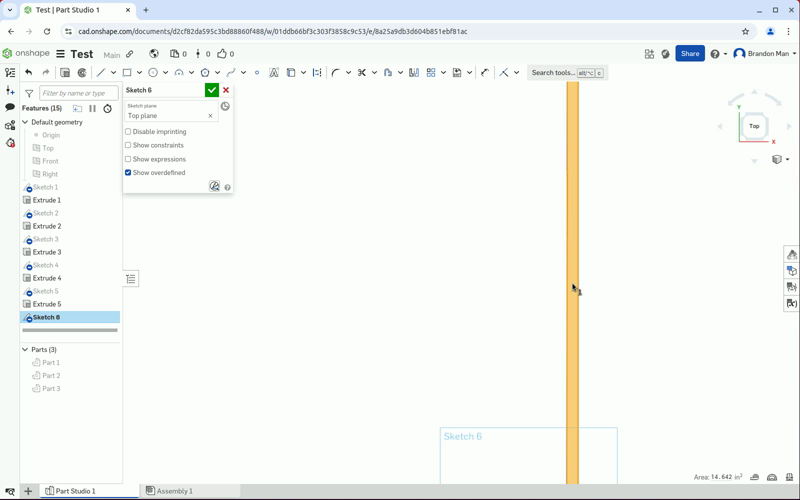
scroll(-6)
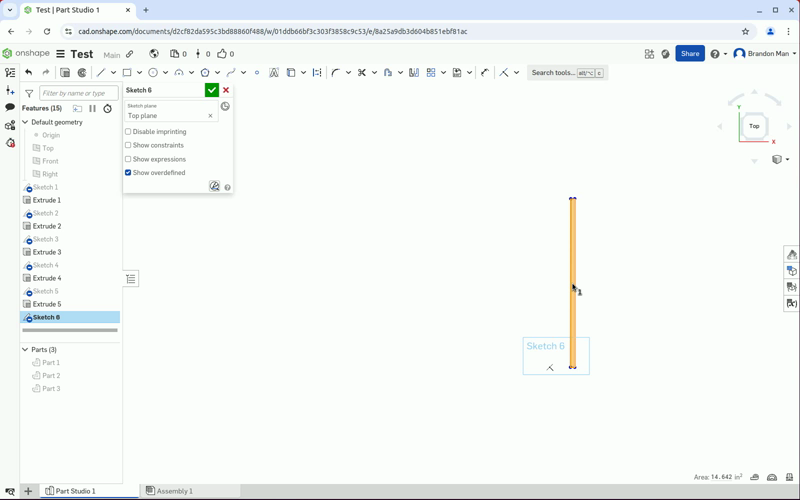
mouse_move(73, 352)
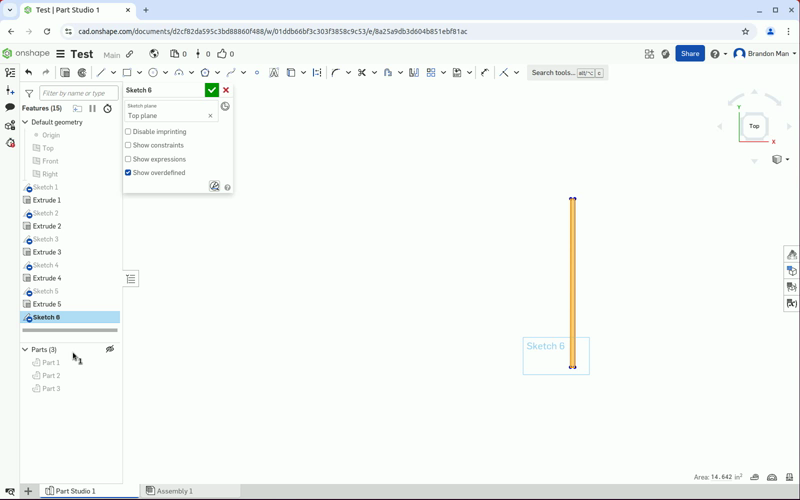
key(shift+y)
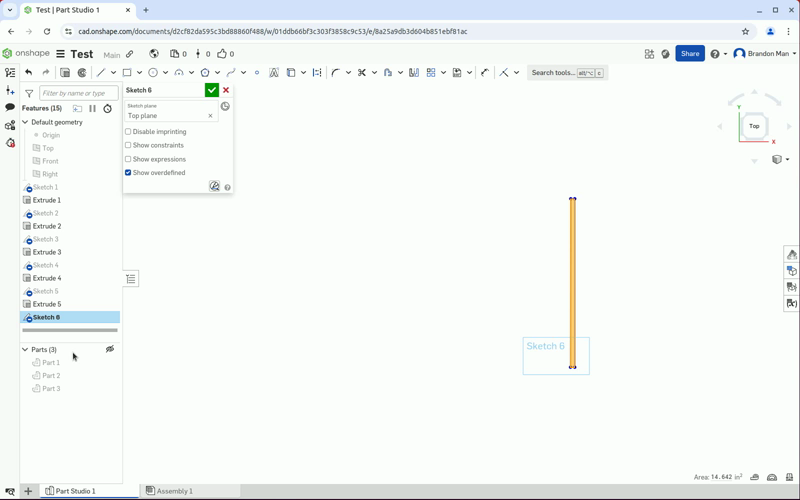
key(shift+e)
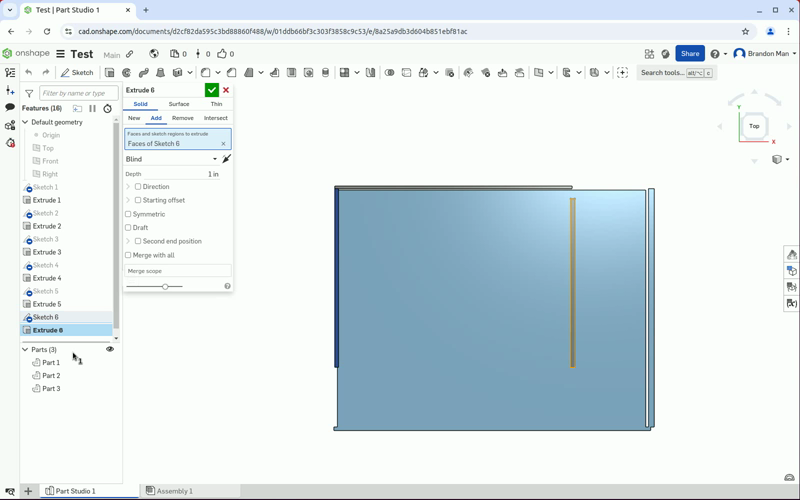
mouse_move(143, 106)
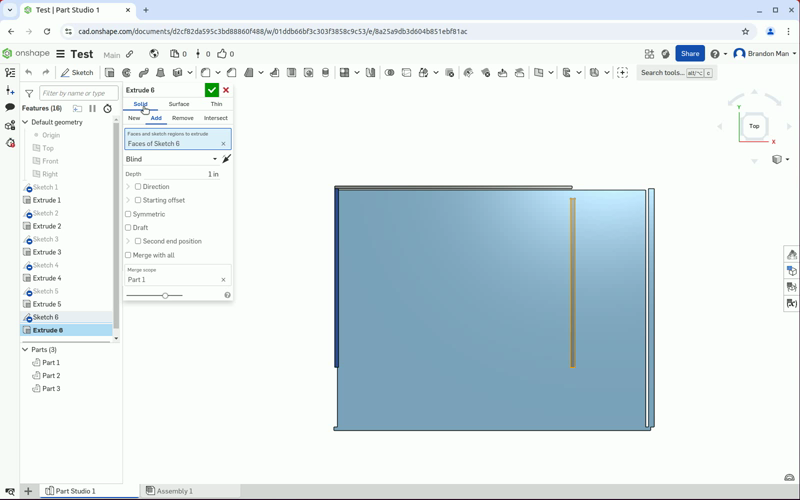
click(143, 106)
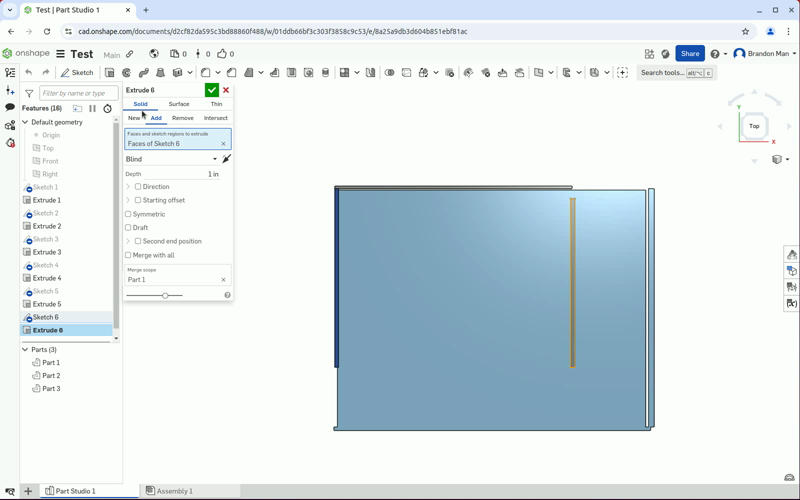
mouse_move(137, 120)
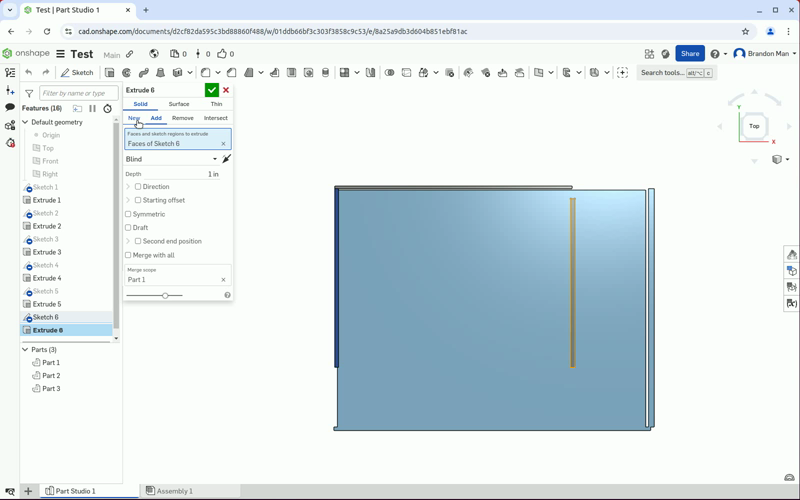
click(137, 120)
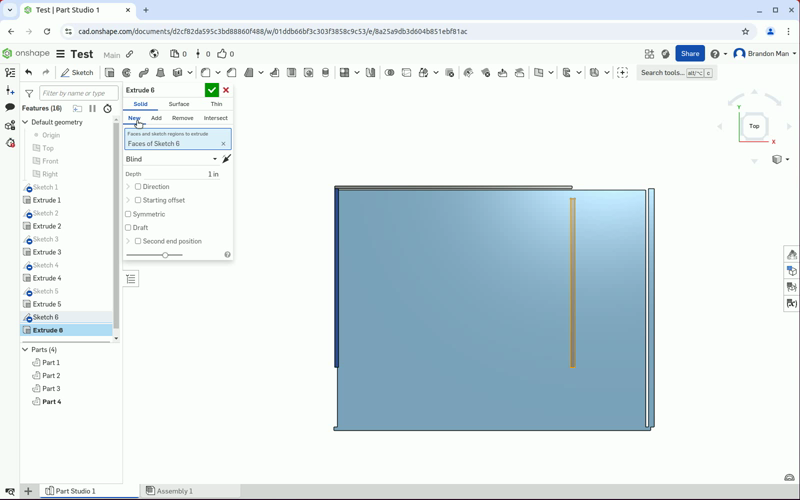
key(tab, 4)
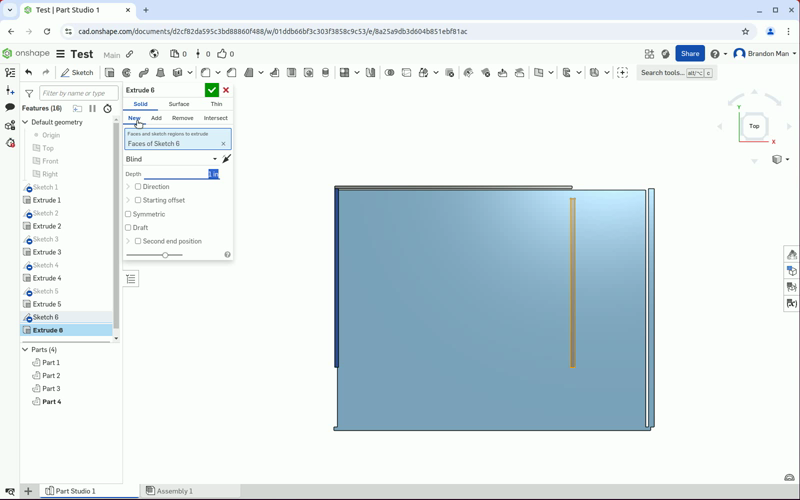
text(4.574)
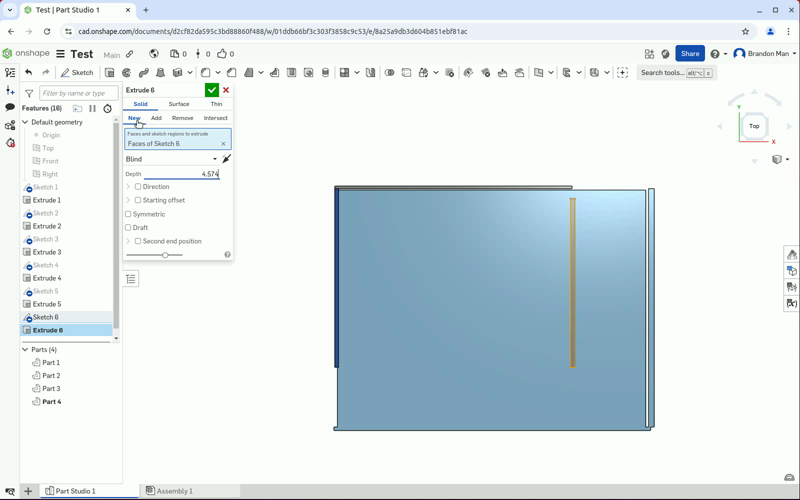
key(enter)
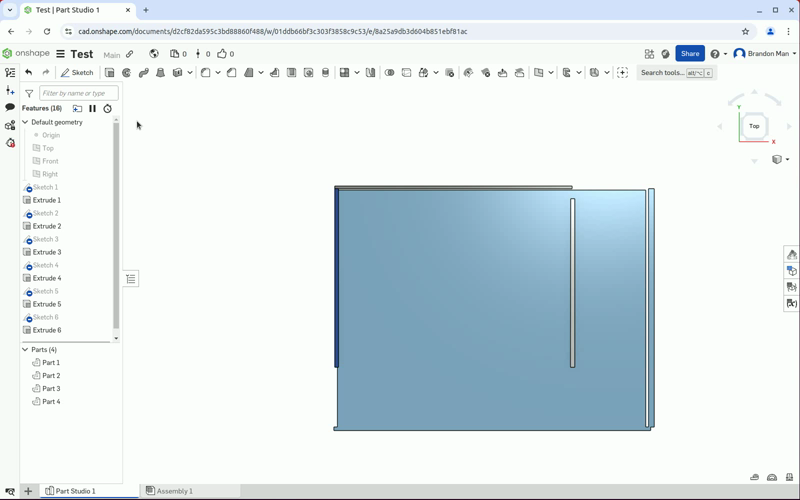
key(shift+h)
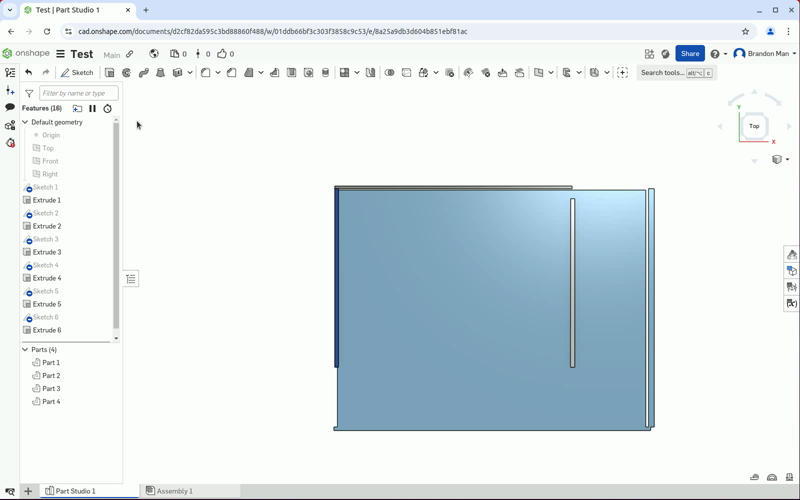
key(shift+h)
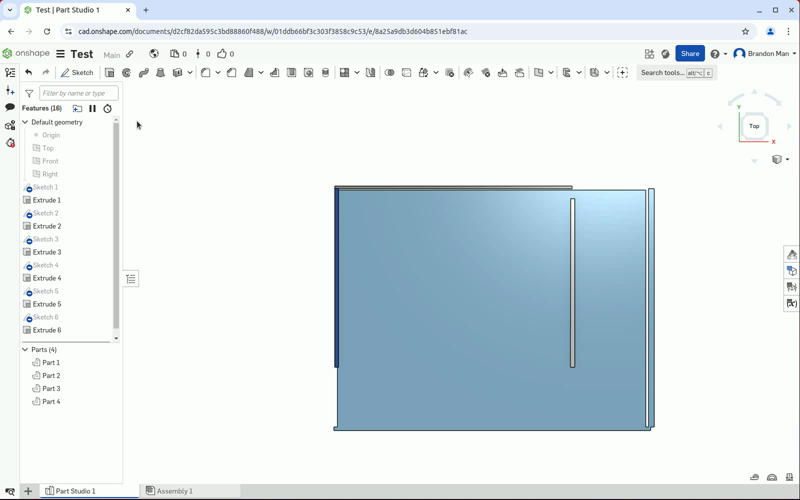
mouse_move(69, 189)
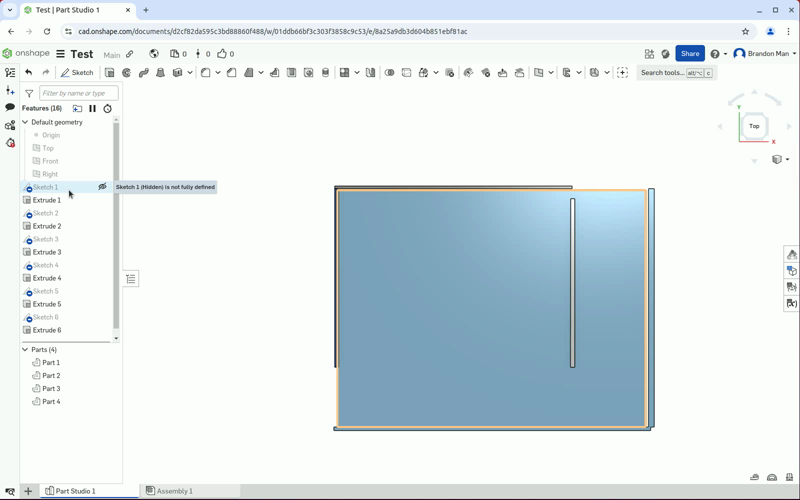
click(69, 189)
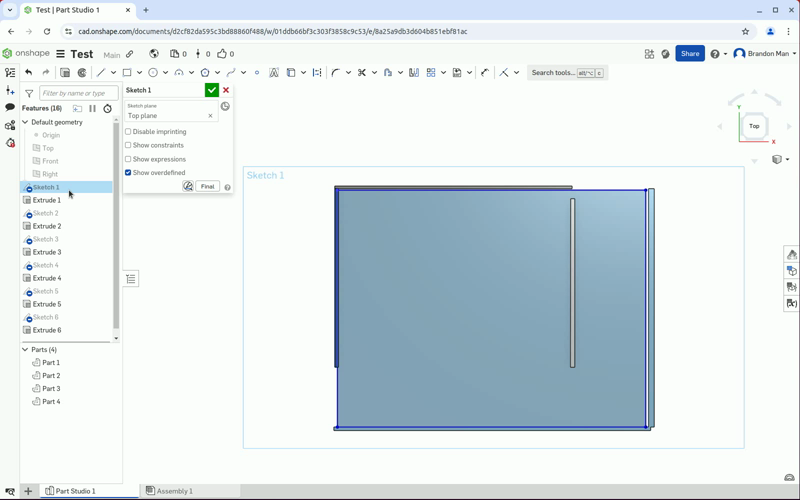
mouse_move(229, 92)
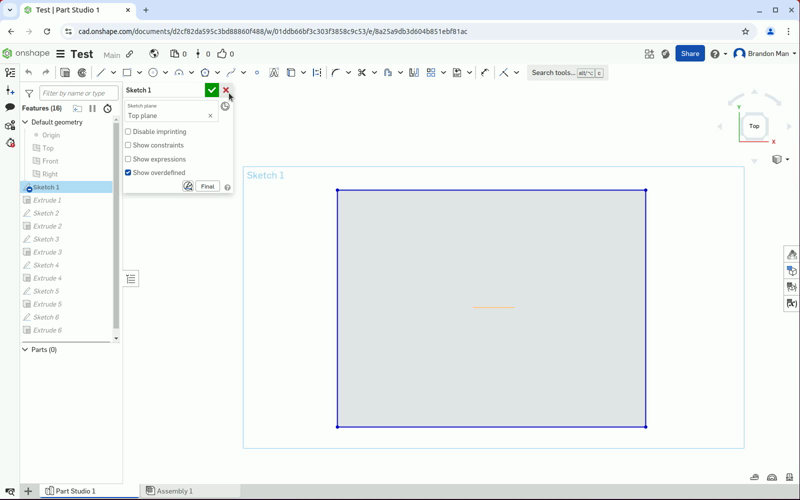
click(229, 92)
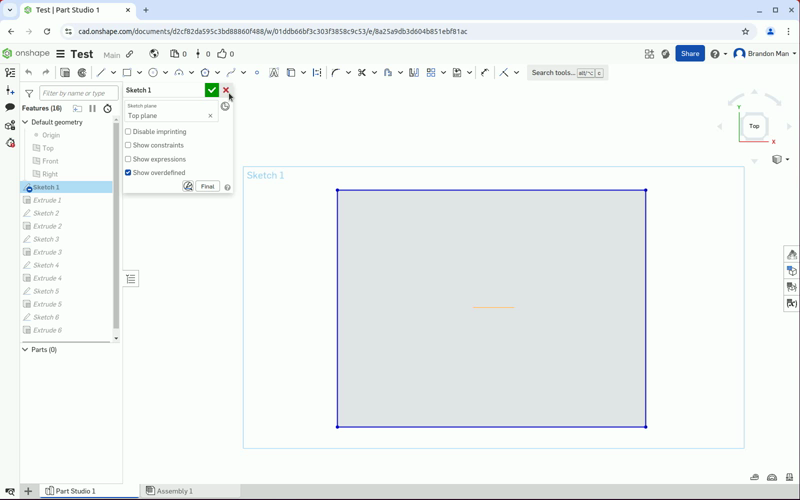
key(shift+s)
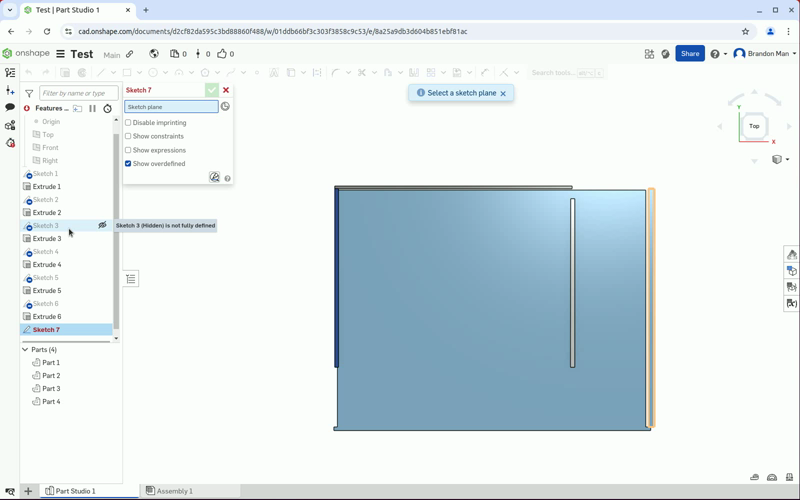
scroll(3)
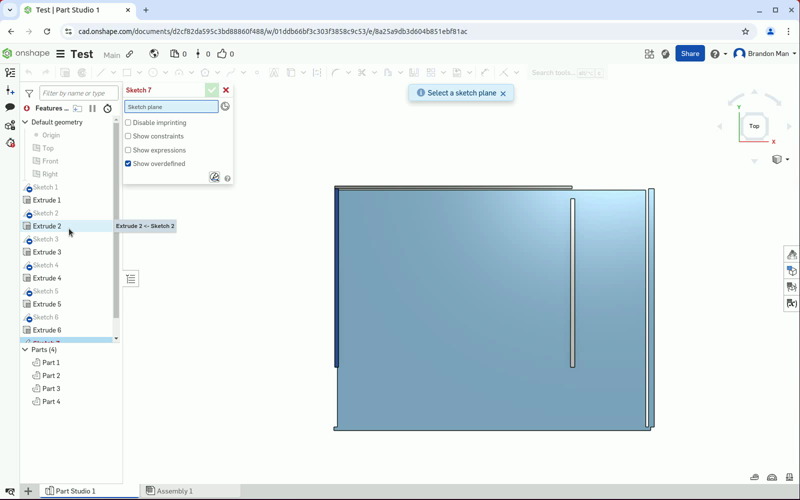
mouse_move(69, 150)
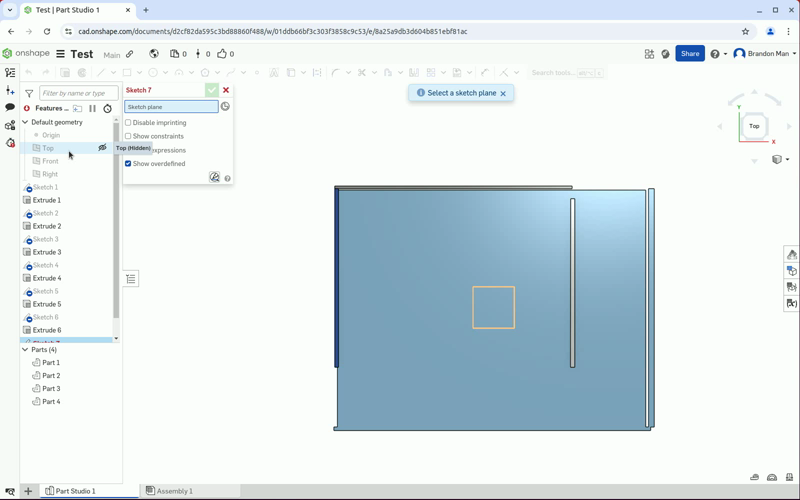
click(69, 150)
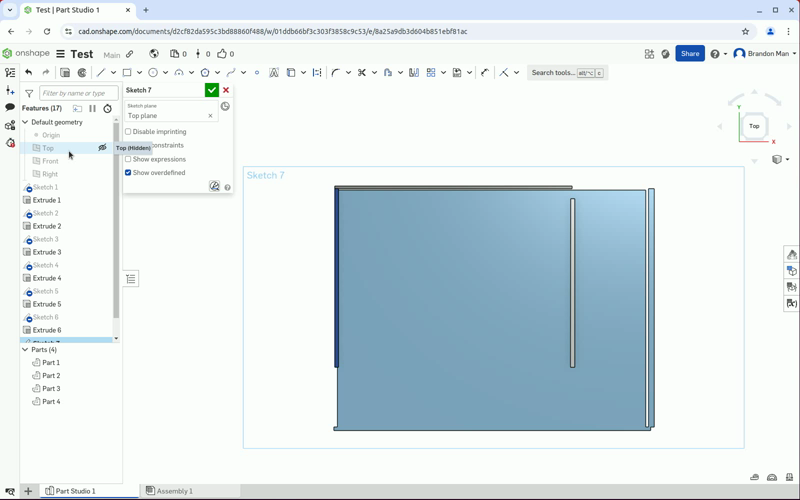
mouse_move(73, 352)
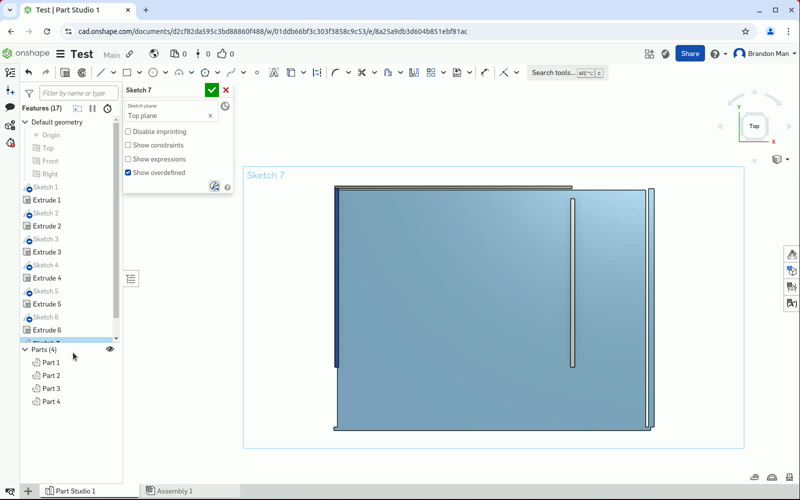
key(y)
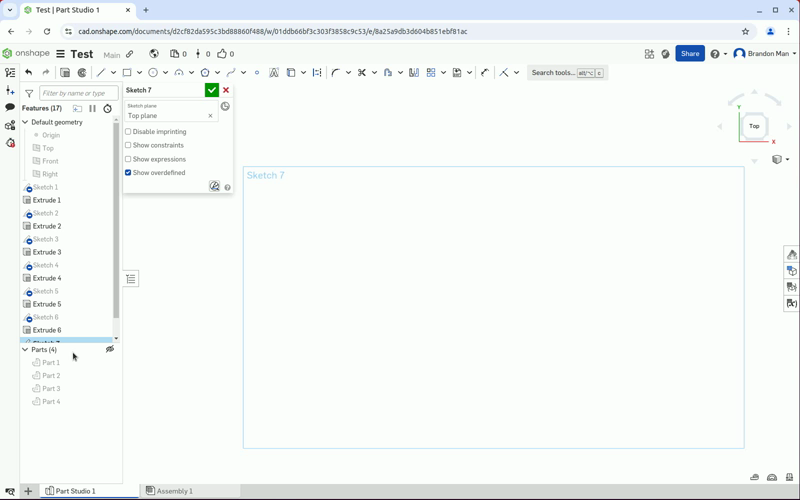
key(l)
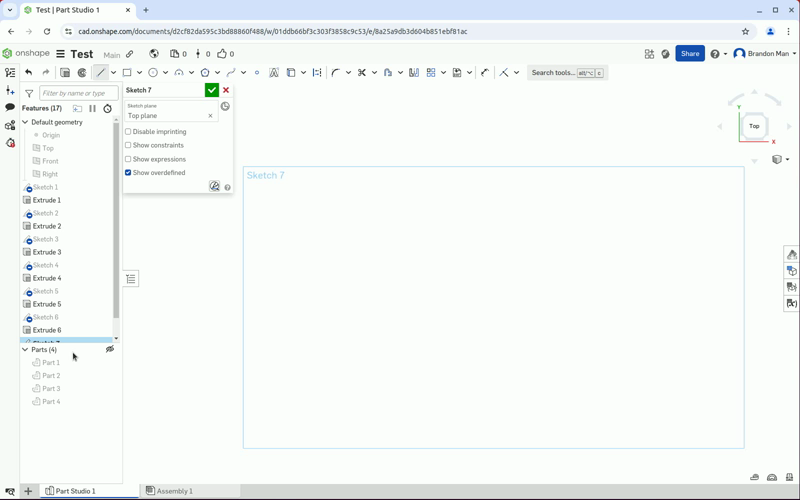
key_down(shift)
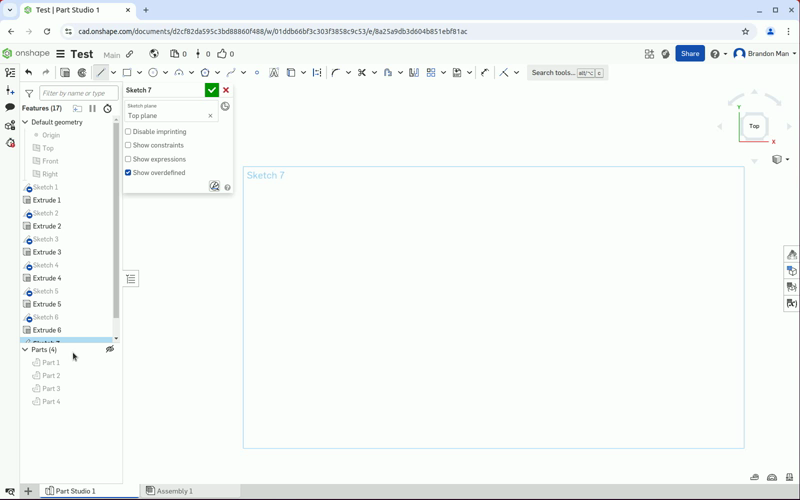
mouse_move(348, 369)
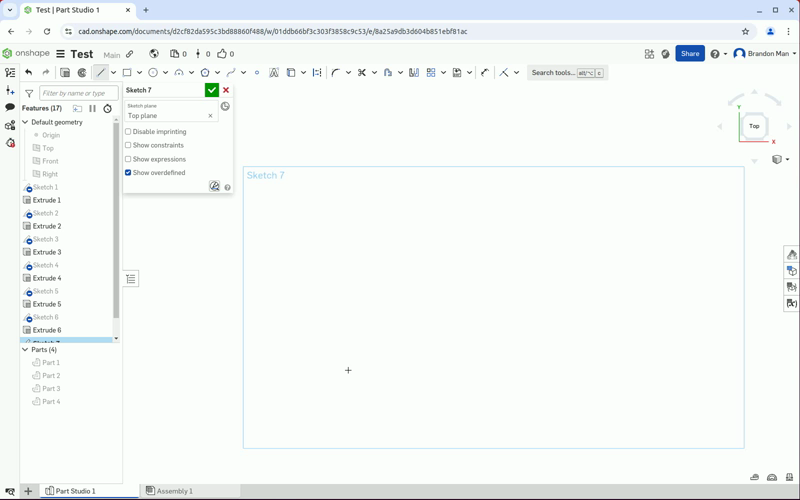
click(348, 369)
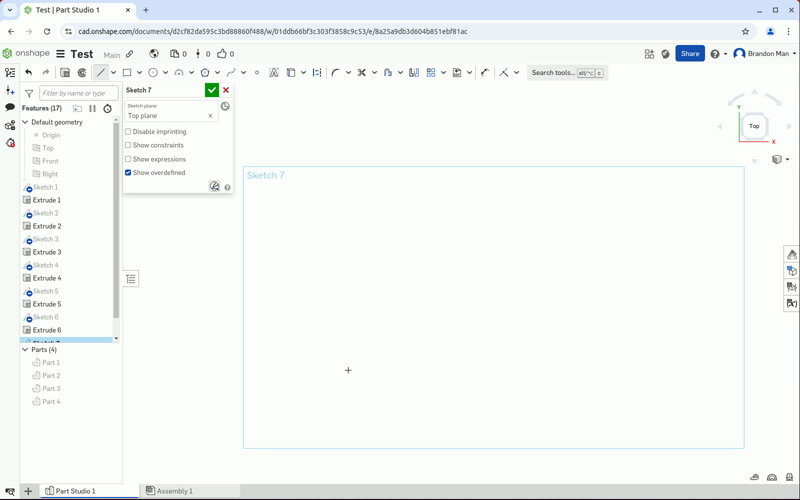
key_up(shift)
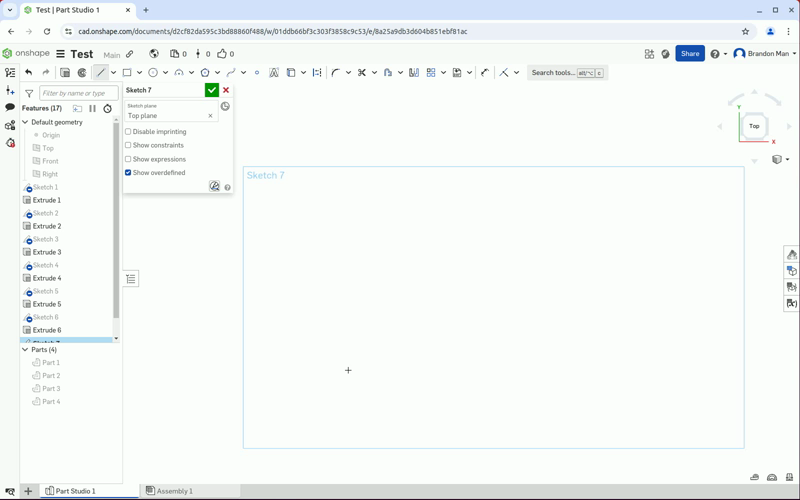
key_down(shift)
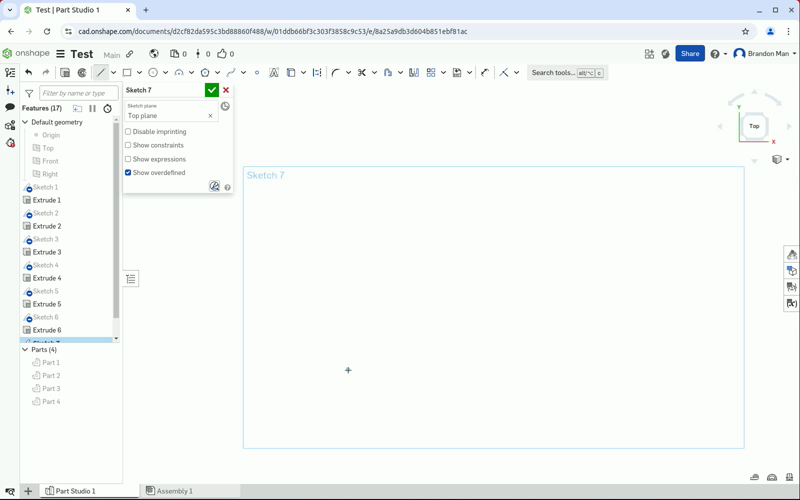
mouse_move(572, 369)
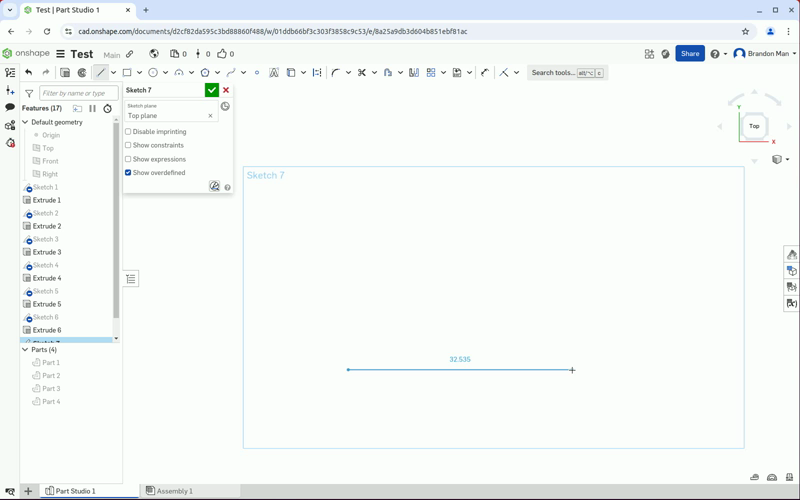
click(572, 369)
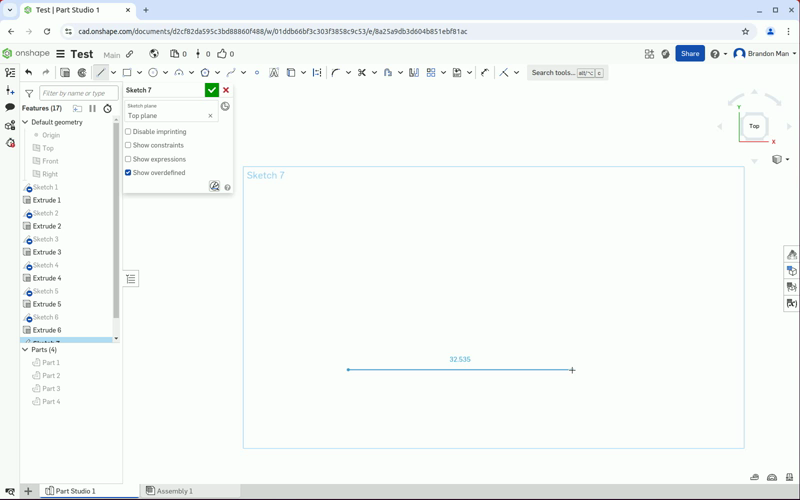
key_up(shift)
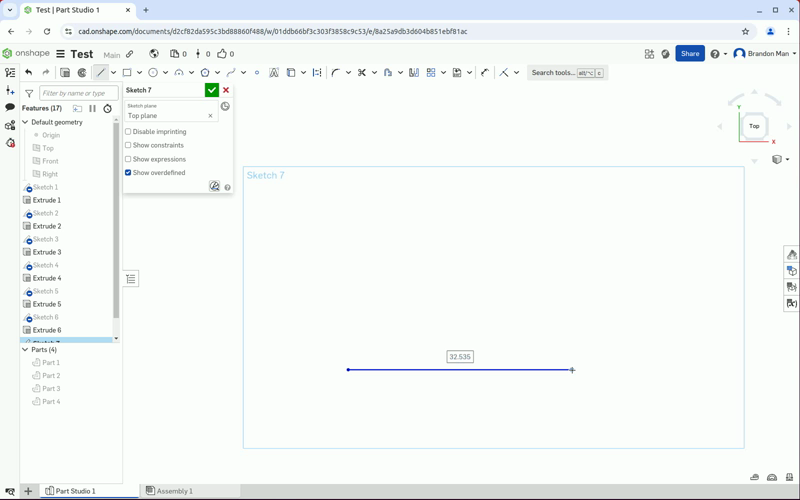
key_down(shift)
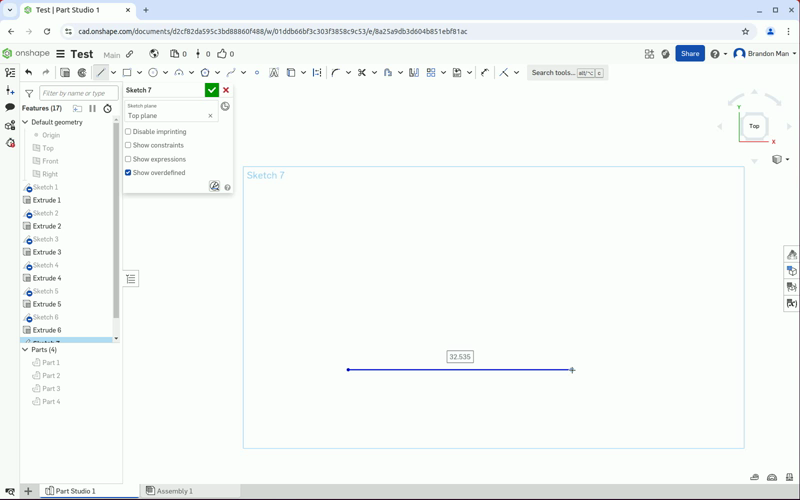
mouse_move(589, 369)
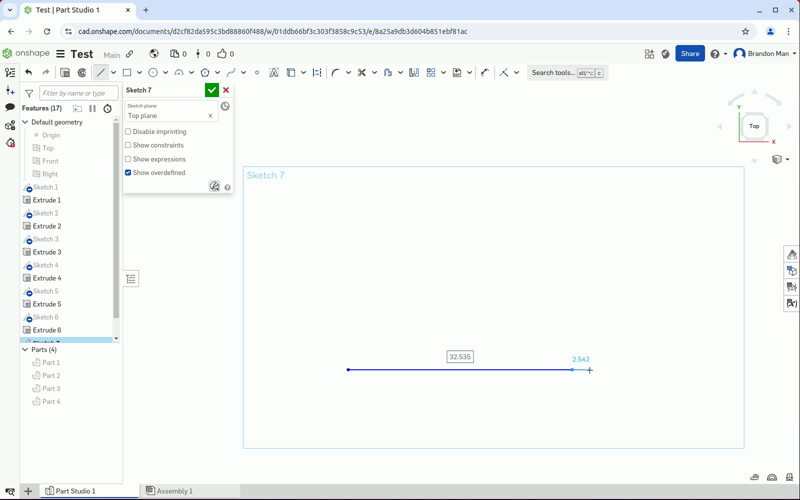
mouse_move(572, 367)
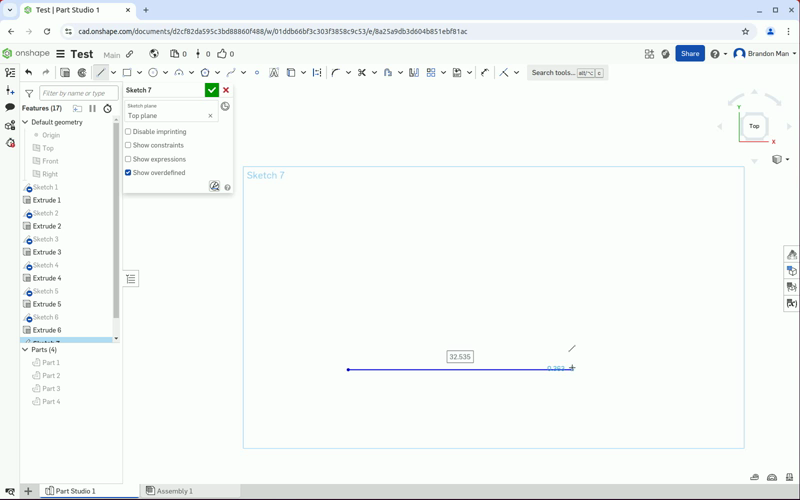
scroll(6)
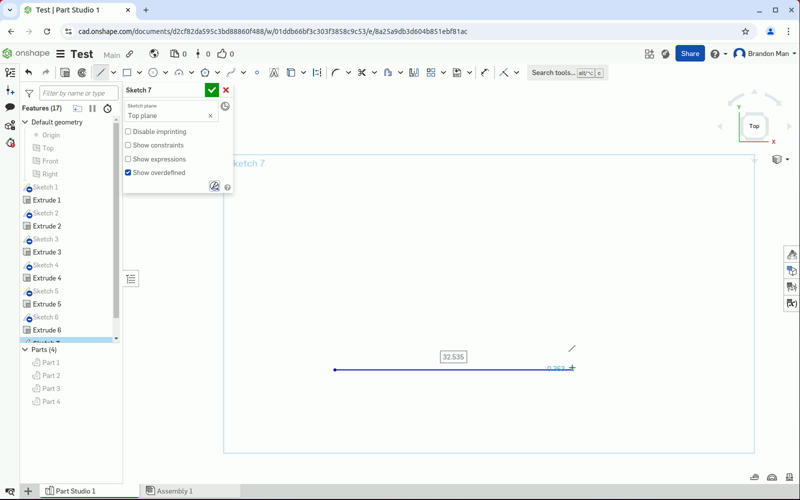
scroll(6)
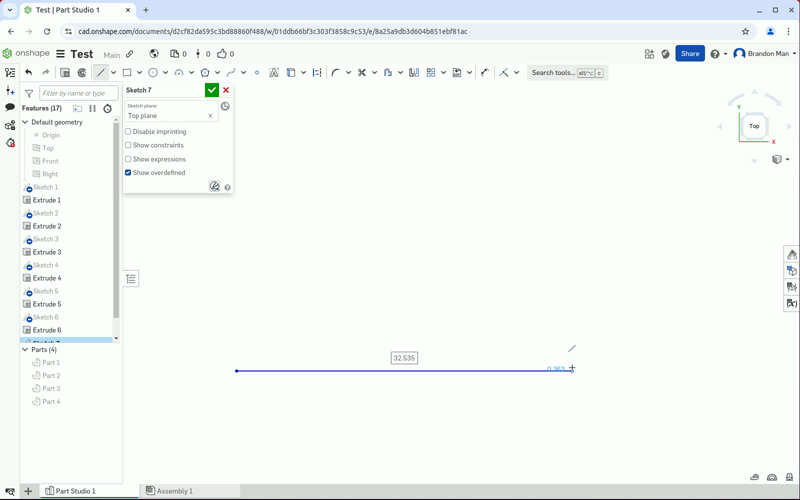
scroll(6)
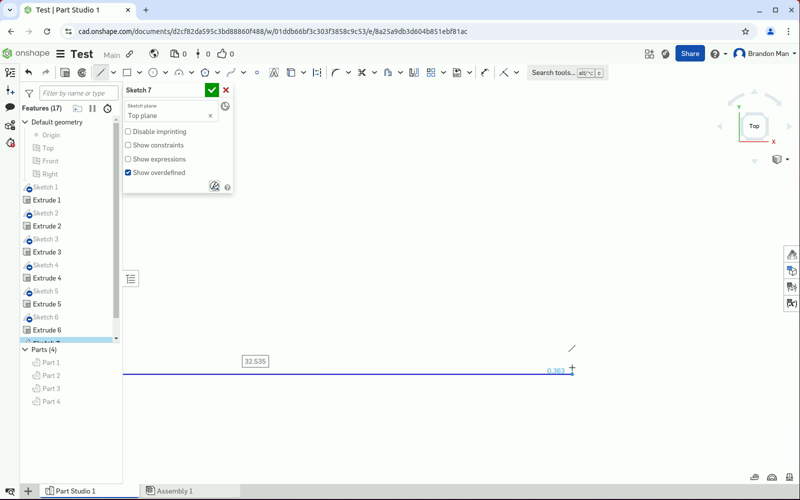
scroll(6)
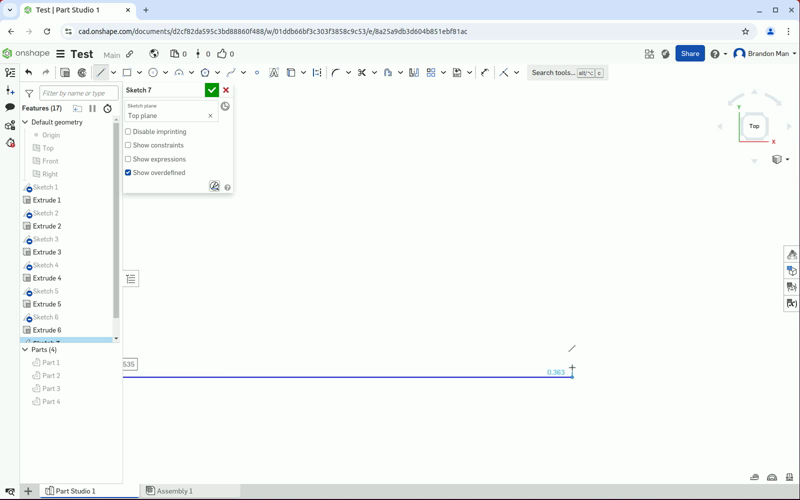
scroll(6)
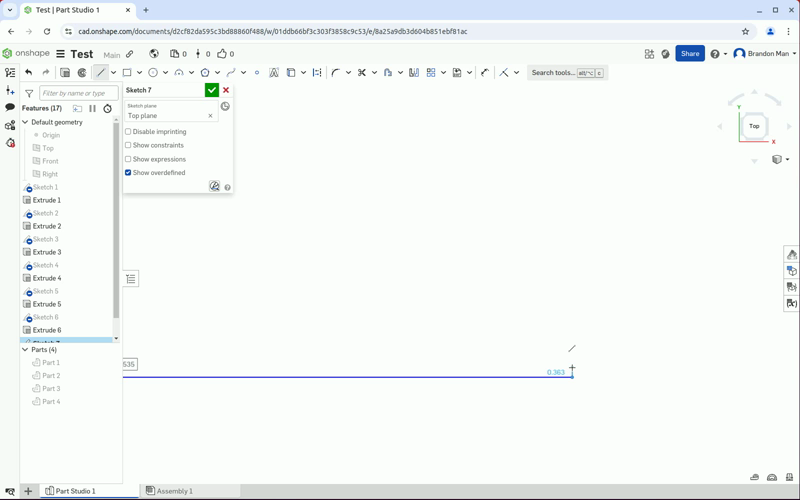
scroll(6)
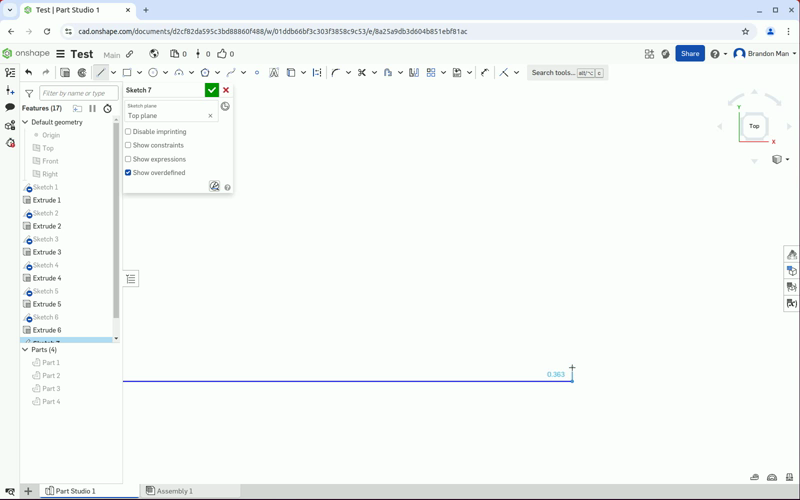
scroll(6)
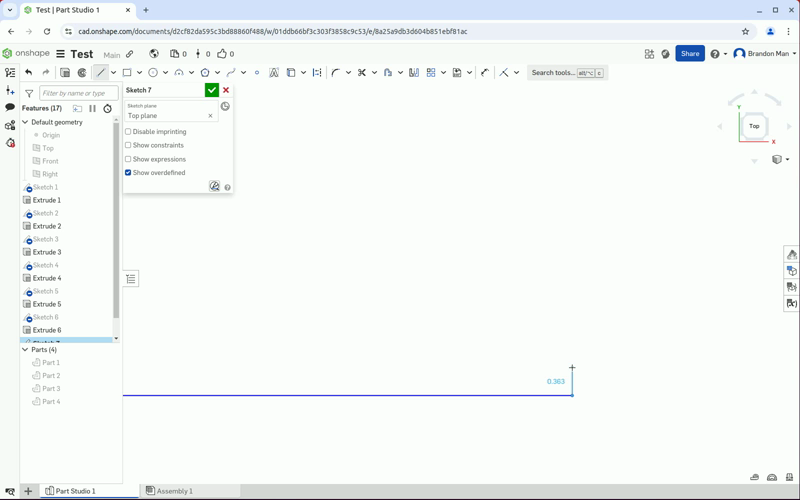
click(572, 367)
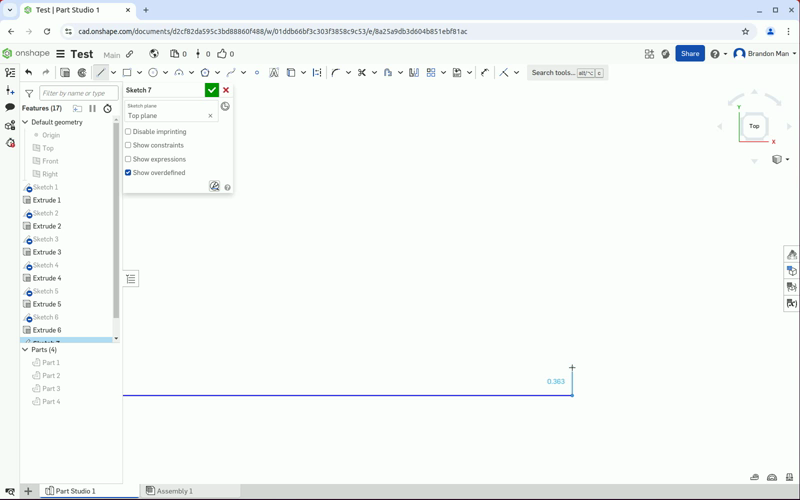
scroll(-6)
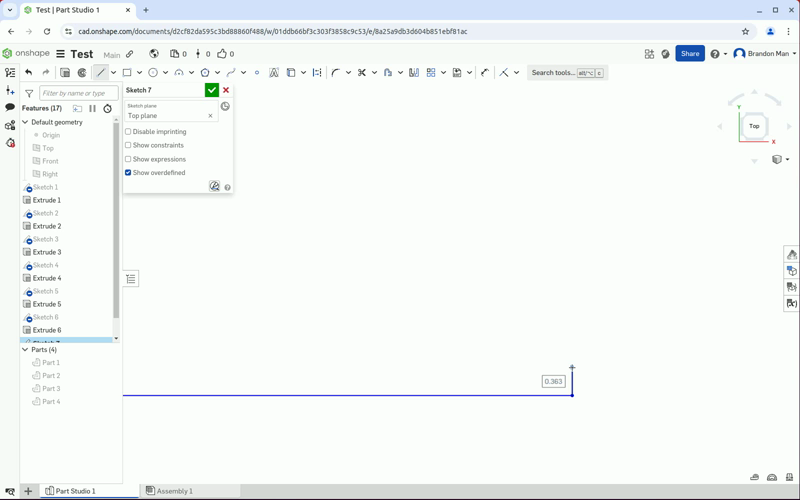
scroll(-6)
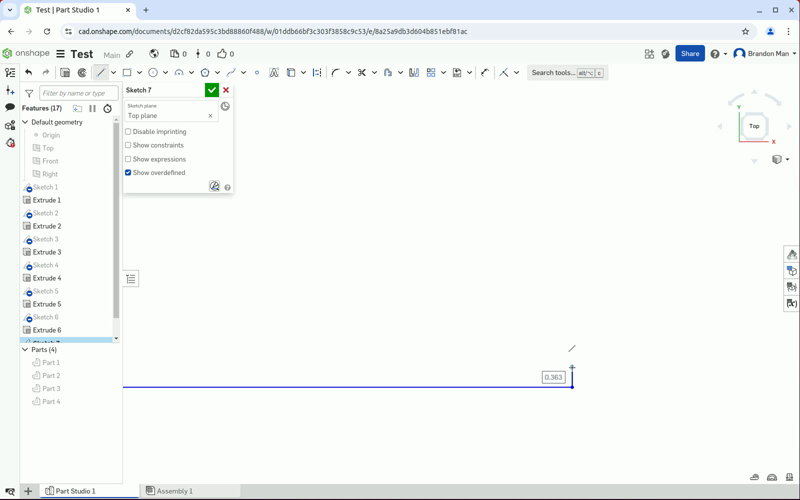
scroll(-6)
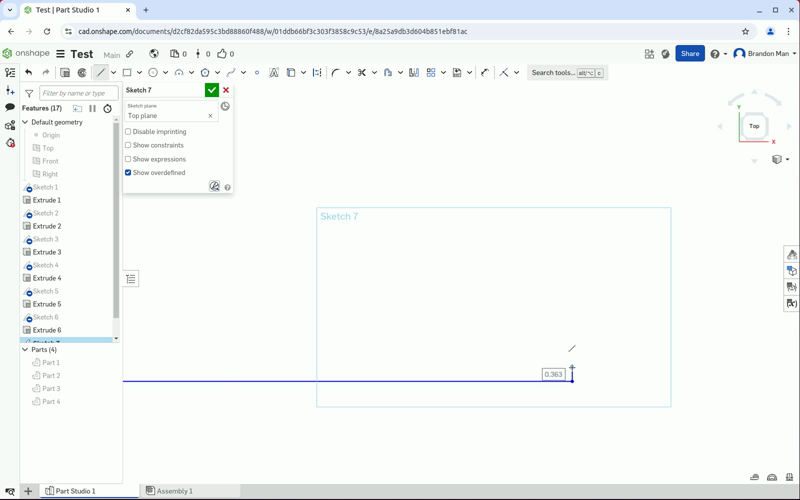
scroll(-6)
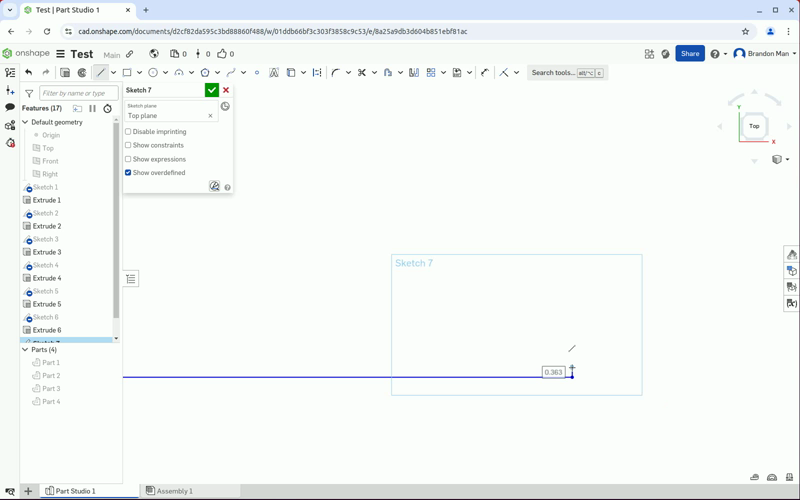
scroll(-6)
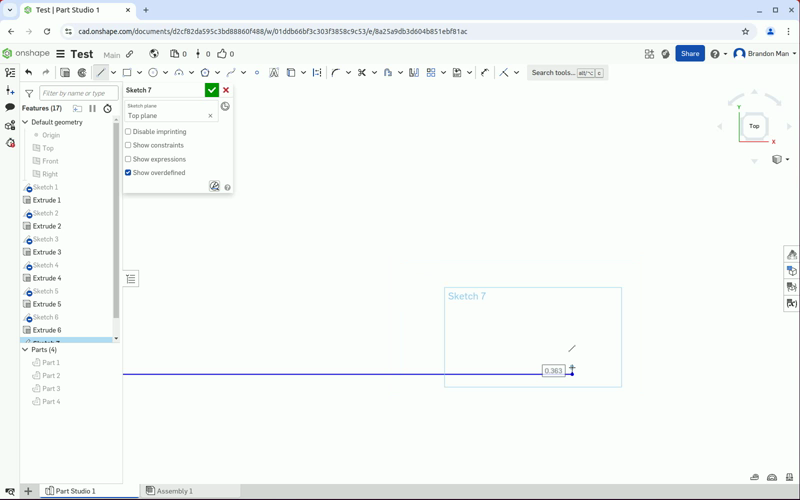
scroll(-6)
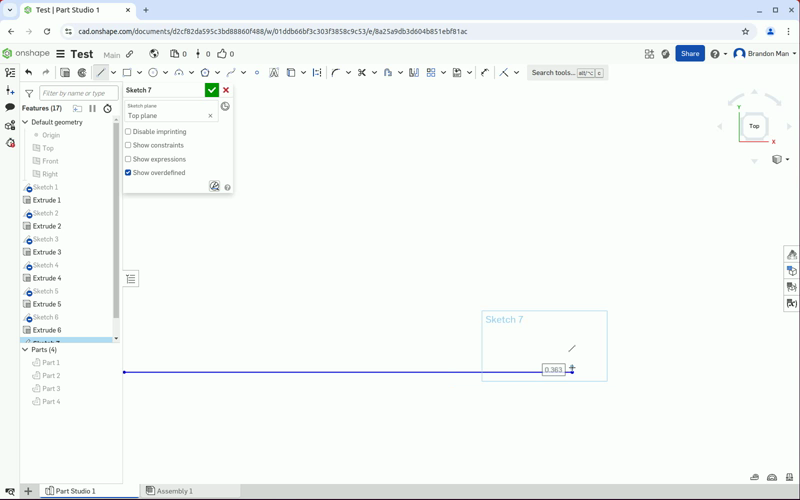
scroll(-6)
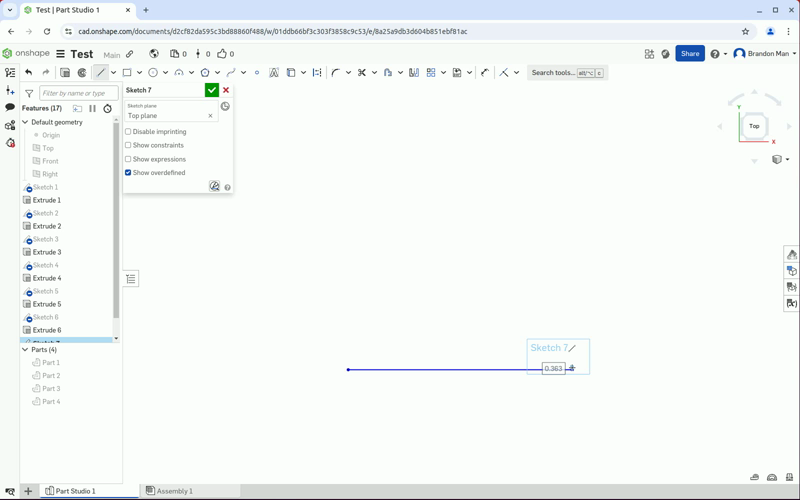
key_up(shift)
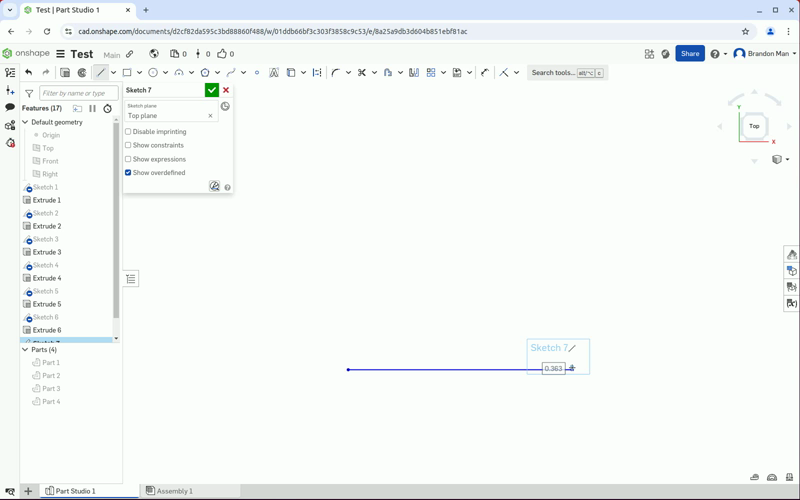
key_down(shift)
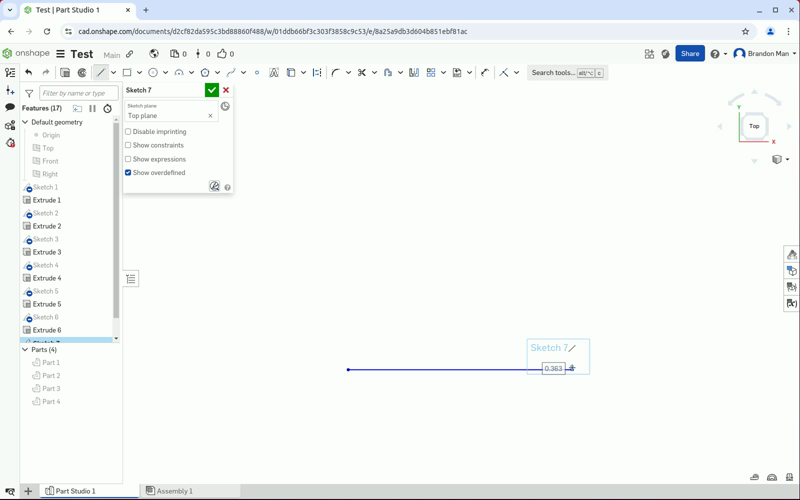
mouse_move(589, 367)
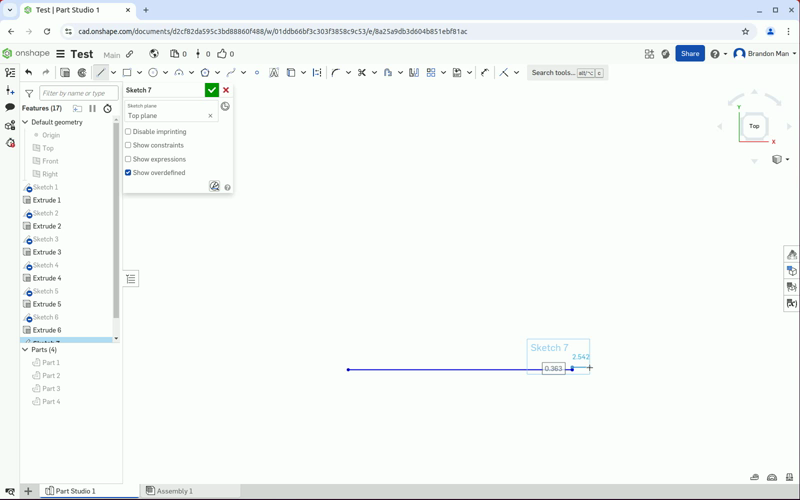
mouse_move(569, 367)
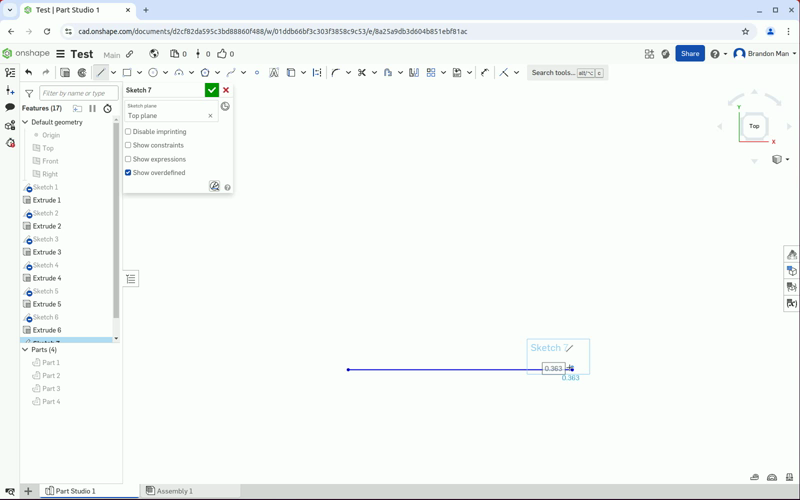
scroll(6)
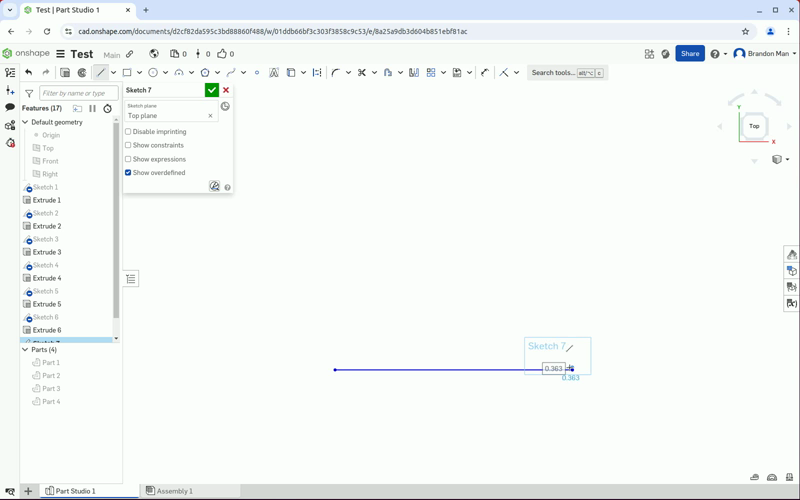
scroll(6)
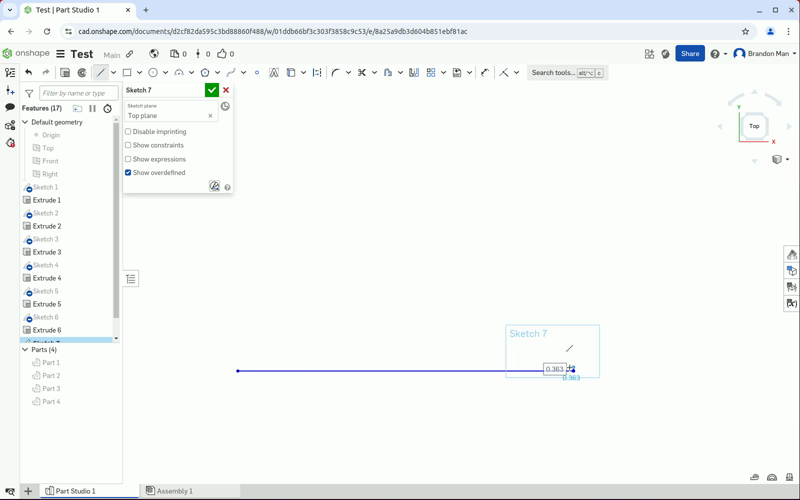
scroll(6)
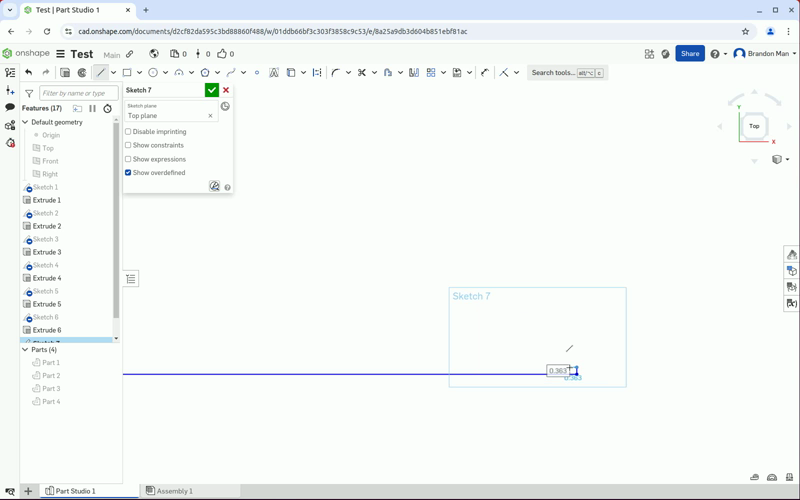
scroll(6)
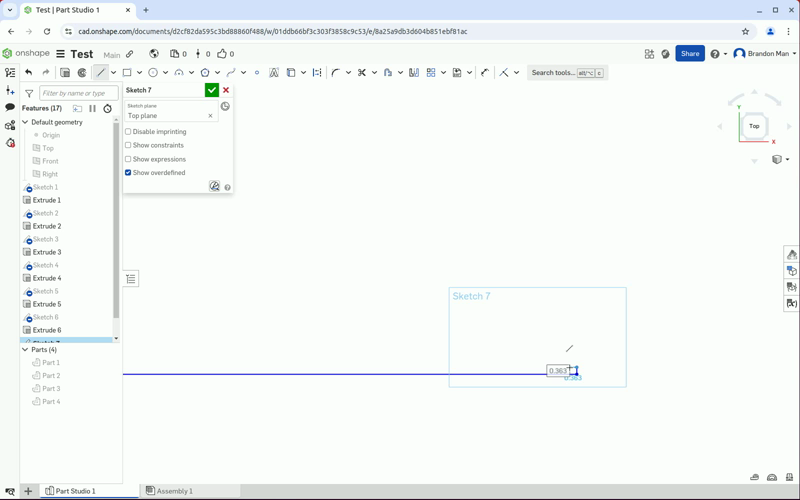
scroll(6)
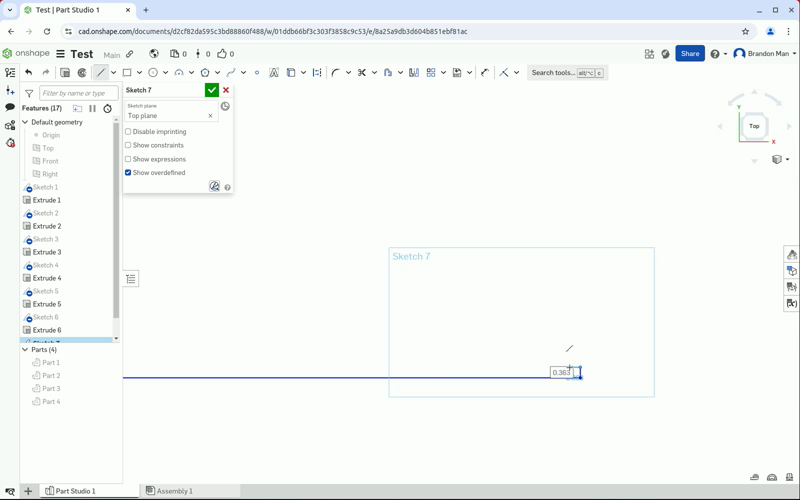
scroll(6)
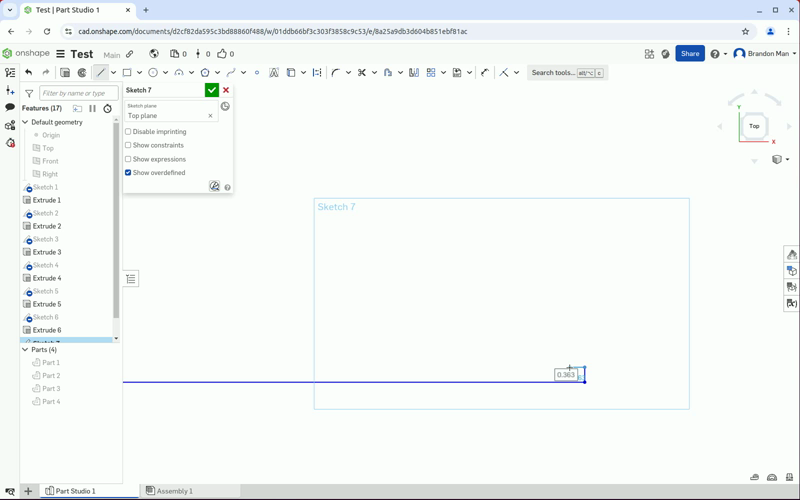
scroll(6)
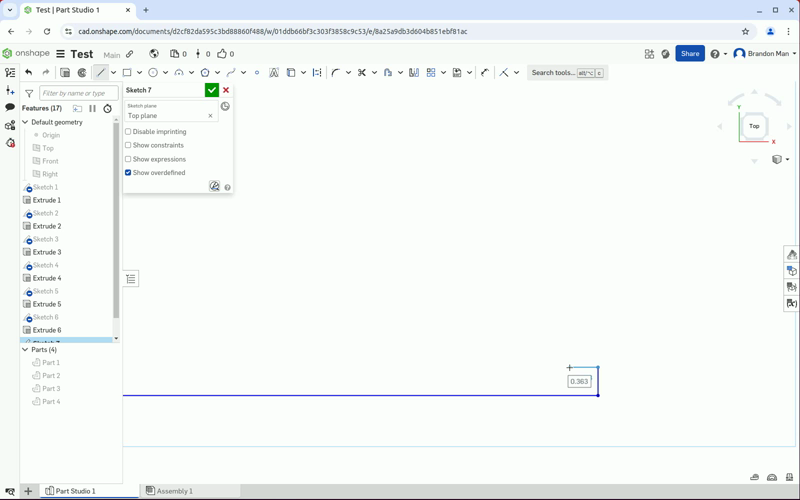
click(569, 367)
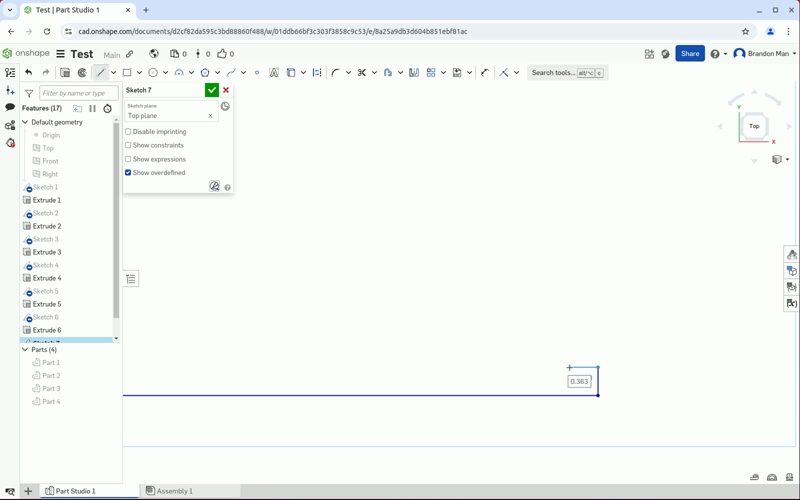
scroll(-6)
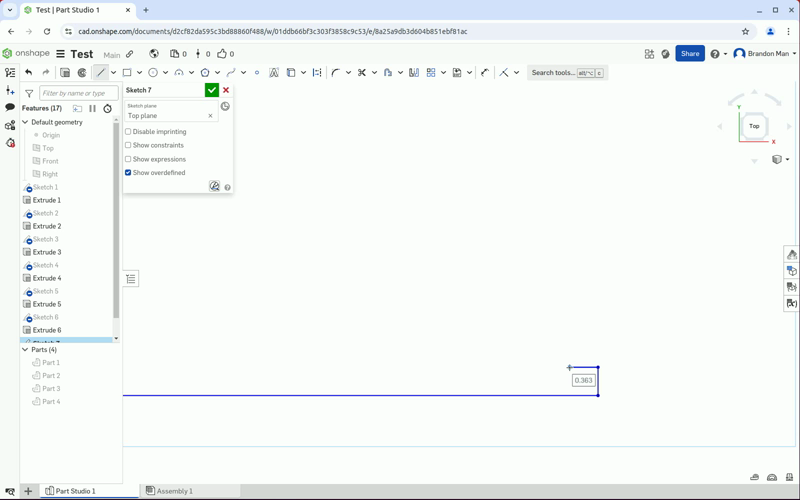
scroll(-6)
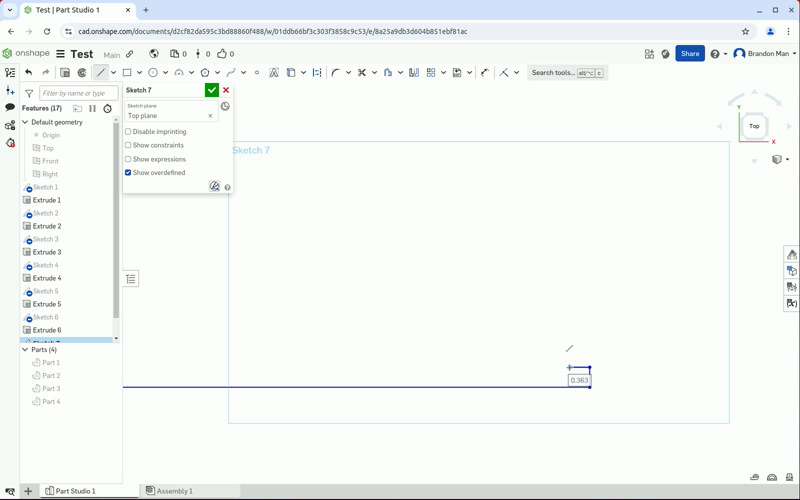
scroll(-6)
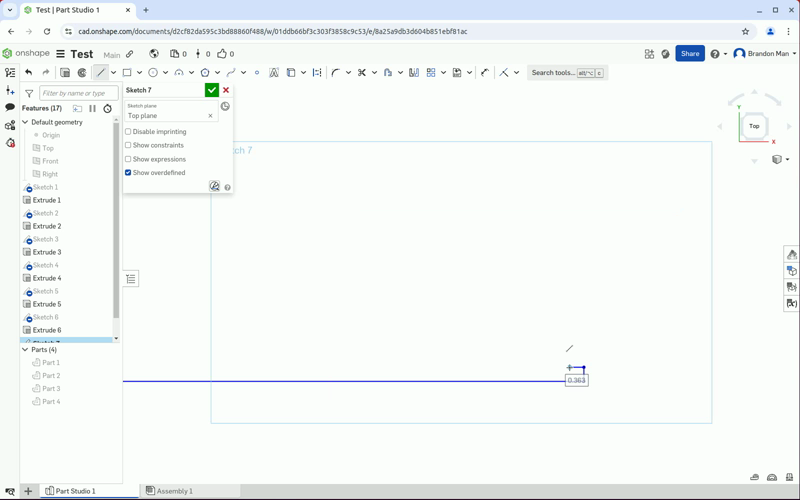
scroll(-6)
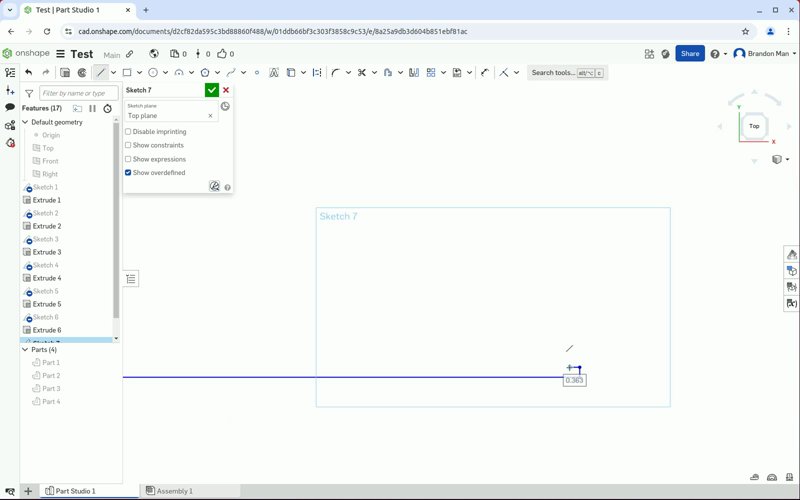
scroll(-6)
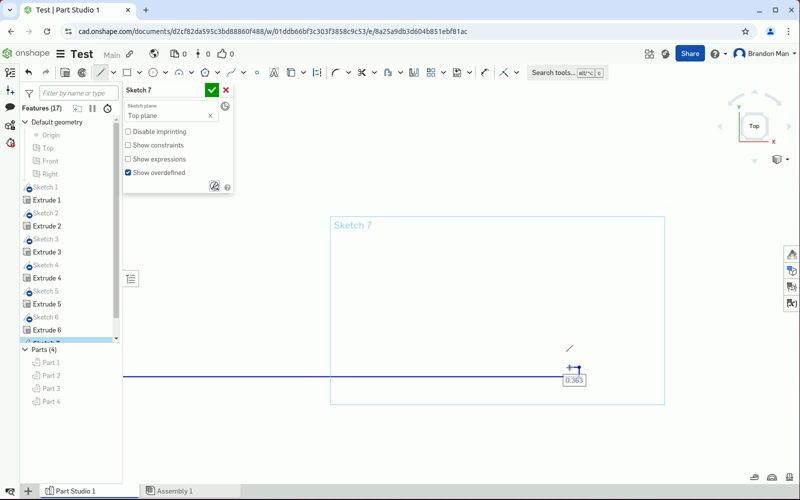
scroll(-6)
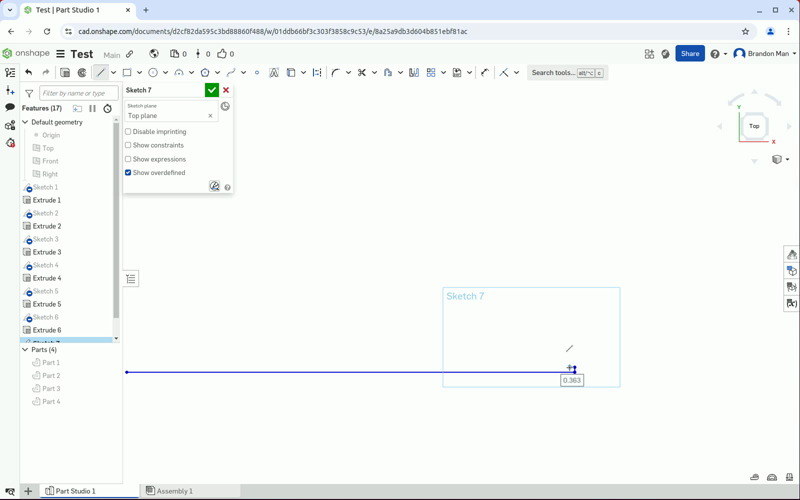
scroll(-6)
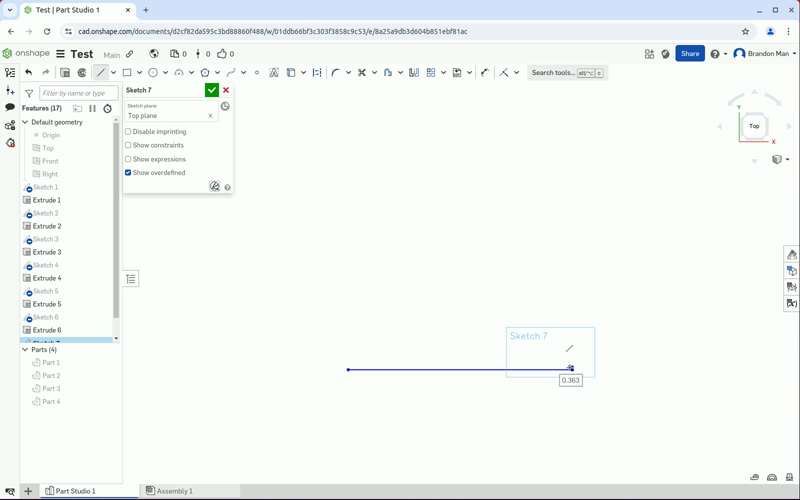
key_up(shift)
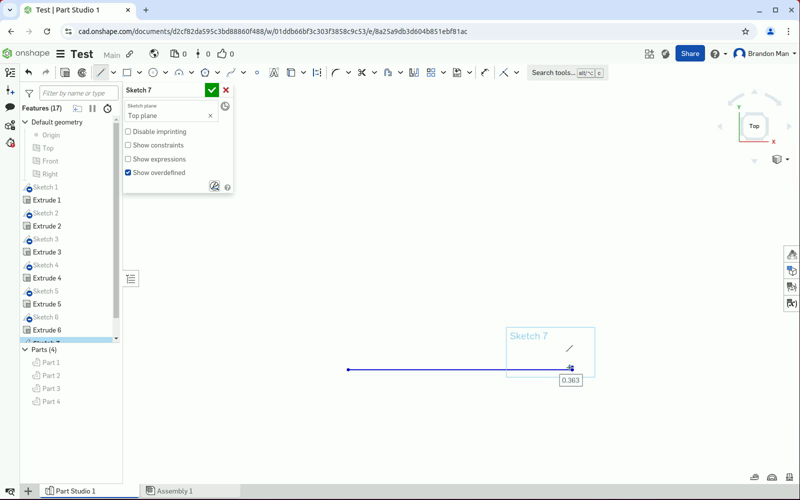
key_down(shift)
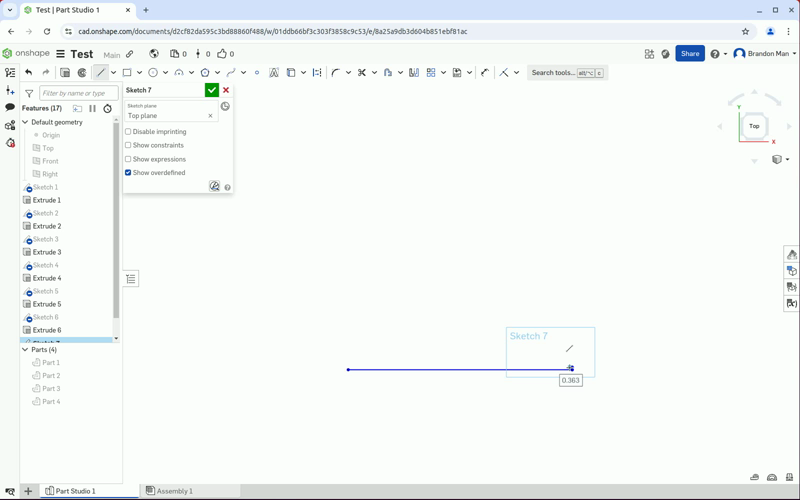
mouse_move(350, 367)
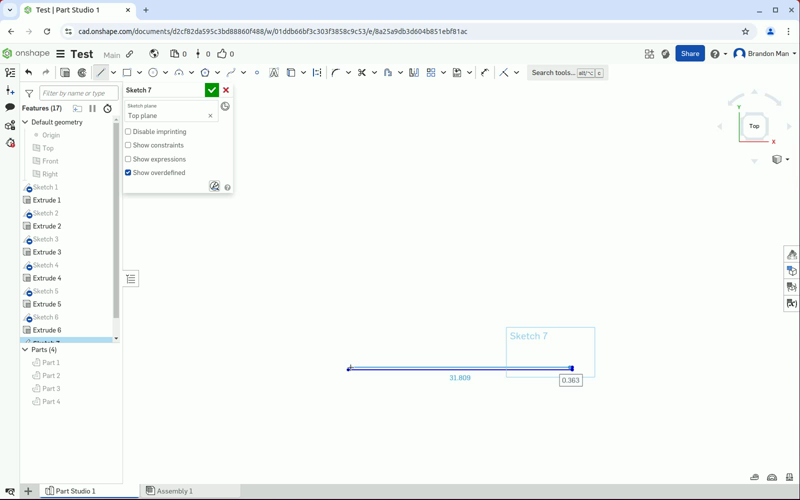
scroll(6)
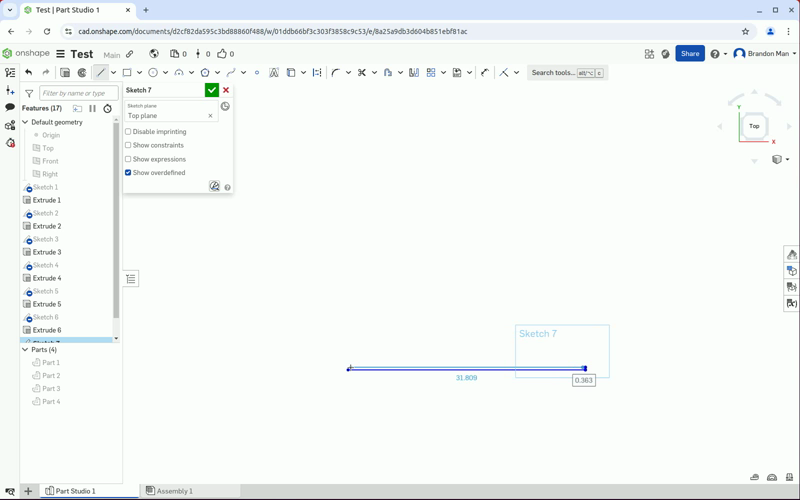
scroll(6)
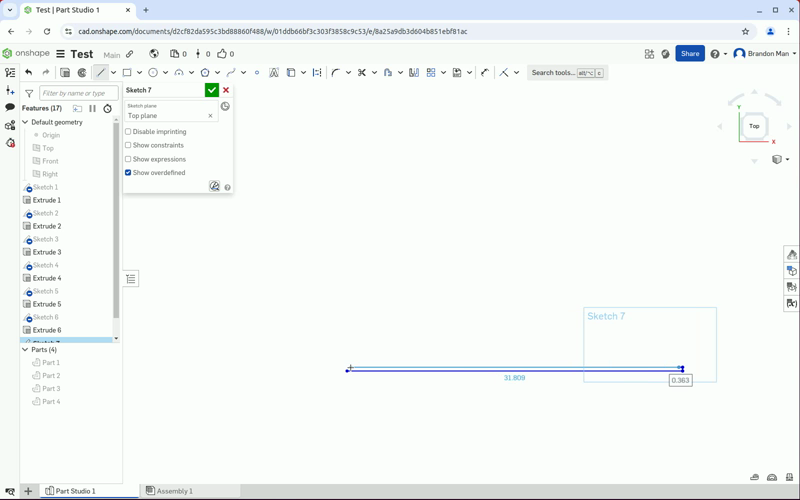
scroll(6)
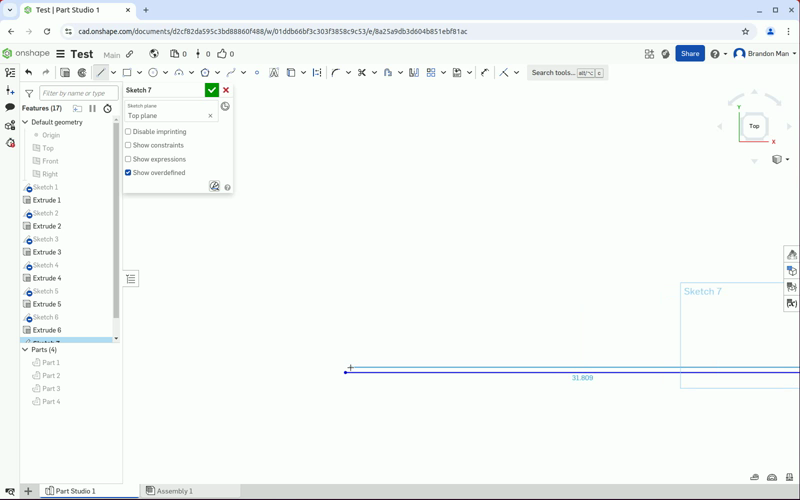
scroll(6)
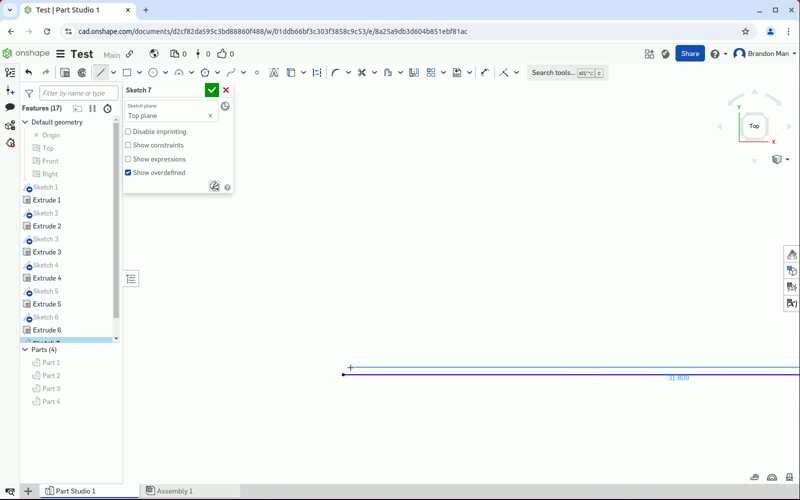
scroll(6)
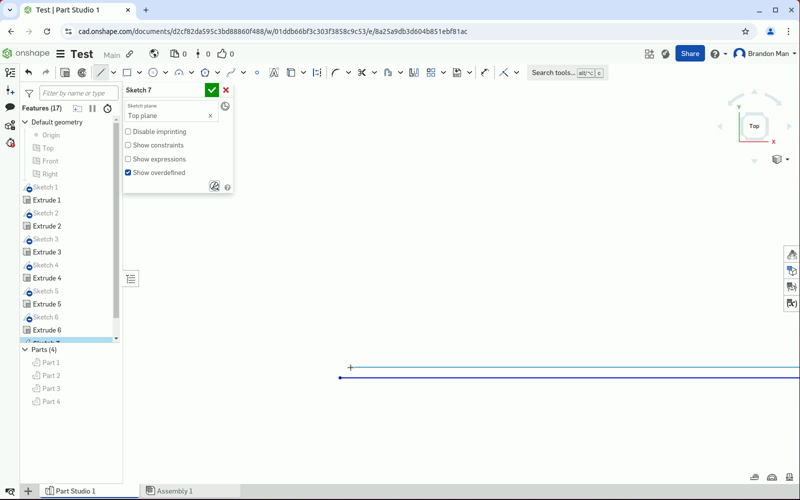
scroll(6)
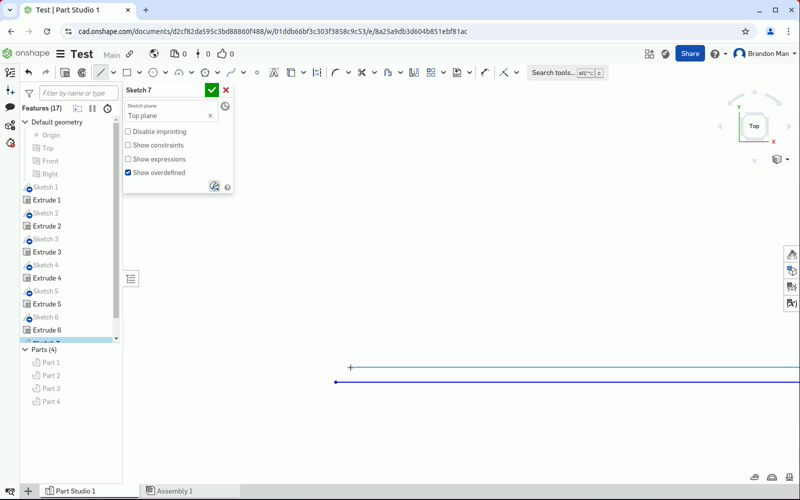
scroll(6)
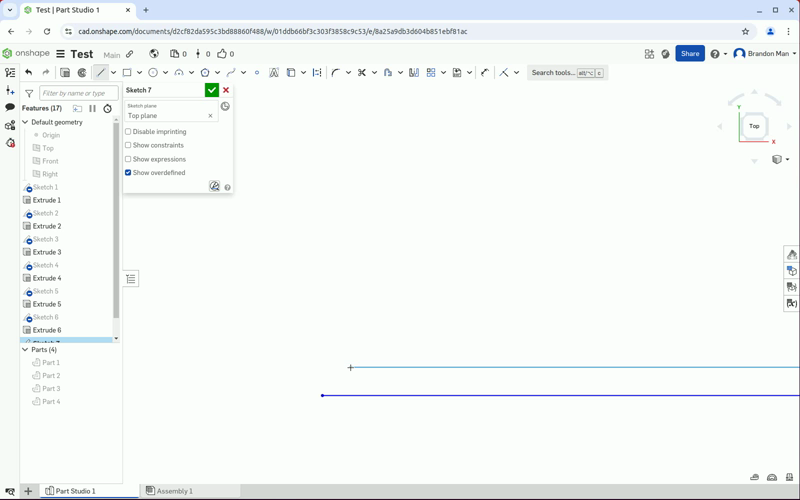
click(350, 367)
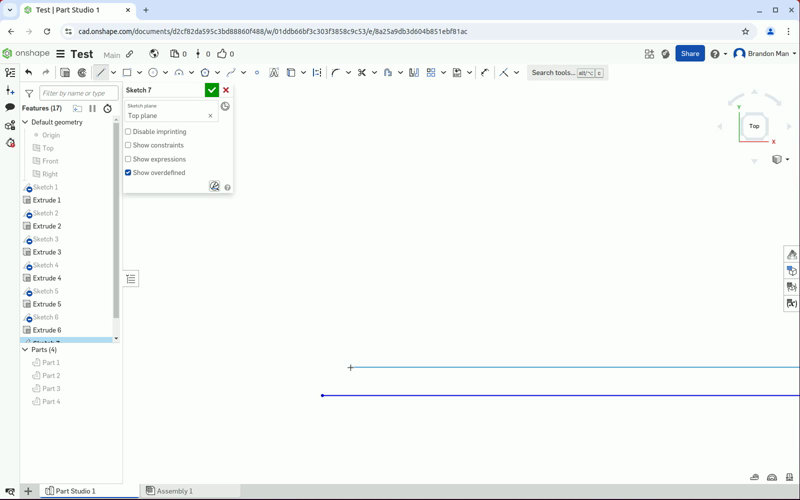
scroll(-6)
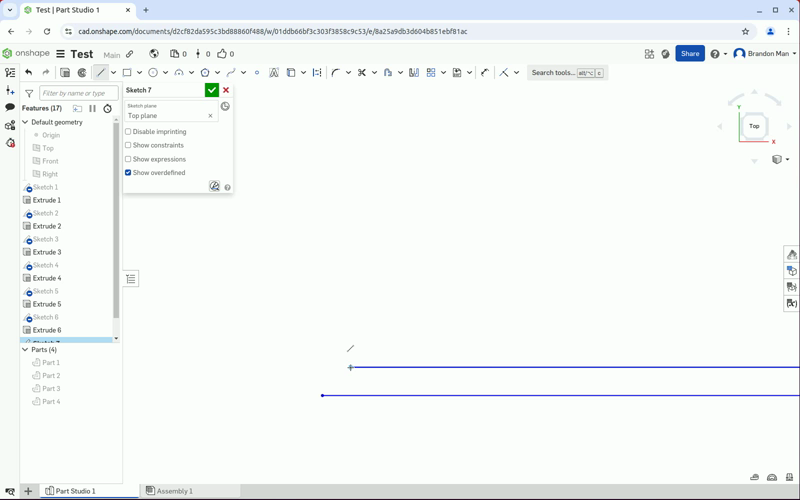
scroll(-6)
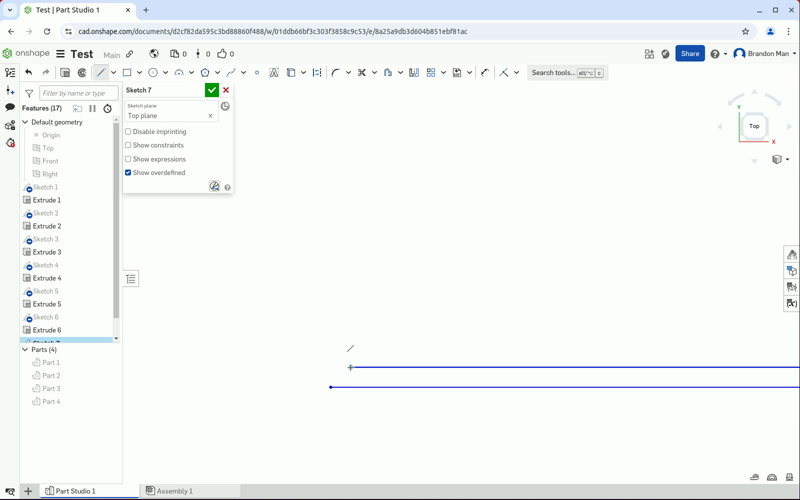
scroll(-6)
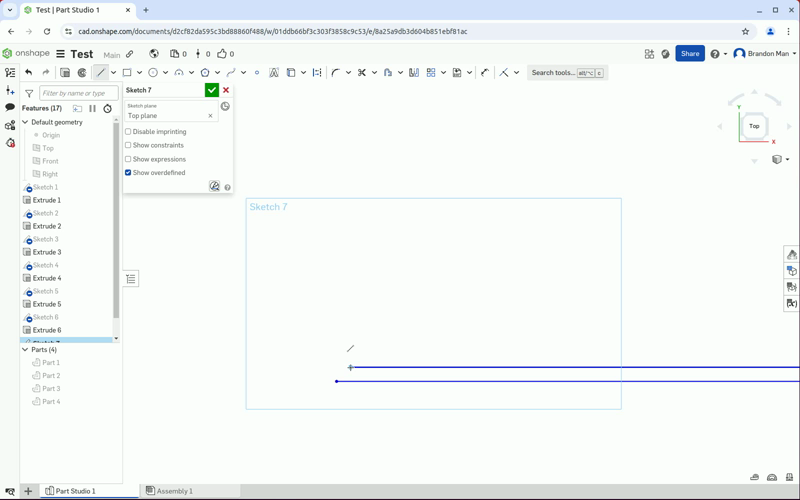
scroll(-6)
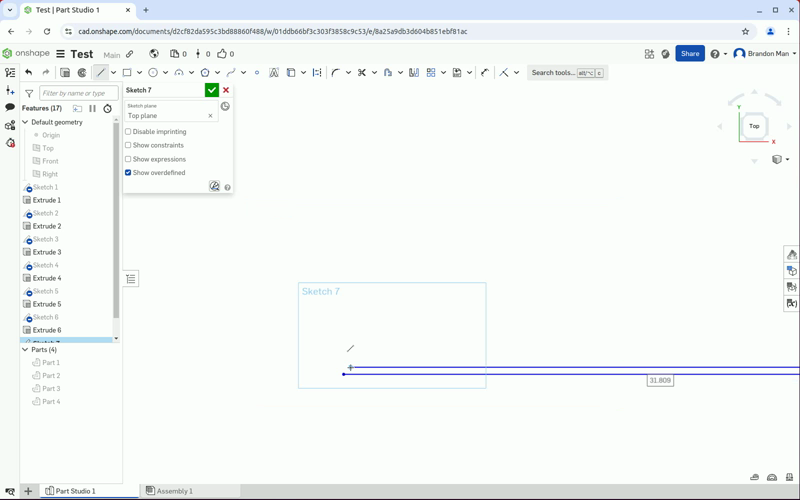
scroll(-6)
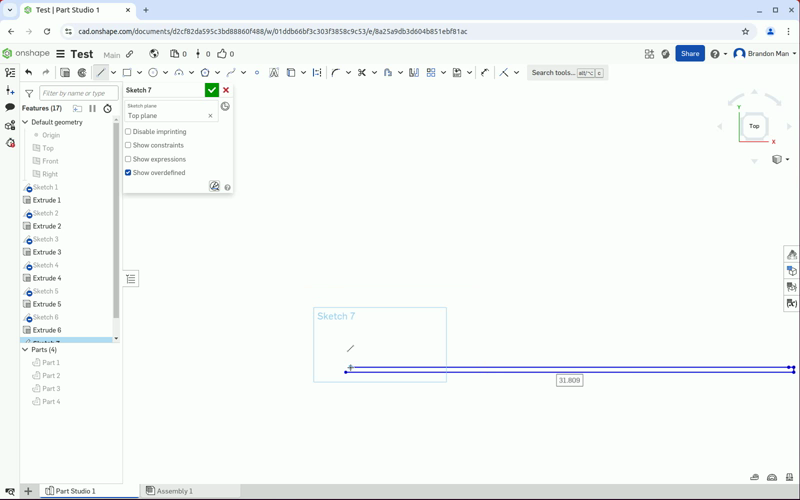
scroll(-6)
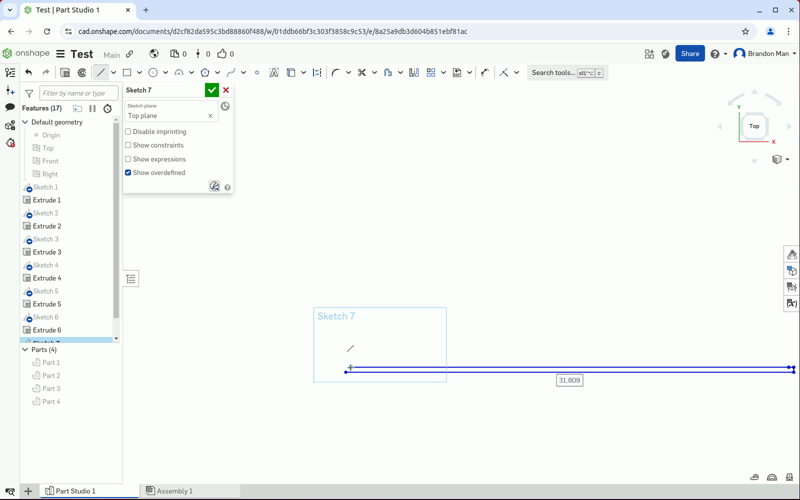
scroll(-6)
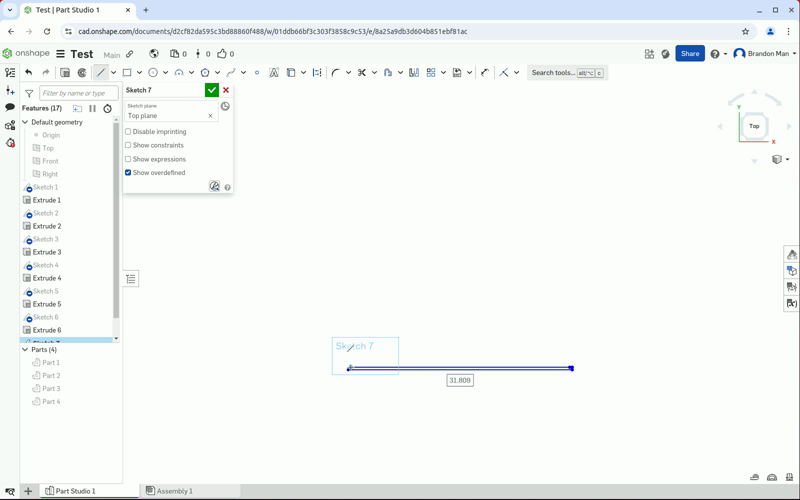
key_up(shift)
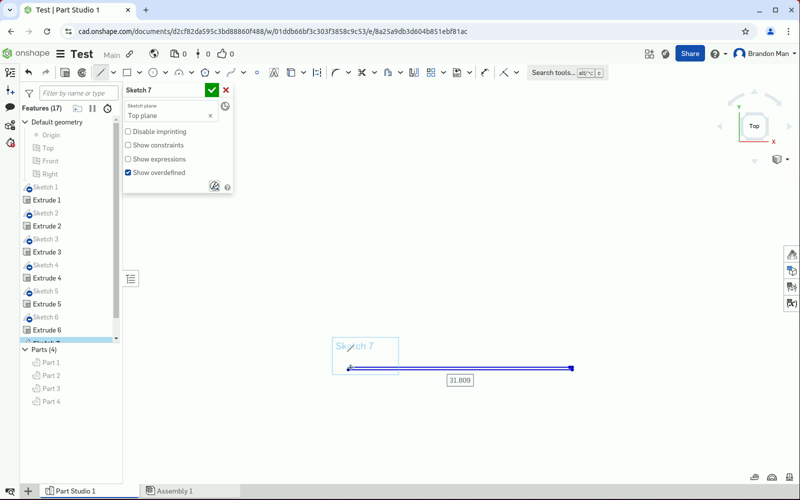
key_down(shift)
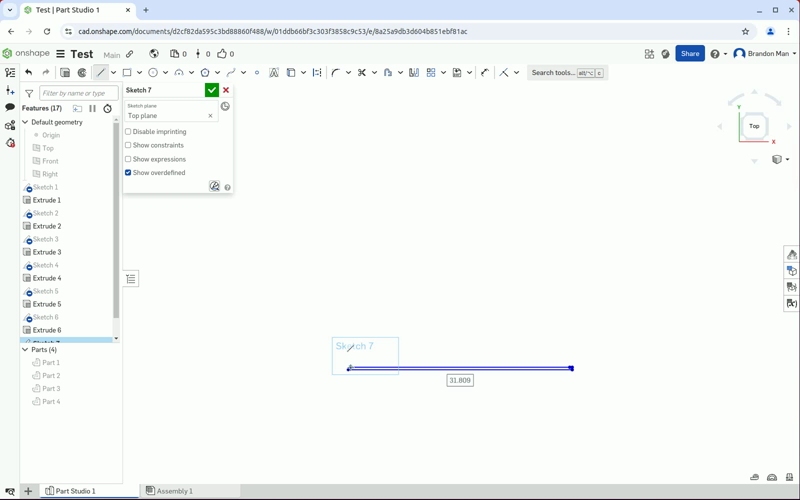
mouse_move(380, 367)
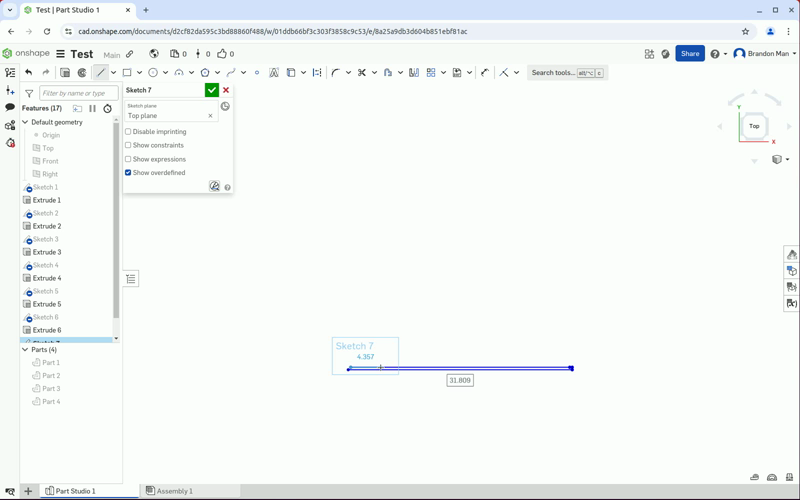
mouse_move(348, 367)
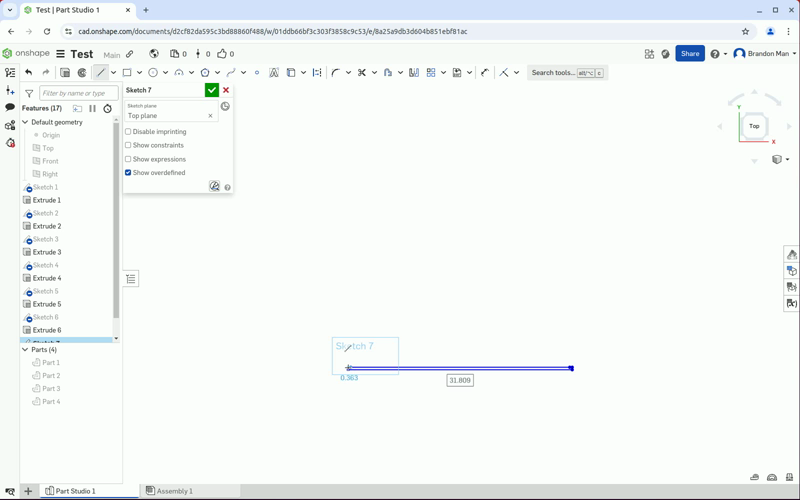
scroll(6)
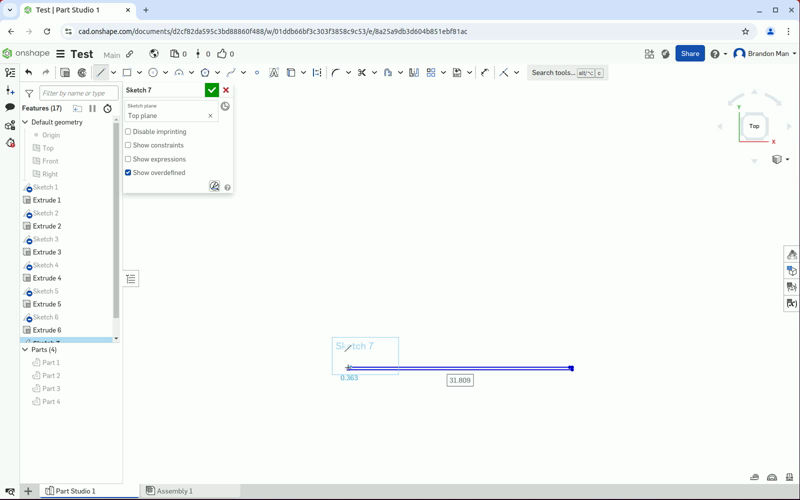
scroll(6)
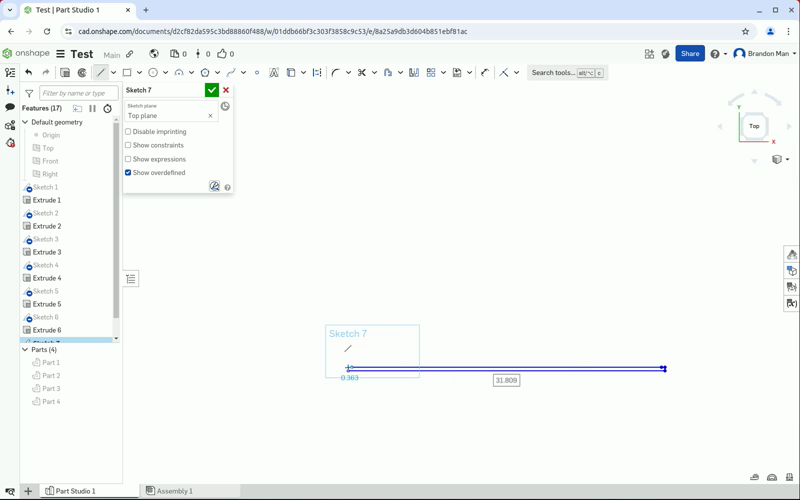
scroll(6)
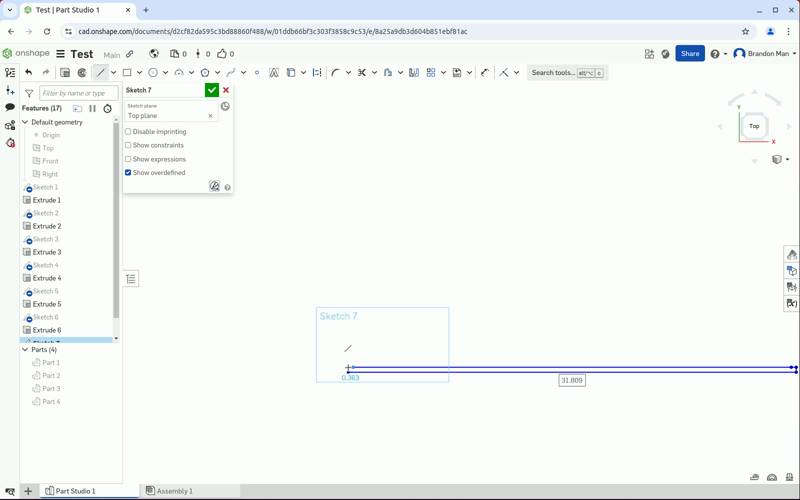
scroll(6)
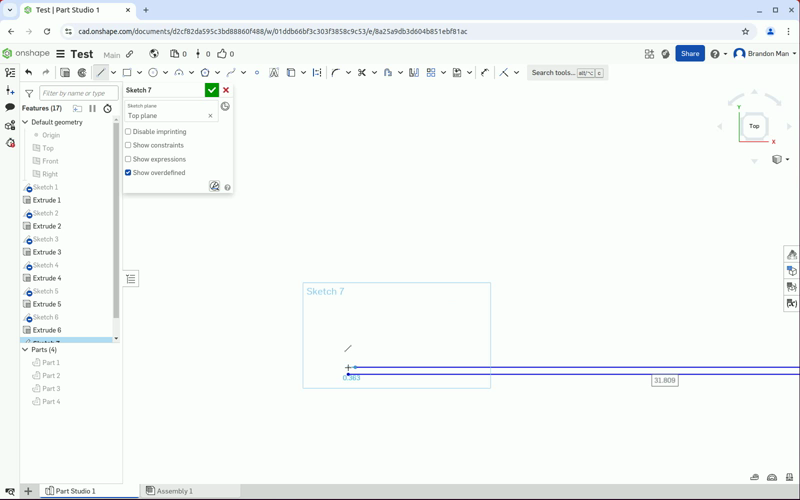
scroll(6)
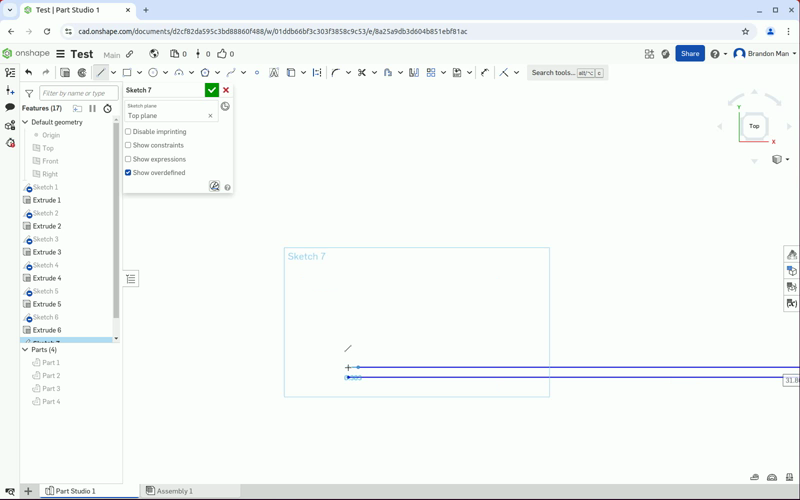
scroll(6)
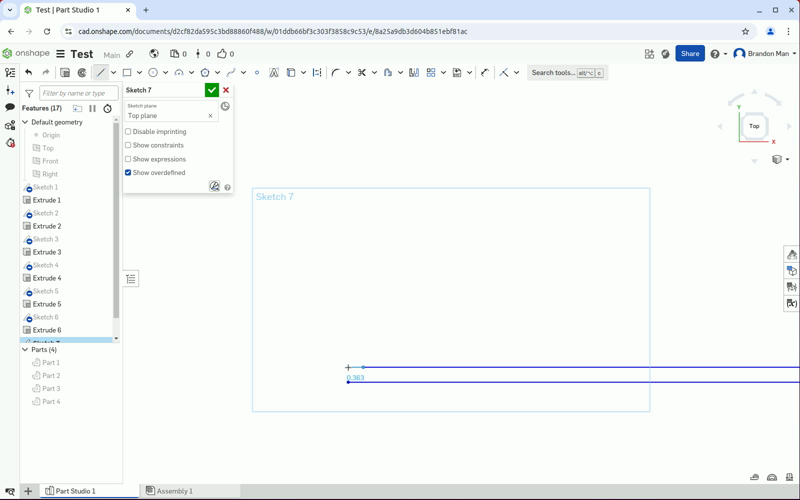
scroll(6)
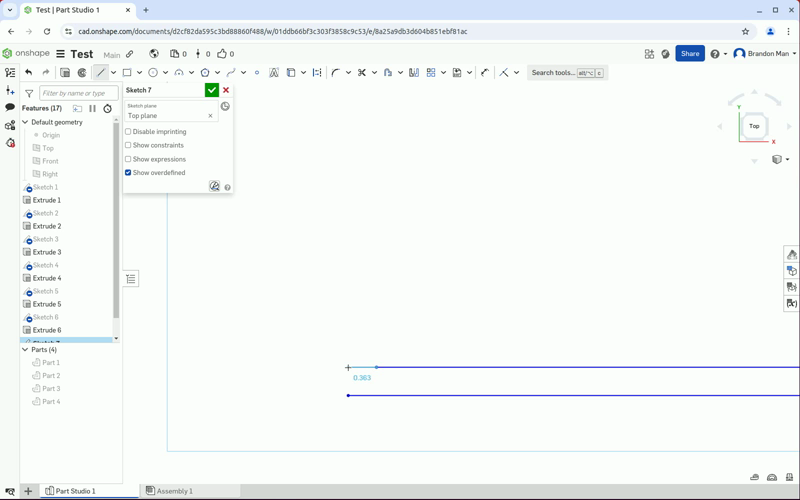
click(348, 367)
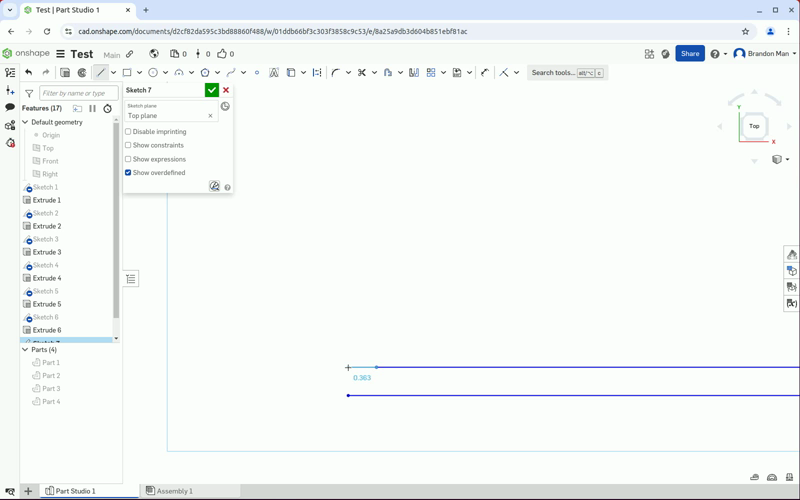
scroll(-6)
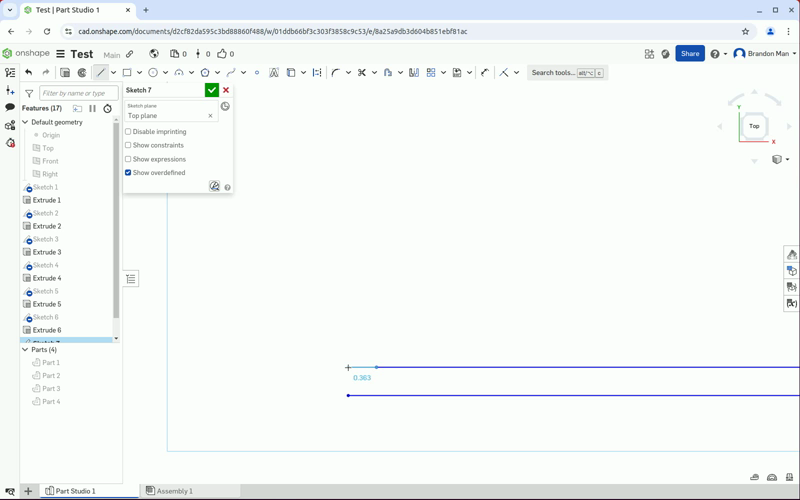
scroll(-6)
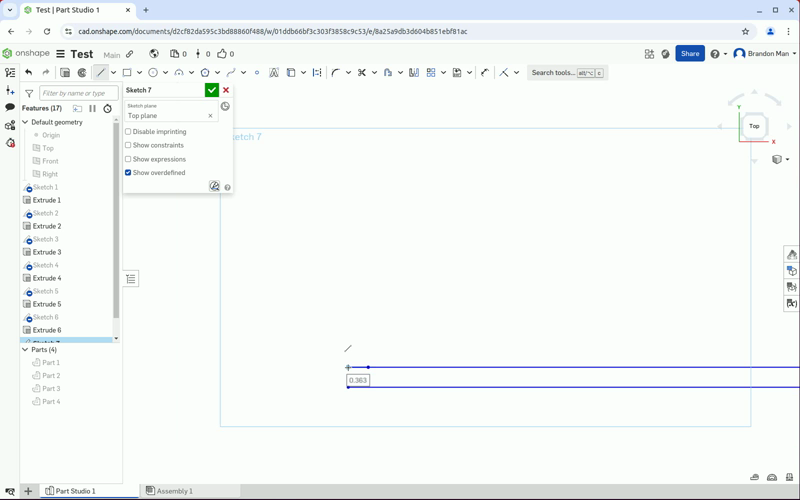
scroll(-6)
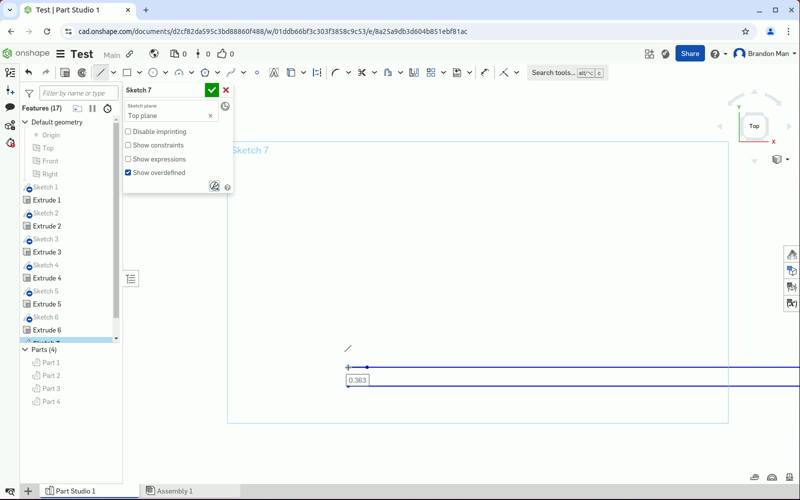
scroll(-6)
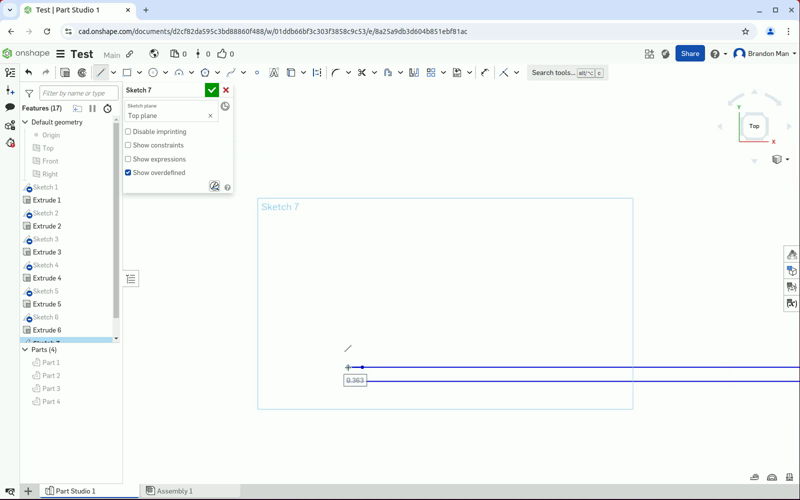
scroll(-6)
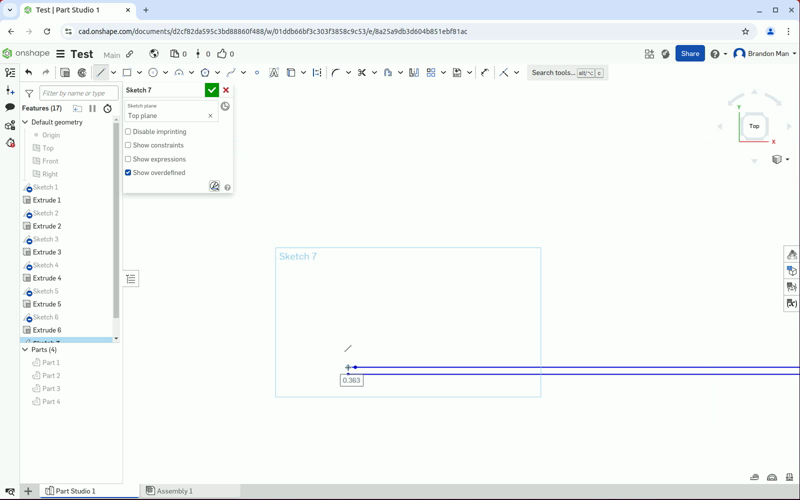
scroll(-6)
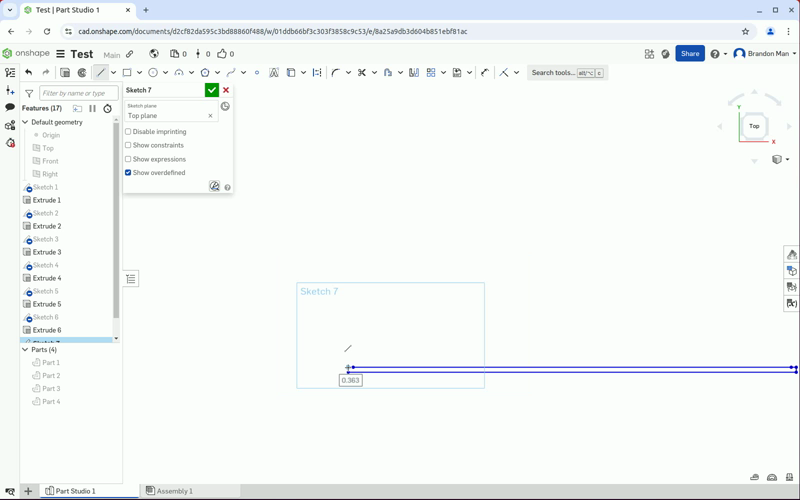
scroll(-6)
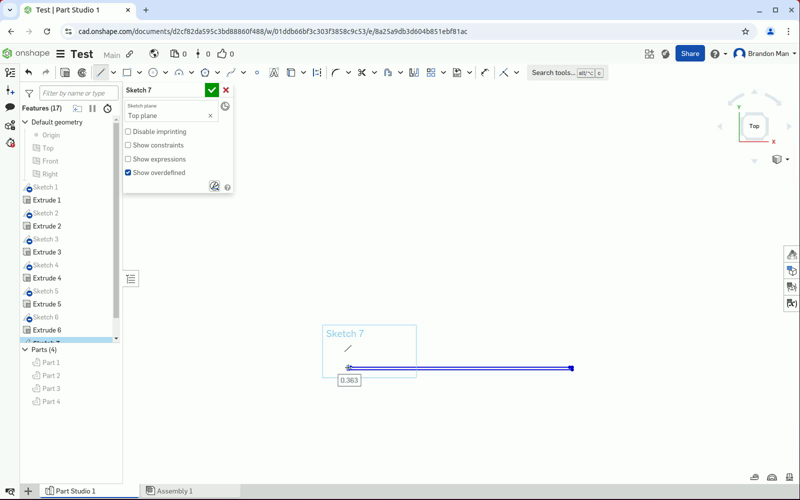
key_up(shift)
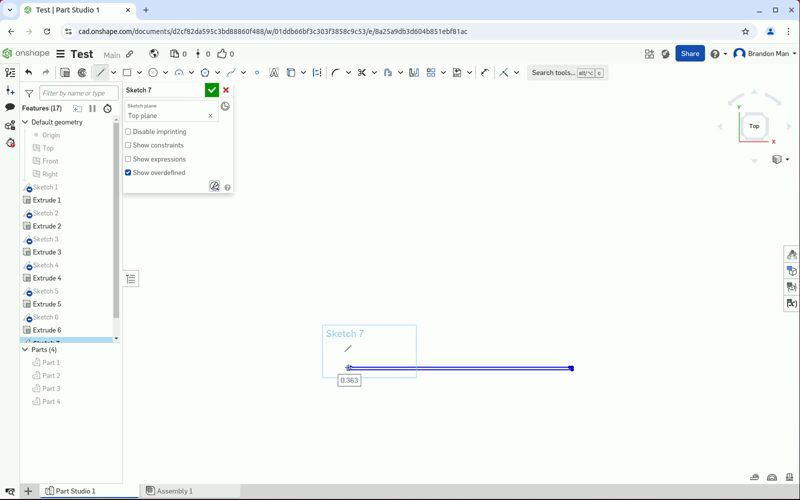
mouse_move(378, 367)
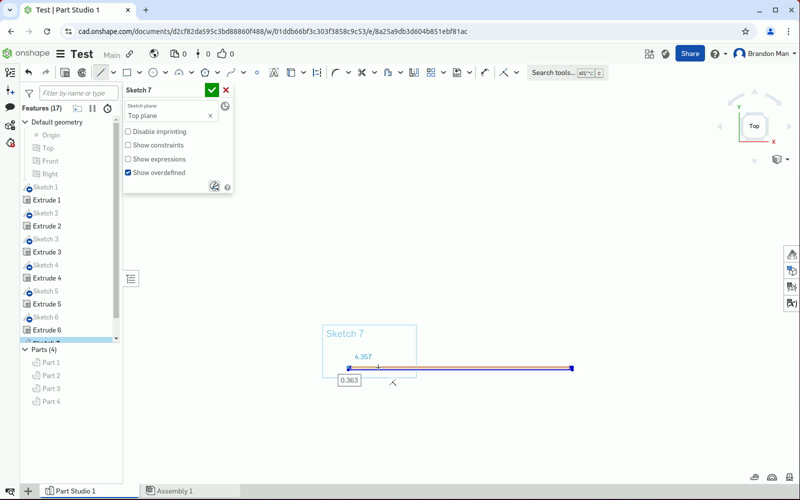
key_down(shift)
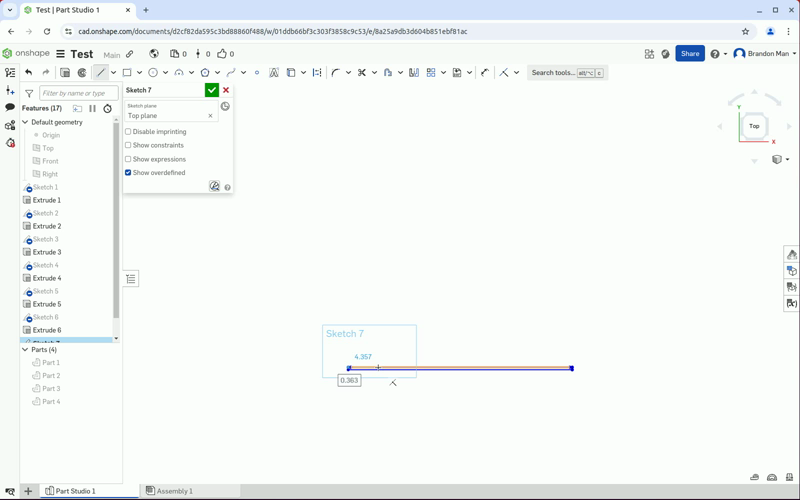
mouse_move(348, 369)
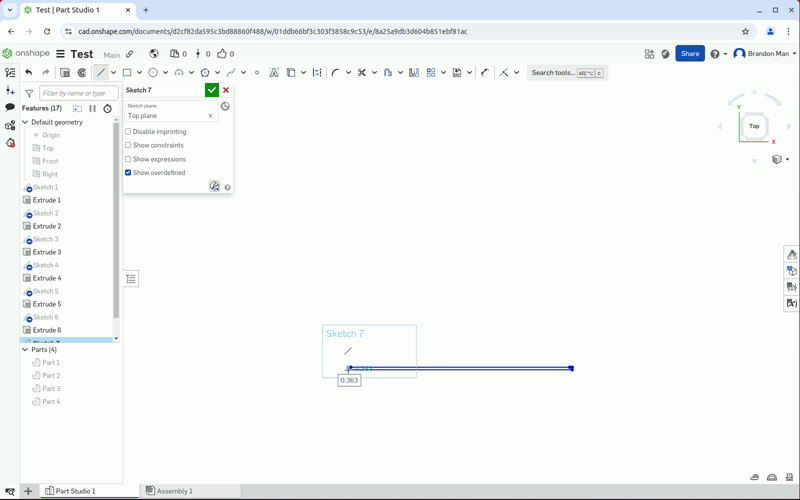
scroll(6)
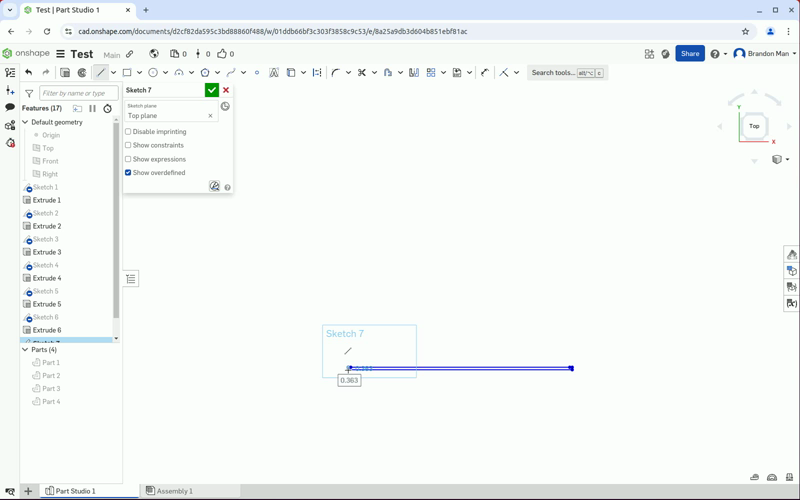
scroll(6)
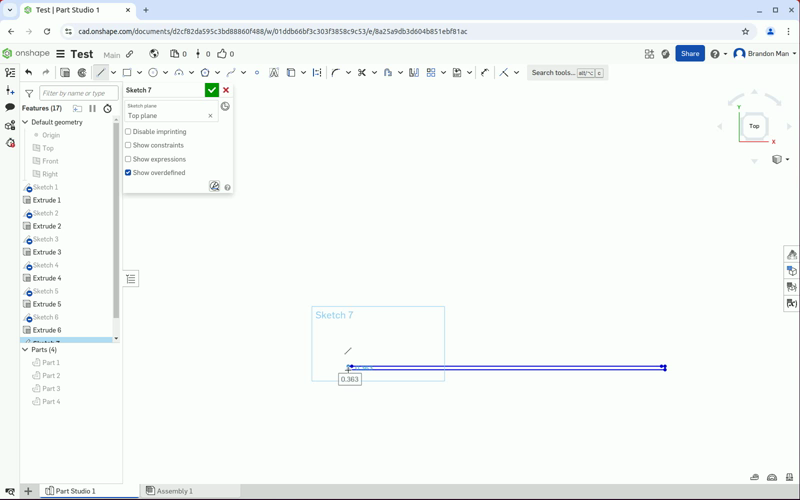
scroll(6)
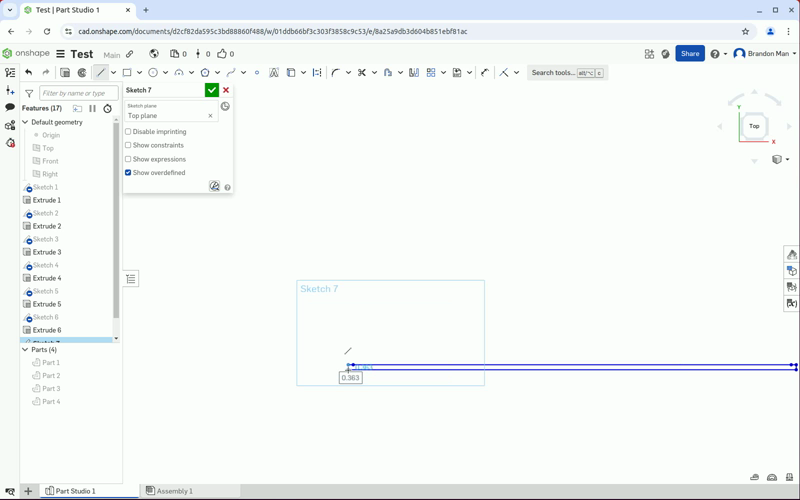
scroll(6)
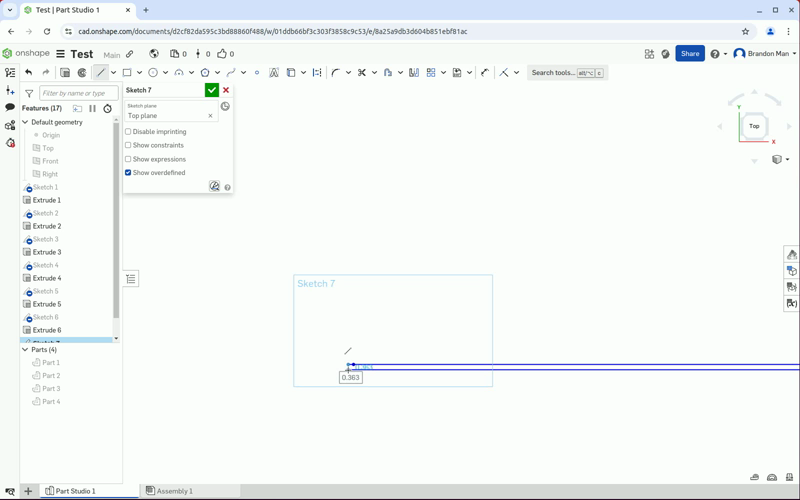
scroll(6)
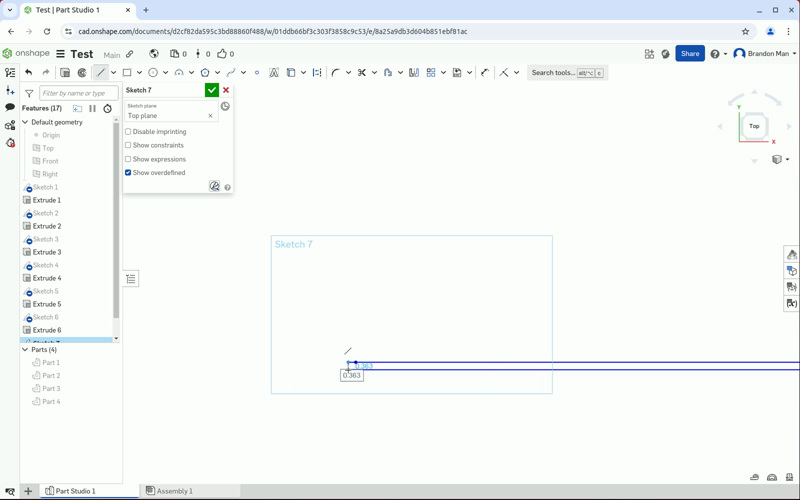
scroll(6)
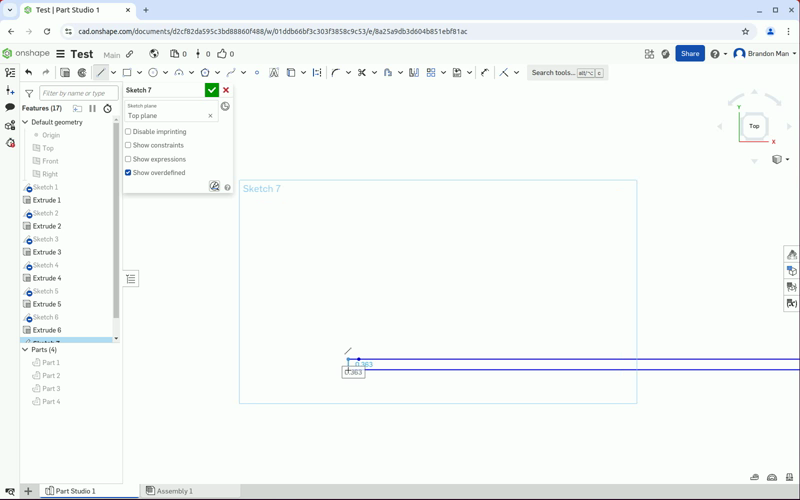
scroll(6)
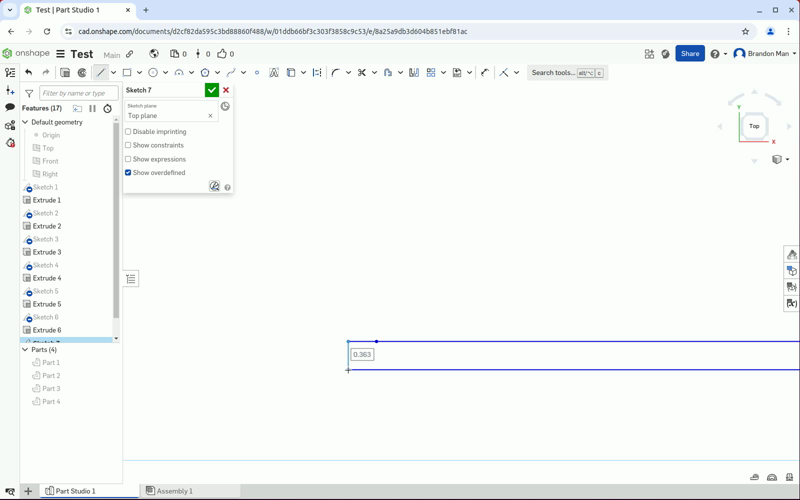
key_up(shift)
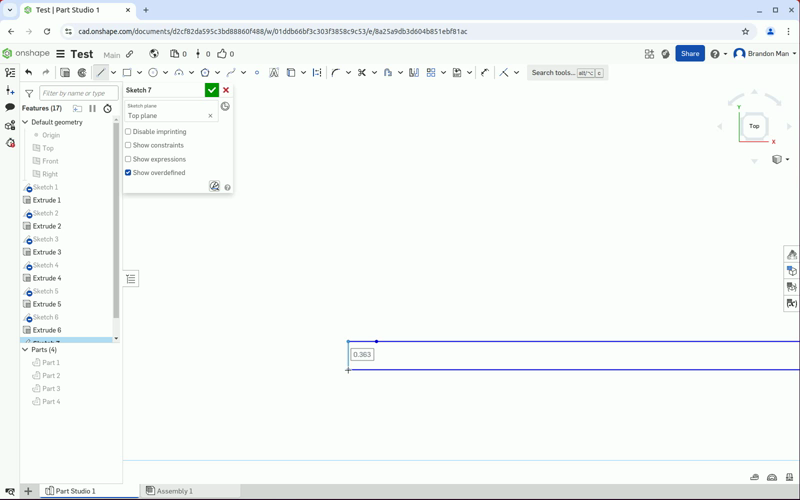
click(348, 369)
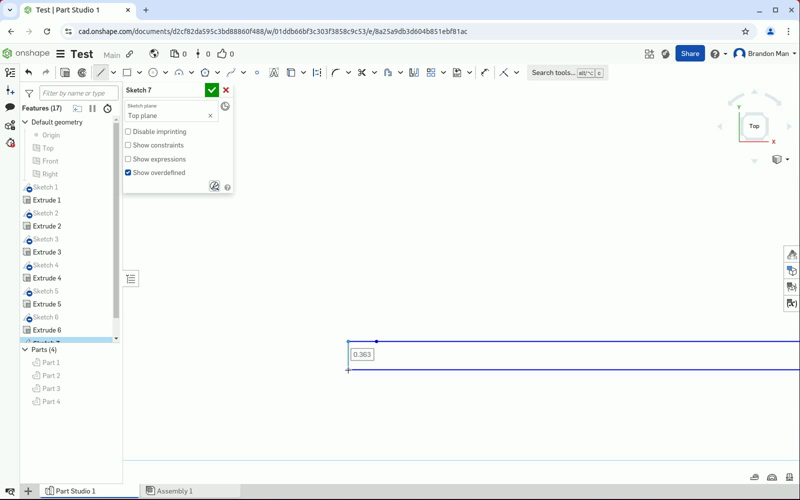
scroll(-6)
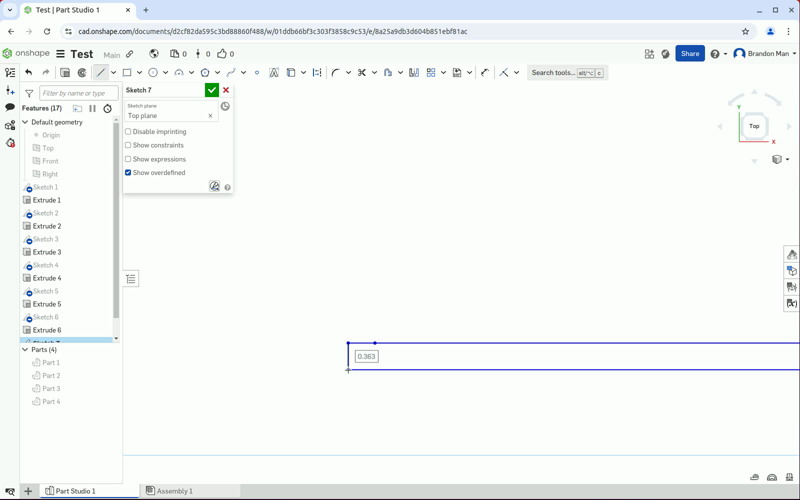
scroll(-6)
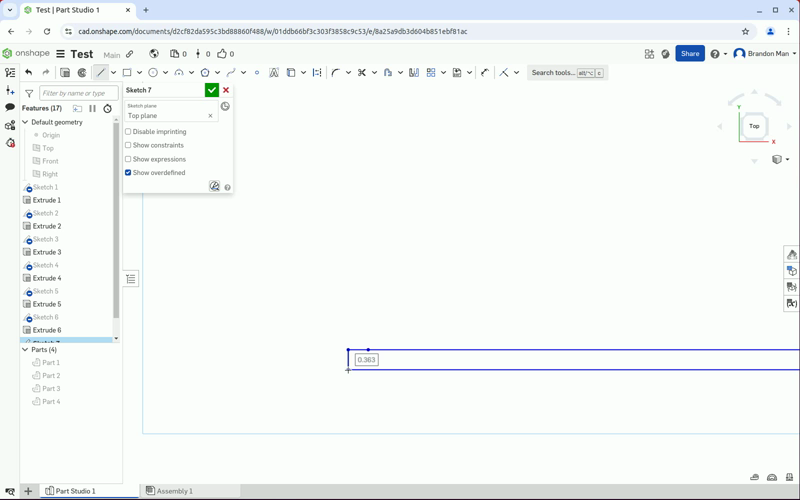
scroll(-6)
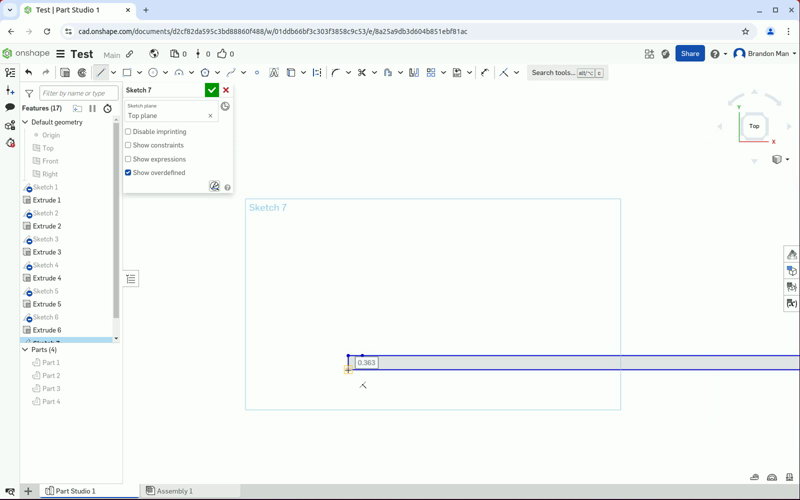
scroll(-6)
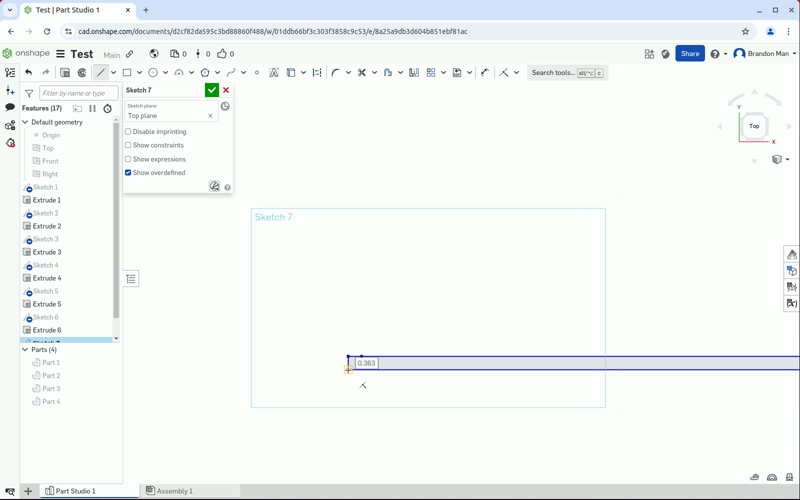
scroll(-6)
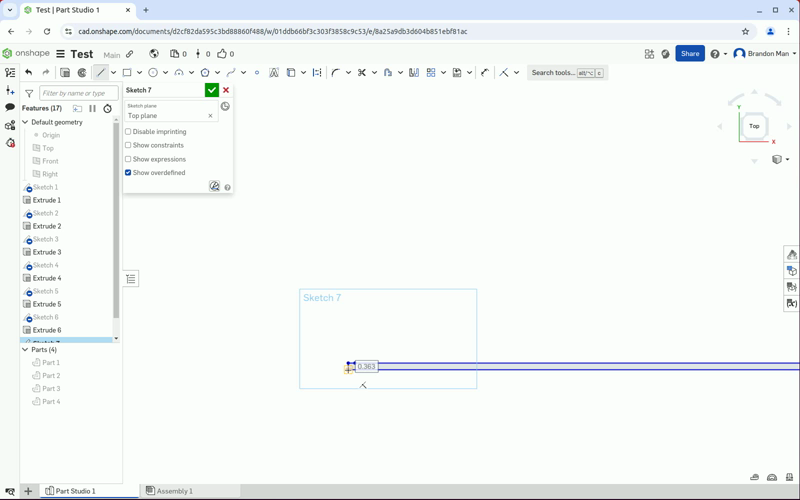
scroll(-6)
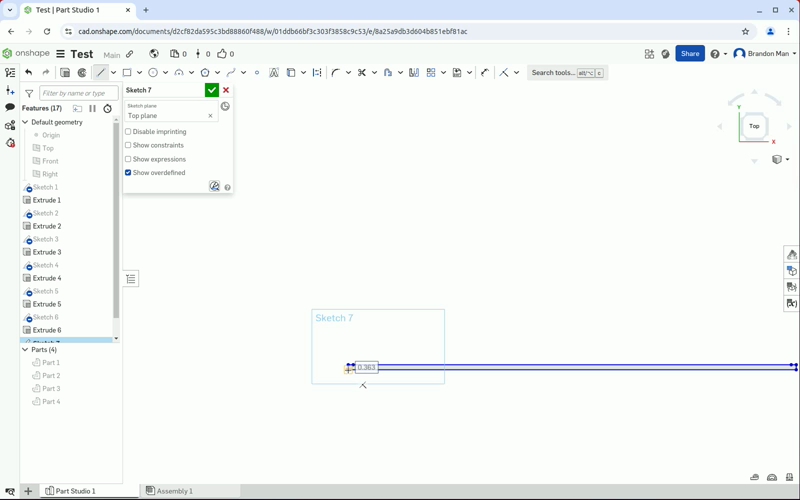
scroll(-6)
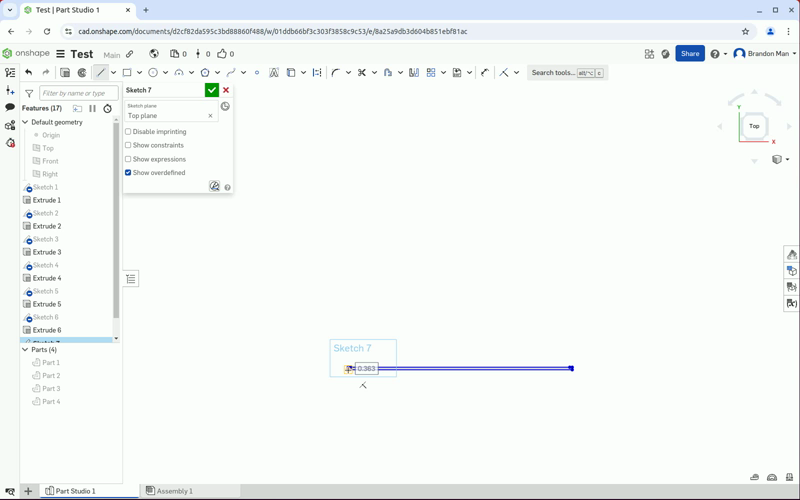
key(esc)
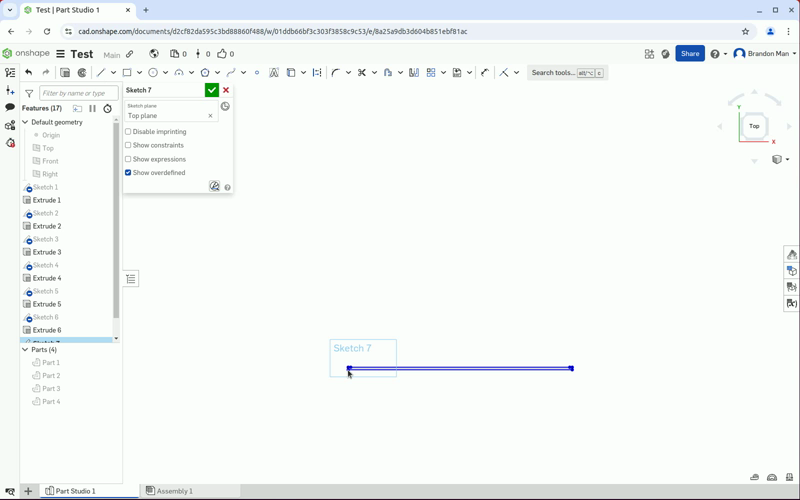
mouse_move(516, 367)
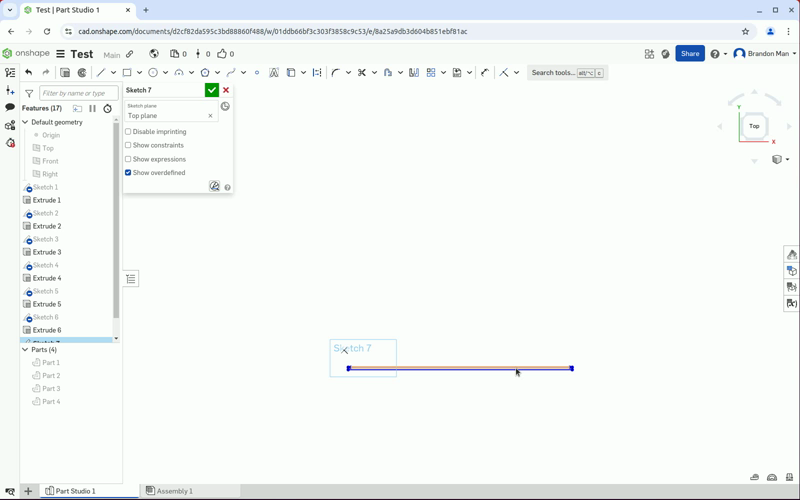
scroll(6)
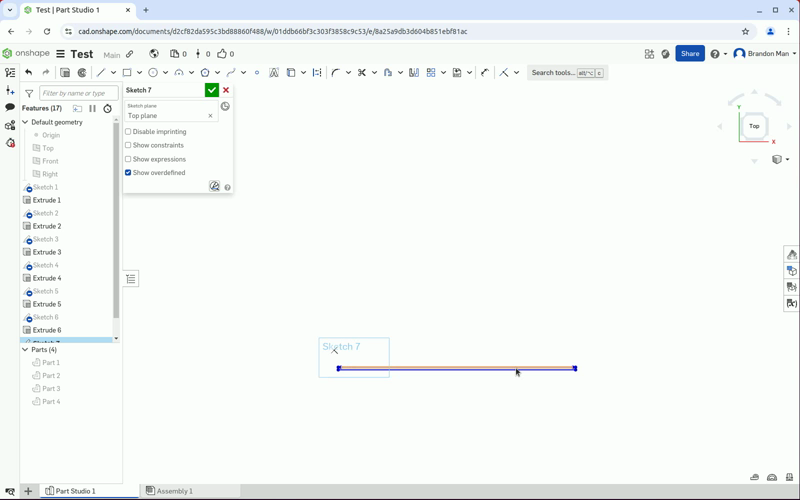
scroll(6)
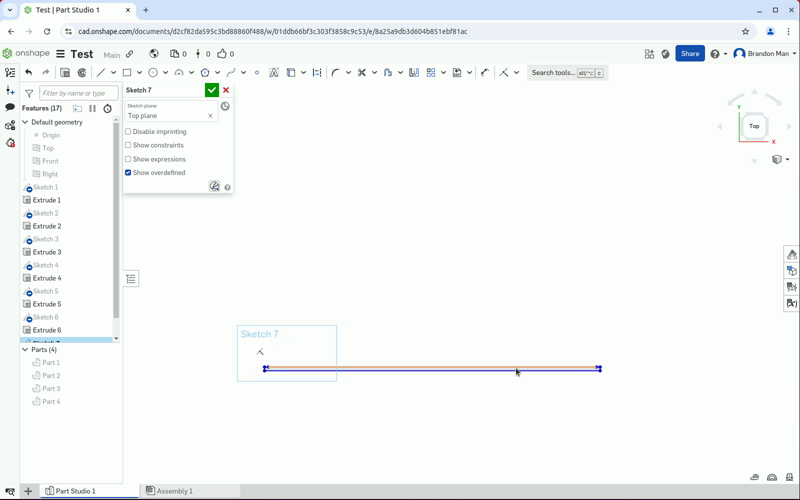
scroll(6)
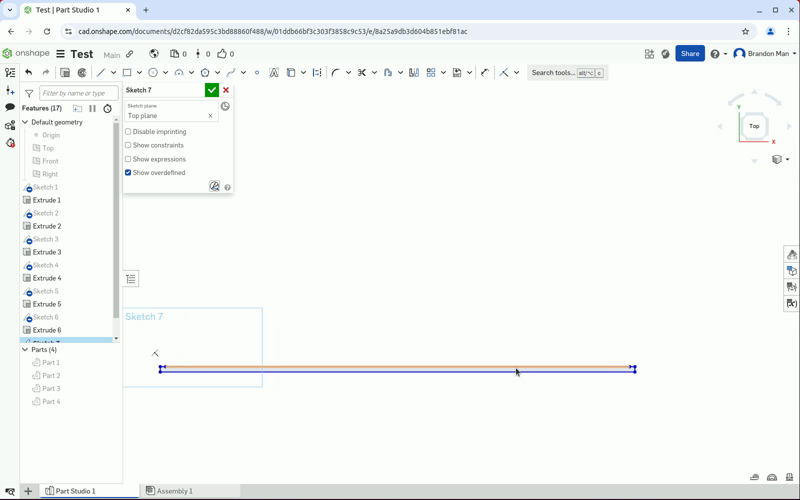
scroll(6)
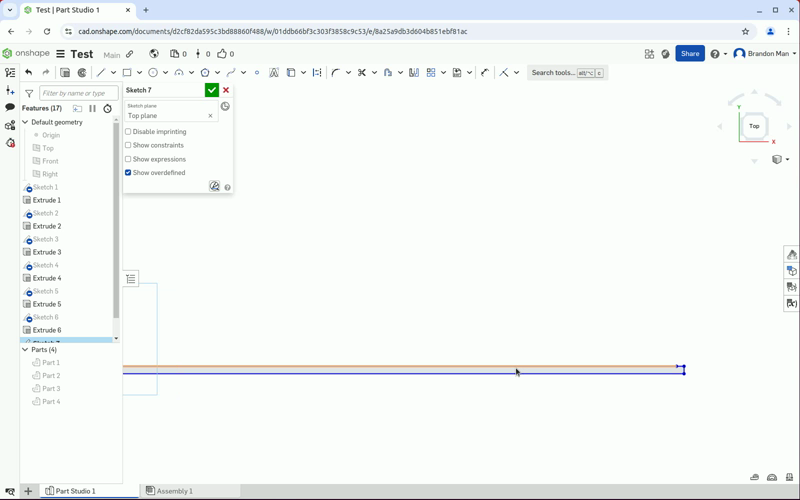
scroll(6)
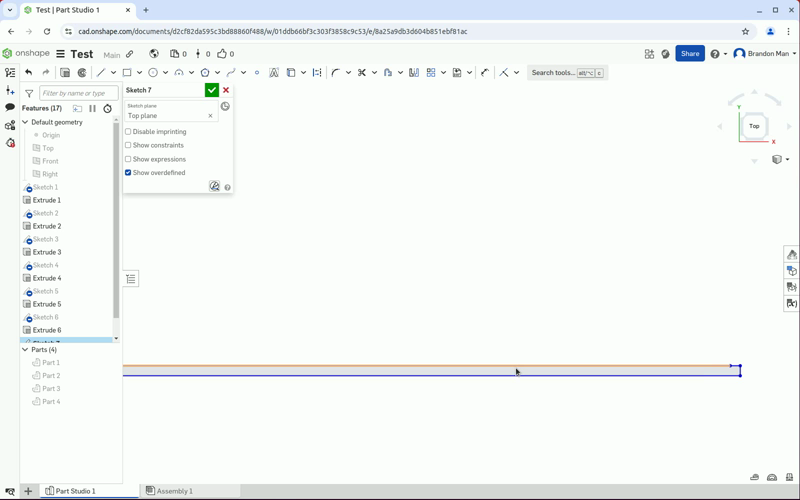
scroll(6)
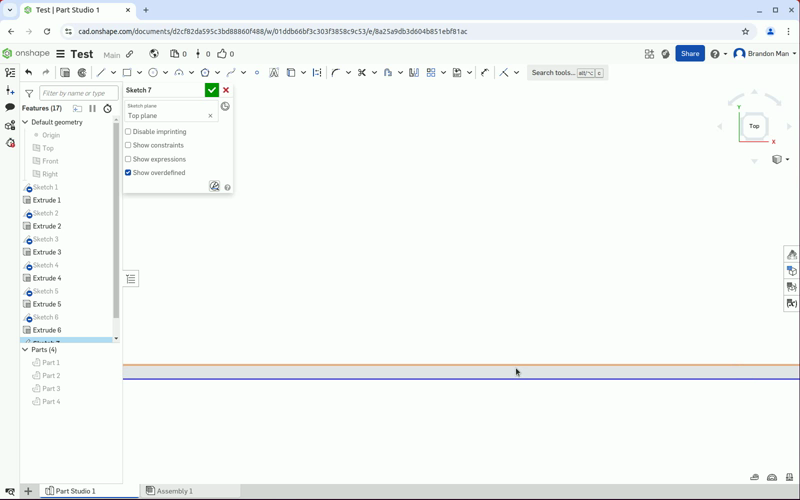
scroll(6)
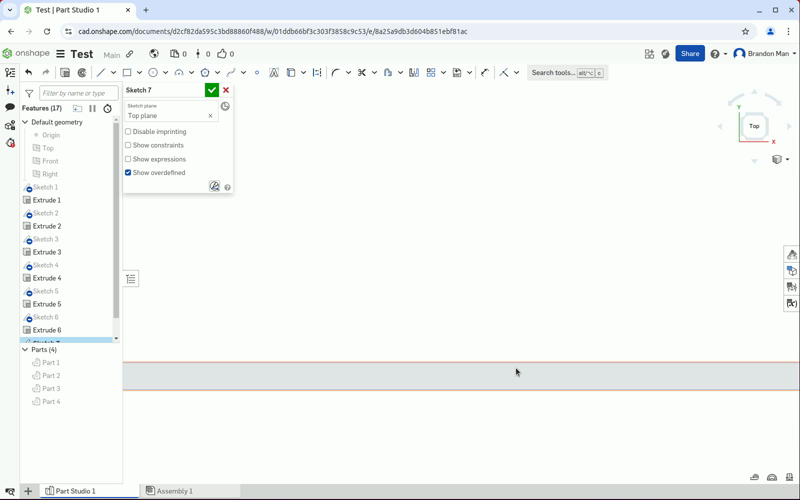
click(516, 367)
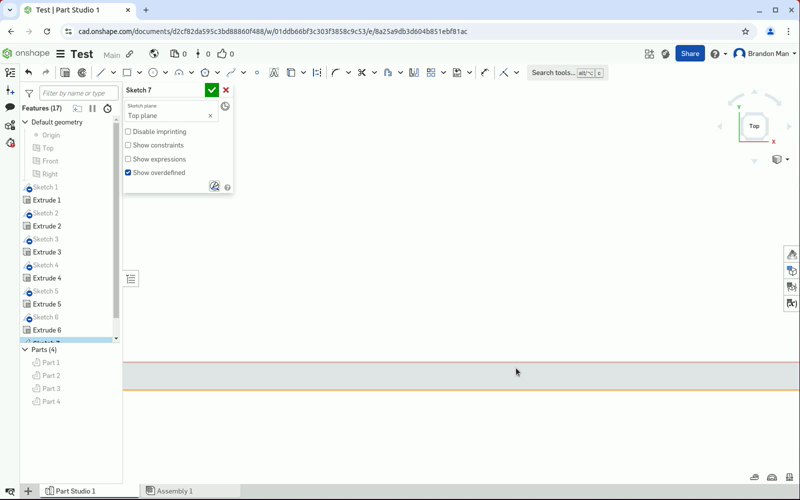
scroll(-6)
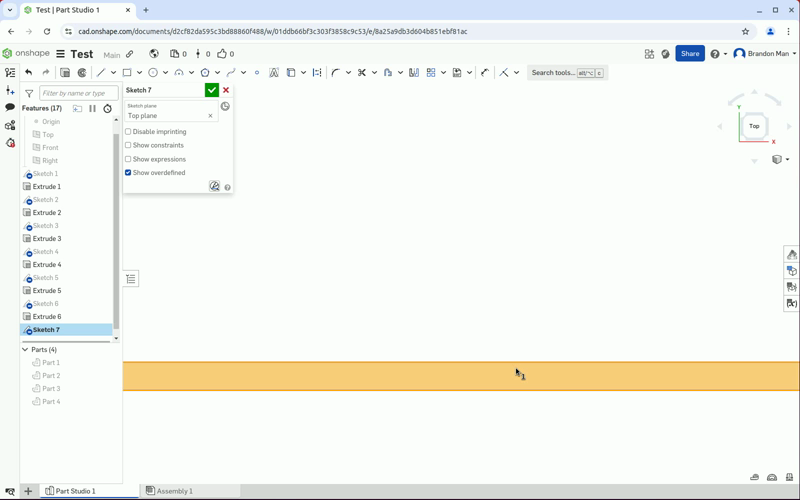
scroll(-6)
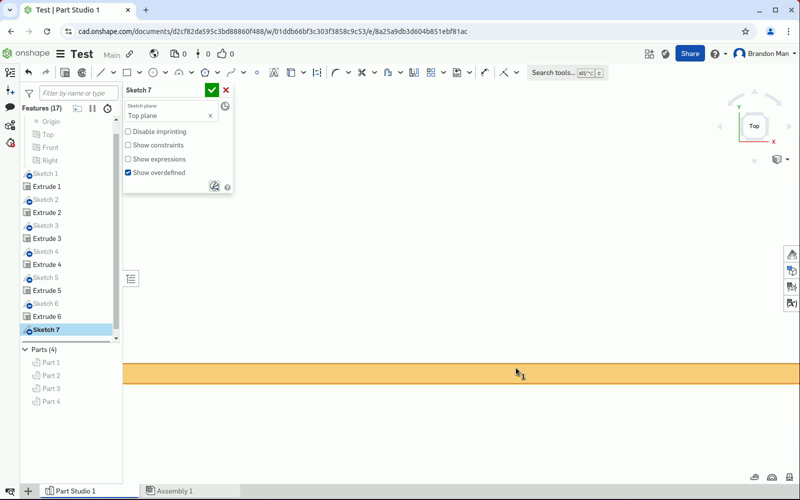
scroll(-6)
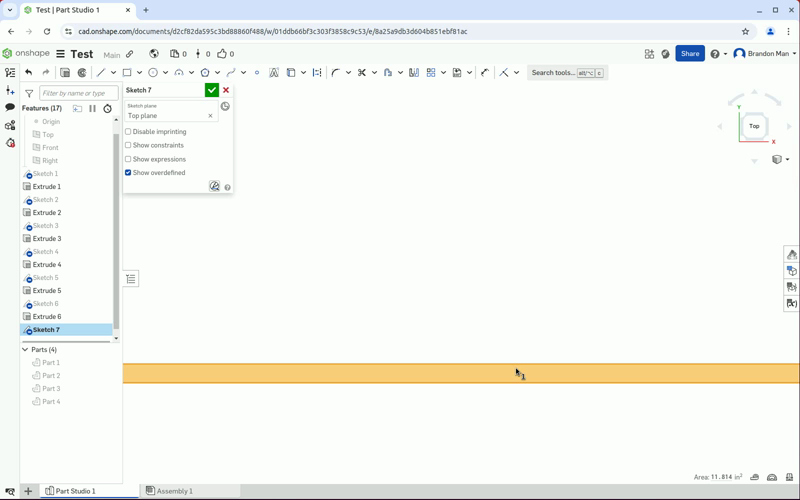
scroll(-6)
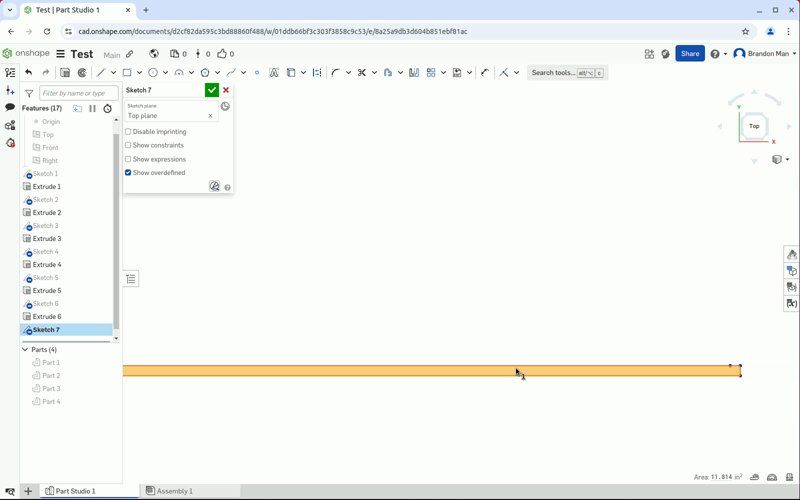
scroll(-6)
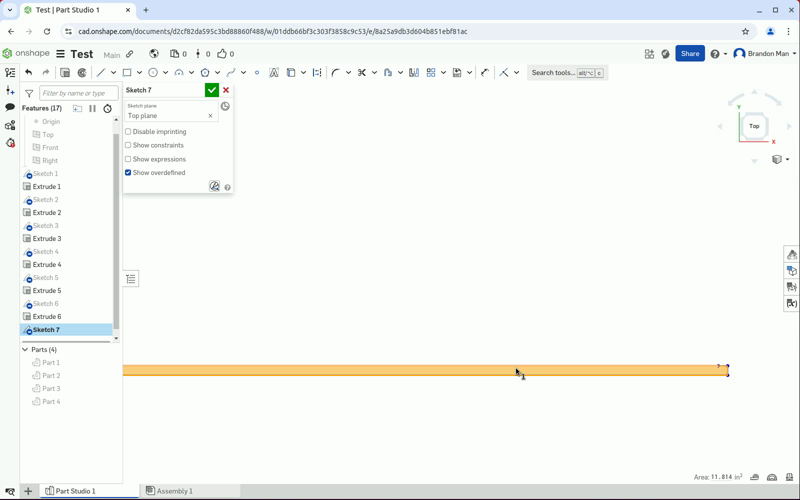
scroll(-6)
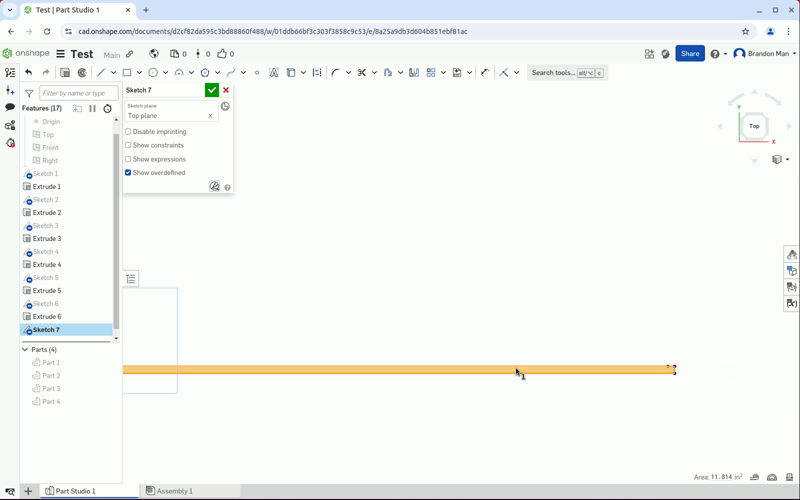
scroll(-6)
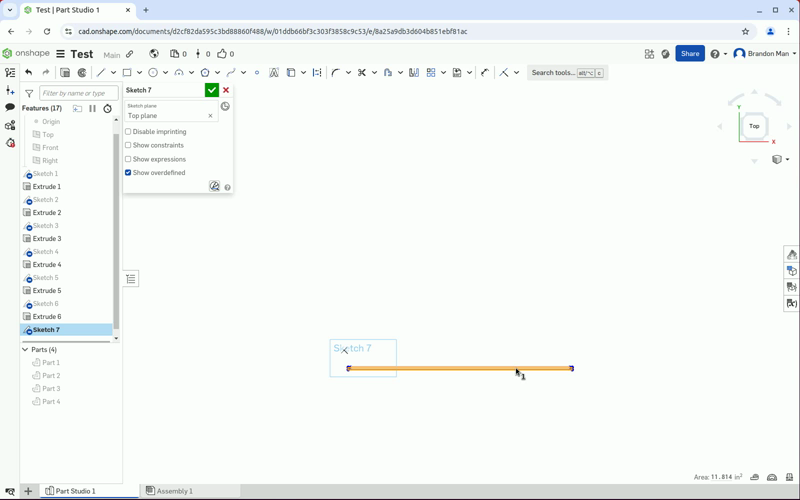
mouse_move(73, 352)
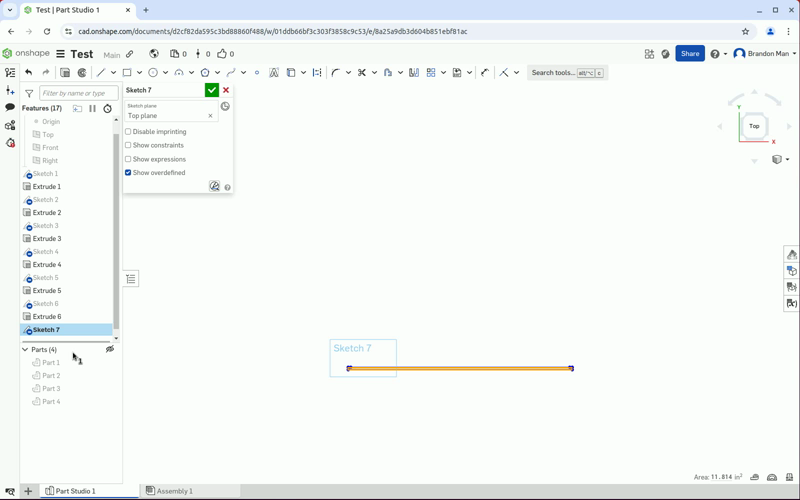
key(shift+y)
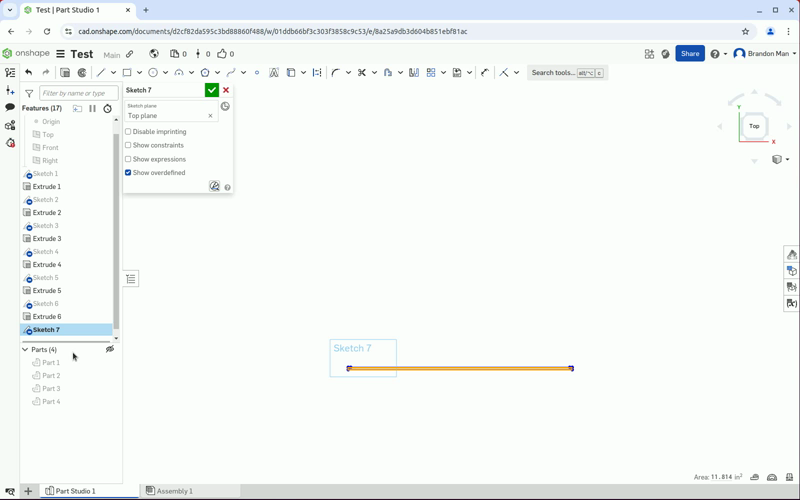
key(shift+e)
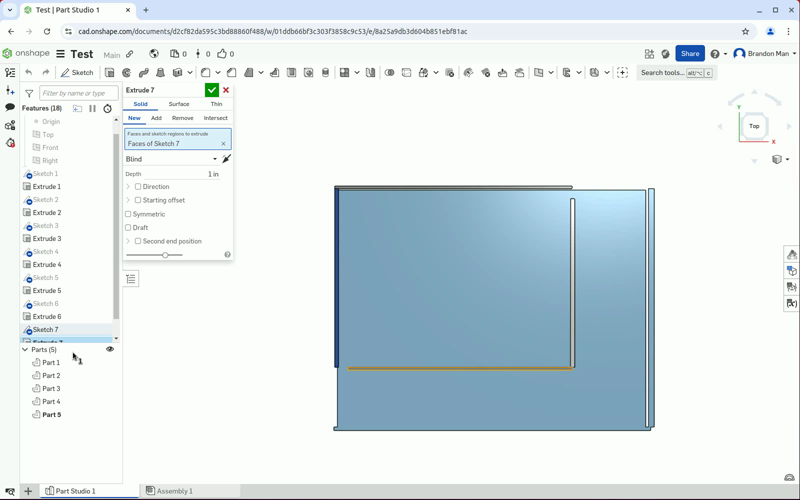
mouse_move(143, 106)
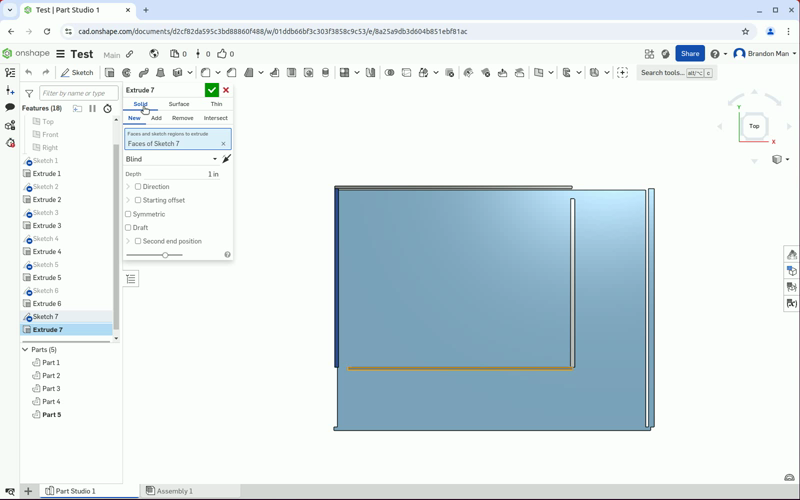
click(143, 106)
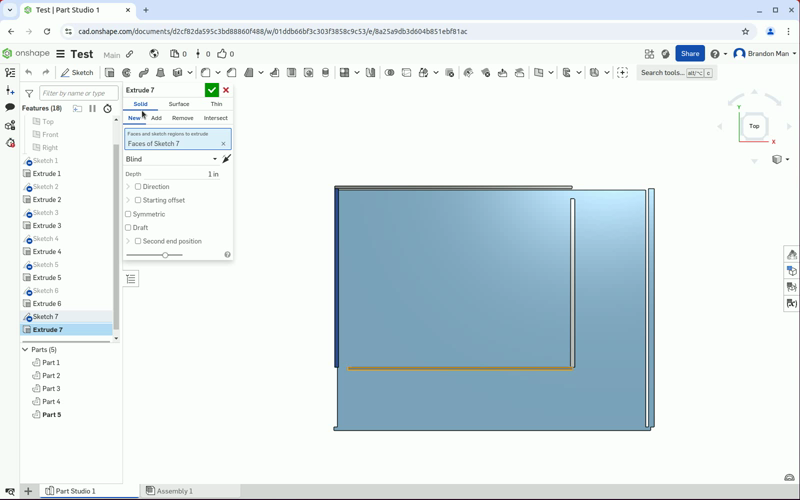
mouse_move(137, 120)
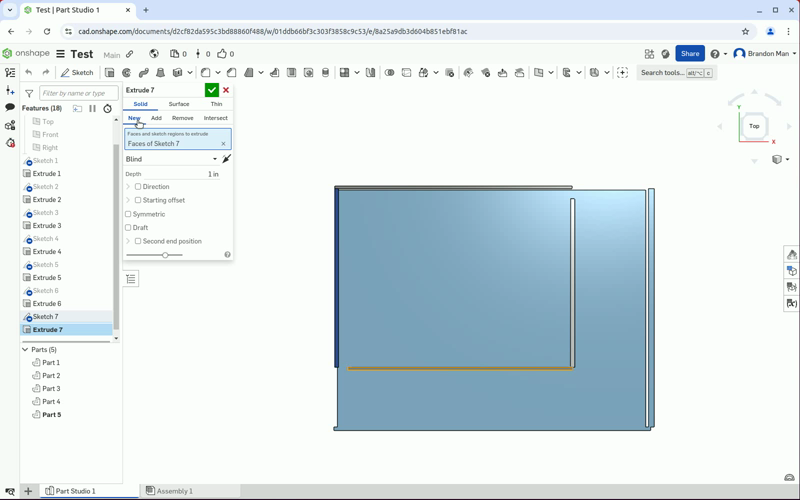
click(137, 120)
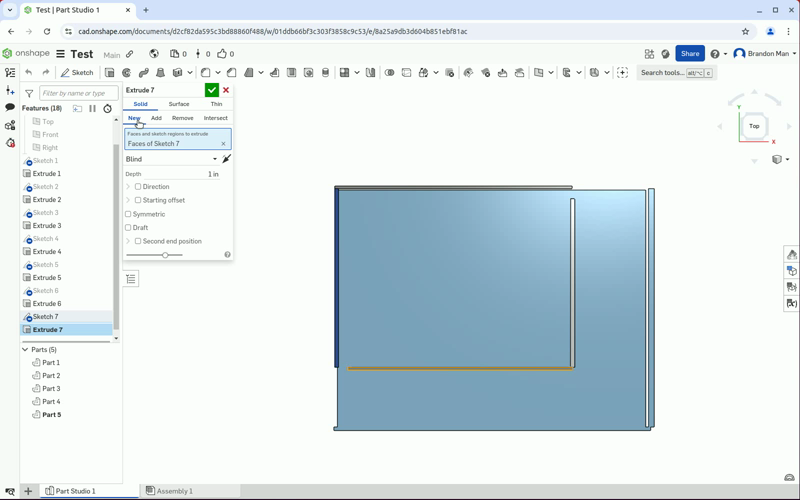
key(tab, 4)
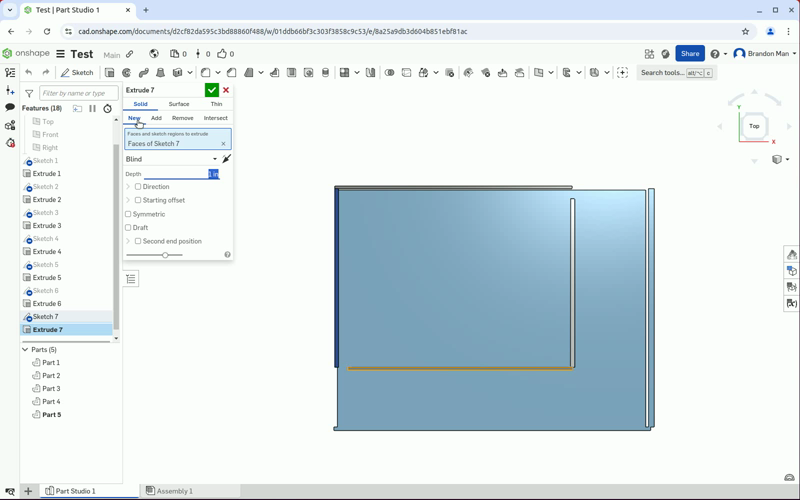
text(4.574)
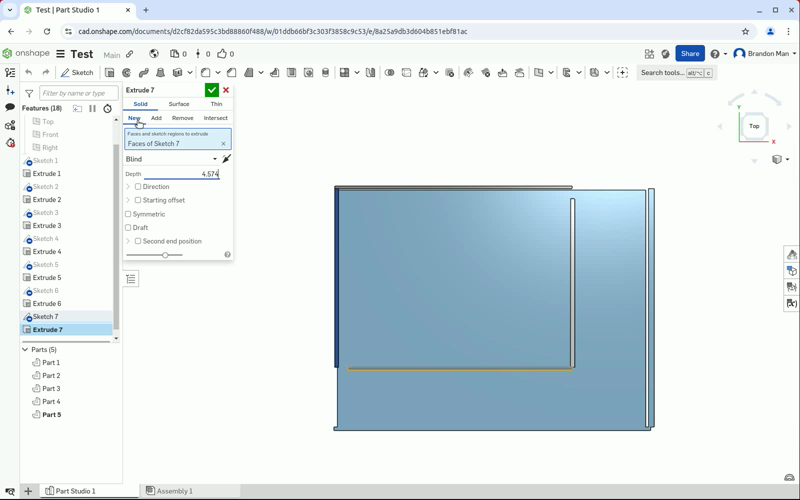
key(enter)
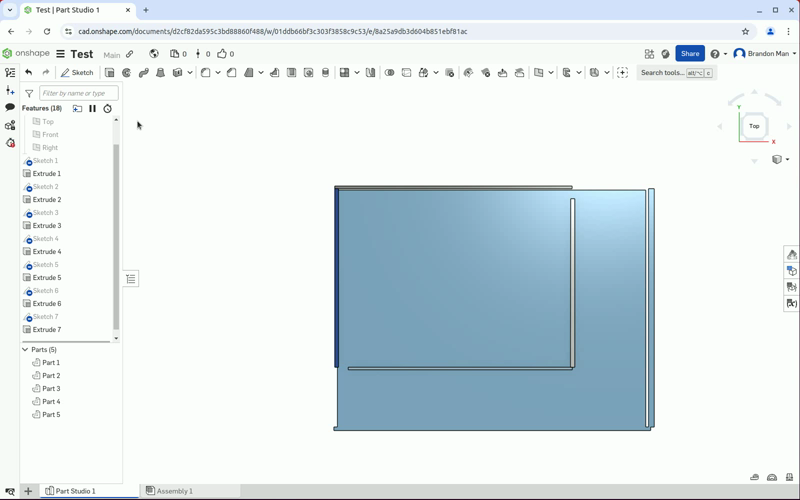
key(shift+h)
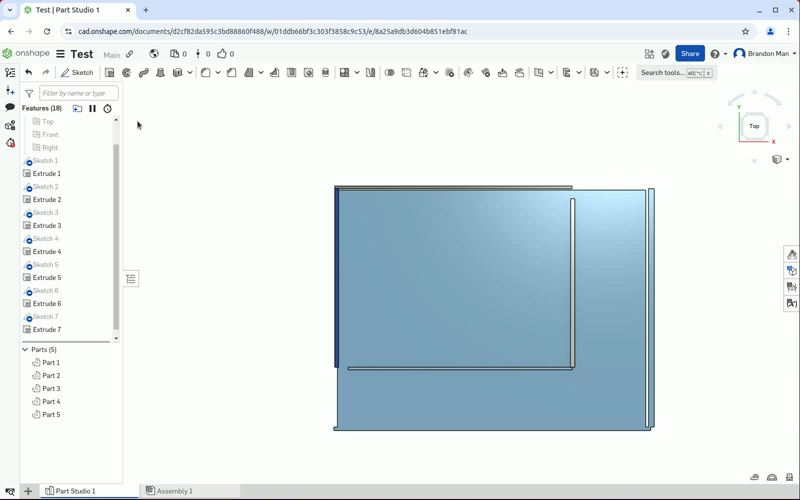
key(shift+h)
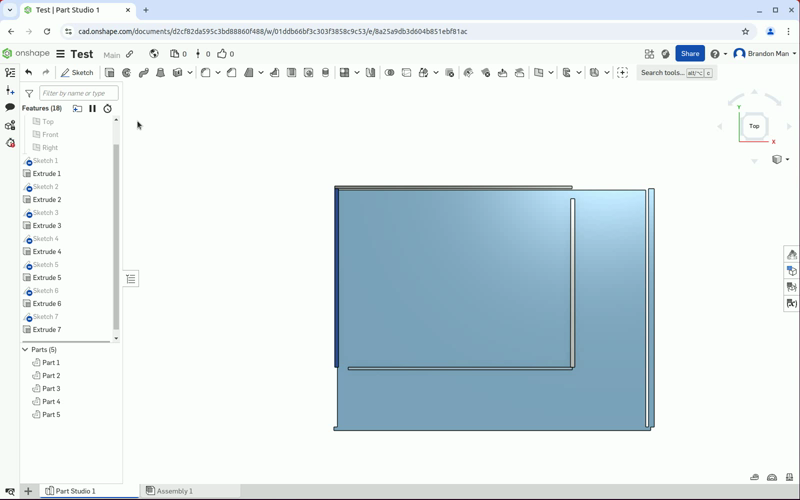
mouse_move(69, 163)
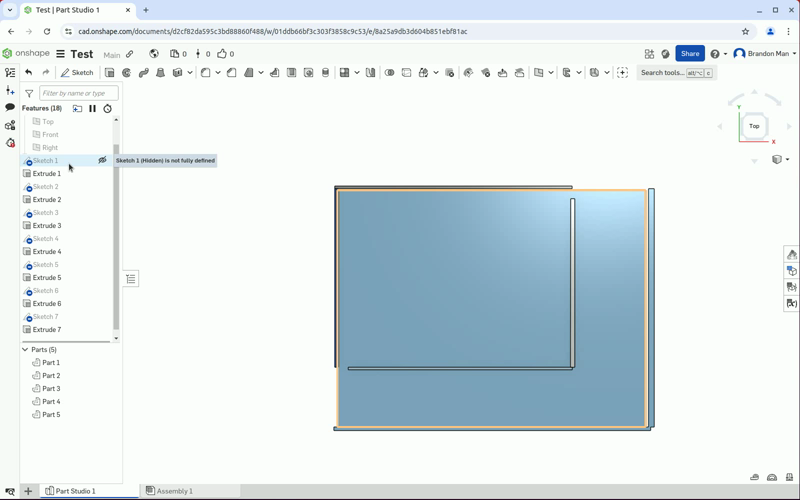
click(69, 163)
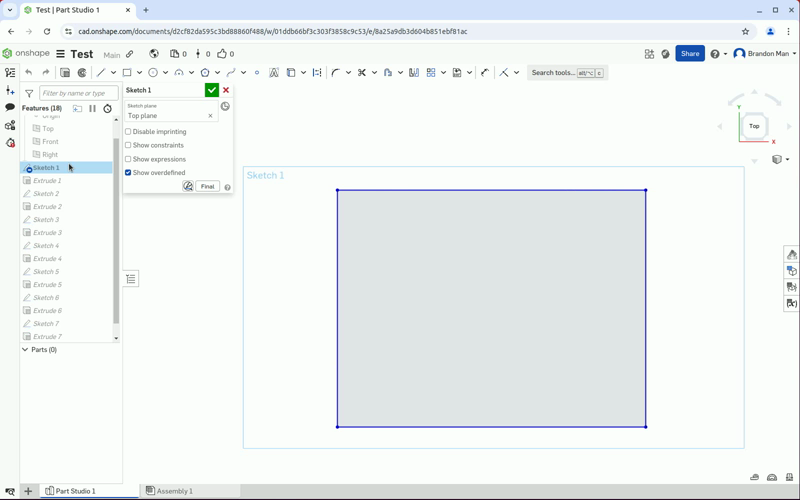
mouse_move(229, 92)
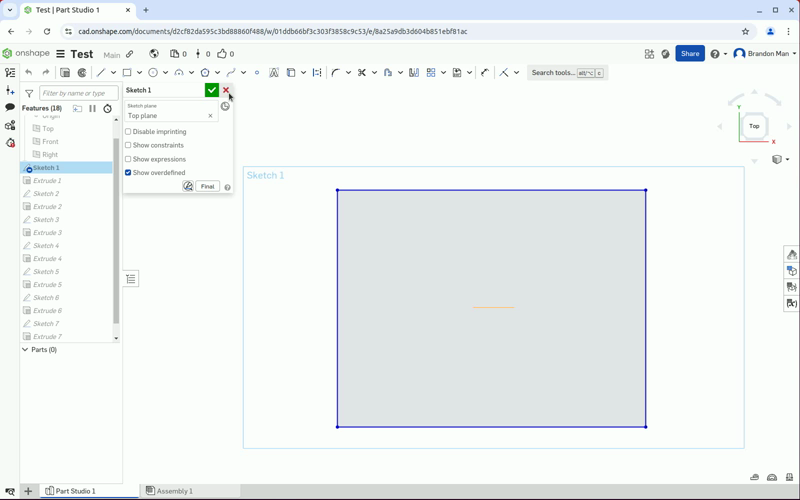
click(229, 92)
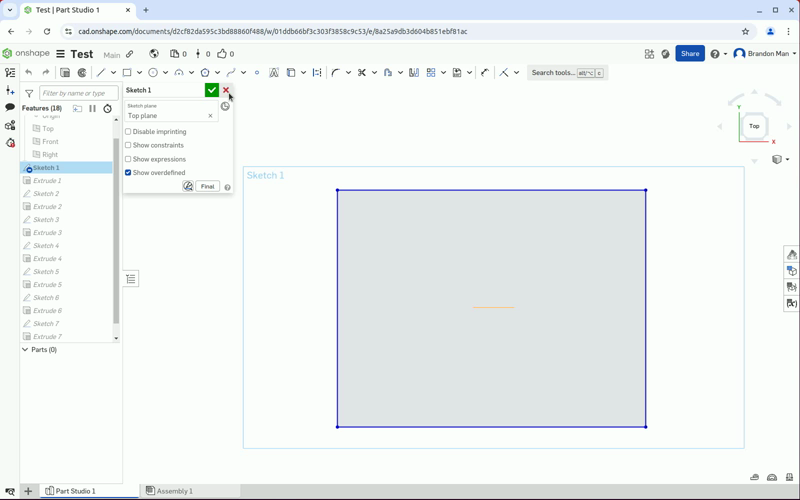
key(shift+s)
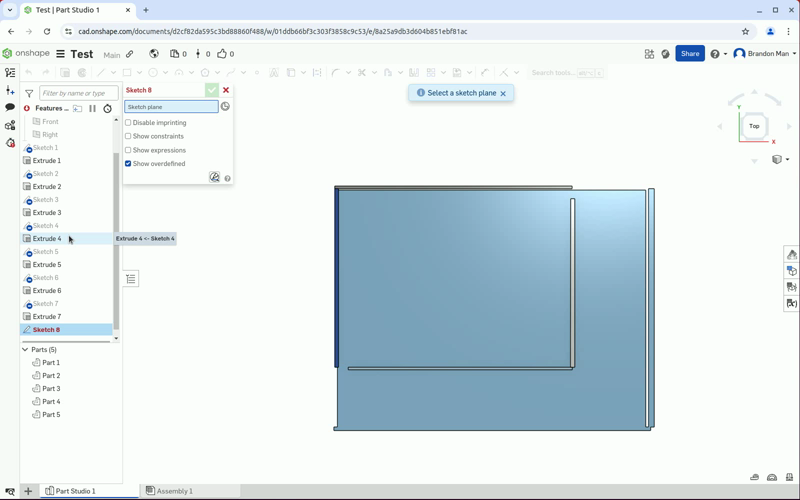
scroll(3)
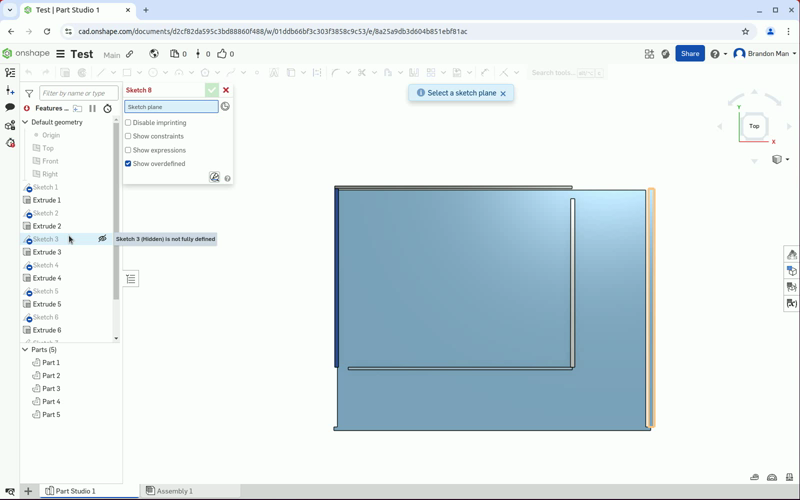
mouse_move(69, 150)
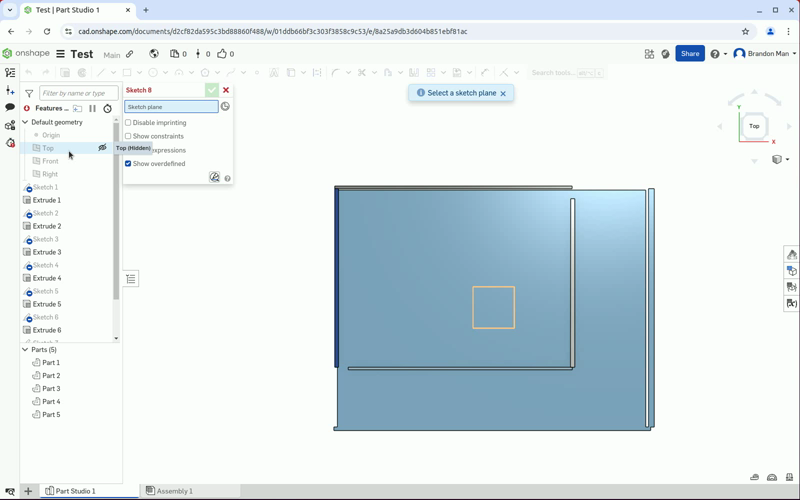
click(69, 150)
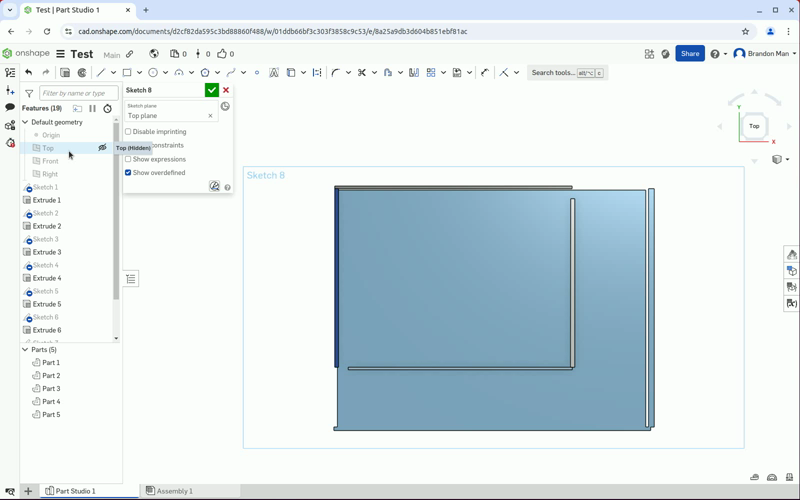
mouse_move(73, 352)
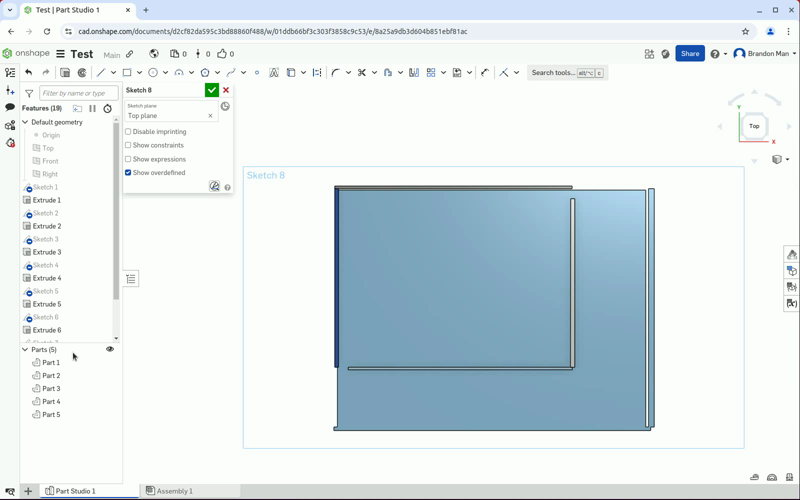
key(y)
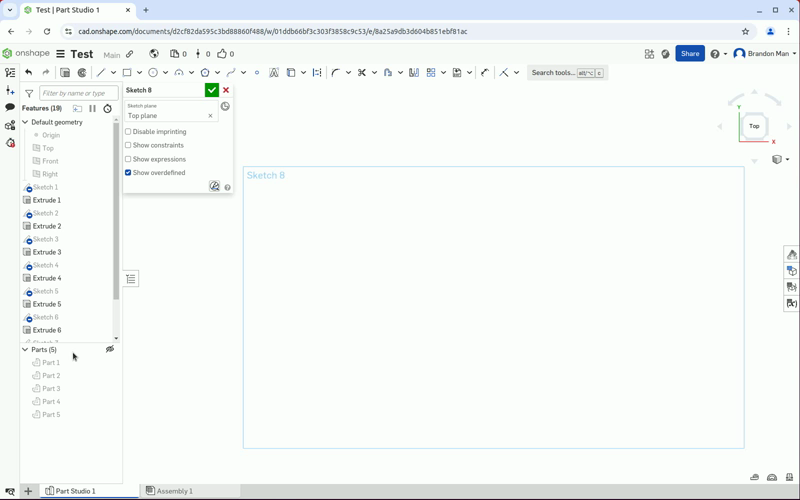
key(l)
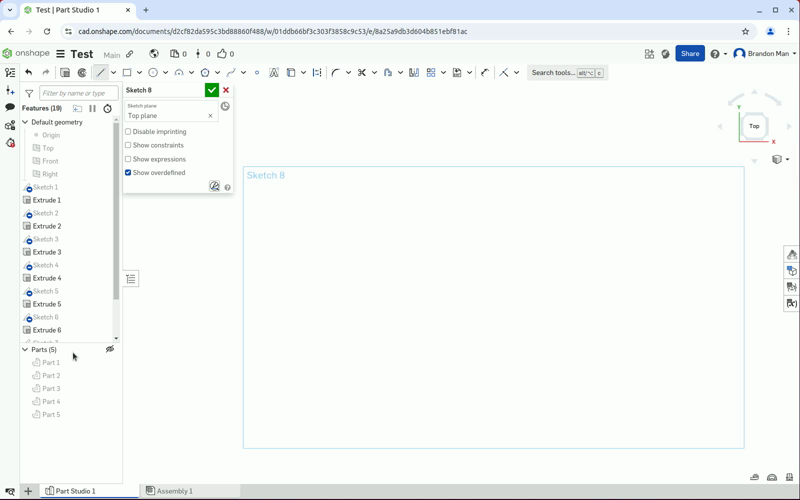
key_down(shift)
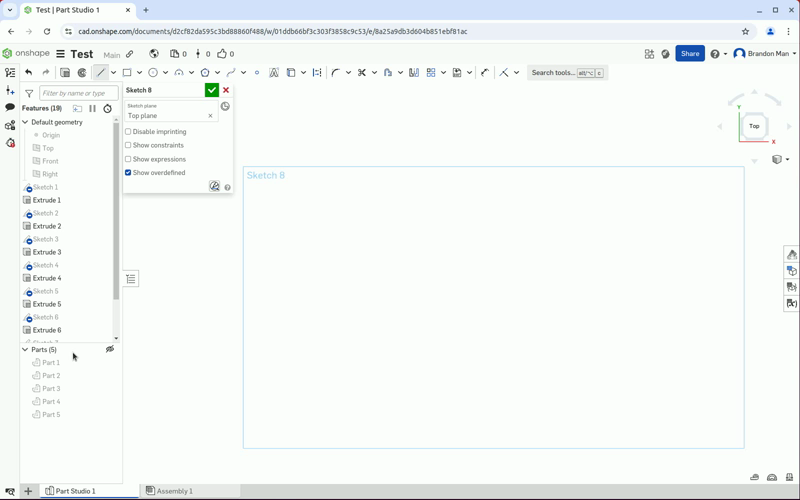
mouse_move(348, 198)
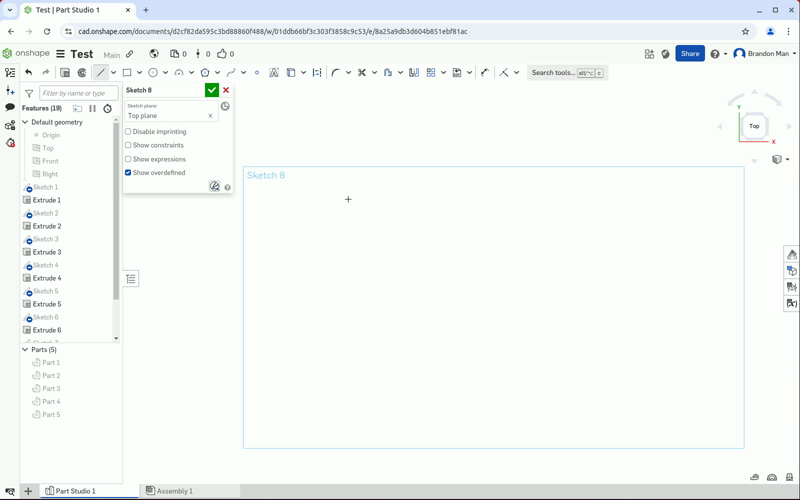
click(348, 198)
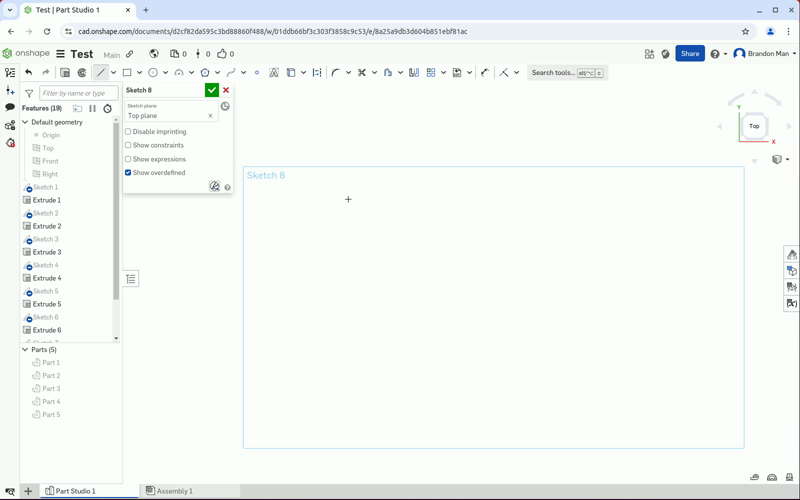
key_up(shift)
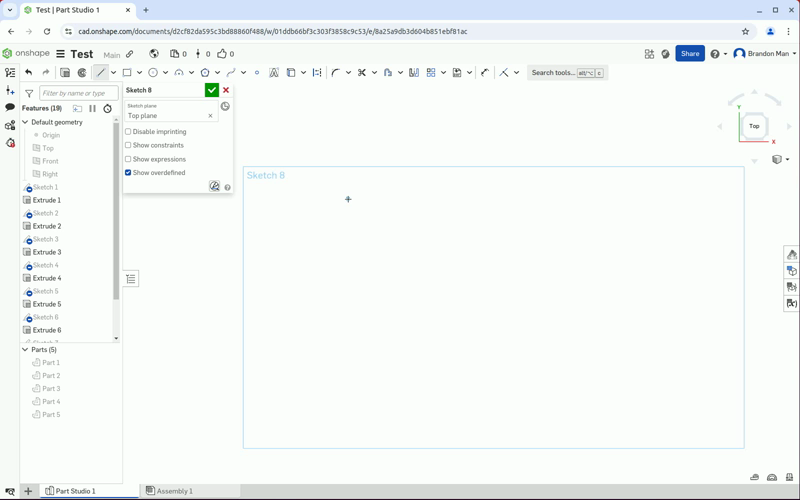
key_down(shift)
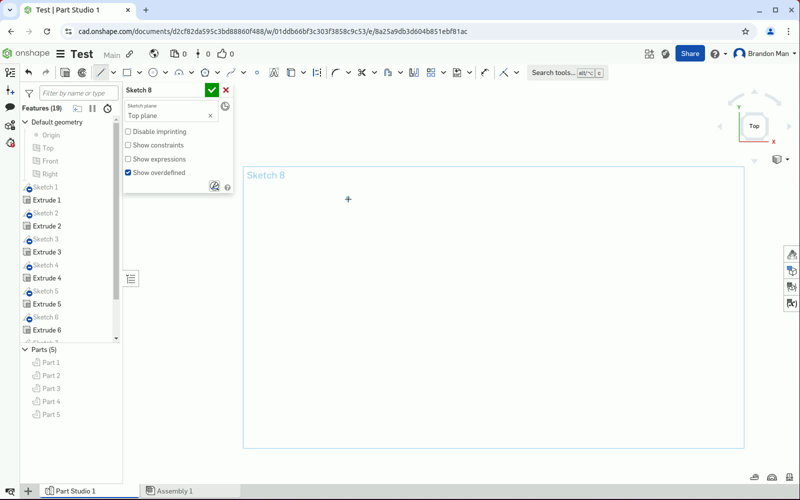
mouse_move(378, 198)
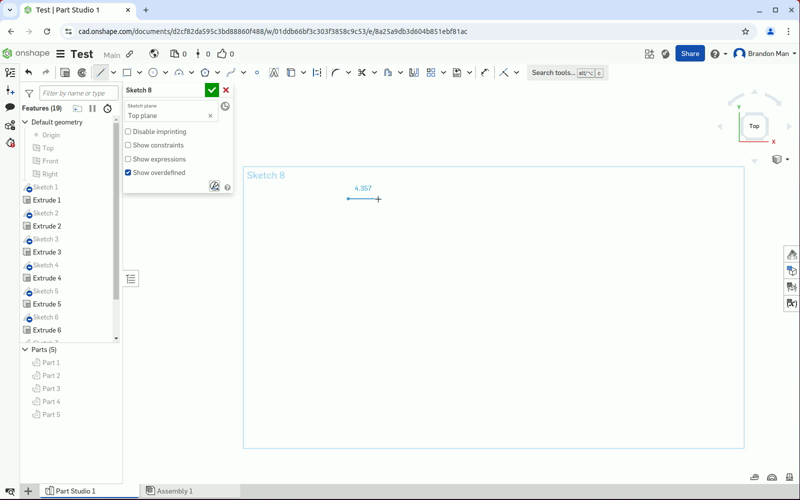
mouse_move(350, 198)
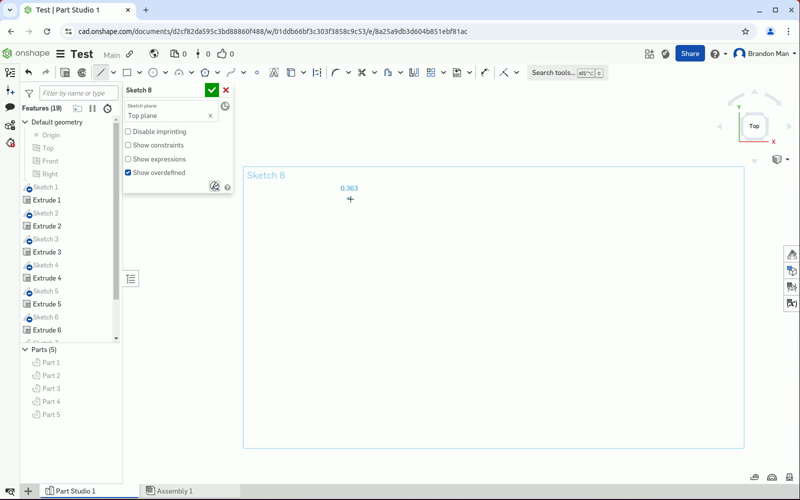
scroll(6)
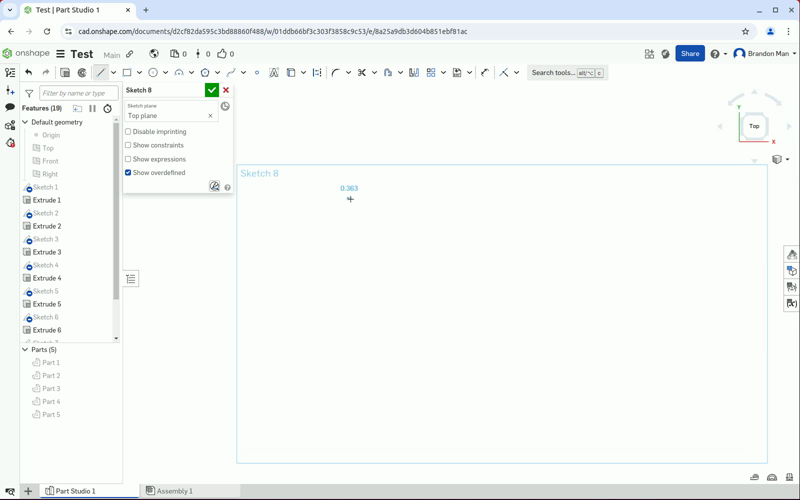
scroll(6)
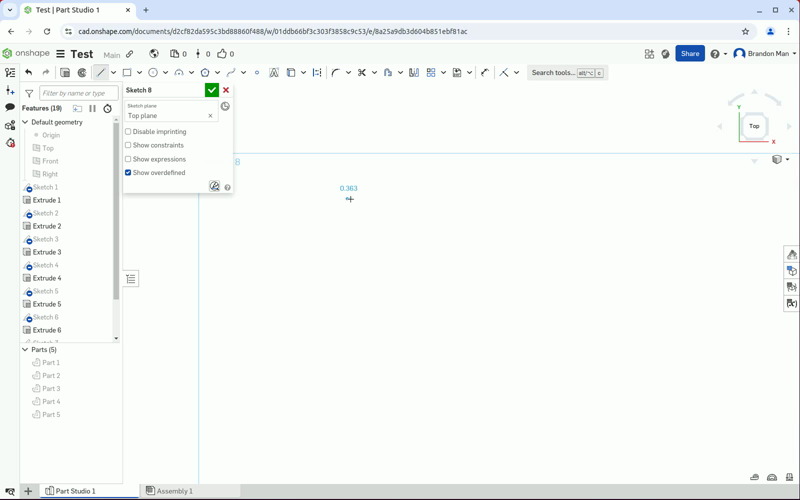
scroll(6)
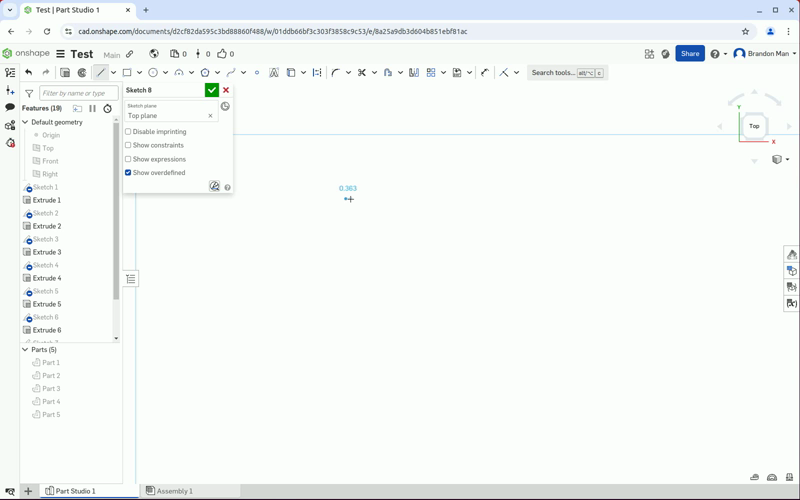
scroll(6)
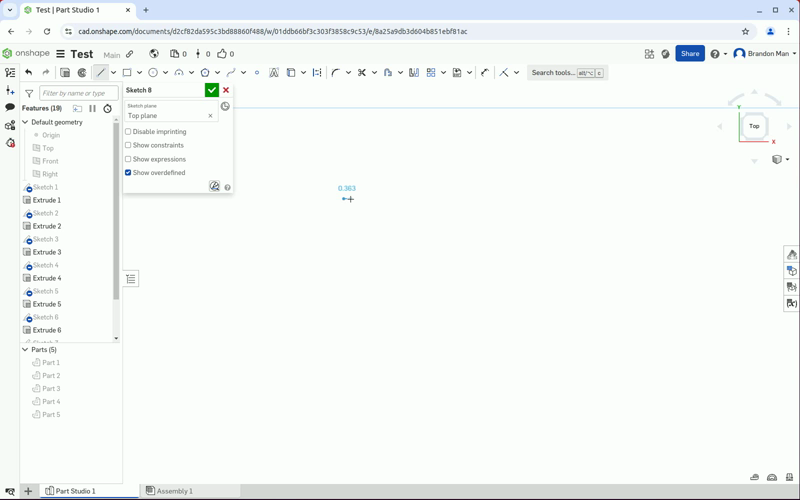
scroll(6)
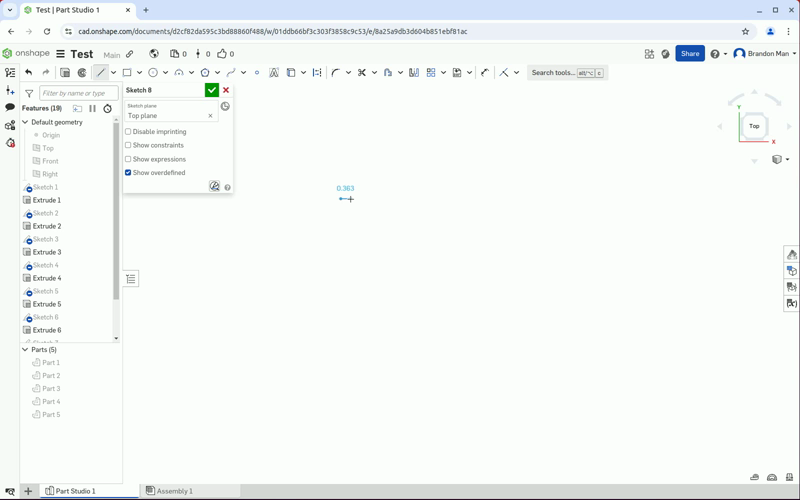
scroll(6)
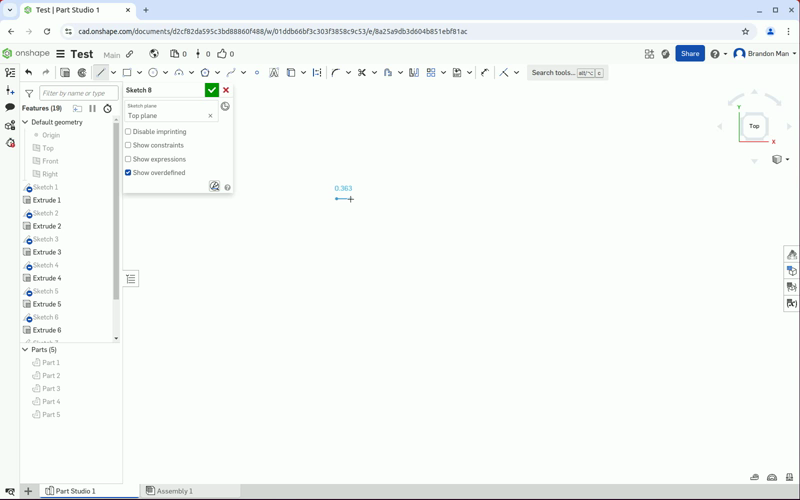
scroll(6)
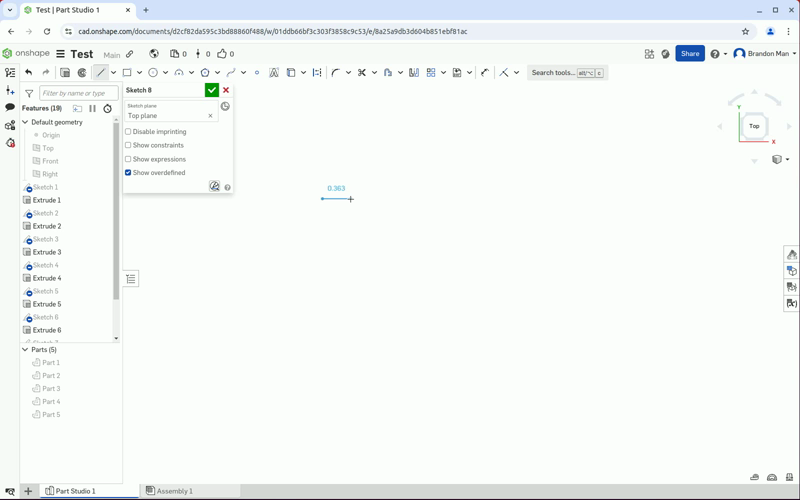
click(350, 198)
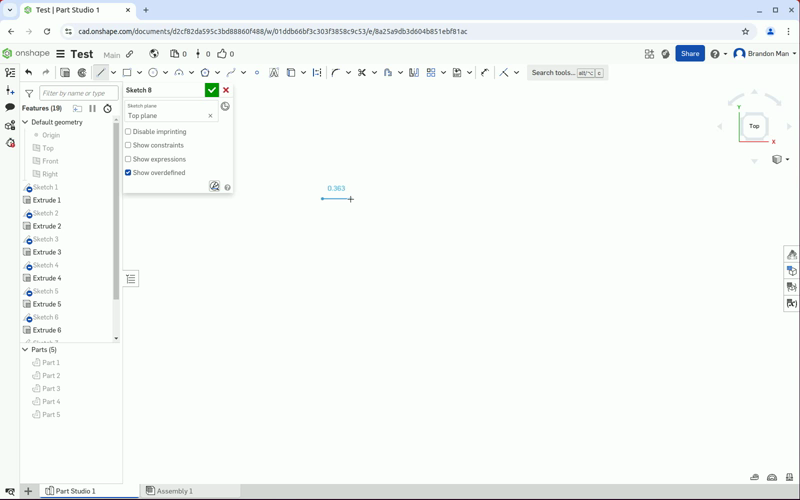
scroll(-6)
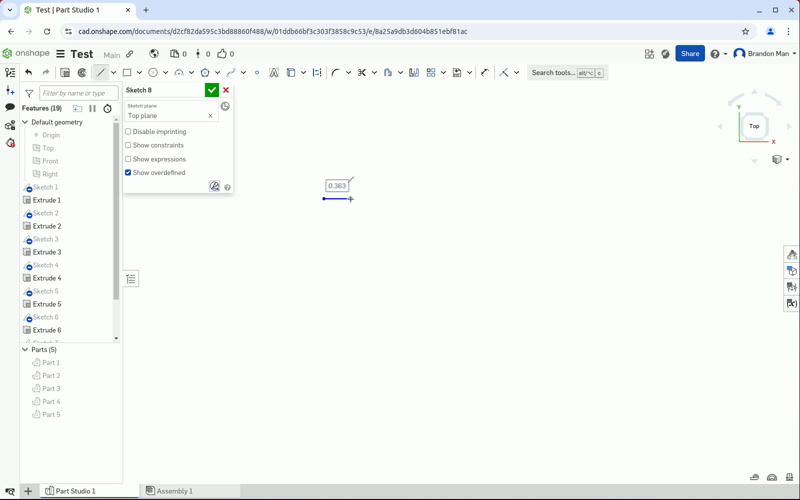
scroll(-6)
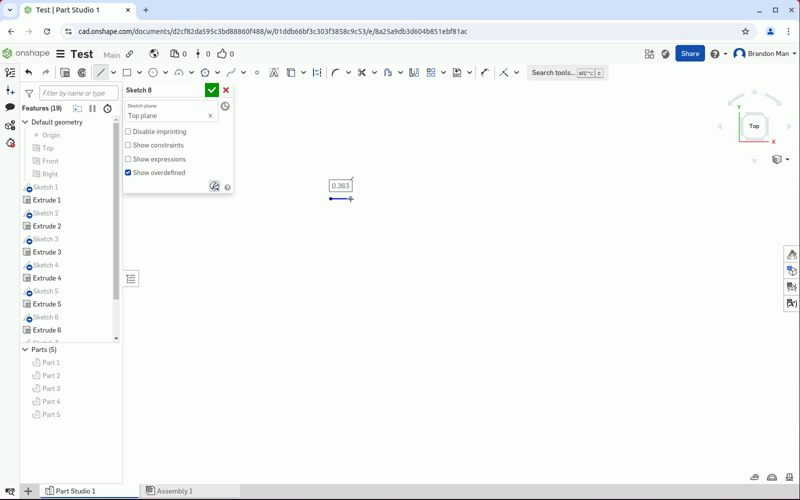
scroll(-6)
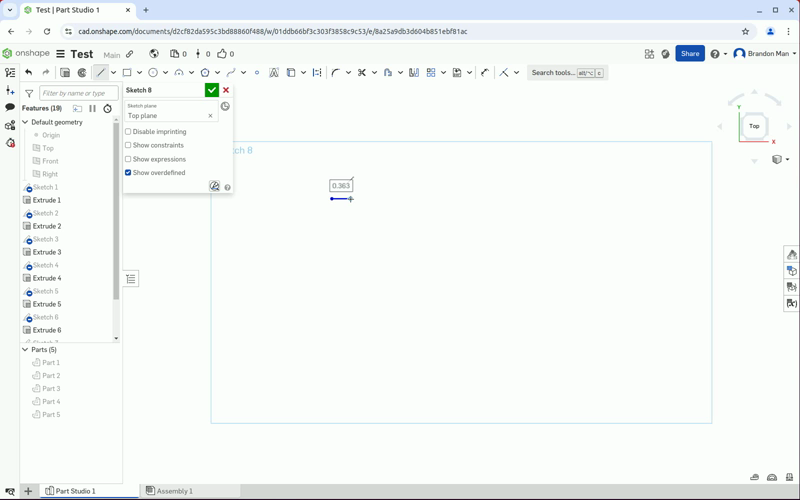
scroll(-6)
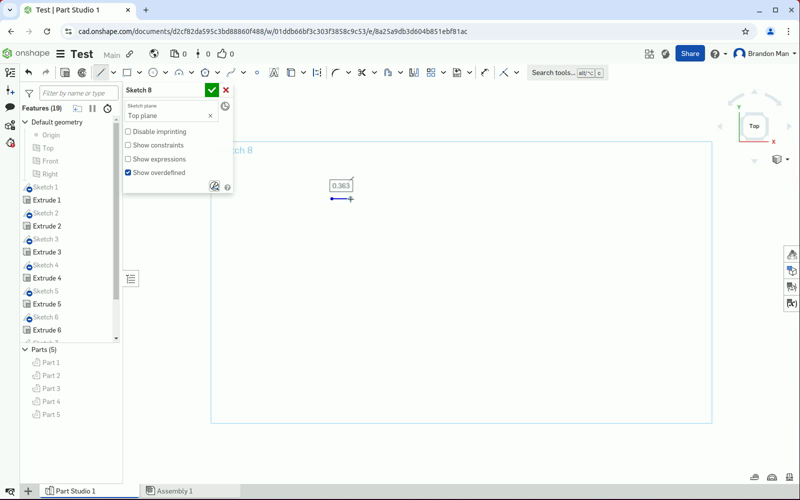
scroll(-6)
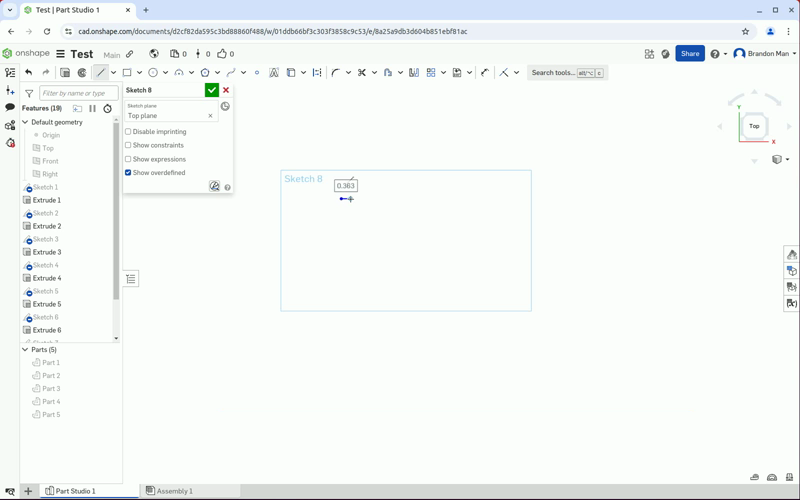
scroll(-6)
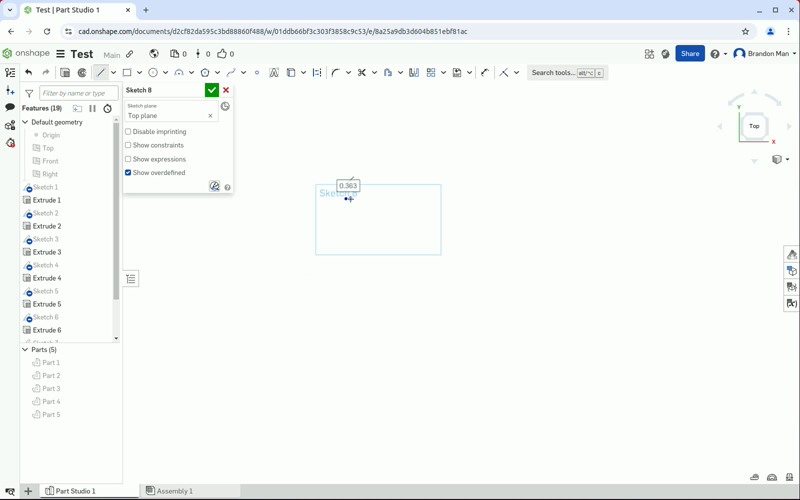
scroll(-6)
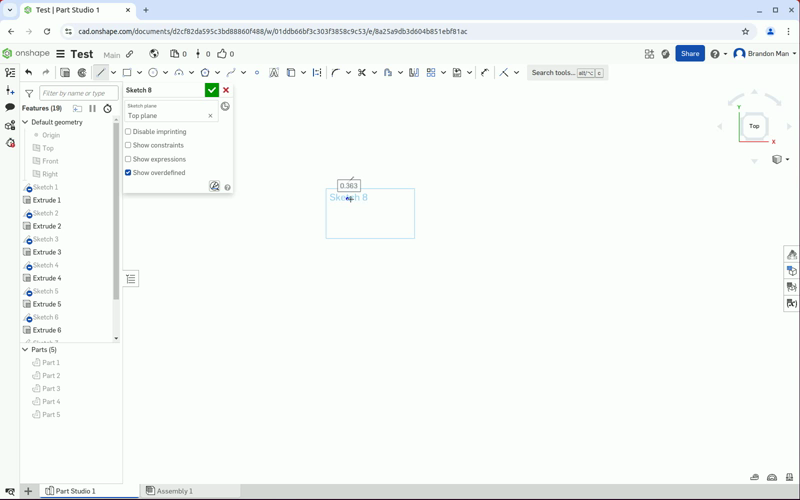
key_up(shift)
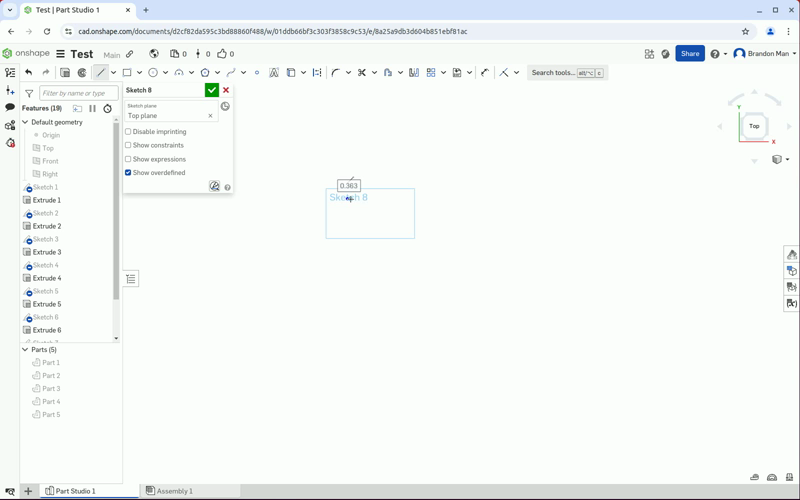
key_down(shift)
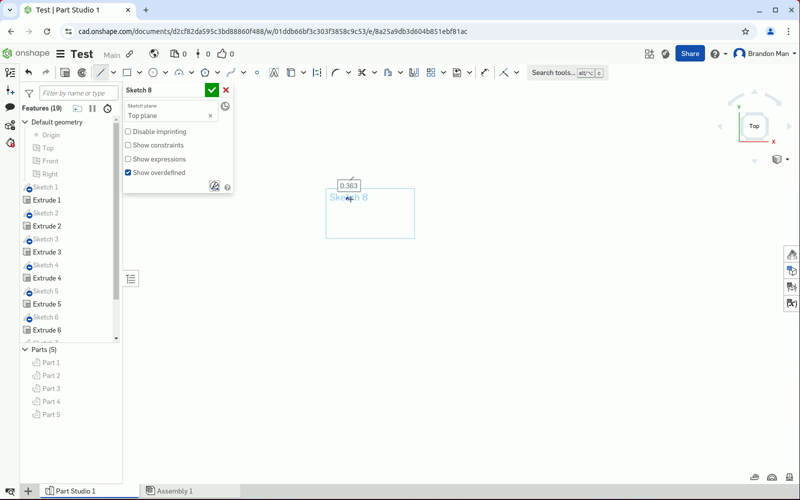
mouse_move(569, 198)
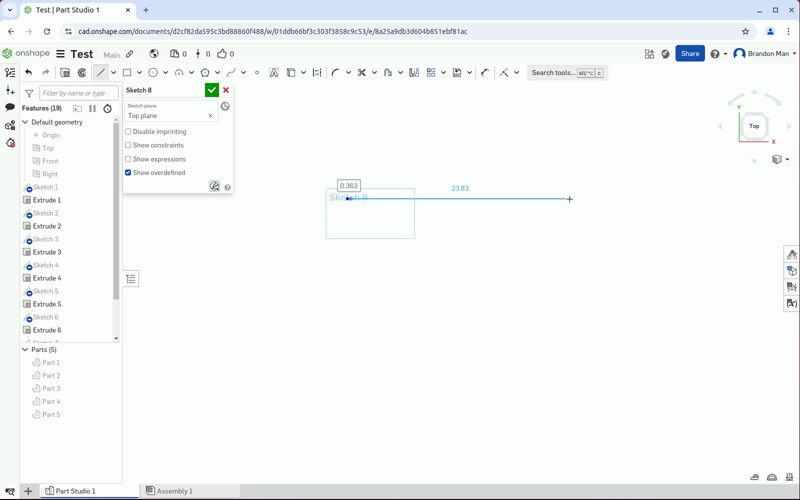
click(569, 198)
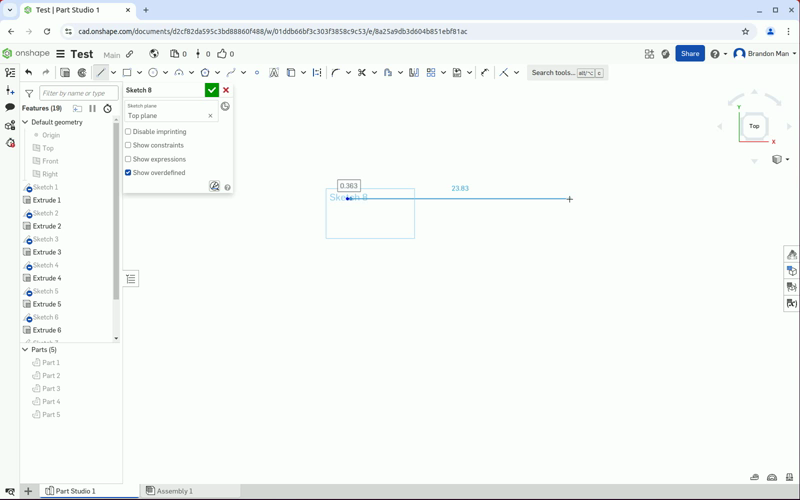
key_up(shift)
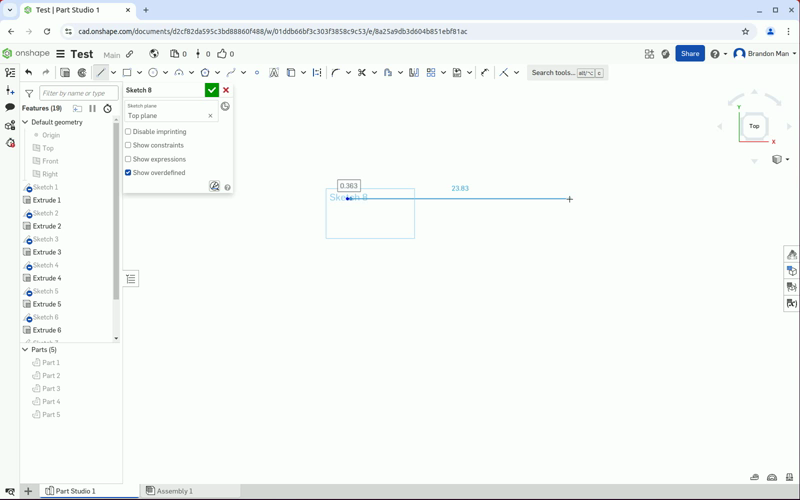
key_down(shift)
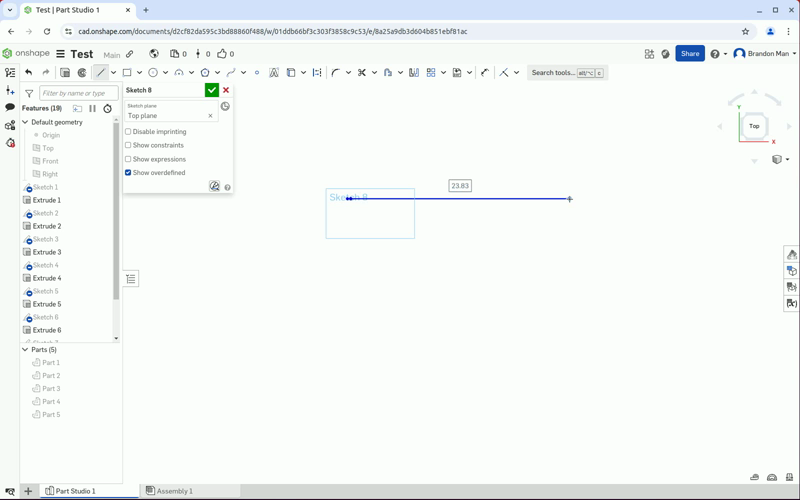
mouse_move(589, 198)
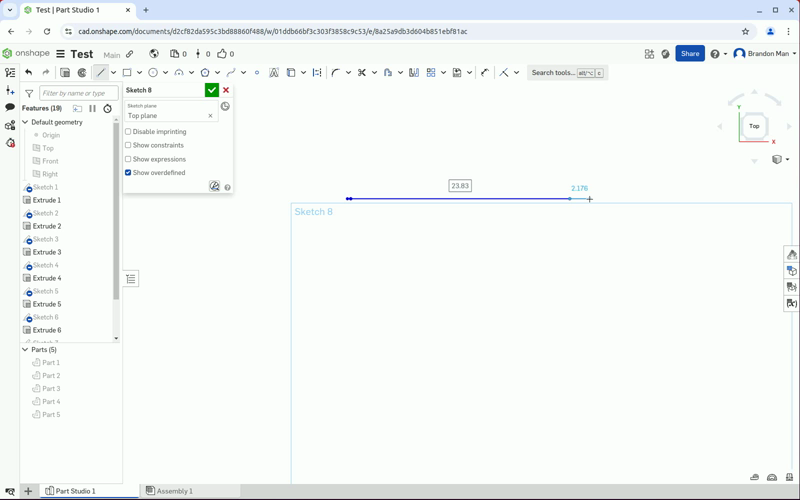
mouse_move(572, 198)
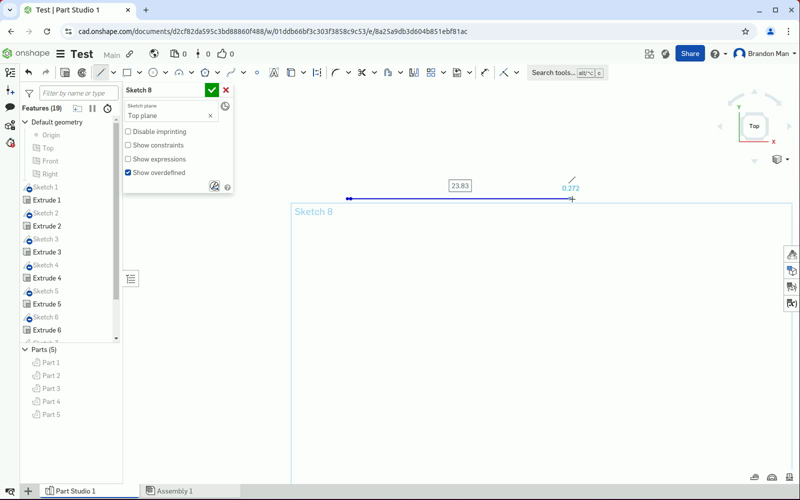
scroll(6)
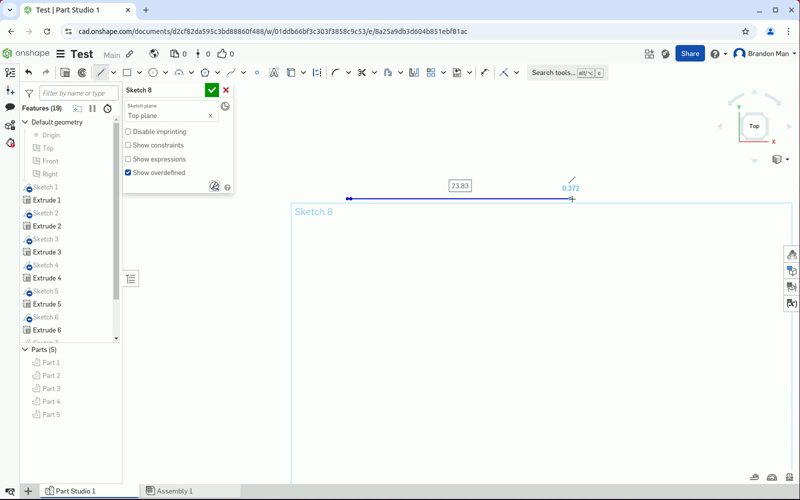
scroll(6)
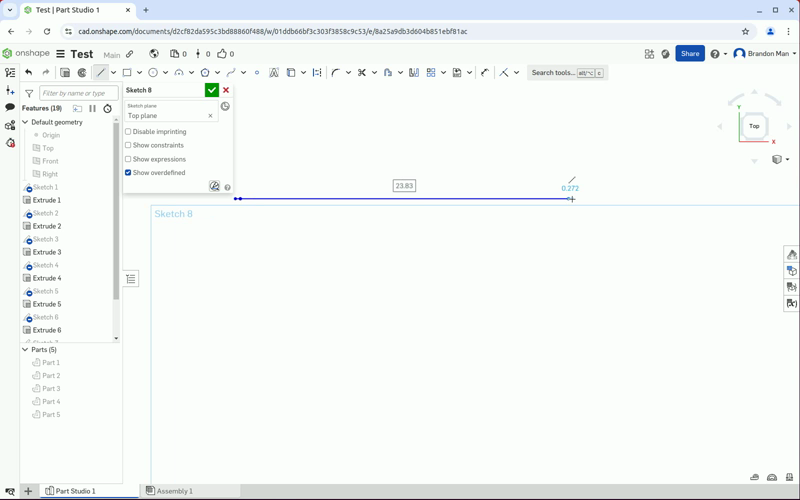
scroll(6)
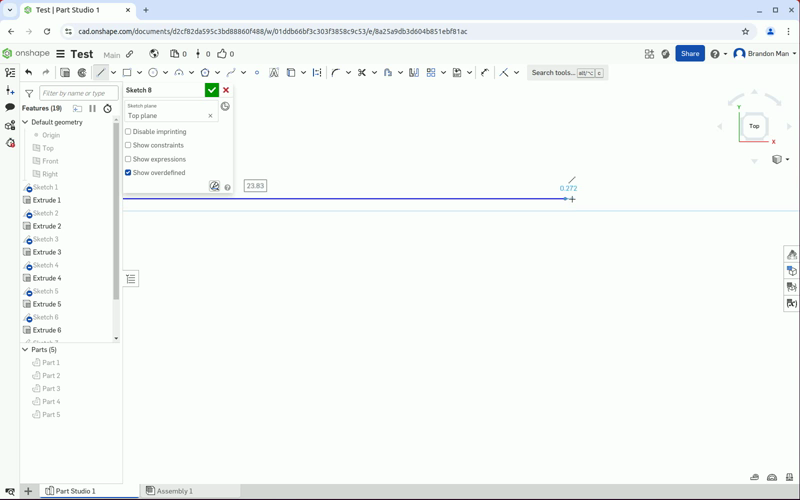
scroll(6)
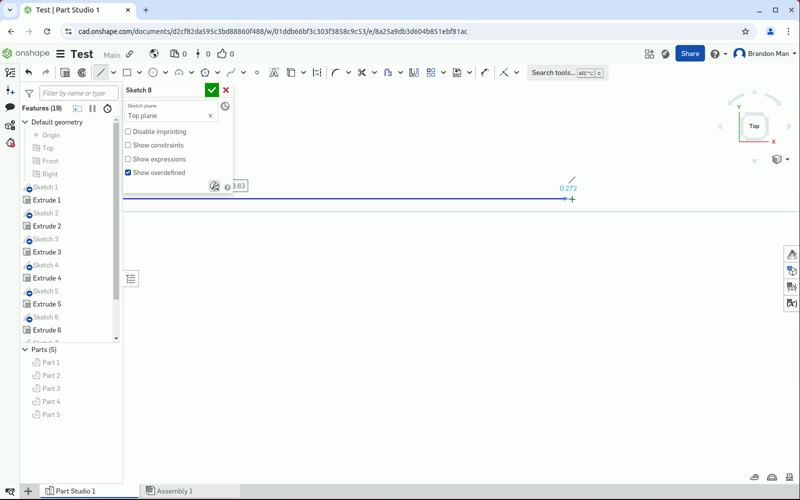
scroll(6)
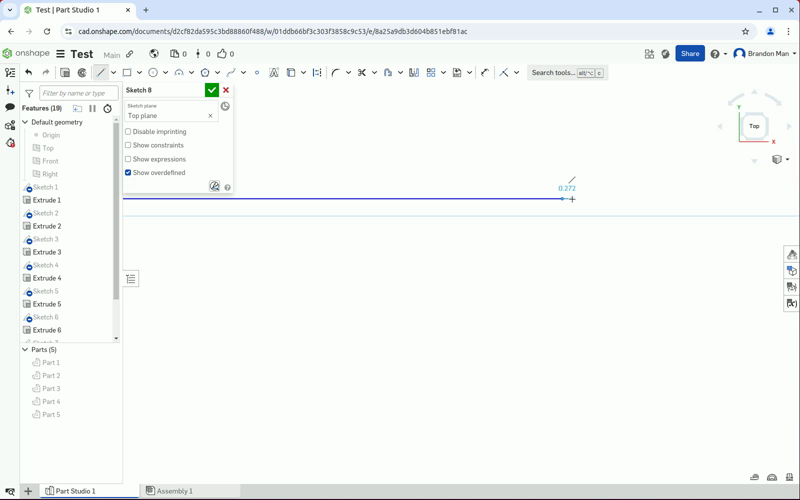
scroll(6)
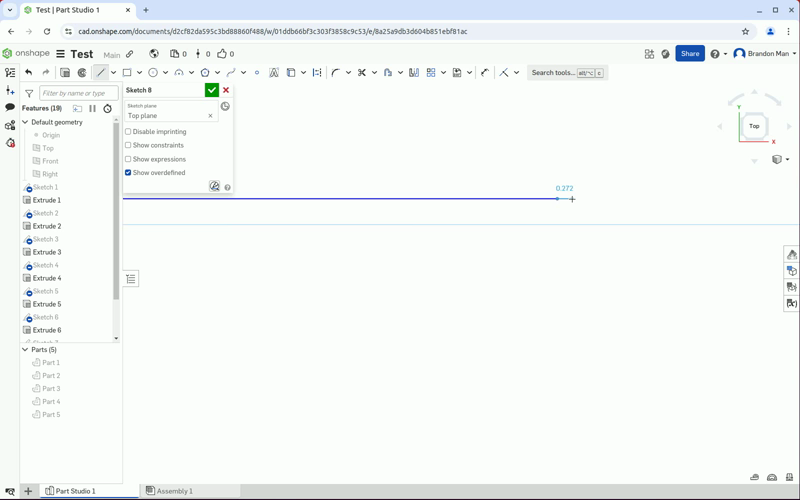
scroll(6)
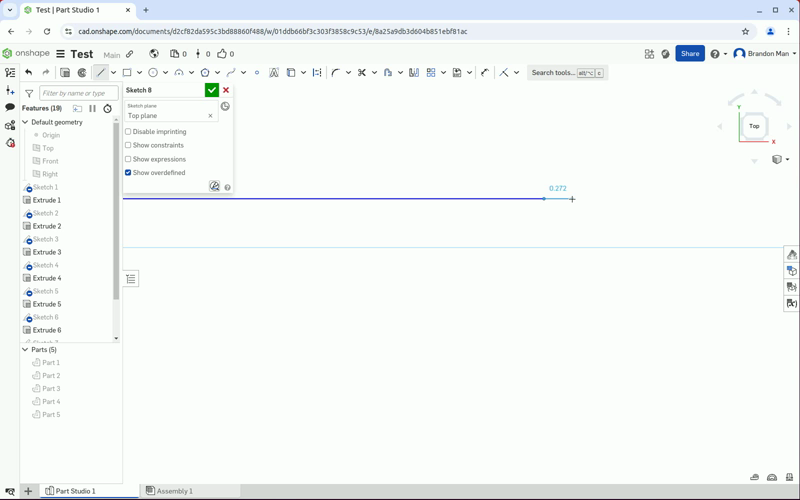
click(572, 198)
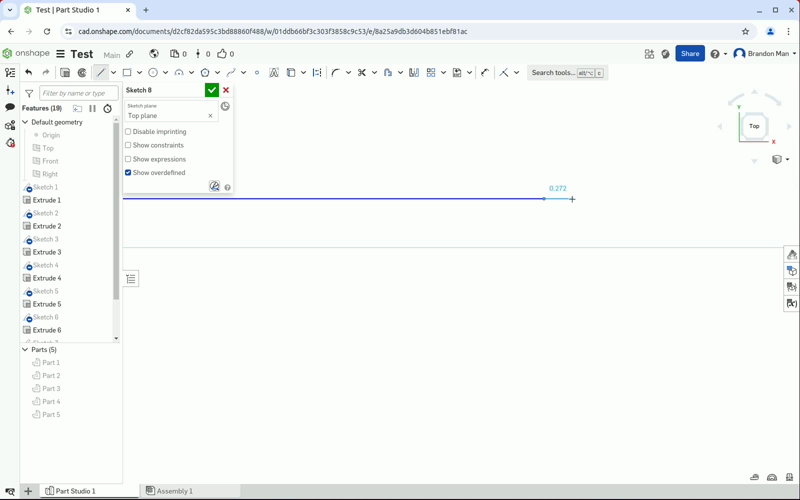
scroll(-6)
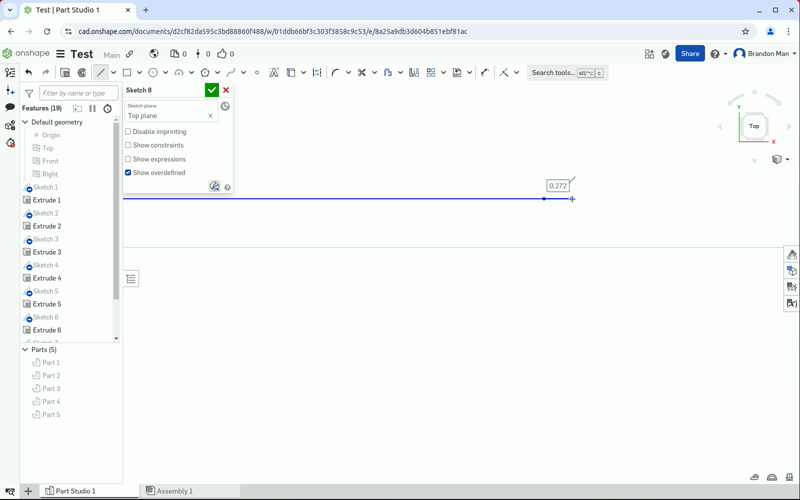
scroll(-6)
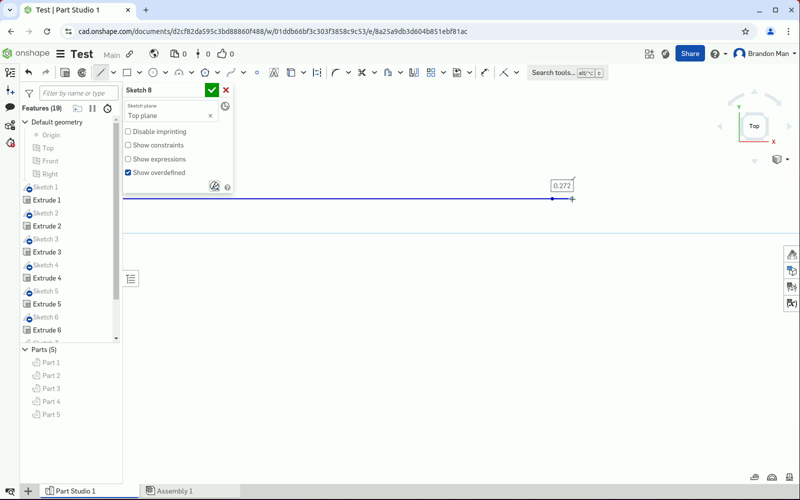
scroll(-6)
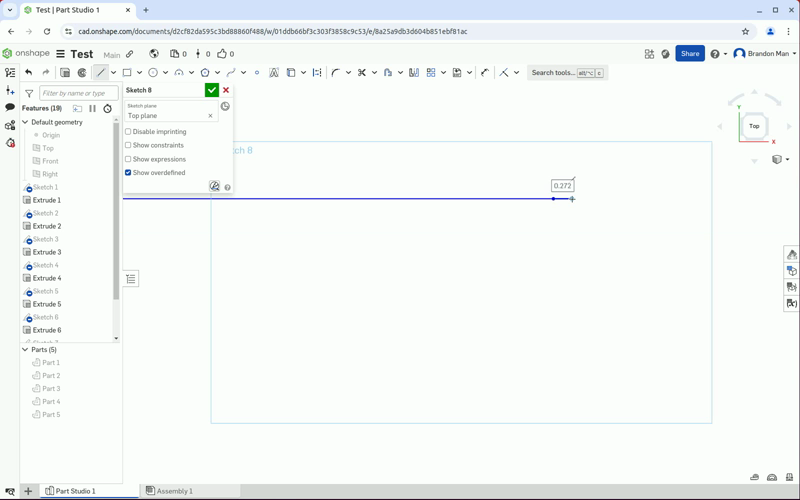
scroll(-6)
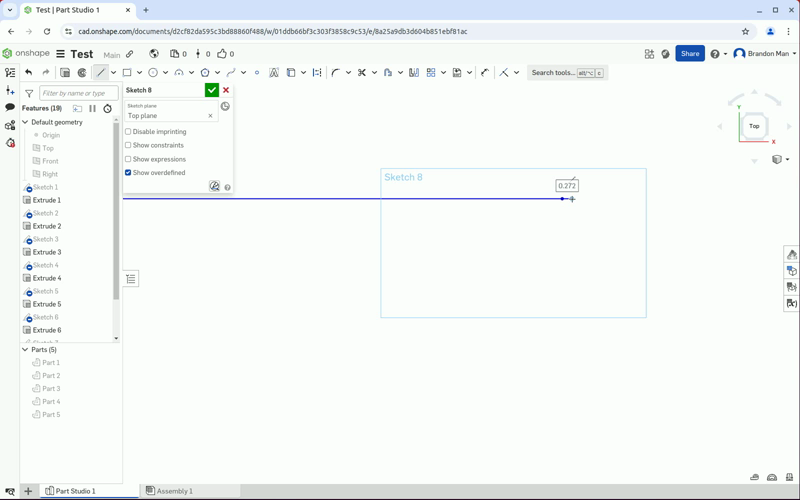
scroll(-6)
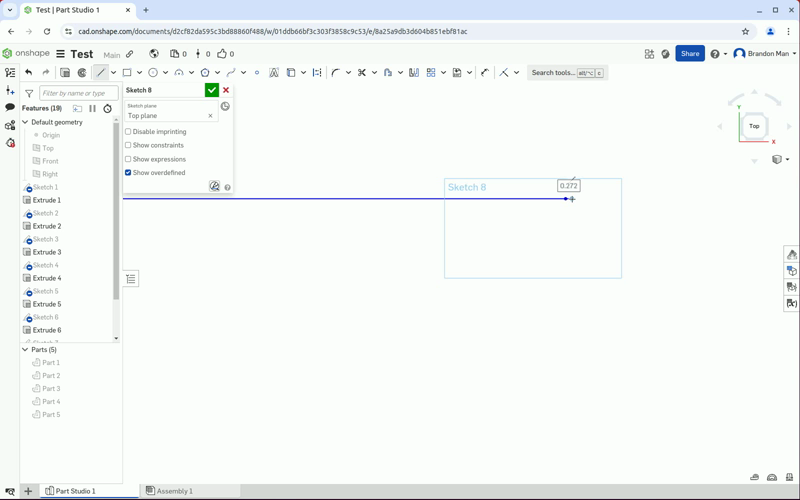
scroll(-6)
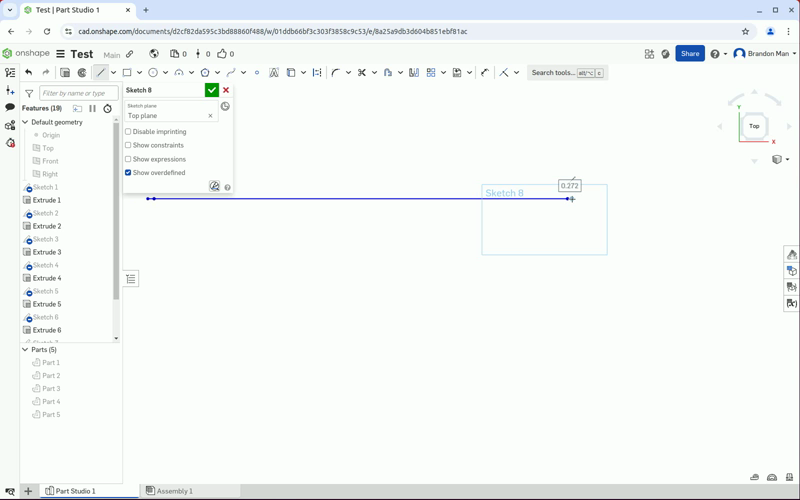
scroll(-6)
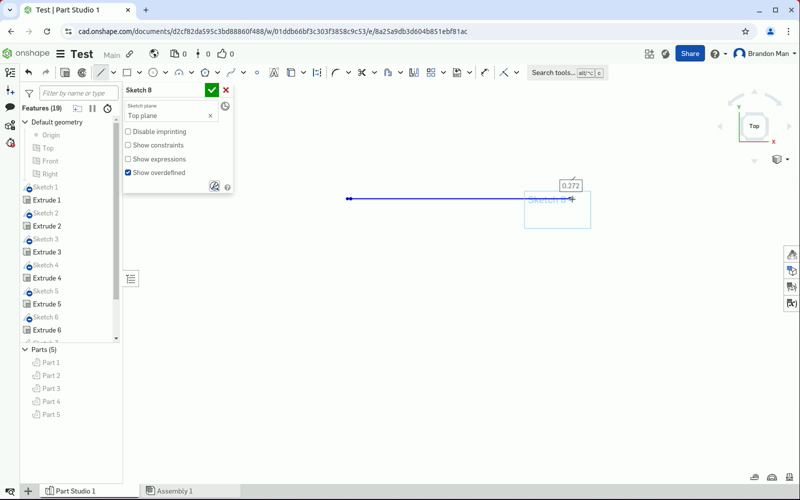
key_up(shift)
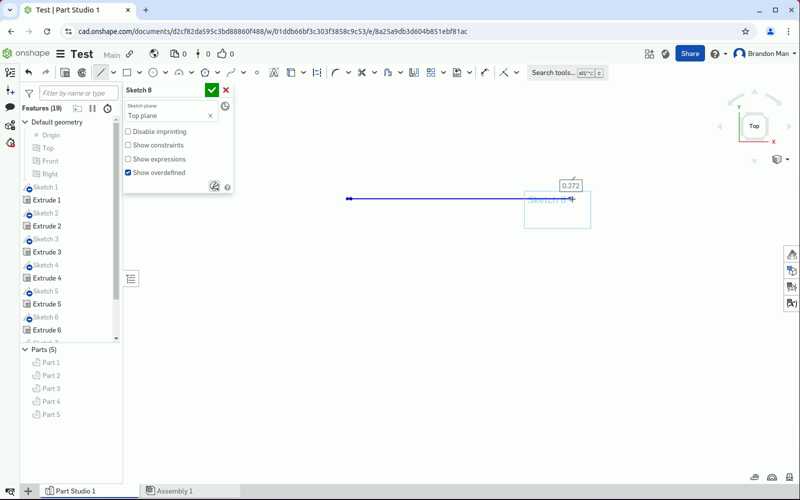
key_down(shift)
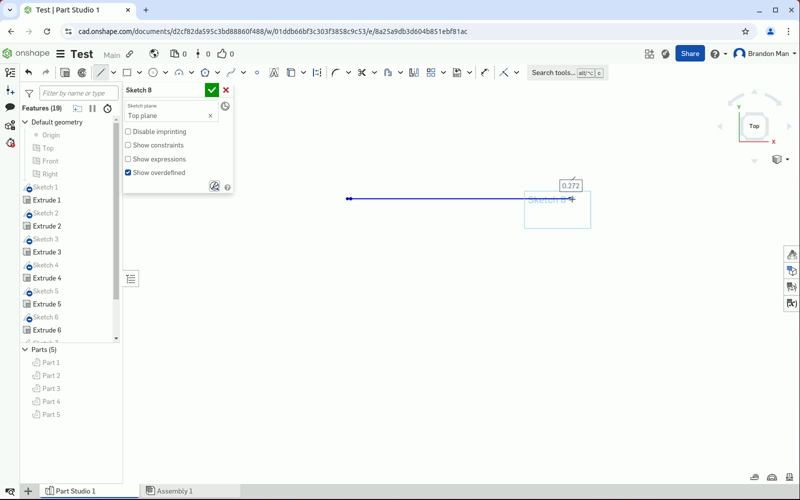
mouse_move(589, 198)
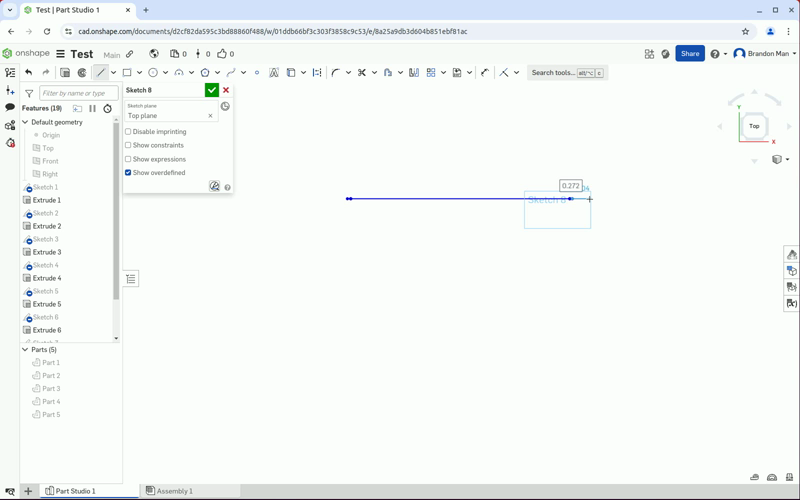
mouse_move(572, 196)
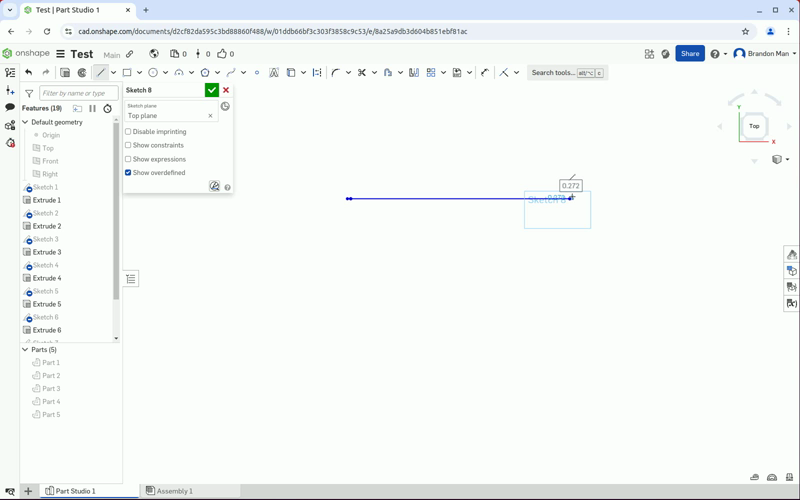
scroll(6)
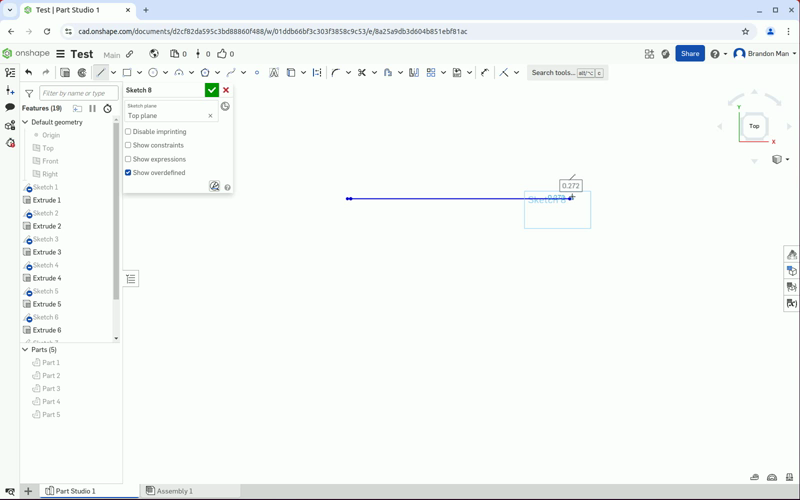
scroll(6)
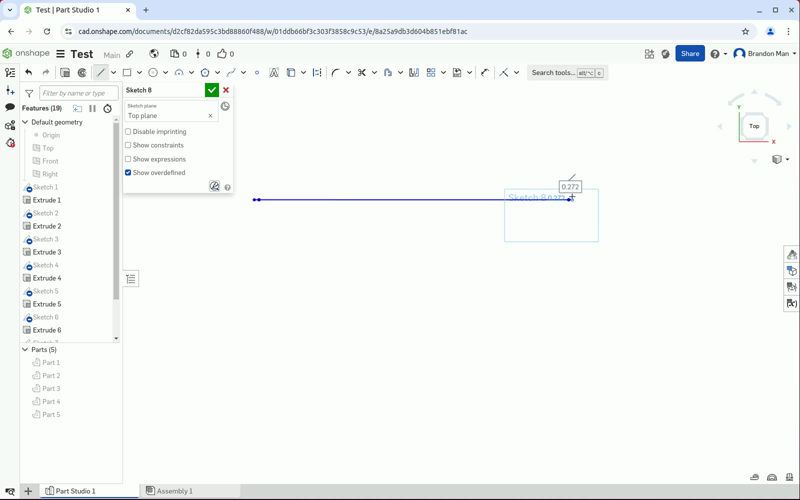
scroll(6)
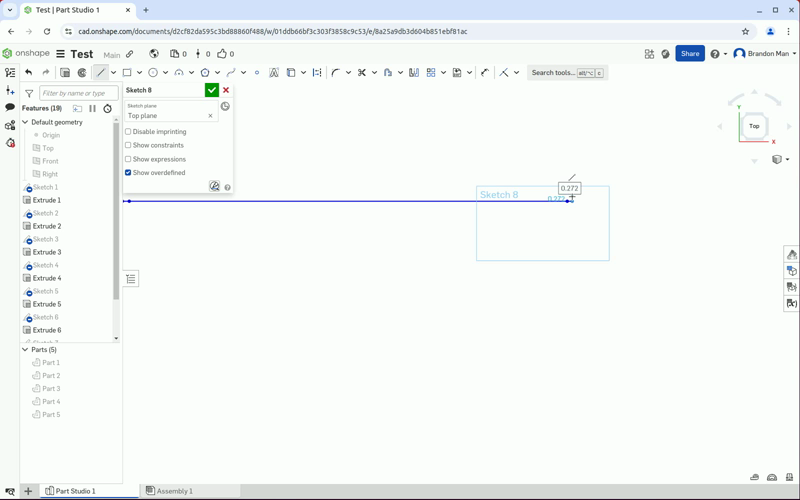
scroll(6)
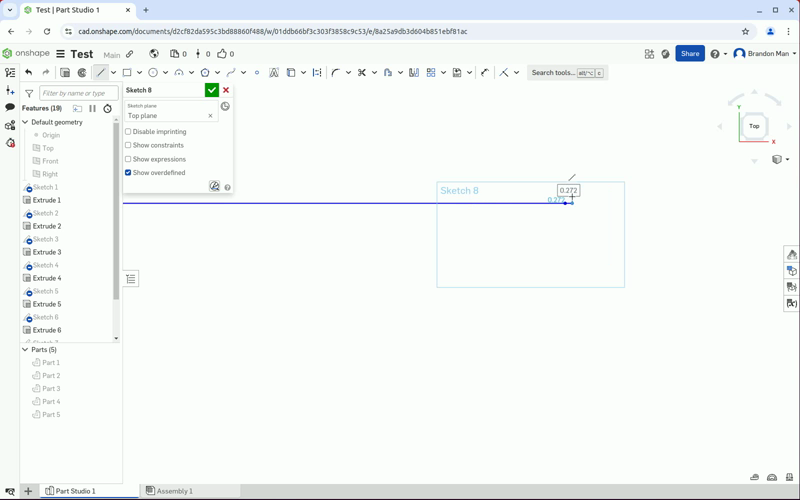
scroll(6)
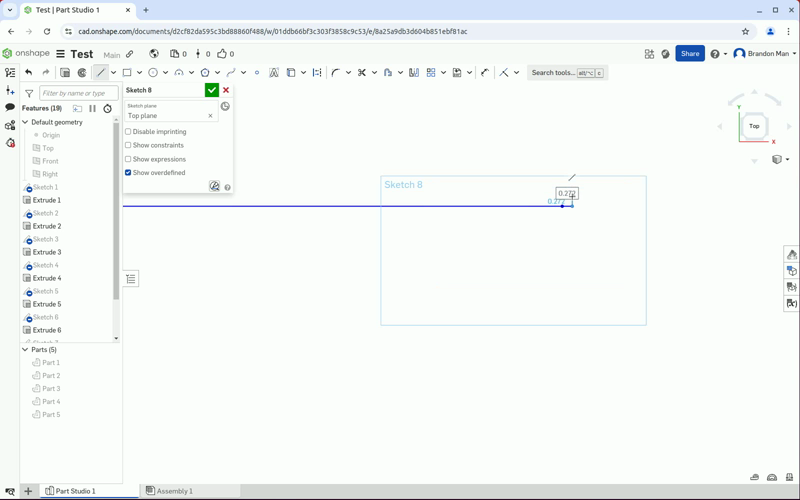
scroll(6)
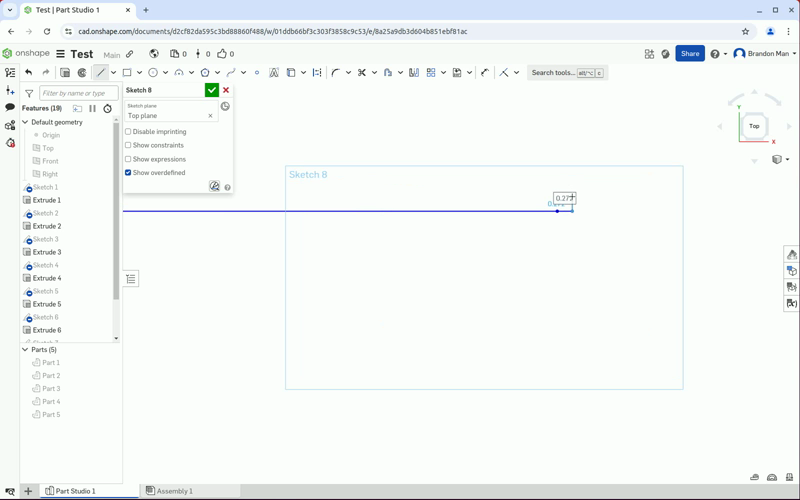
scroll(6)
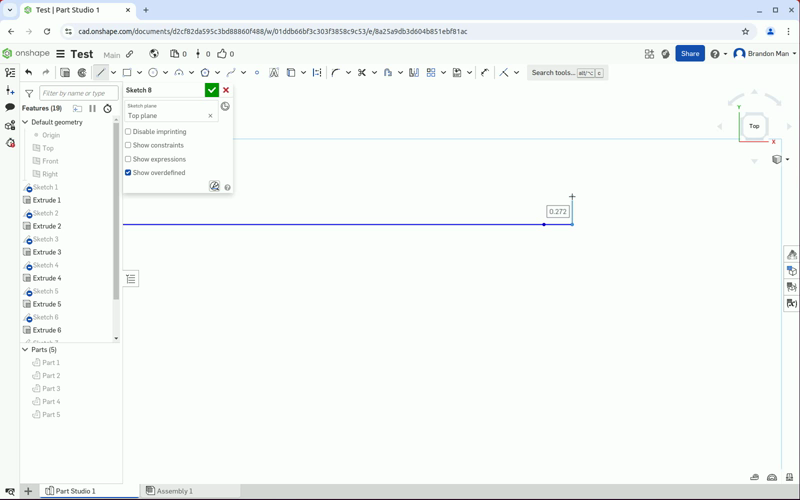
click(572, 196)
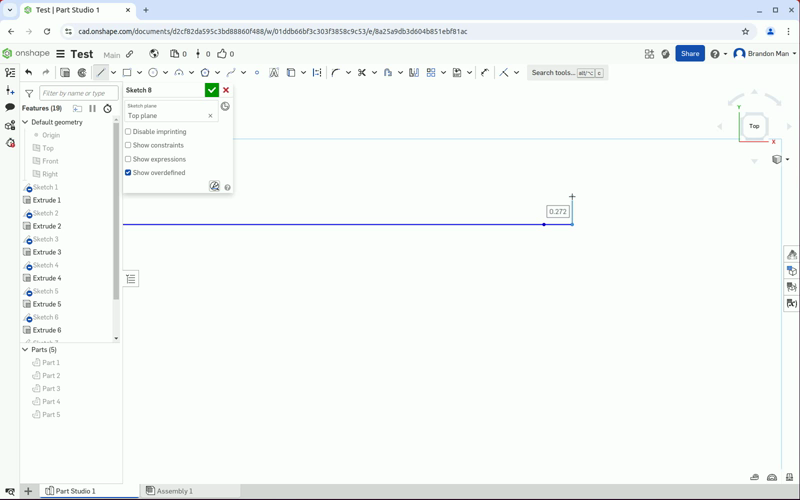
scroll(-6)
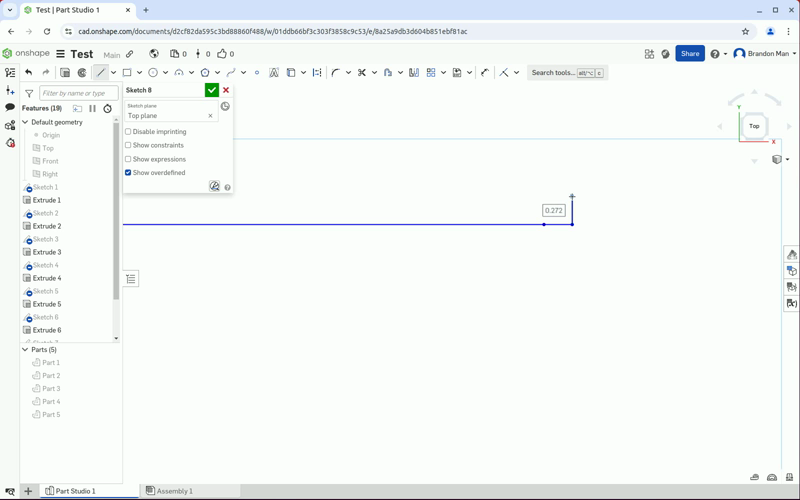
scroll(-6)
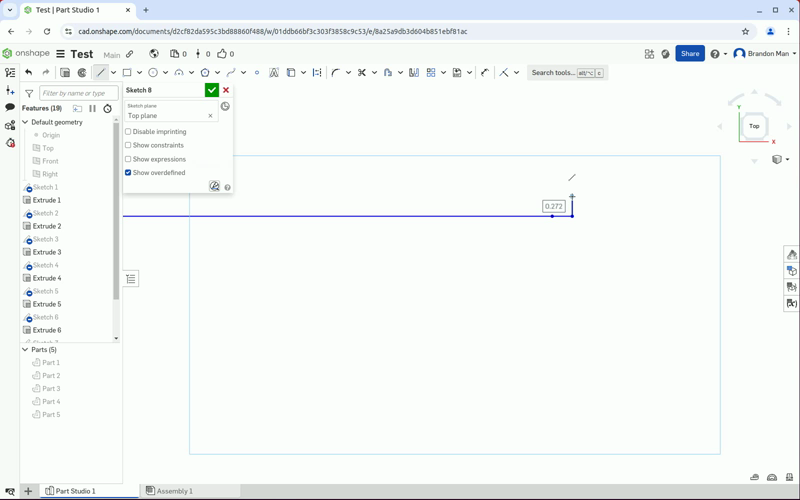
scroll(-6)
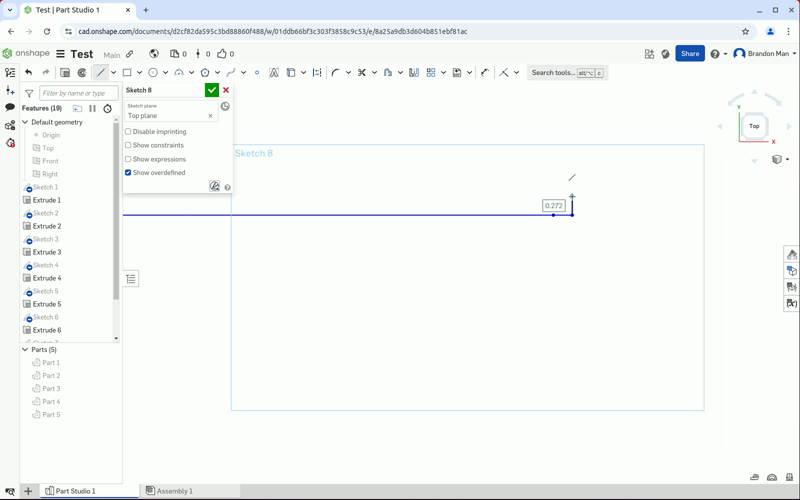
scroll(-6)
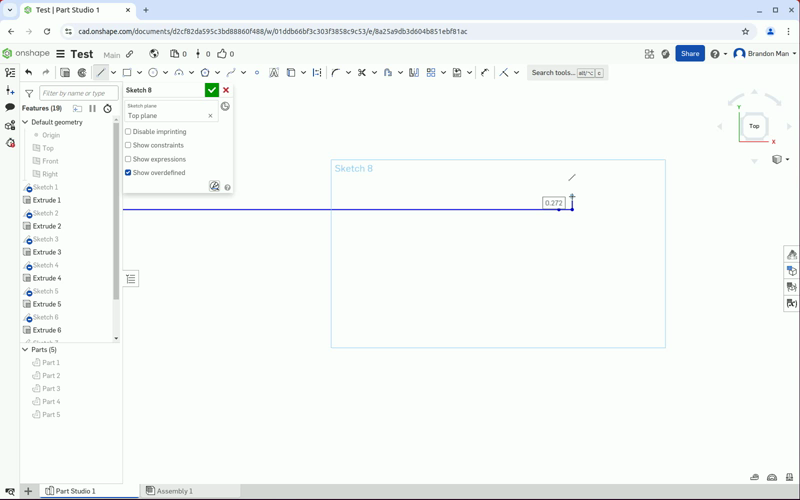
scroll(-6)
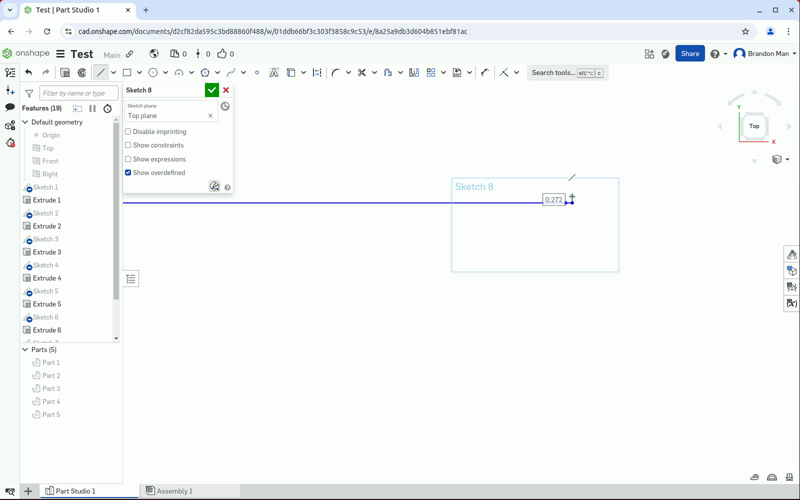
scroll(-6)
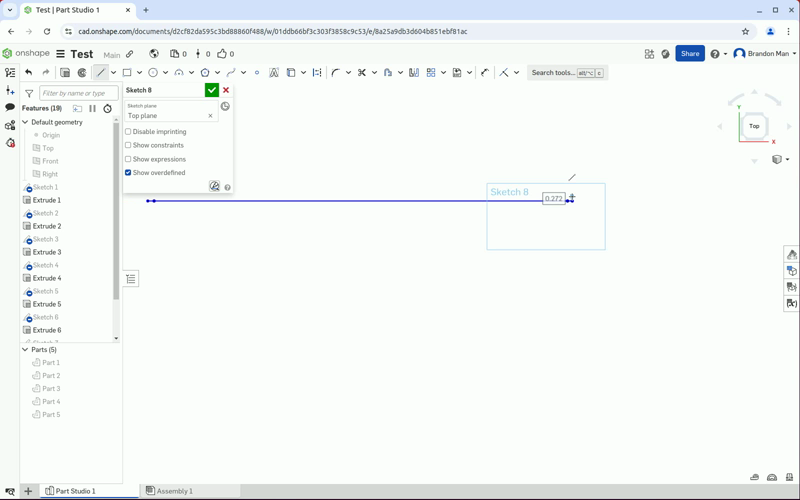
scroll(-6)
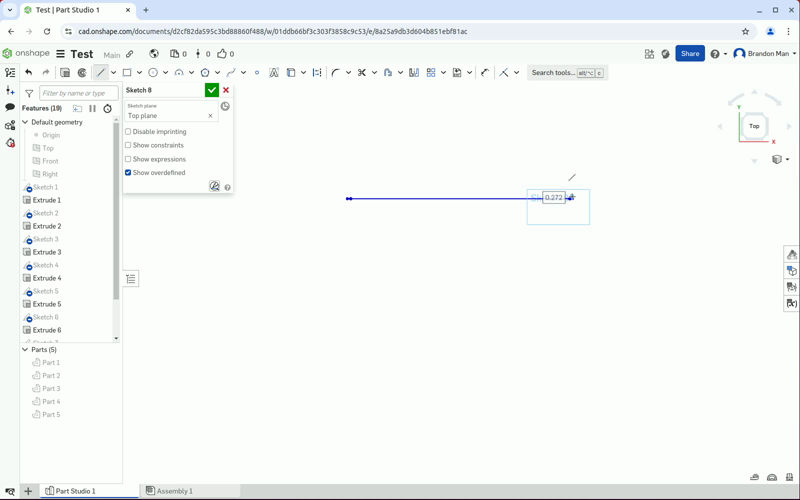
key_up(shift)
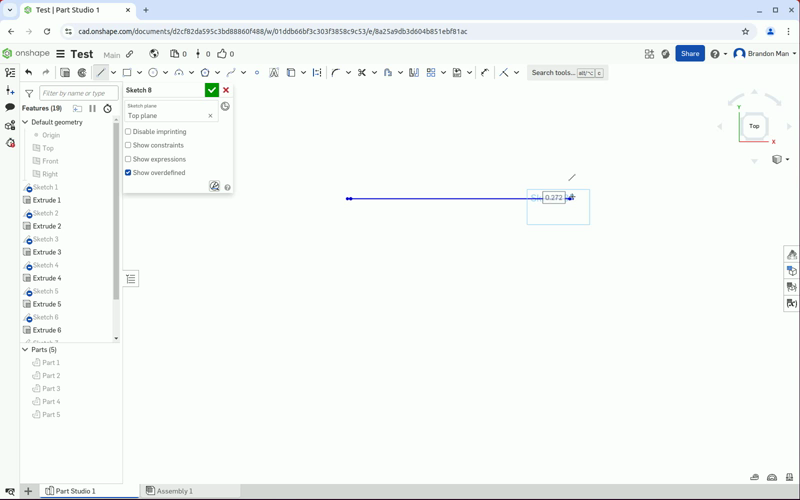
key_down(shift)
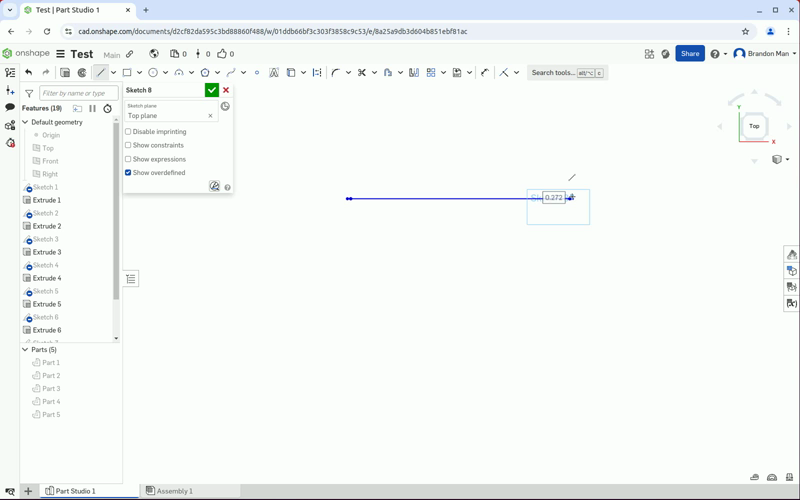
mouse_move(348, 196)
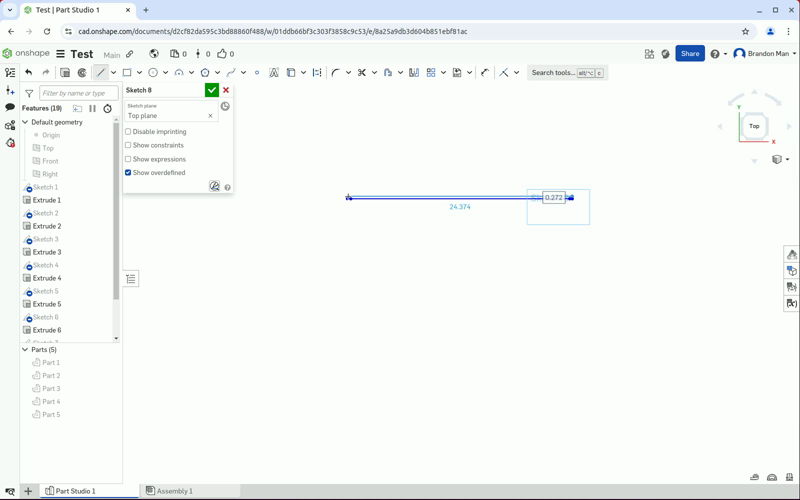
scroll(6)
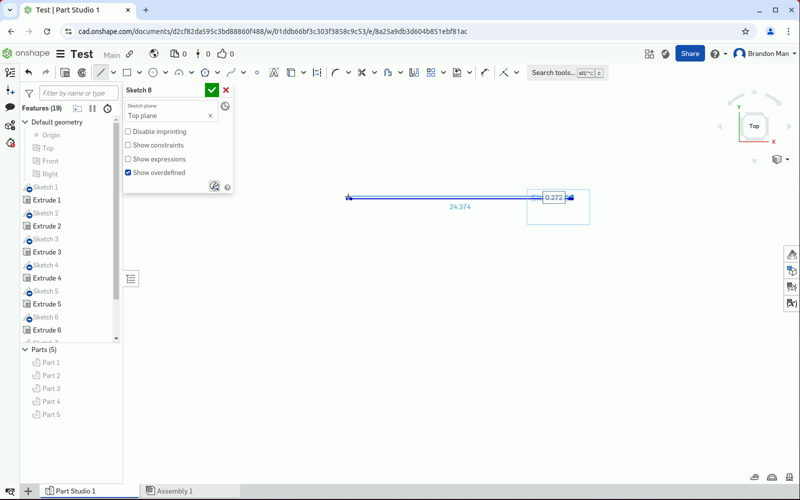
scroll(6)
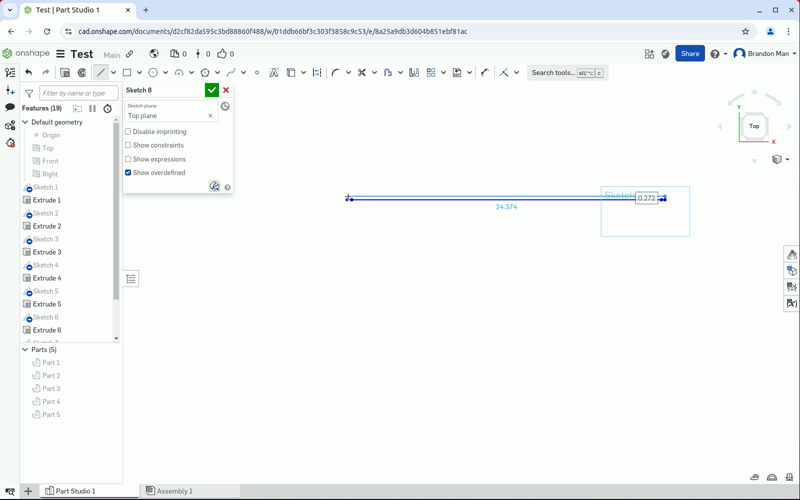
scroll(6)
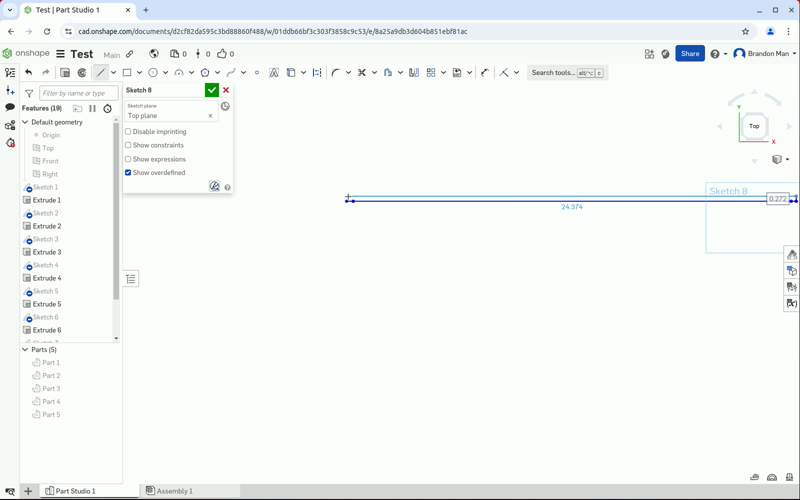
scroll(6)
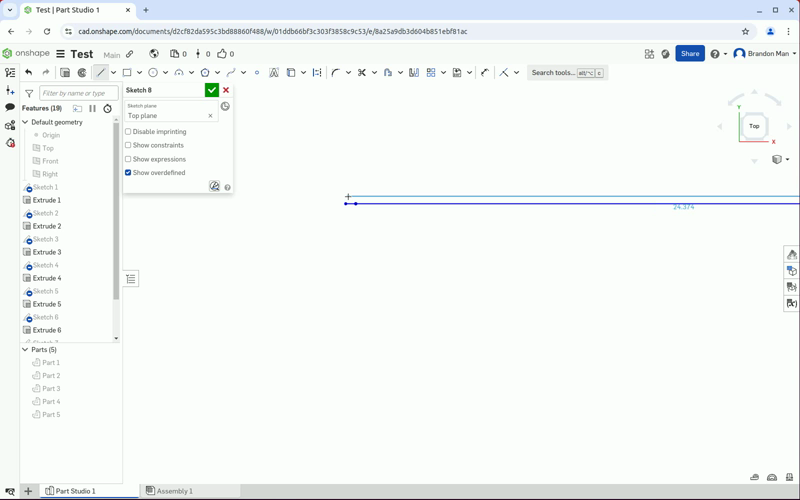
scroll(6)
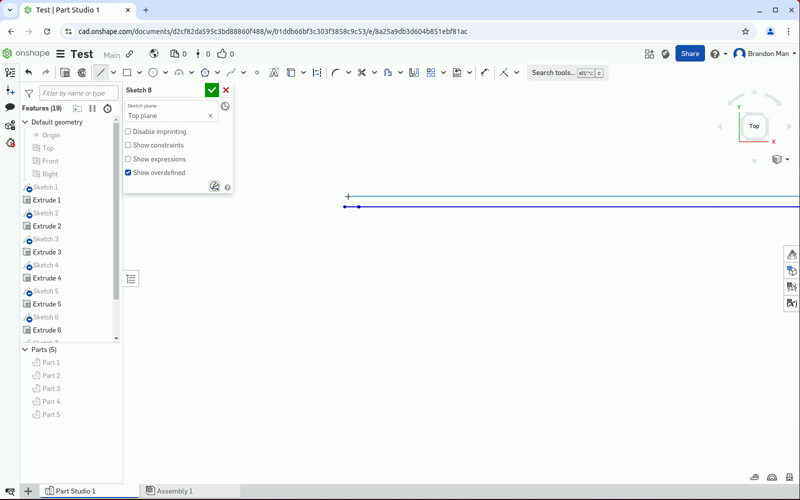
scroll(6)
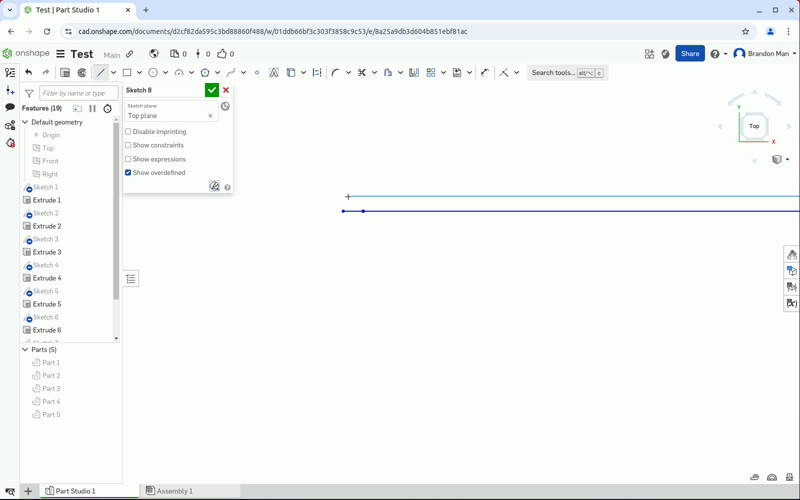
scroll(6)
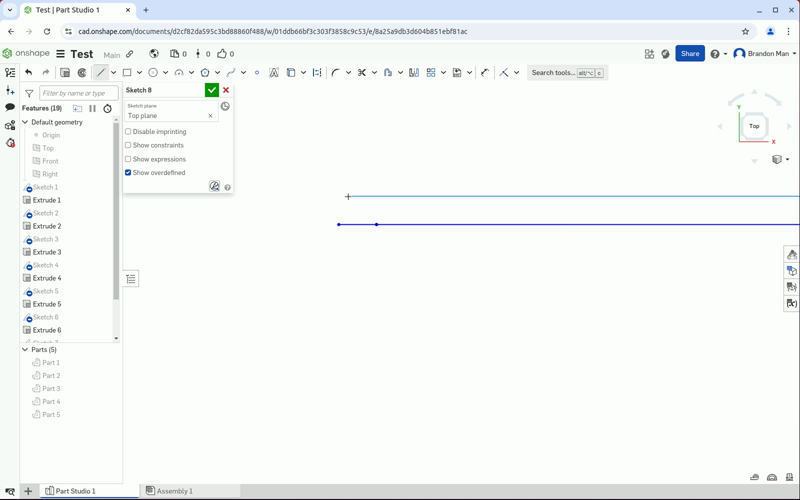
click(348, 196)
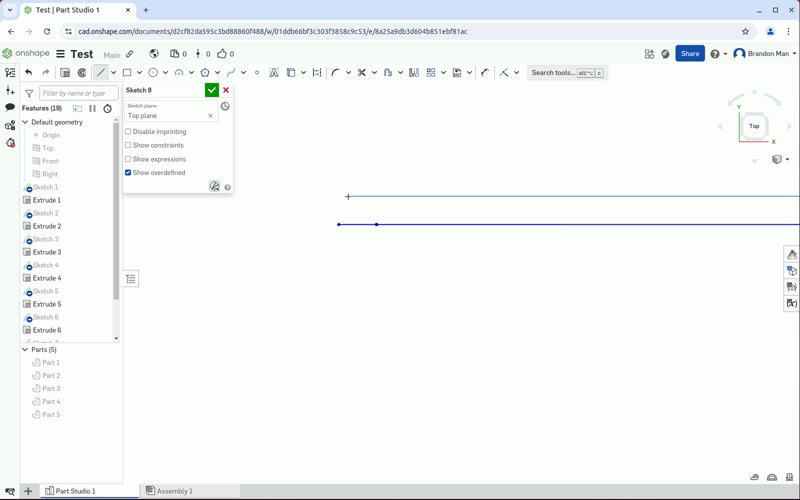
scroll(-6)
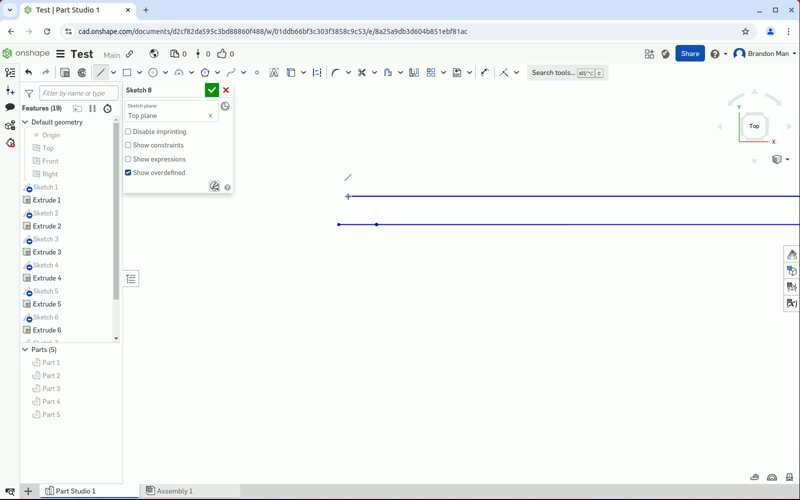
scroll(-6)
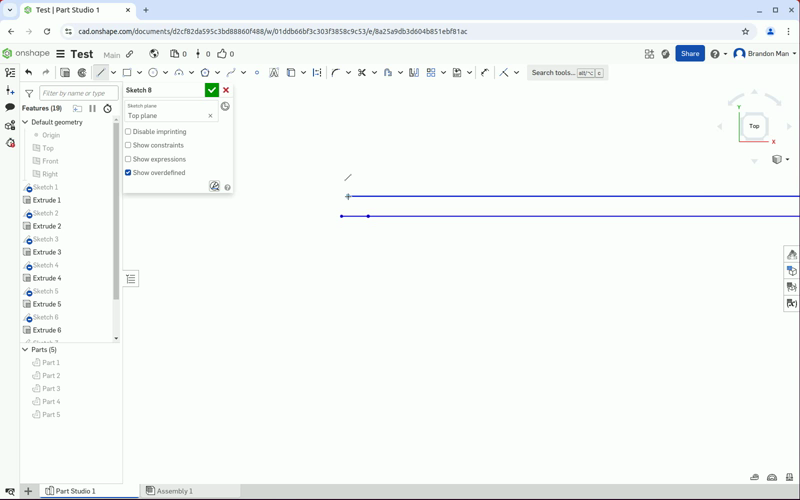
scroll(-6)
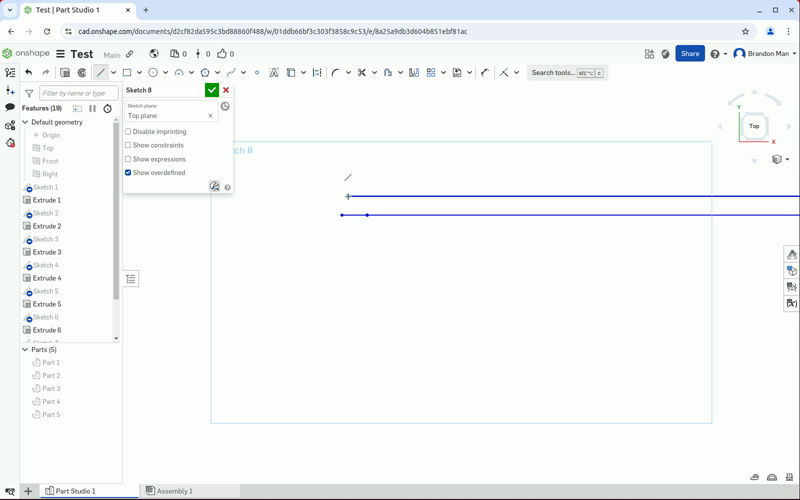
scroll(-6)
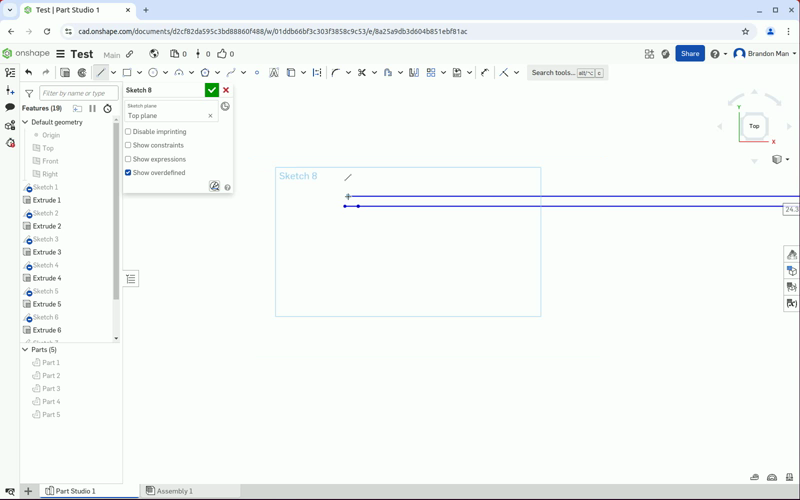
scroll(-6)
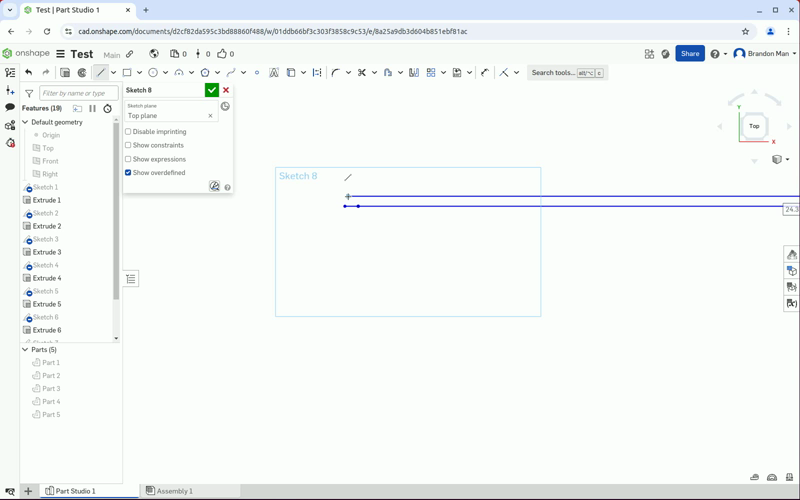
scroll(-6)
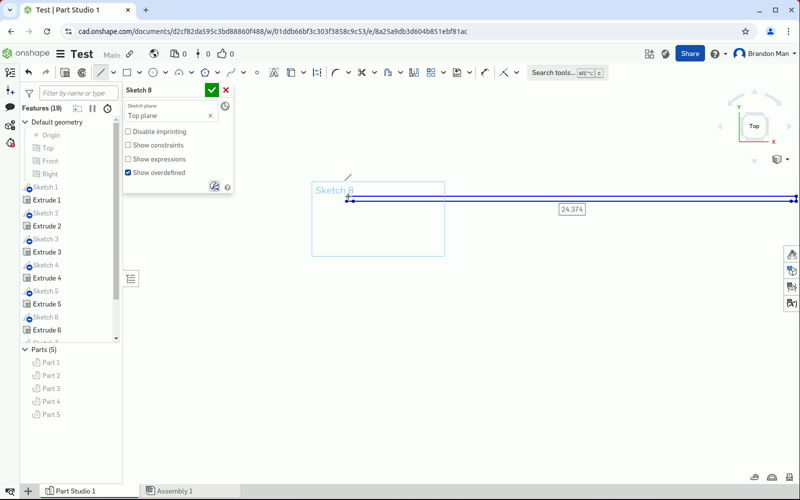
scroll(-6)
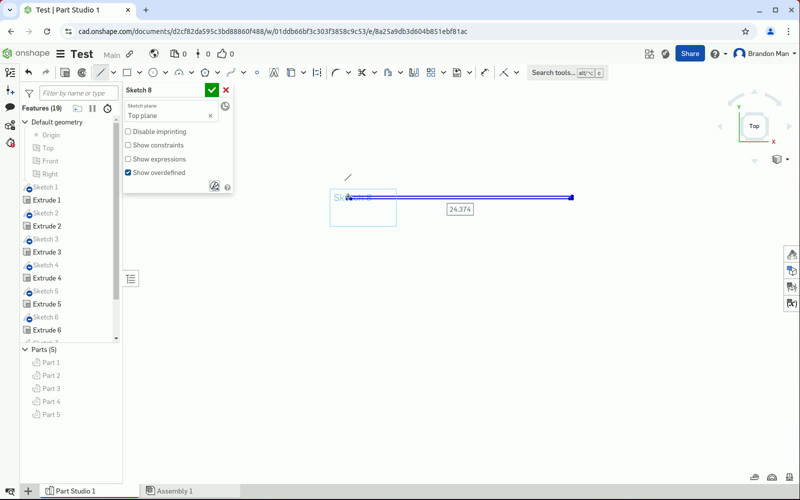
key_up(shift)
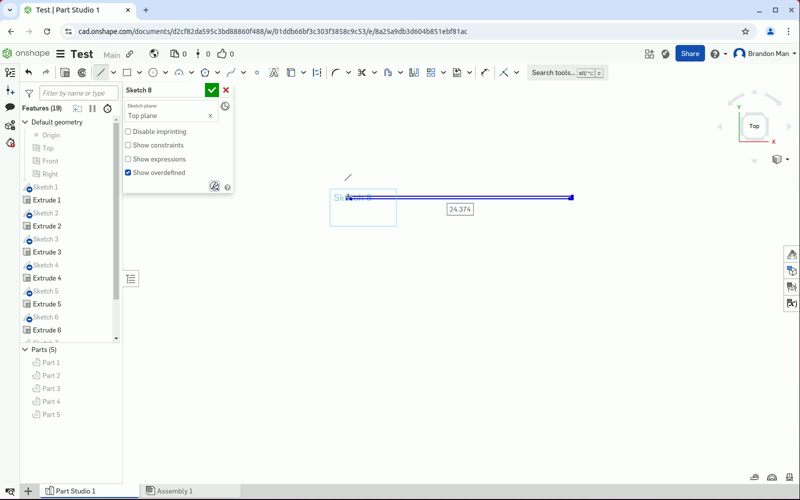
mouse_move(378, 196)
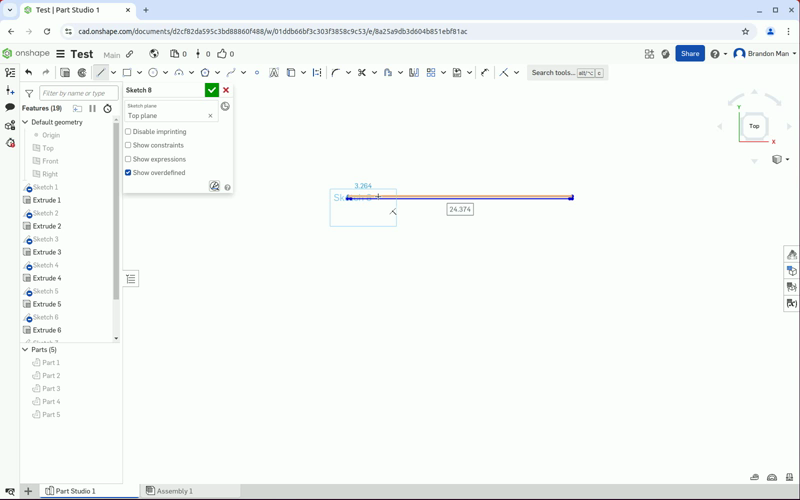
key_down(shift)
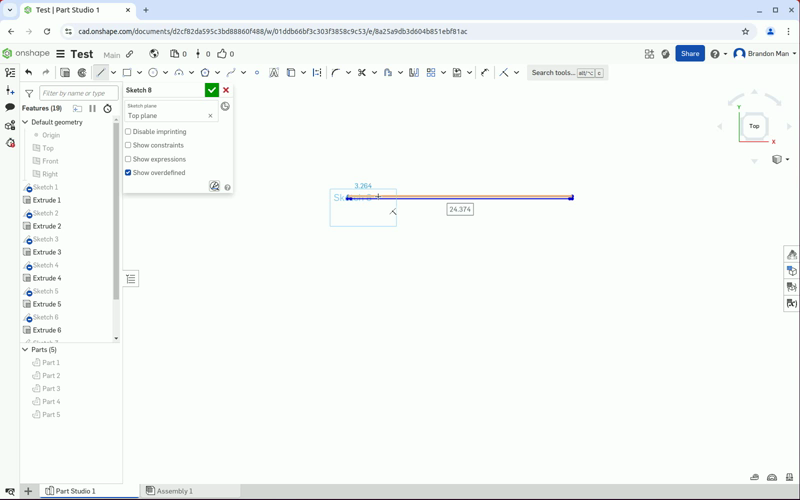
mouse_move(348, 198)
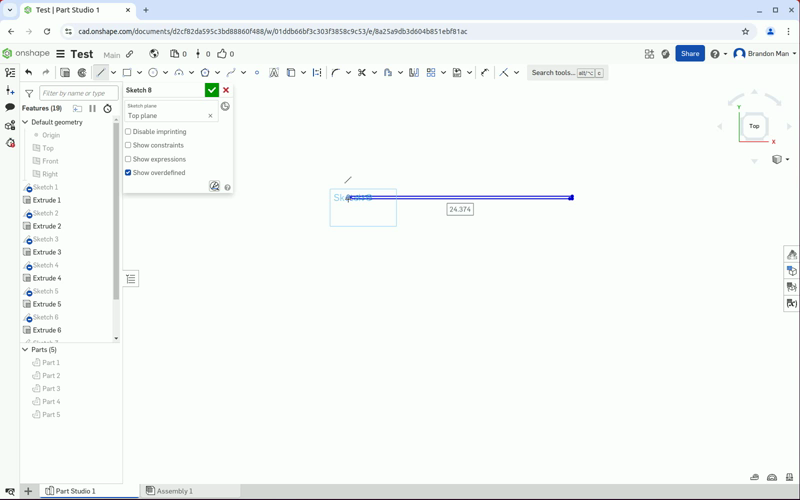
scroll(6)
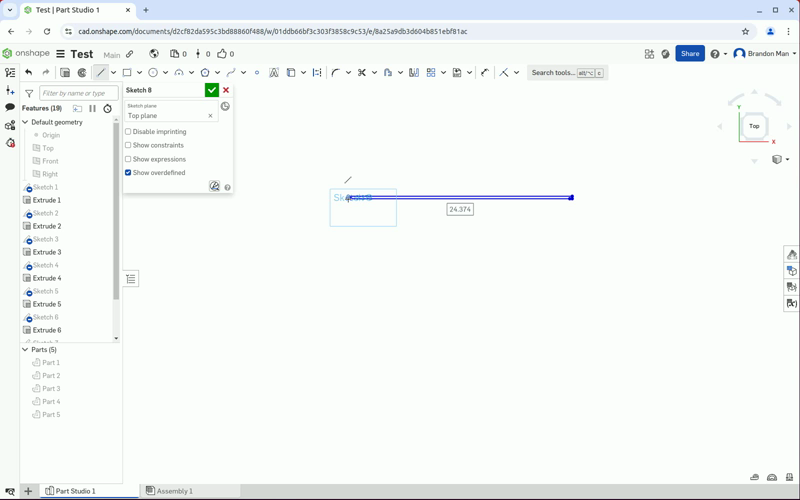
scroll(6)
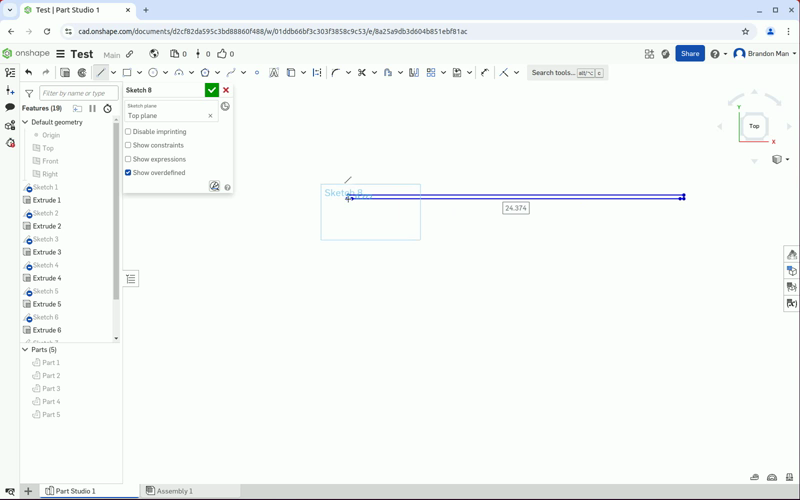
scroll(6)
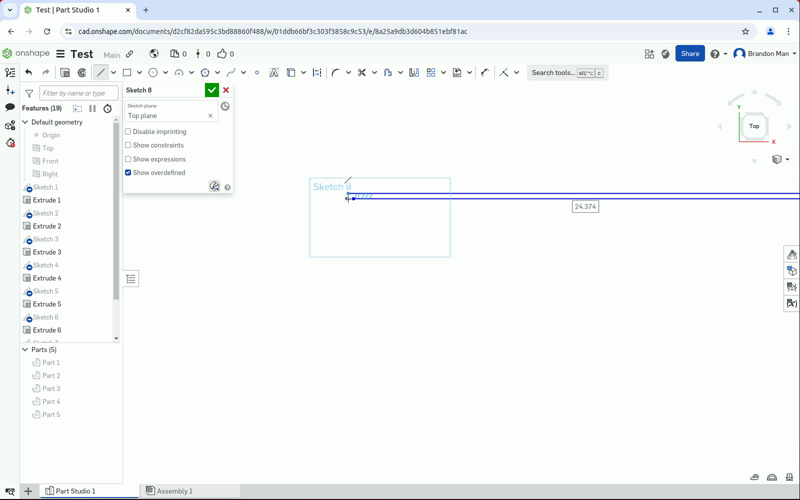
scroll(6)
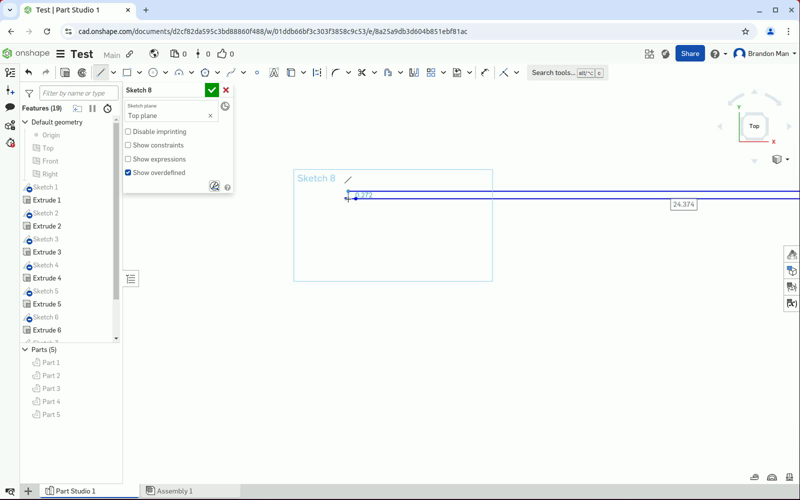
scroll(6)
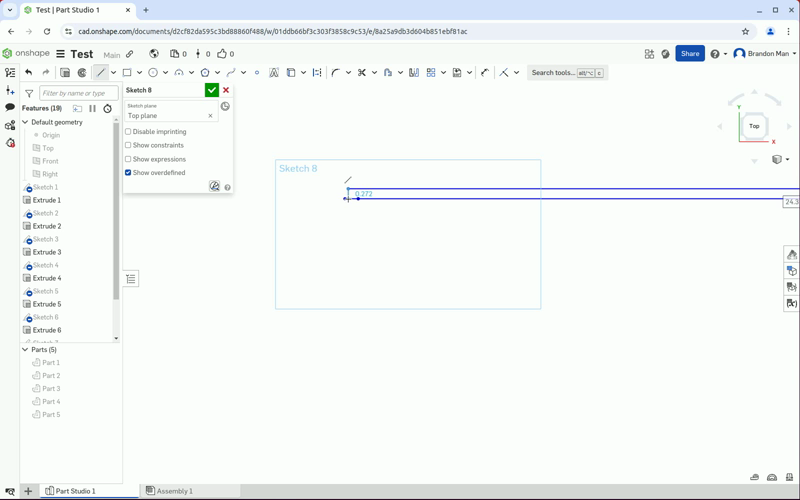
scroll(6)
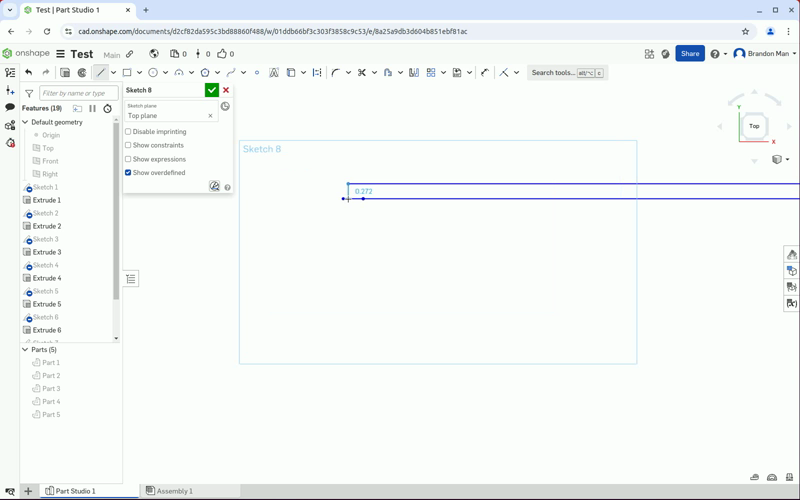
scroll(6)
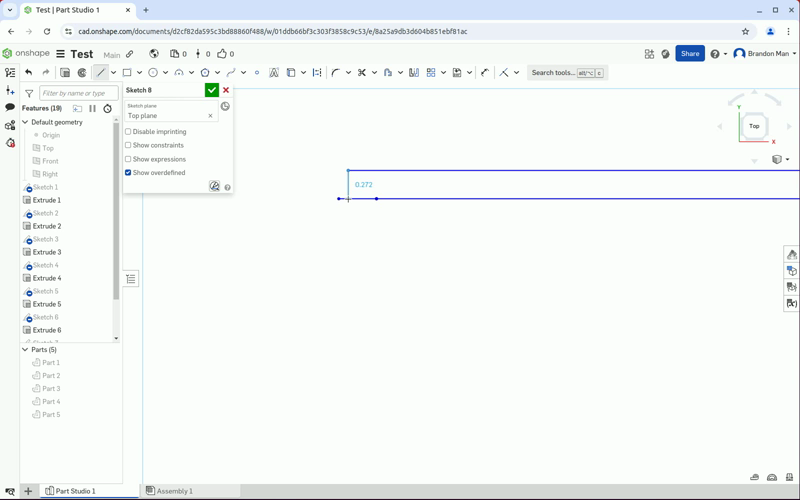
key_up(shift)
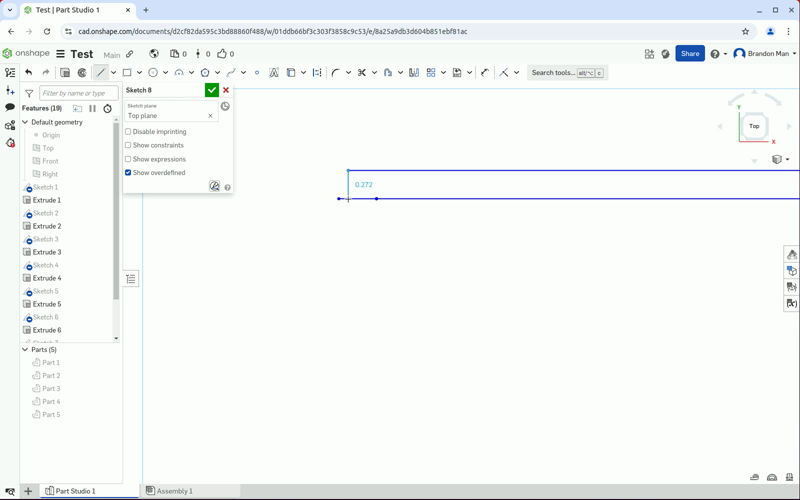
click(348, 198)
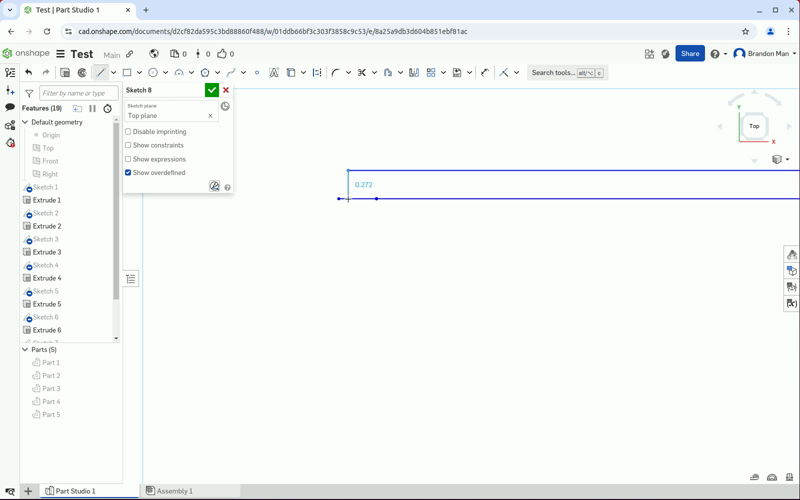
scroll(-6)
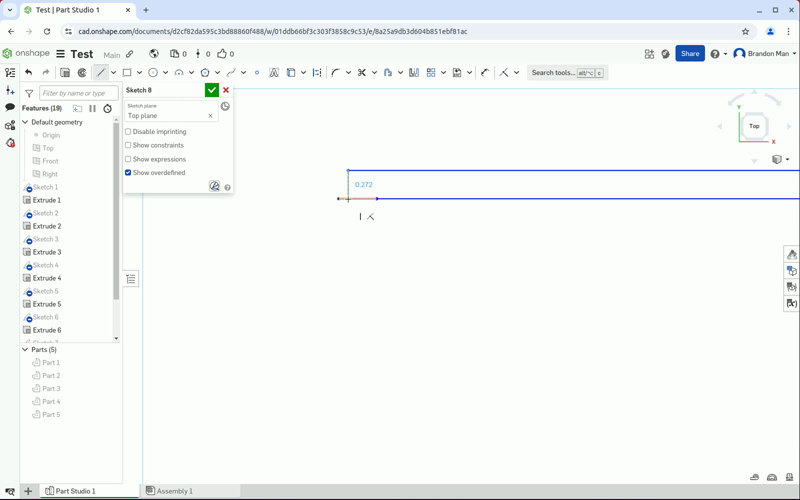
scroll(-6)
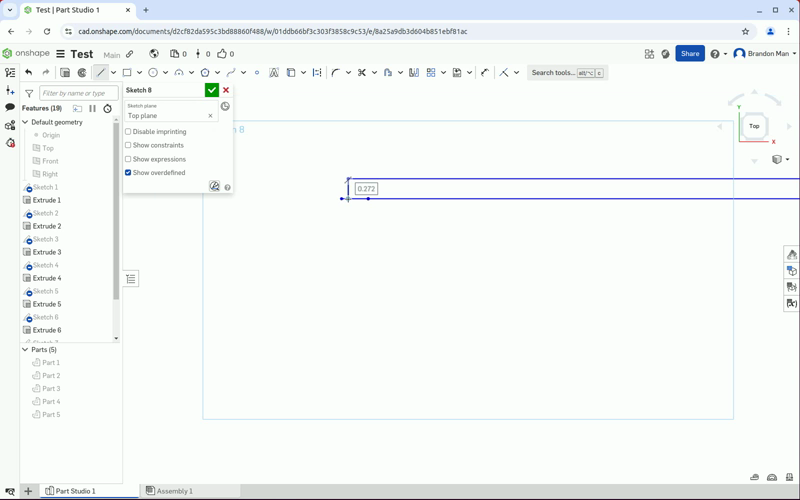
scroll(-6)
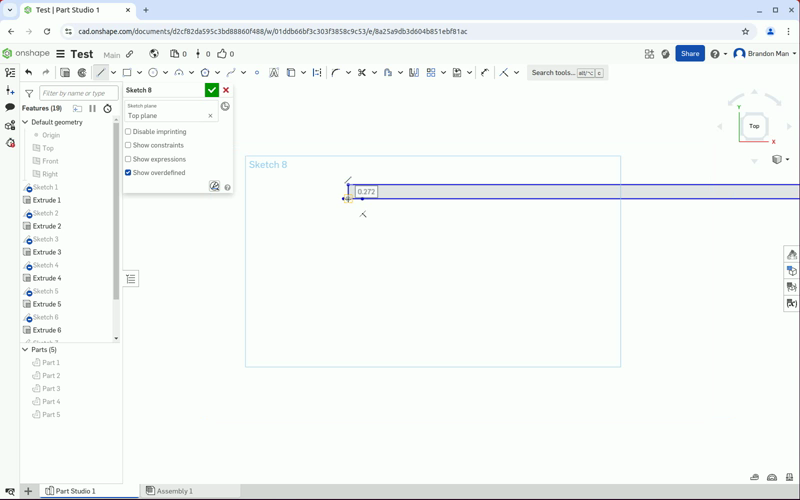
scroll(-6)
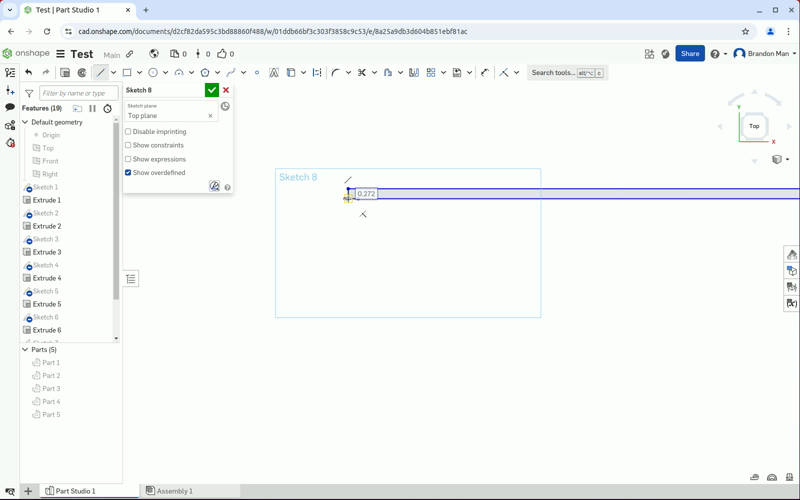
scroll(-6)
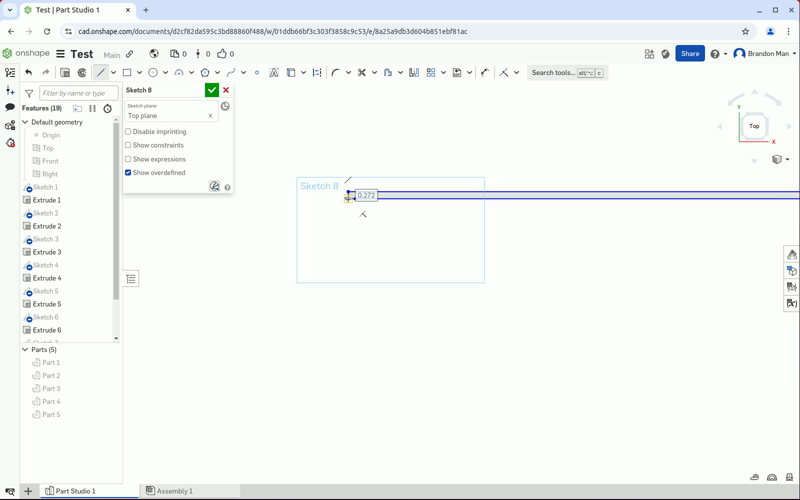
scroll(-6)
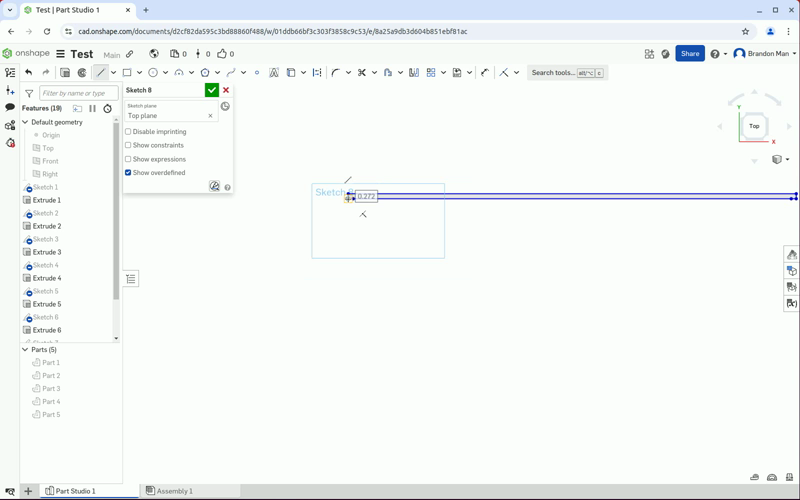
scroll(-6)
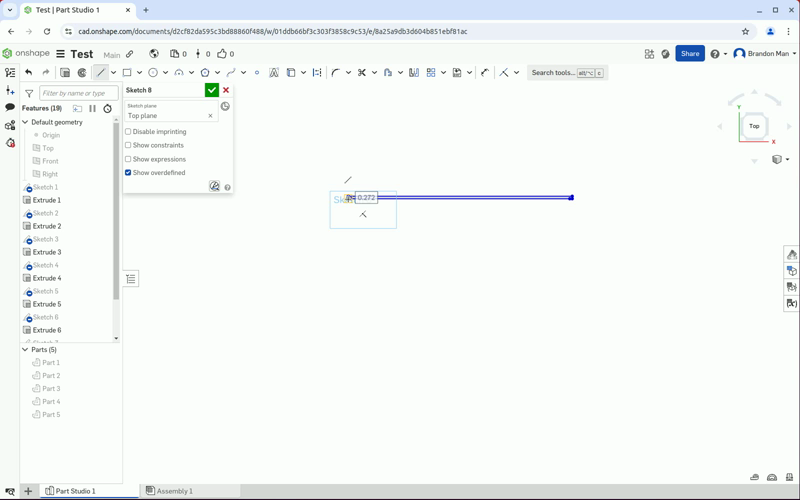
key(esc)
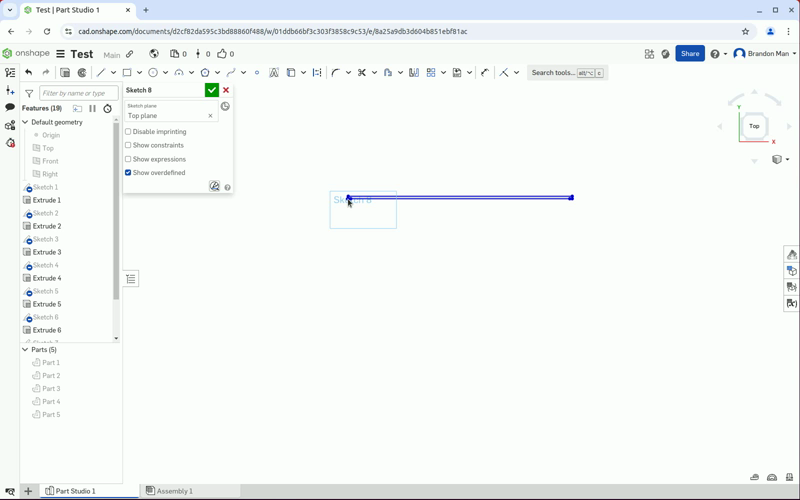
mouse_move(429, 196)
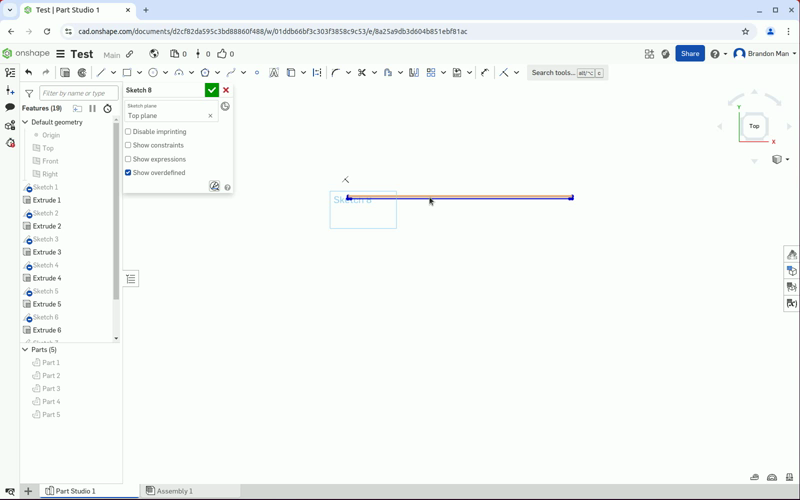
scroll(6)
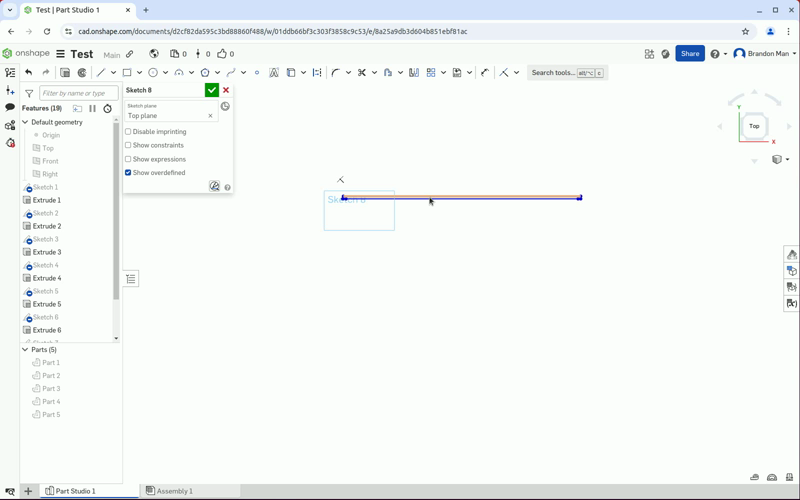
scroll(6)
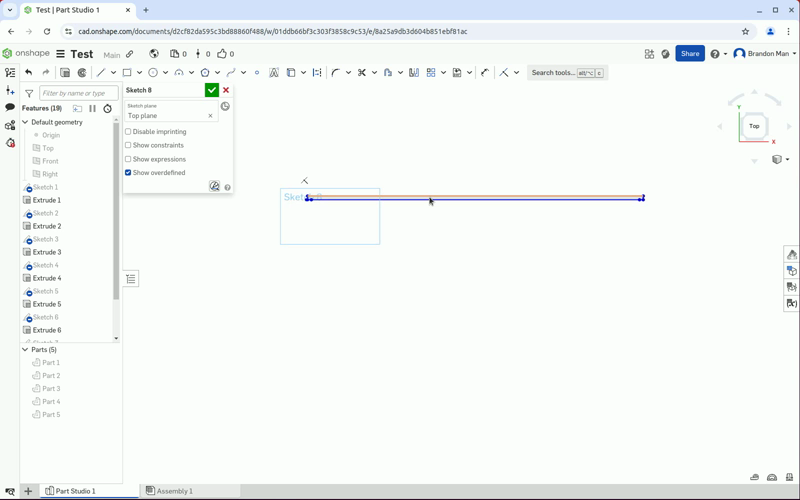
scroll(6)
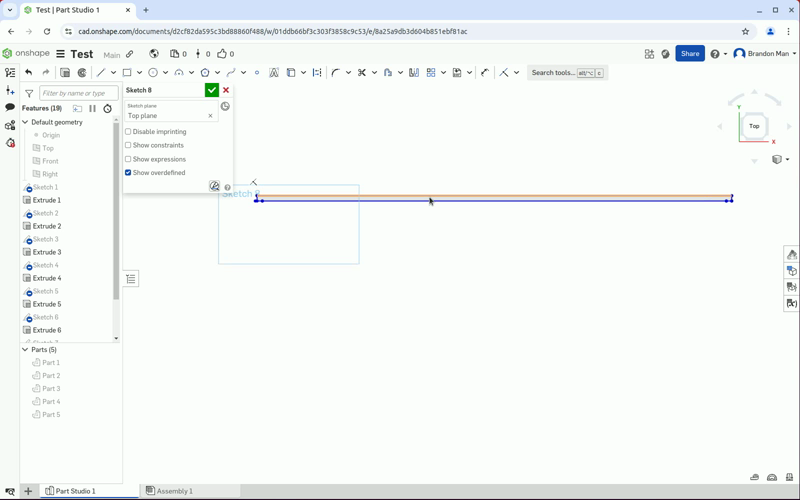
scroll(6)
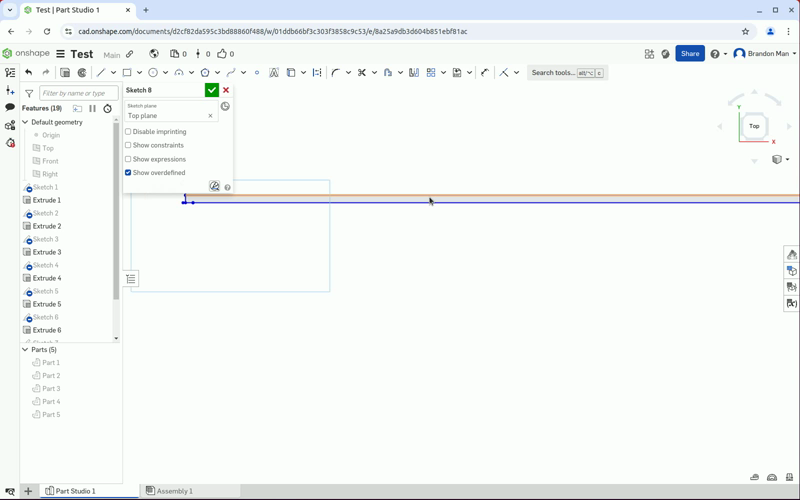
scroll(6)
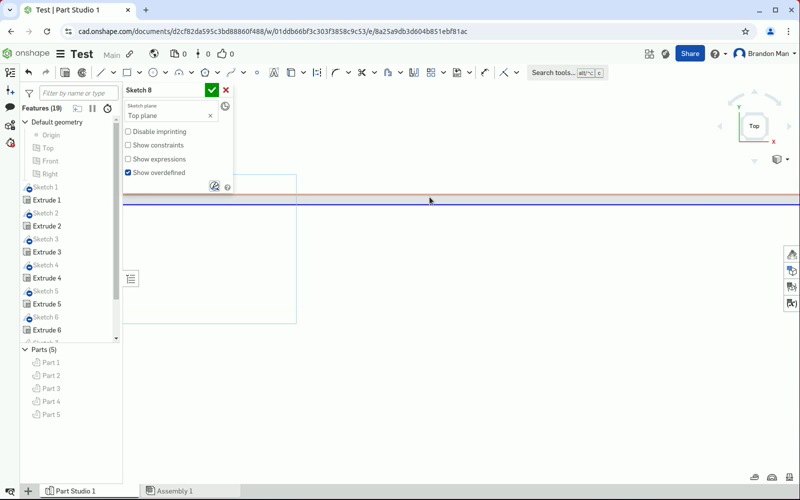
scroll(6)
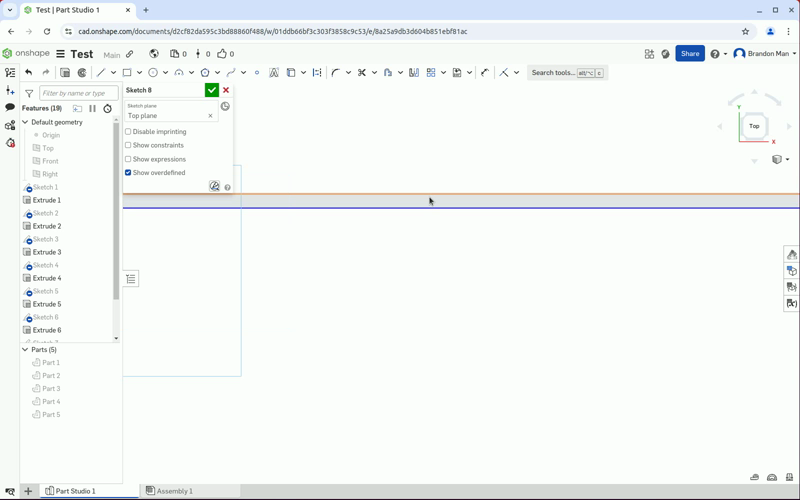
scroll(6)
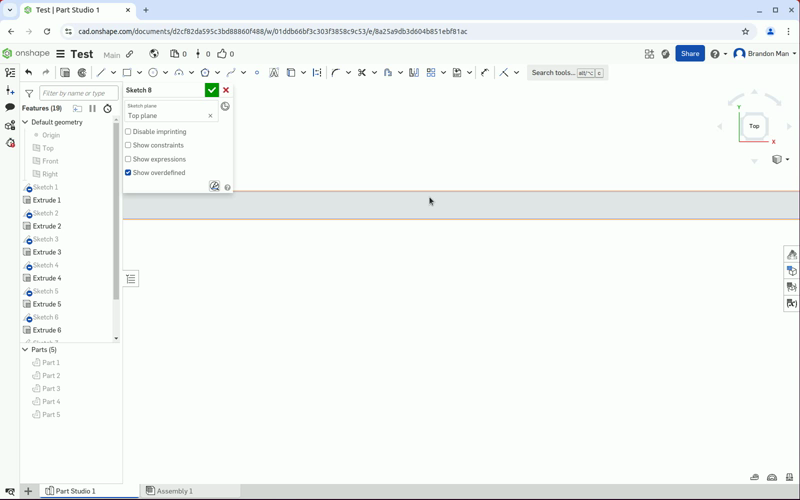
click(429, 196)
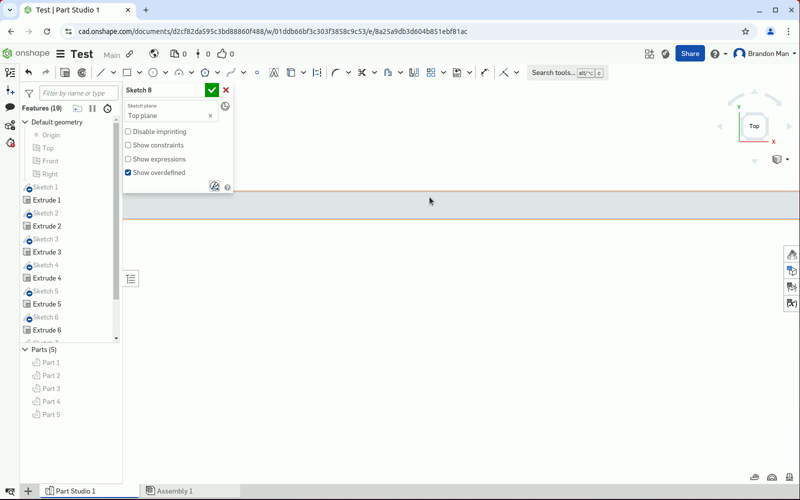
scroll(-6)
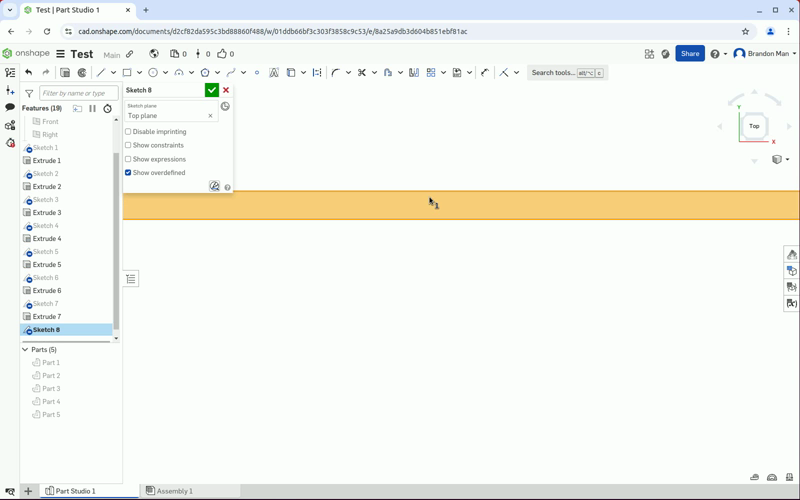
scroll(-6)
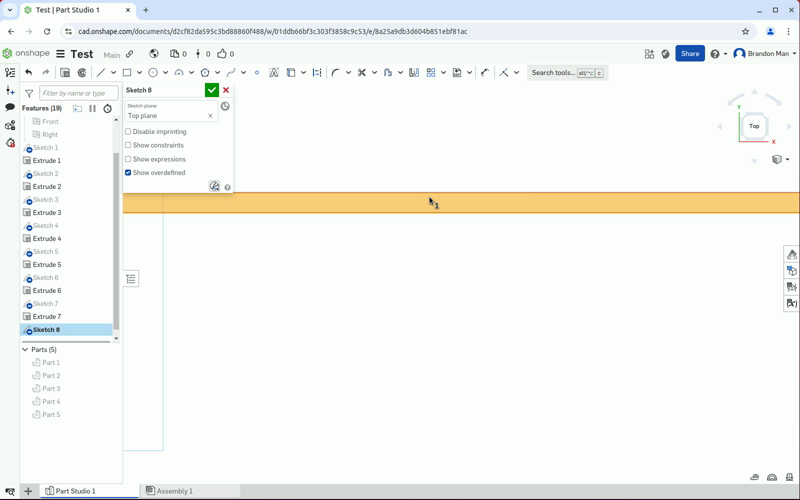
scroll(-6)
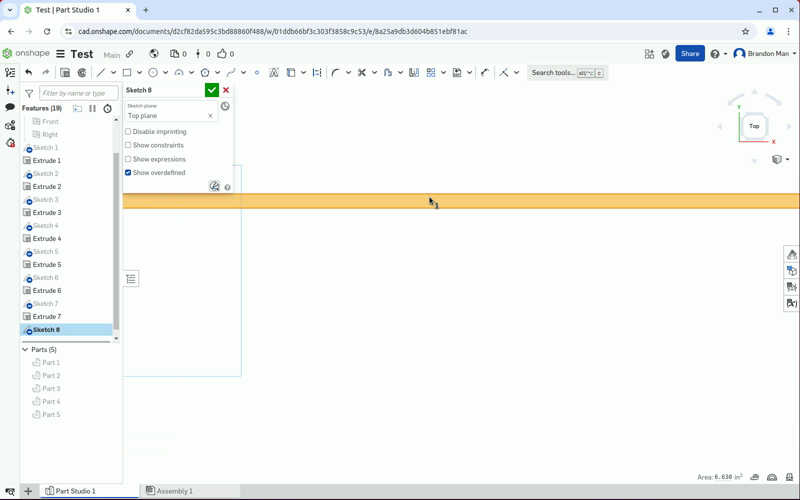
scroll(-6)
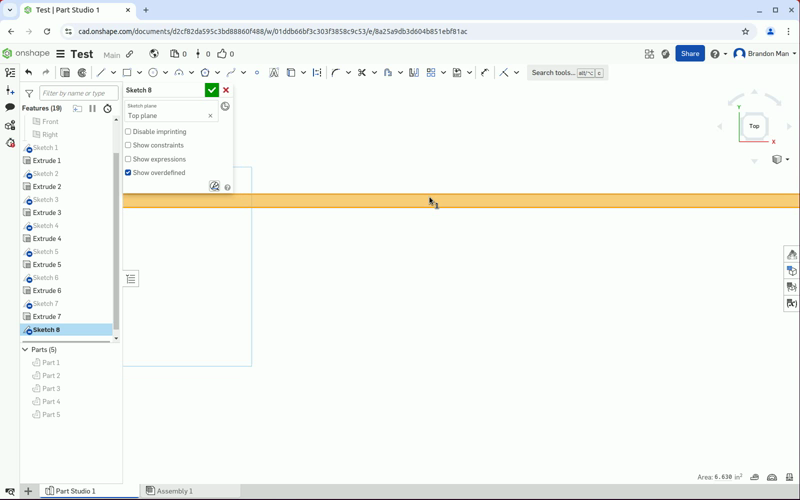
scroll(-6)
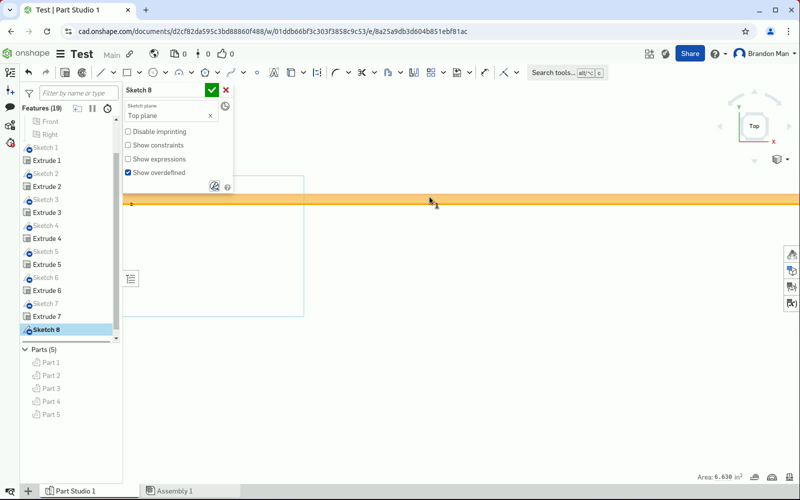
scroll(-6)
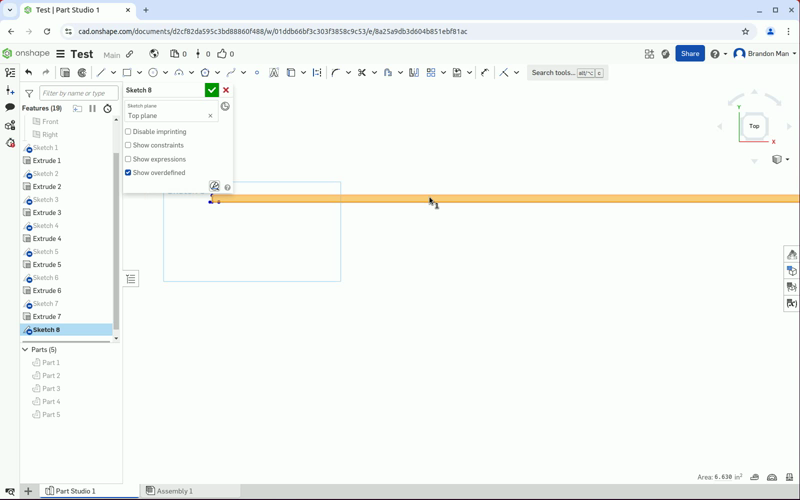
scroll(-6)
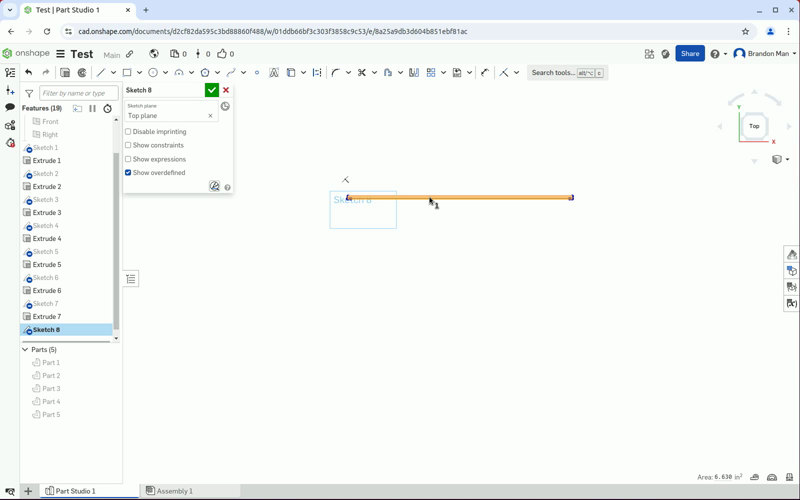
mouse_move(73, 352)
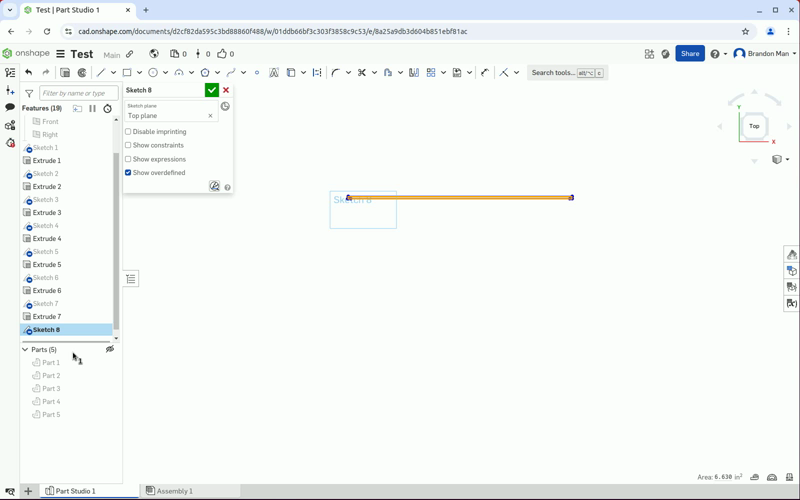
key(shift+y)
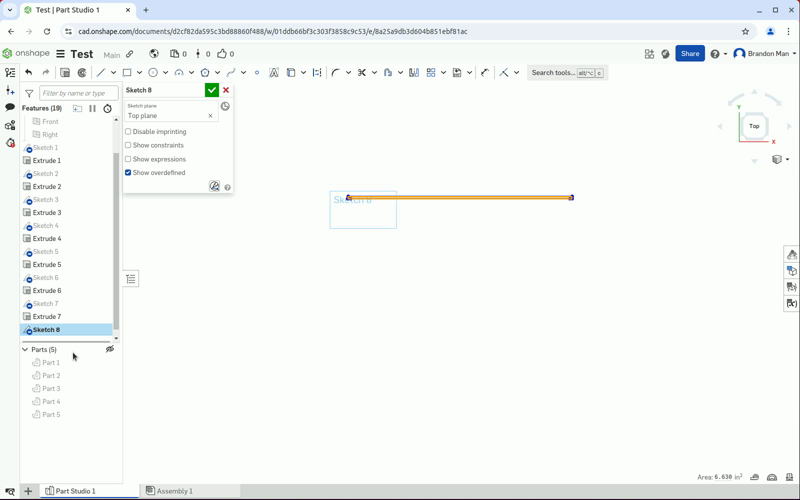
key(shift+e)
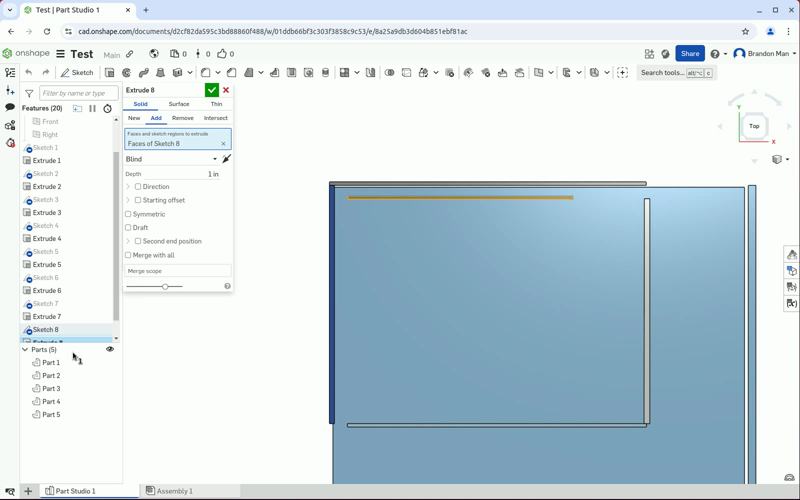
mouse_move(143, 106)
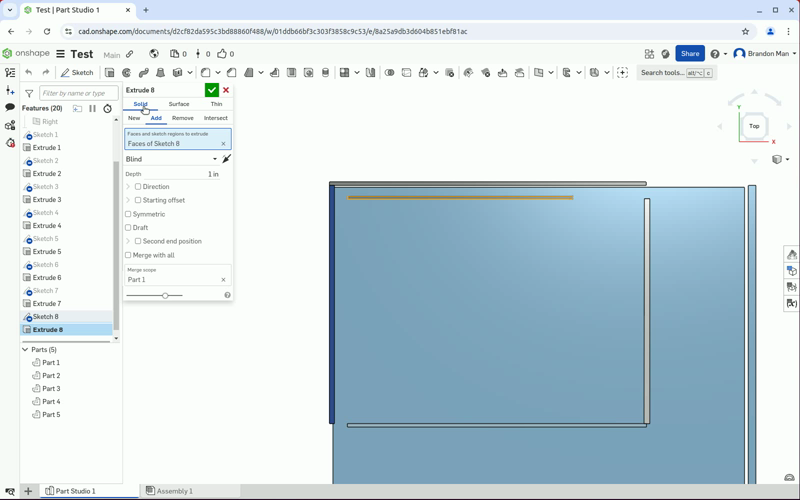
click(143, 106)
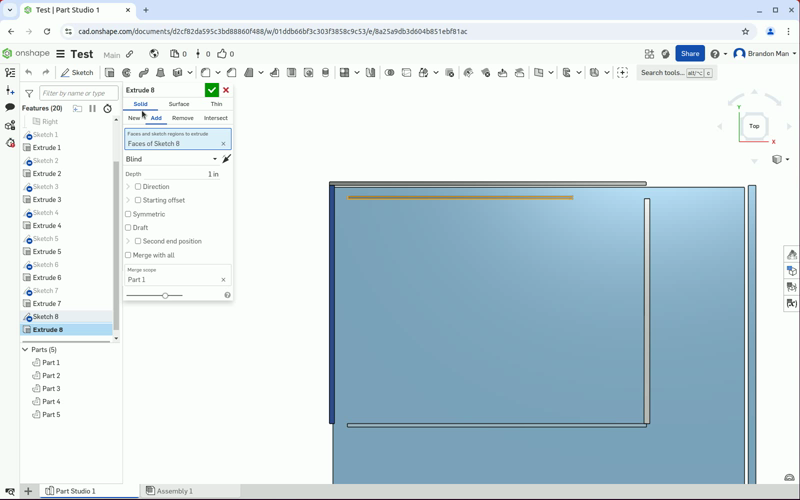
mouse_move(137, 120)
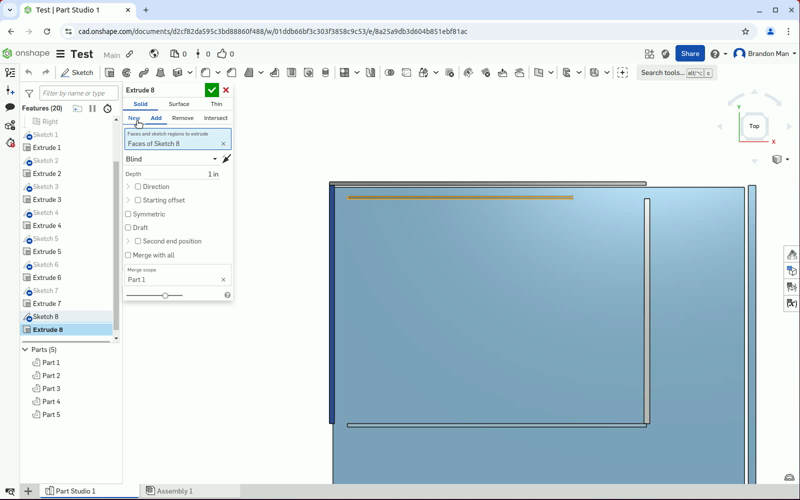
click(137, 120)
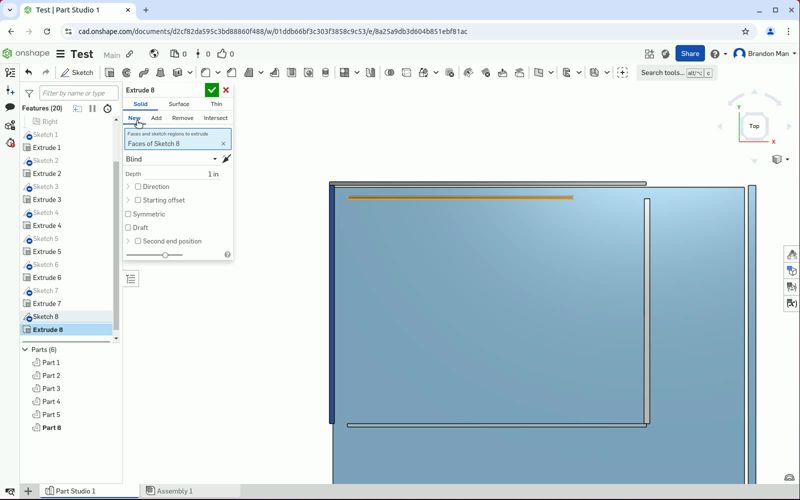
key(tab, 4)
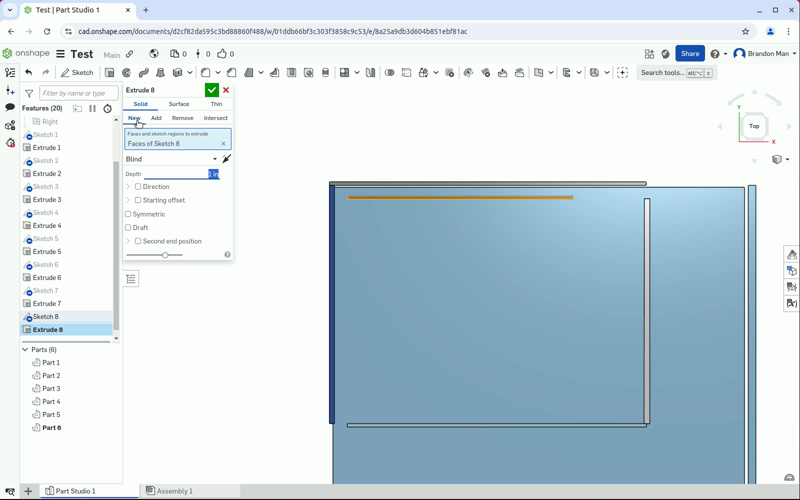
text(4.574)
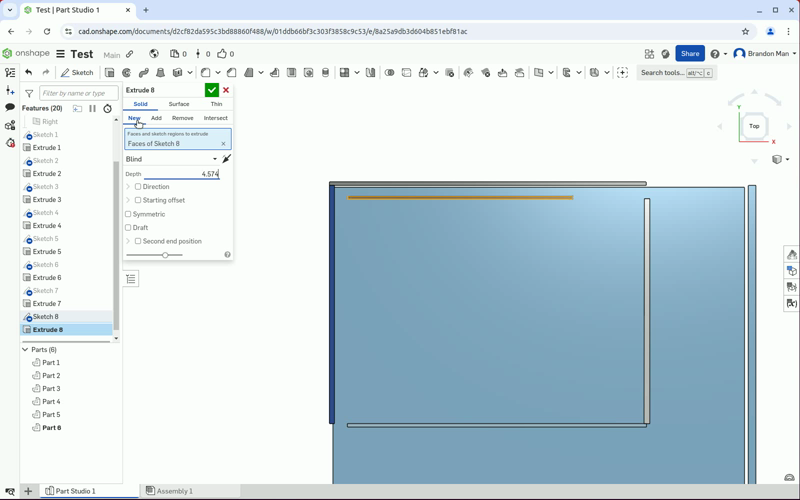
key(enter)
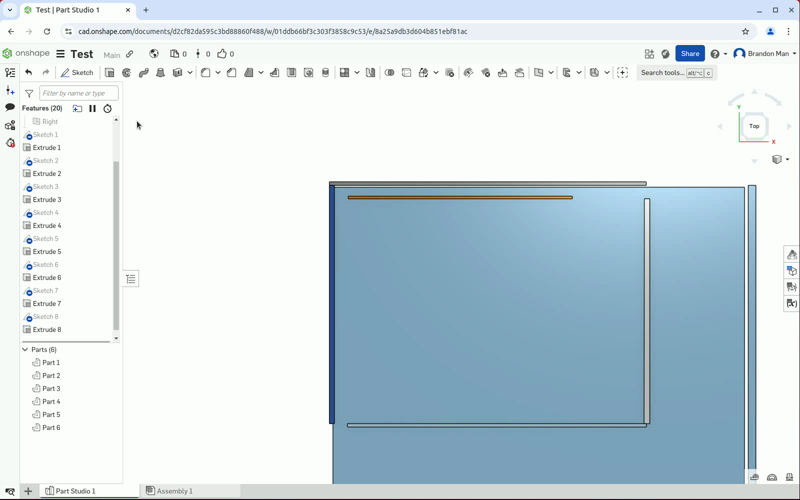
key(shift+h)
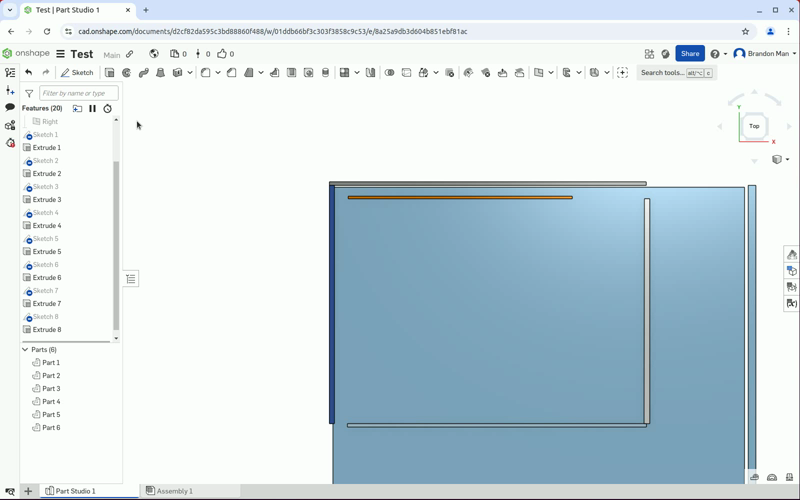
key(shift+h)
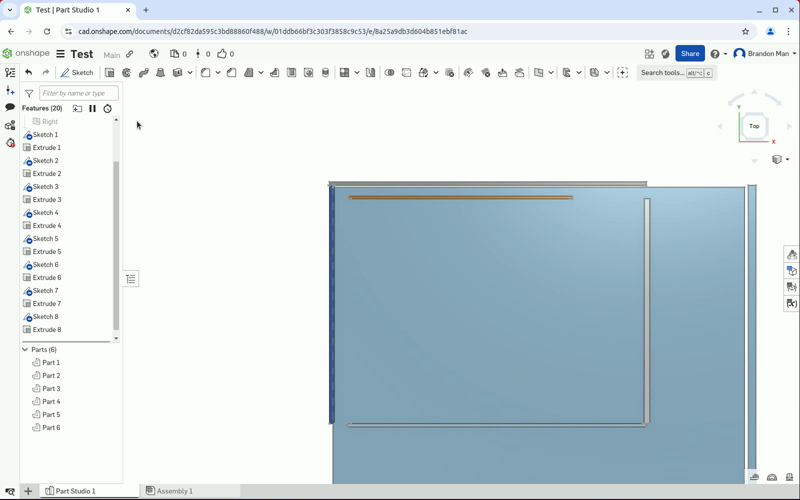
key(shift+7)
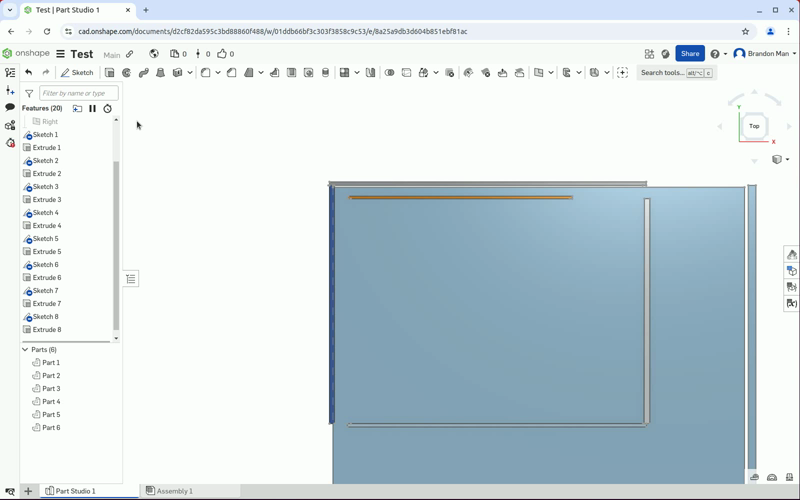
key(up, 3)
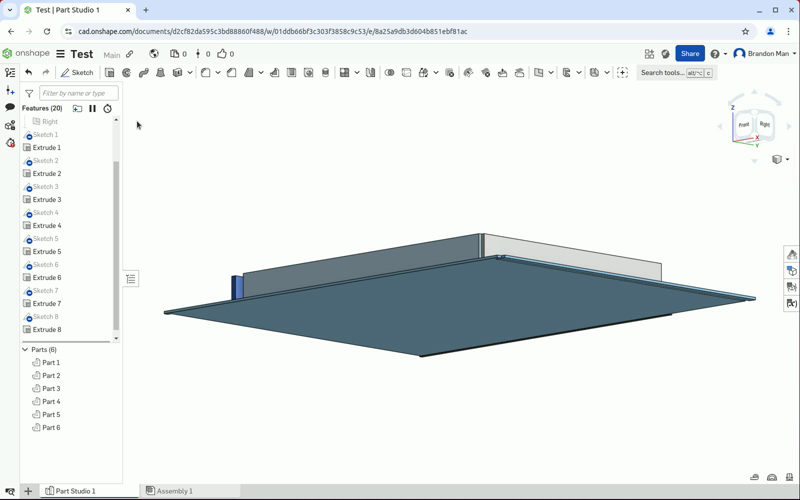
key(left, 3)
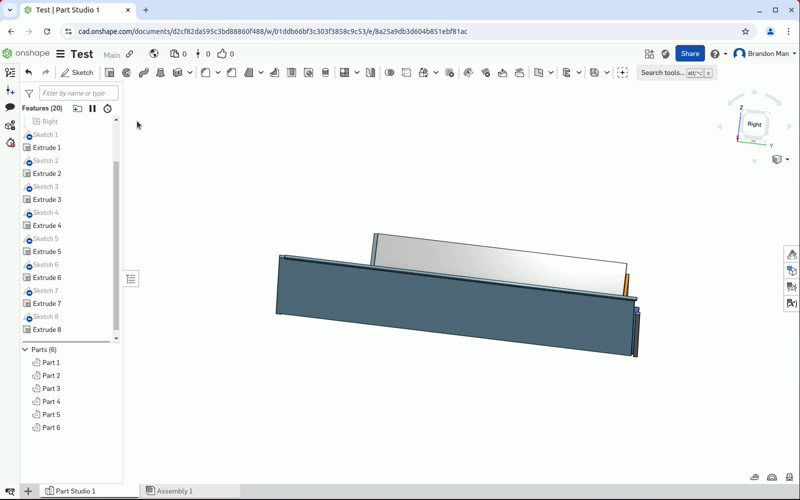
key(right, 3)
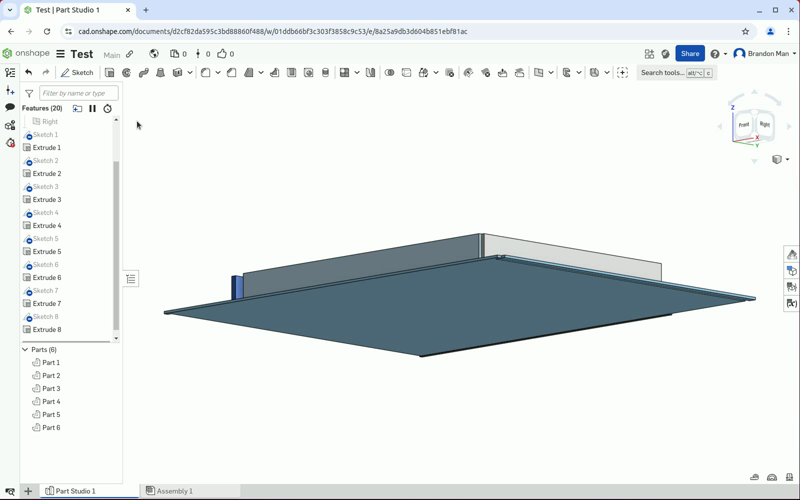
key(down, 3)
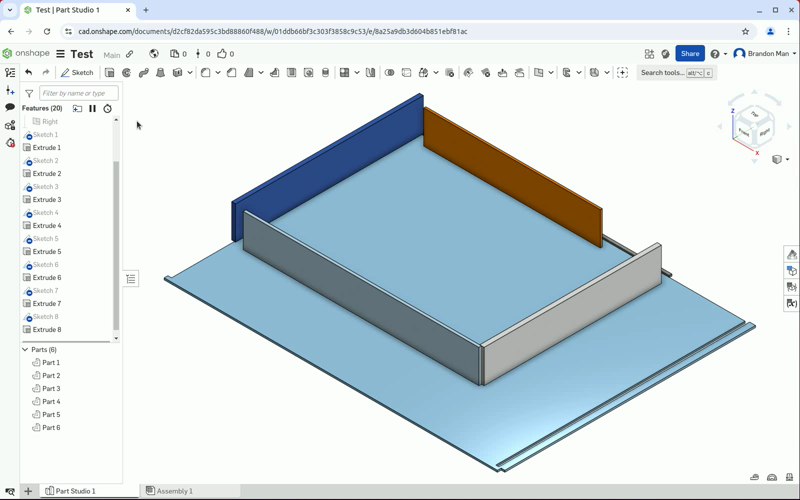
mouse_move(69, 137)
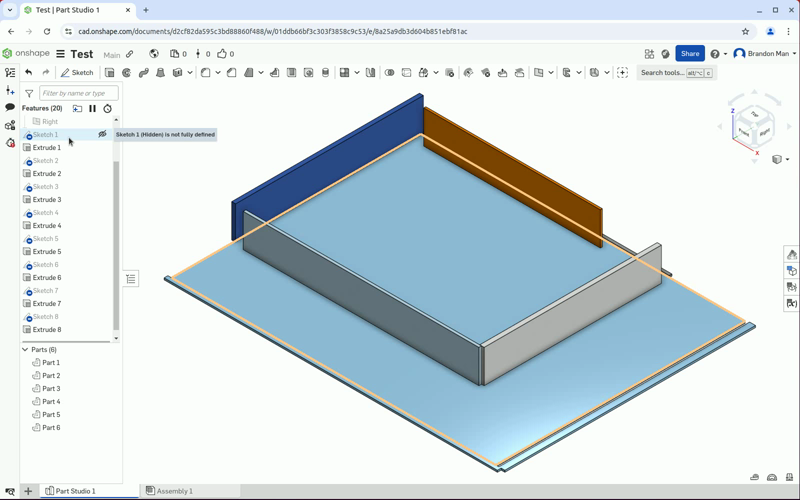
click(69, 137)